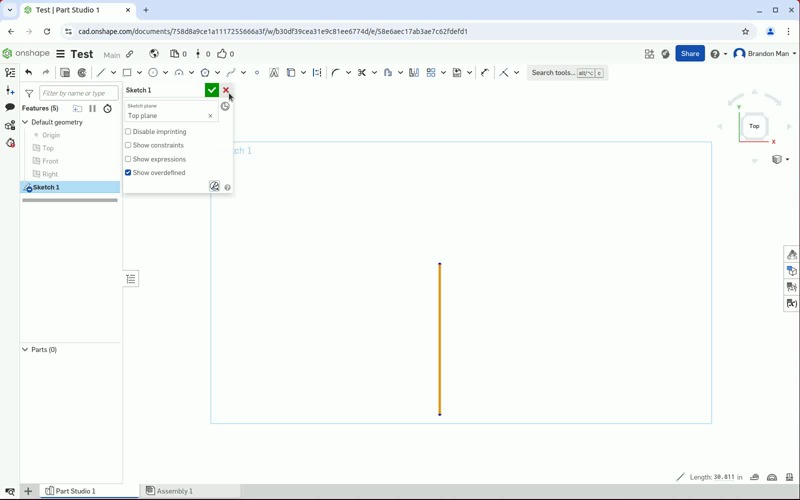
key(shift+h)
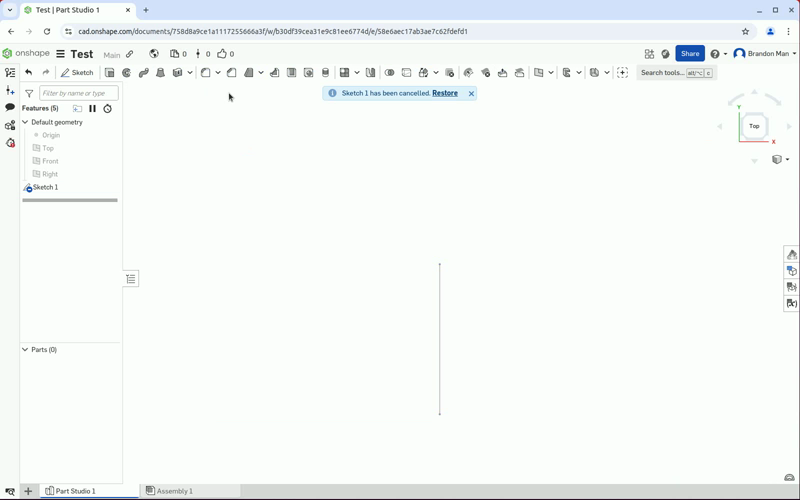
key(shift+s)
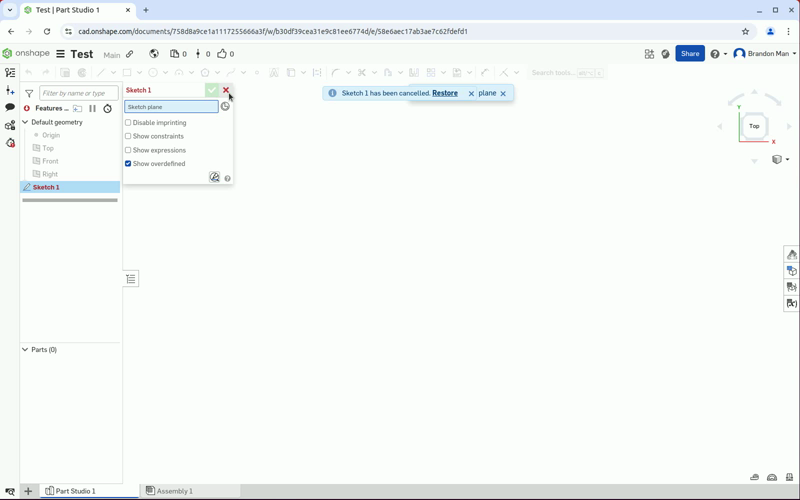
mouse_move(73, 150)
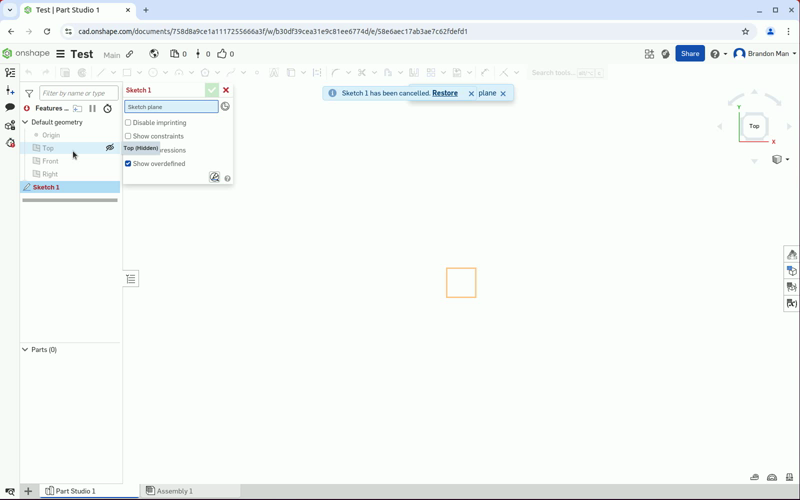
click(73, 150)
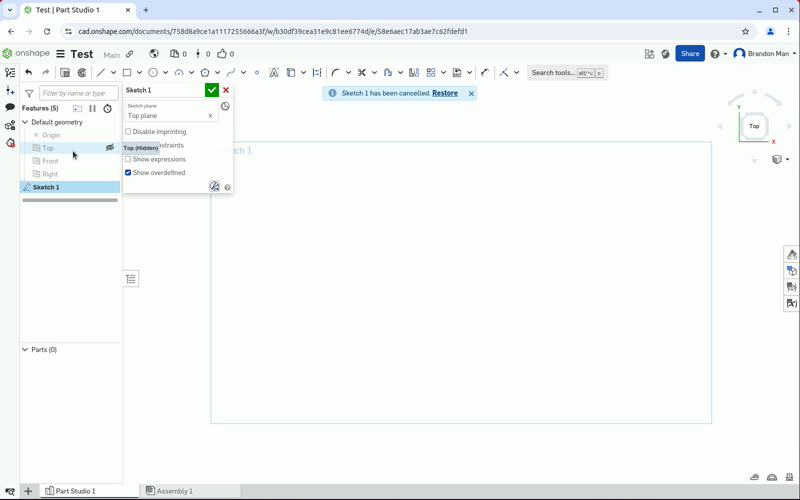
mouse_move(73, 352)
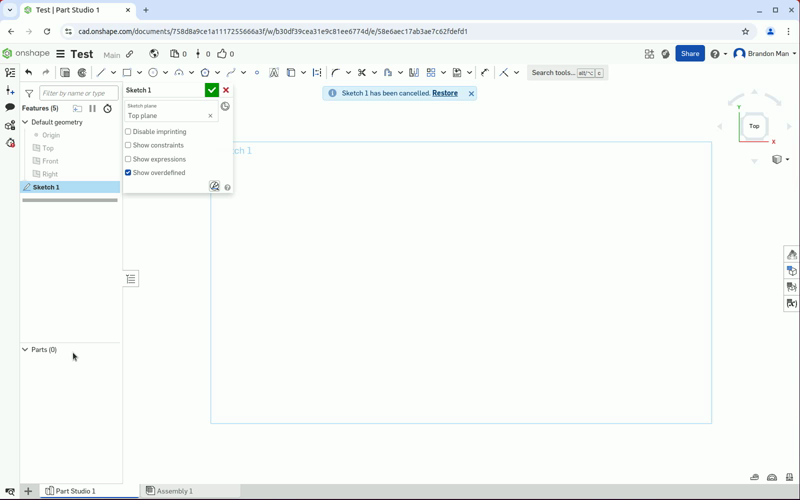
key(y)
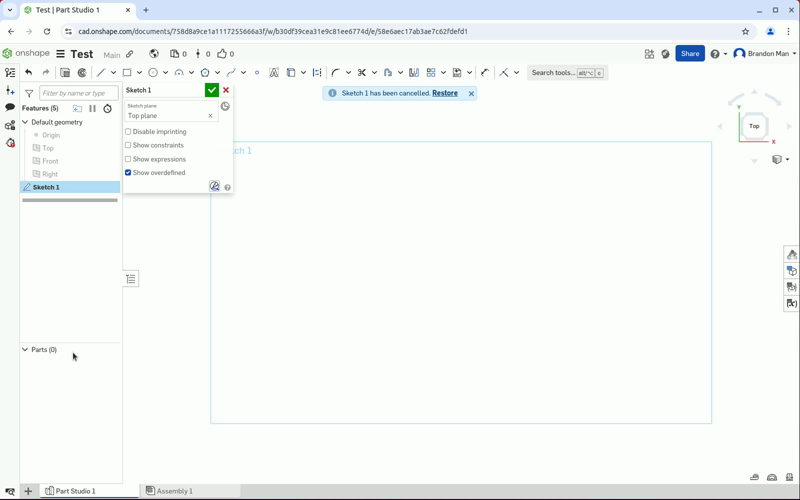
key(l)
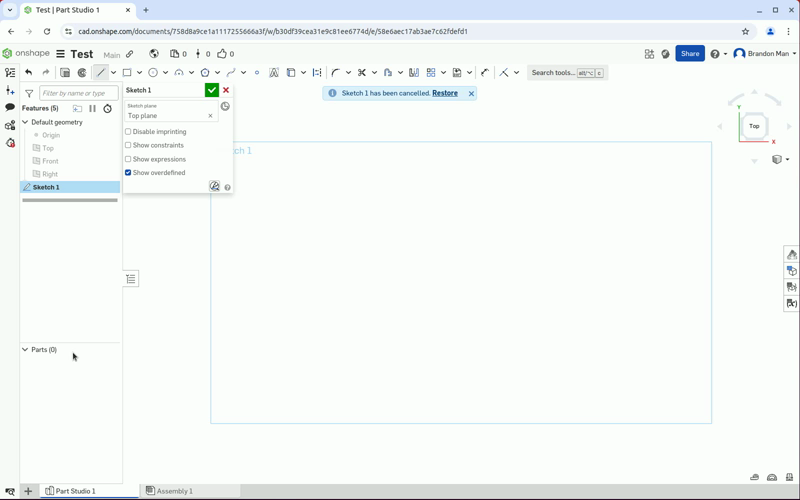
key_down(shift)
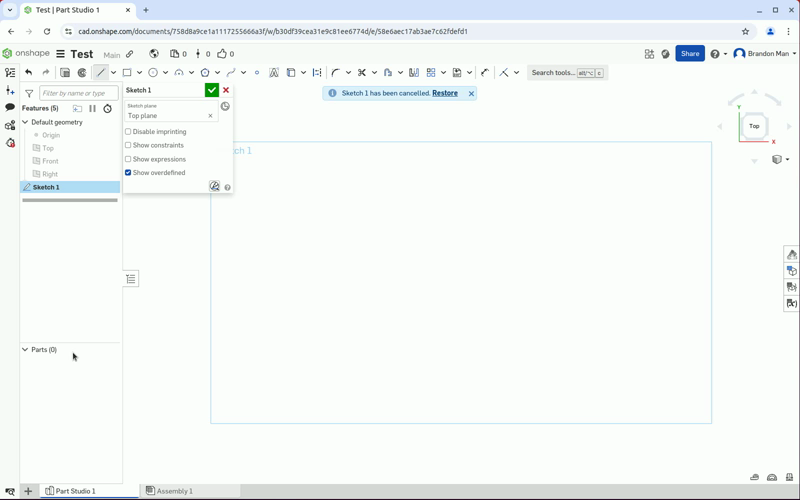
mouse_move(431, 305)
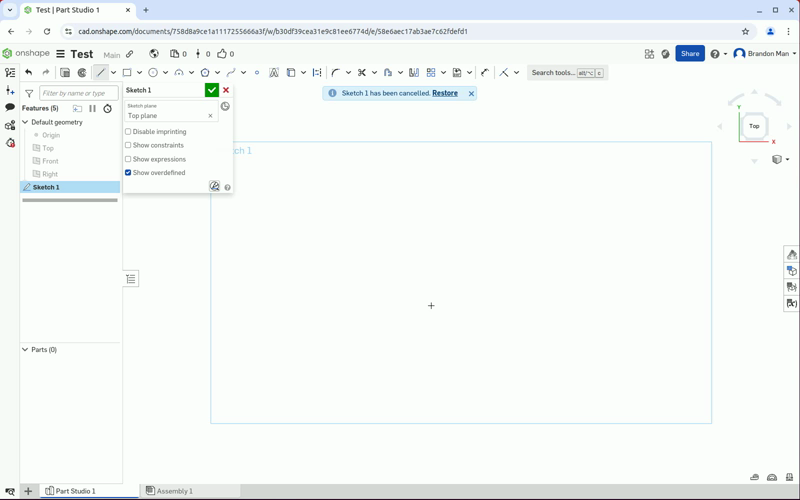
click(431, 305)
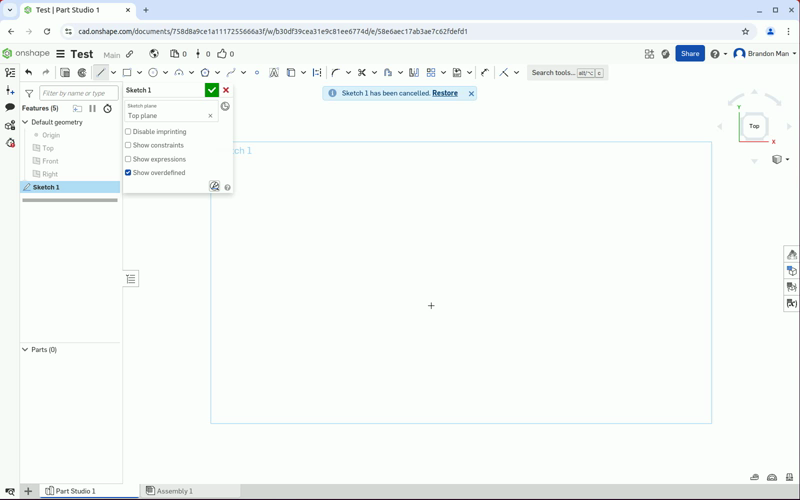
key_up(shift)
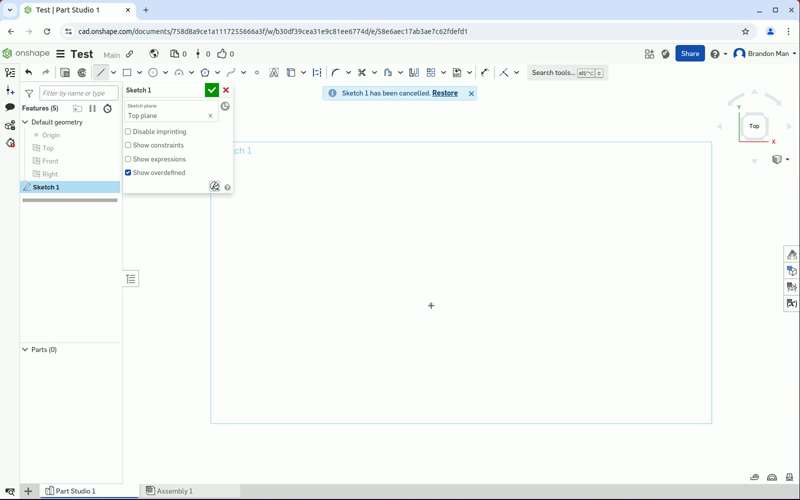
key_down(shift)
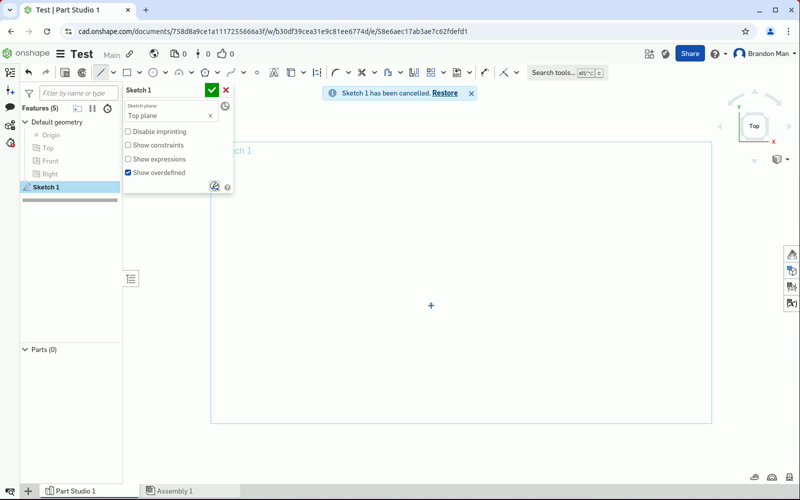
mouse_move(573, 305)
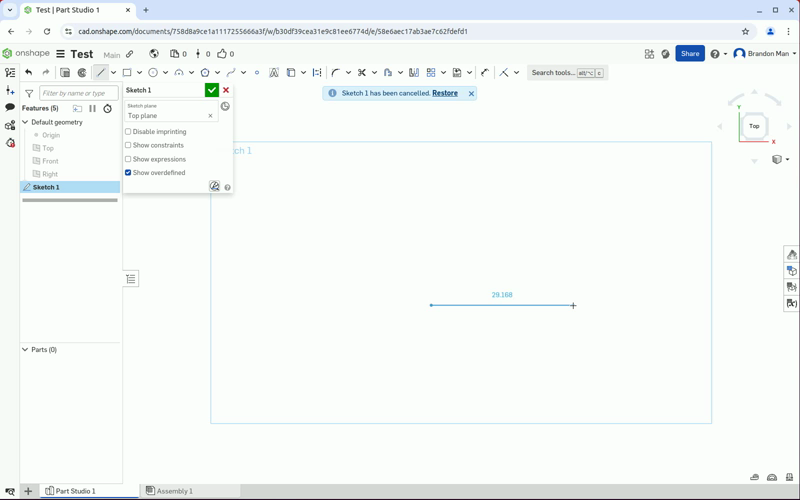
click(573, 305)
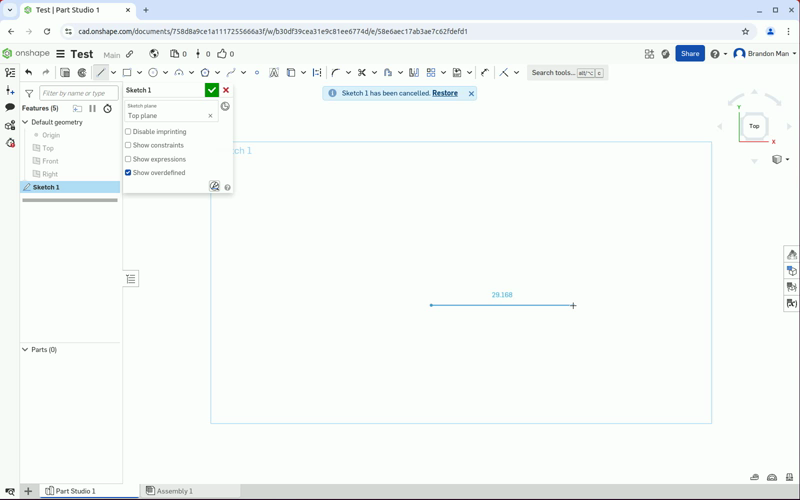
key_up(shift)
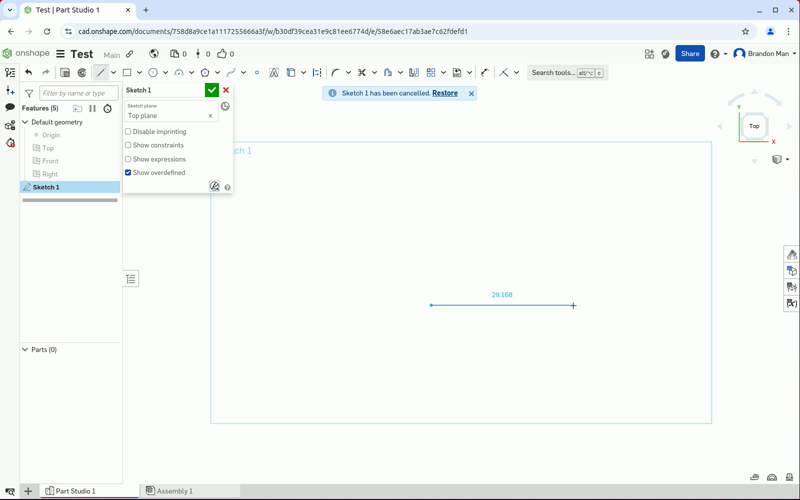
key_down(shift)
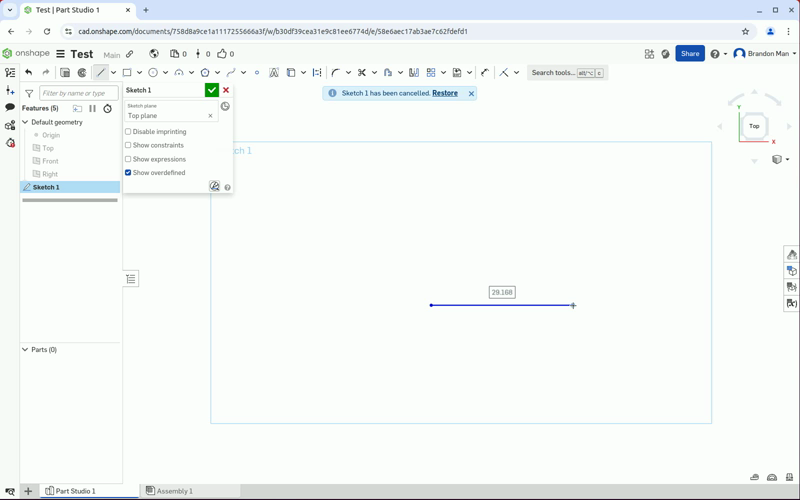
mouse_move(589, 305)
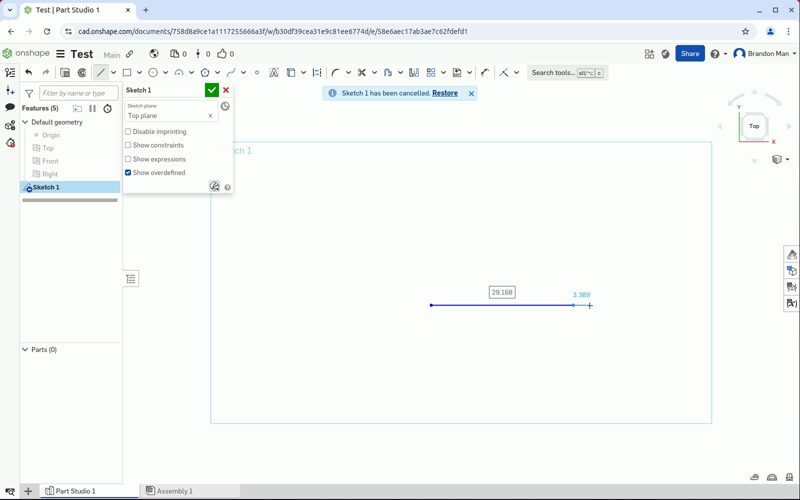
mouse_move(573, 270)
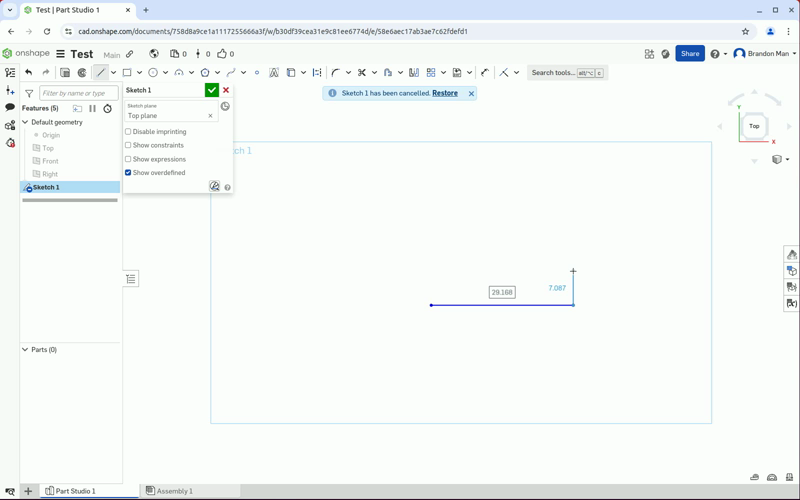
click(573, 270)
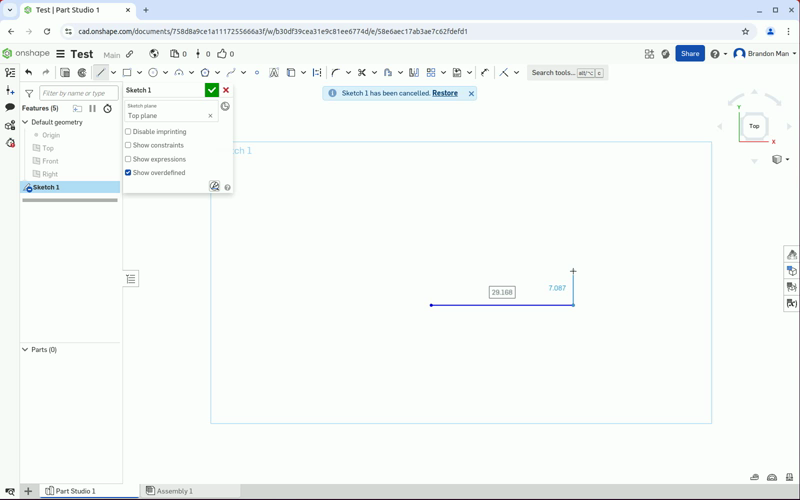
key_up(shift)
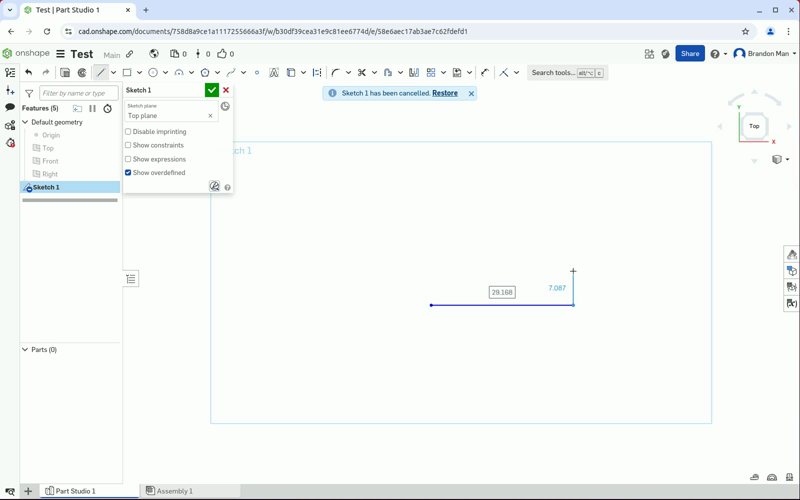
key_down(shift)
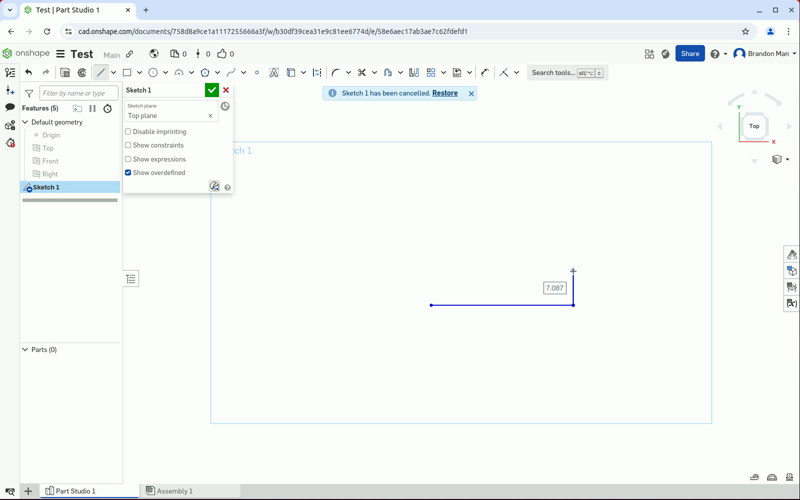
mouse_move(431, 270)
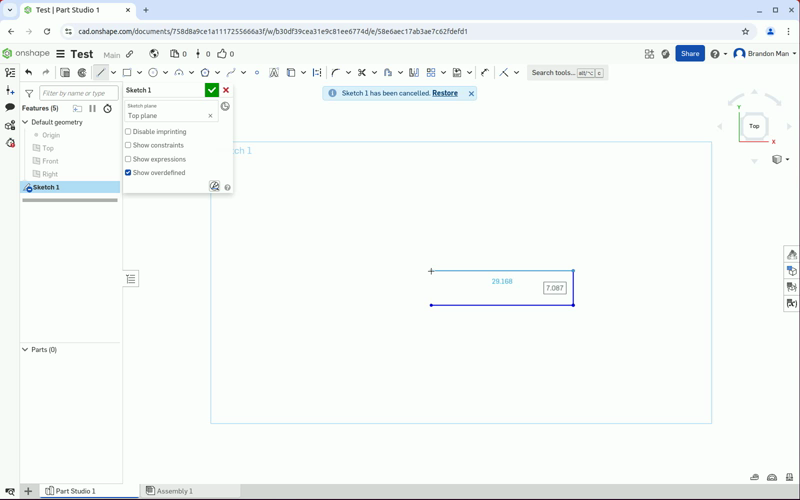
click(431, 270)
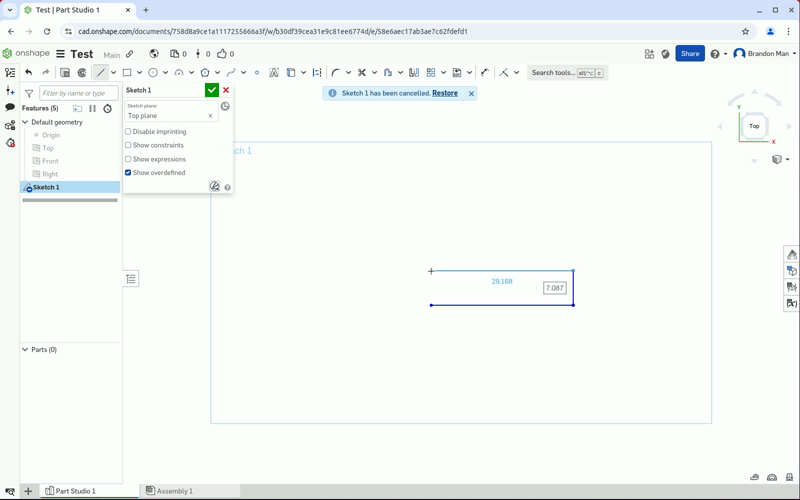
key_up(shift)
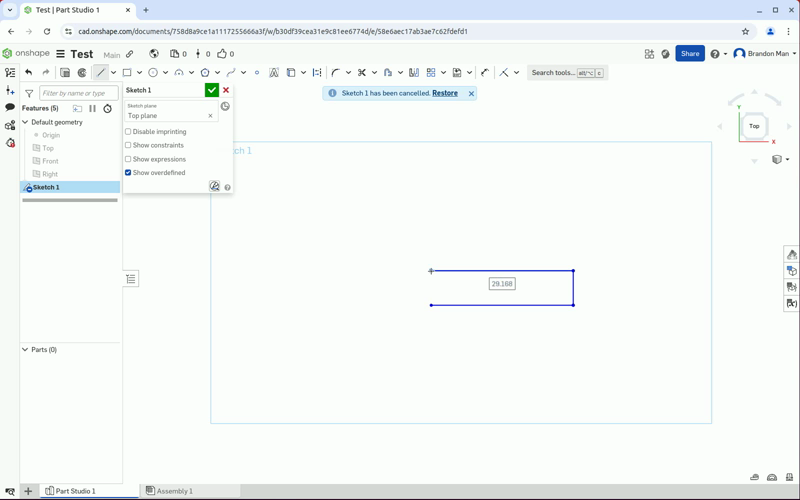
mouse_move(461, 270)
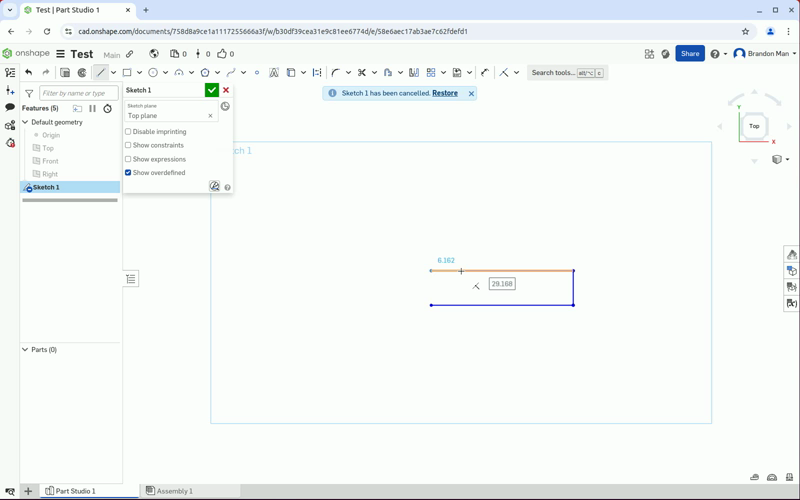
key_down(shift)
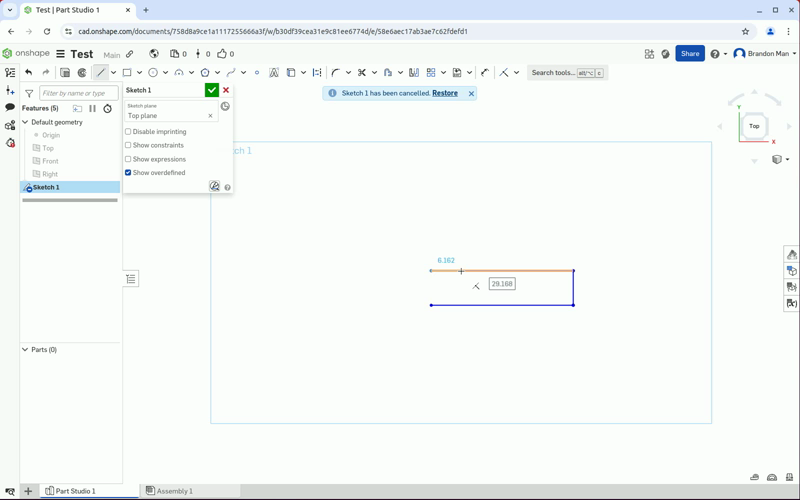
mouse_move(431, 305)
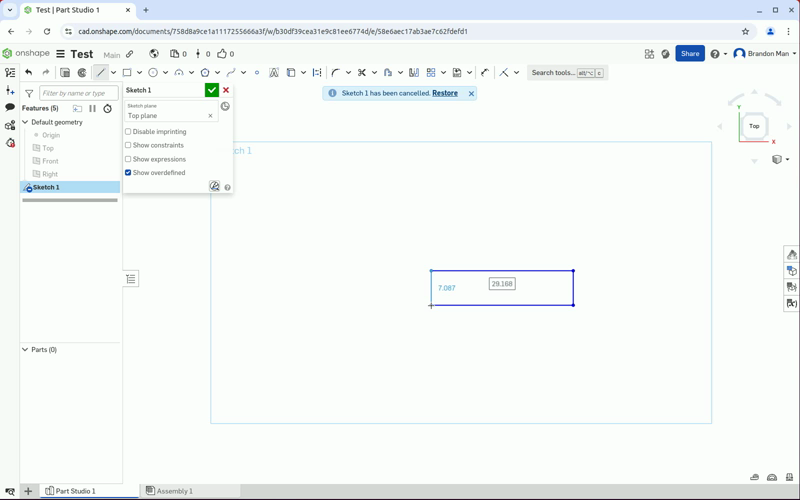
key_up(shift)
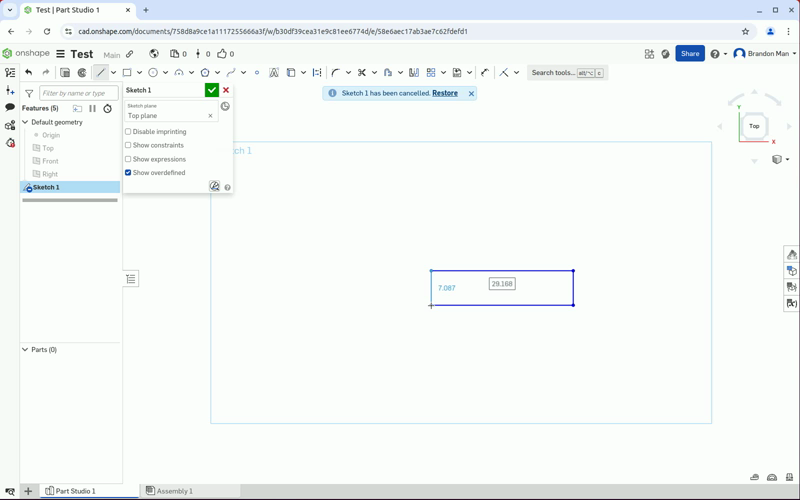
click(431, 305)
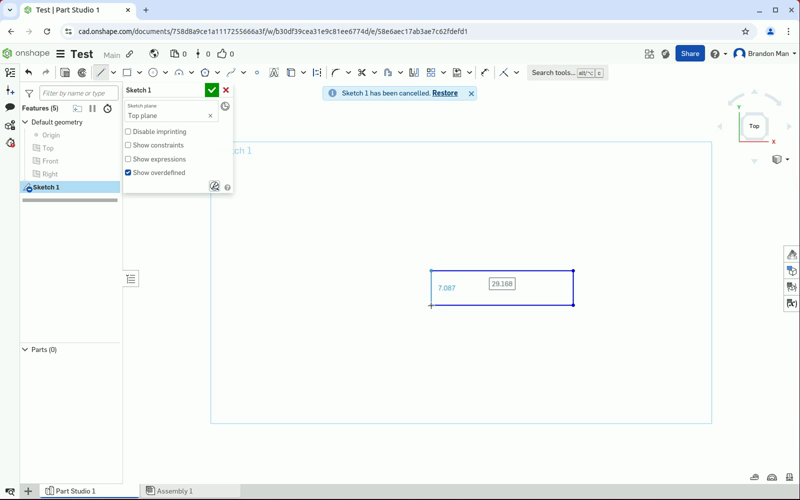
key(esc)
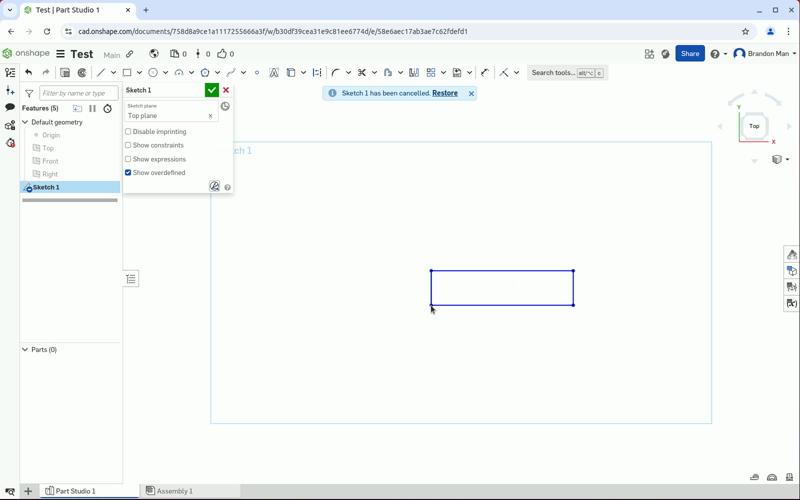
mouse_move(554, 280)
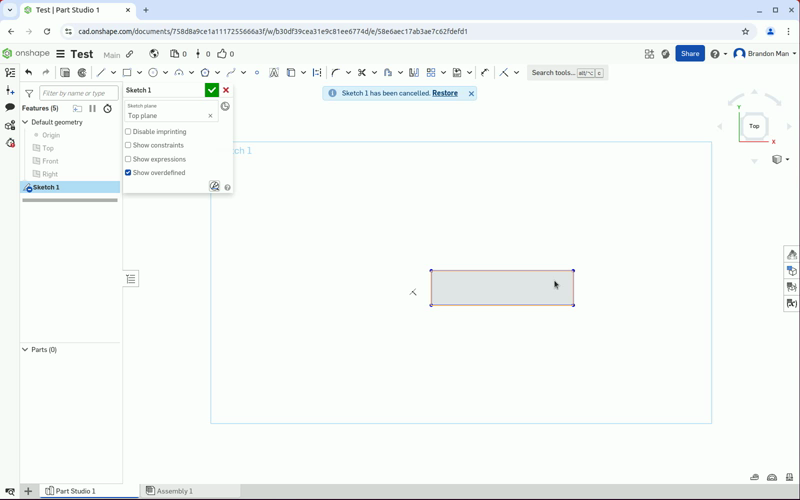
click(554, 280)
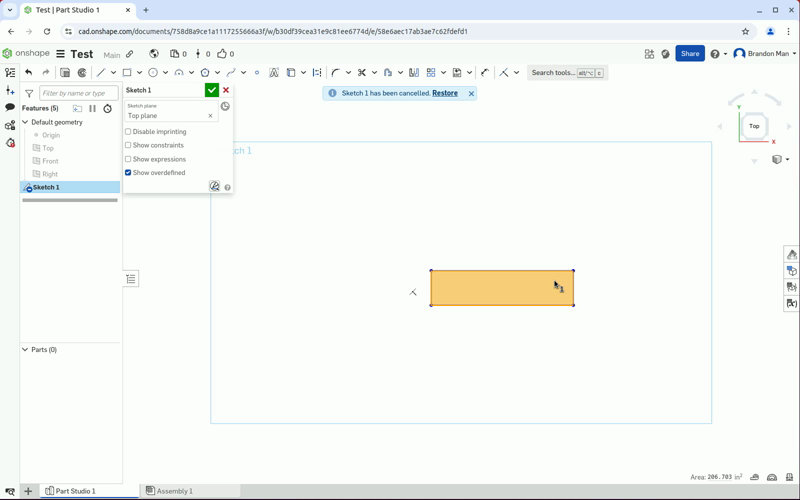
mouse_move(73, 352)
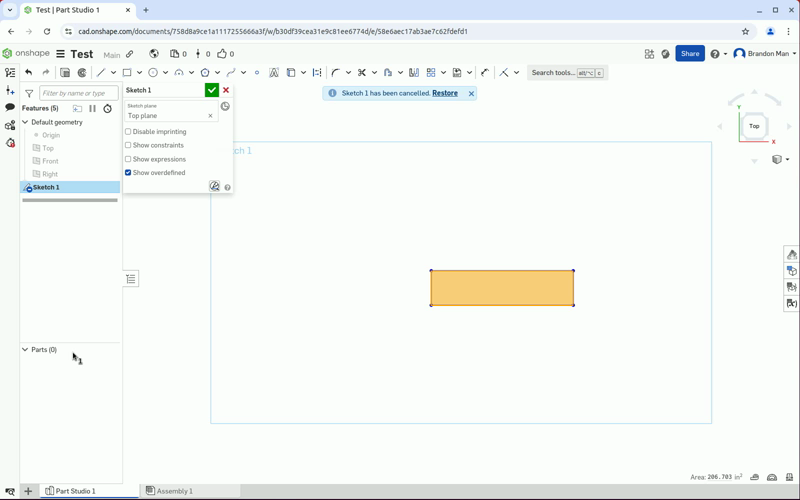
key(shift+y)
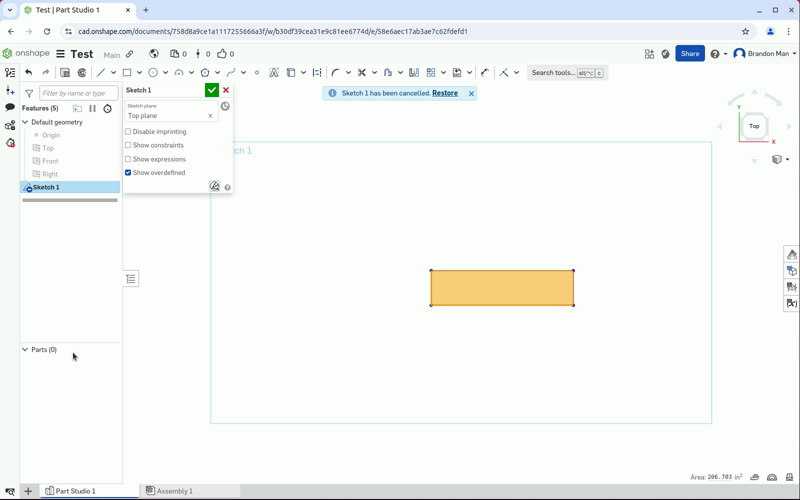
key(shift+e)
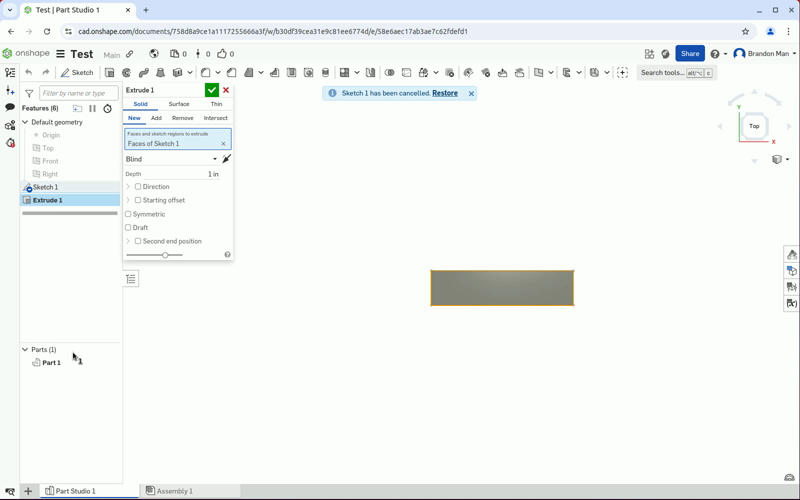
mouse_move(143, 106)
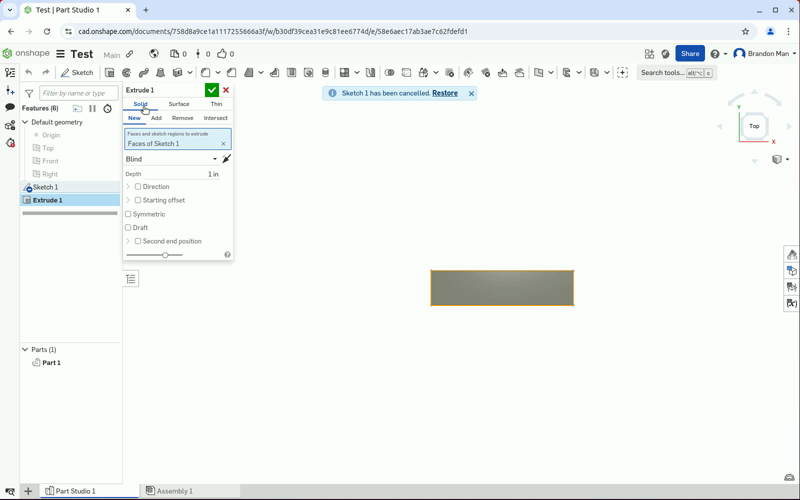
click(143, 106)
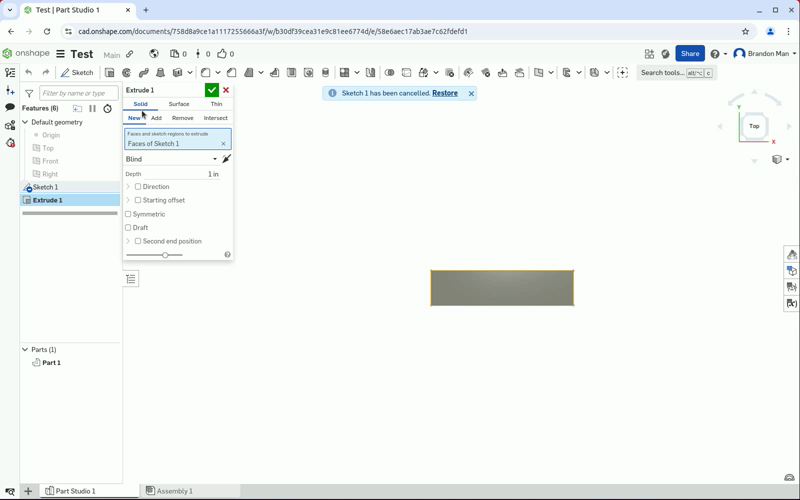
mouse_move(137, 120)
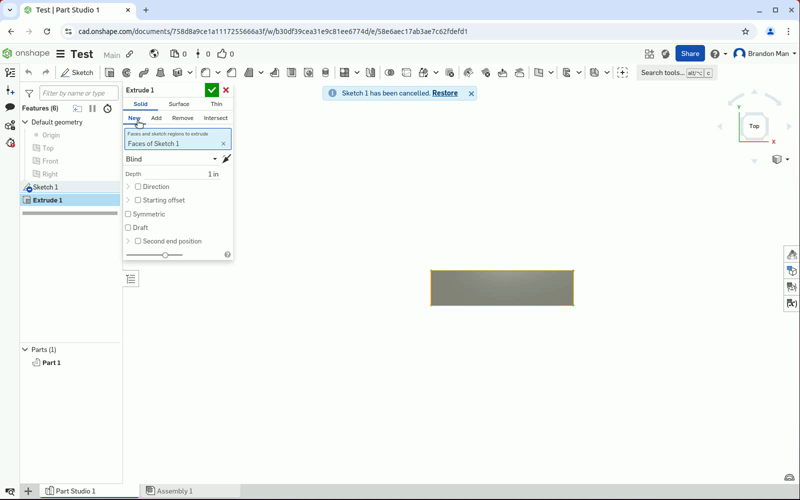
click(137, 120)
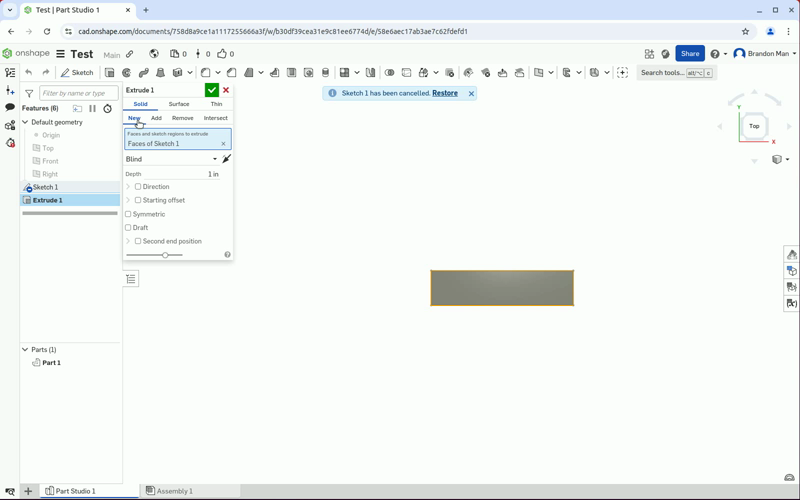
key(tab, 4)
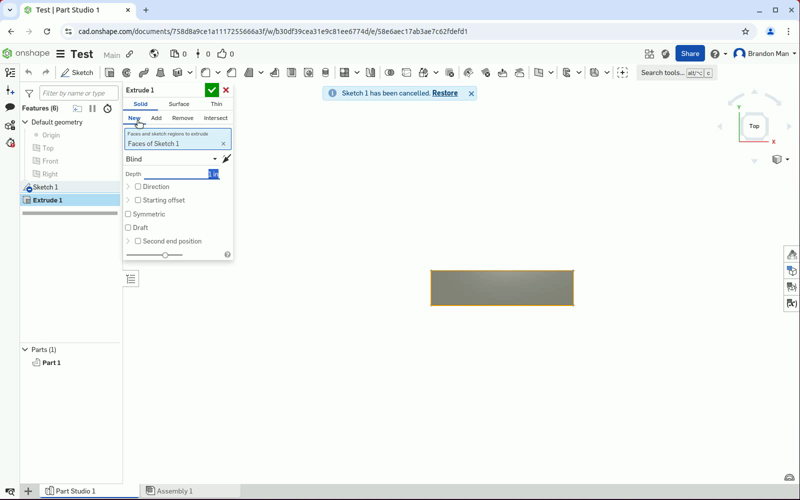
text(19.979)
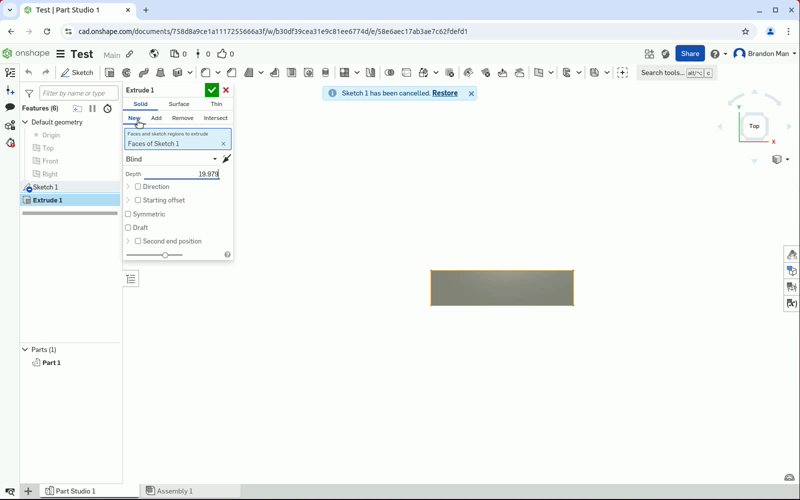
key(enter)
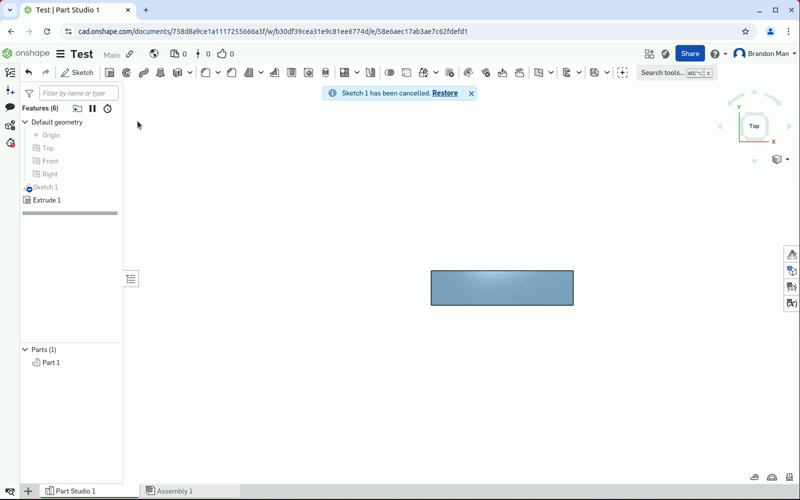
key(shift+h)
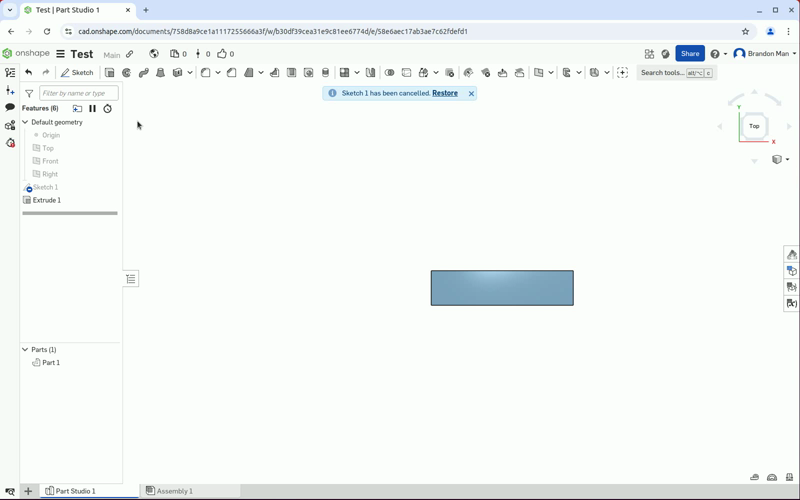
key(shift+h)
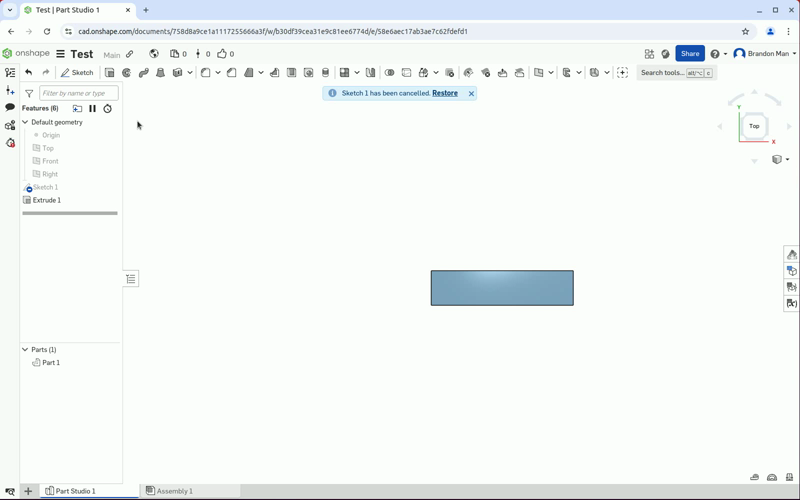
mouse_move(73, 189)
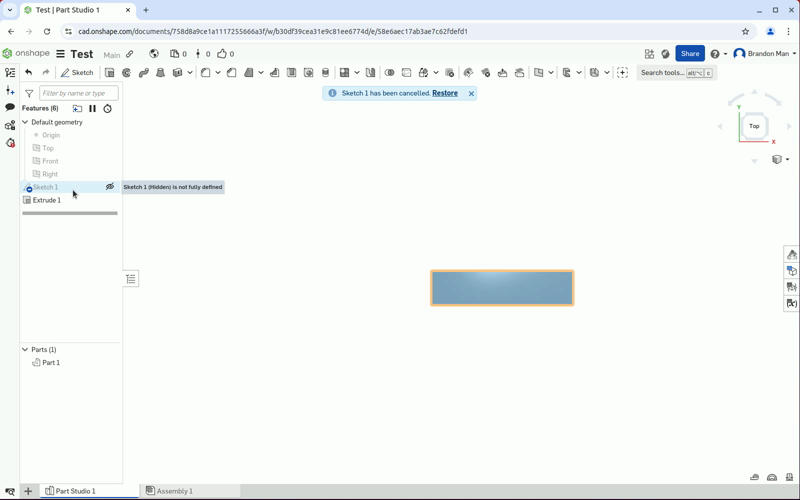
click(73, 189)
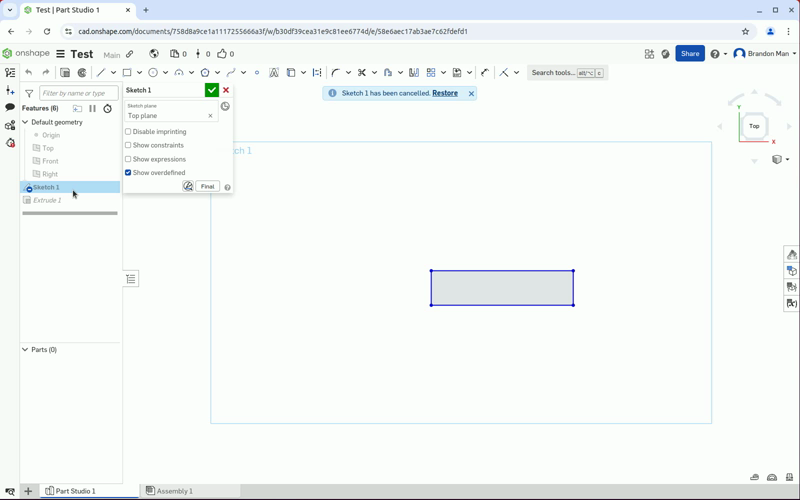
mouse_move(229, 92)
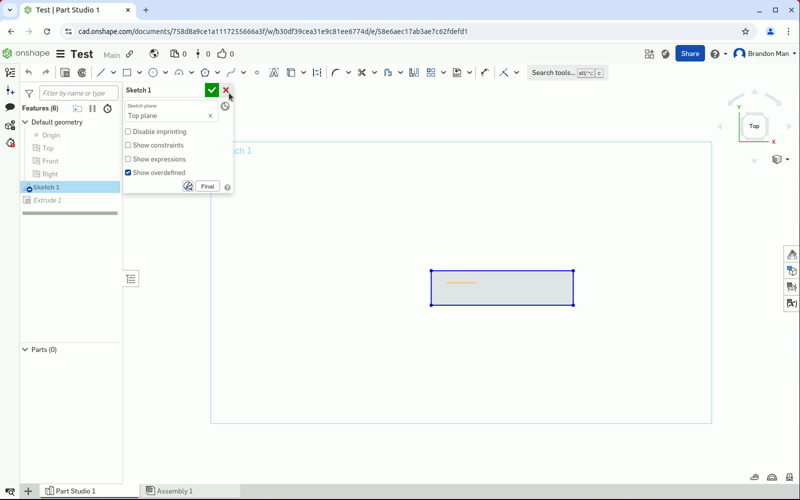
click(229, 92)
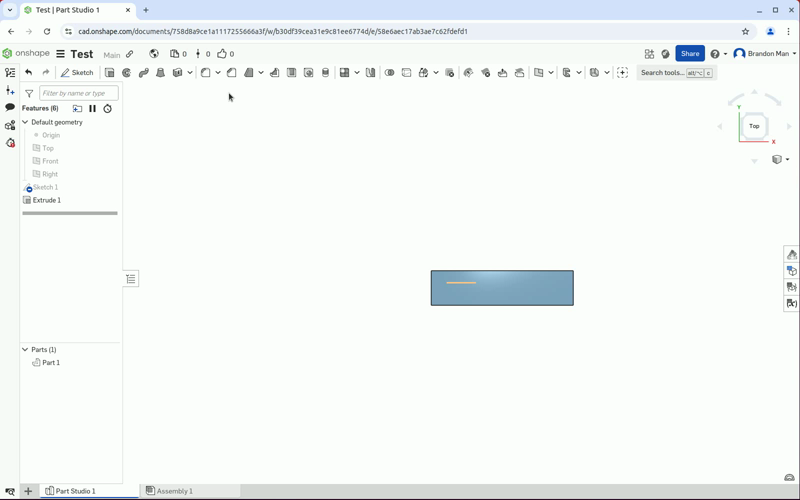
mouse_move(541, 75)
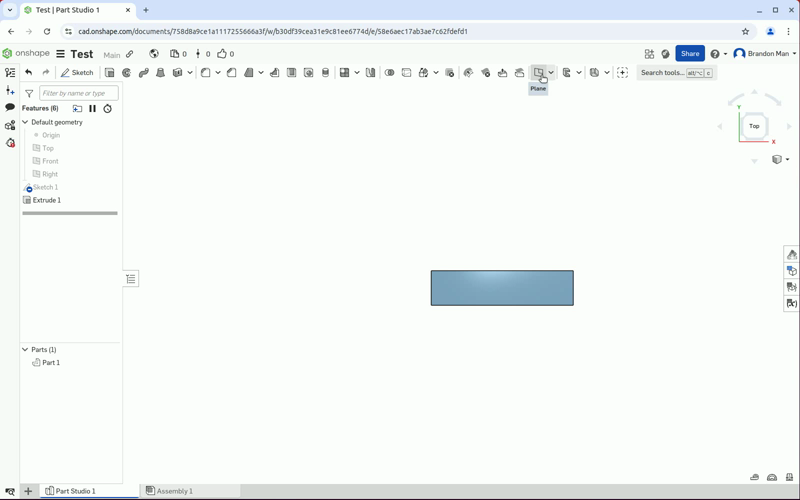
click(541, 75)
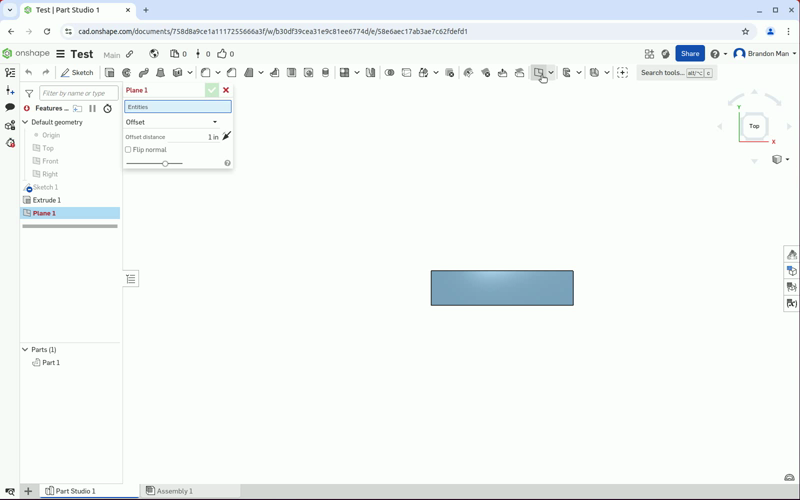
mouse_move(73, 150)
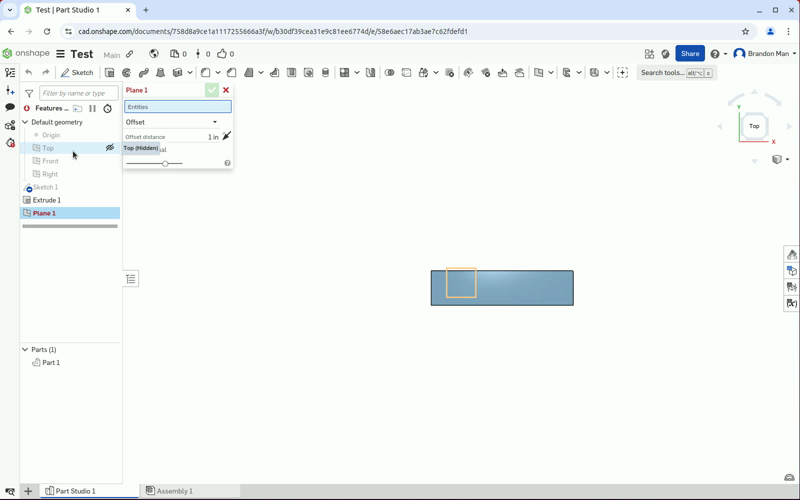
click(73, 150)
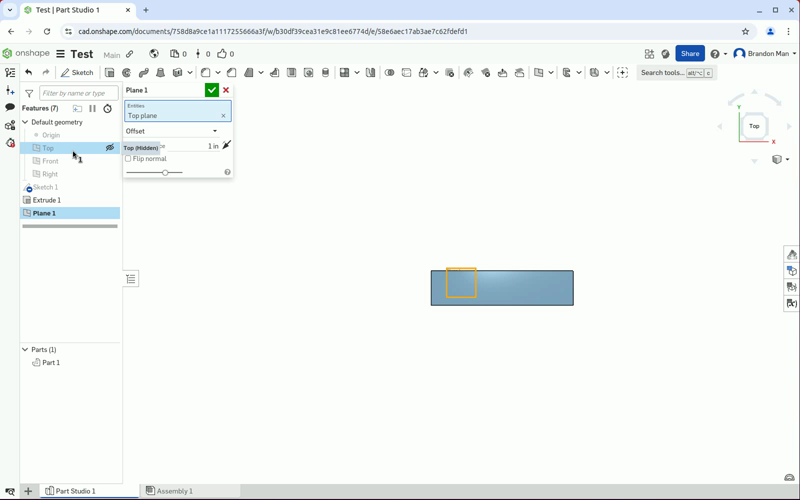
key(tab, 2)
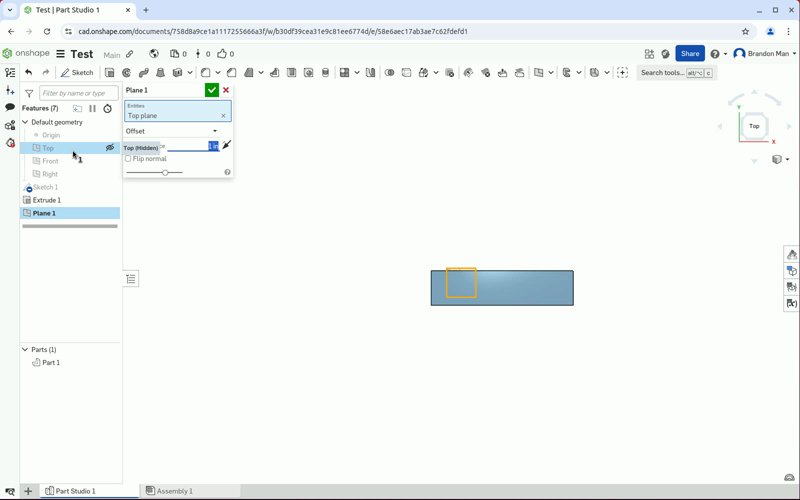
text(19.966)
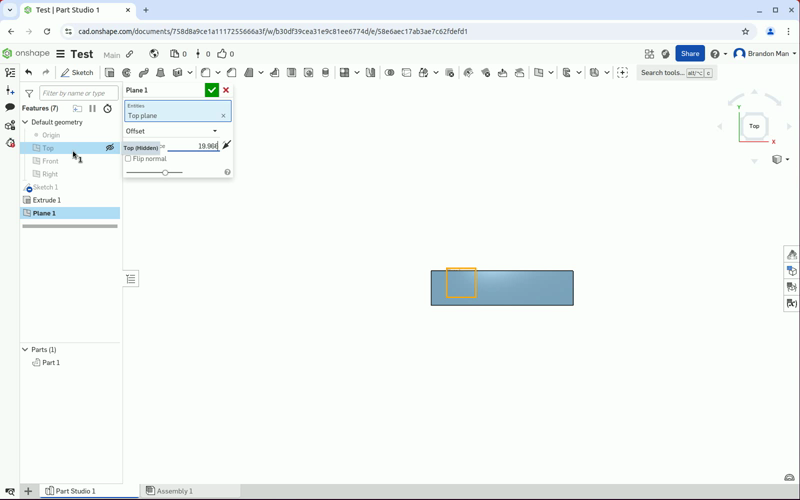
key(enter, 2)
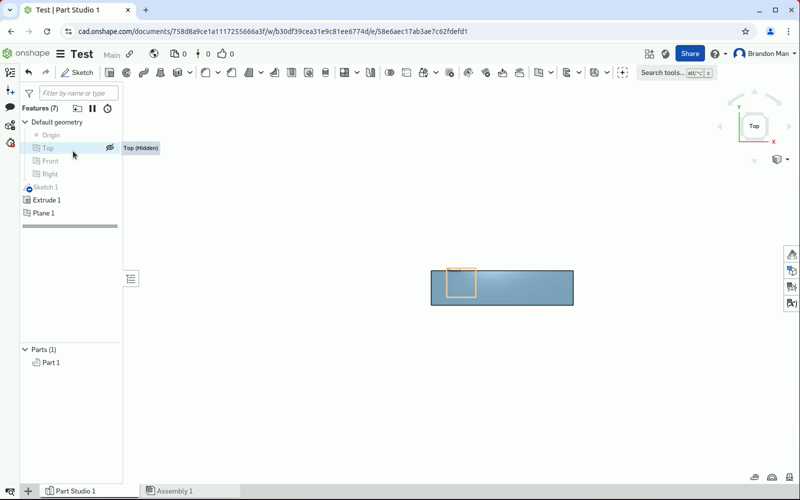
key(shift+s)
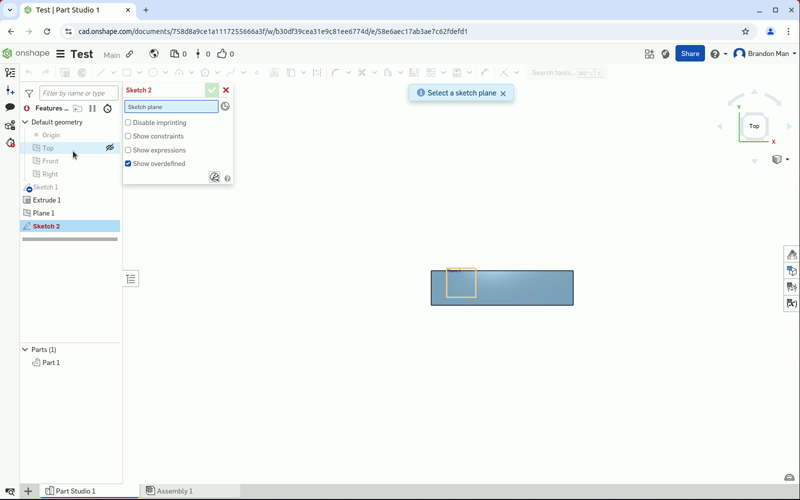
mouse_move(73, 215)
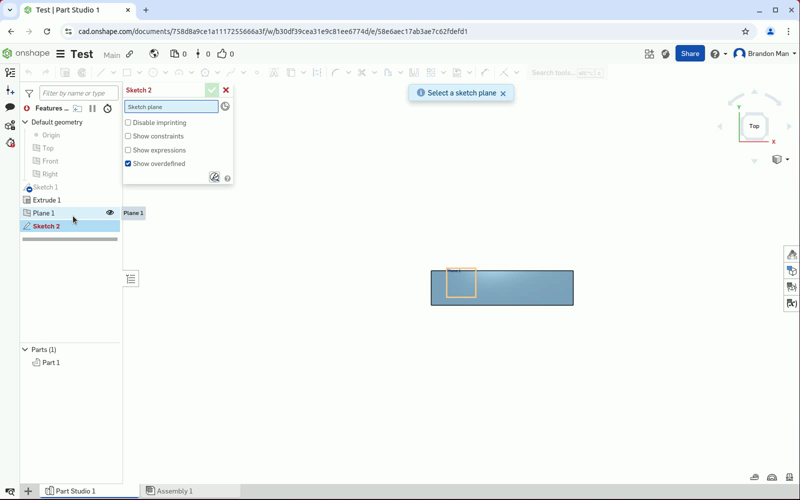
click(73, 215)
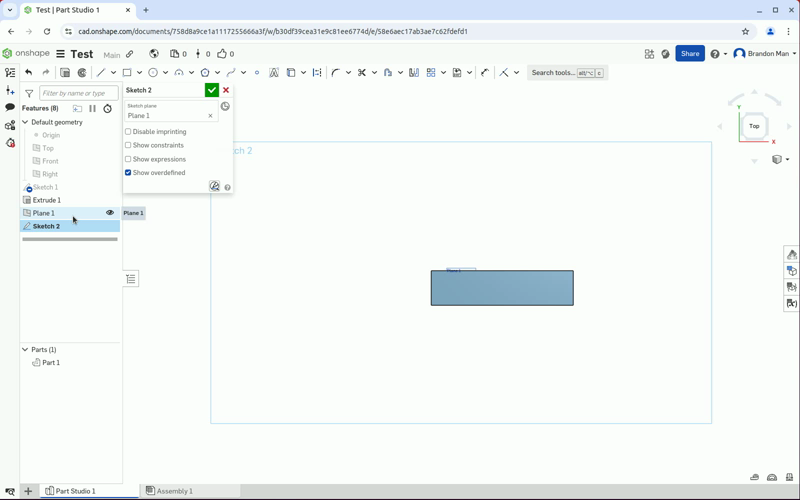
mouse_move(73, 352)
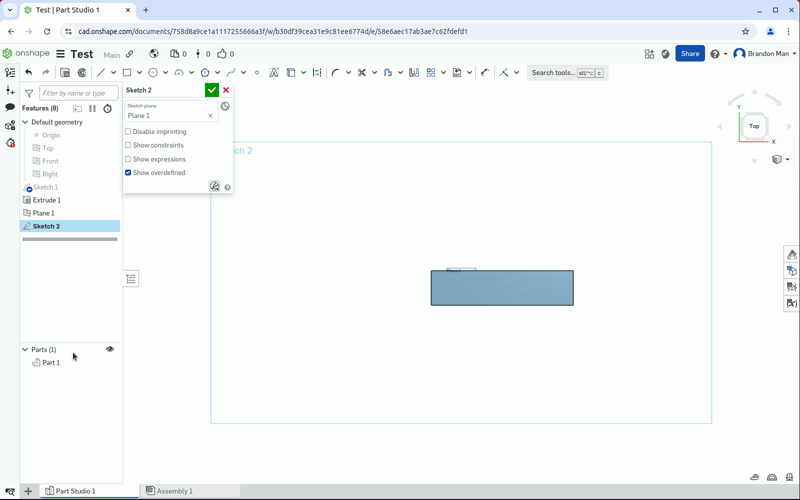
key(y)
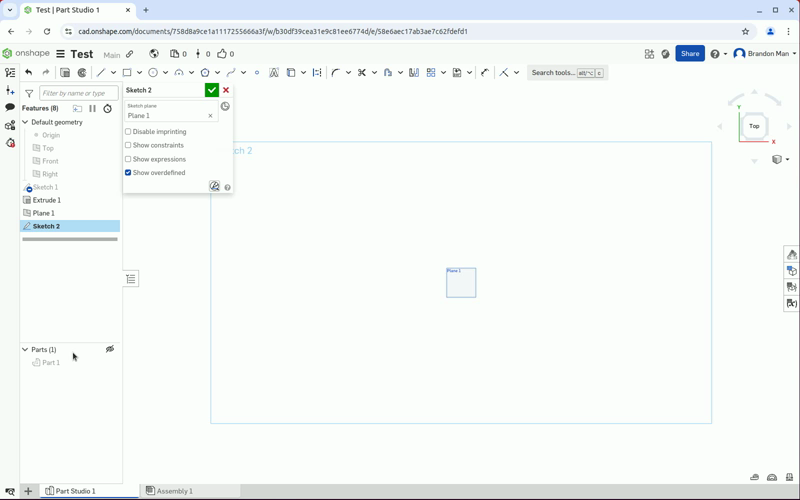
key(l)
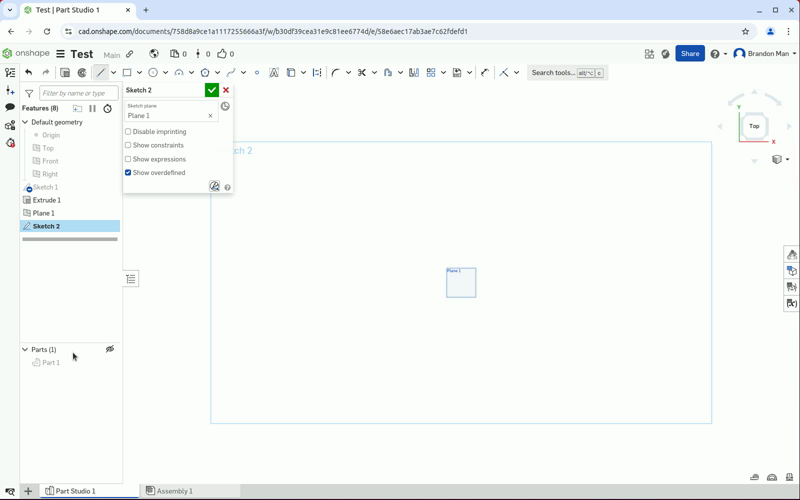
key_down(shift)
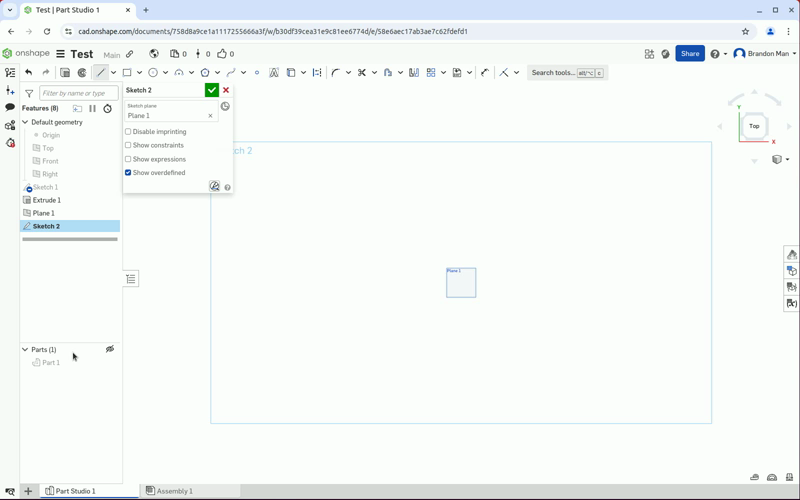
mouse_move(431, 295)
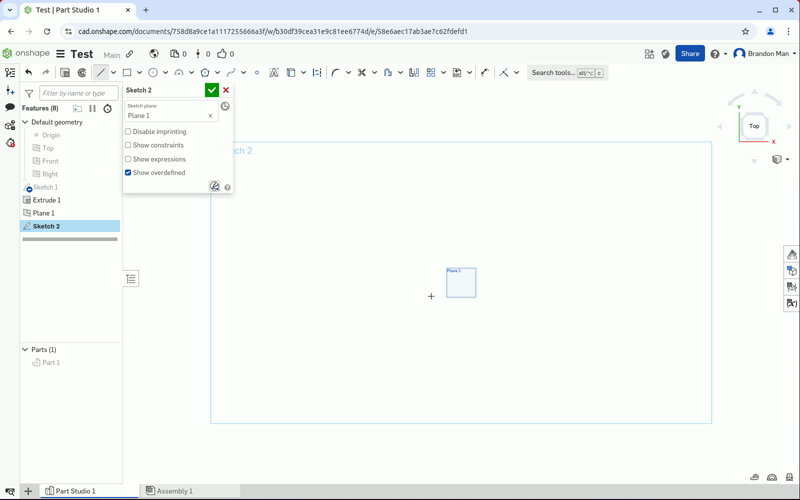
click(431, 295)
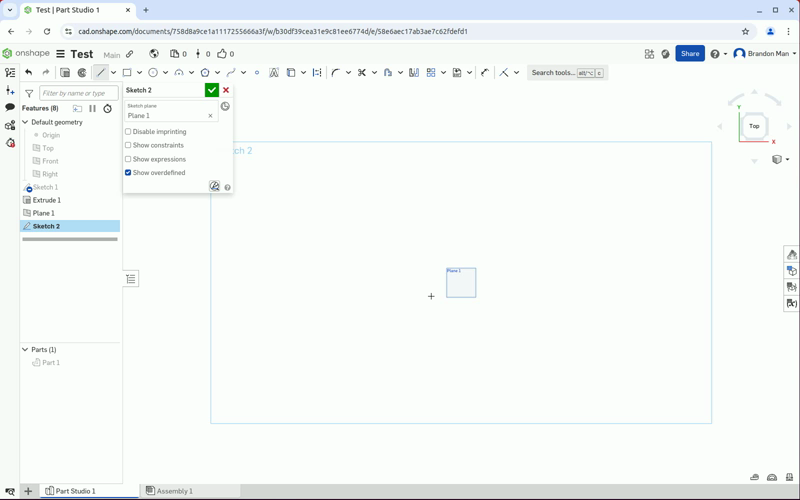
key_up(shift)
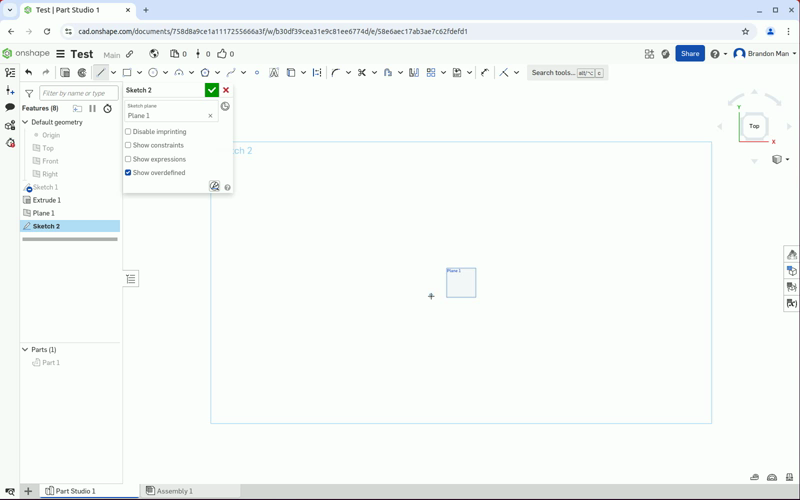
key_down(shift)
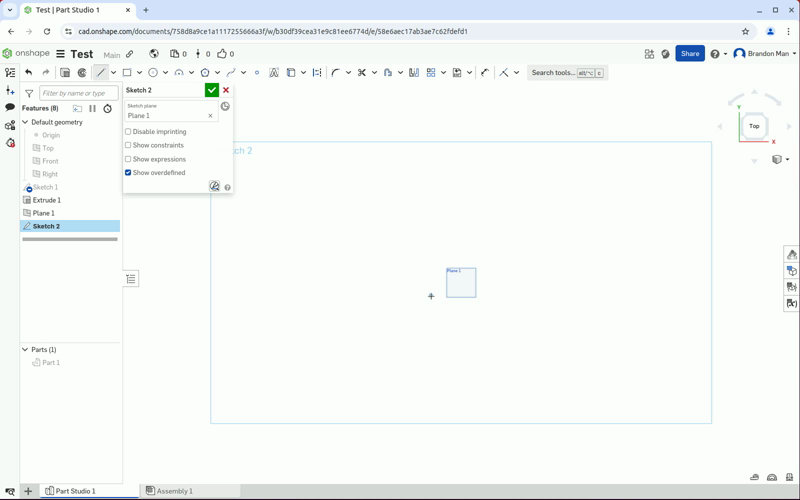
mouse_move(573, 295)
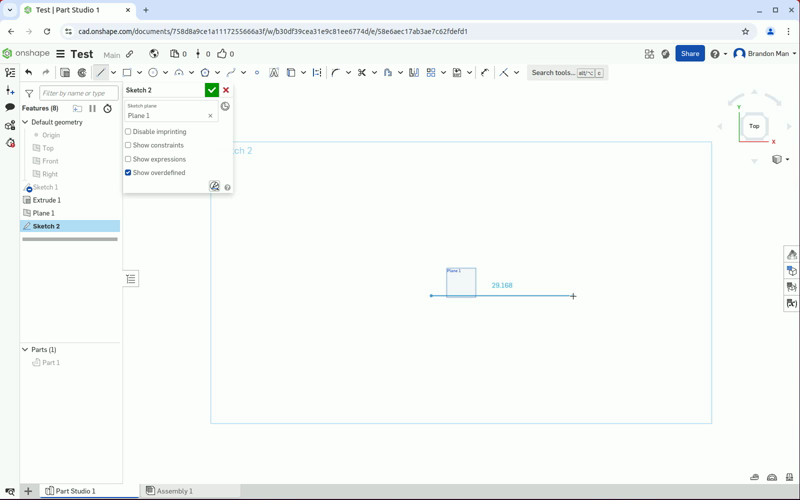
click(573, 295)
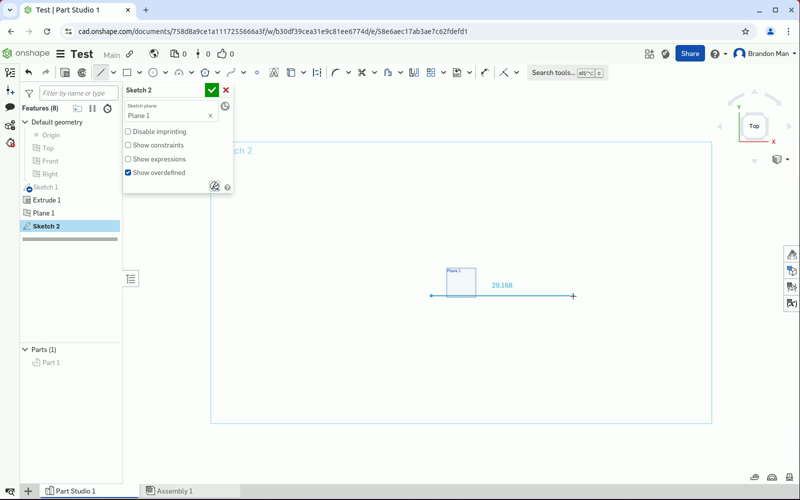
key_up(shift)
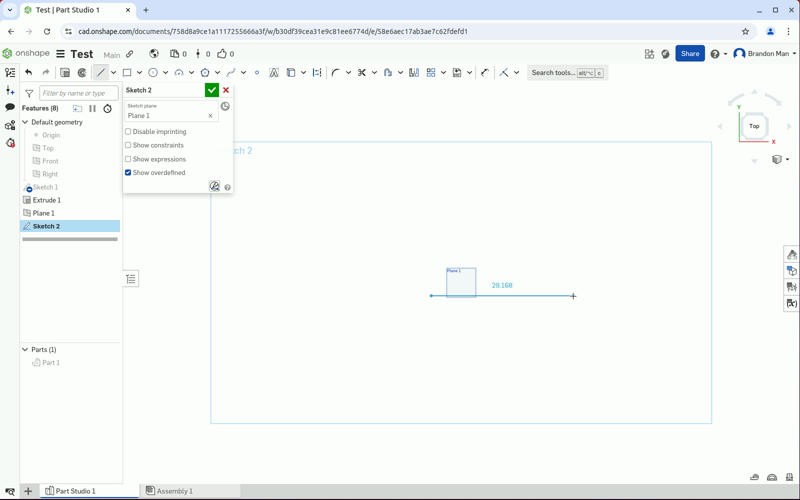
key_down(shift)
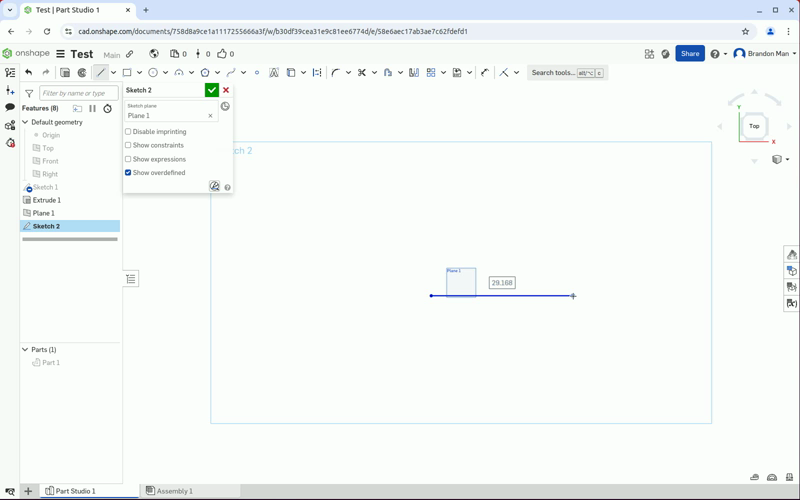
mouse_move(589, 295)
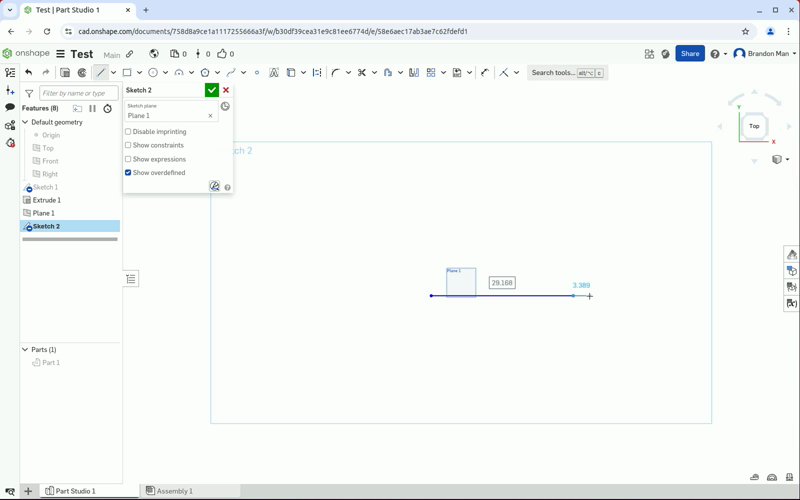
mouse_move(573, 280)
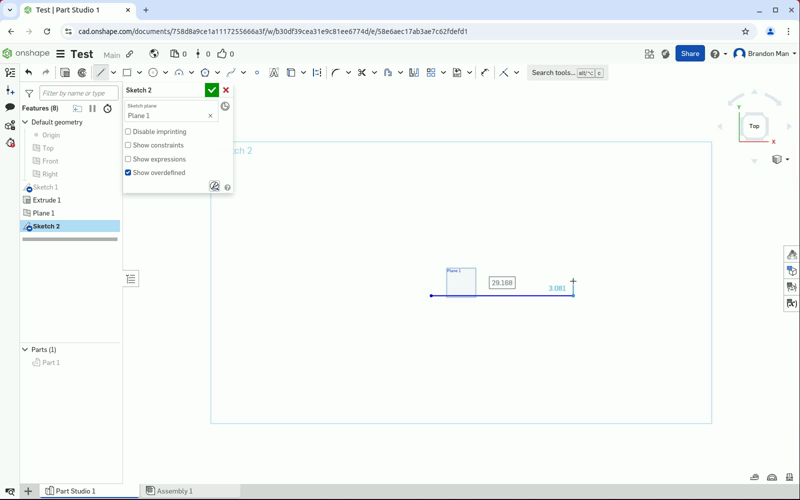
click(573, 280)
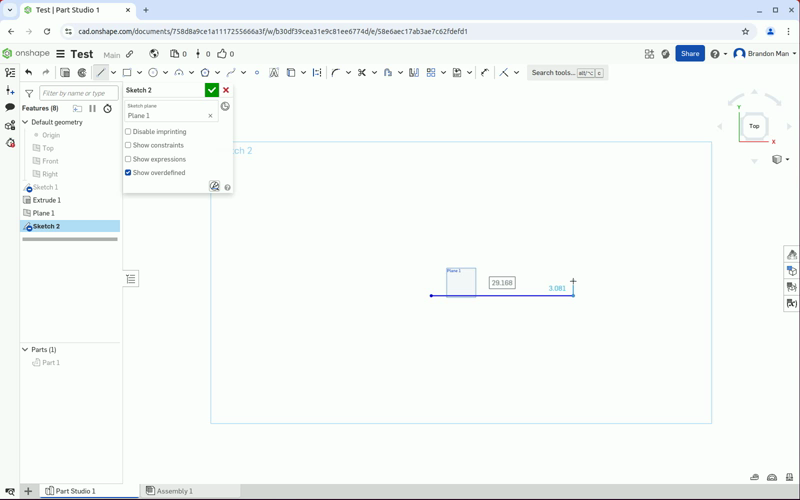
key_up(shift)
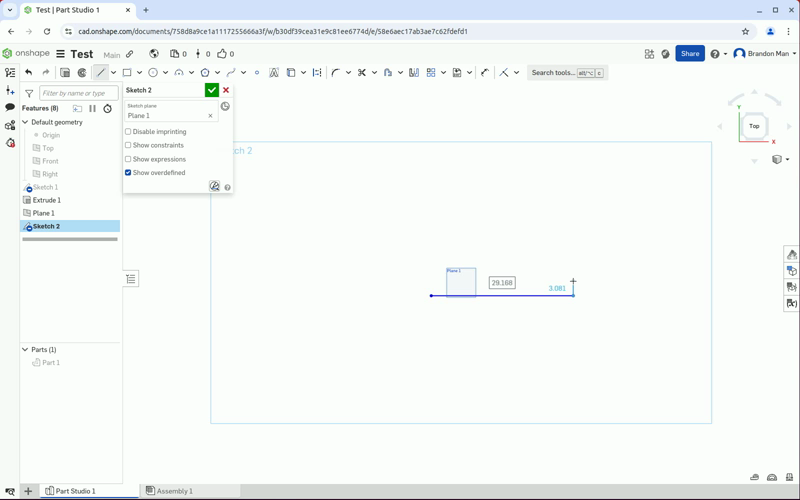
key_down(shift)
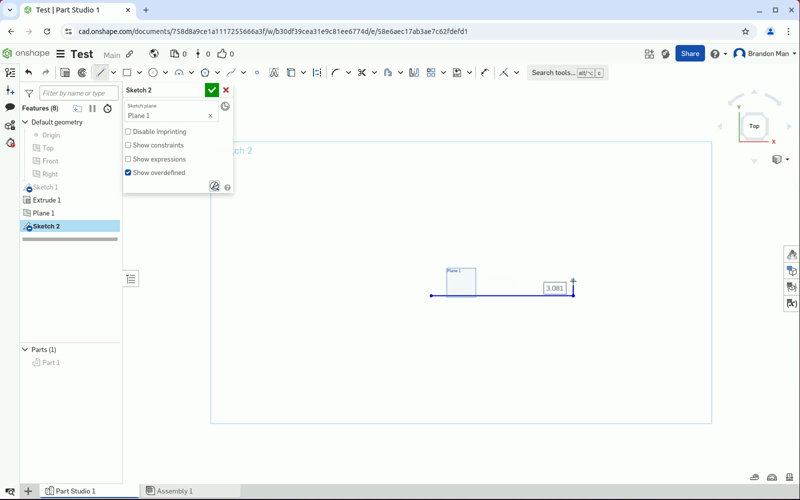
mouse_move(431, 280)
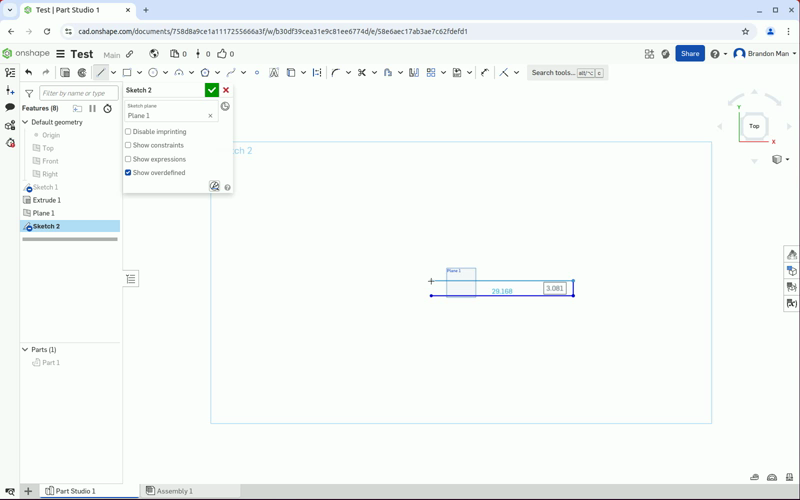
click(431, 280)
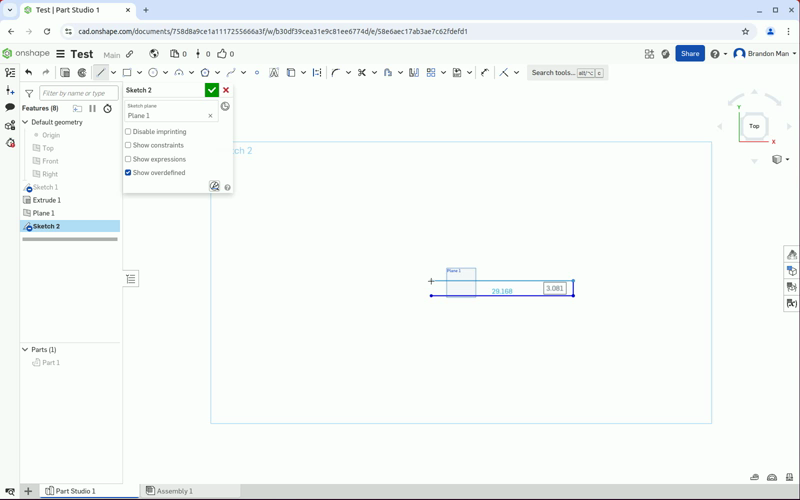
key_up(shift)
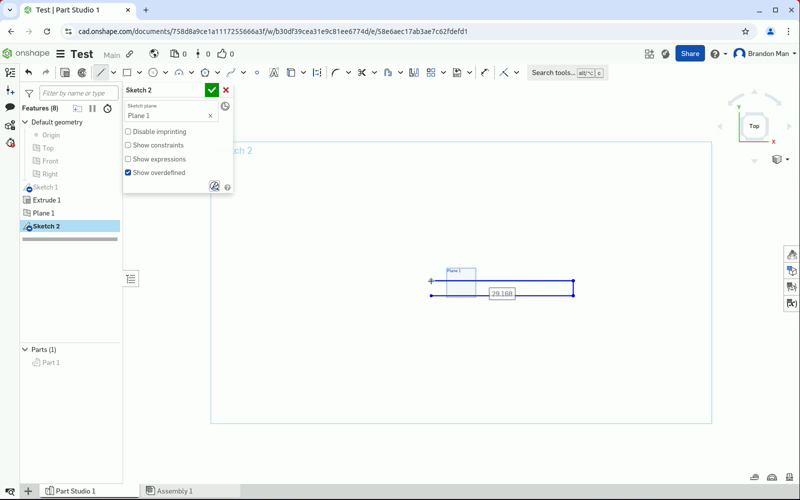
mouse_move(461, 280)
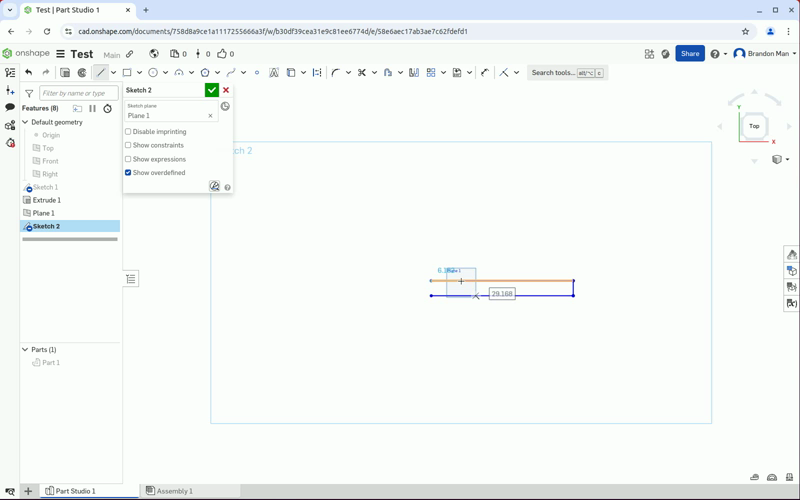
key_down(shift)
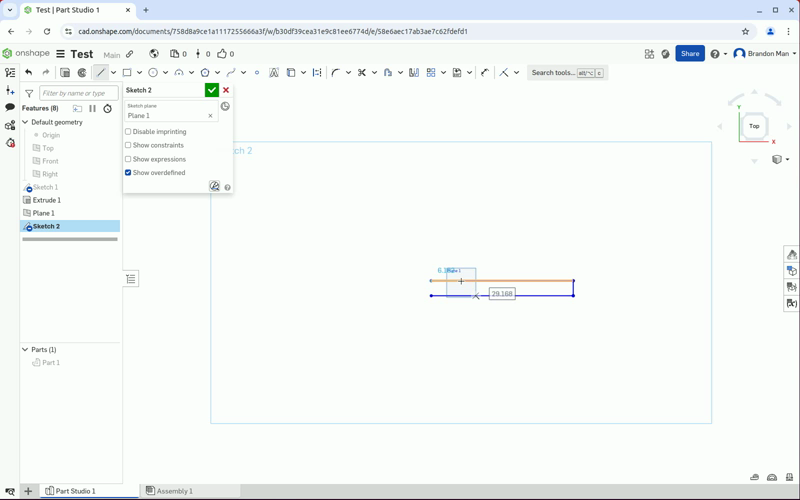
mouse_move(431, 295)
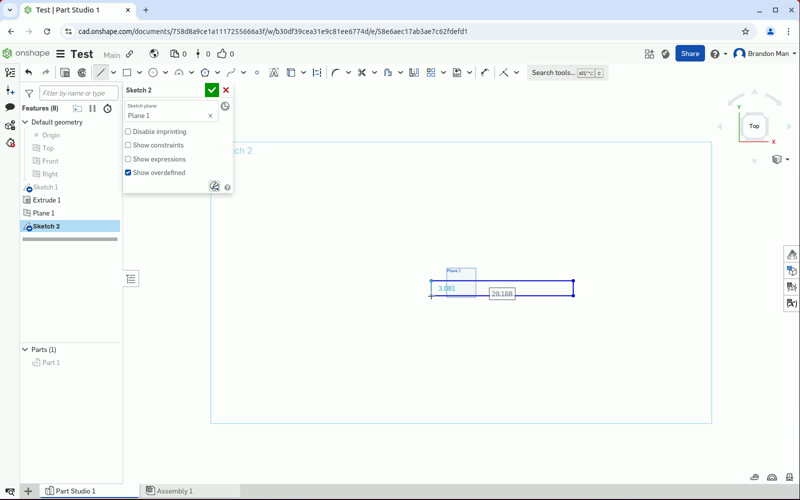
key_up(shift)
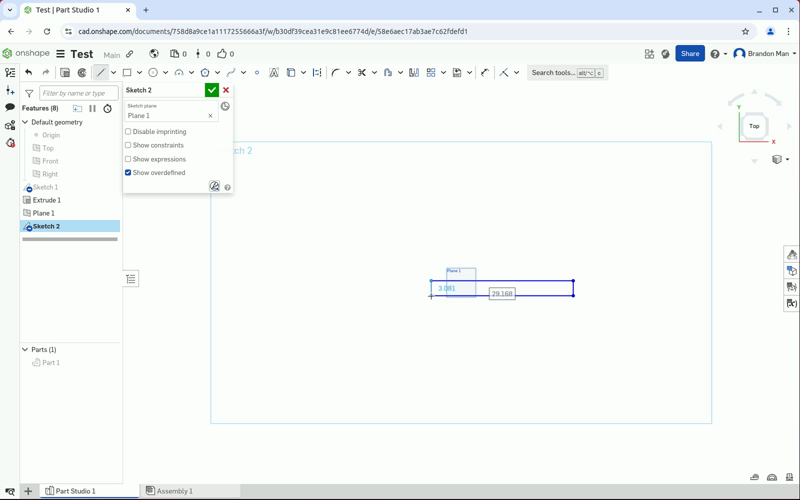
click(431, 295)
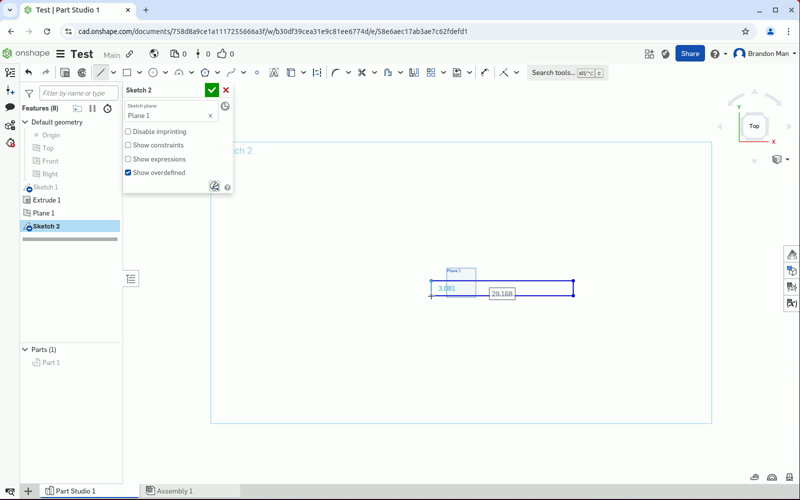
key(esc)
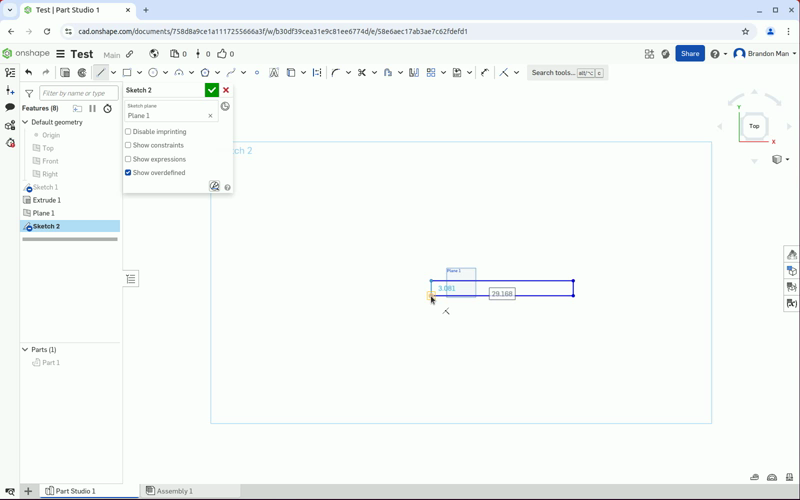
mouse_move(532, 289)
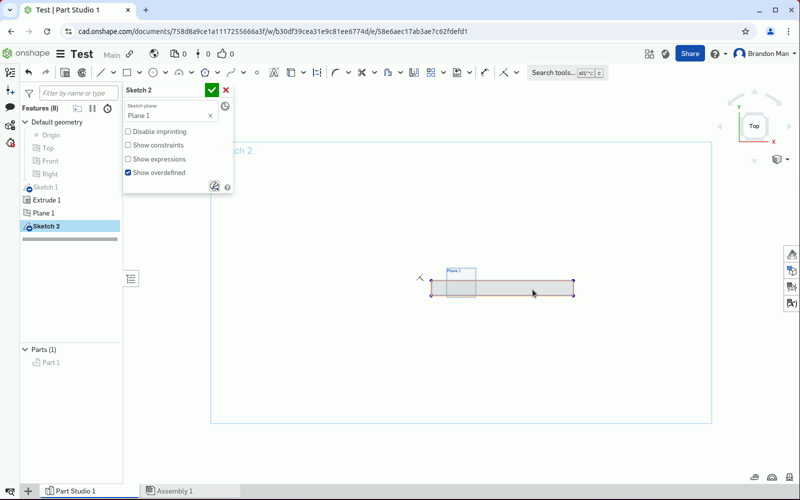
click(532, 289)
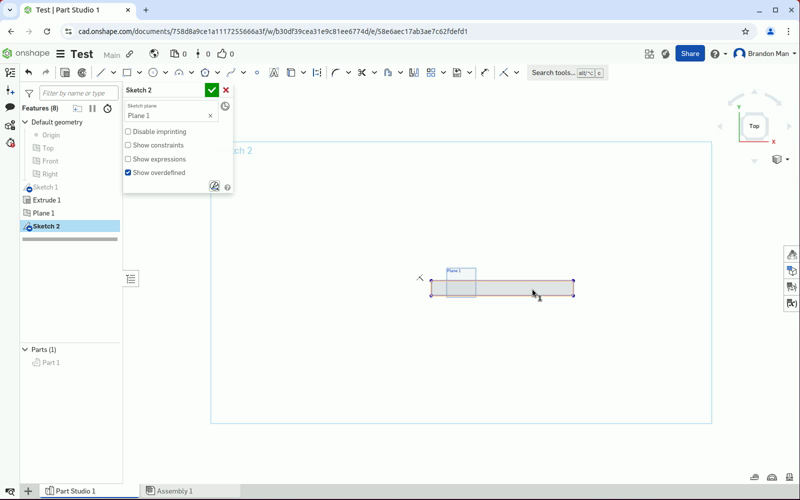
mouse_move(73, 352)
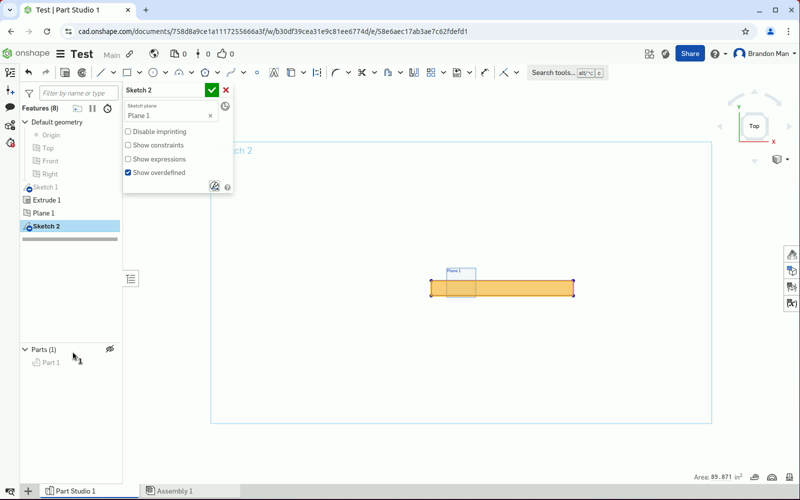
key(shift+y)
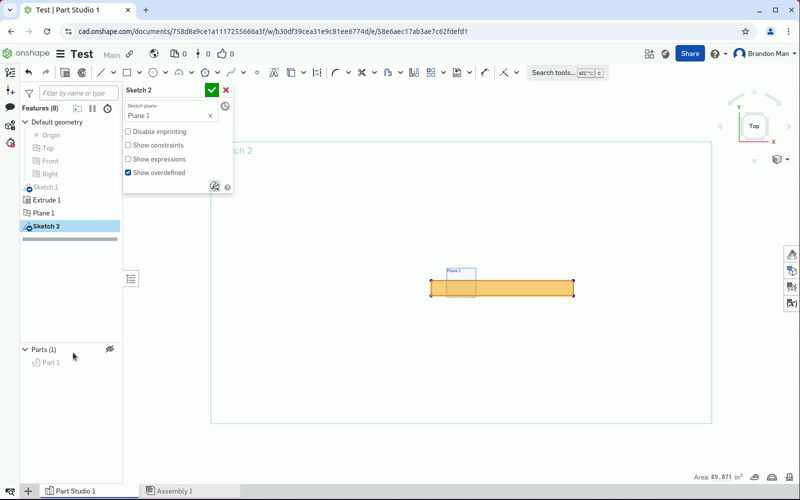
key(shift+e)
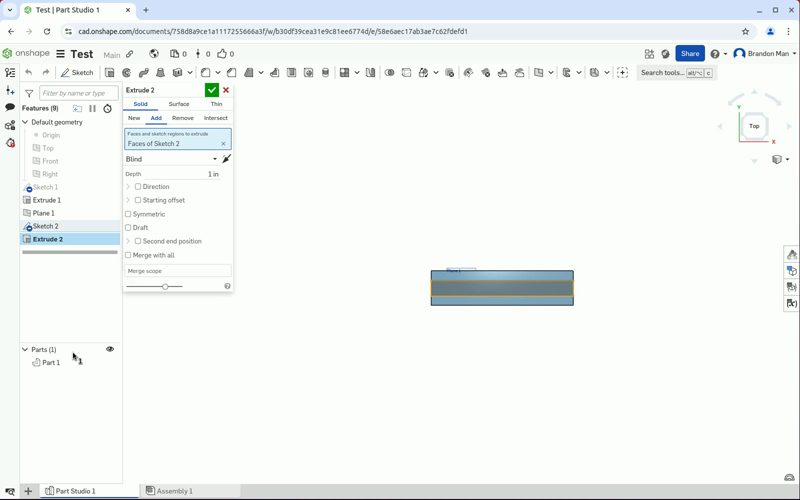
mouse_move(143, 106)
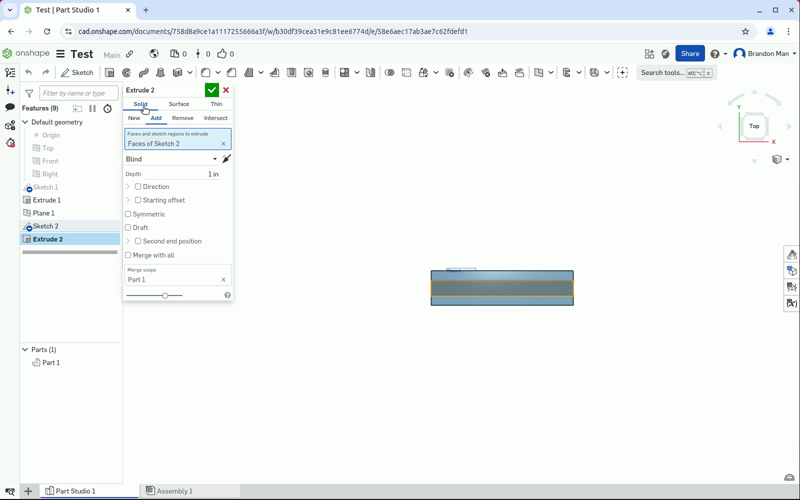
click(143, 106)
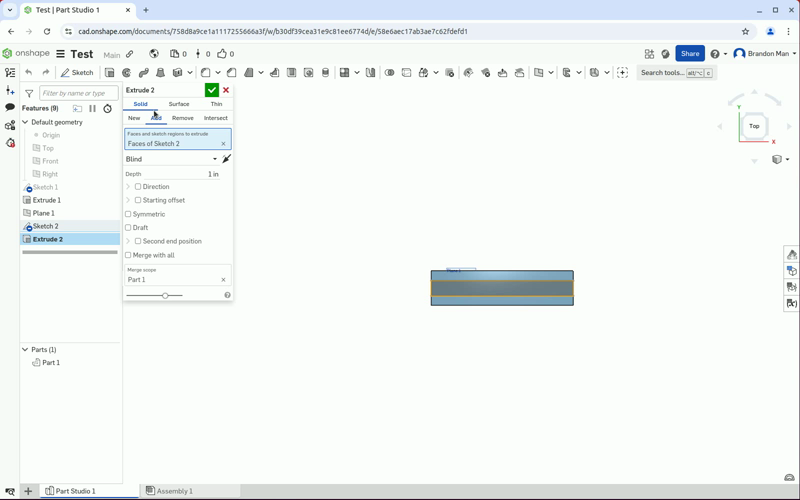
mouse_move(186, 120)
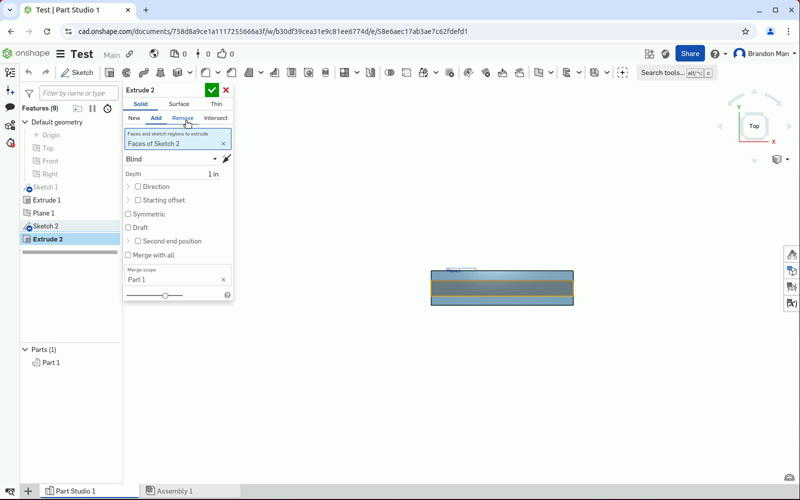
click(186, 120)
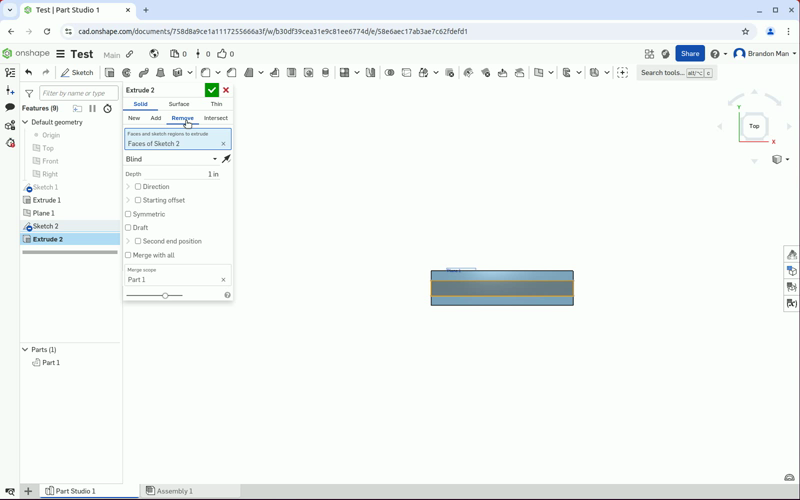
key(tab, 4)
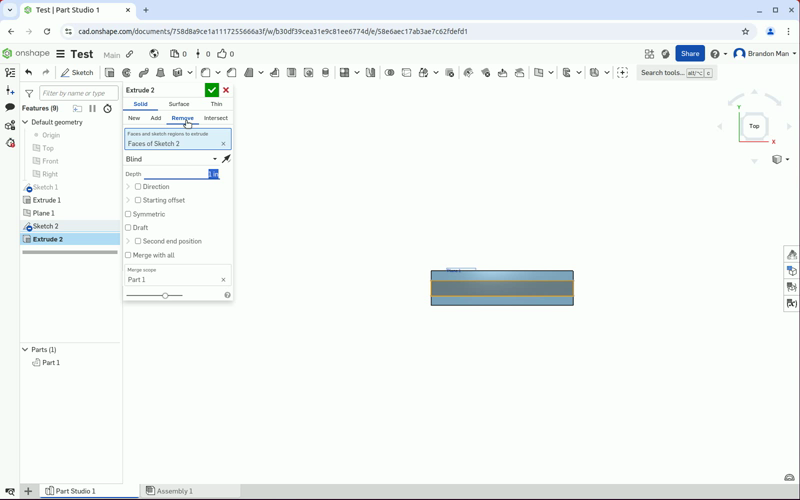
text(18.294)
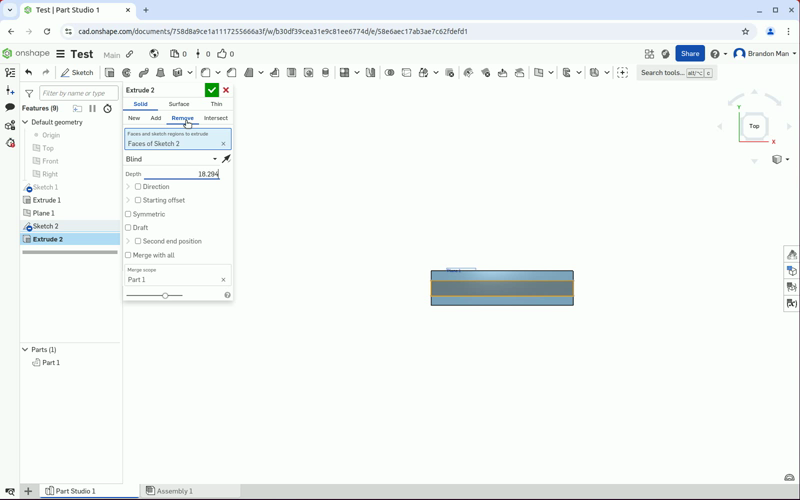
key(tab, 6)
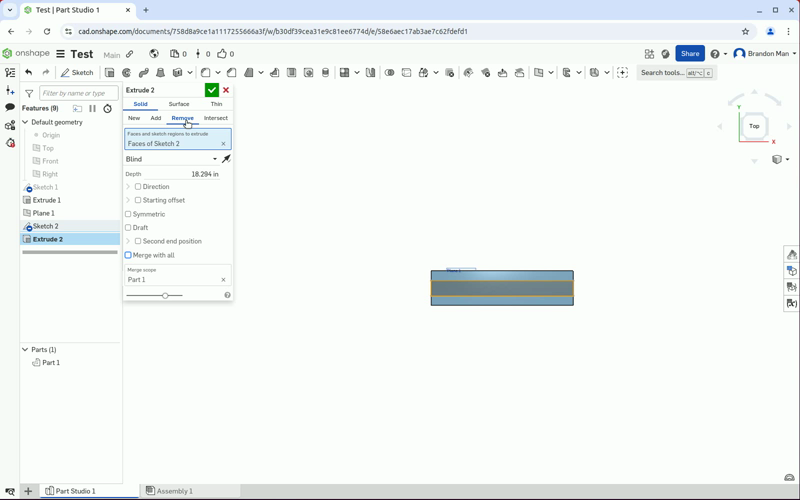
key(space)
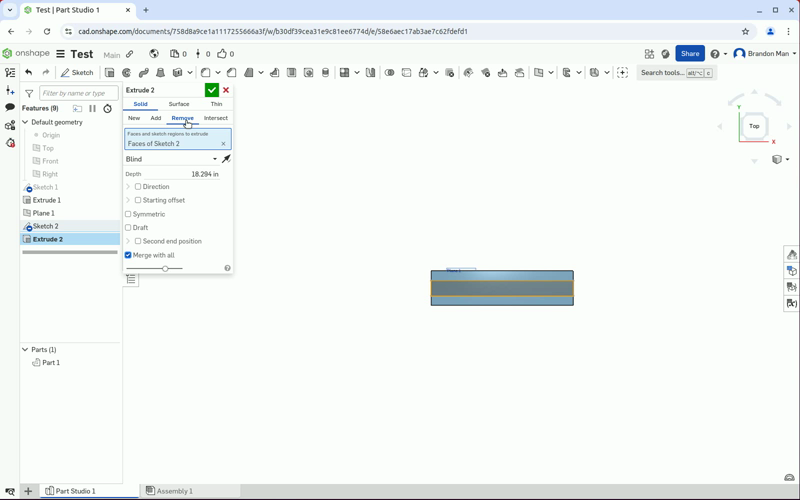
key(enter)
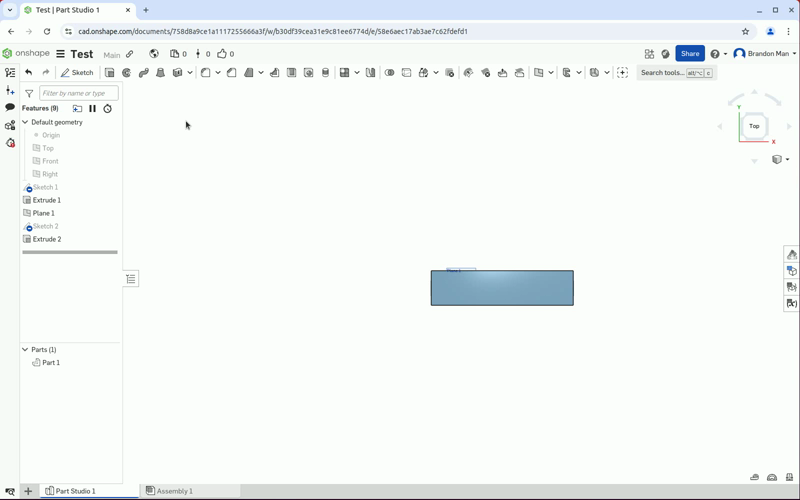
key(shift+h)
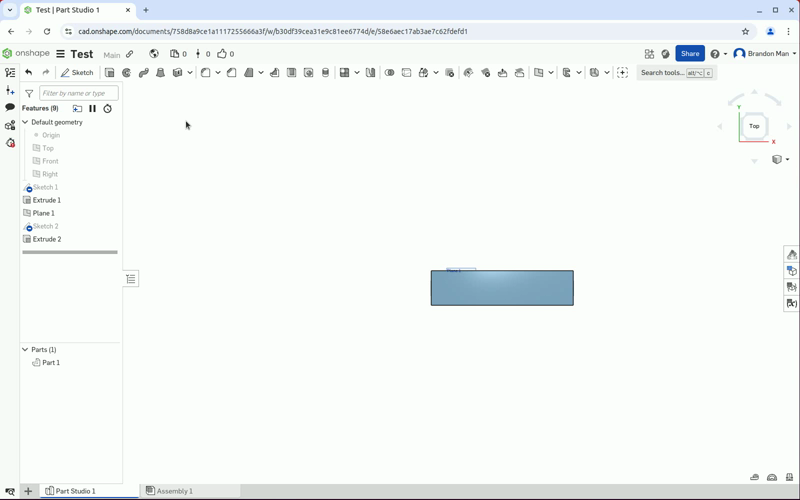
key(shift+h)
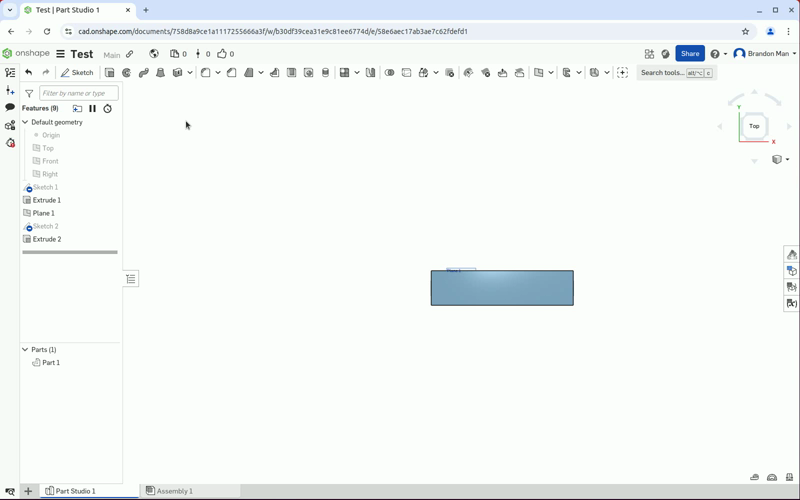
mouse_move(73, 189)
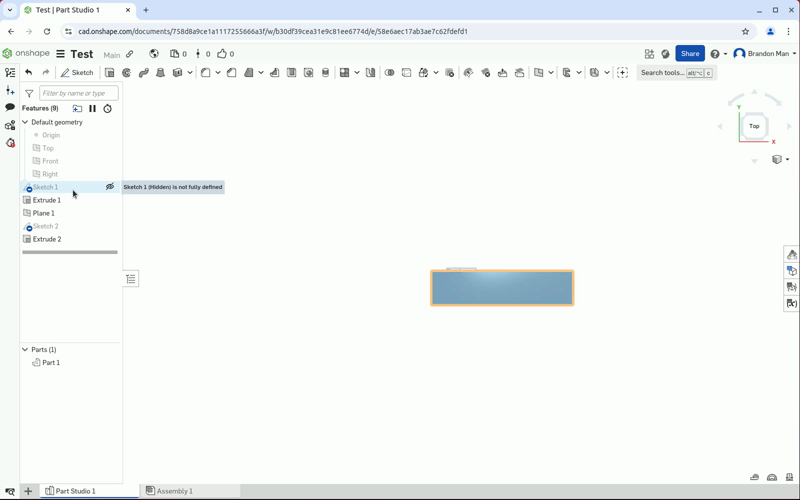
click(73, 189)
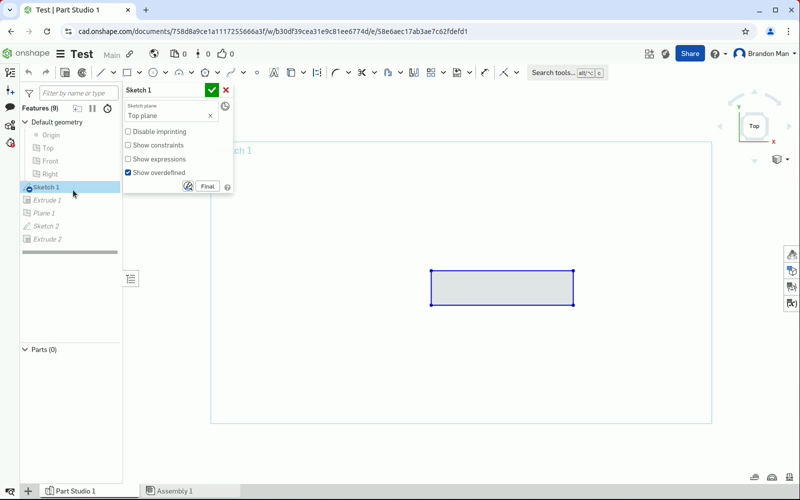
mouse_move(229, 92)
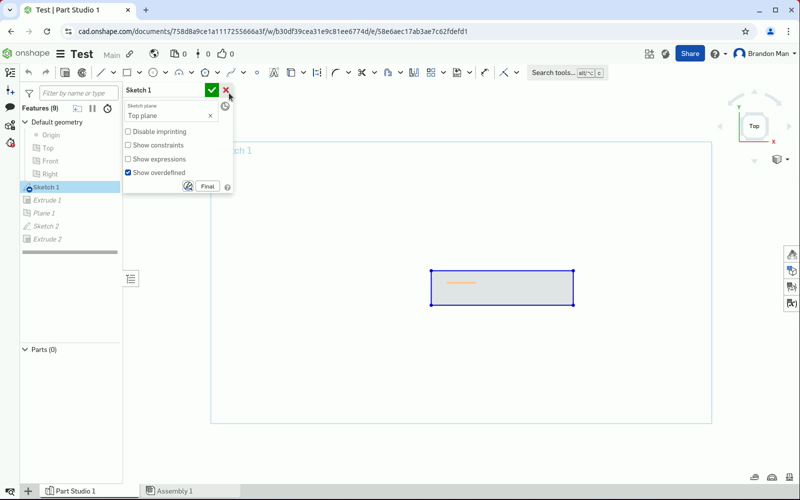
click(229, 92)
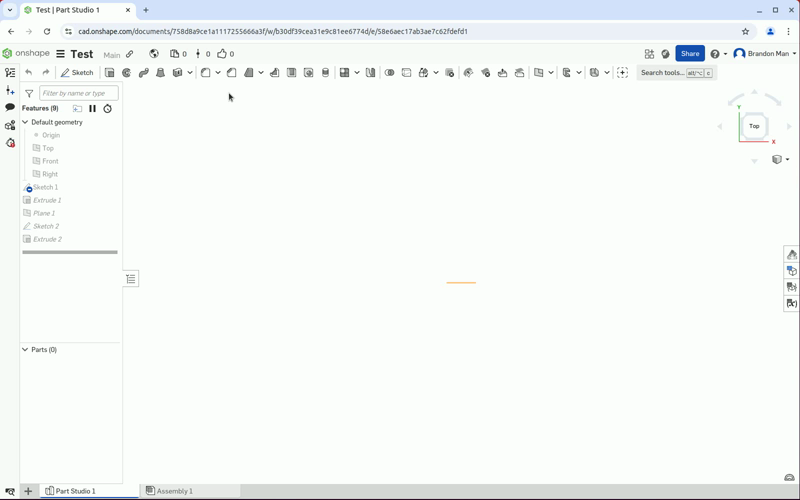
key(shift+s)
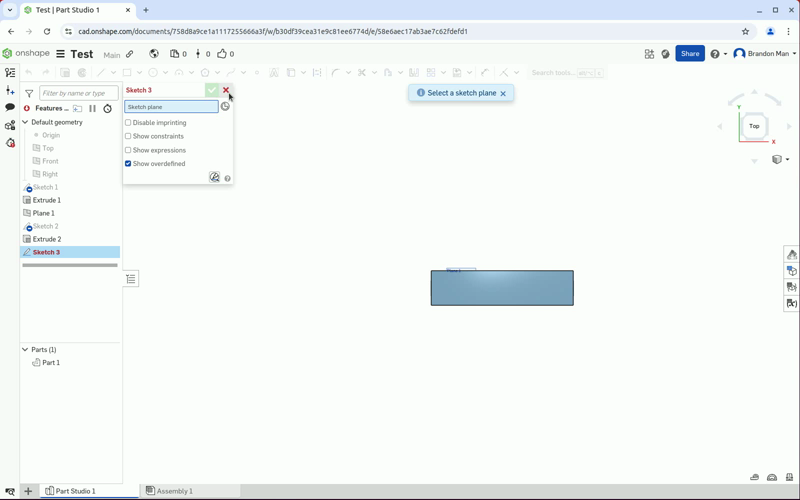
mouse_move(73, 215)
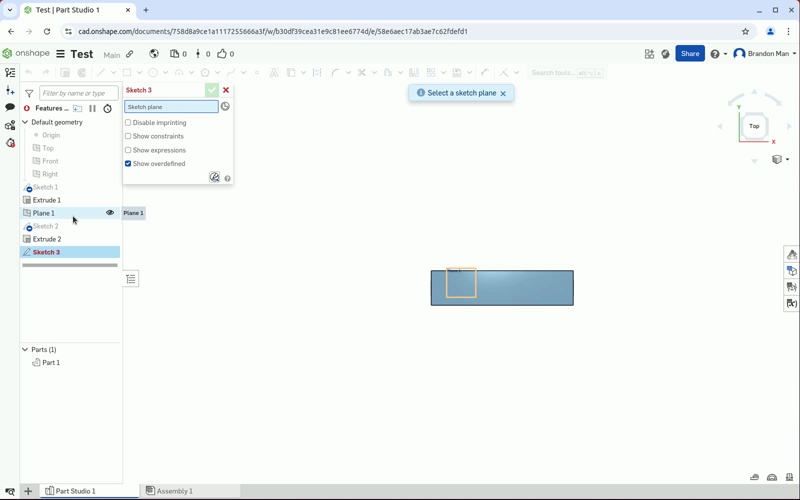
click(73, 215)
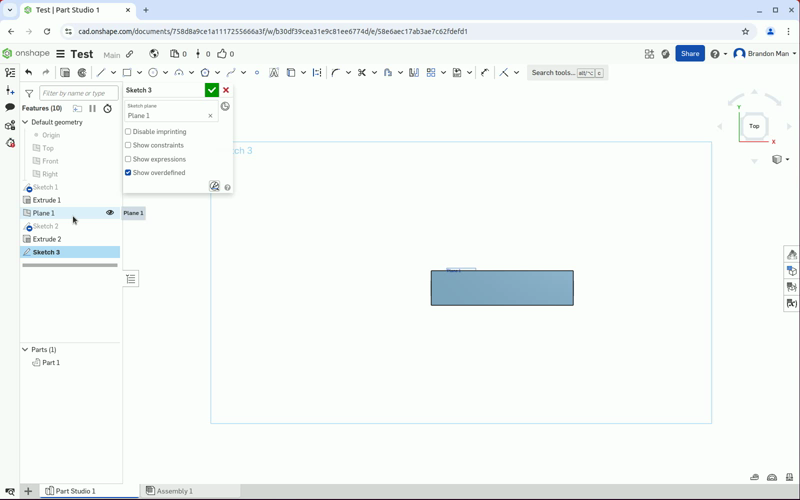
mouse_move(73, 352)
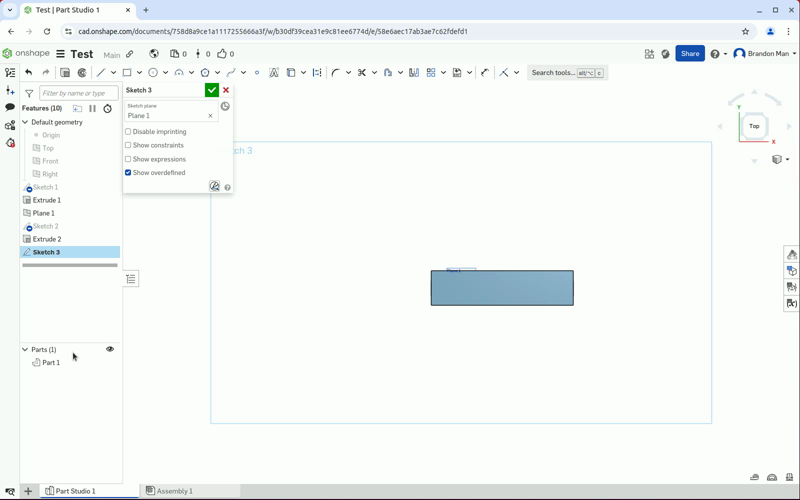
key(y)
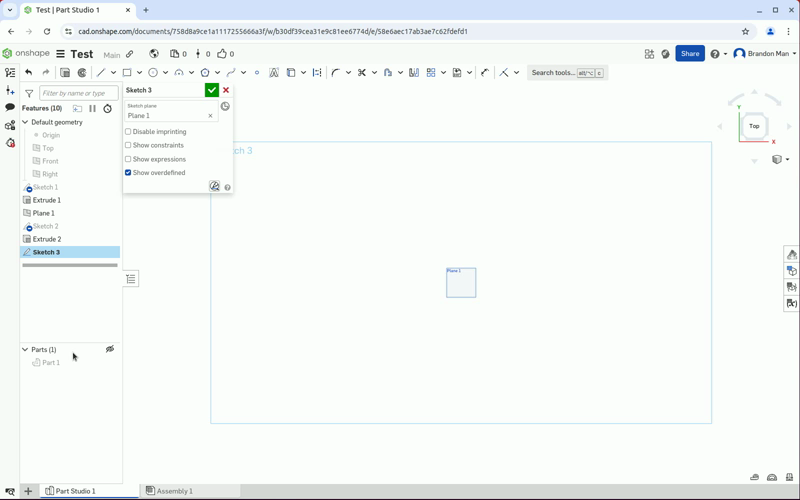
key(l)
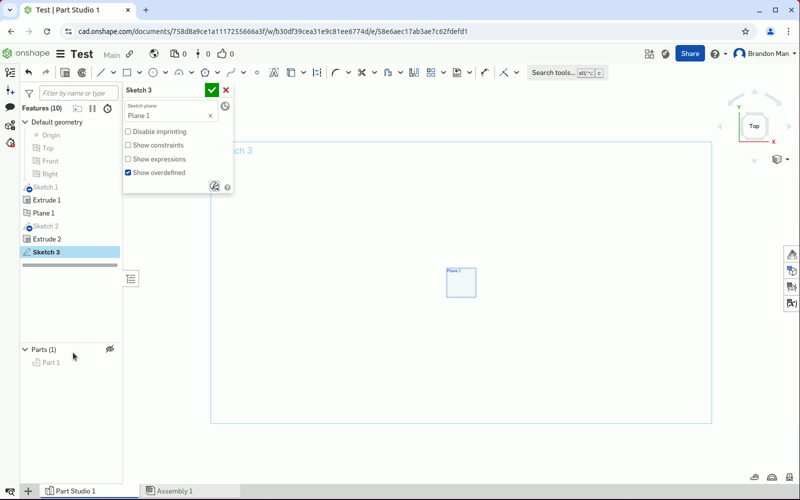
key_down(shift)
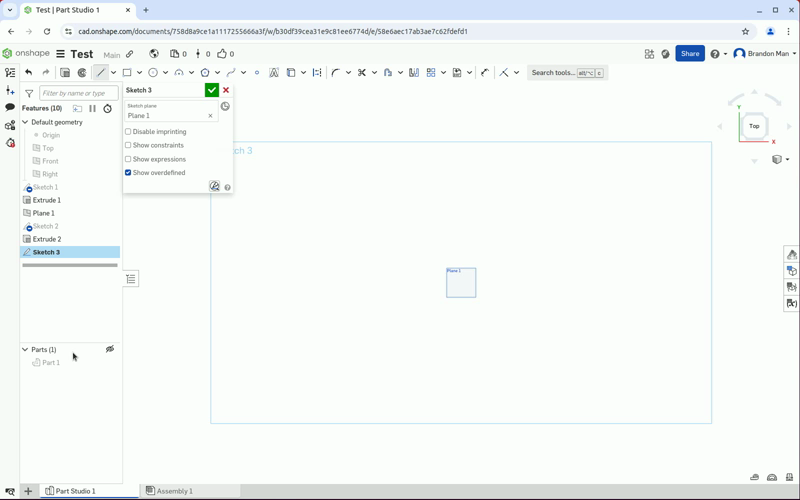
mouse_move(558, 280)
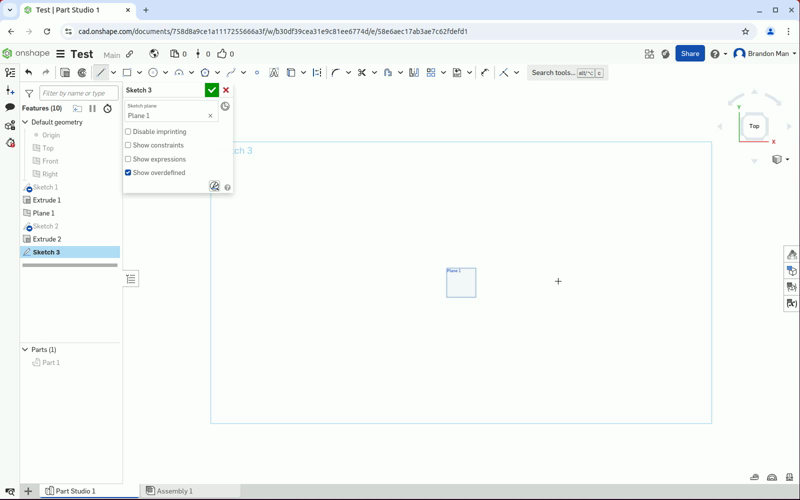
click(558, 280)
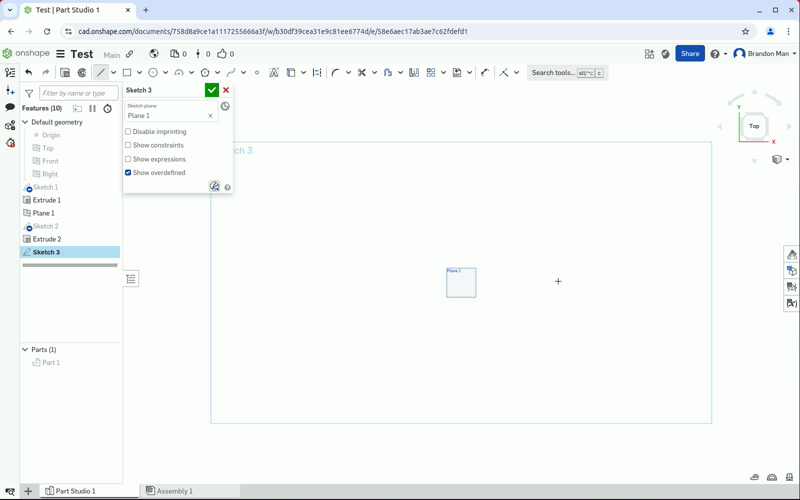
key_up(shift)
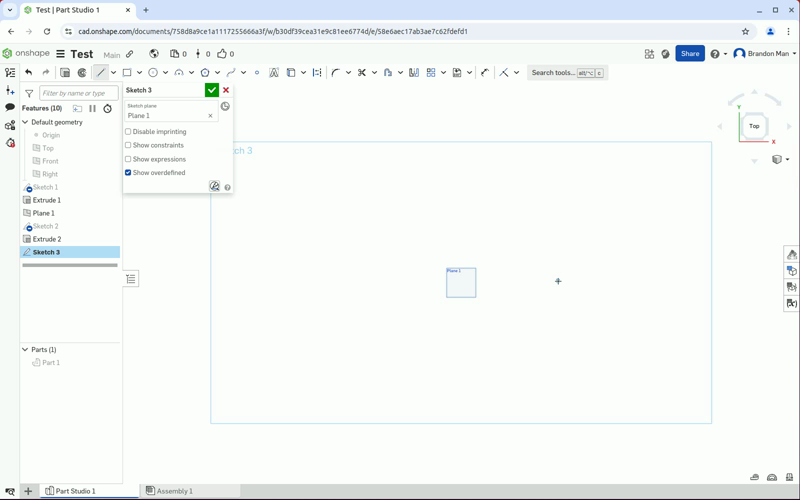
key_down(shift)
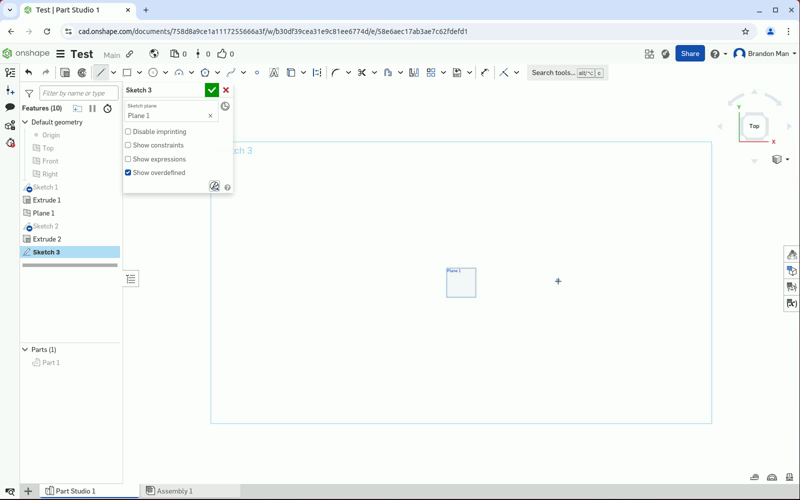
mouse_move(588, 280)
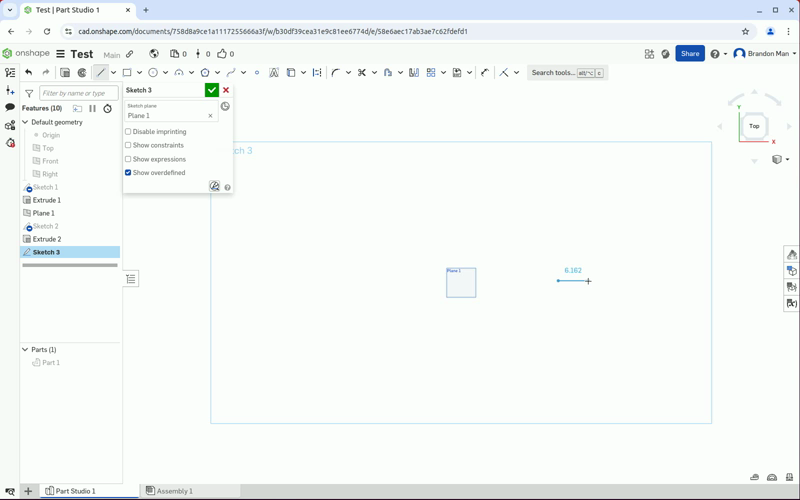
mouse_move(574, 280)
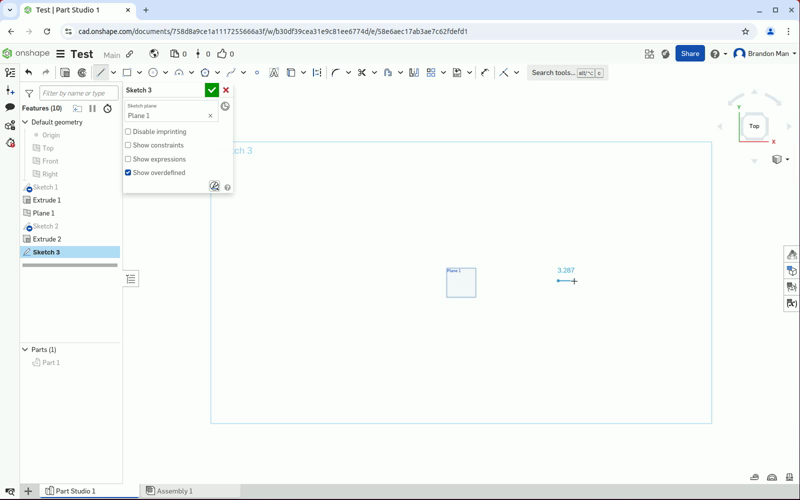
click(574, 280)
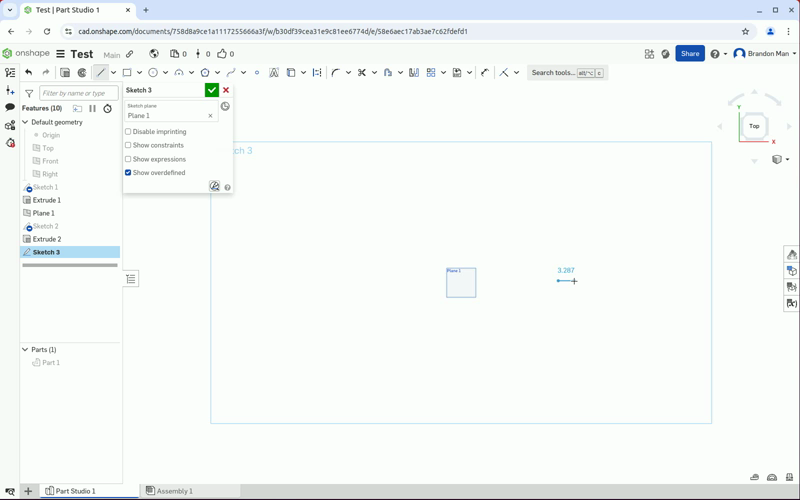
key_up(shift)
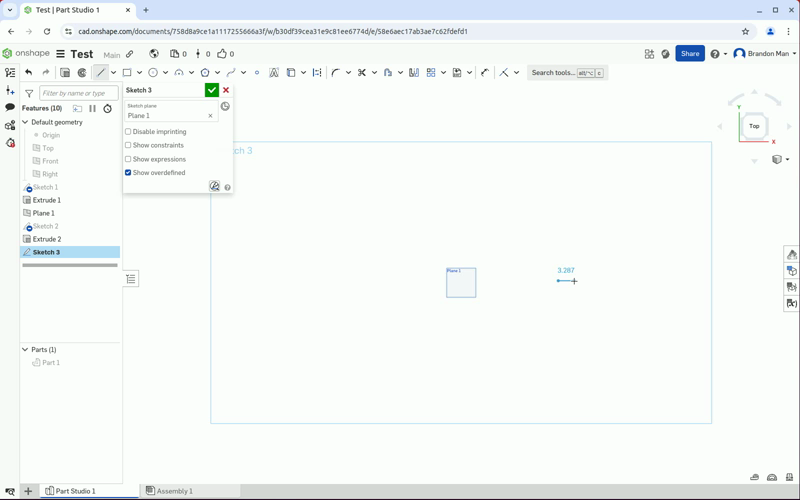
key_down(shift)
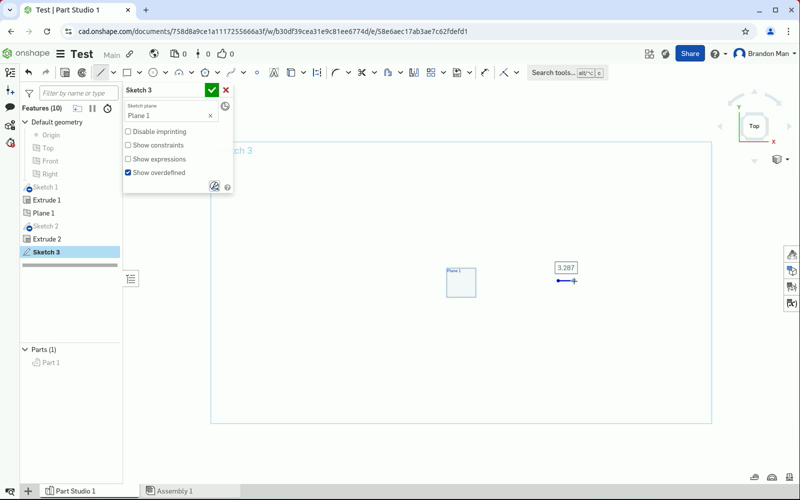
mouse_move(589, 280)
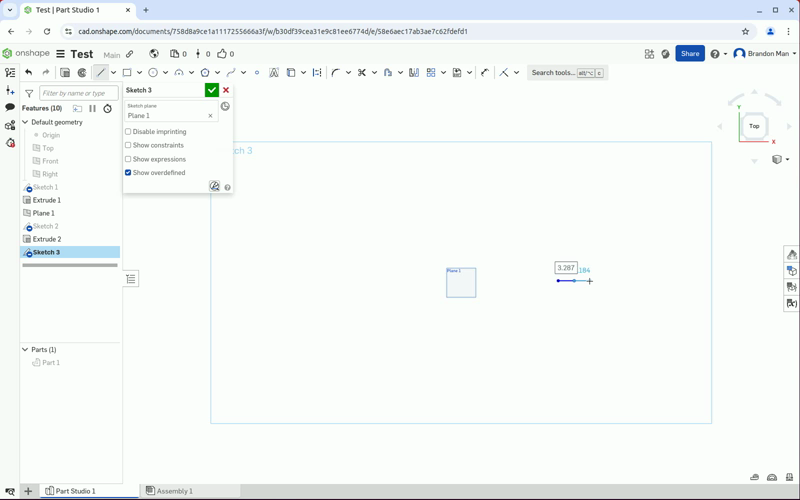
mouse_move(574, 269)
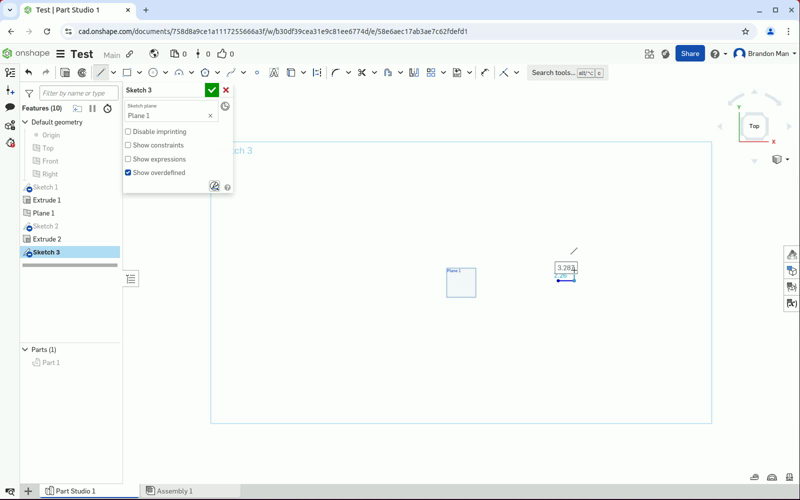
click(574, 269)
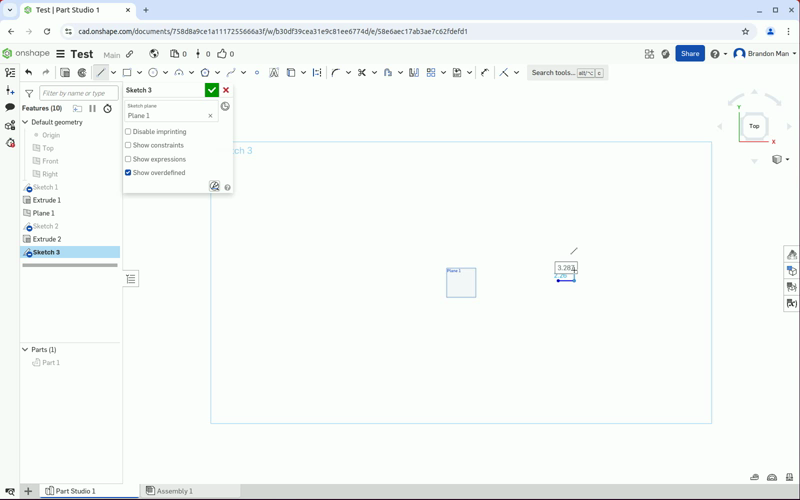
key_up(shift)
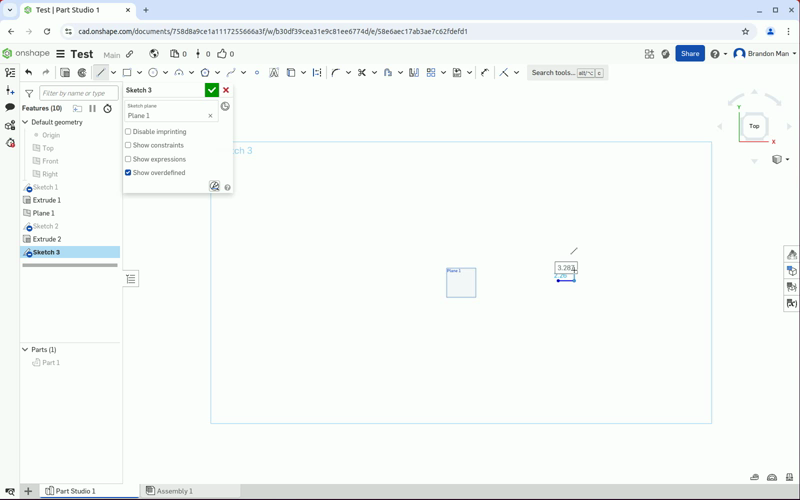
key_down(shift)
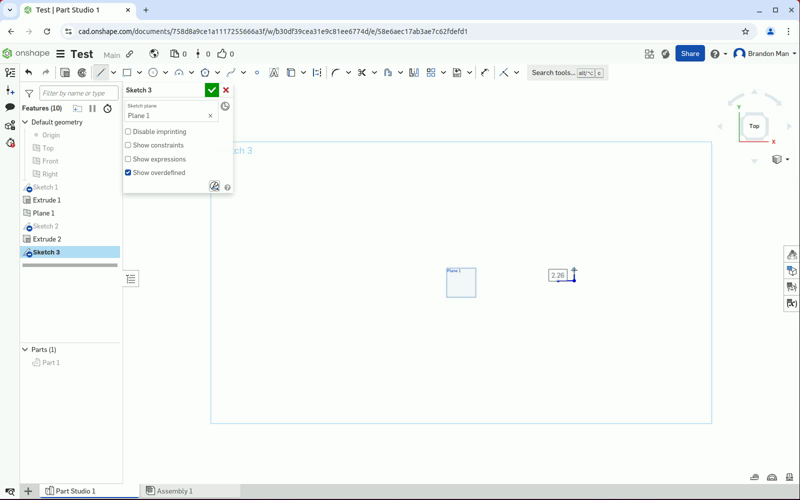
mouse_move(589, 269)
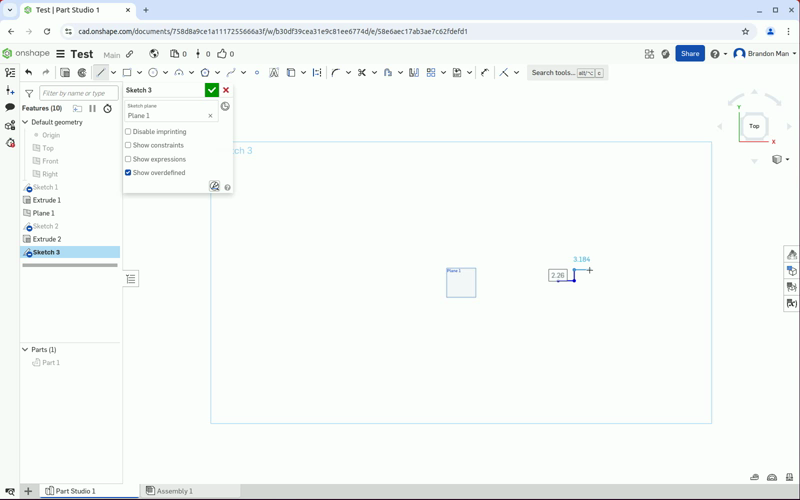
mouse_move(558, 269)
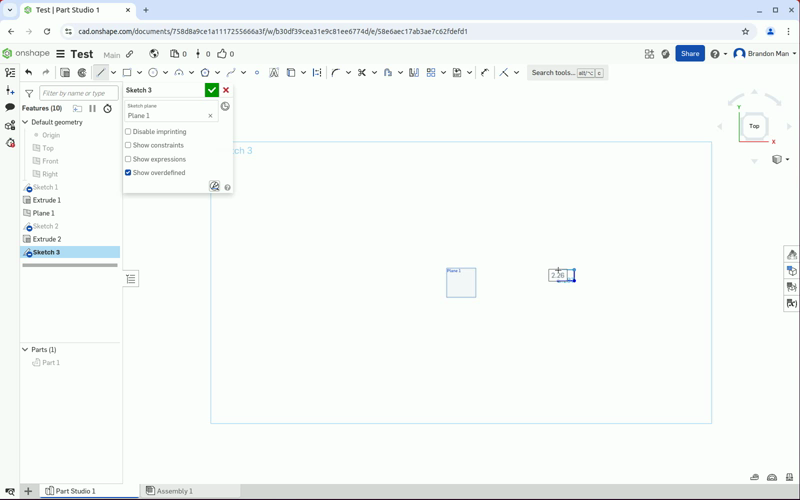
click(558, 269)
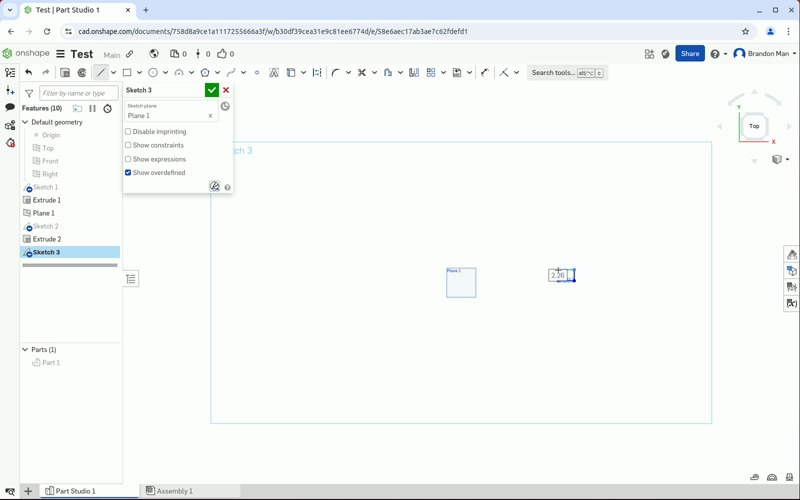
key_up(shift)
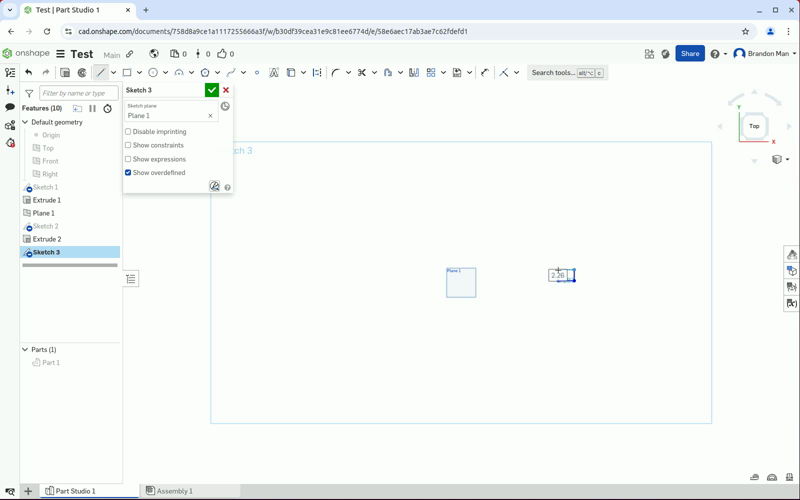
mouse_move(588, 269)
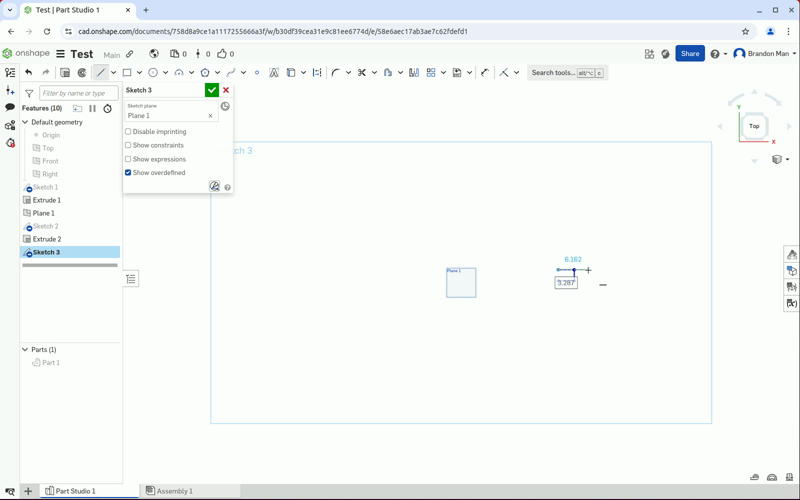
key_down(shift)
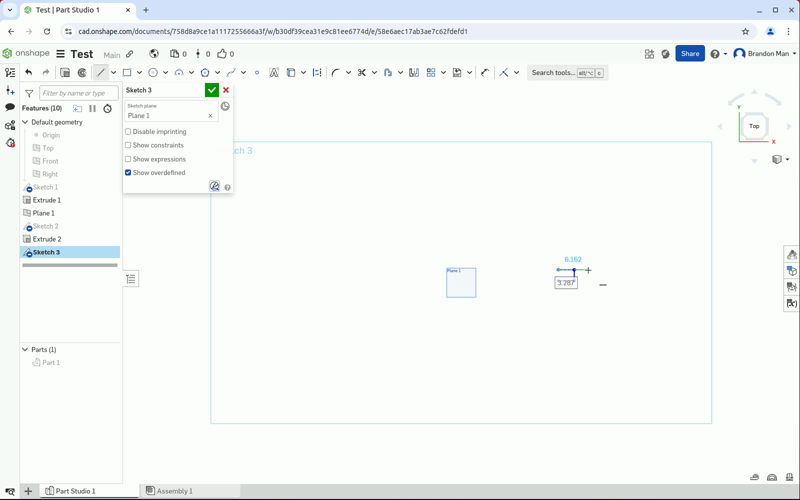
mouse_move(558, 280)
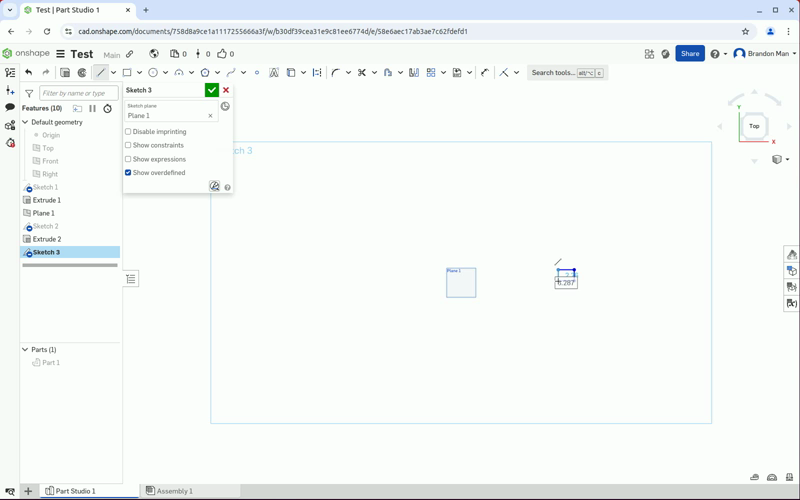
key_up(shift)
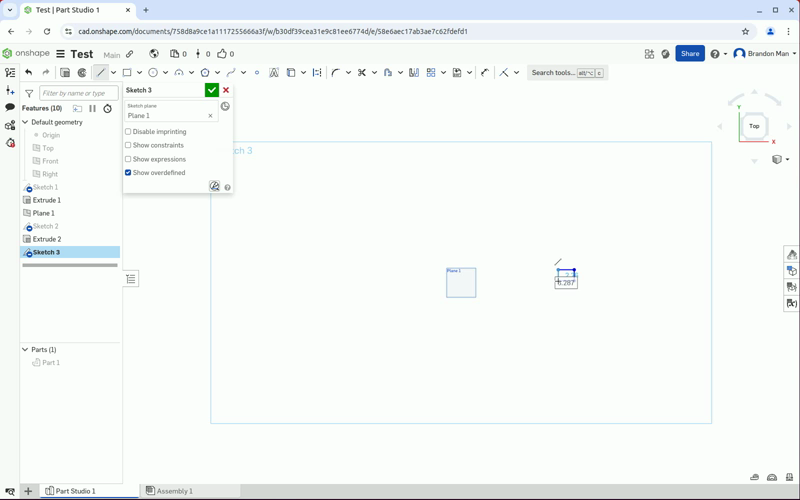
click(558, 280)
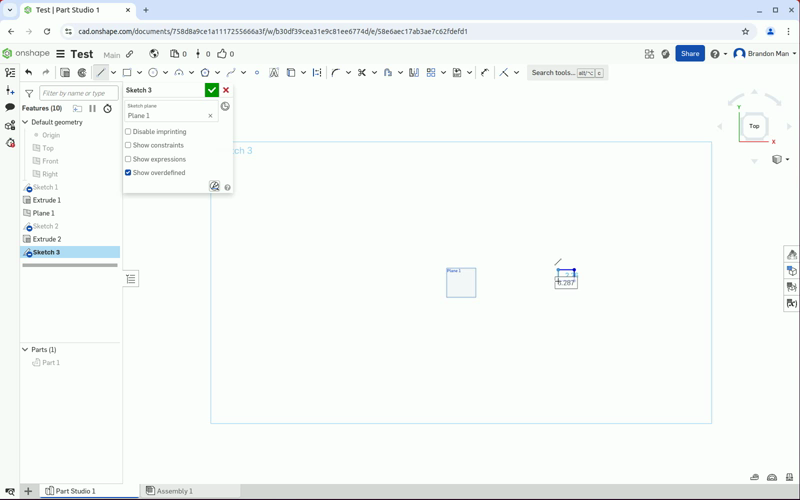
key(esc)
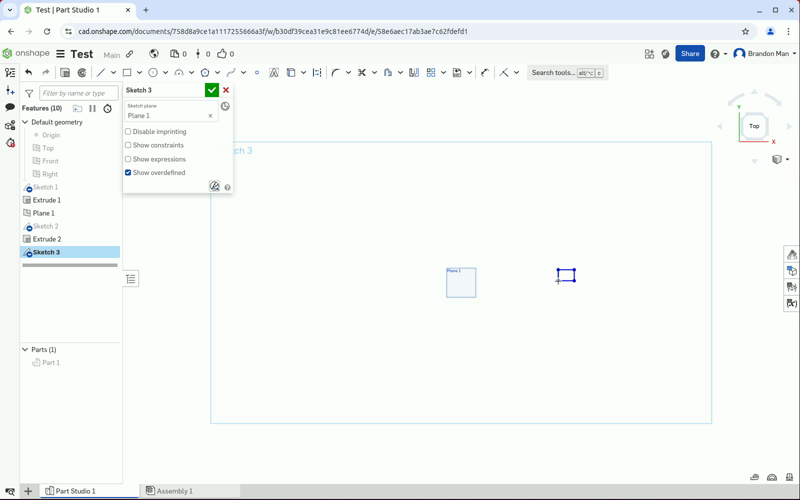
mouse_move(566, 275)
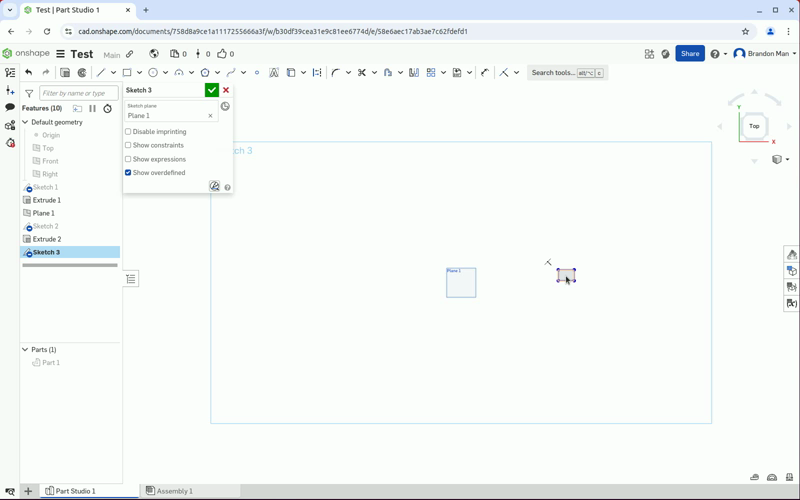
scroll(6)
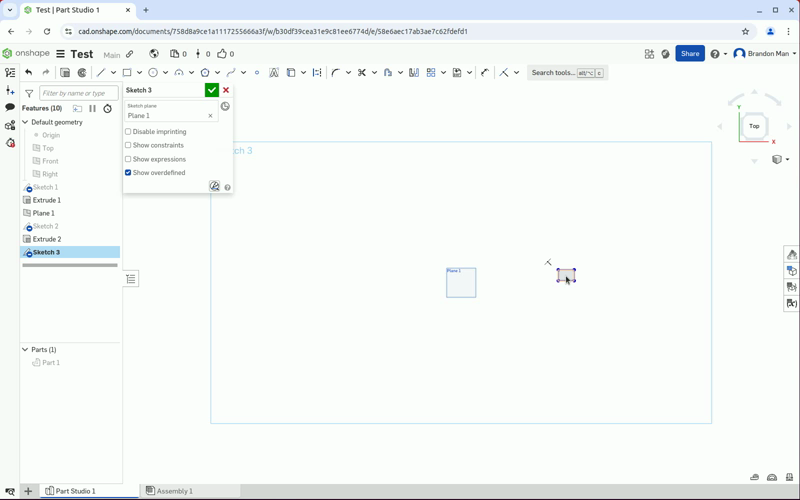
scroll(6)
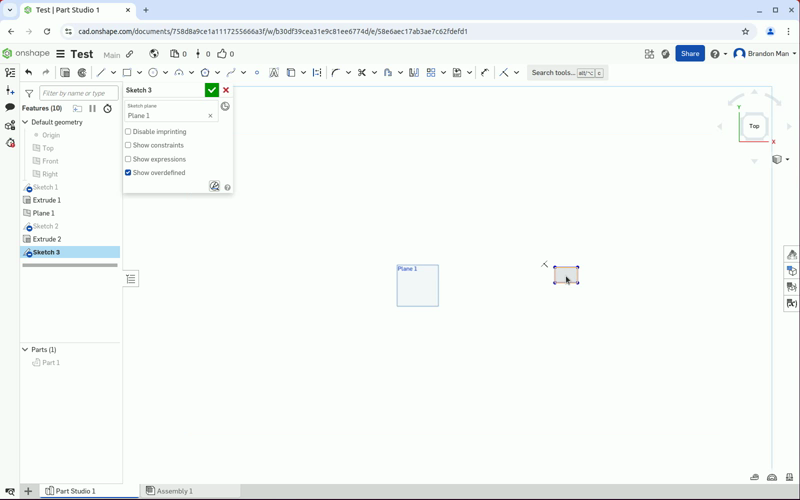
scroll(6)
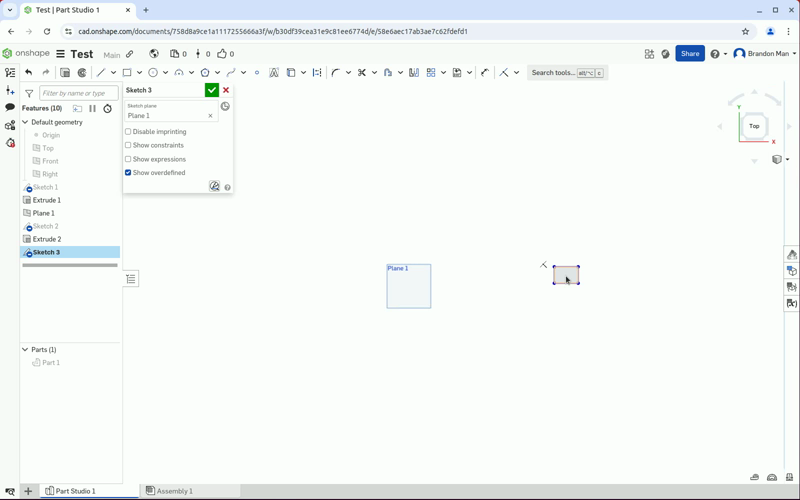
scroll(6)
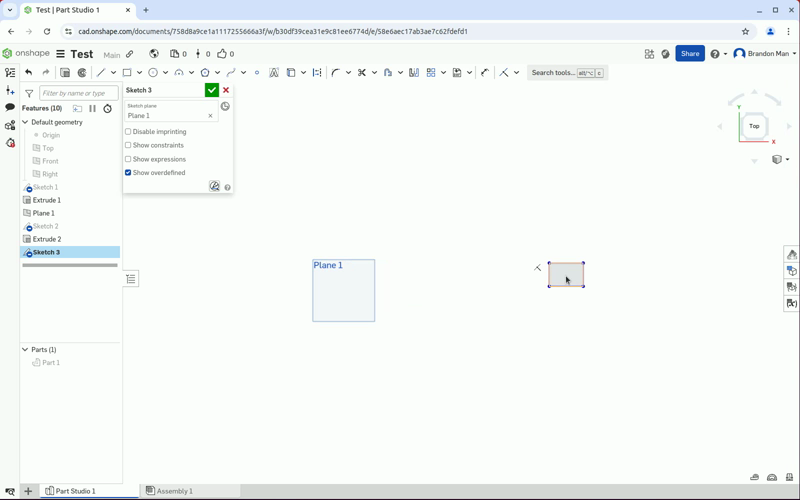
scroll(6)
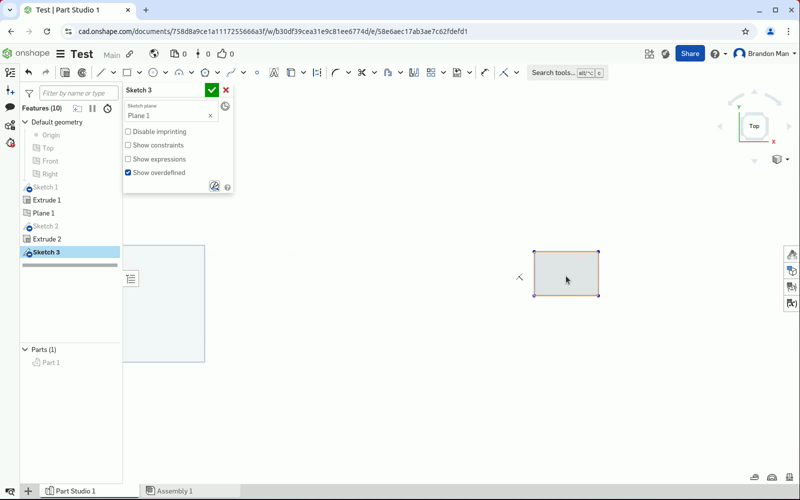
scroll(6)
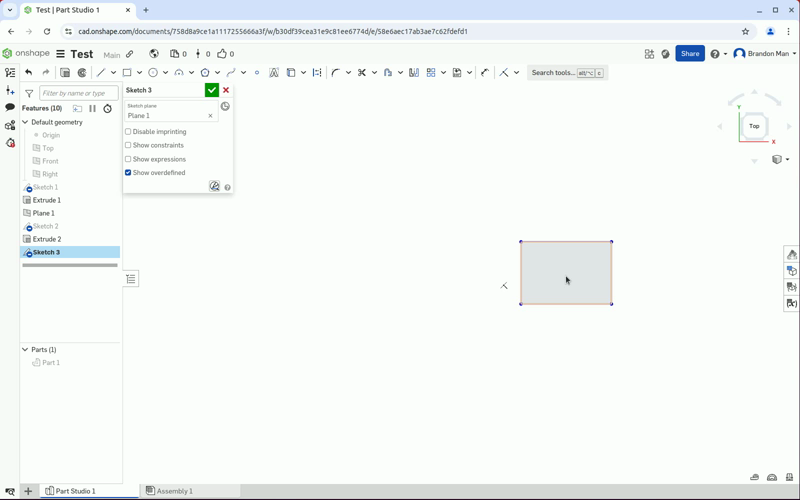
scroll(6)
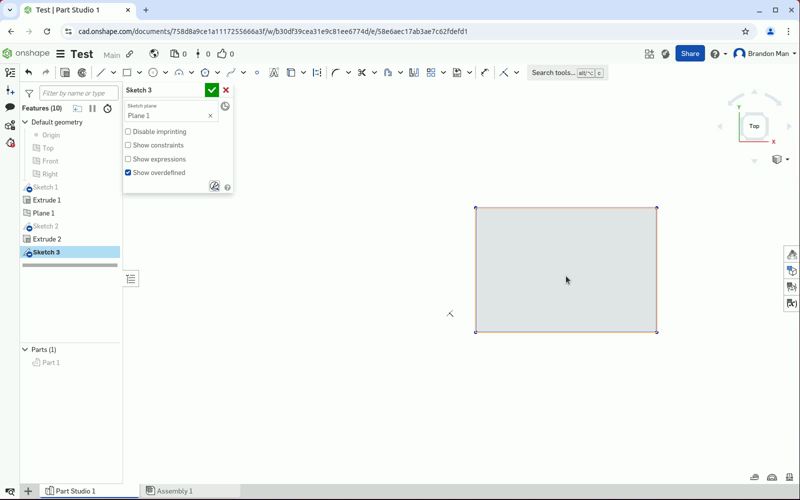
click(566, 275)
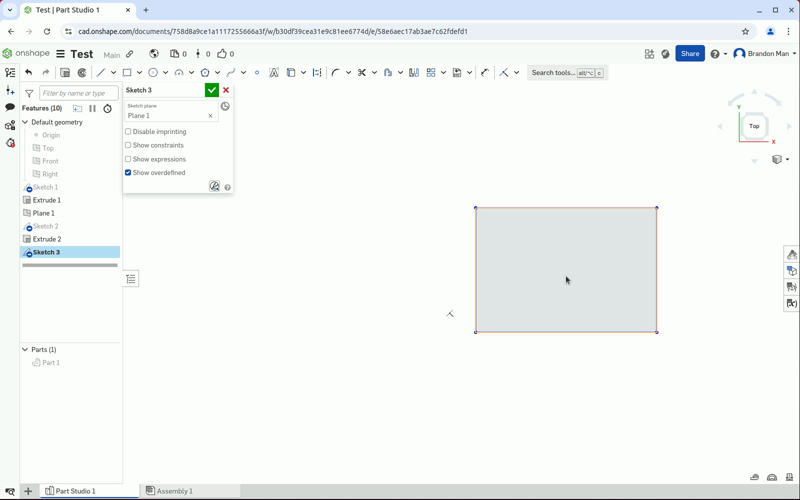
scroll(-6)
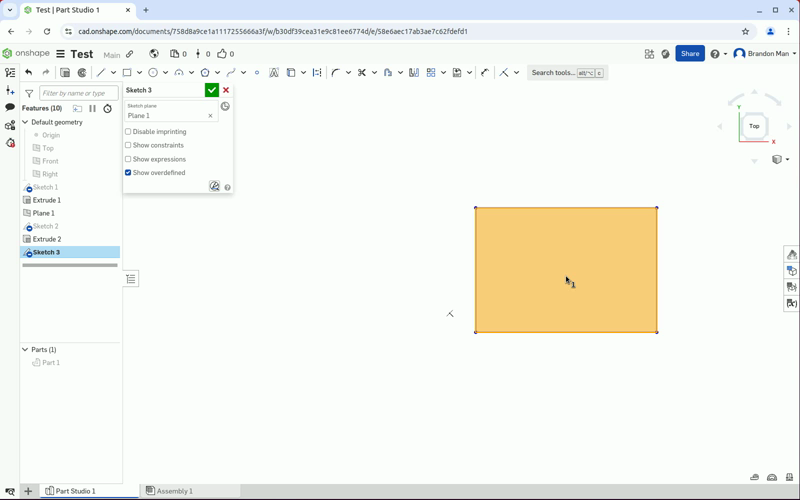
scroll(-6)
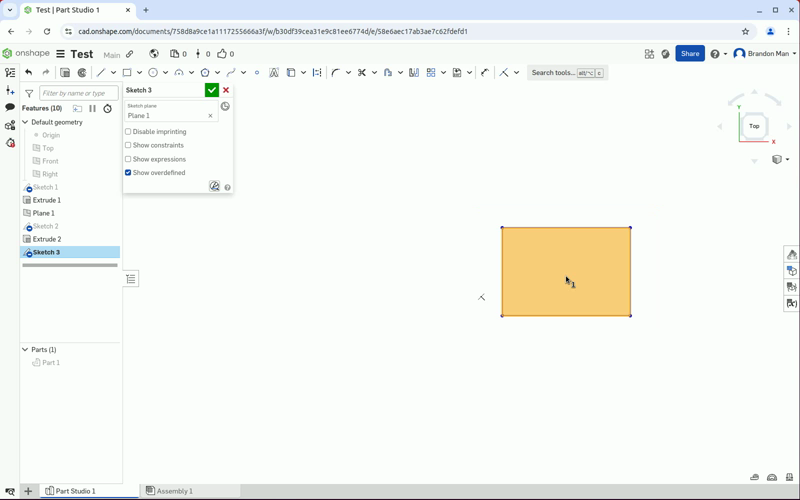
scroll(-6)
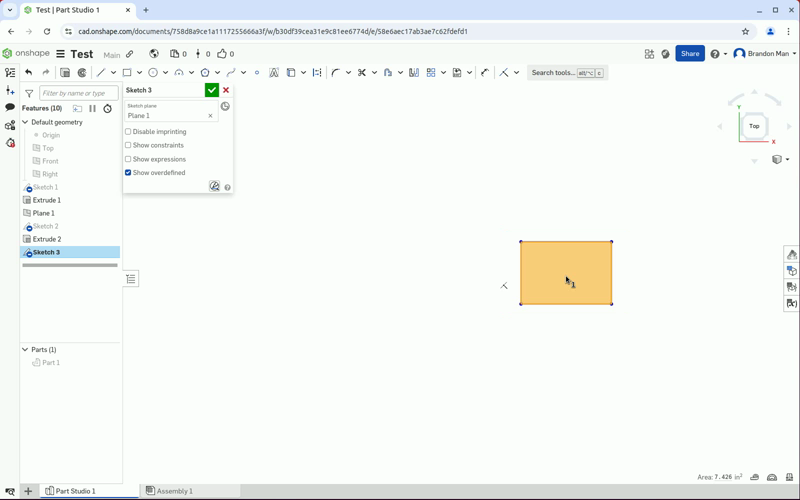
scroll(-6)
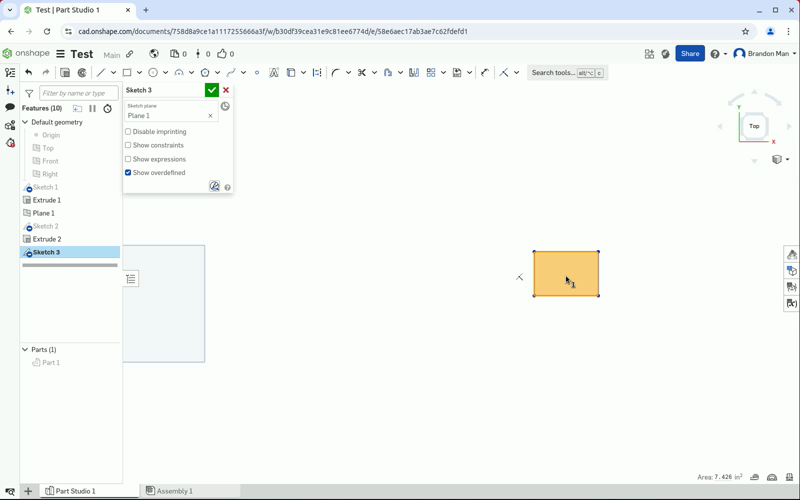
scroll(-6)
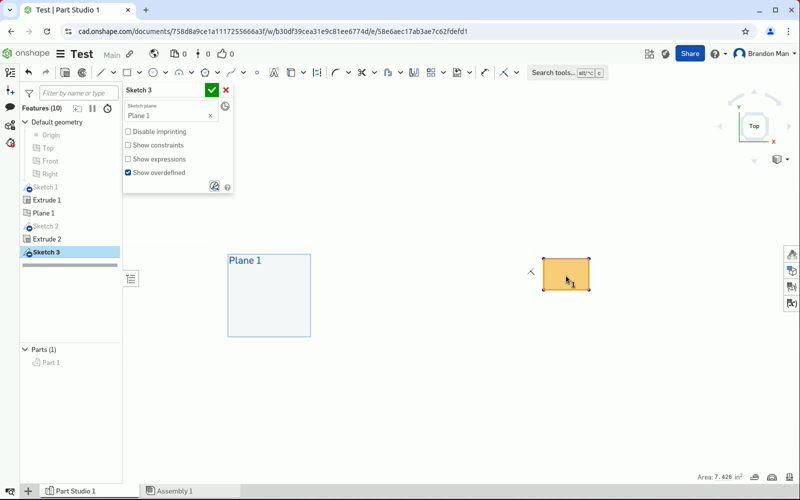
scroll(-6)
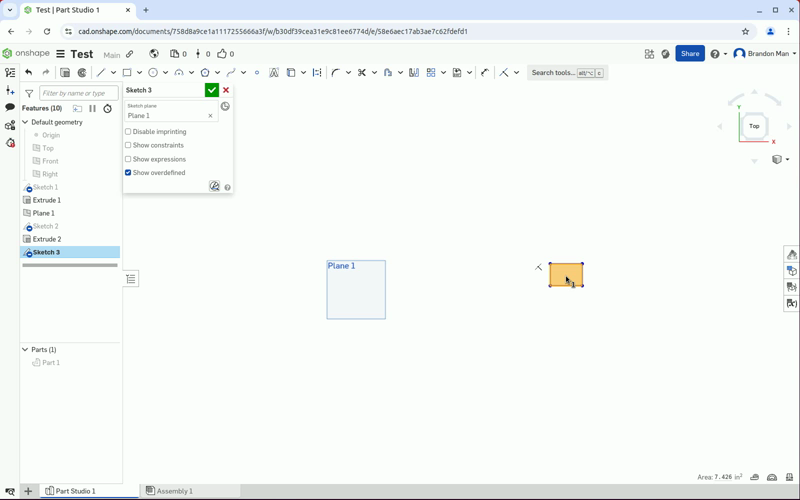
scroll(-6)
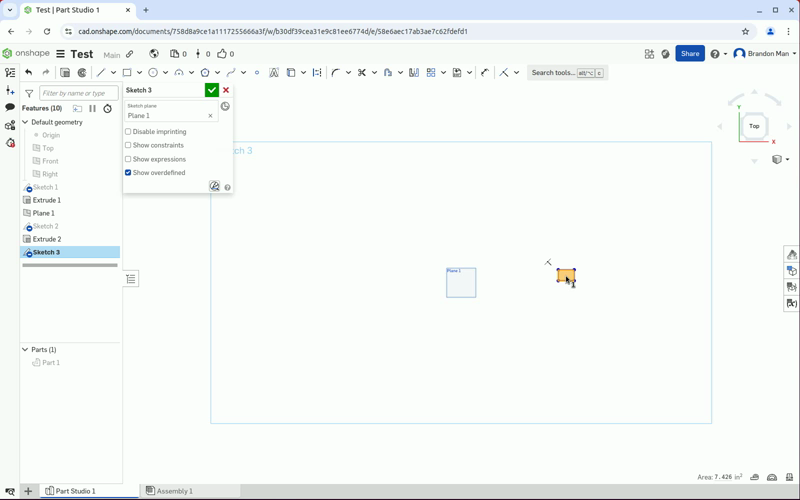
mouse_move(73, 352)
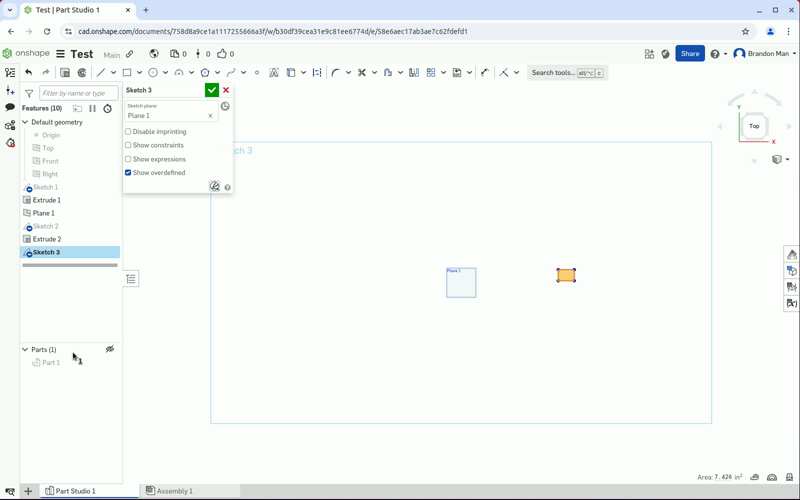
key(shift+y)
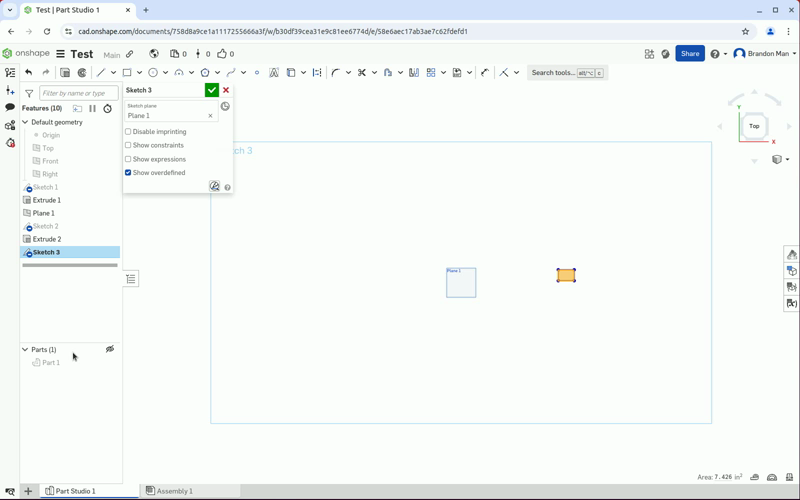
key(shift+e)
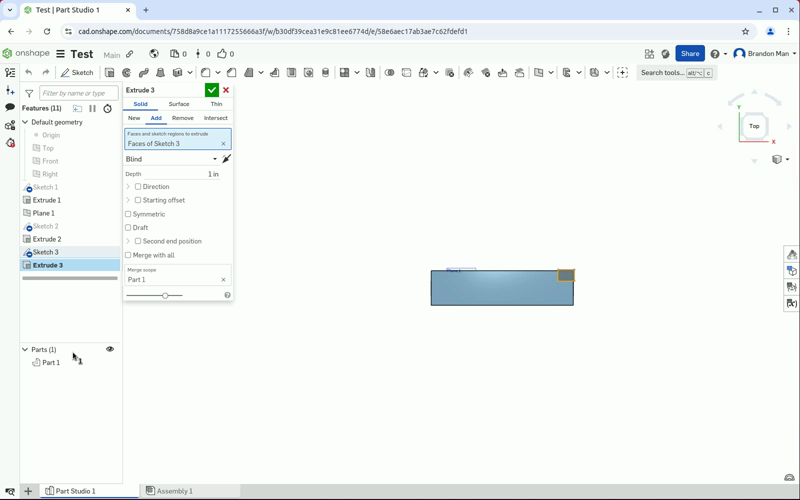
mouse_move(143, 106)
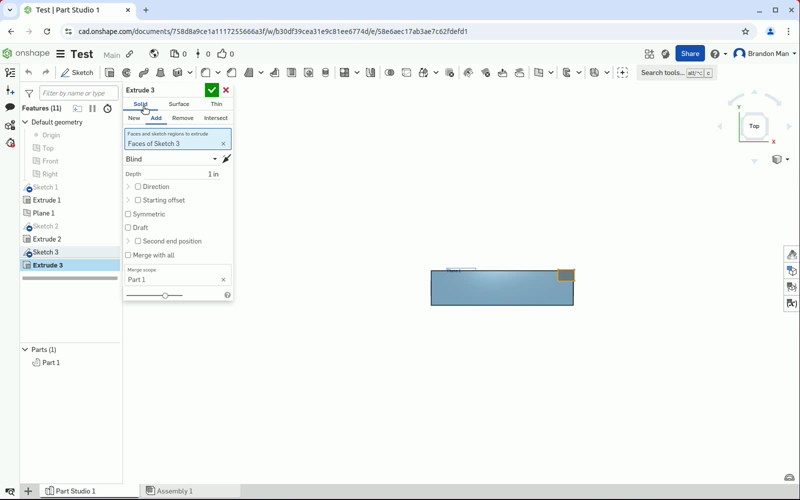
click(143, 106)
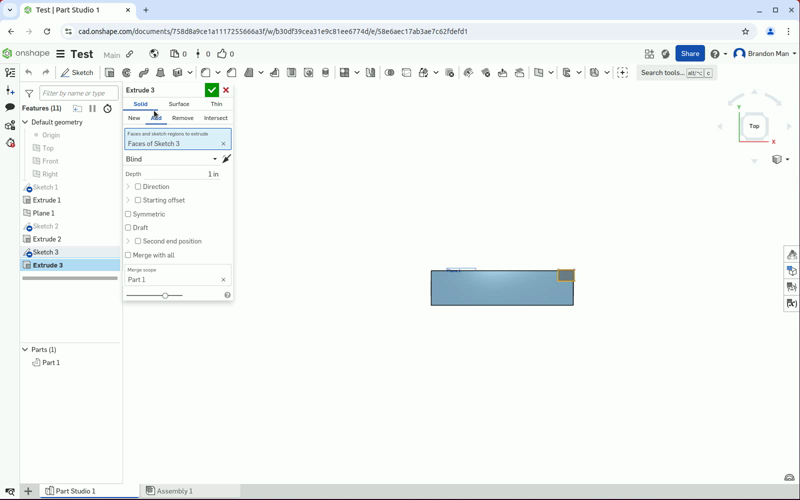
mouse_move(186, 120)
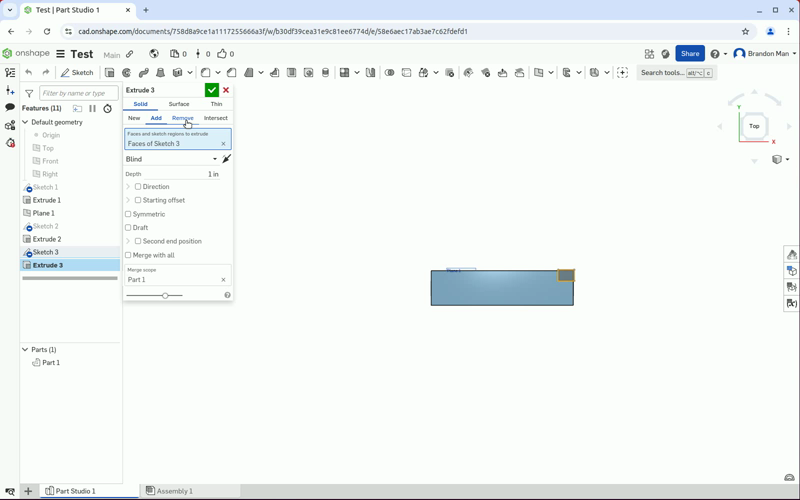
click(186, 120)
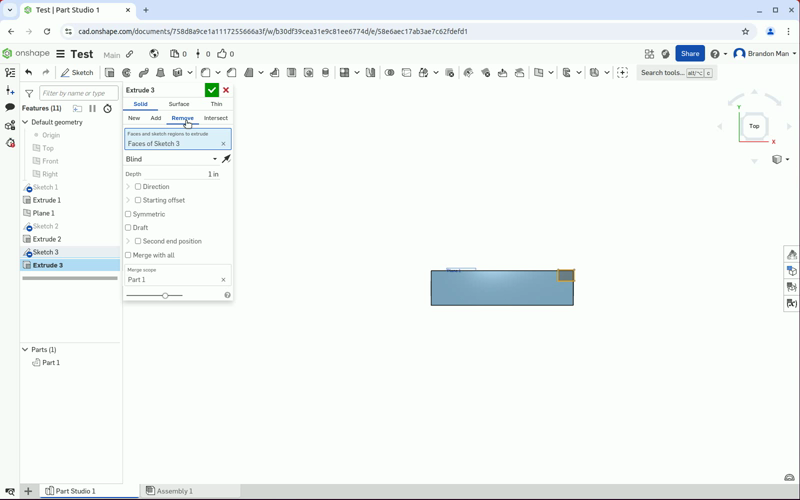
key(tab, 4)
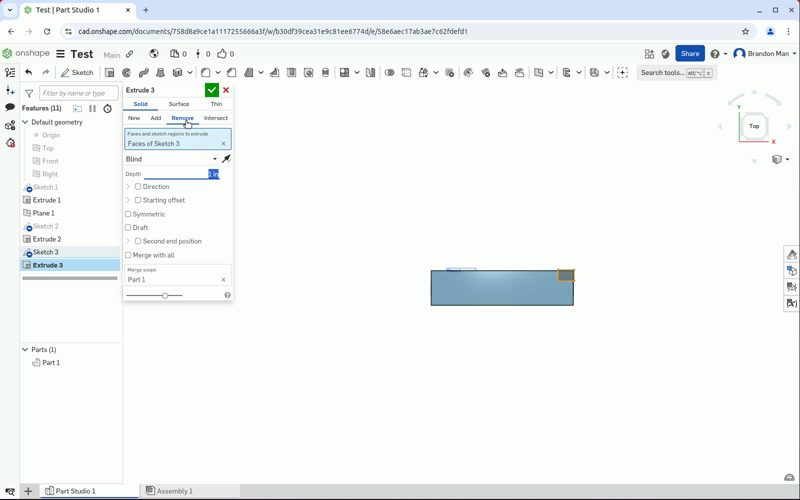
text(18.294)
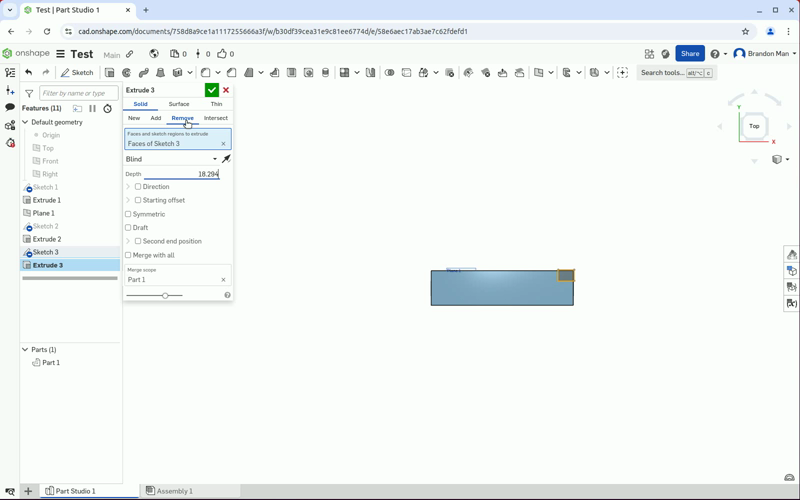
key(tab, 6)
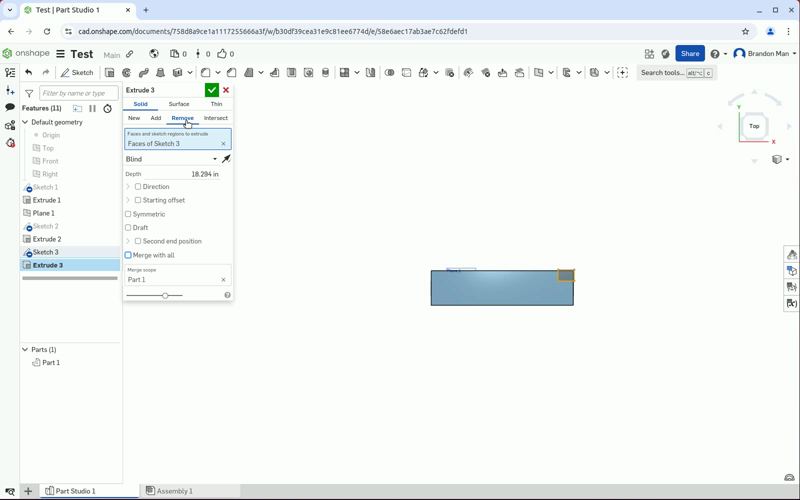
key(space)
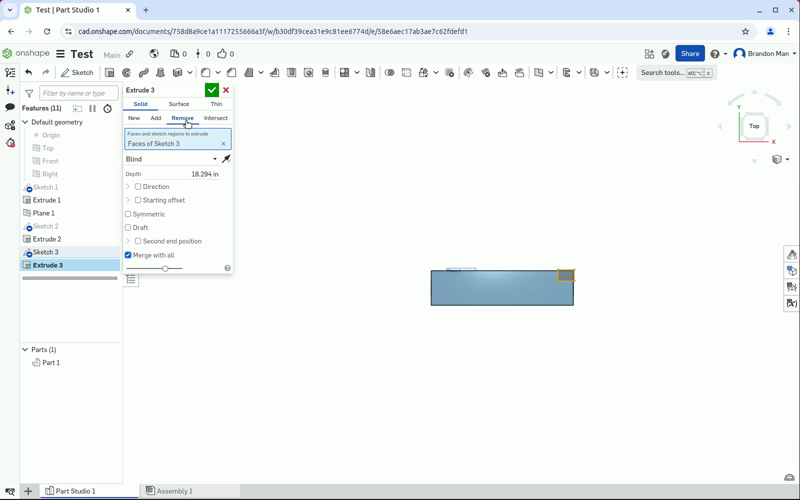
key(enter)
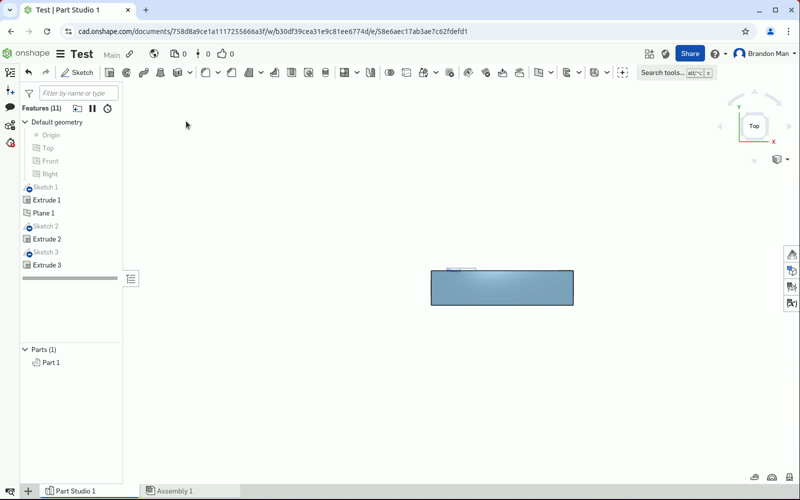
key(shift+h)
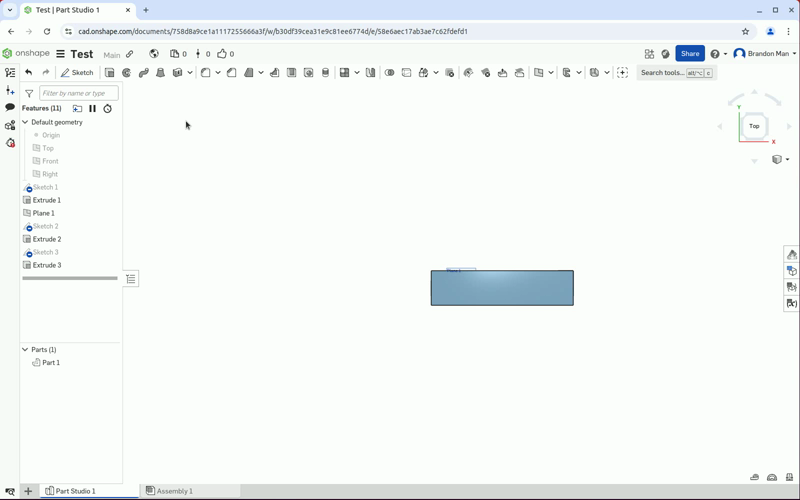
key(shift+h)
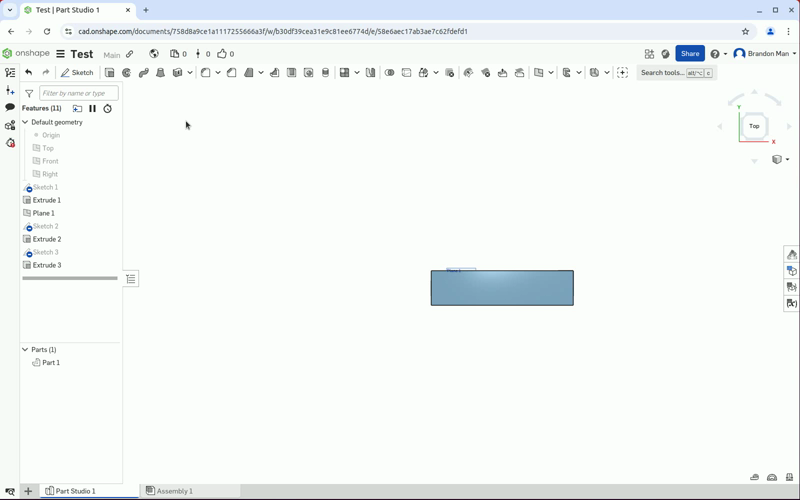
mouse_move(73, 189)
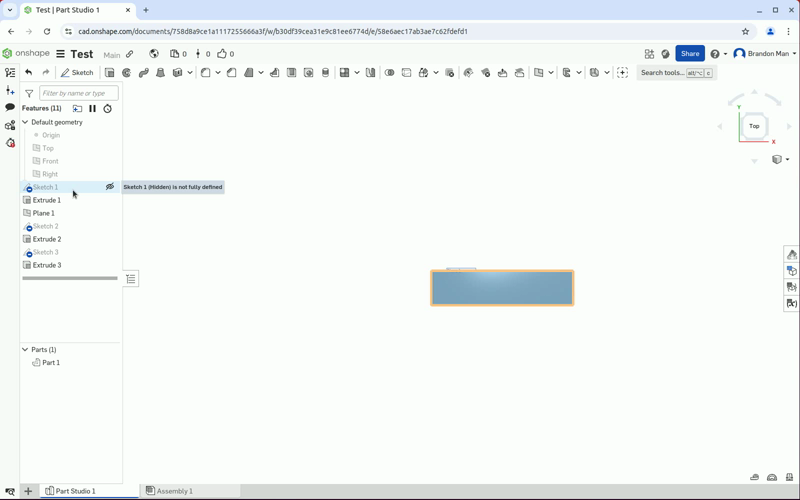
click(73, 189)
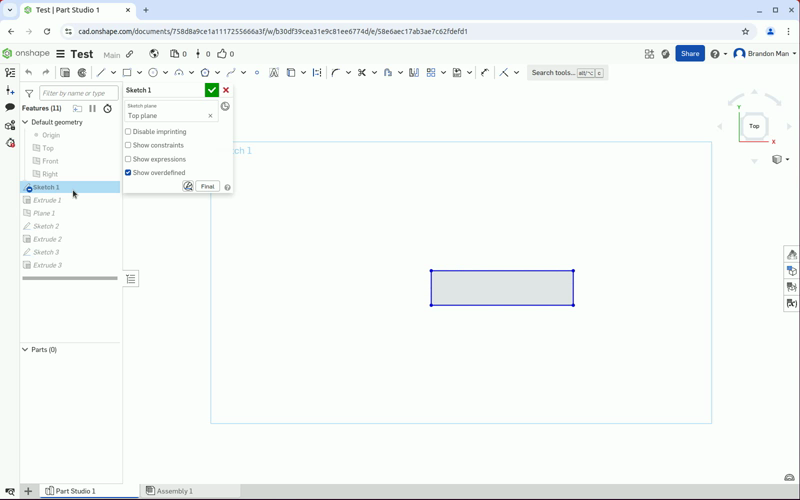
mouse_move(229, 92)
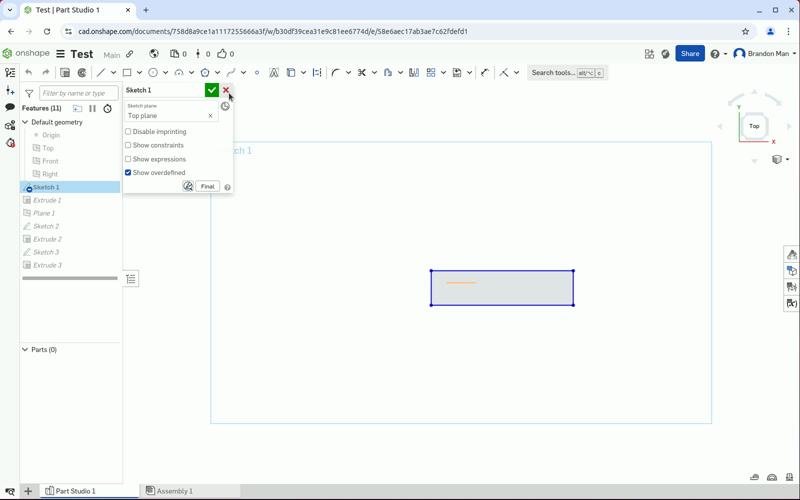
click(229, 92)
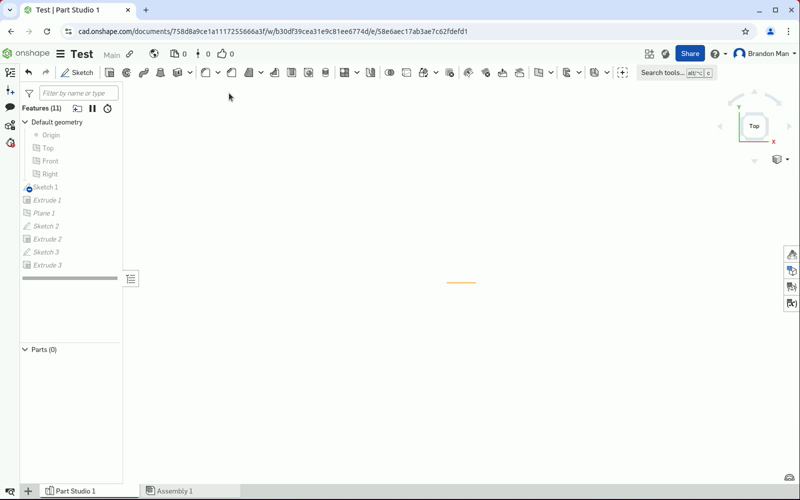
key(shift+s)
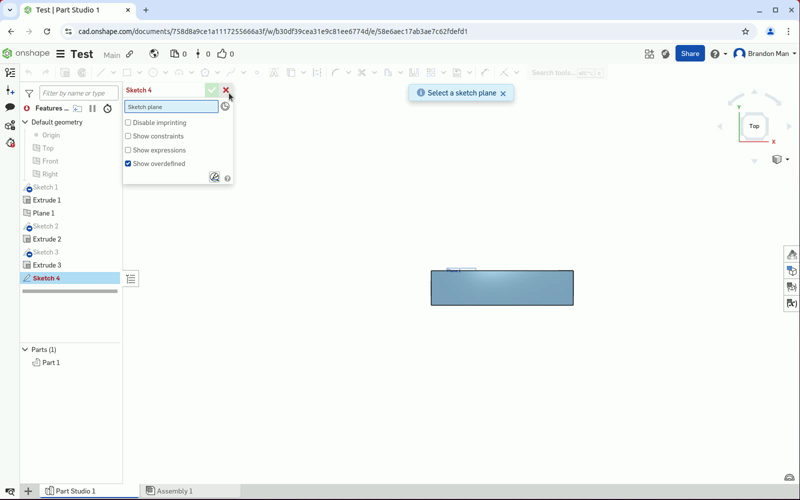
mouse_move(73, 215)
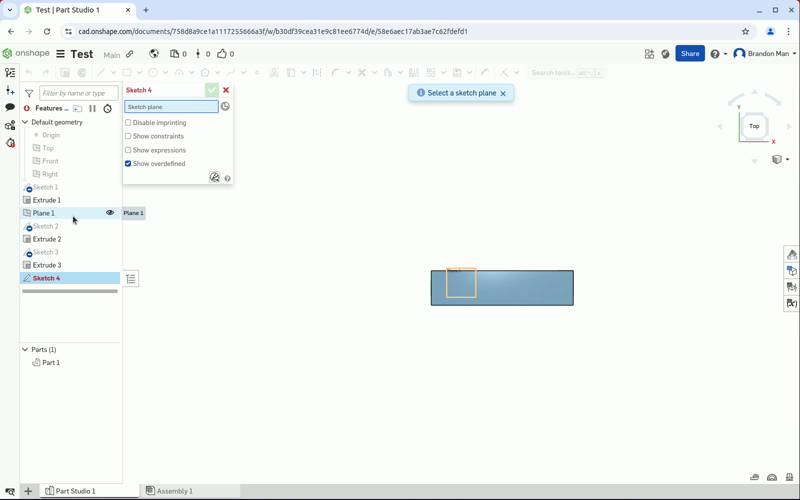
click(73, 215)
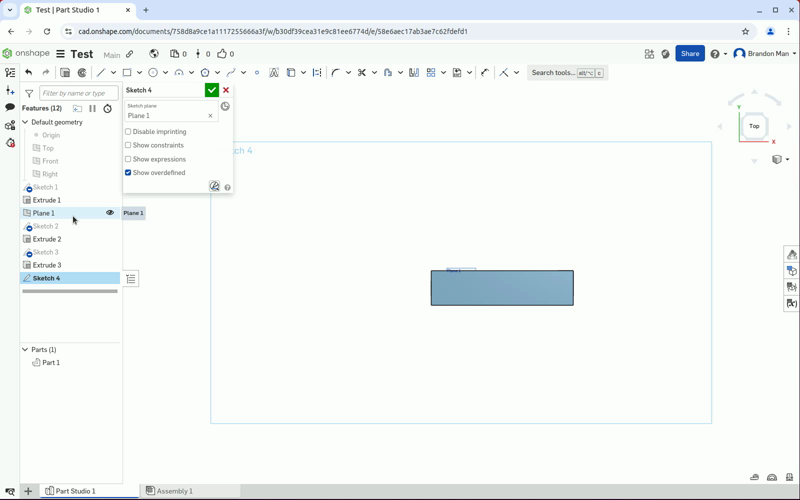
mouse_move(73, 352)
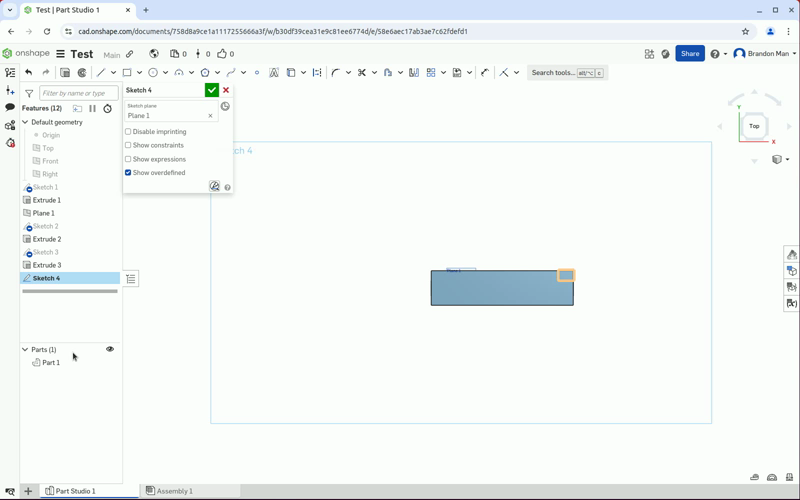
key(y)
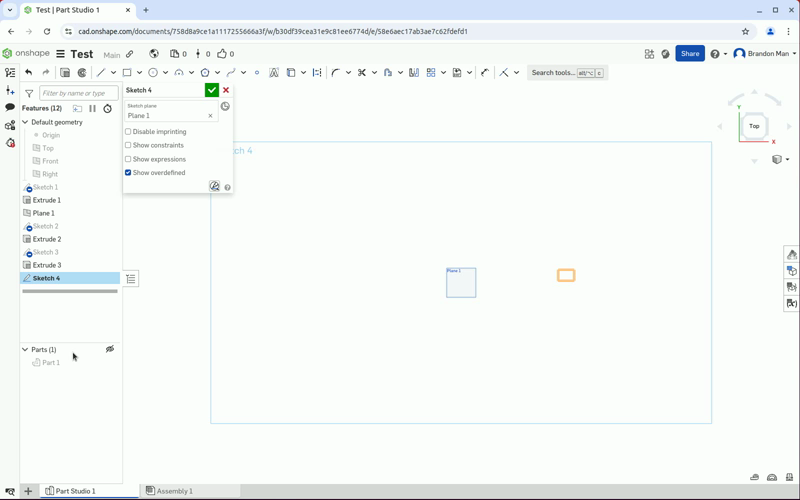
key(l)
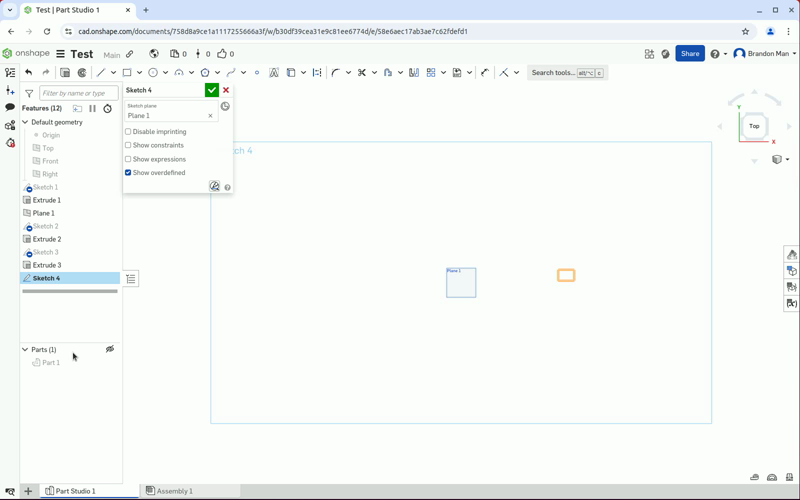
key_down(shift)
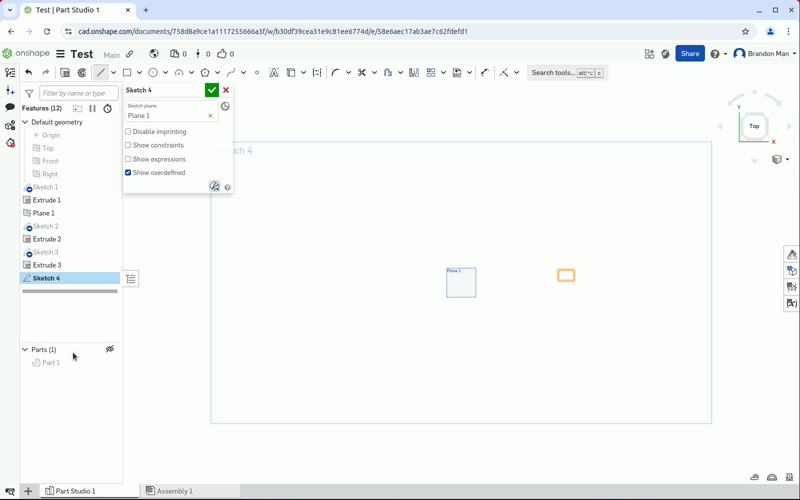
mouse_move(454, 280)
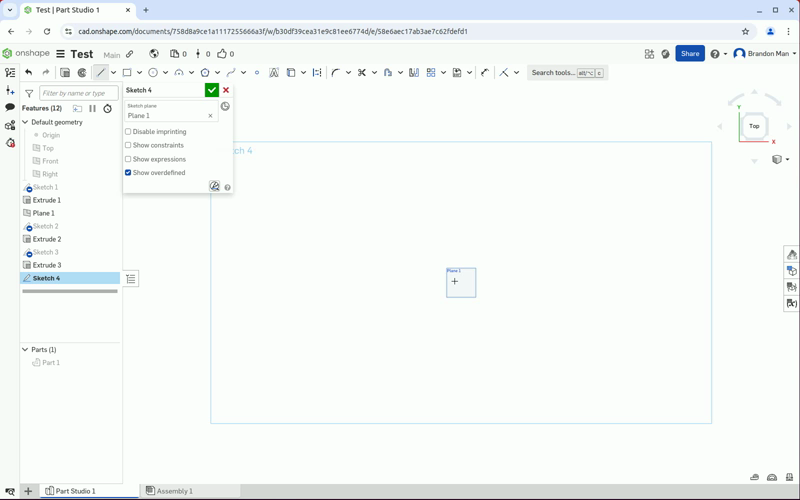
click(454, 280)
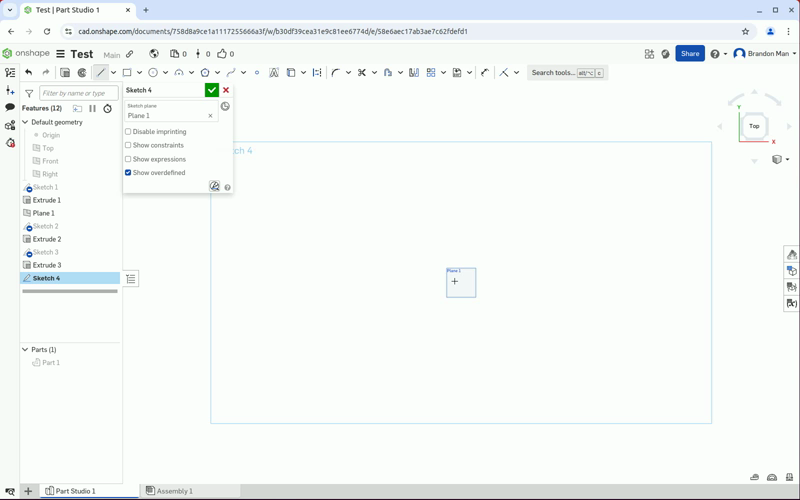
key_up(shift)
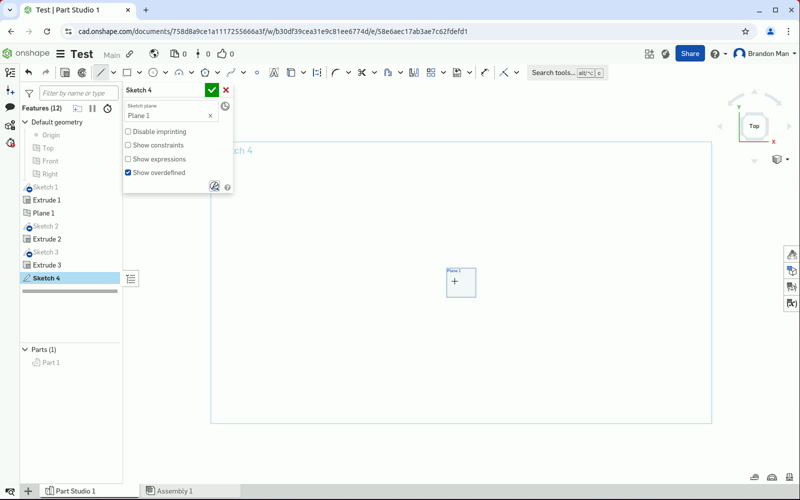
key_down(shift)
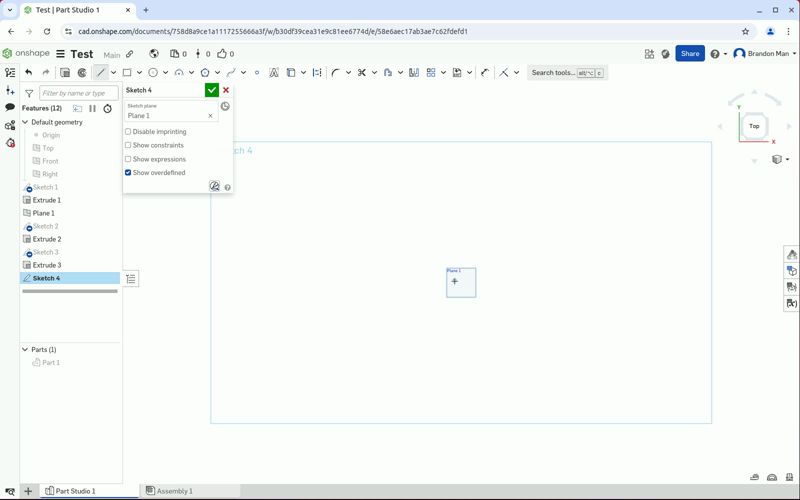
mouse_move(484, 280)
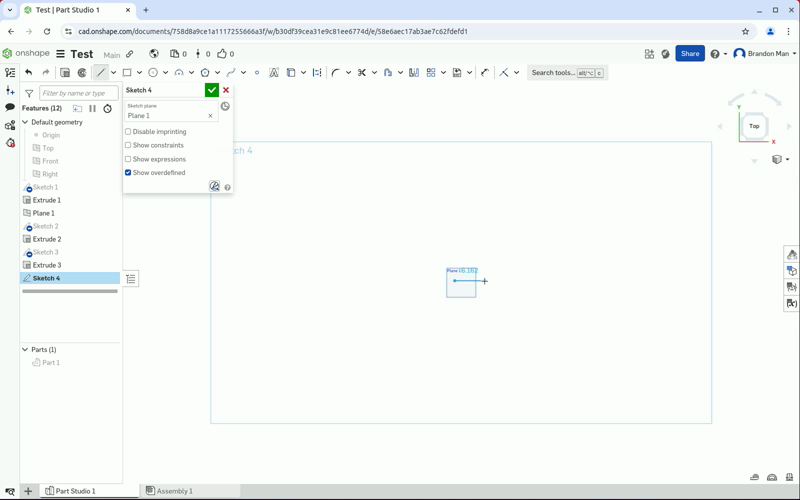
mouse_move(481, 307)
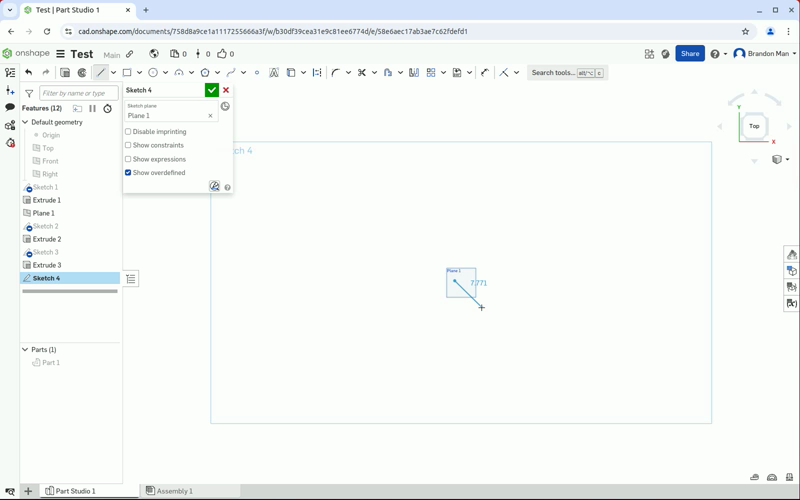
click(481, 307)
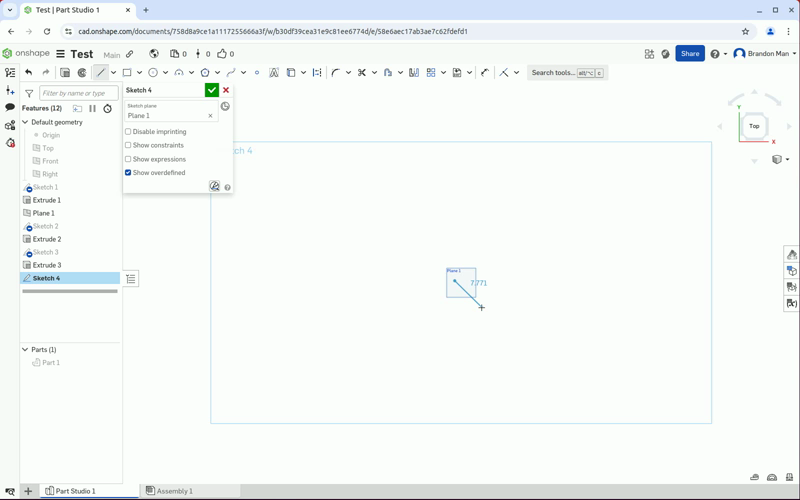
key_up(shift)
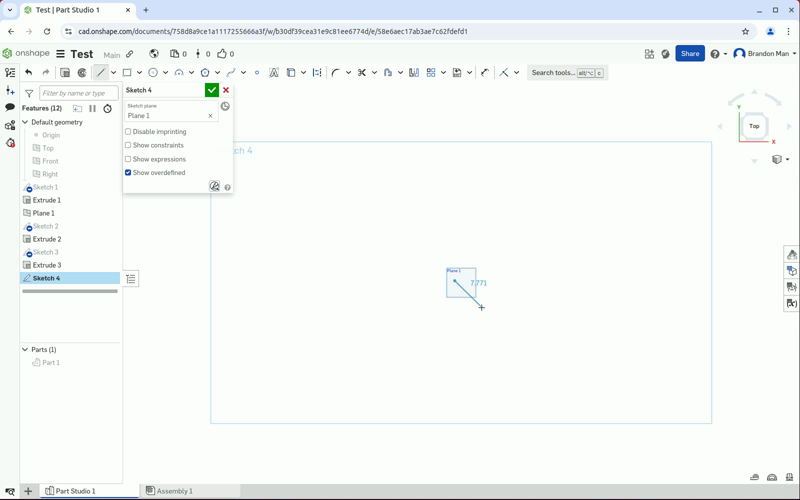
key_down(shift)
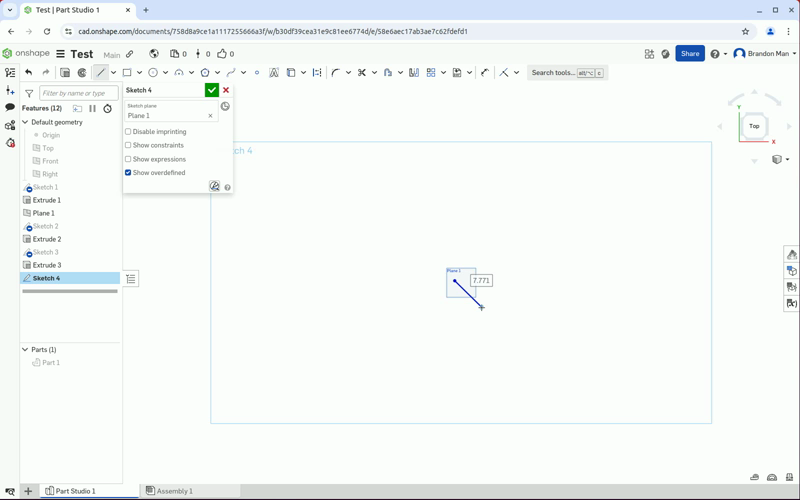
mouse_move(511, 307)
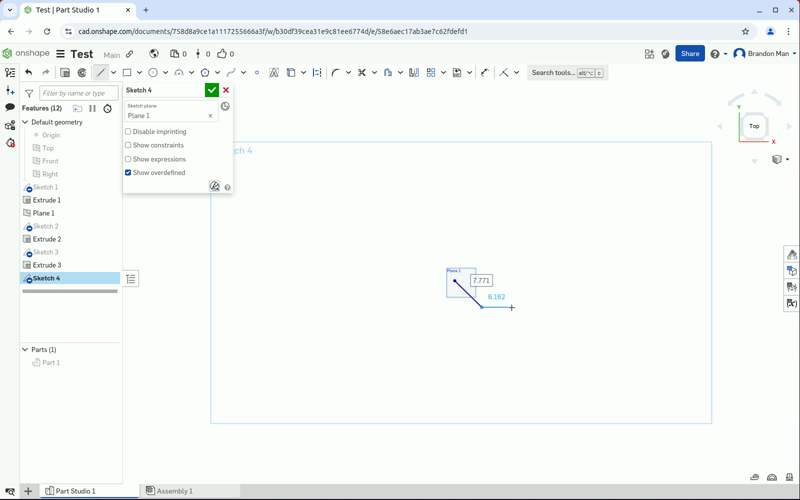
mouse_move(483, 307)
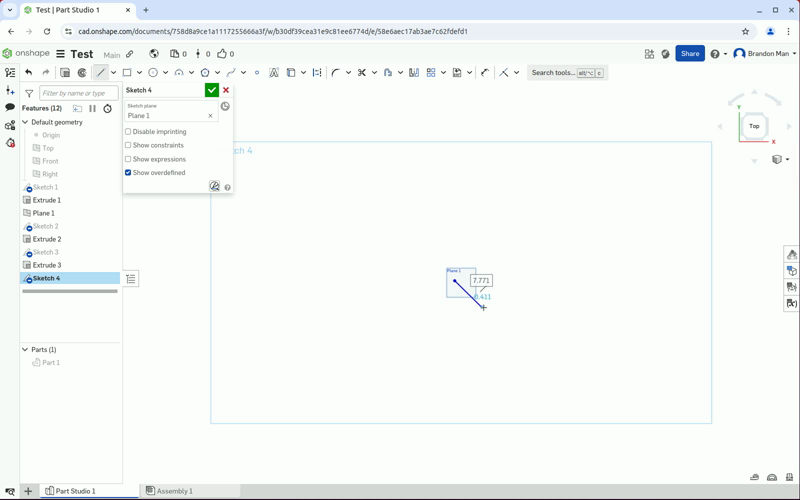
scroll(6)
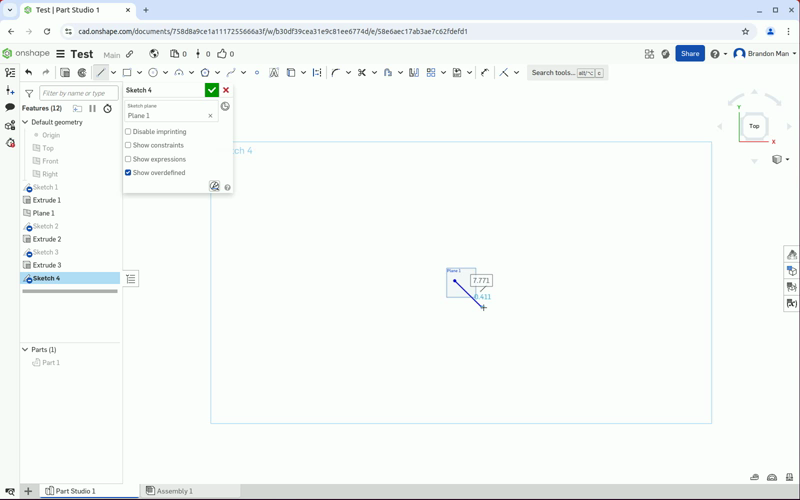
scroll(6)
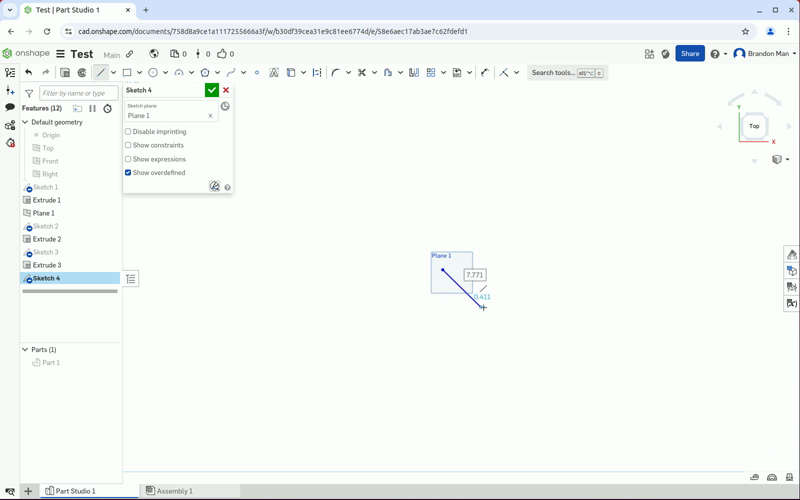
scroll(6)
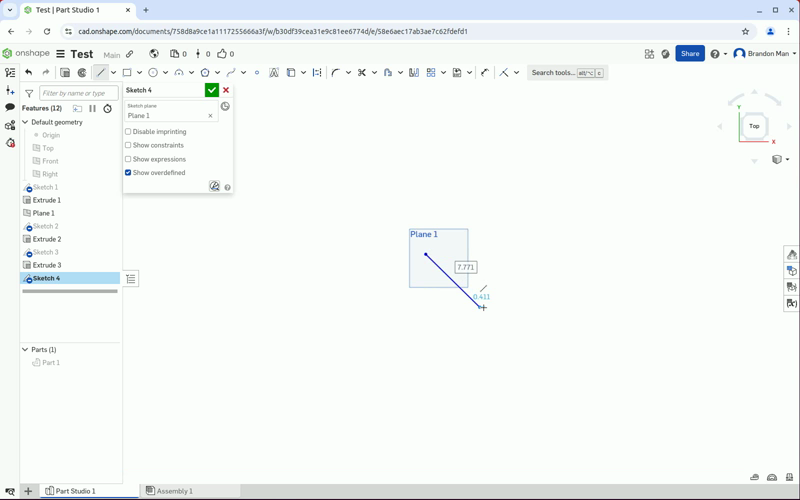
scroll(6)
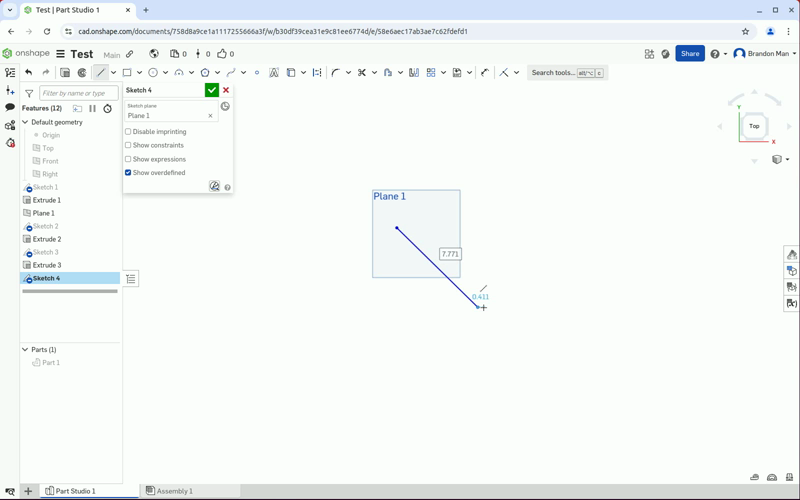
scroll(6)
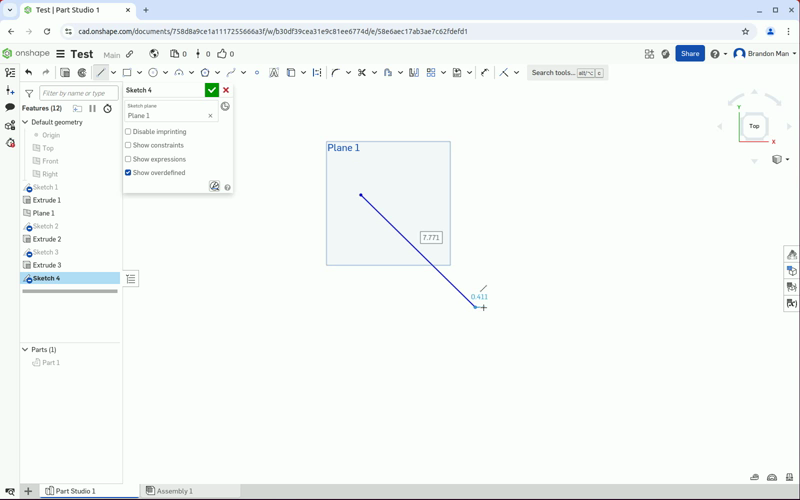
scroll(6)
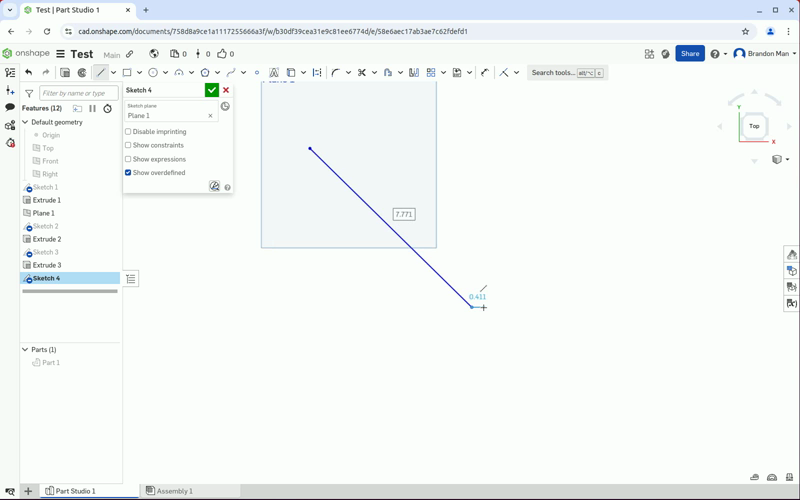
scroll(6)
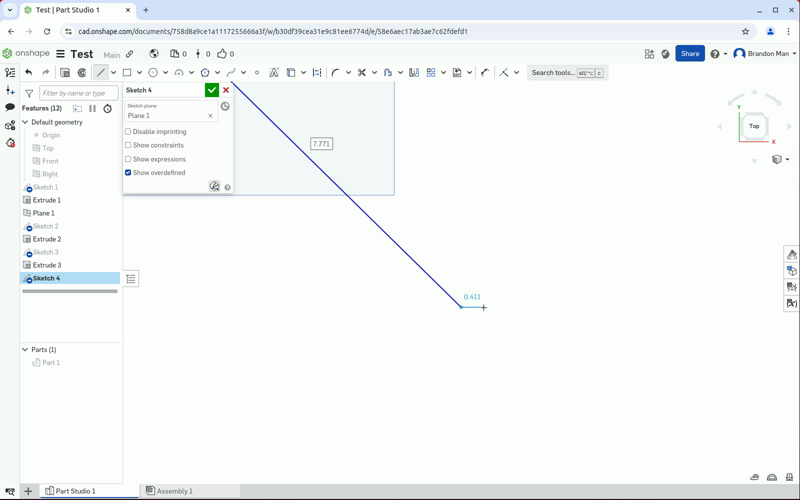
click(483, 307)
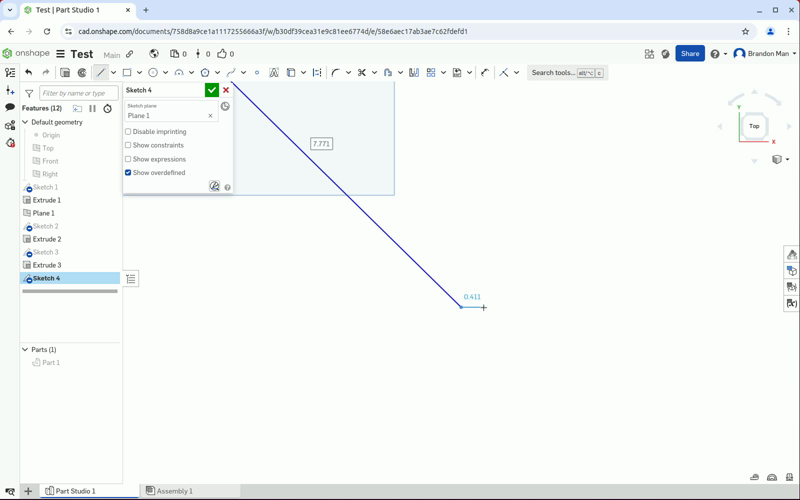
scroll(-6)
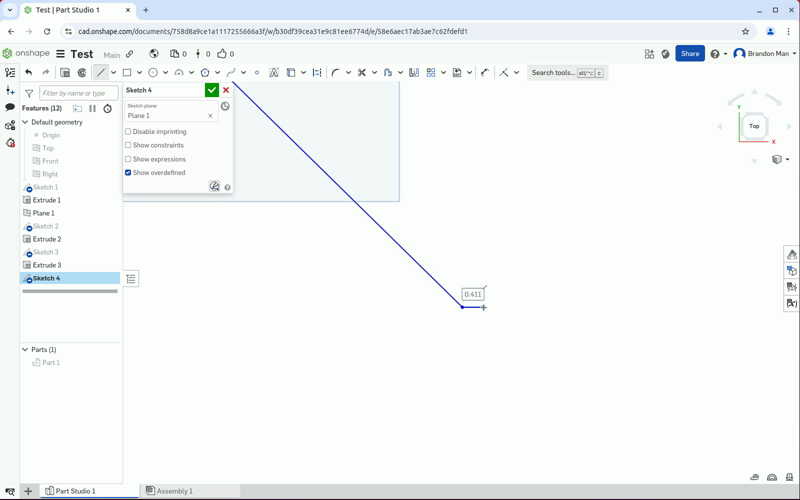
scroll(-6)
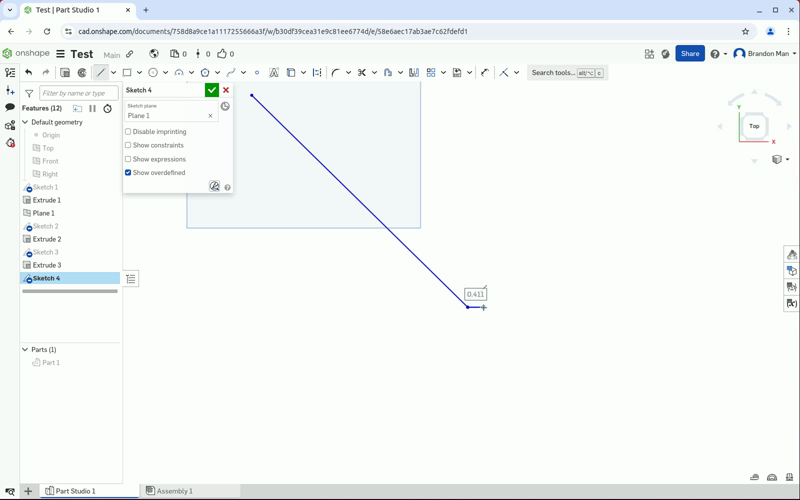
scroll(-6)
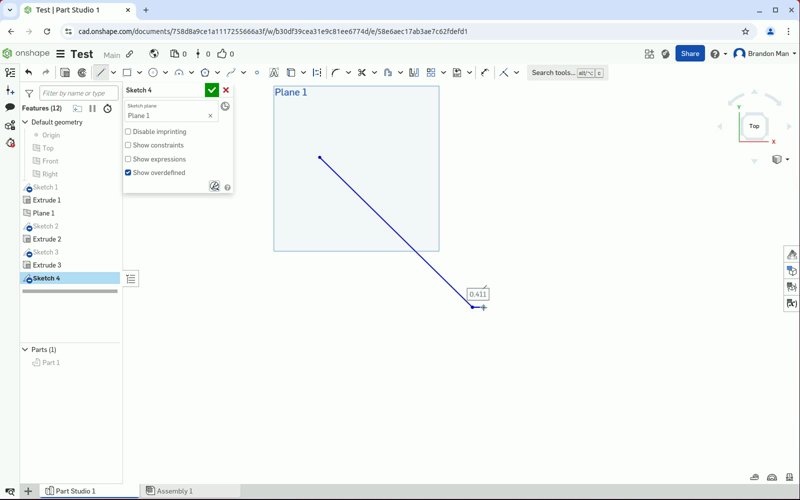
scroll(-6)
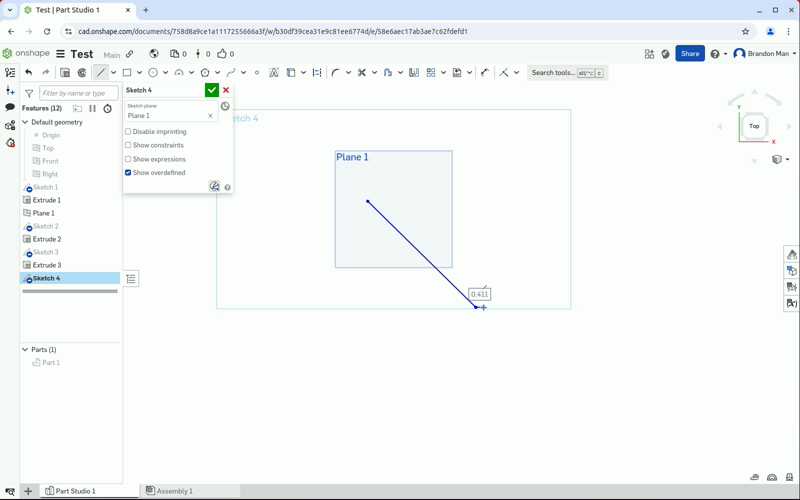
scroll(-6)
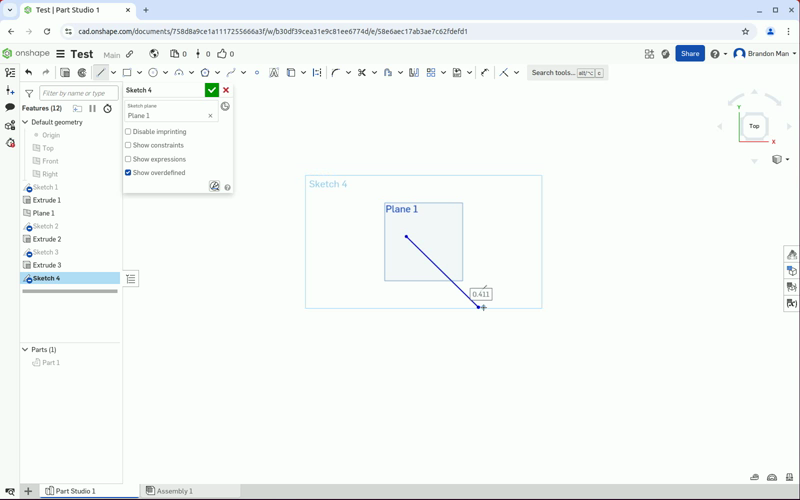
scroll(-6)
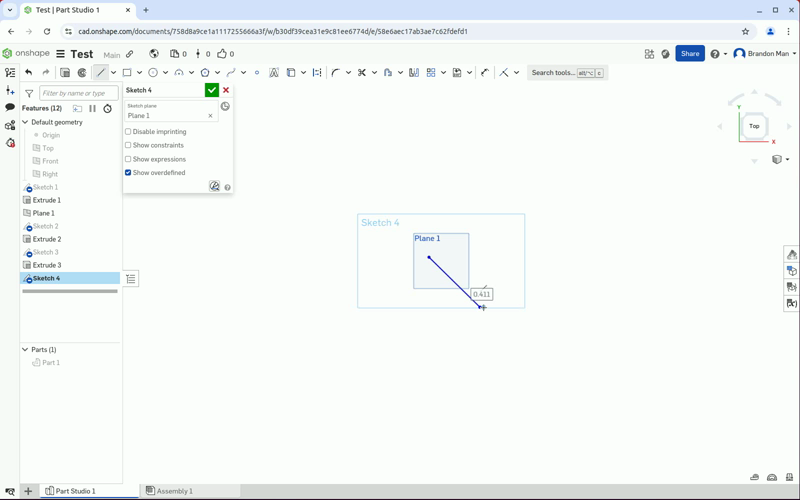
scroll(-6)
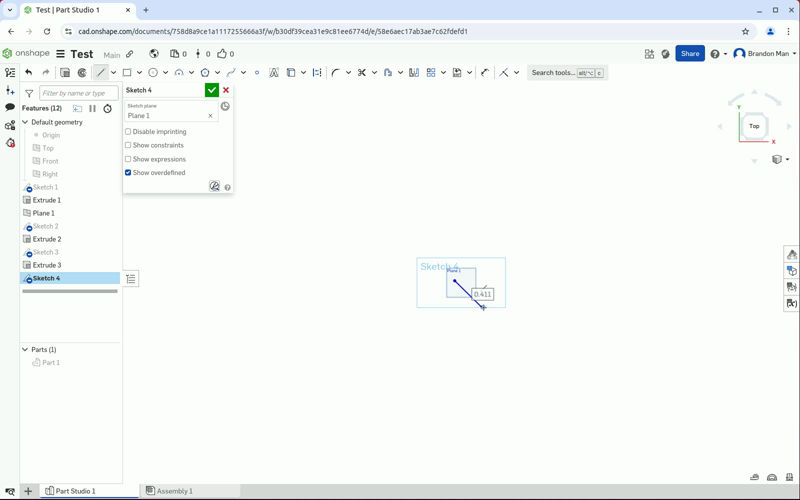
key_up(shift)
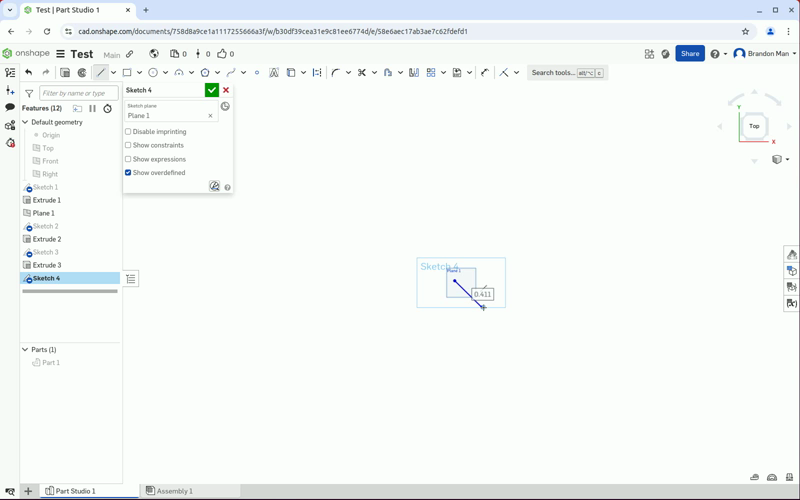
key_down(shift)
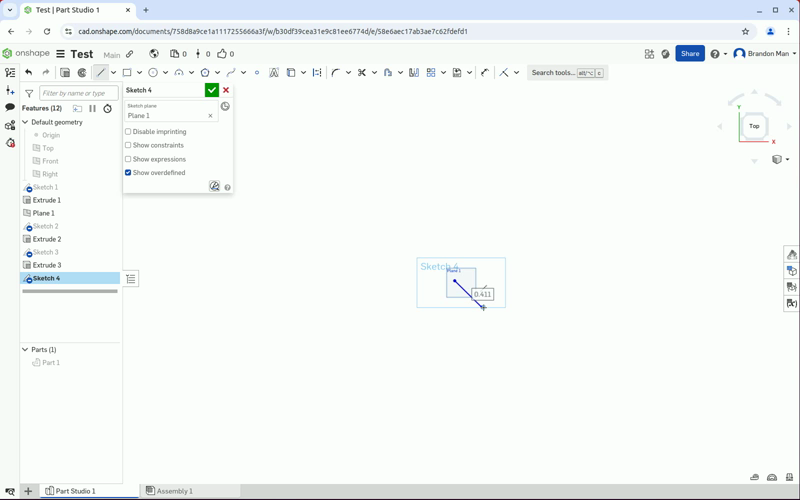
mouse_move(513, 307)
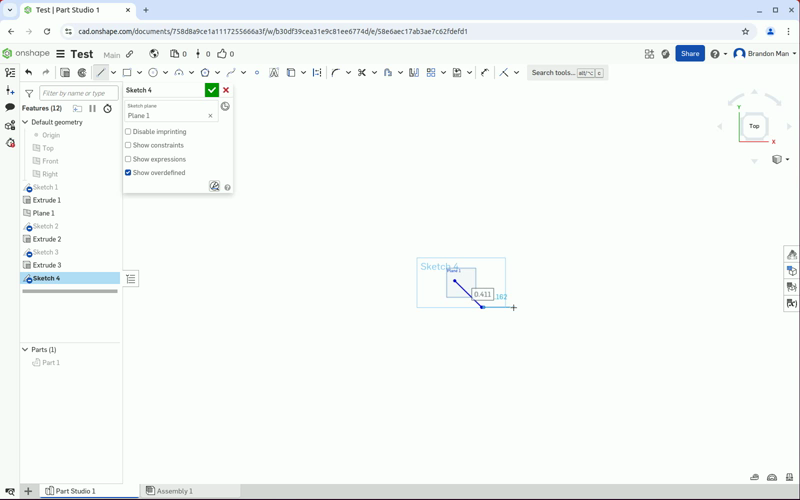
mouse_move(457, 280)
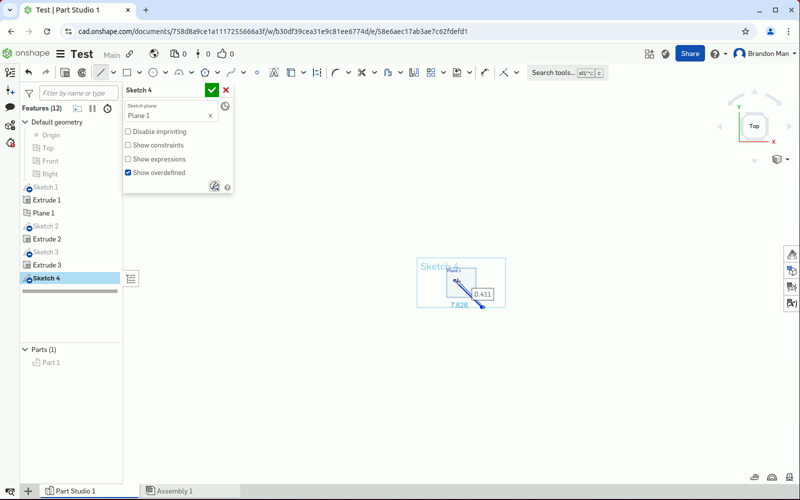
scroll(6)
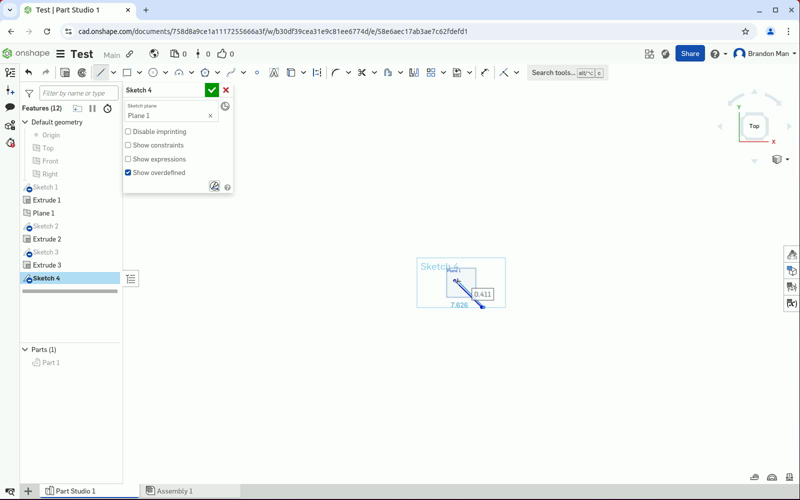
scroll(6)
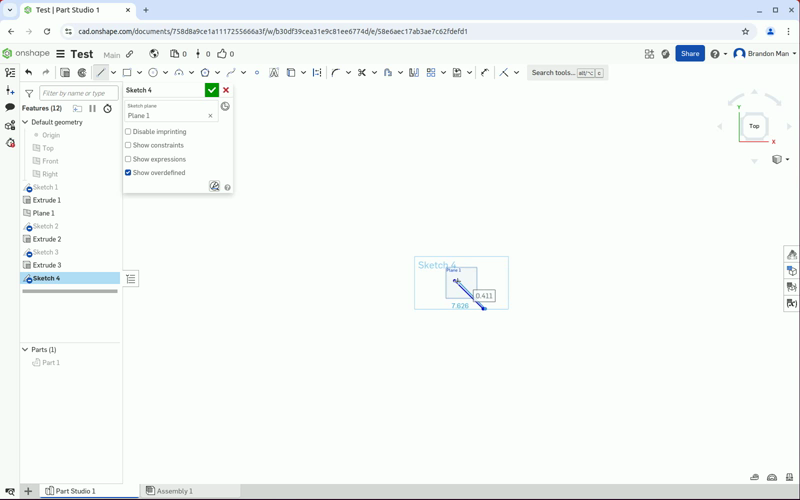
scroll(6)
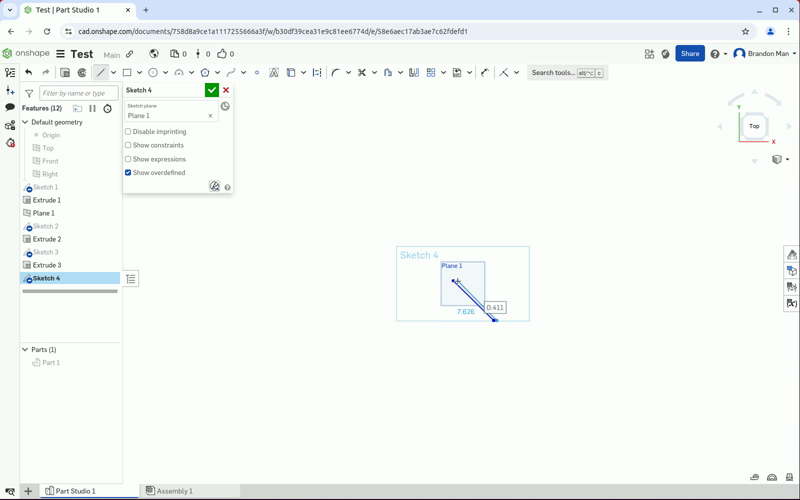
scroll(6)
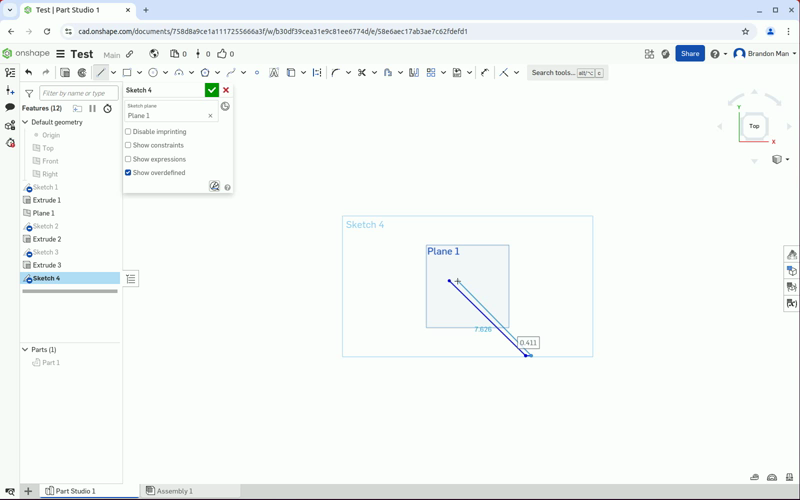
scroll(6)
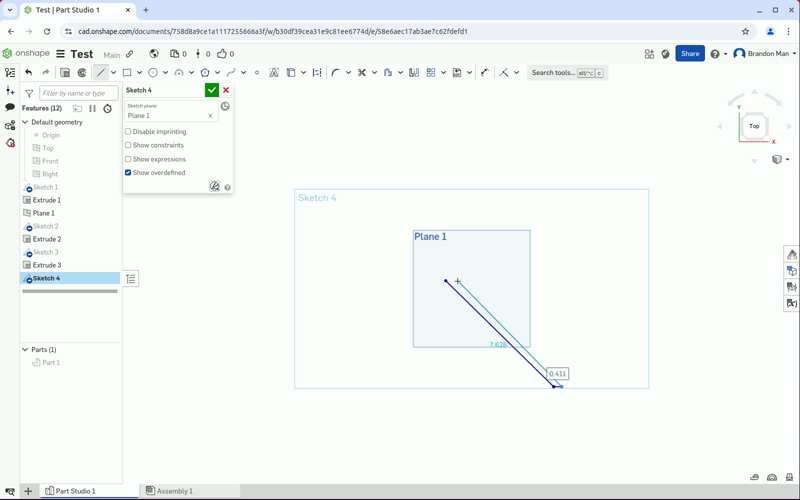
scroll(6)
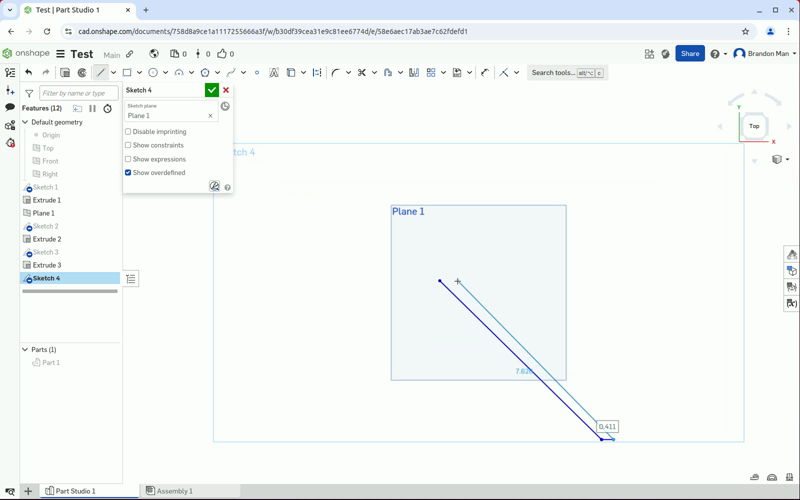
scroll(6)
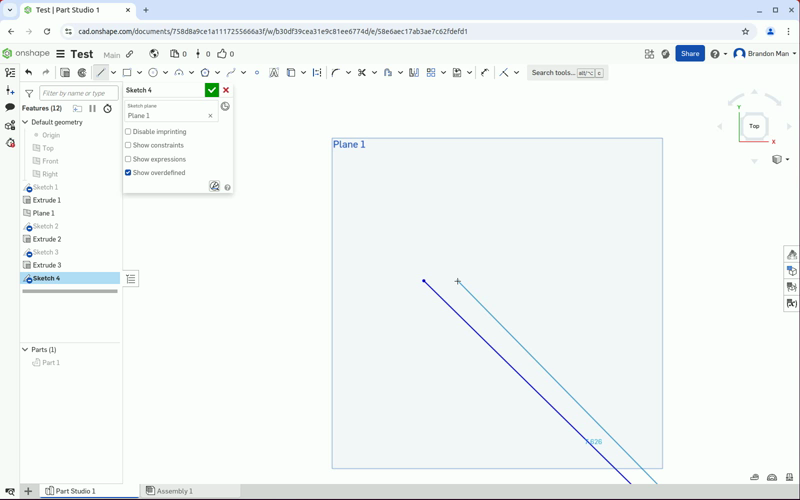
click(457, 280)
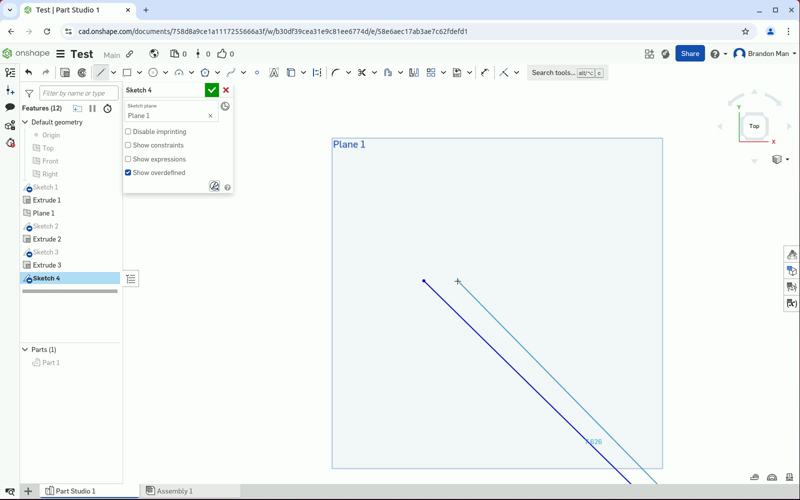
scroll(-6)
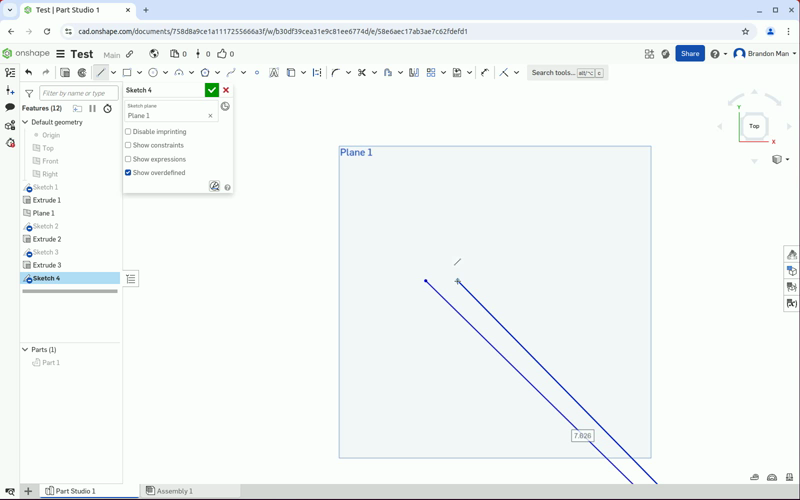
scroll(-6)
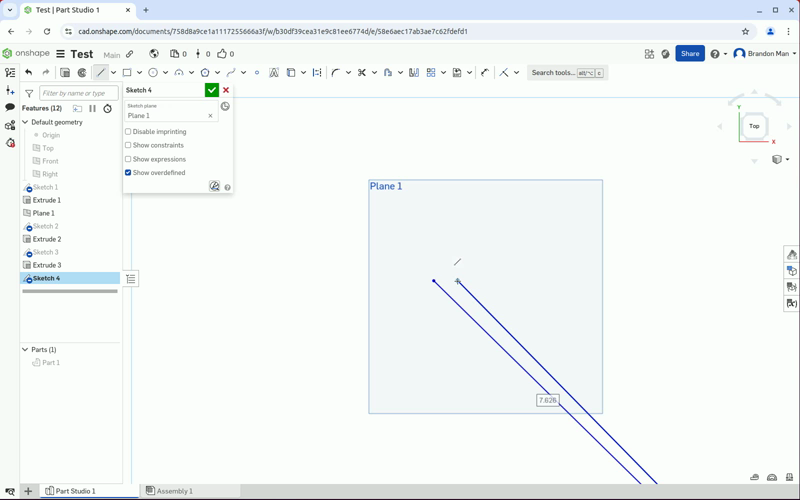
scroll(-6)
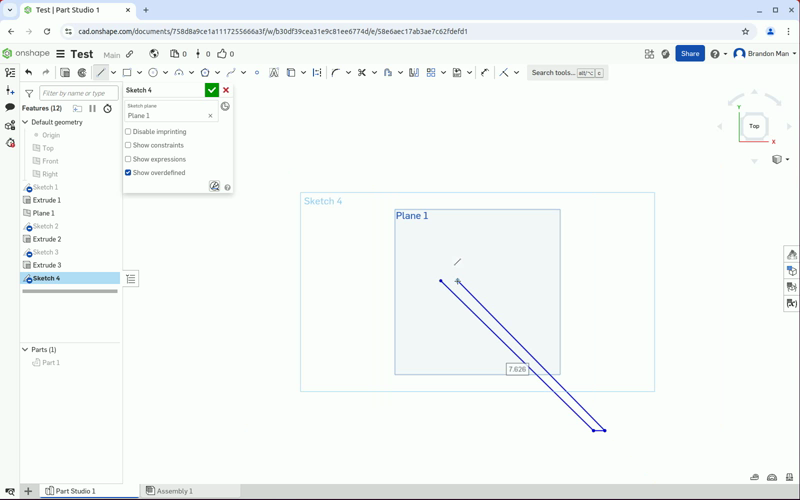
scroll(-6)
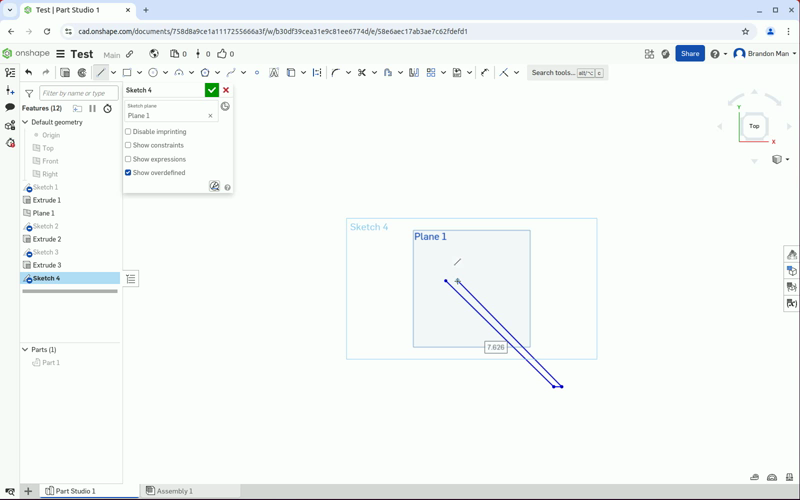
scroll(-6)
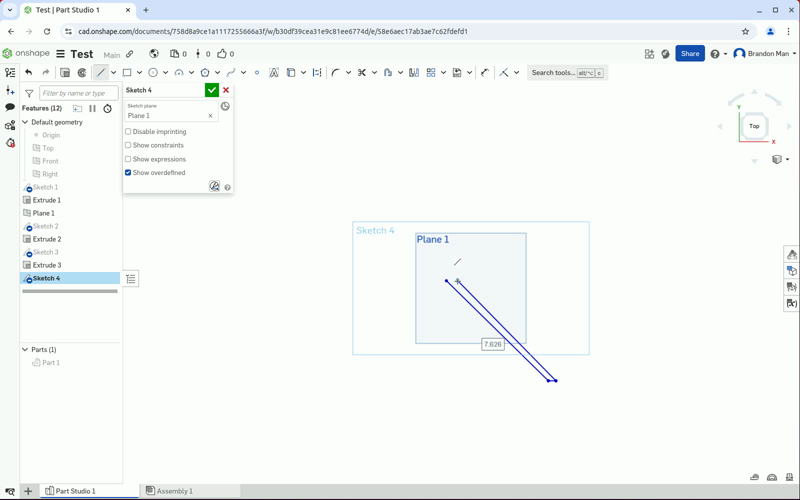
scroll(-6)
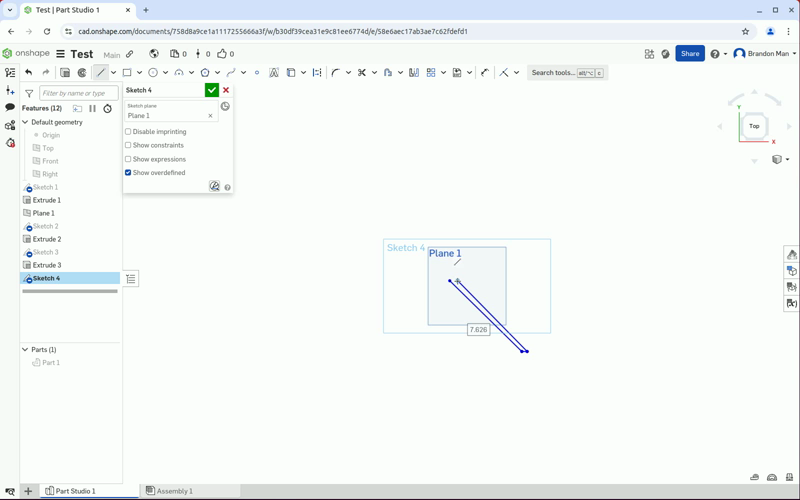
scroll(-6)
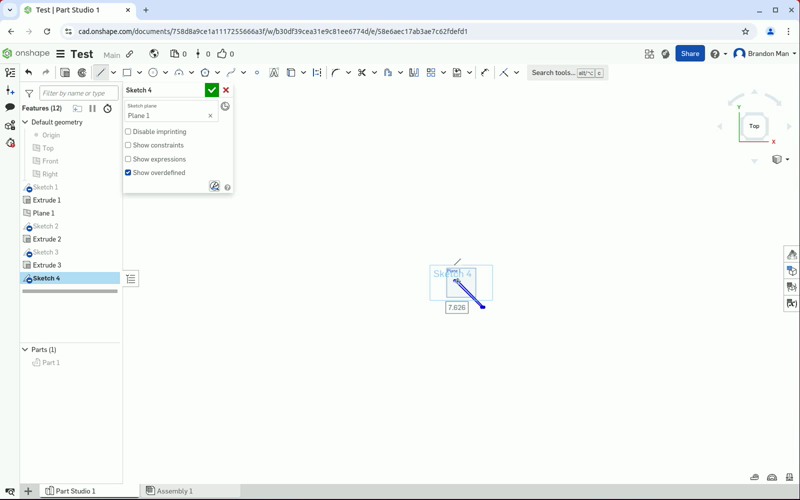
key_up(shift)
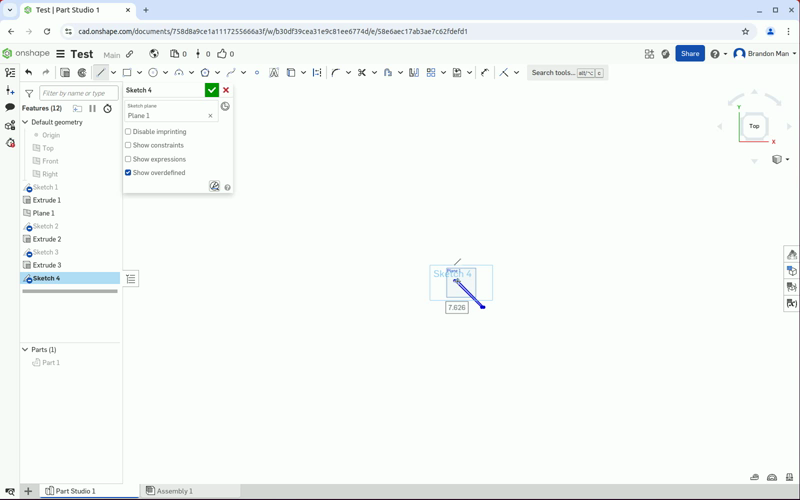
mouse_move(487, 280)
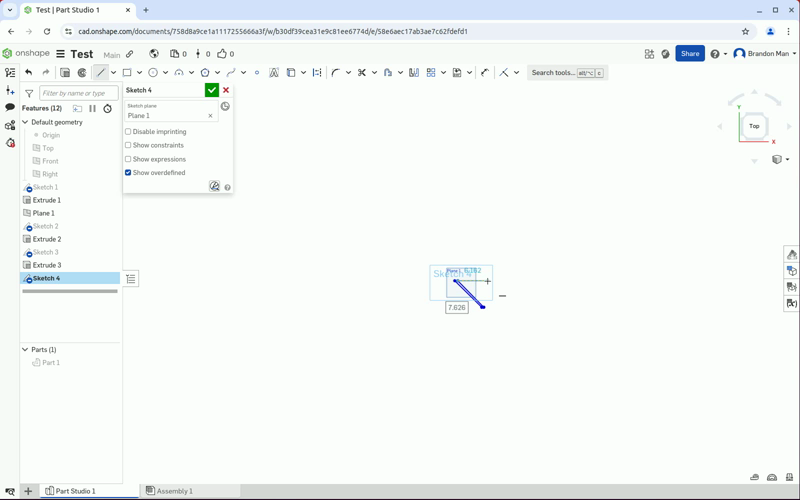
key_down(shift)
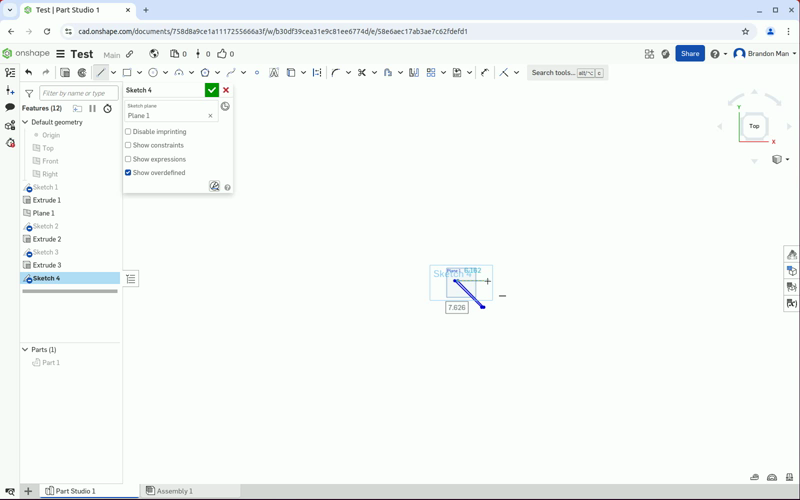
mouse_move(454, 280)
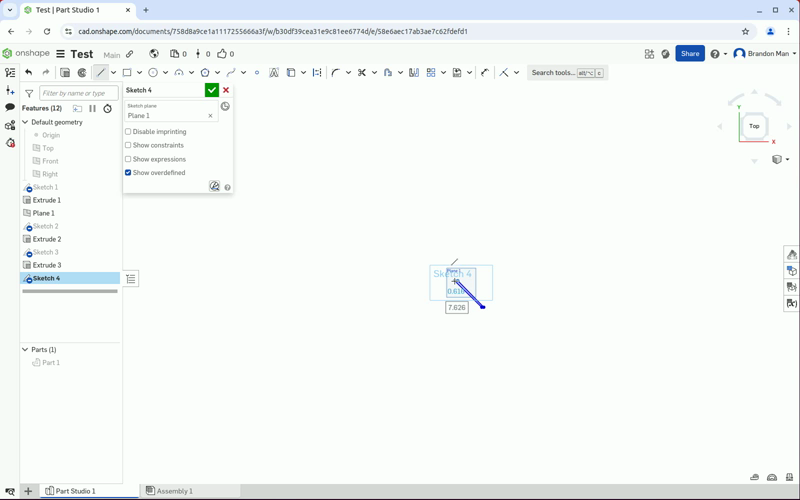
scroll(6)
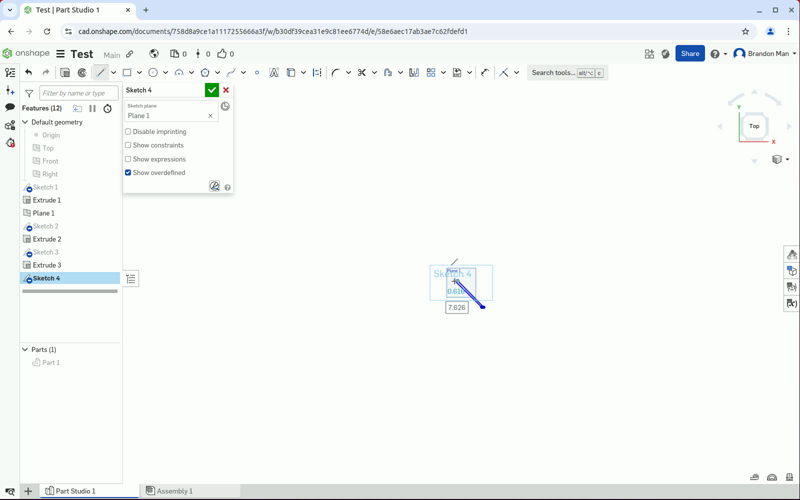
scroll(6)
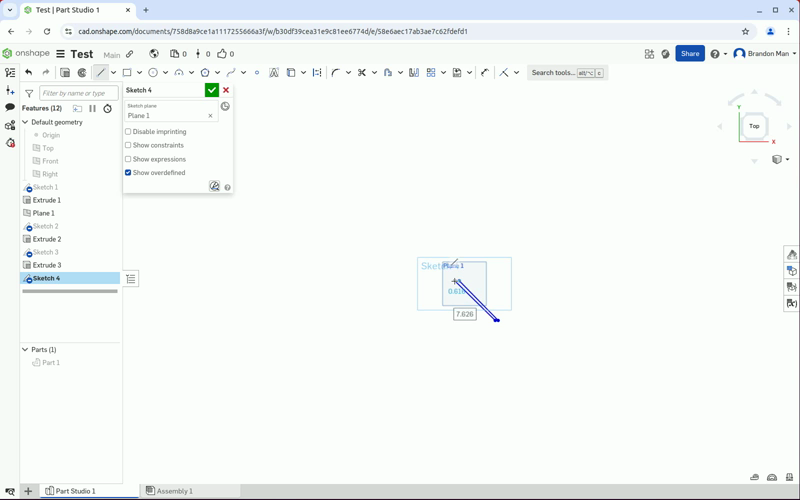
scroll(6)
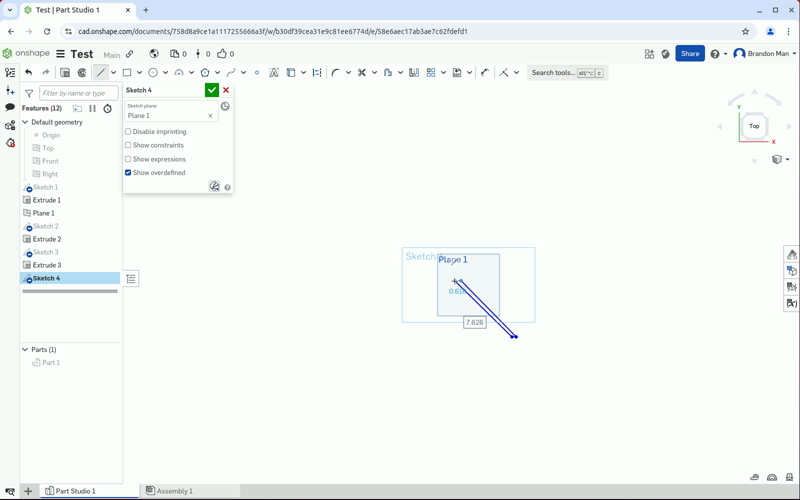
scroll(6)
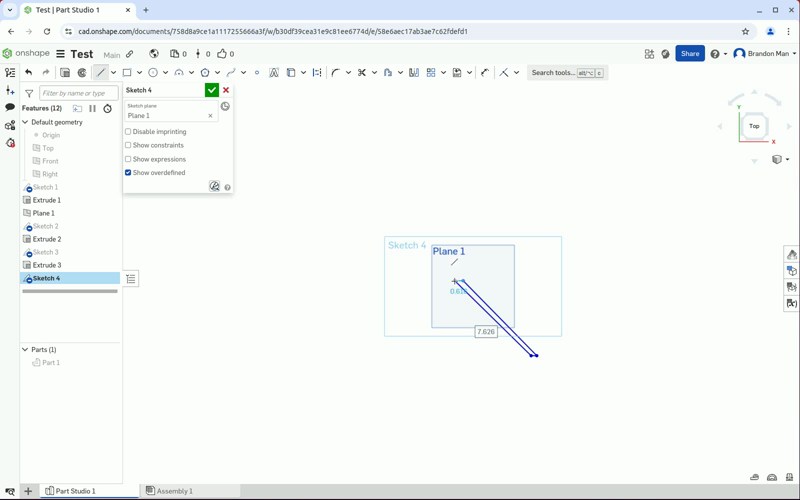
scroll(6)
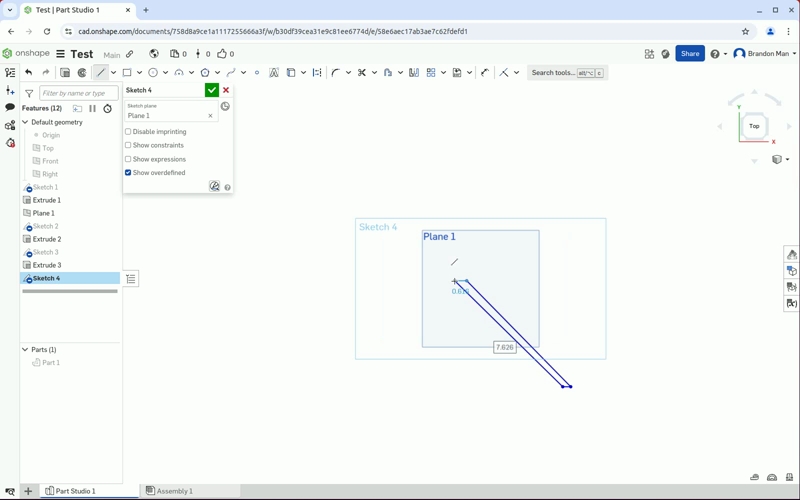
scroll(6)
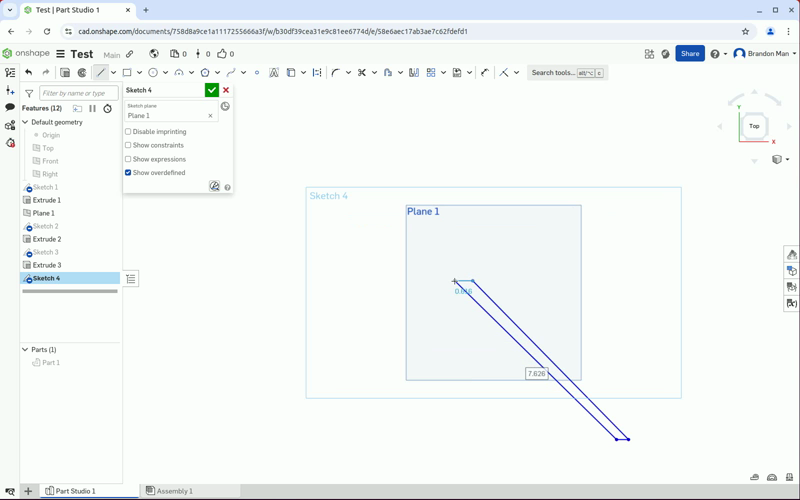
scroll(6)
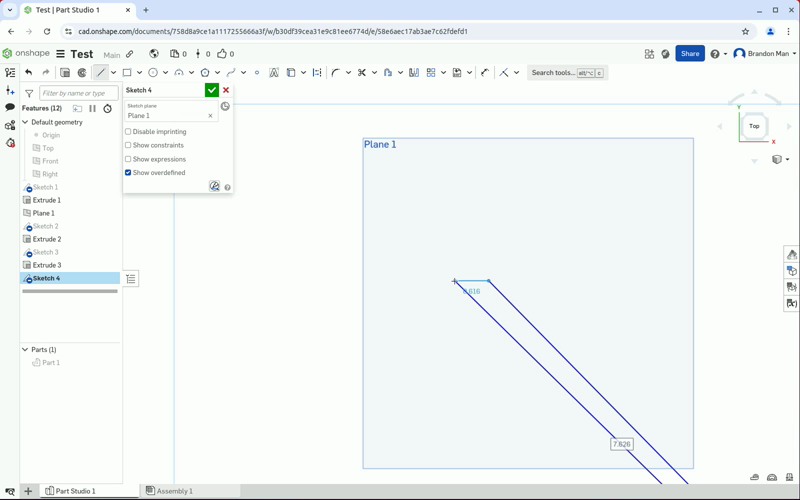
key_up(shift)
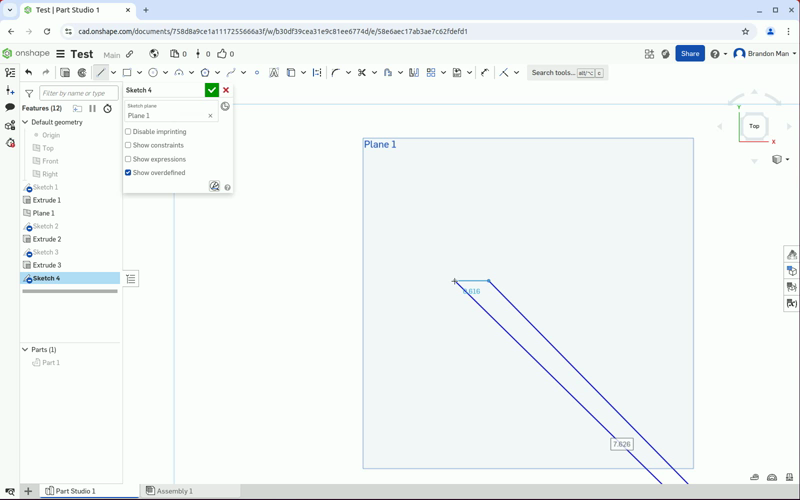
click(454, 280)
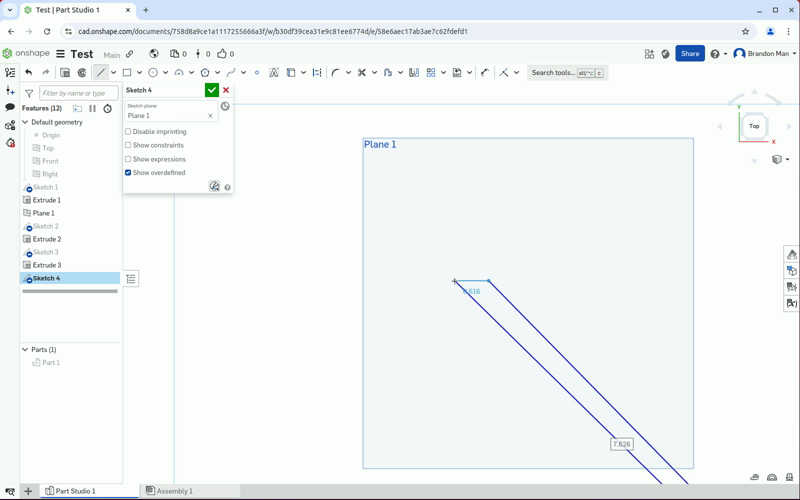
scroll(-6)
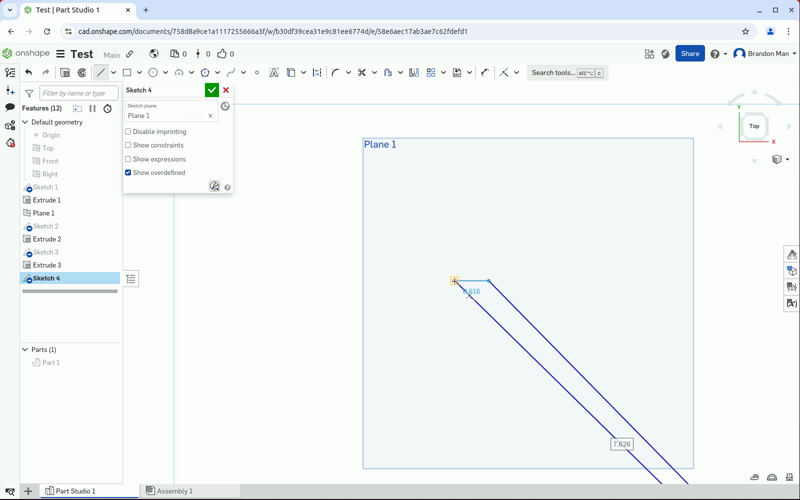
scroll(-6)
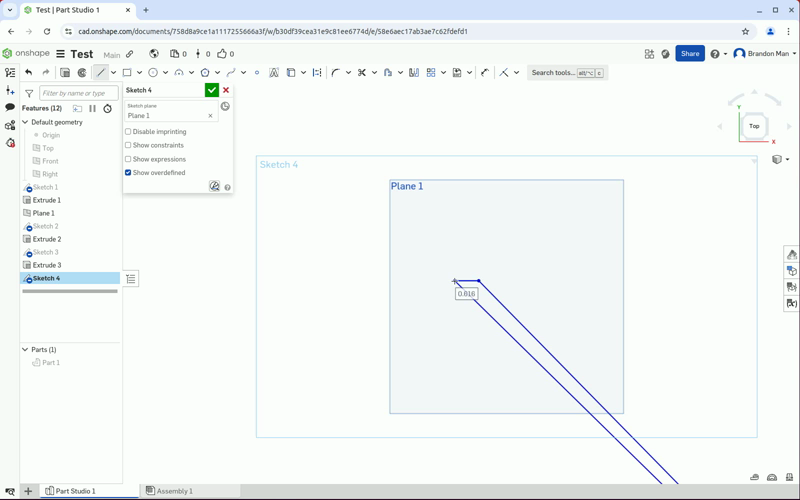
scroll(-6)
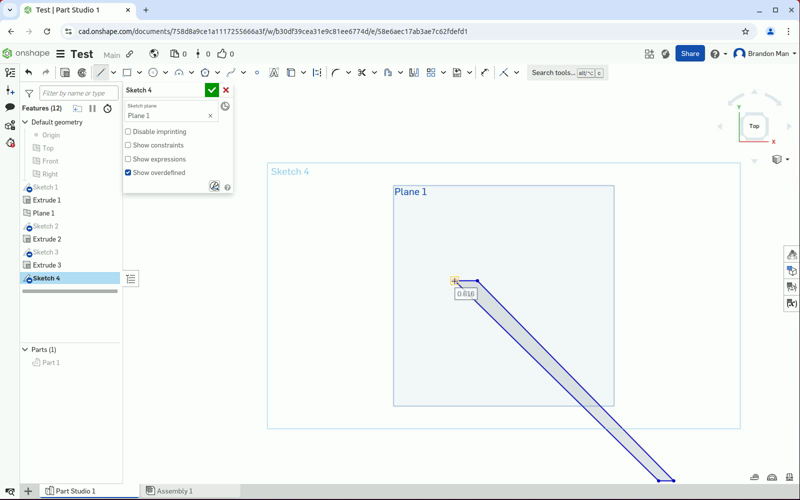
scroll(-6)
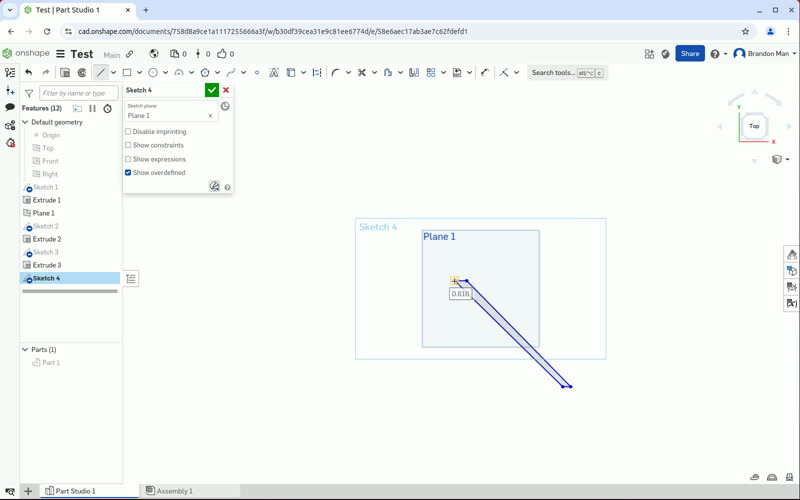
scroll(-6)
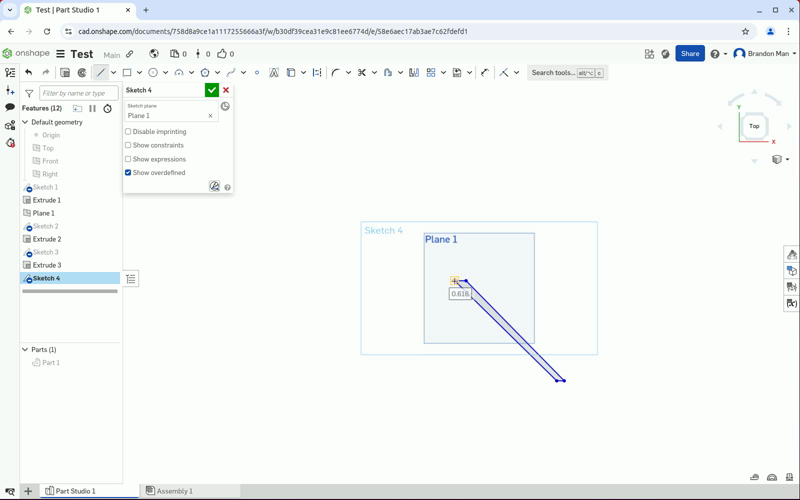
scroll(-6)
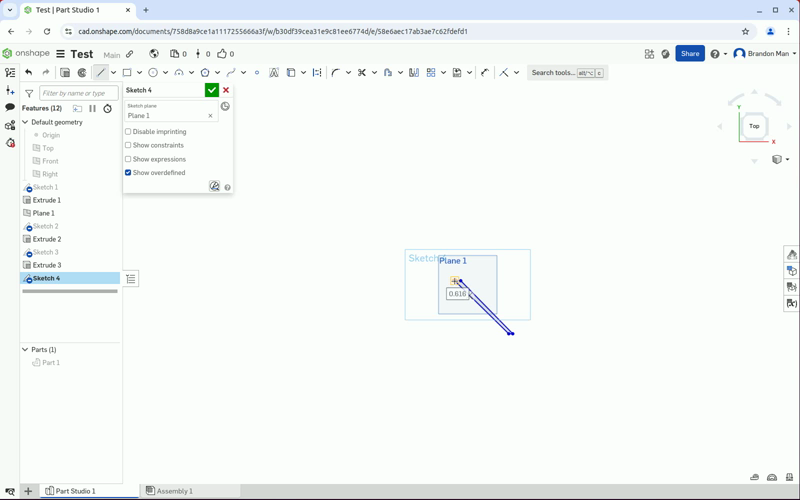
scroll(-6)
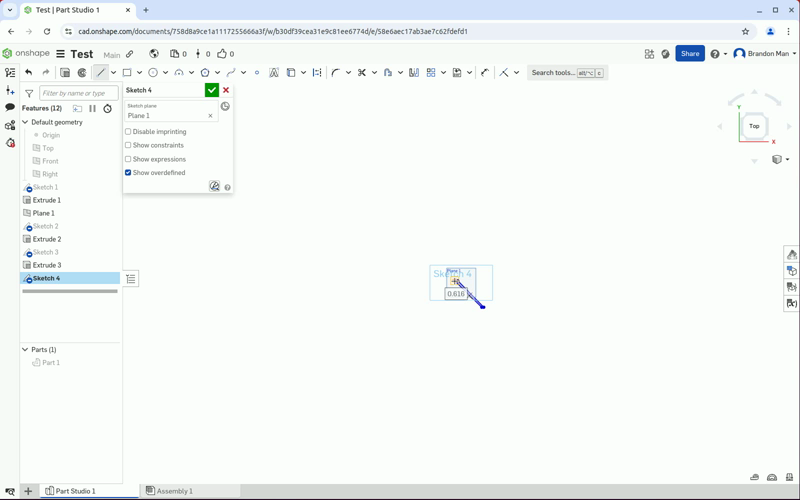
key(esc)
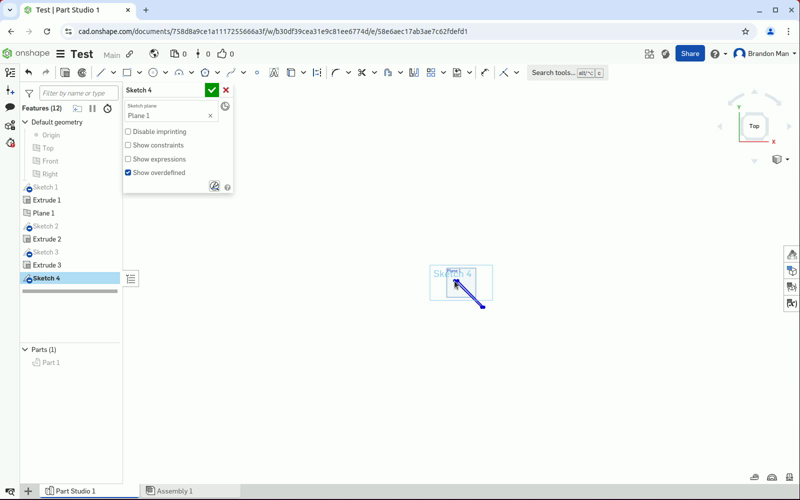
mouse_move(479, 304)
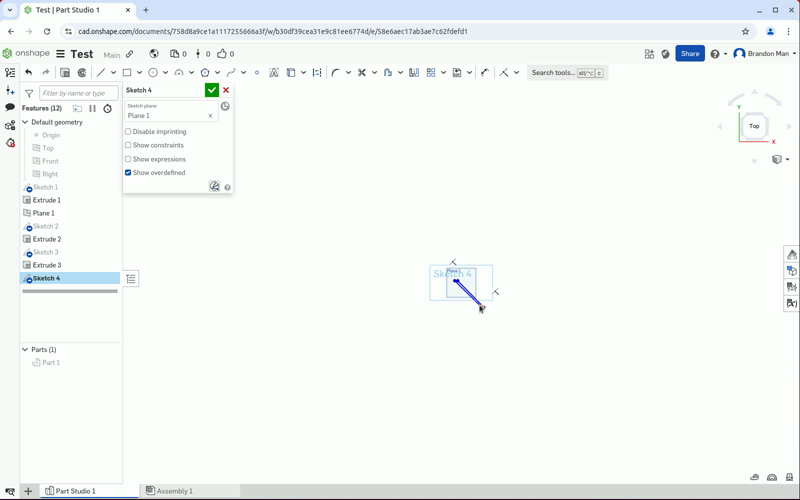
scroll(6)
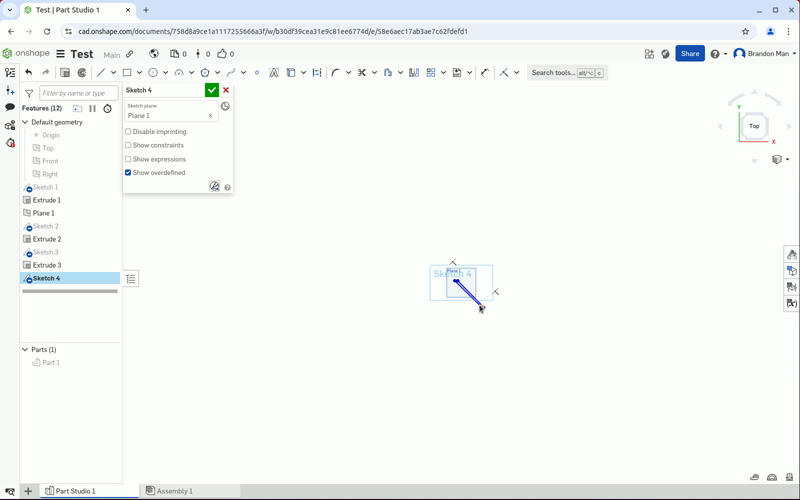
scroll(6)
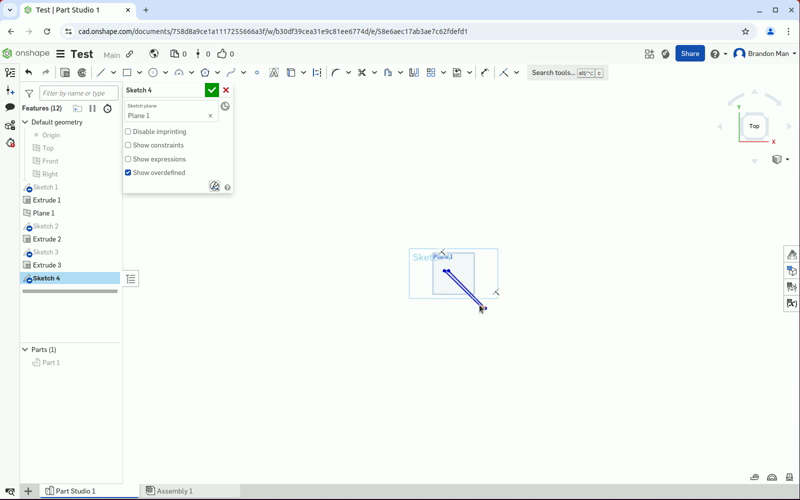
scroll(6)
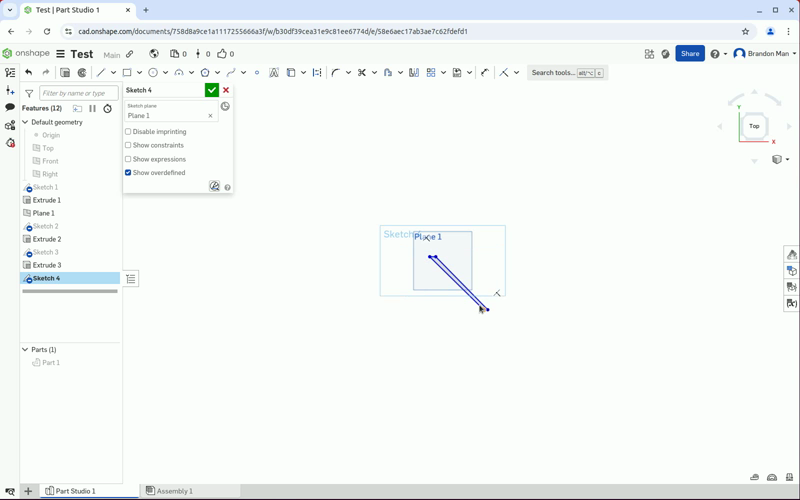
scroll(6)
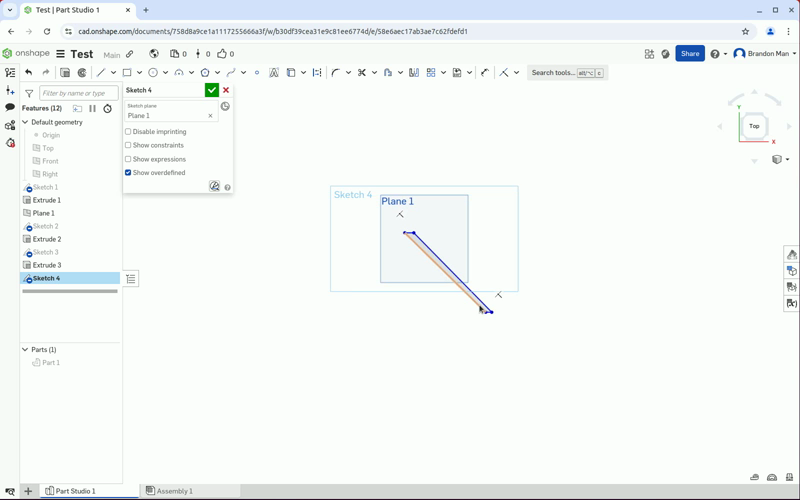
scroll(6)
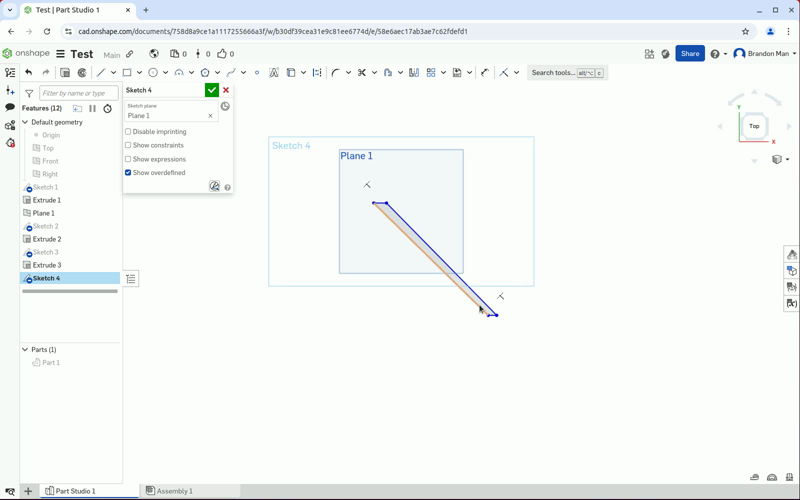
scroll(6)
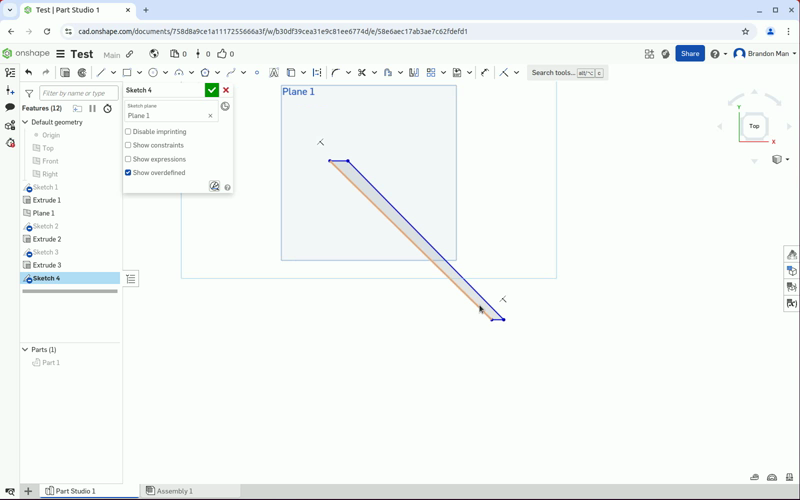
scroll(6)
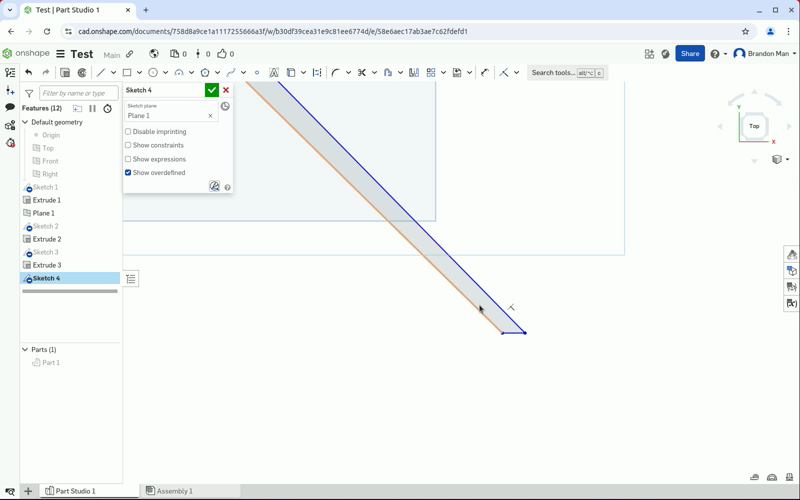
click(479, 304)
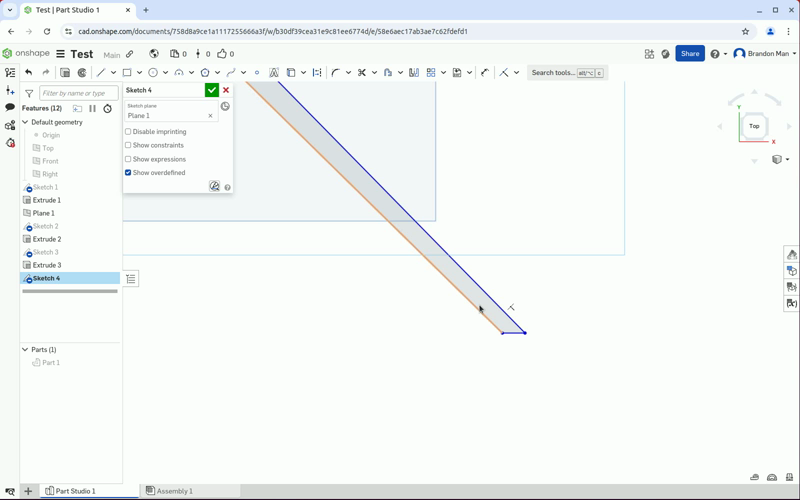
scroll(-6)
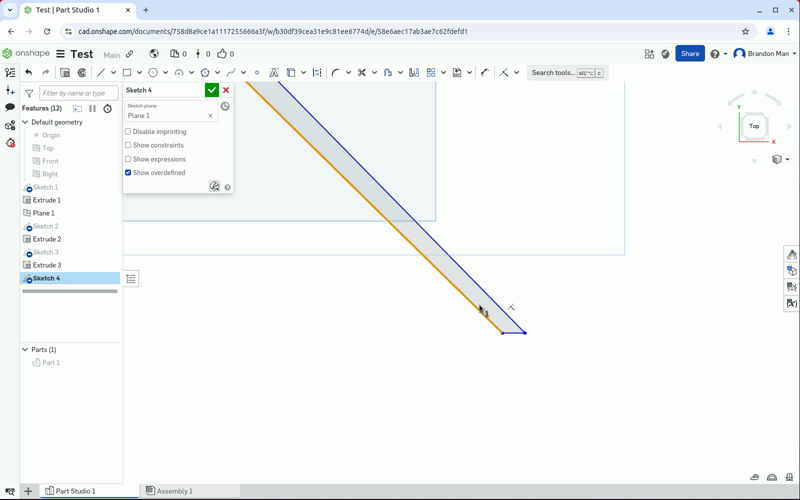
scroll(-6)
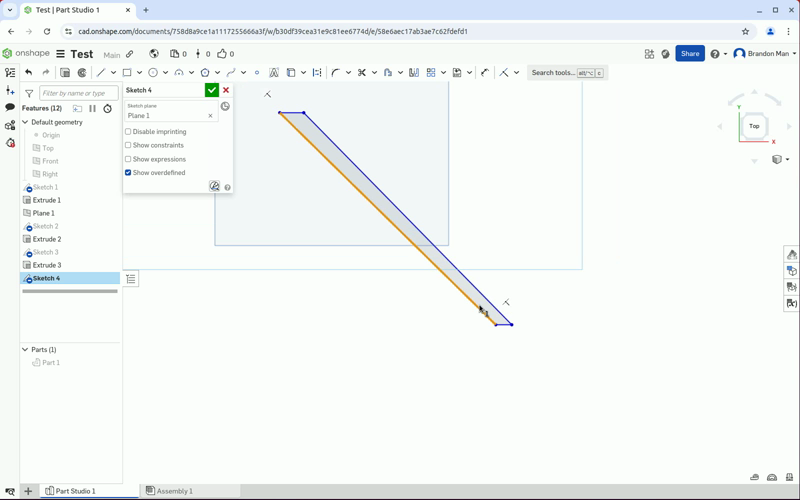
scroll(-6)
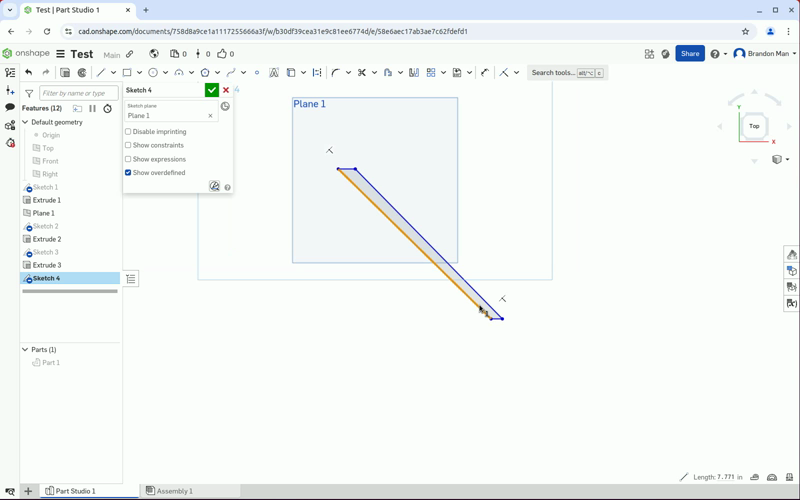
scroll(-6)
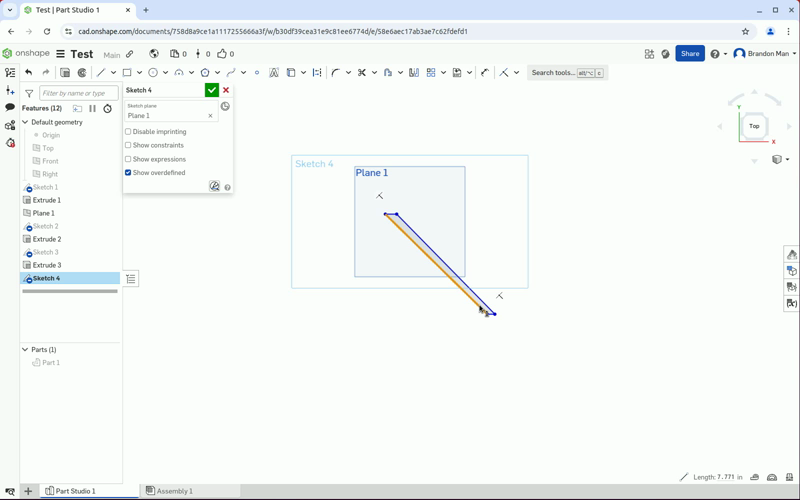
scroll(-6)
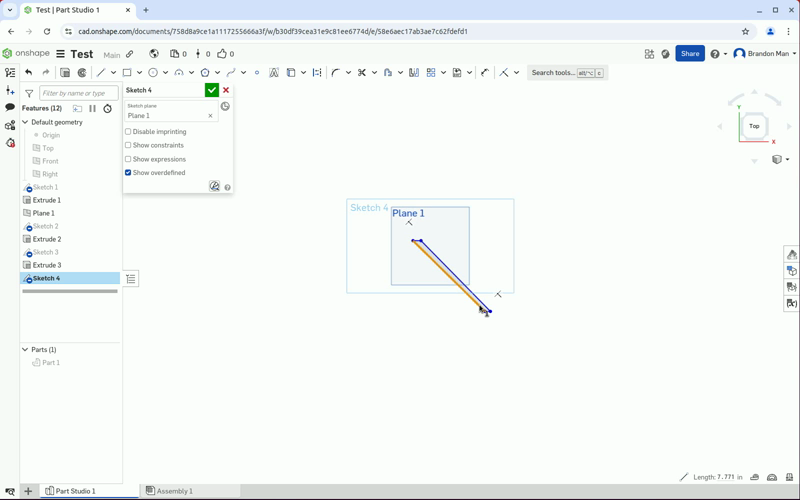
scroll(-6)
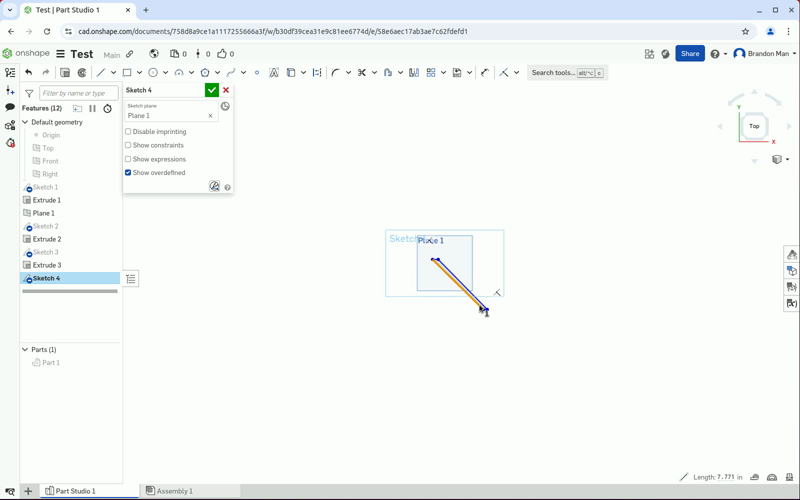
scroll(-6)
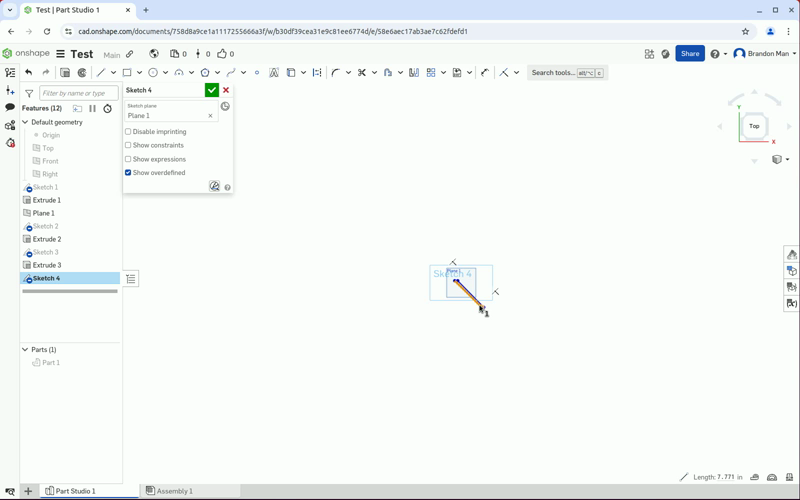
mouse_move(73, 352)
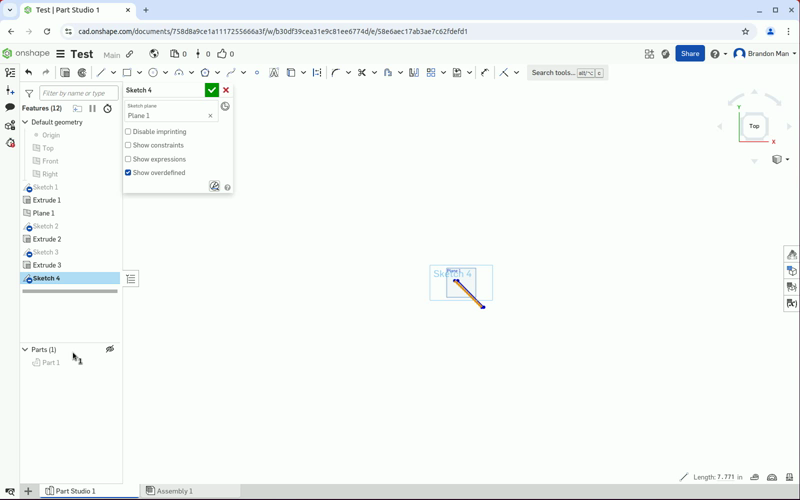
key(shift+y)
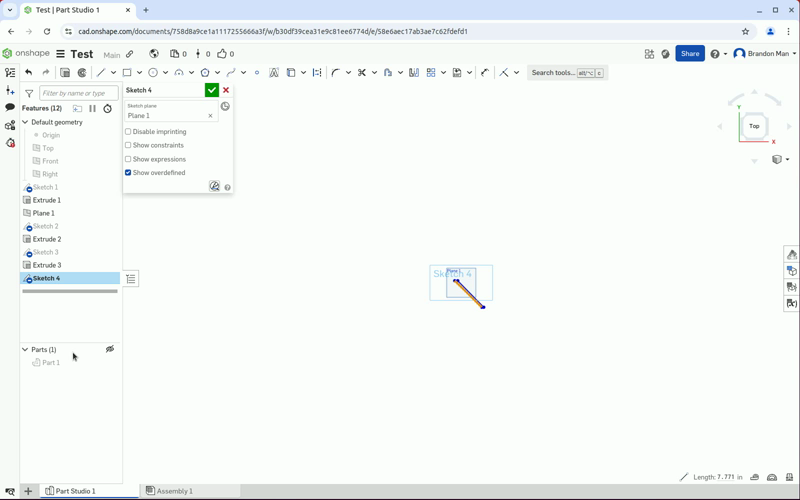
key(shift+e)
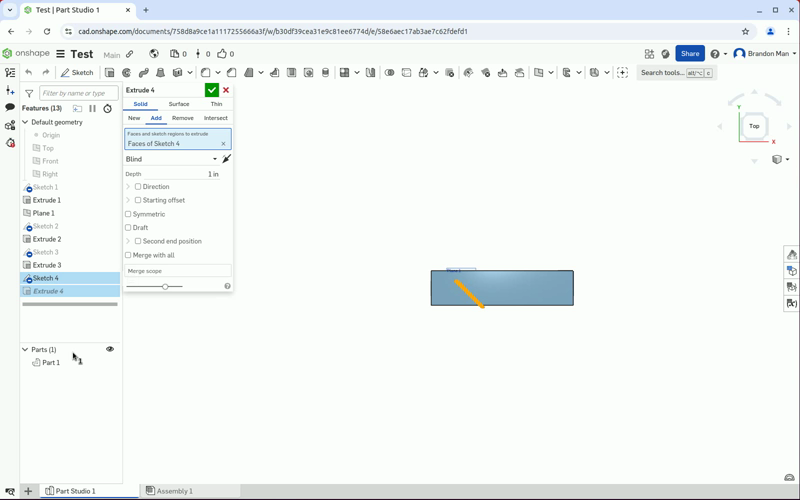
mouse_move(143, 106)
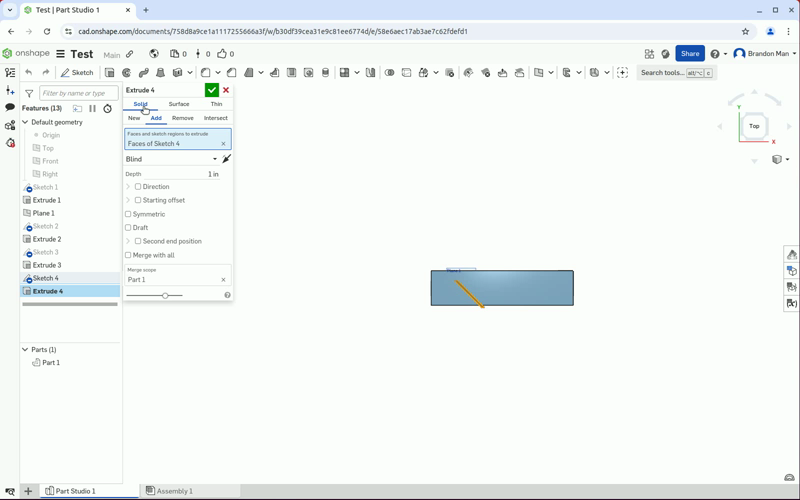
click(143, 106)
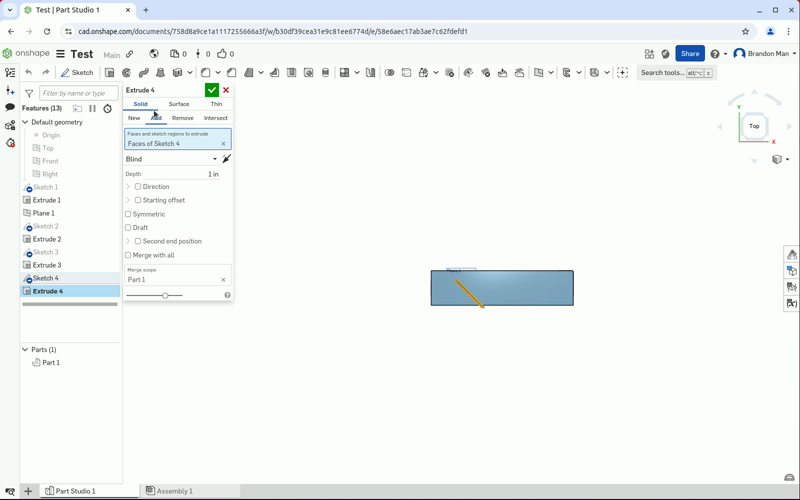
mouse_move(186, 120)
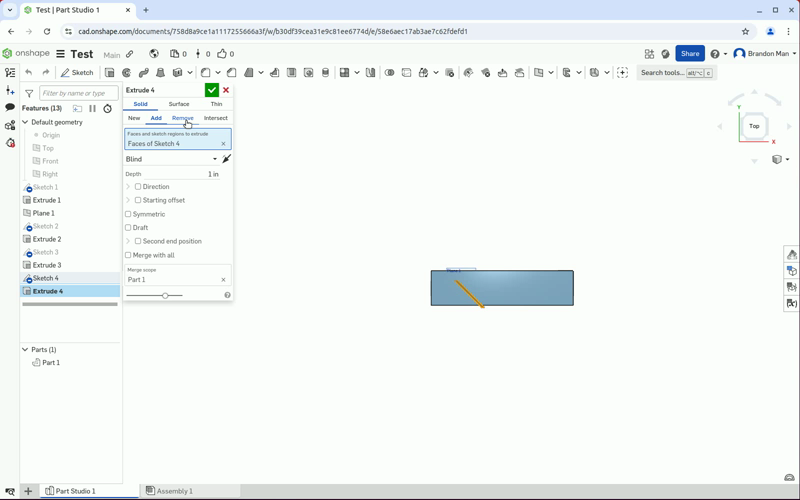
click(186, 120)
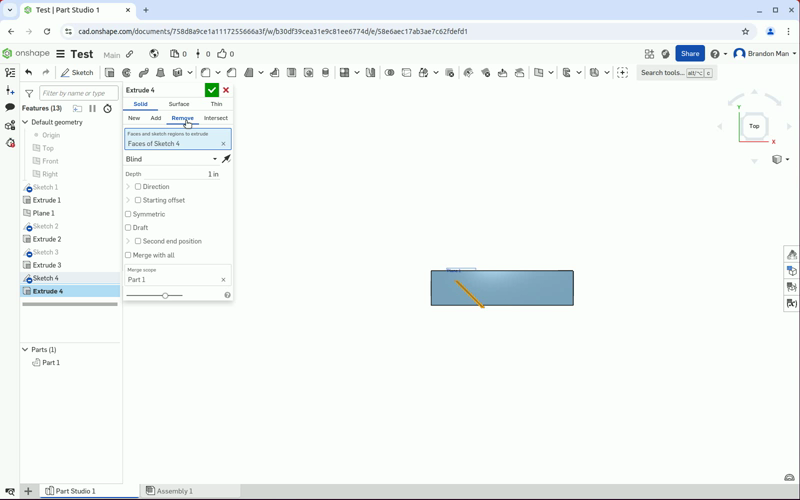
key(tab, 4)
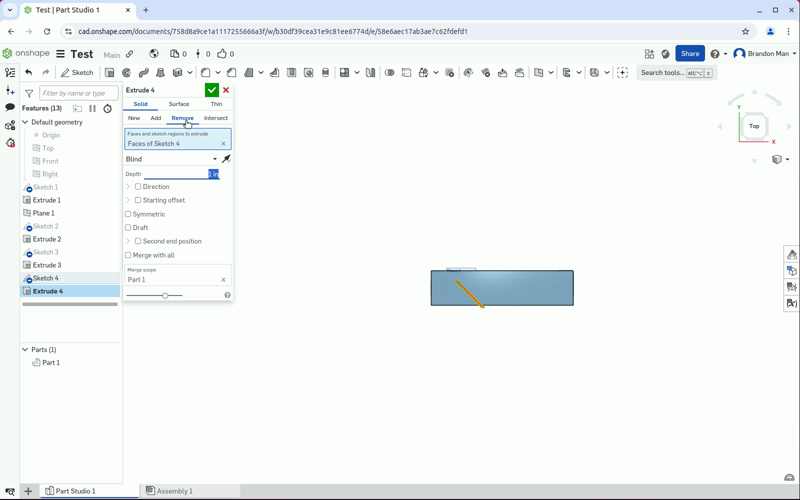
text(18.294)
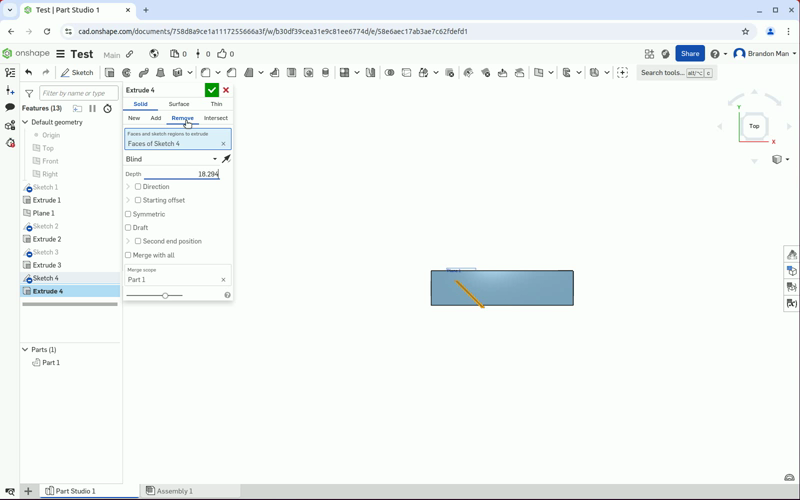
key(tab, 6)
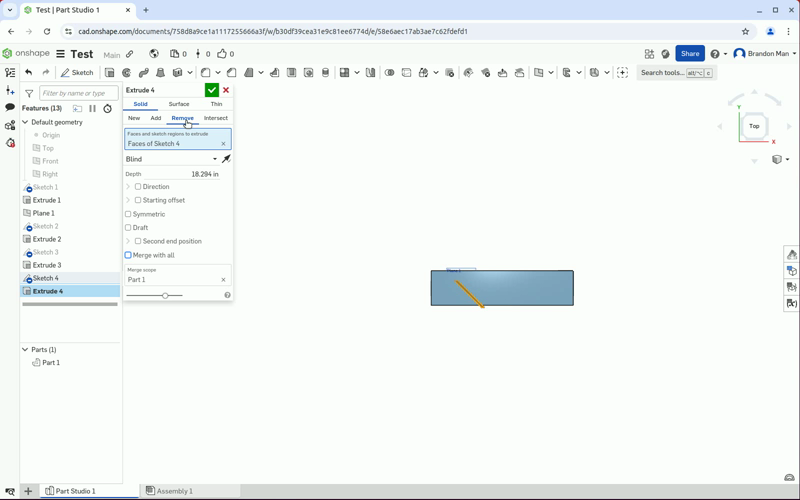
key(space)
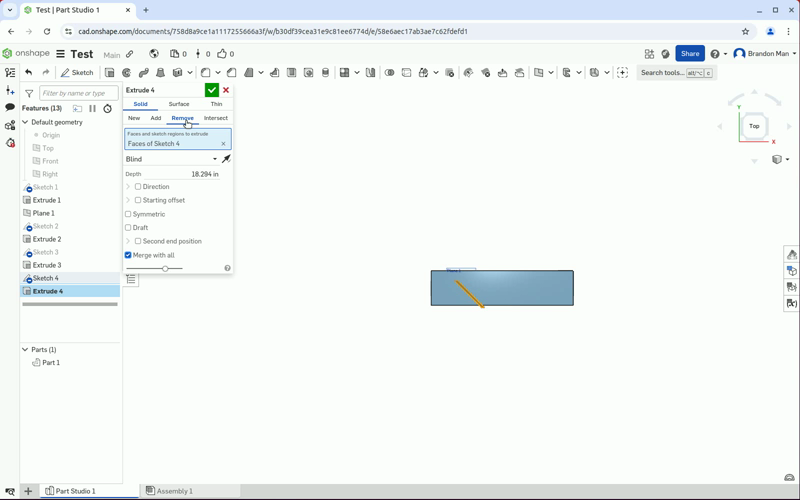
key(enter)
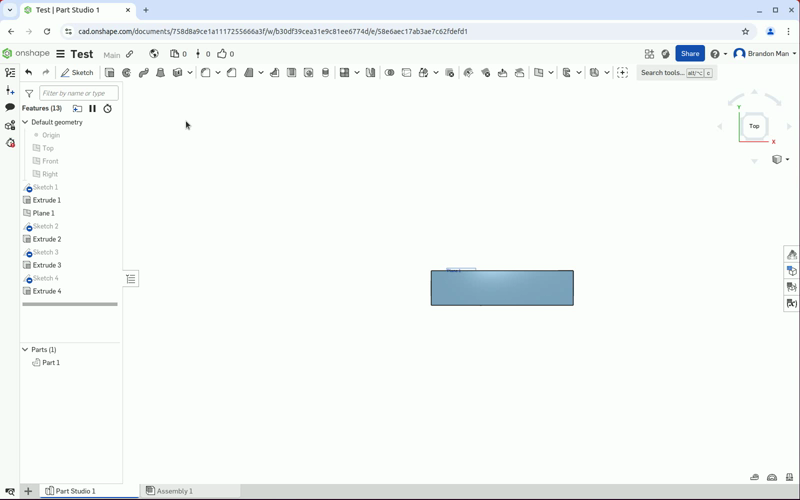
key(shift+h)
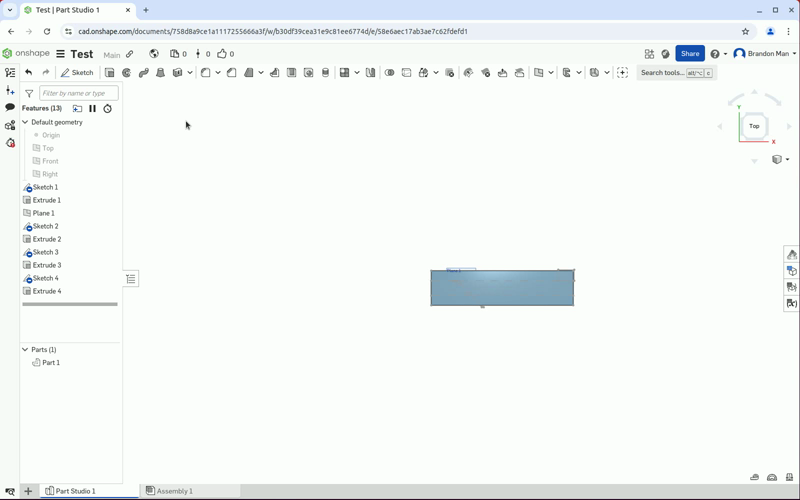
key(shift+h)
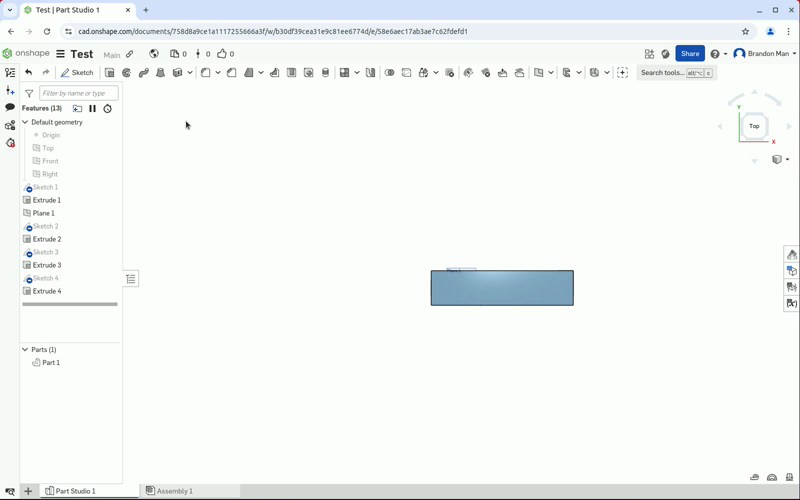
mouse_move(73, 189)
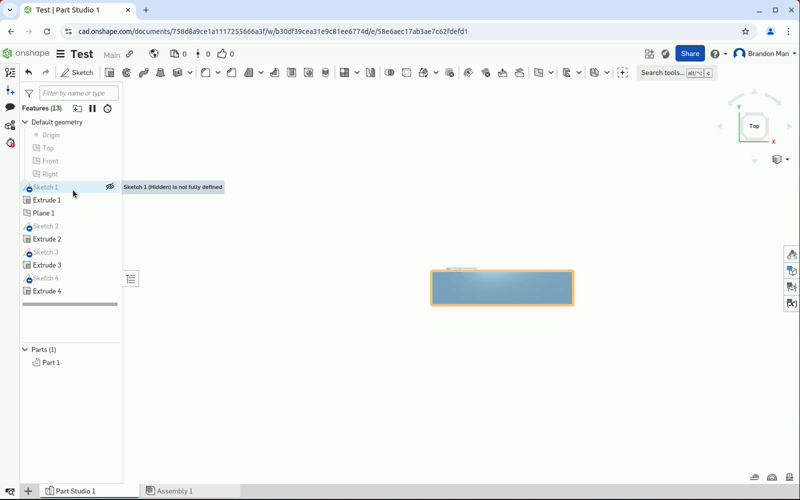
click(73, 189)
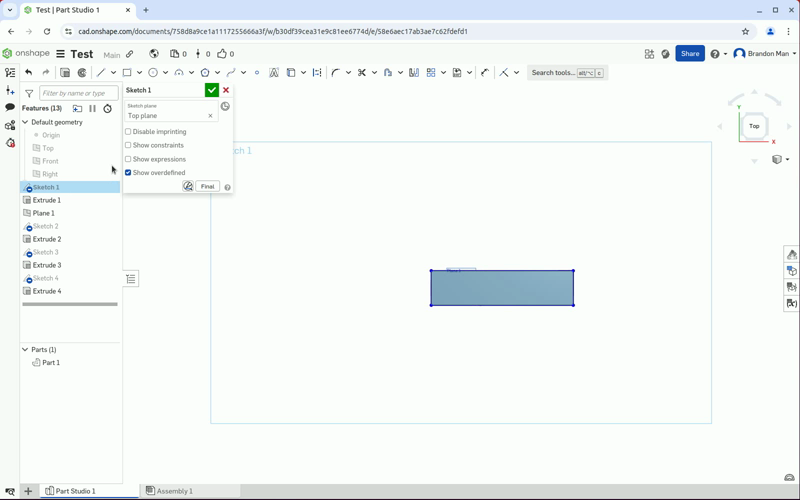
mouse_move(229, 92)
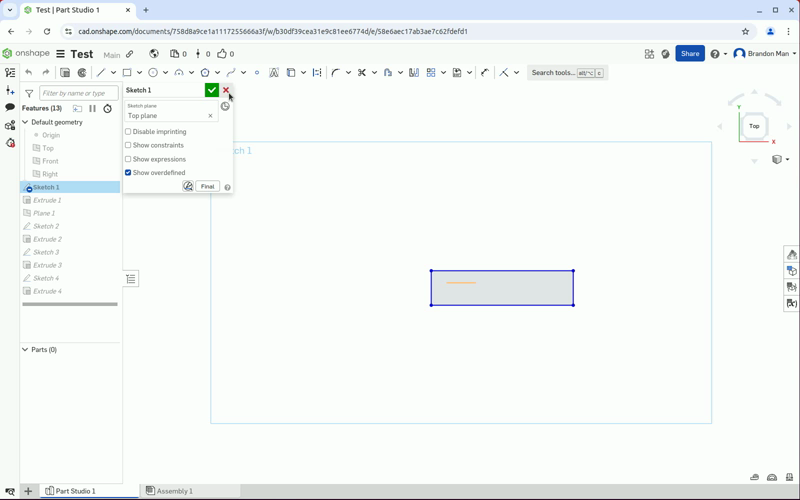
click(229, 92)
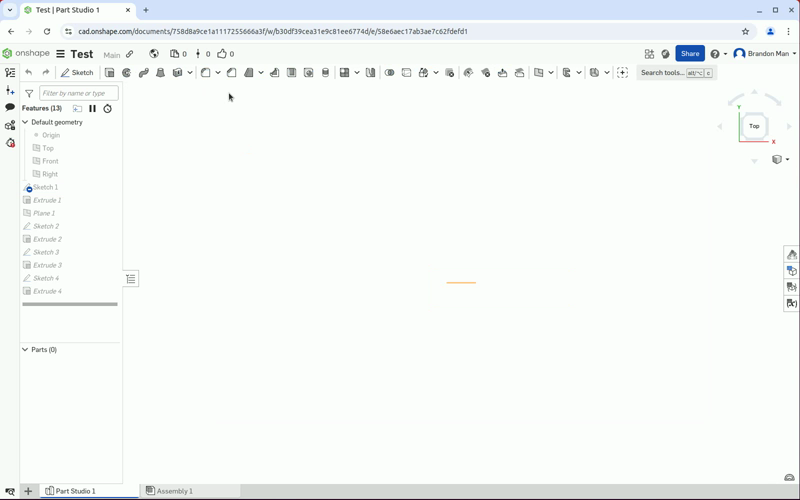
key(shift+s)
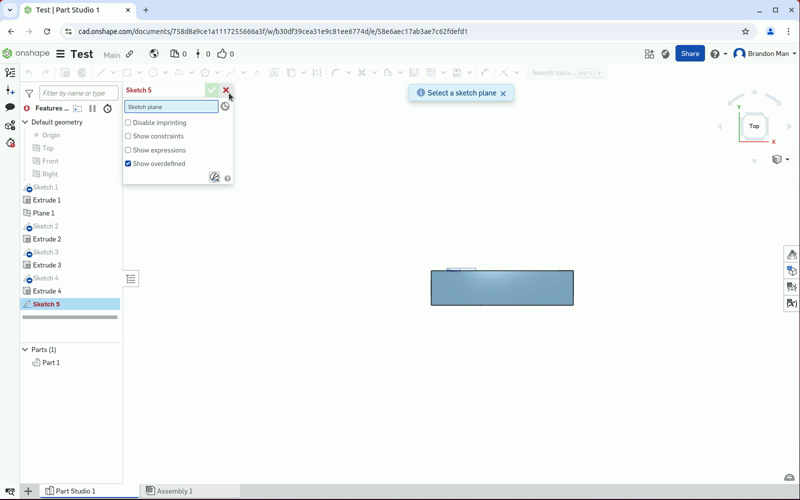
mouse_move(73, 215)
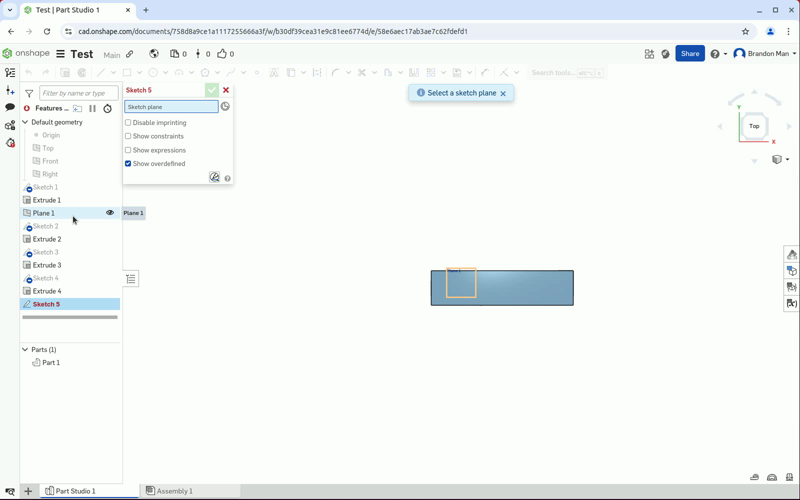
click(73, 215)
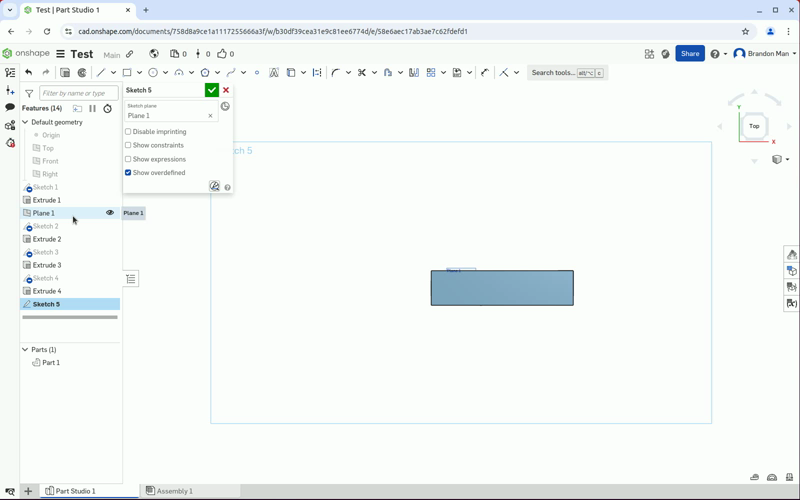
mouse_move(73, 352)
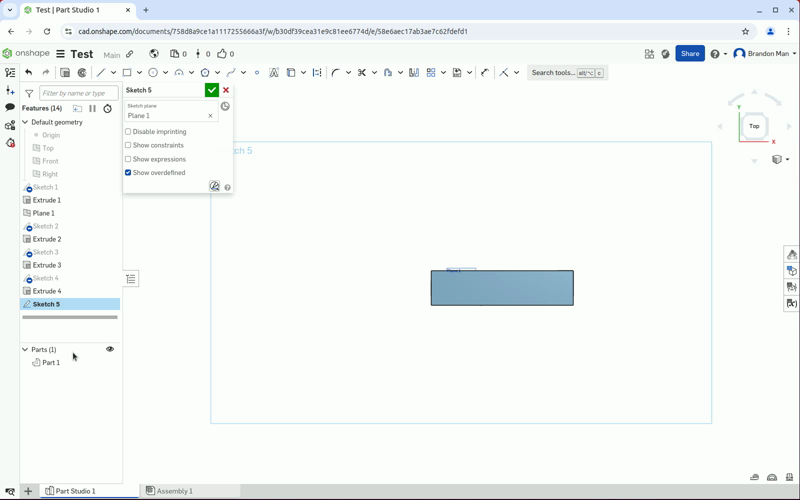
key(y)
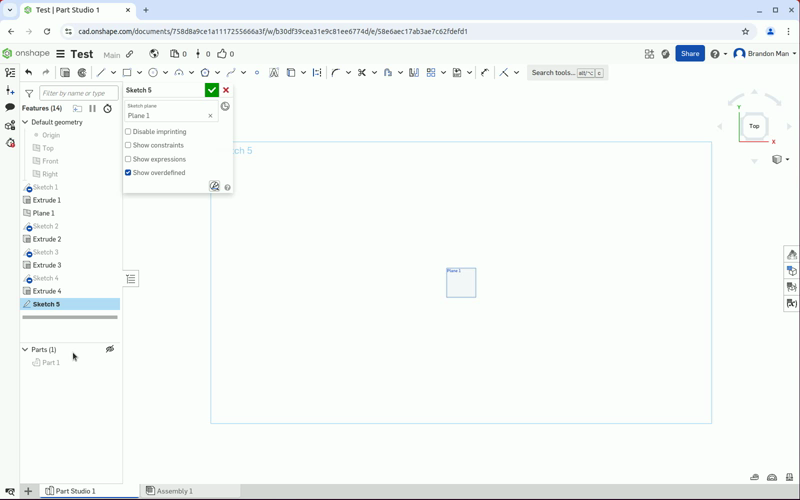
key(l)
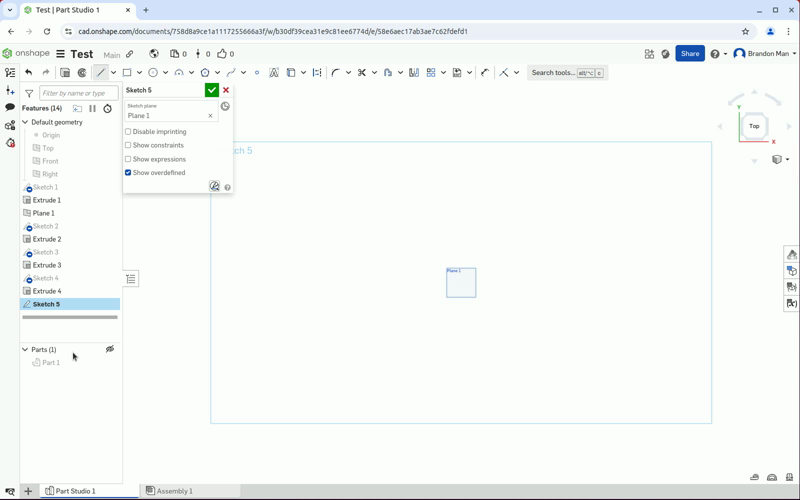
key_down(shift)
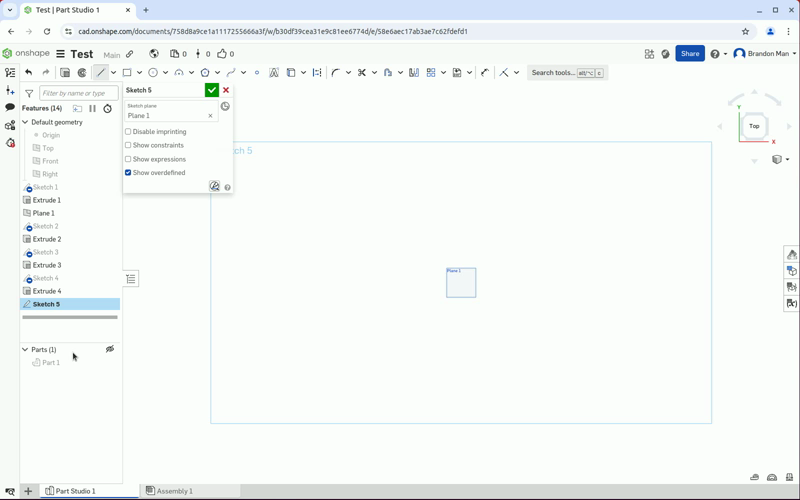
mouse_move(504, 307)
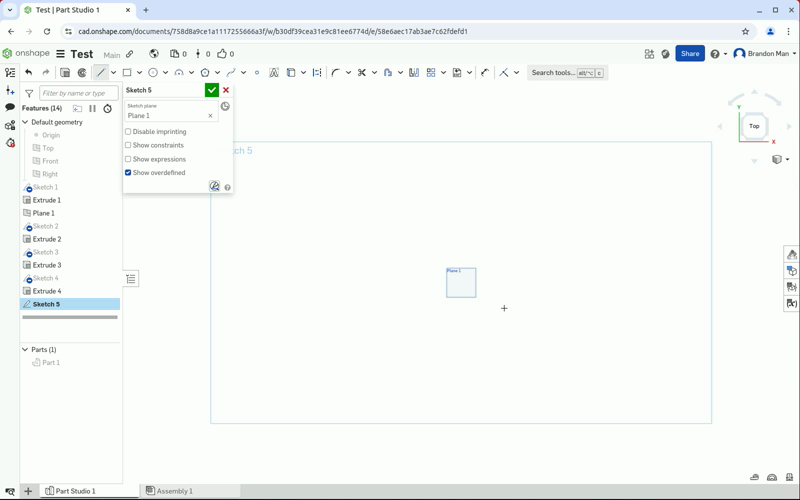
click(504, 307)
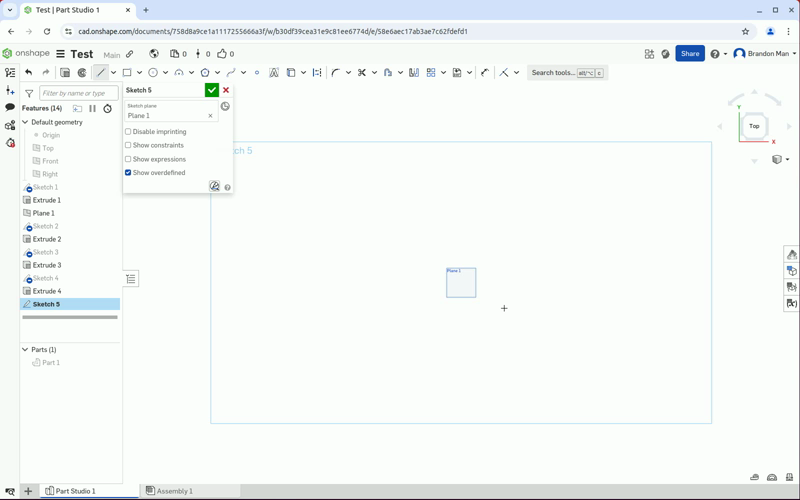
key_up(shift)
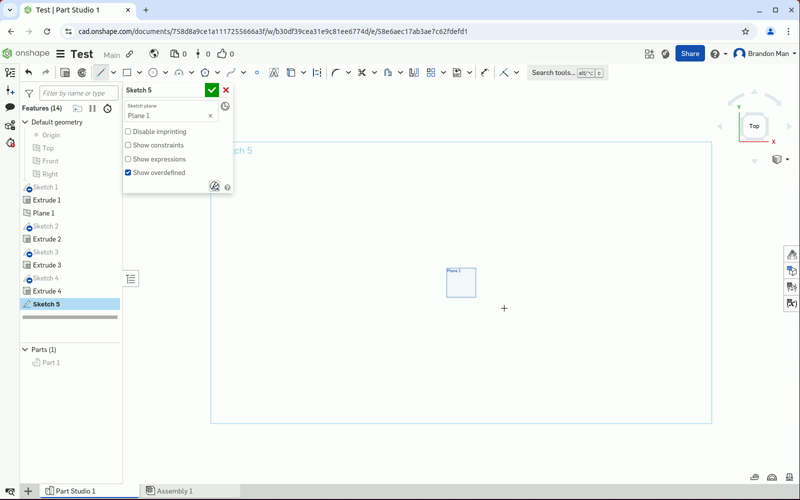
key_down(shift)
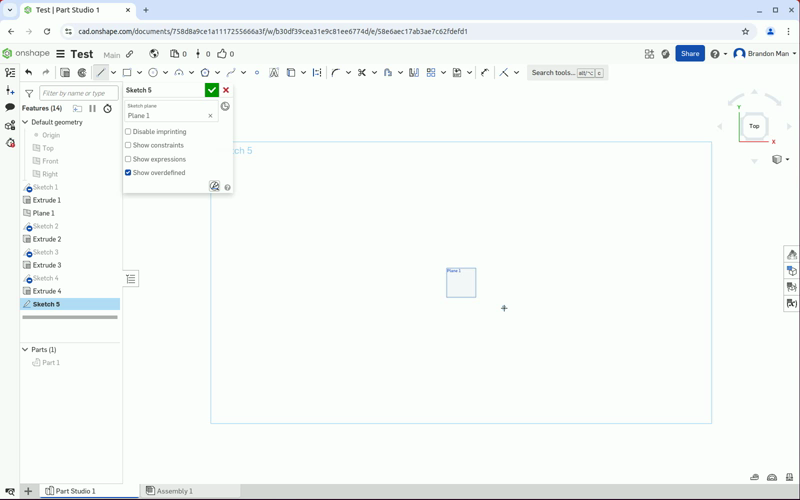
mouse_move(534, 307)
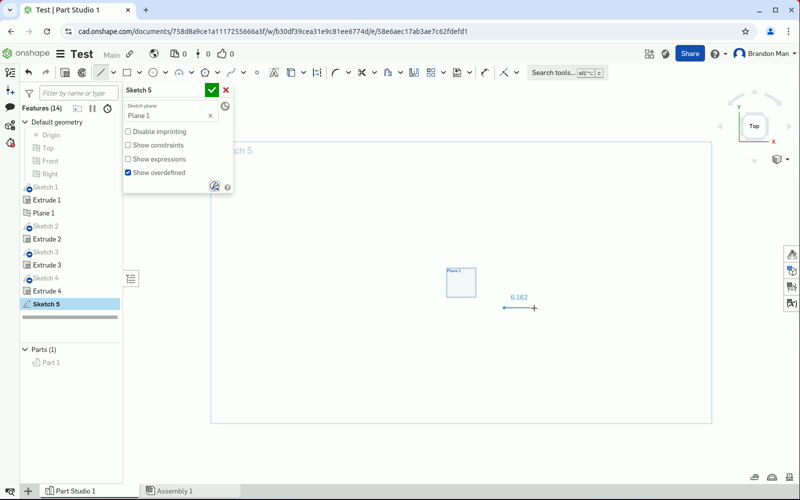
mouse_move(506, 307)
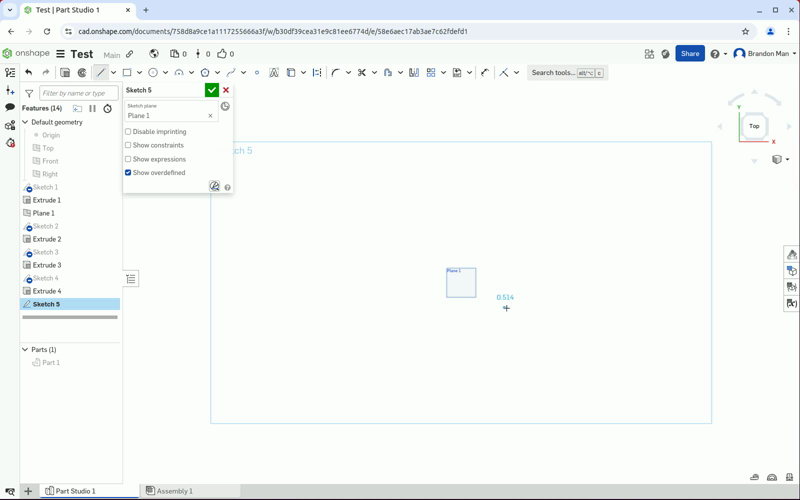
scroll(6)
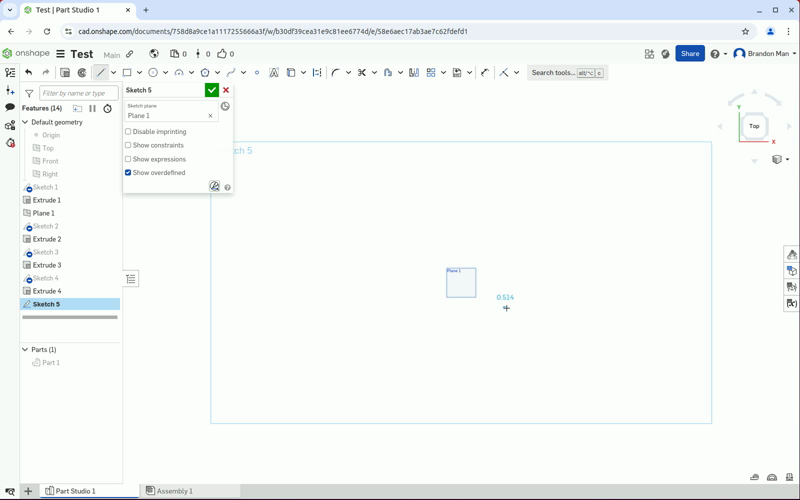
scroll(6)
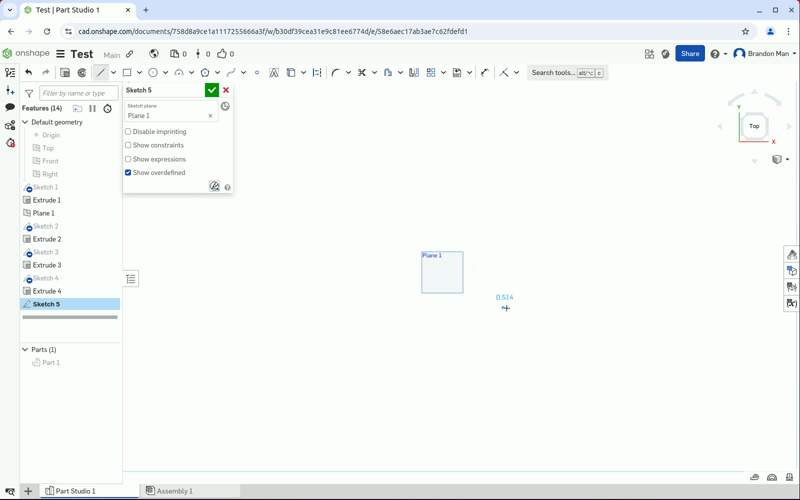
scroll(6)
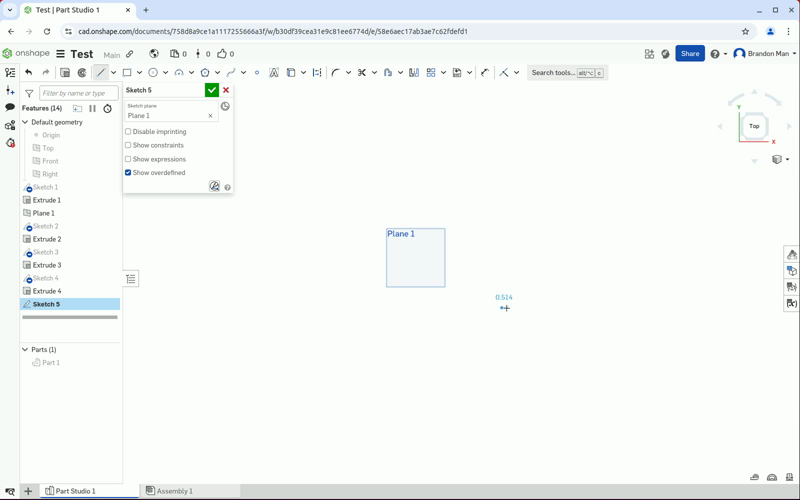
scroll(6)
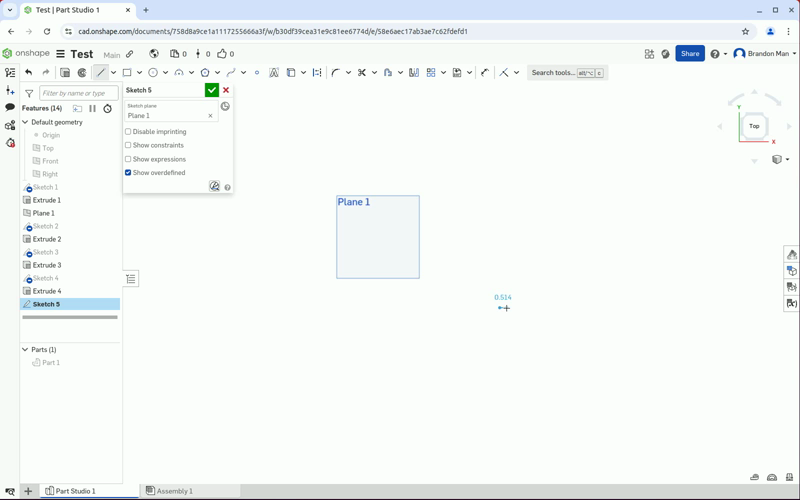
scroll(6)
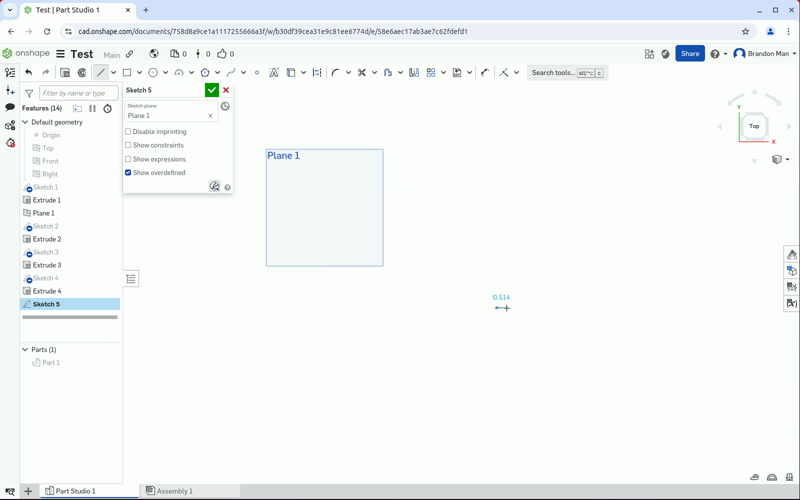
scroll(6)
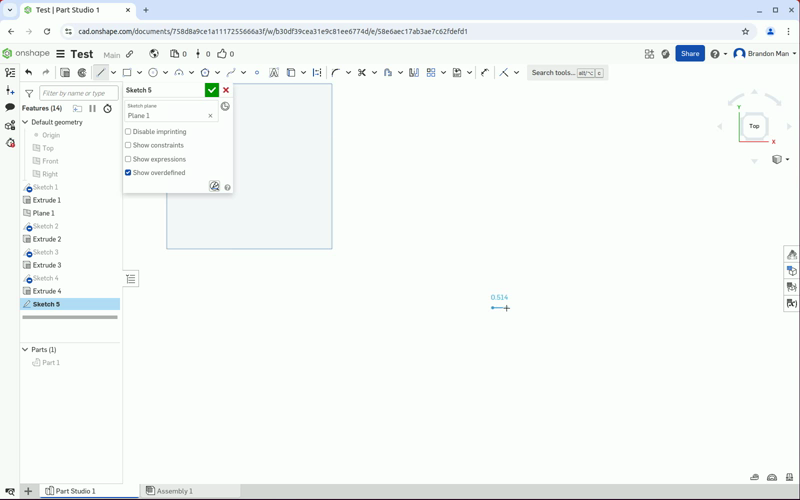
scroll(6)
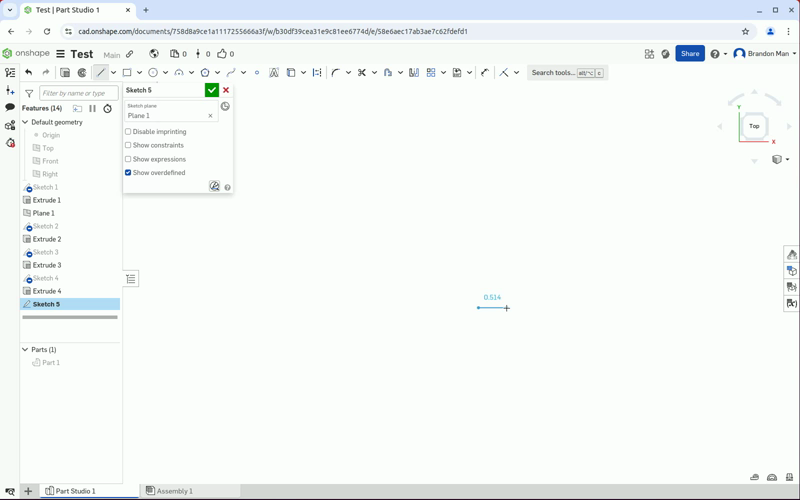
click(506, 307)
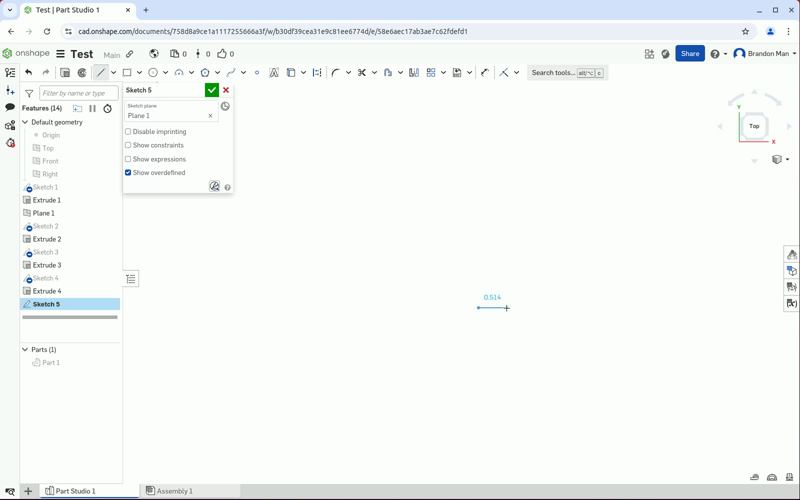
scroll(-6)
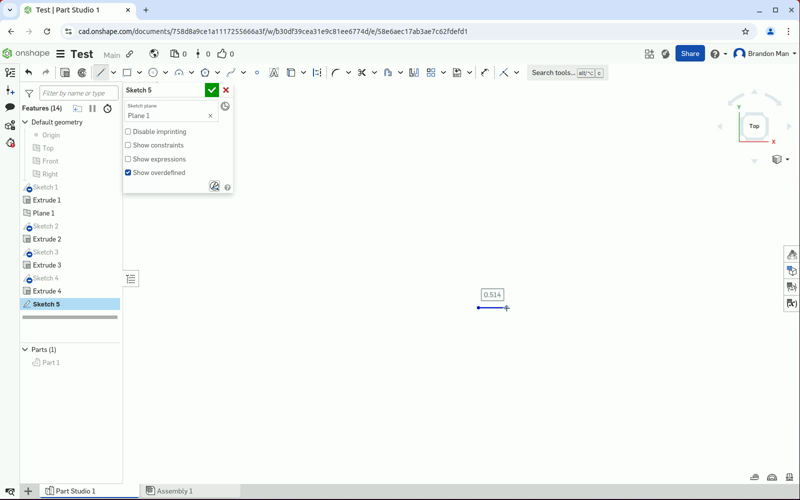
scroll(-6)
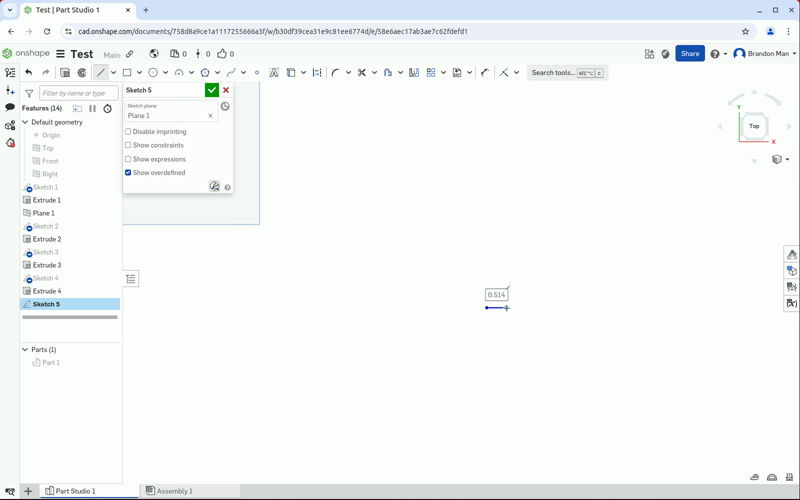
scroll(-6)
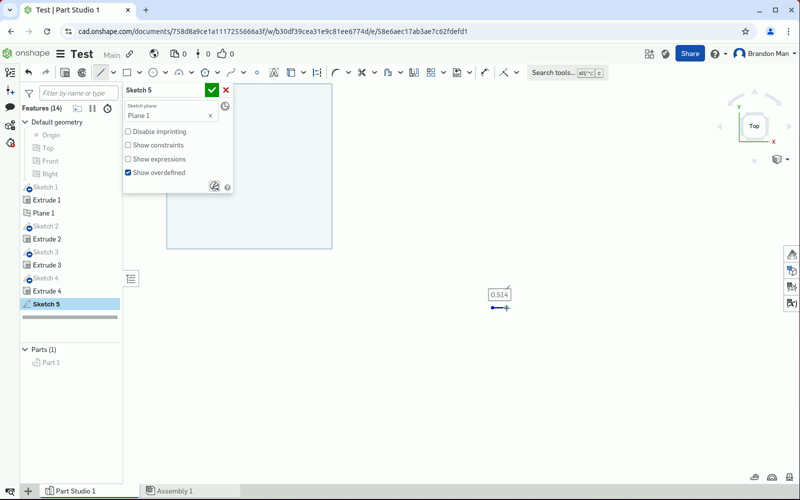
scroll(-6)
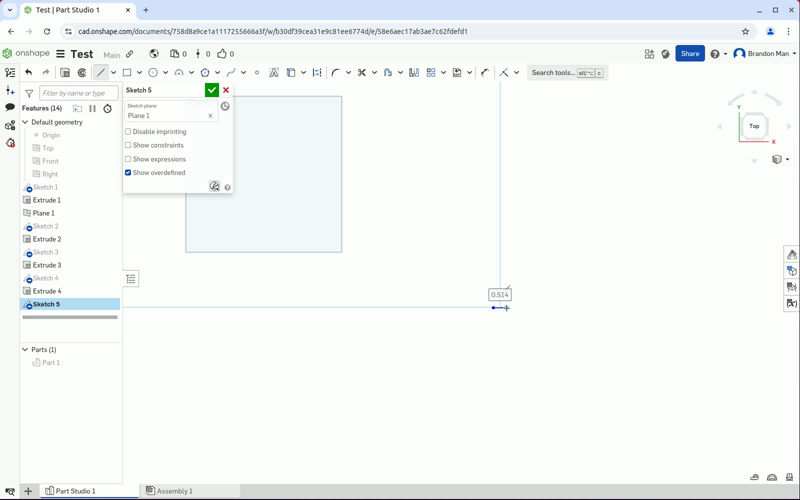
scroll(-6)
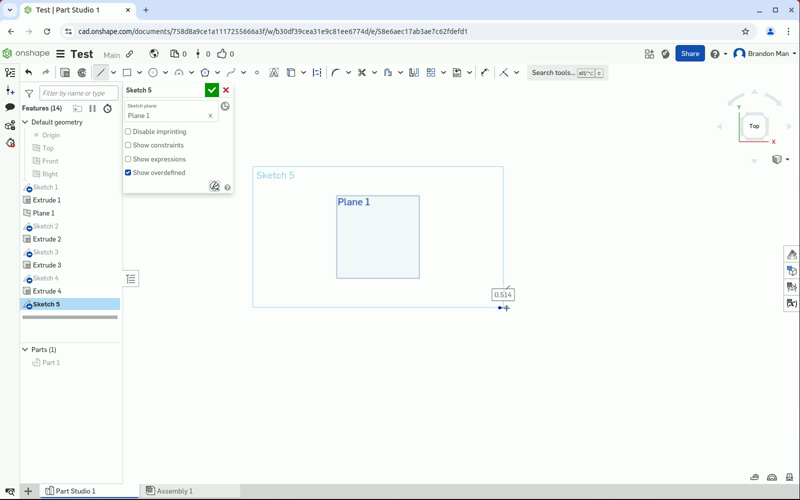
scroll(-6)
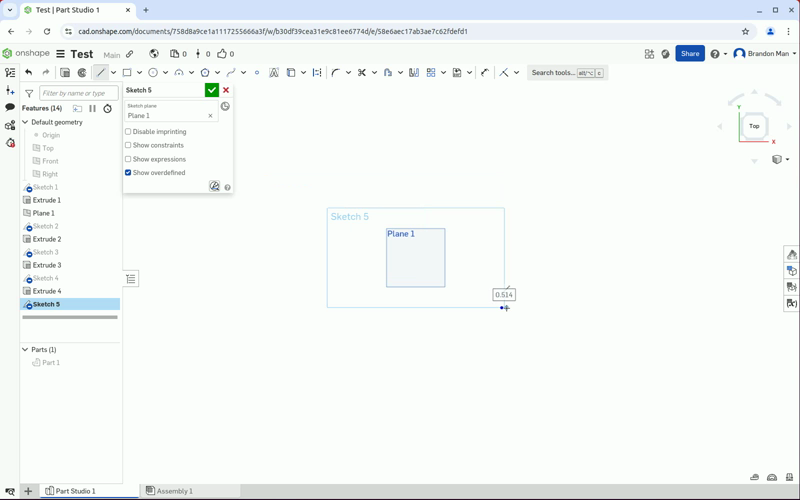
scroll(-6)
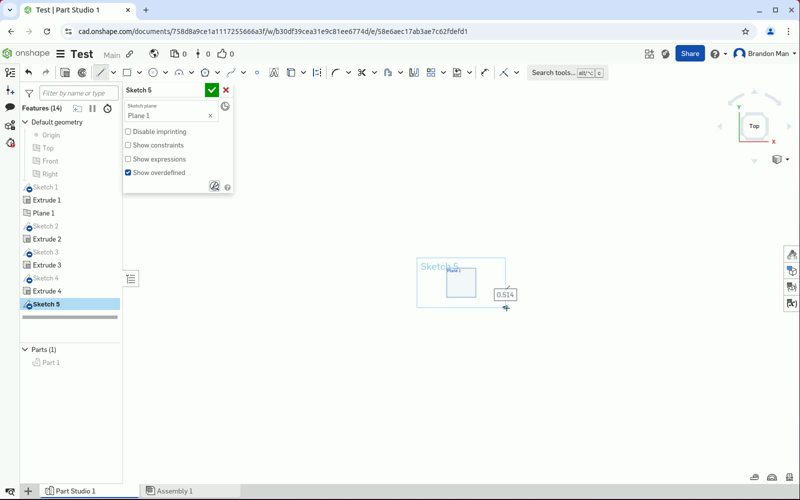
key_up(shift)
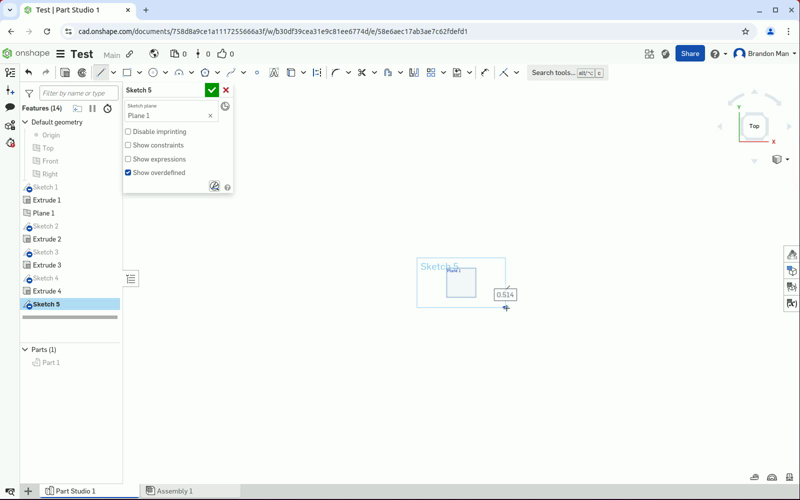
key_down(shift)
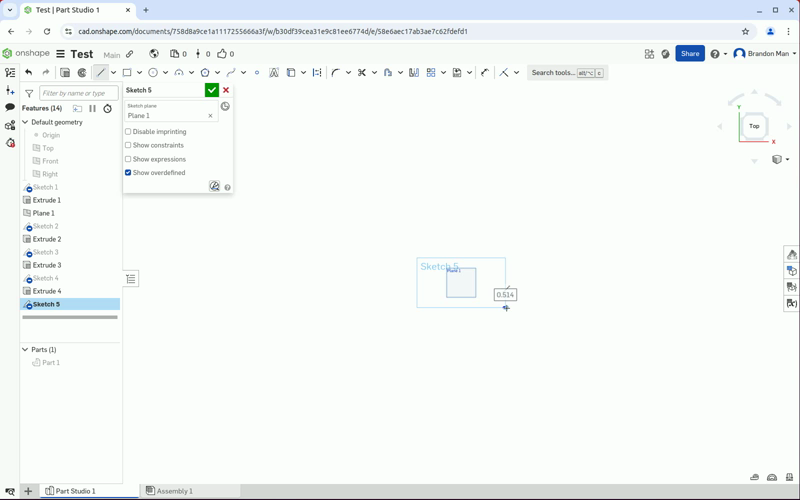
mouse_move(536, 307)
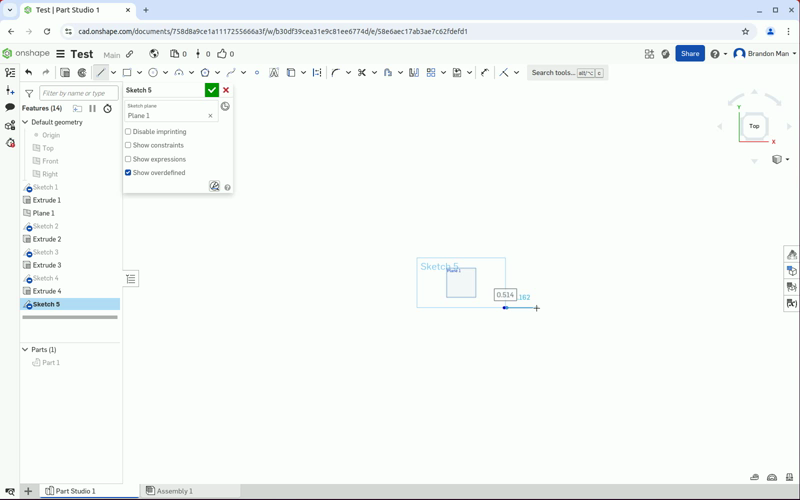
mouse_move(534, 279)
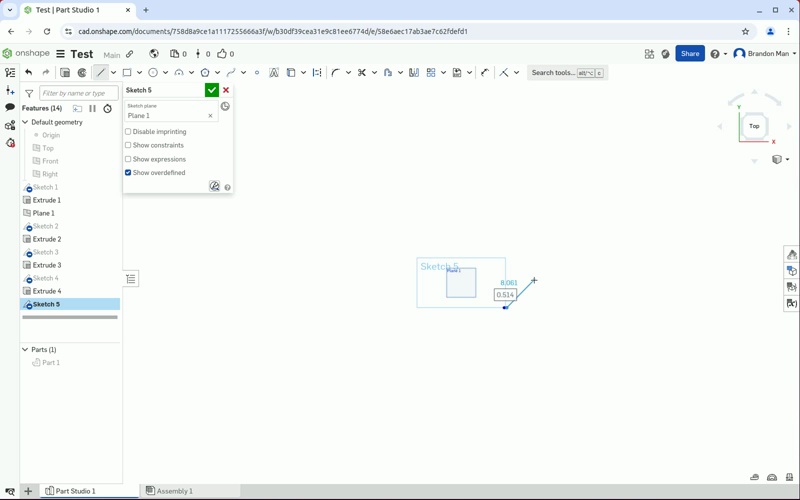
click(534, 279)
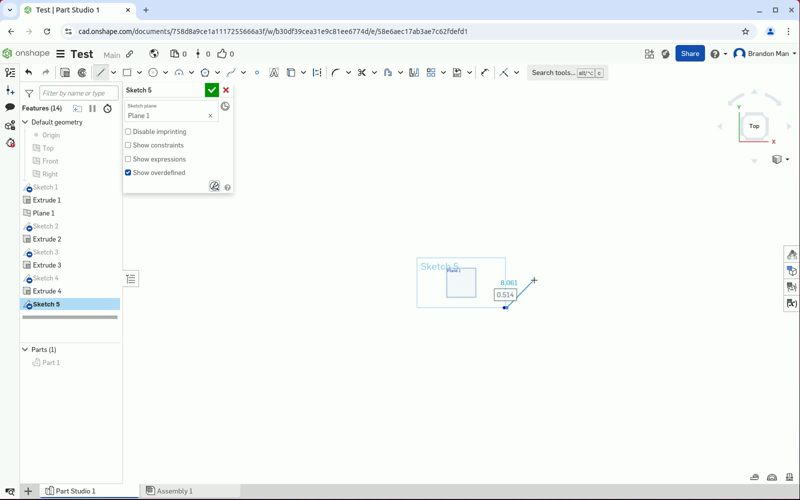
key_up(shift)
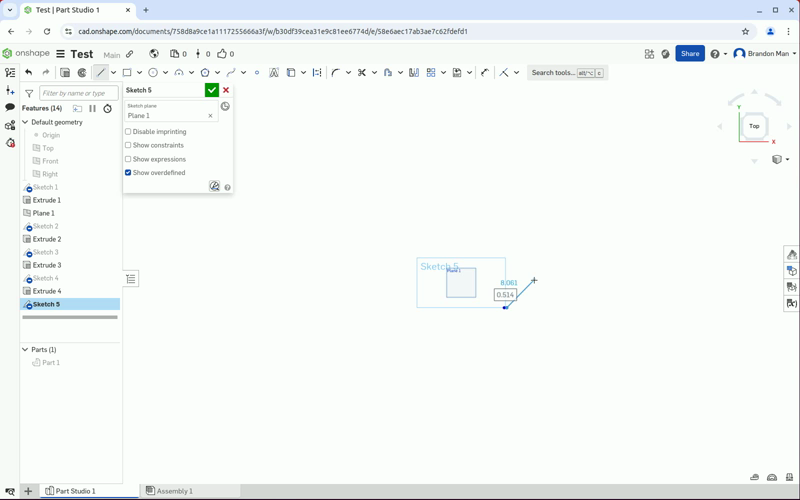
key_down(shift)
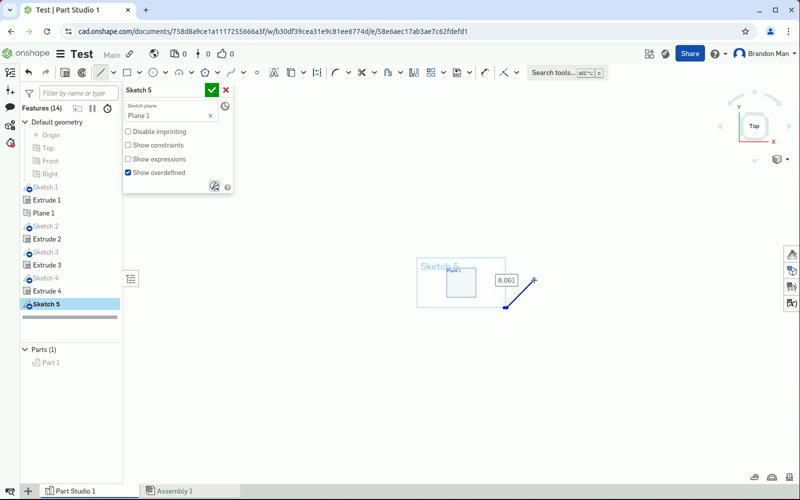
mouse_move(564, 279)
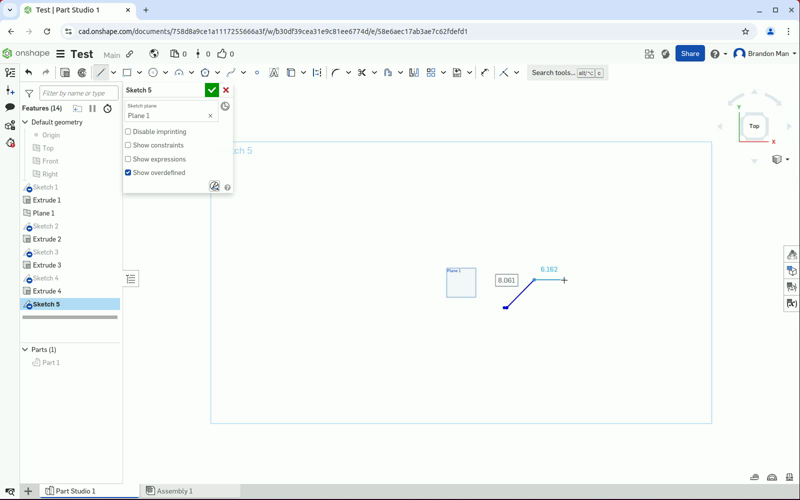
mouse_move(531, 279)
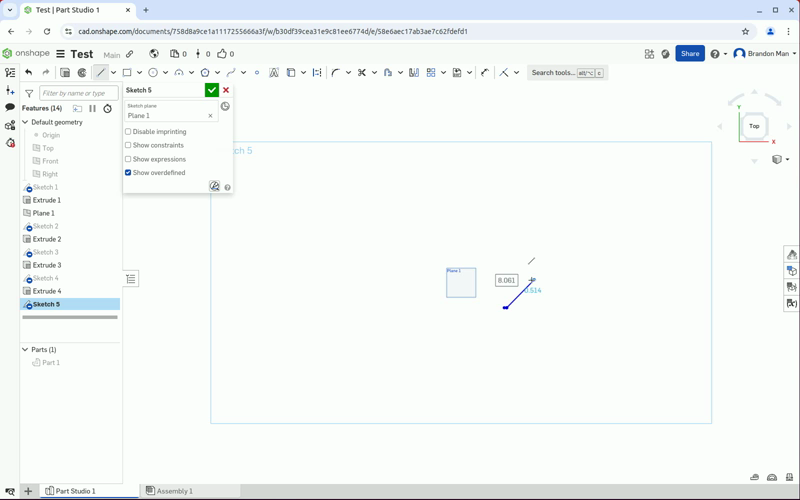
scroll(6)
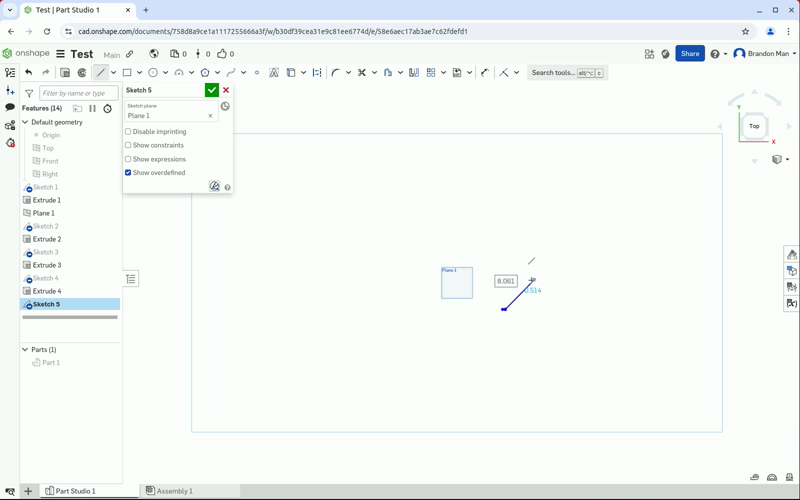
scroll(6)
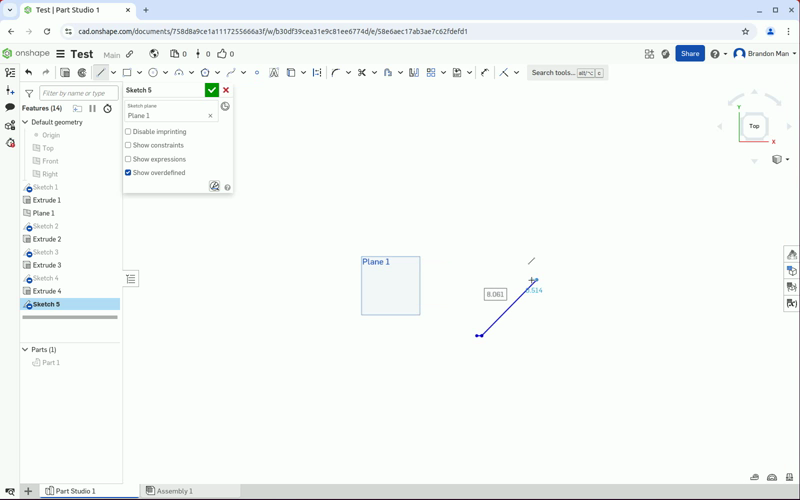
scroll(6)
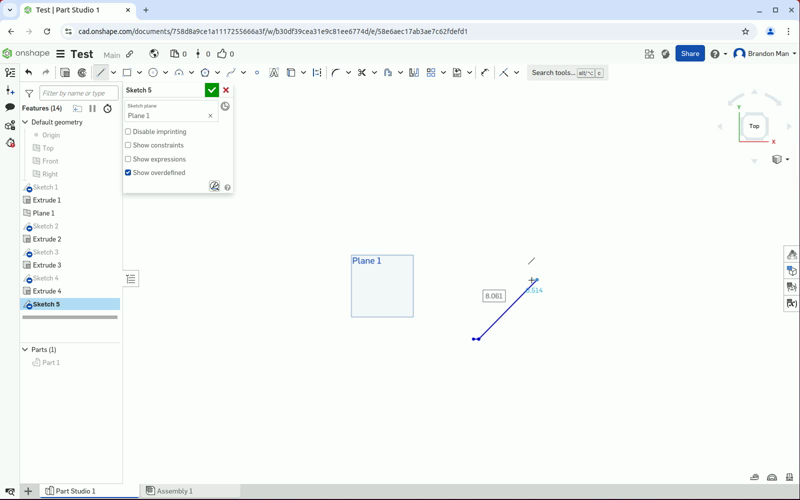
scroll(6)
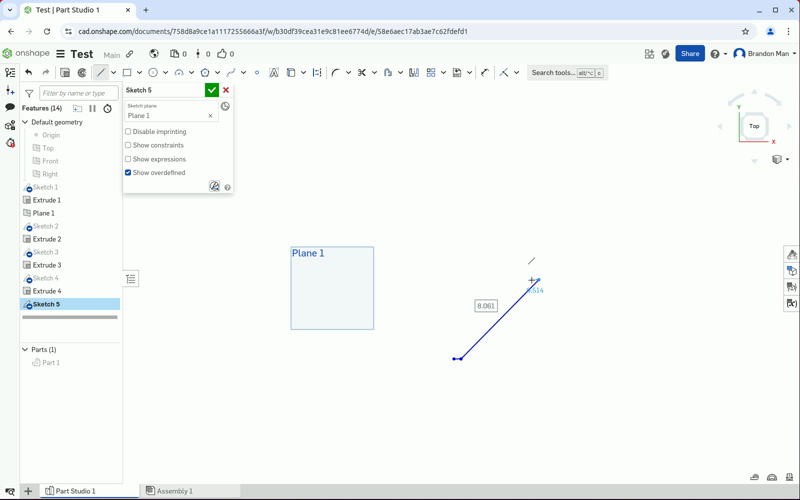
scroll(6)
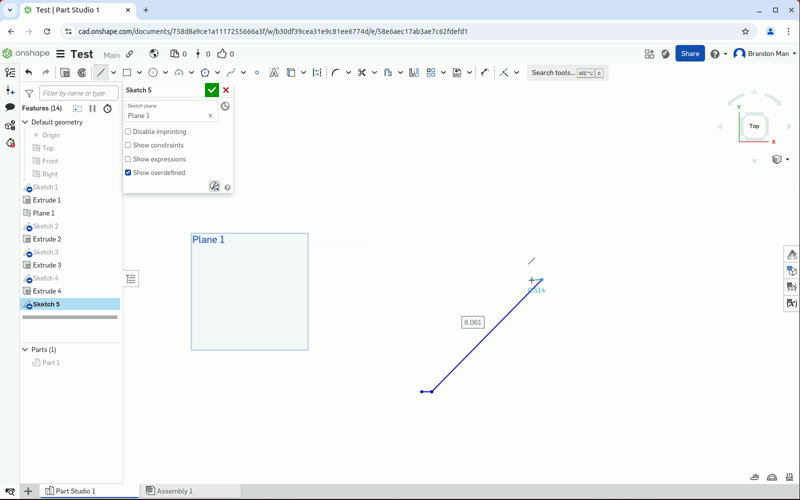
scroll(6)
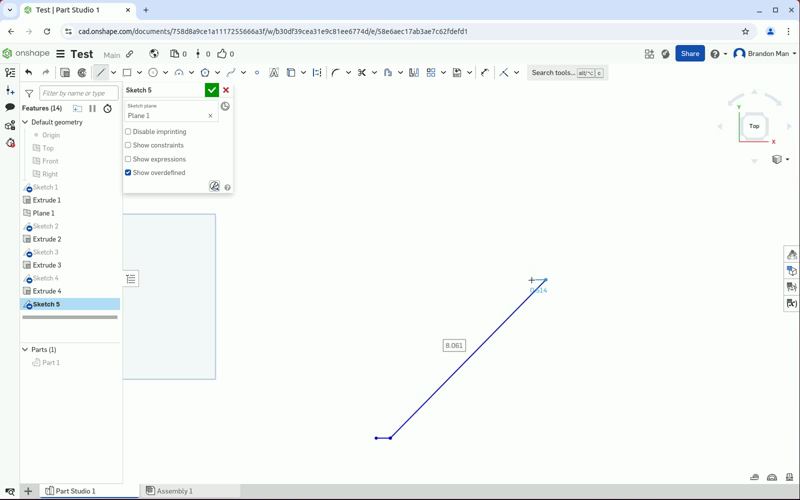
scroll(6)
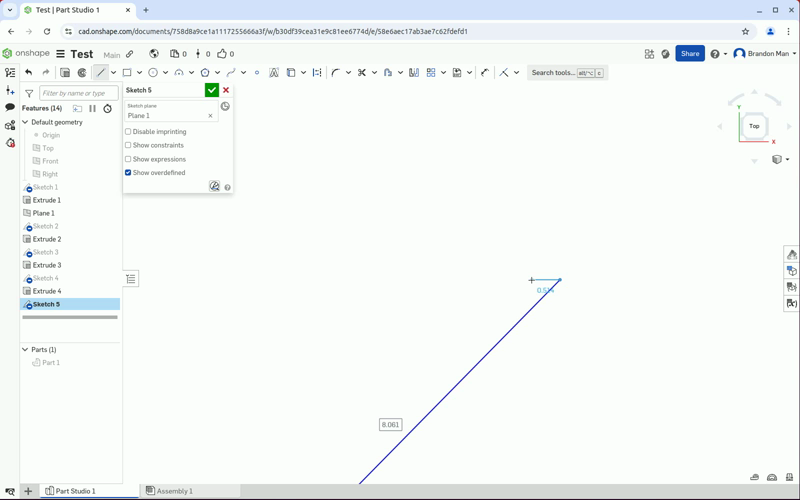
click(531, 279)
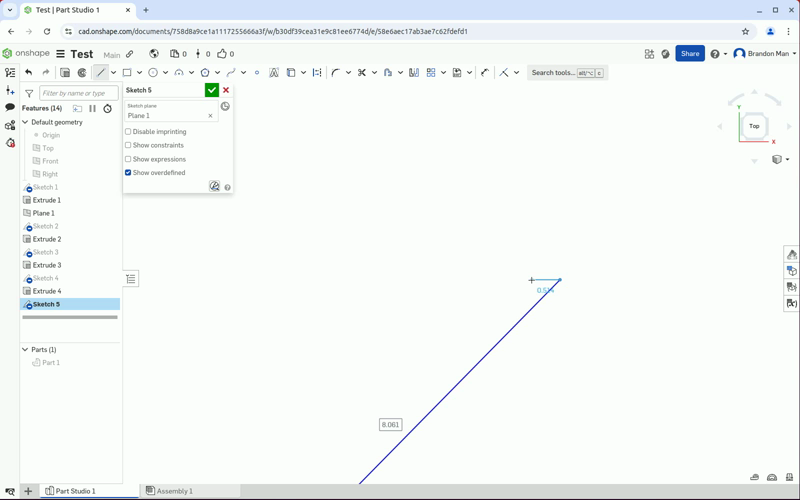
scroll(-6)
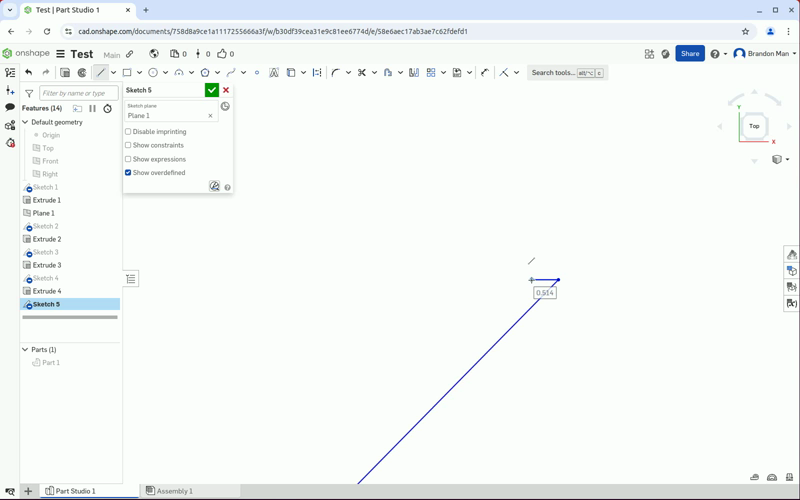
scroll(-6)
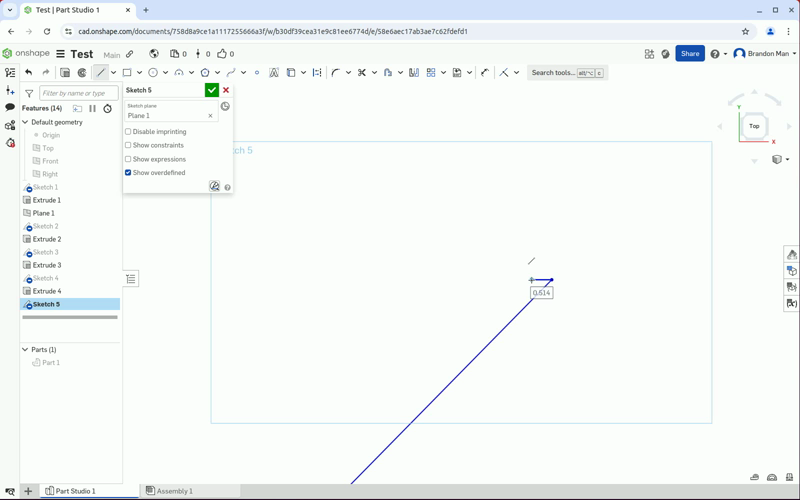
scroll(-6)
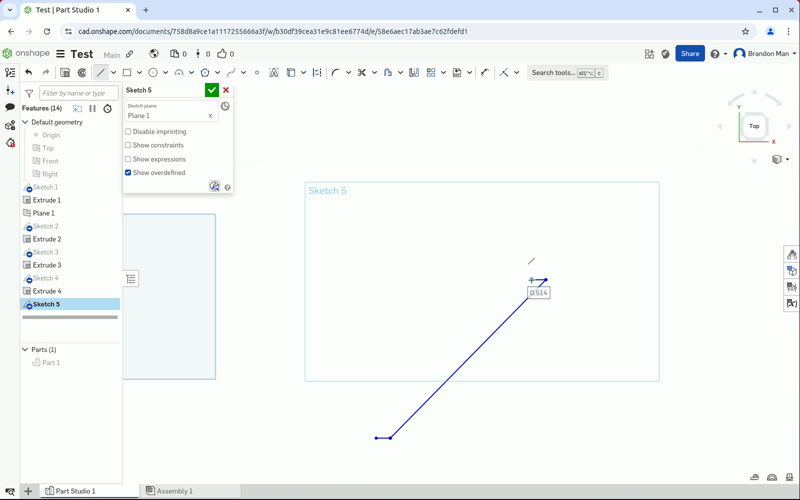
scroll(-6)
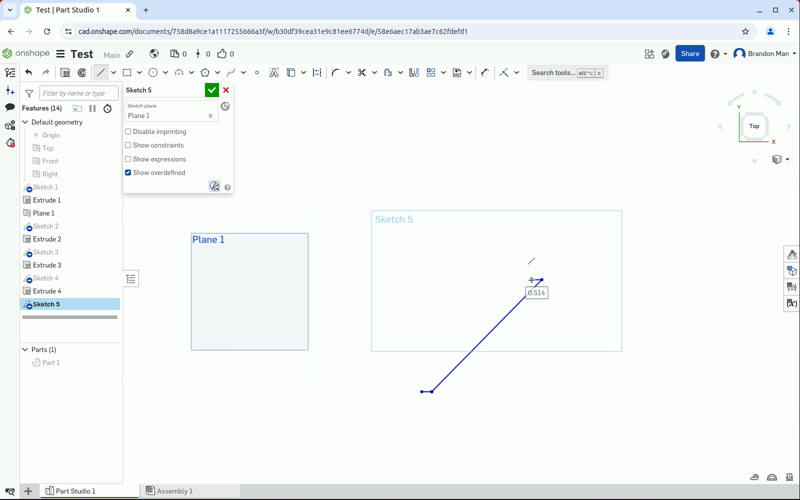
scroll(-6)
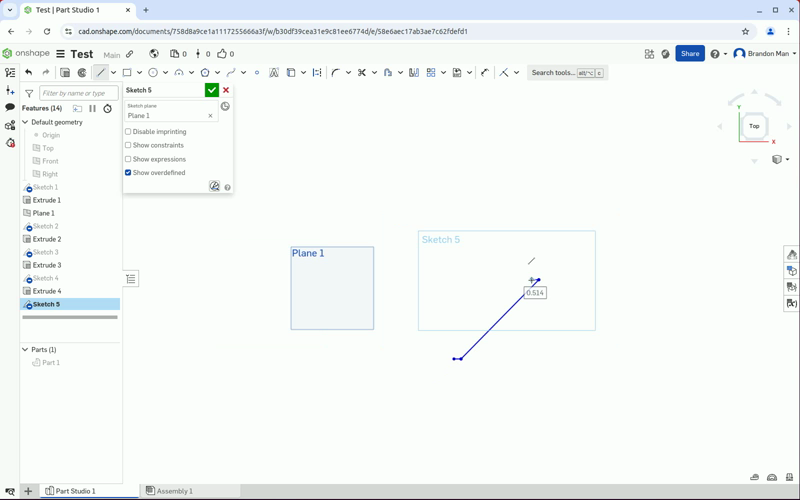
scroll(-6)
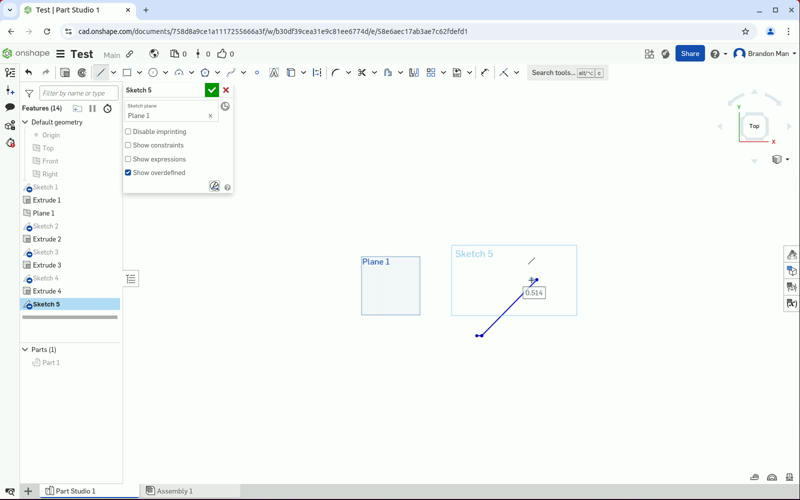
scroll(-6)
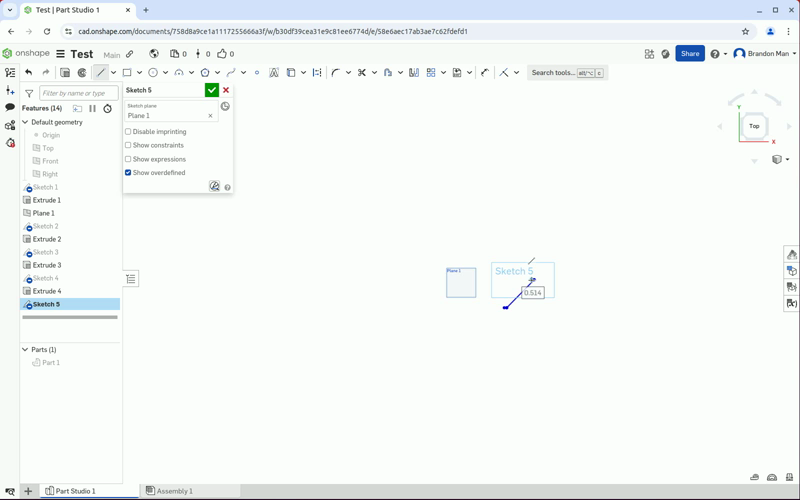
key_up(shift)
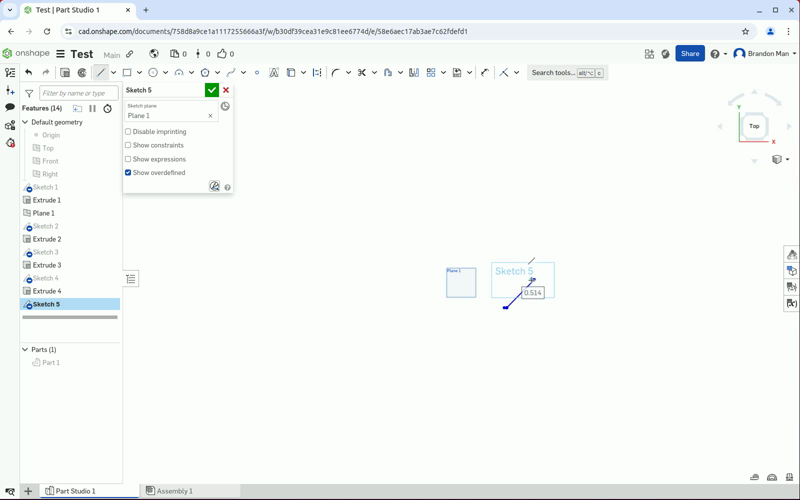
mouse_move(561, 279)
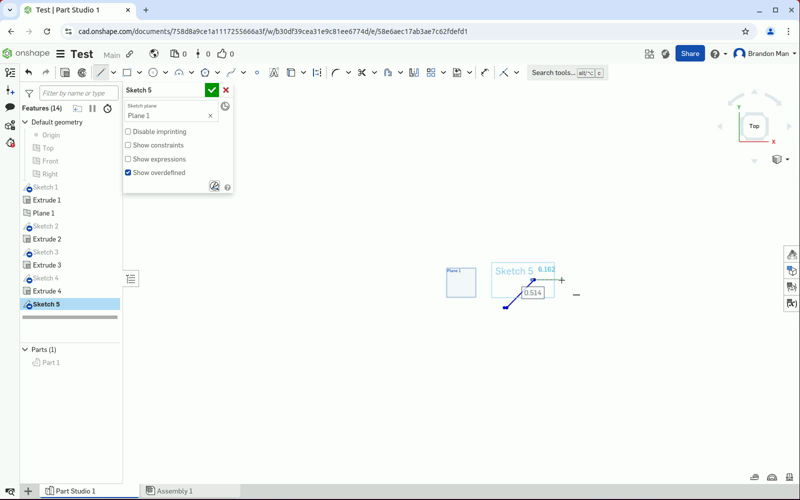
key_down(shift)
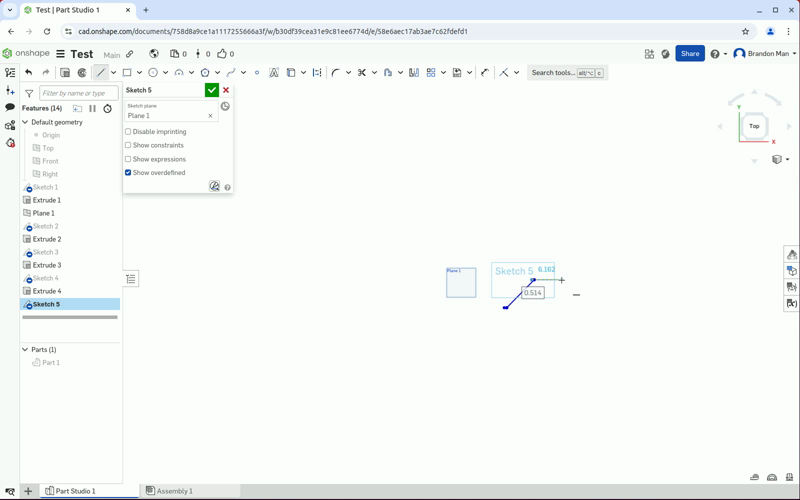
mouse_move(504, 307)
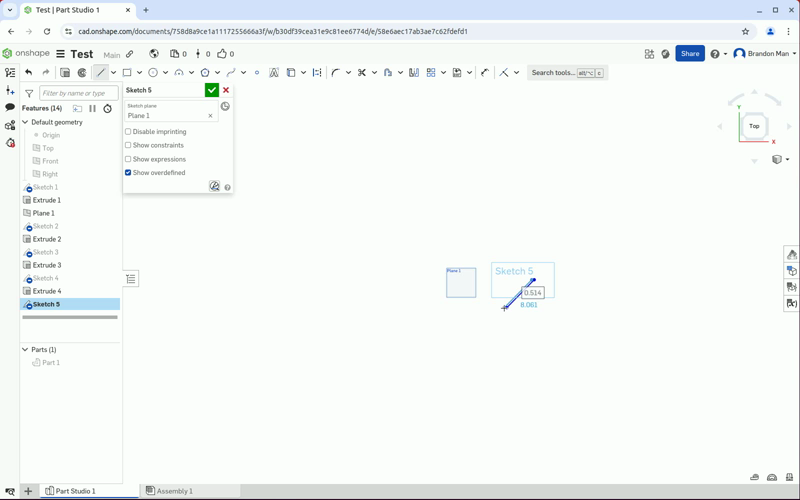
scroll(6)
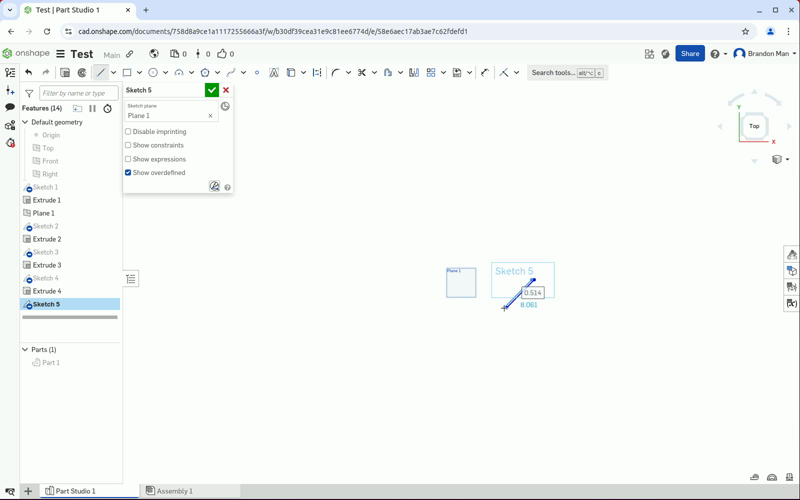
scroll(6)
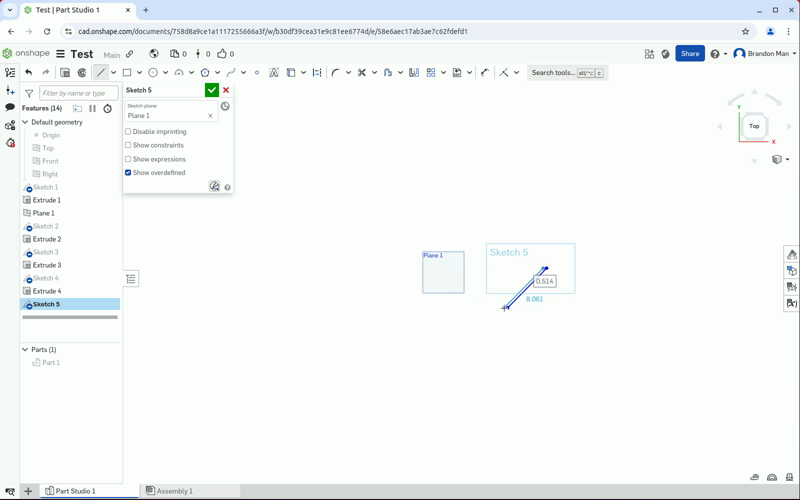
scroll(6)
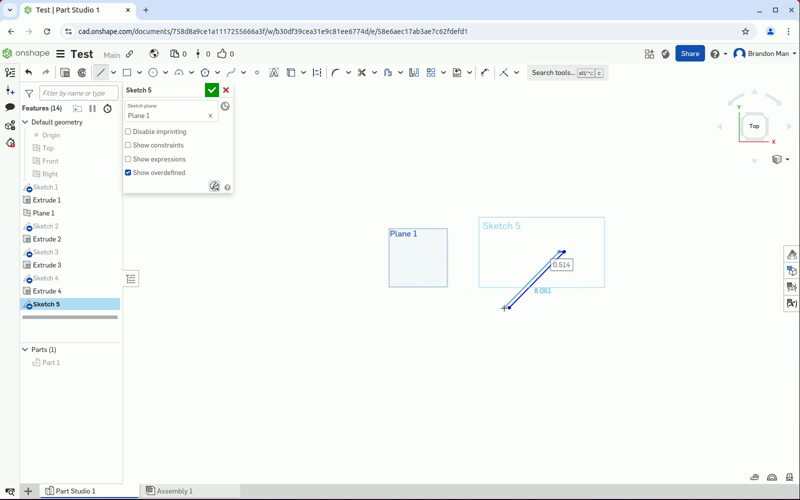
scroll(6)
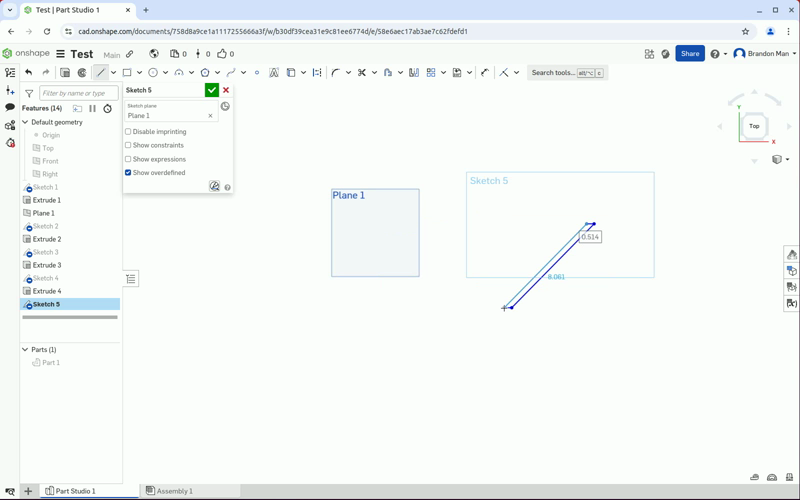
scroll(6)
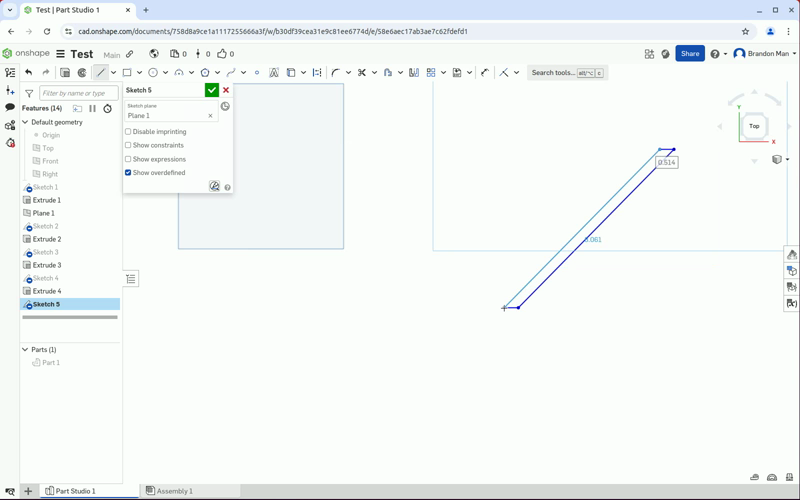
scroll(6)
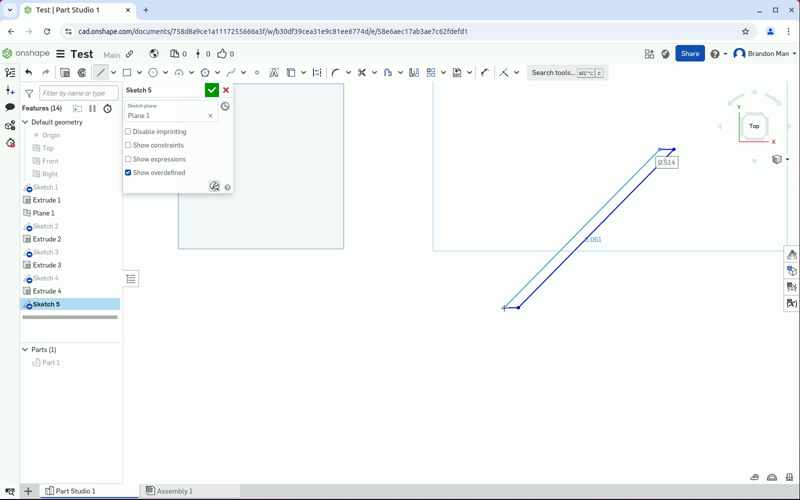
scroll(6)
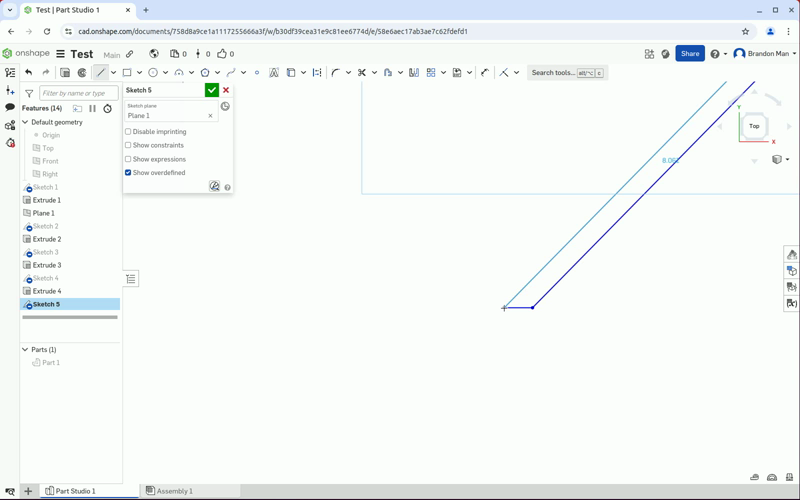
key_up(shift)
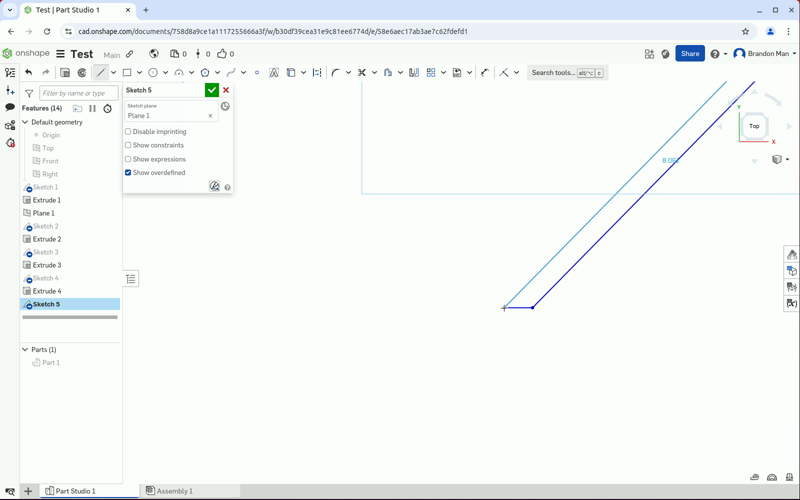
click(504, 307)
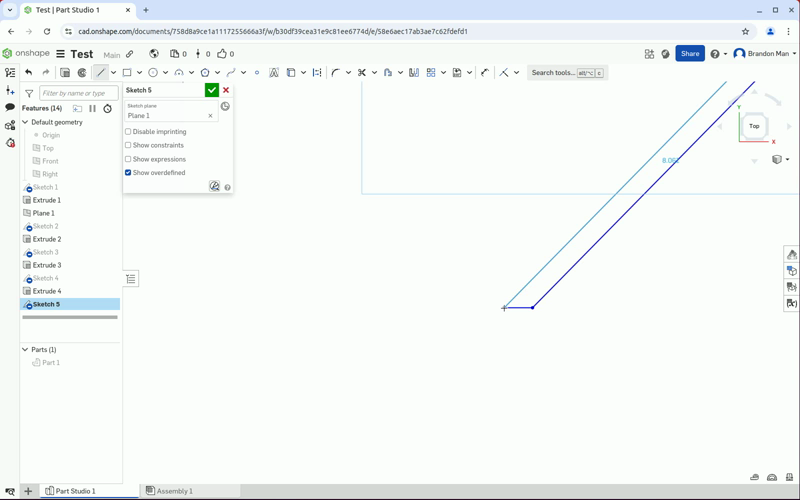
scroll(-6)
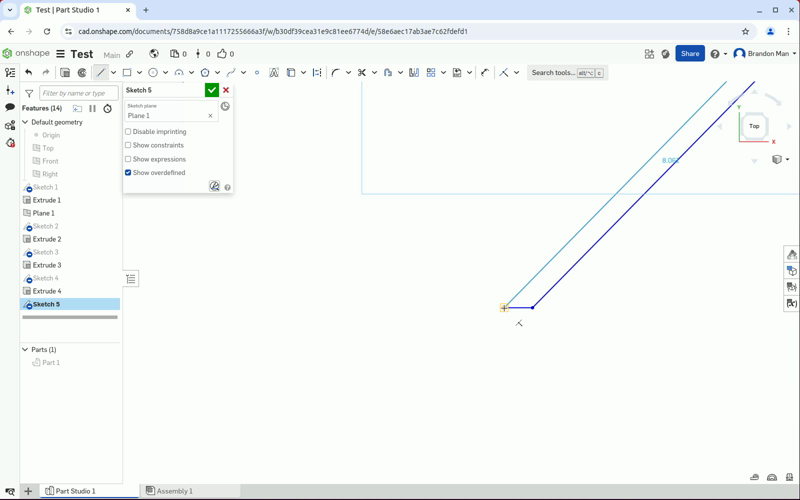
scroll(-6)
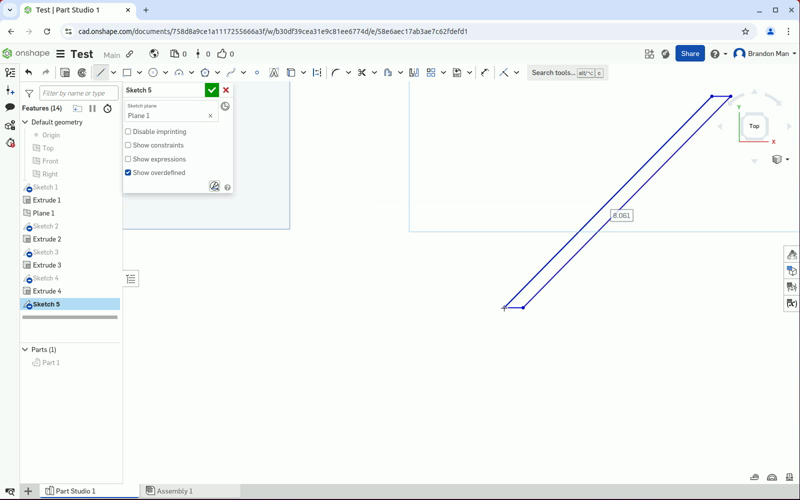
scroll(-6)
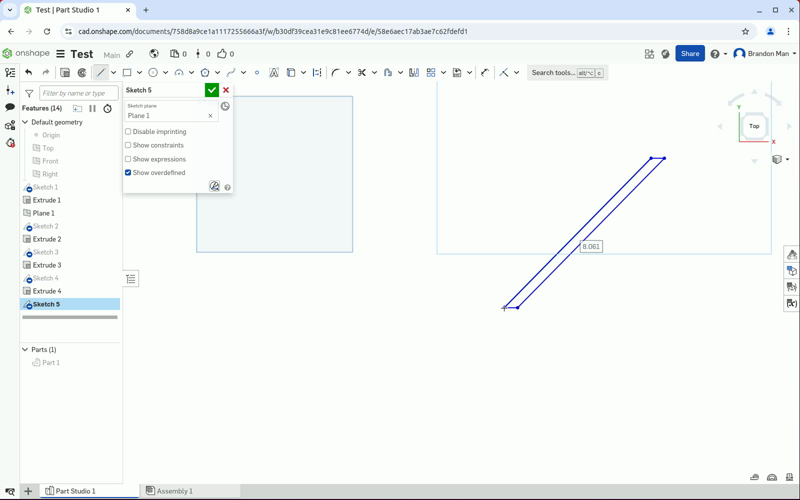
scroll(-6)
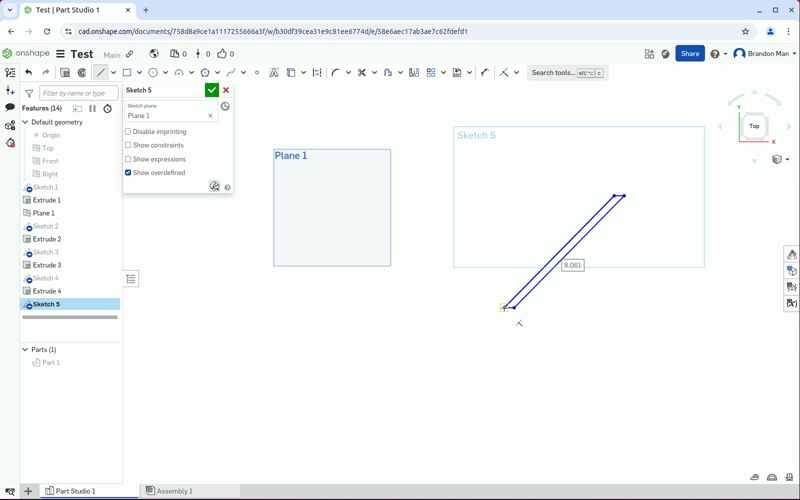
scroll(-6)
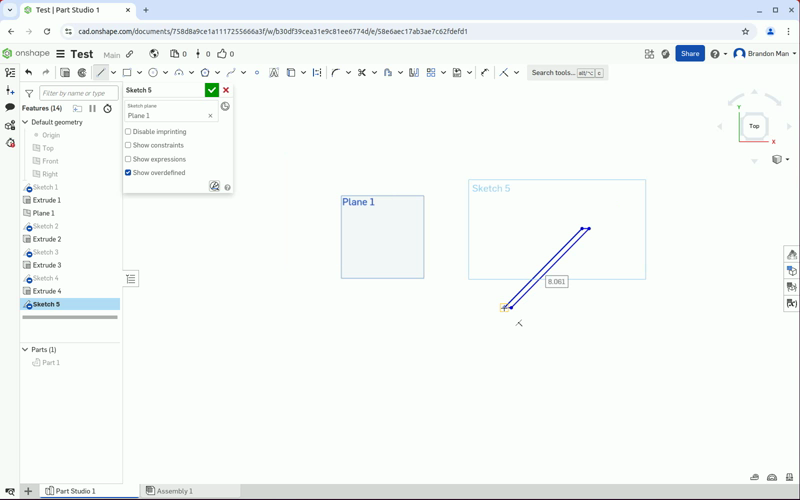
scroll(-6)
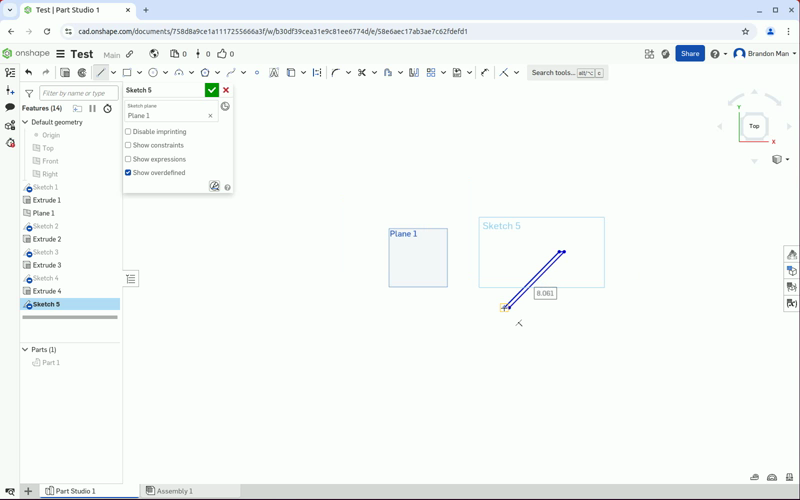
scroll(-6)
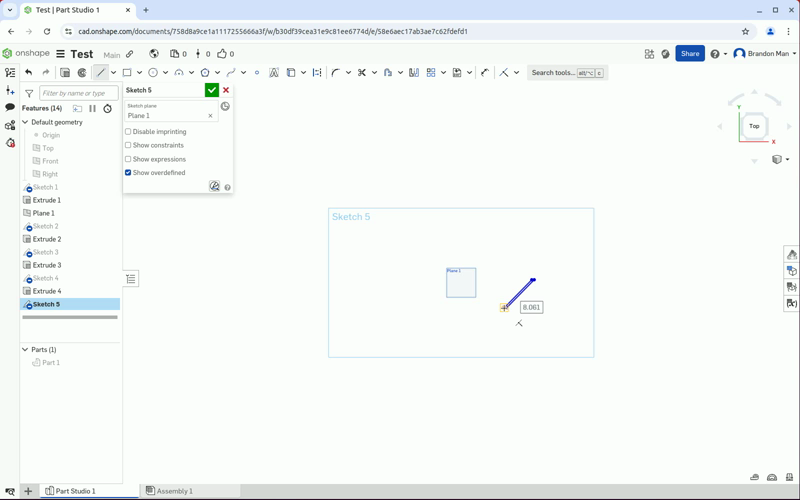
key(esc)
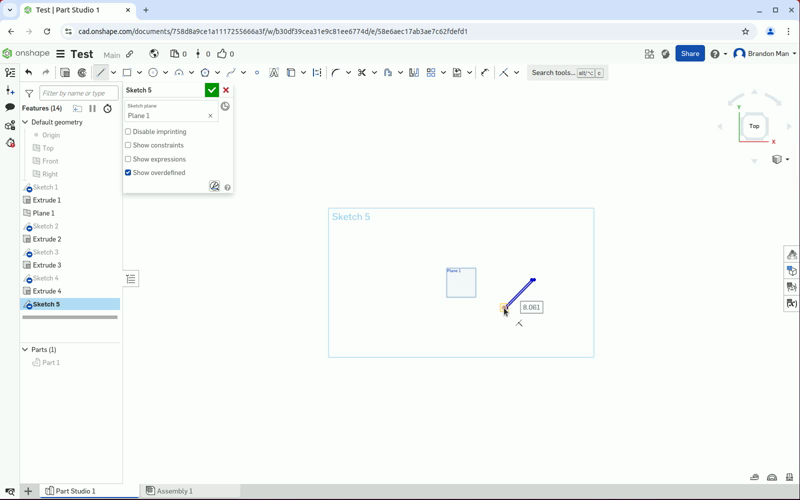
mouse_move(519, 293)
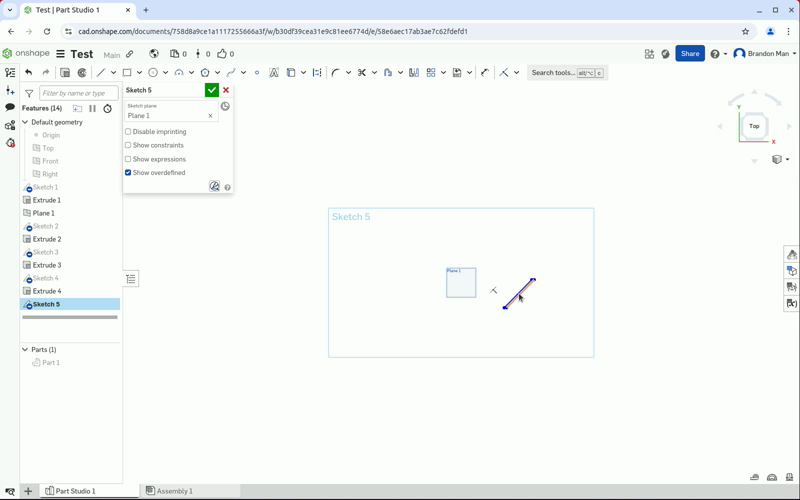
scroll(6)
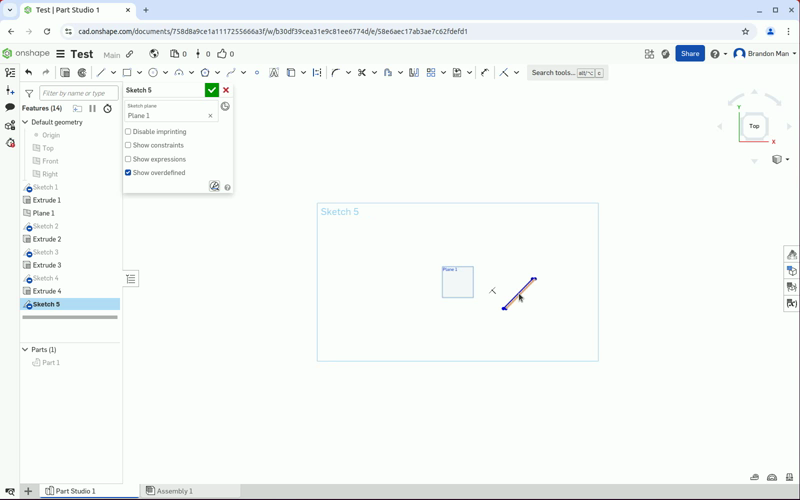
scroll(6)
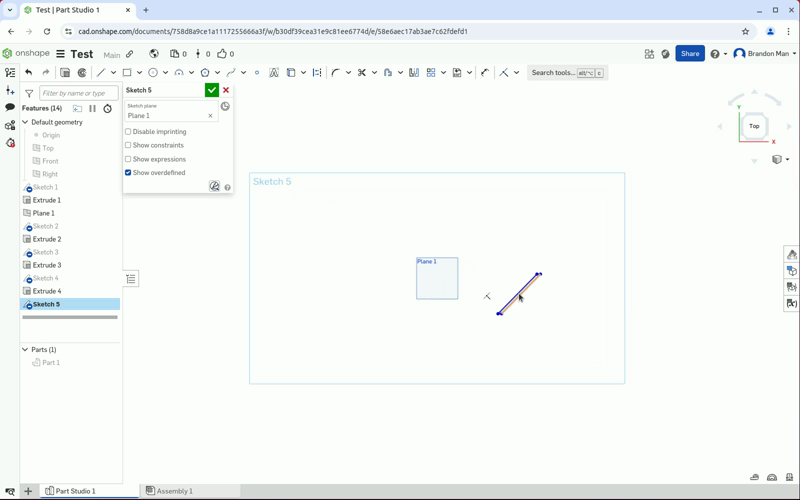
scroll(6)
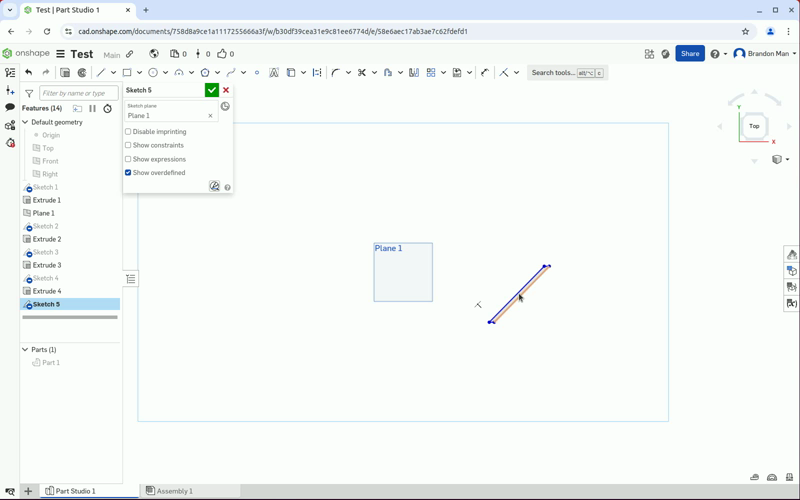
scroll(6)
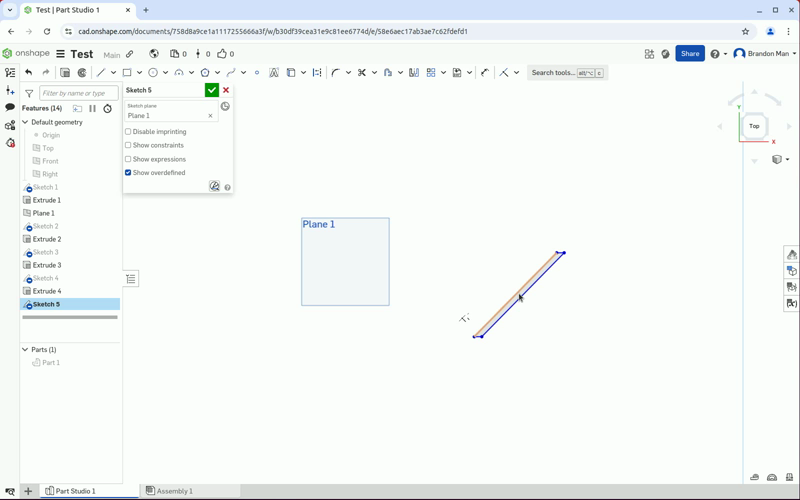
scroll(6)
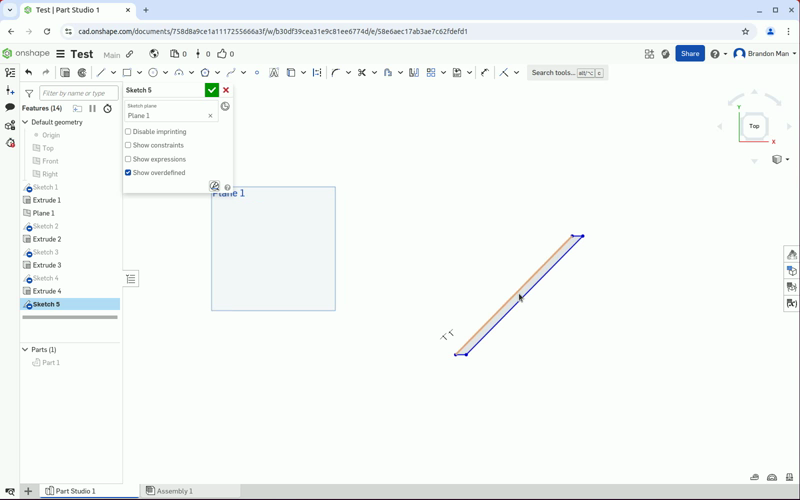
scroll(6)
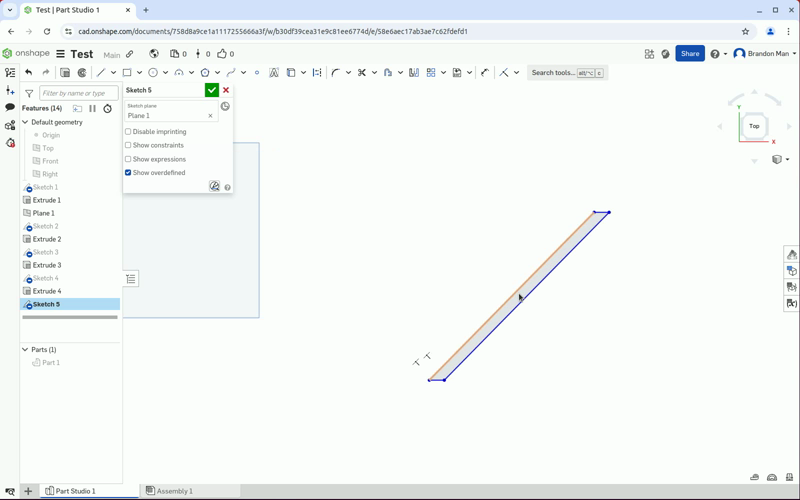
scroll(6)
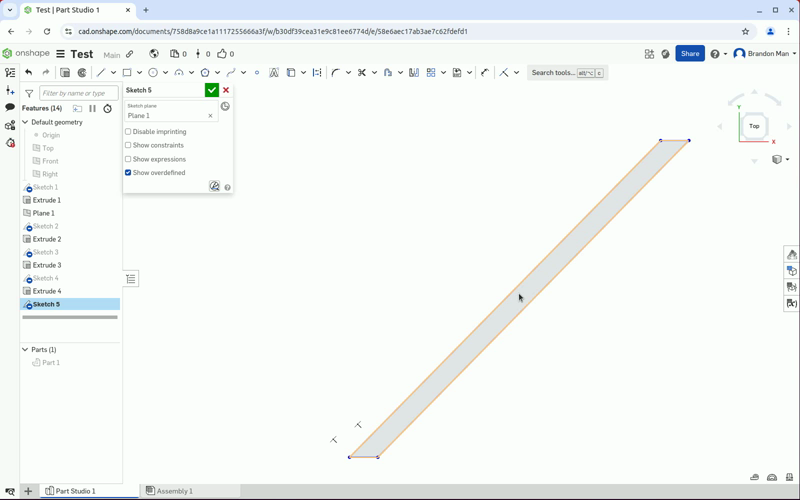
click(519, 293)
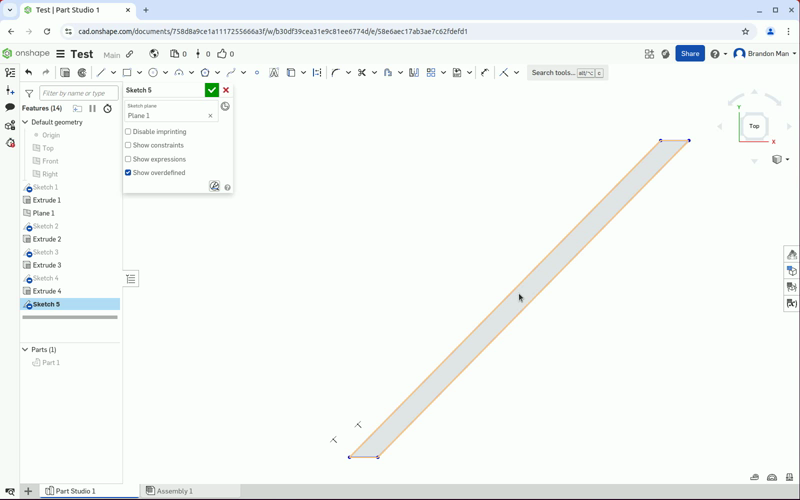
scroll(-6)
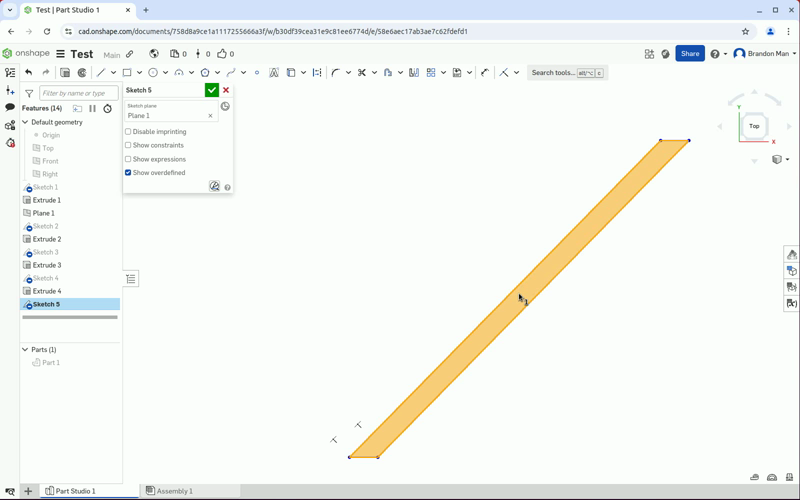
scroll(-6)
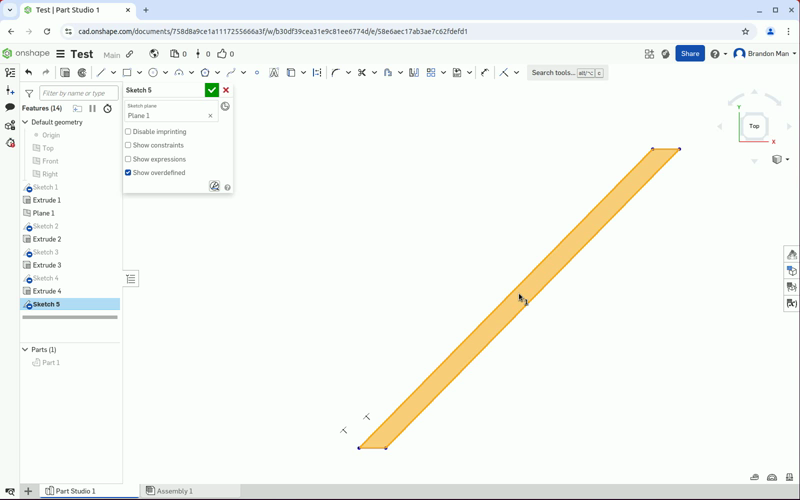
scroll(-6)
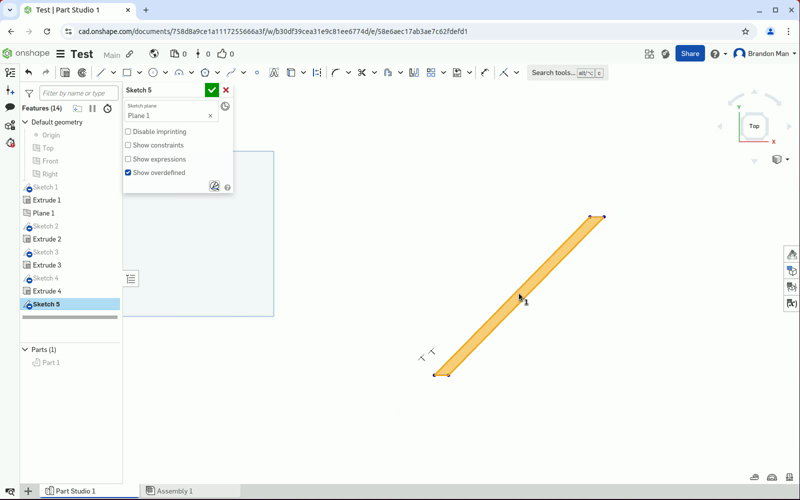
scroll(-6)
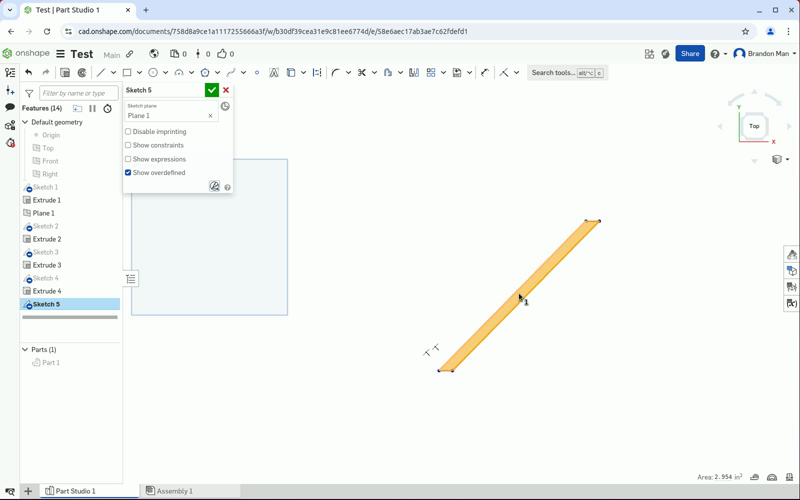
scroll(-6)
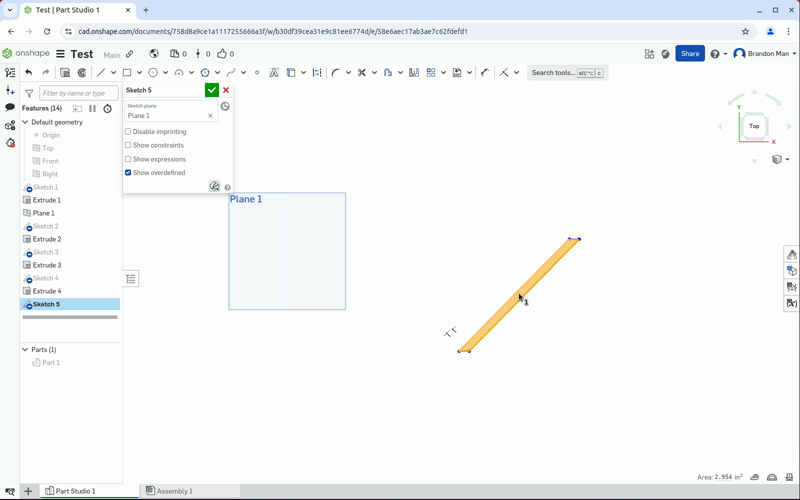
scroll(-6)
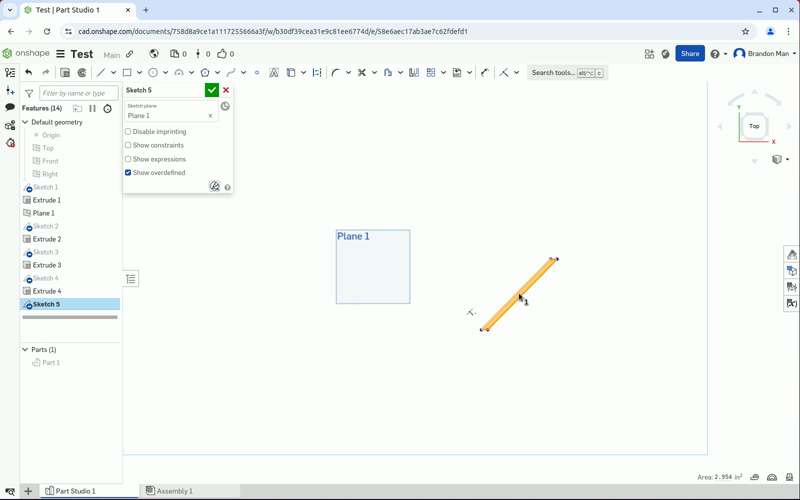
scroll(-6)
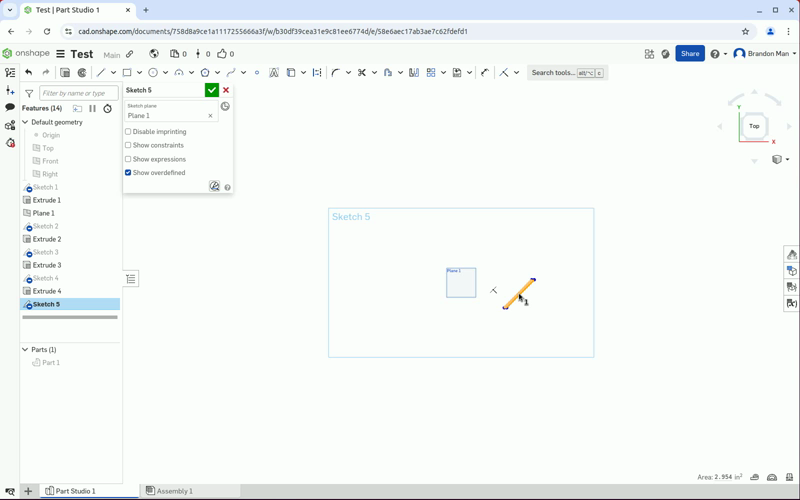
mouse_move(73, 352)
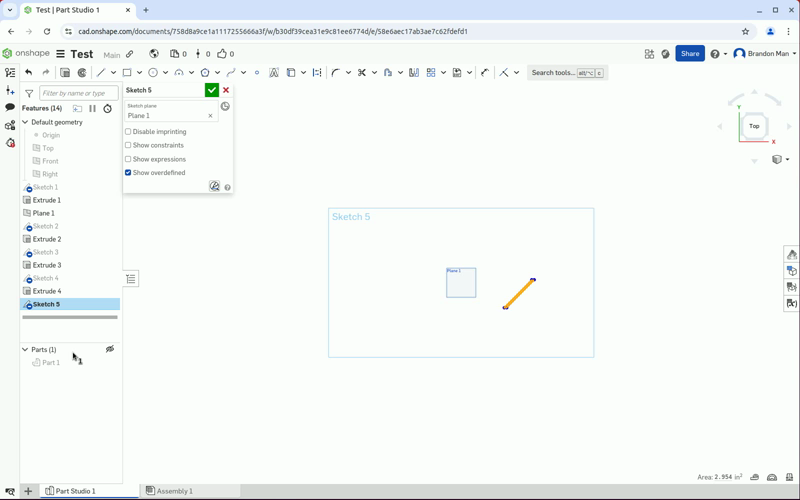
key(shift+y)
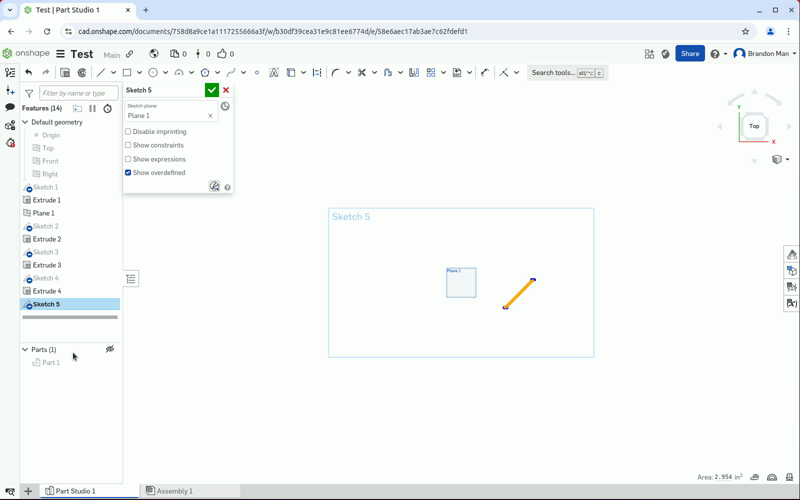
key(shift+e)
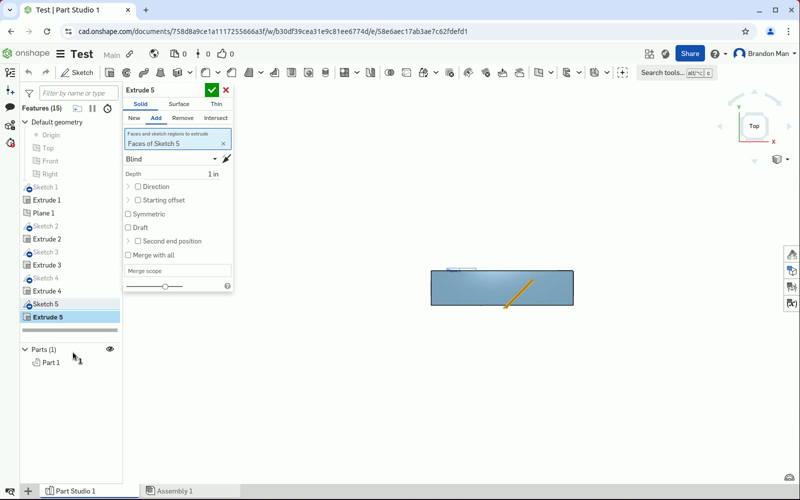
mouse_move(143, 106)
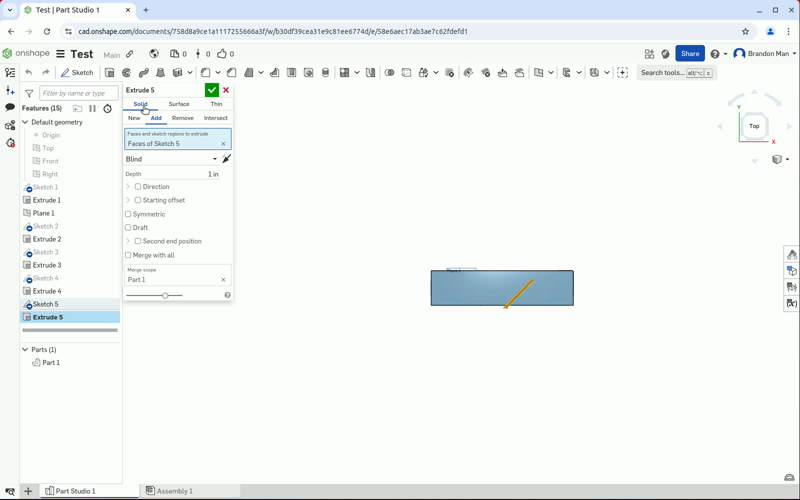
click(143, 106)
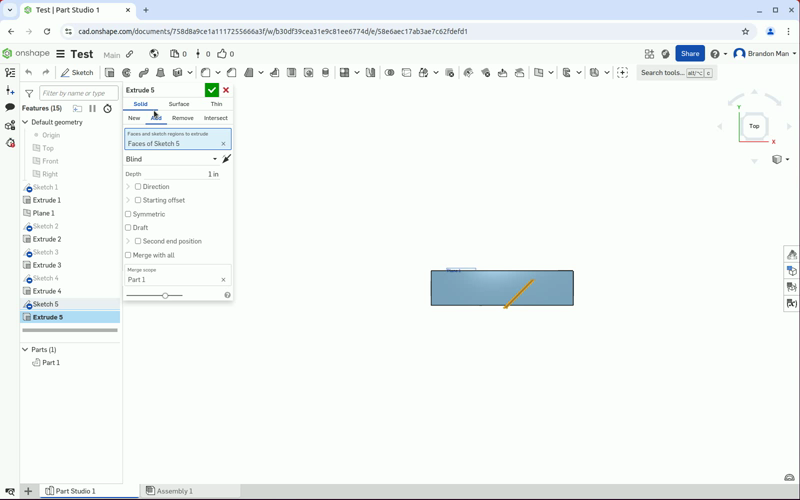
mouse_move(186, 120)
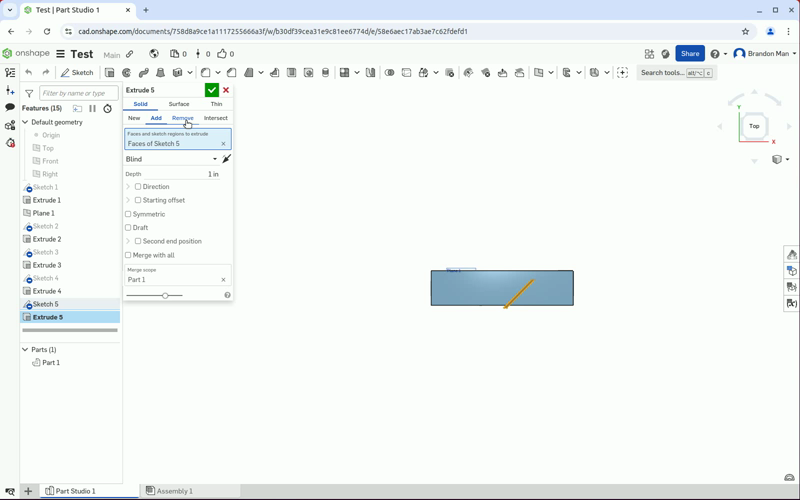
click(186, 120)
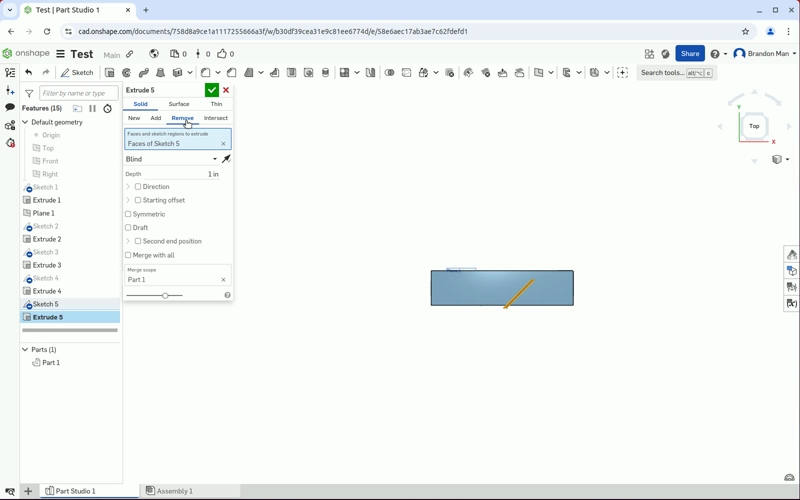
key(tab, 4)
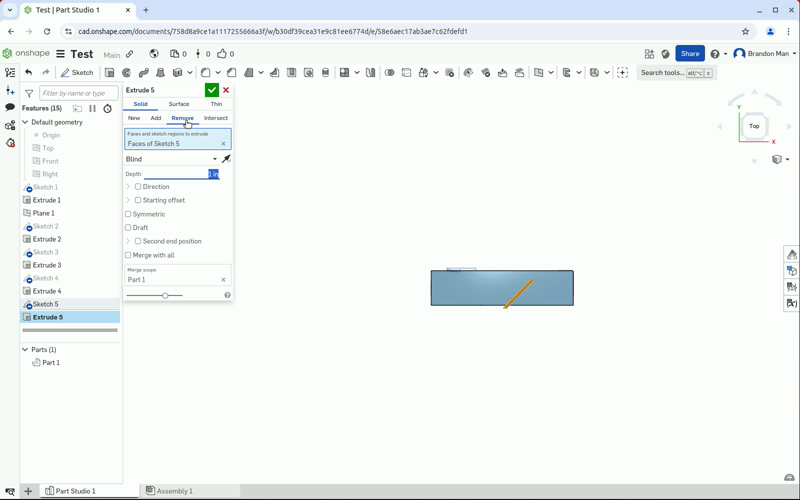
text(18.294)
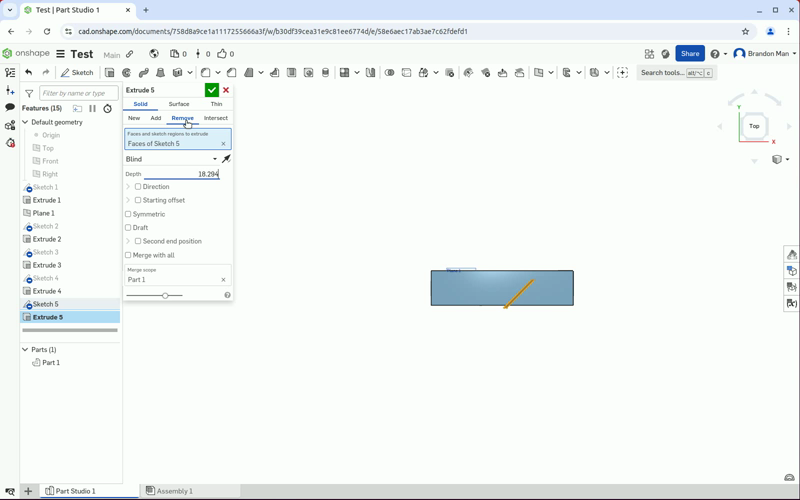
key(tab, 6)
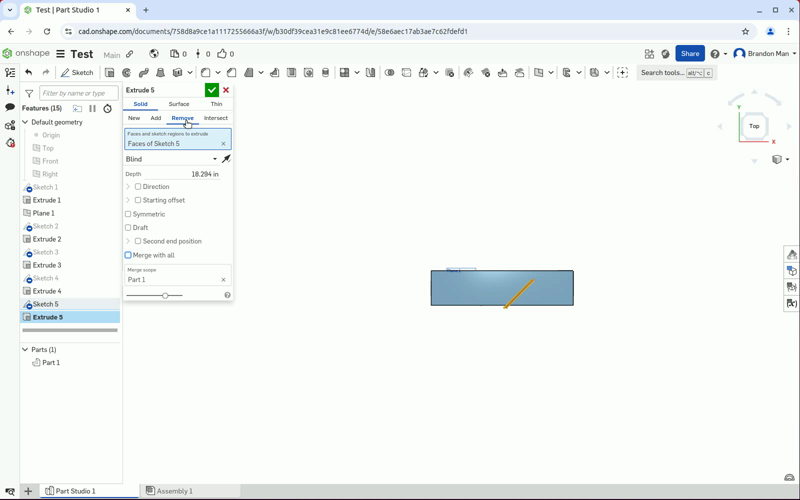
key(space)
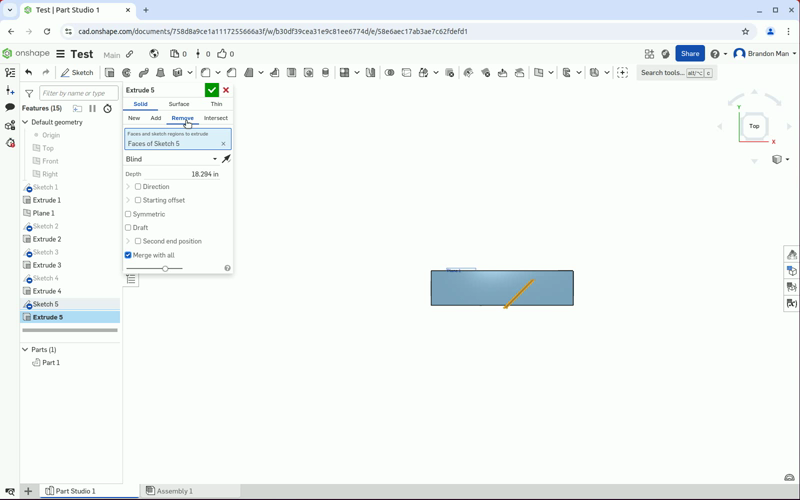
key(enter)
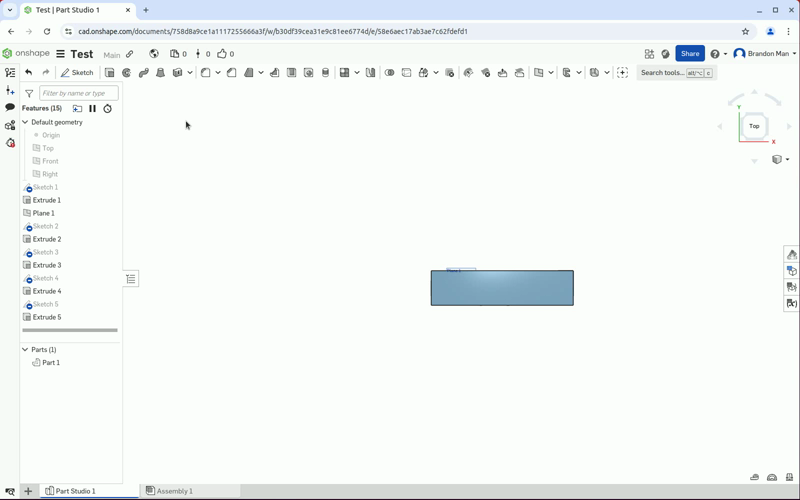
key(shift+h)
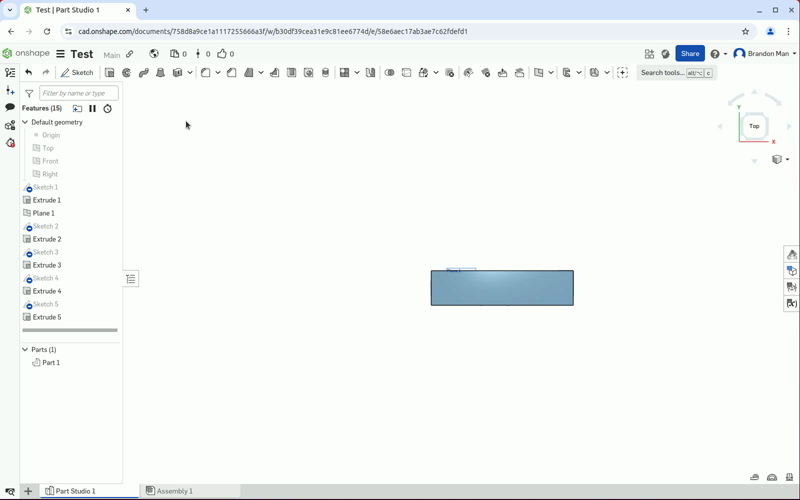
key(shift+h)
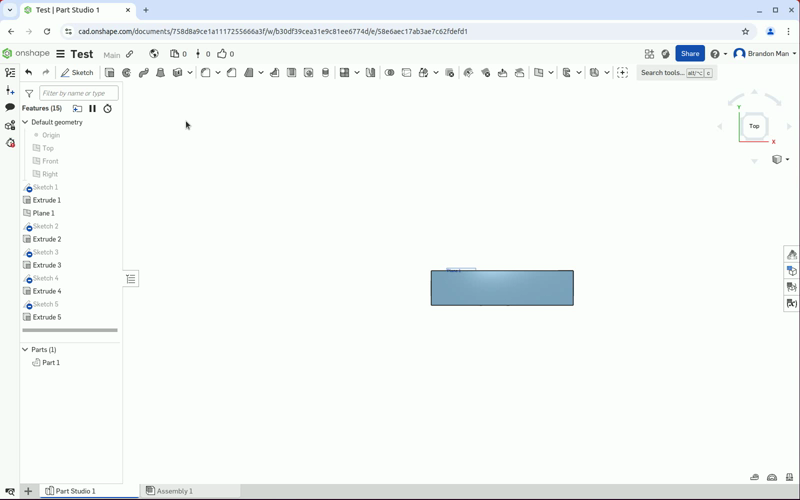
mouse_move(73, 189)
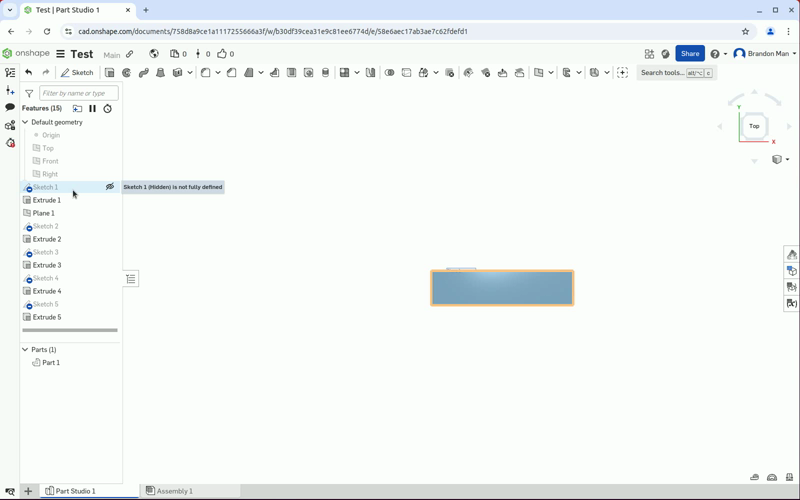
click(73, 189)
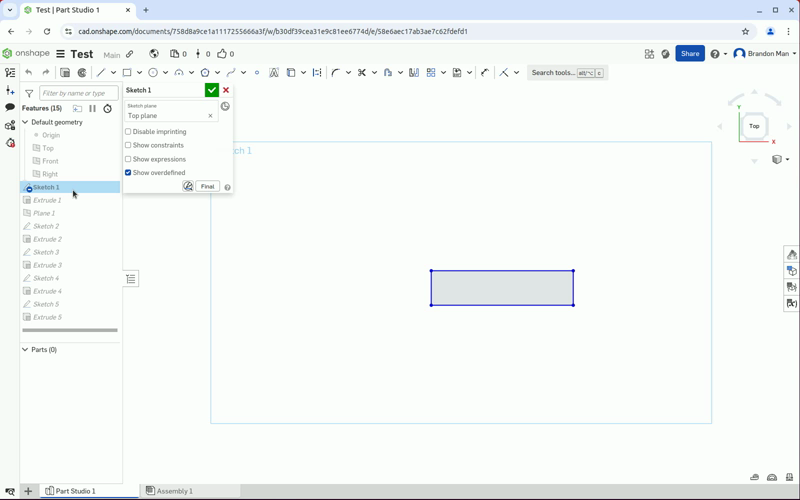
mouse_move(229, 92)
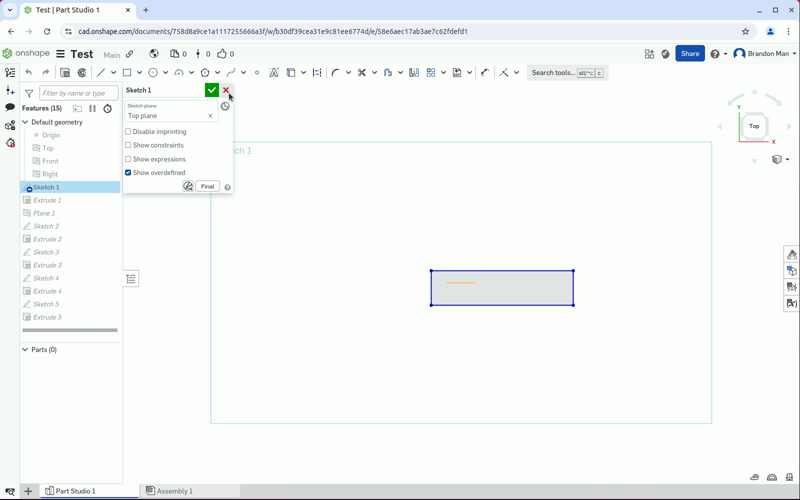
click(229, 92)
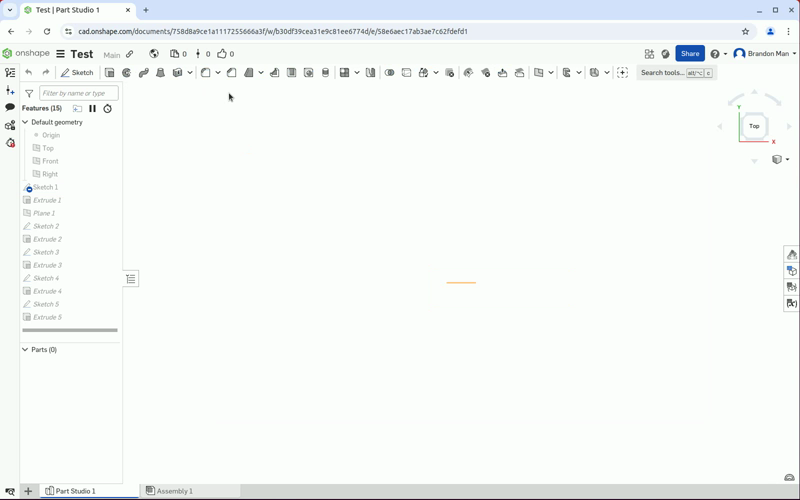
key(shift+s)
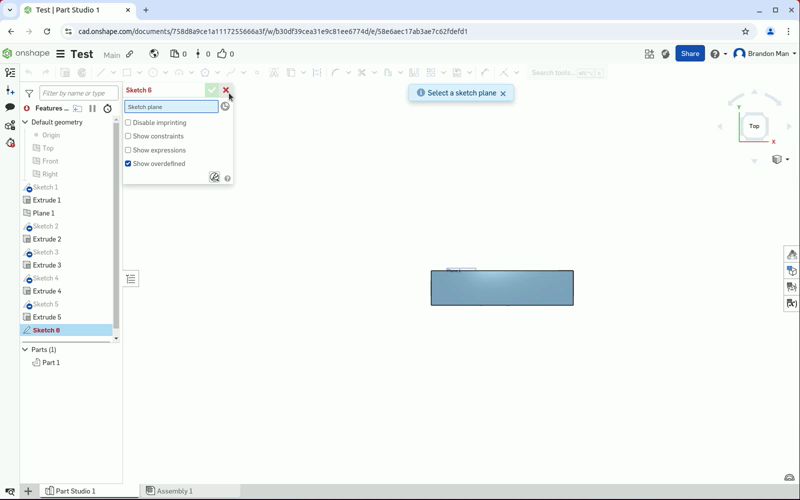
mouse_move(69, 215)
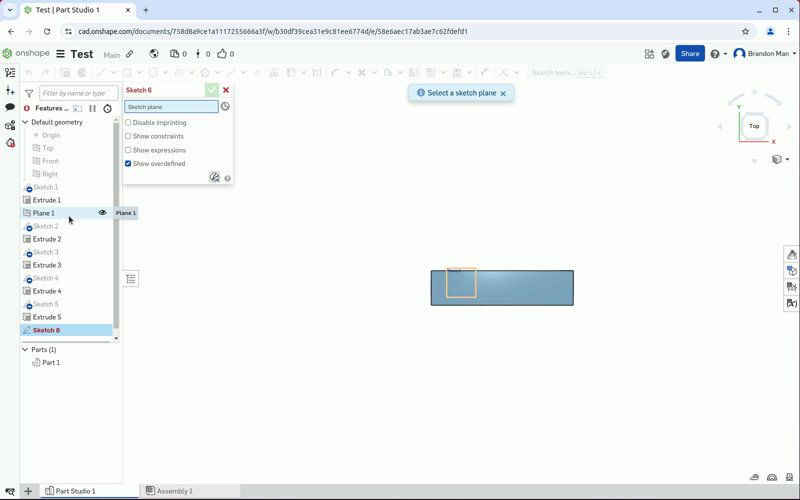
click(69, 215)
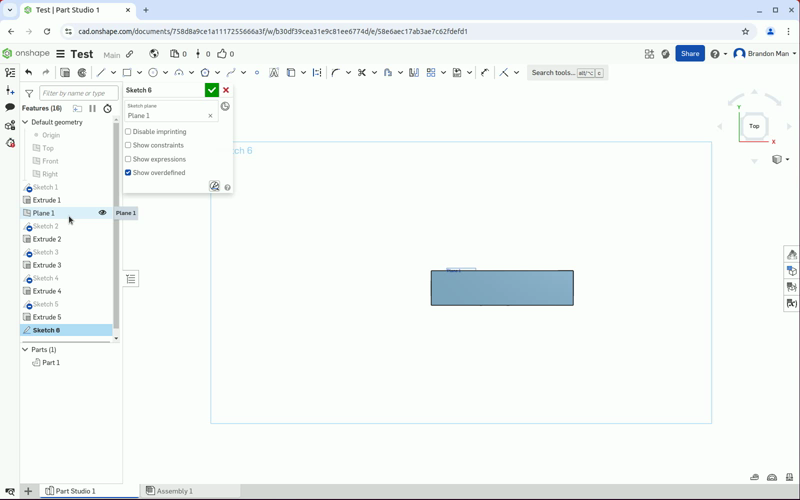
mouse_move(73, 352)
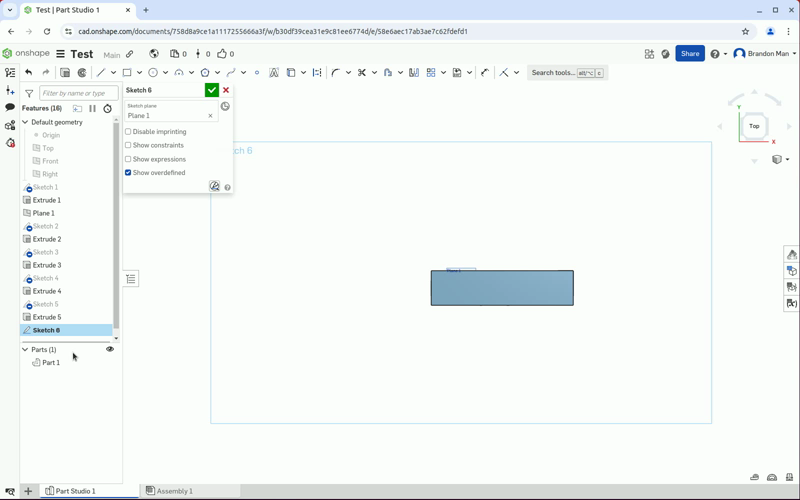
key(y)
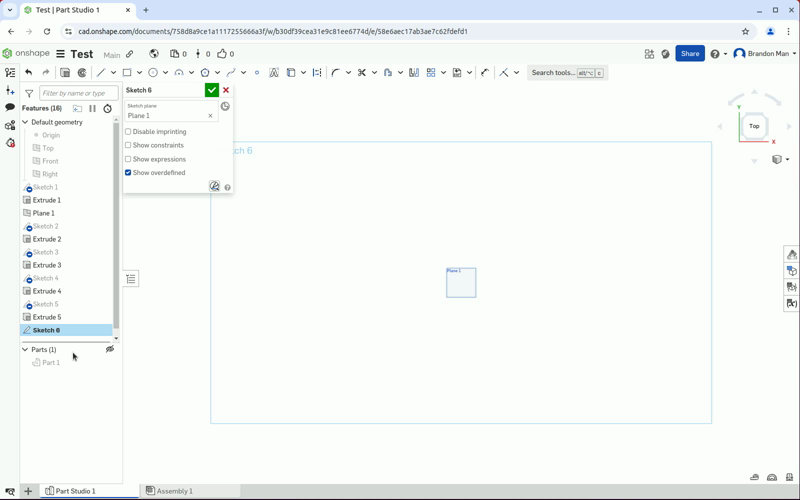
key(l)
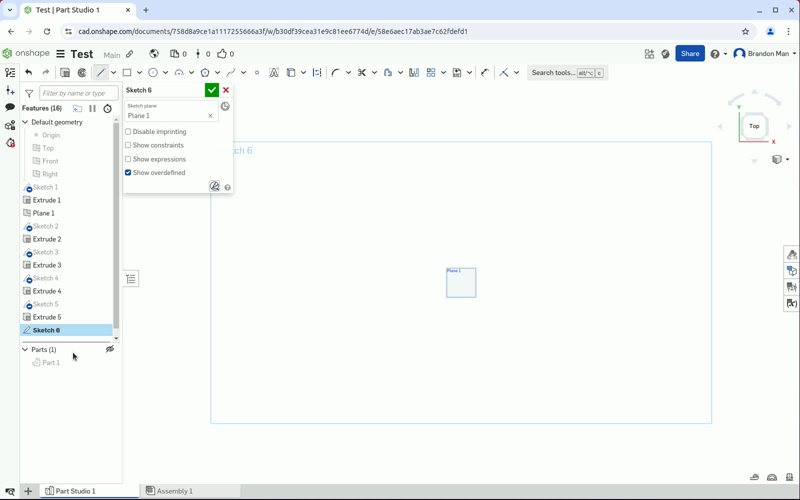
key_down(shift)
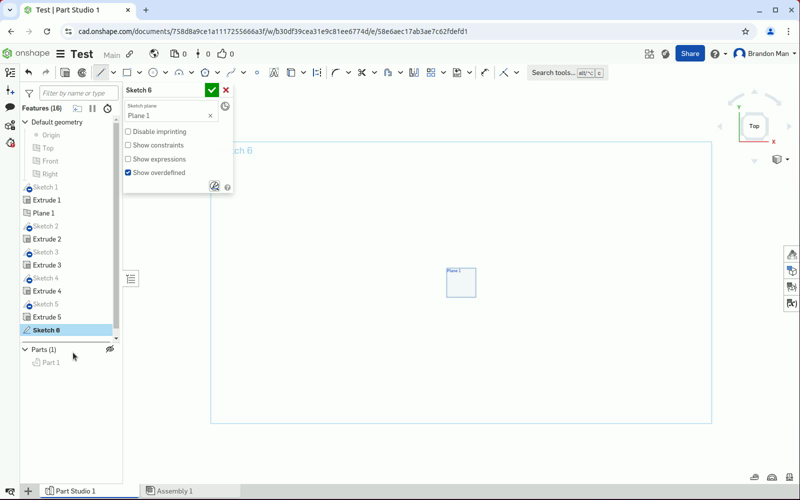
mouse_move(493, 306)
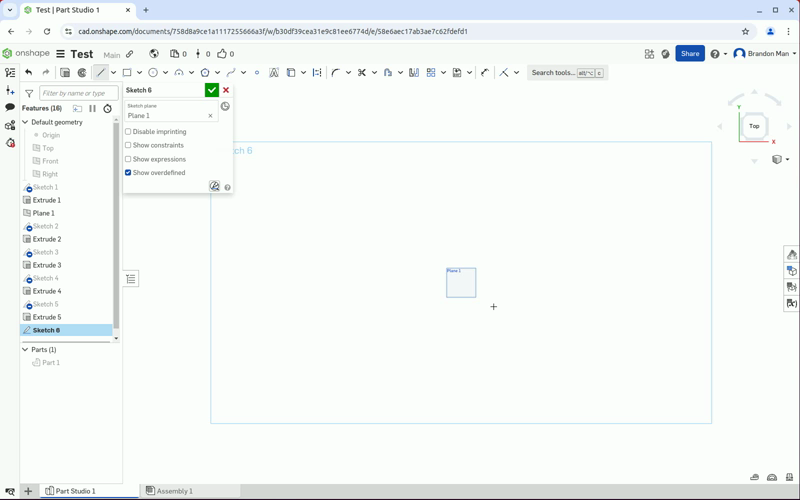
click(493, 306)
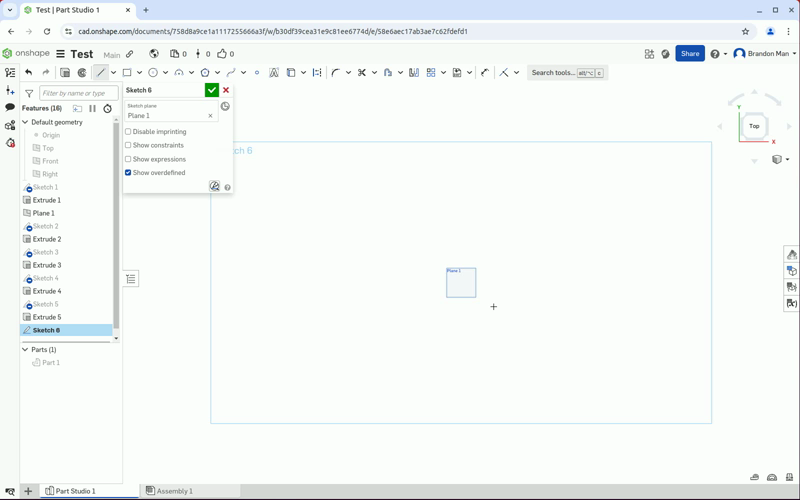
key_up(shift)
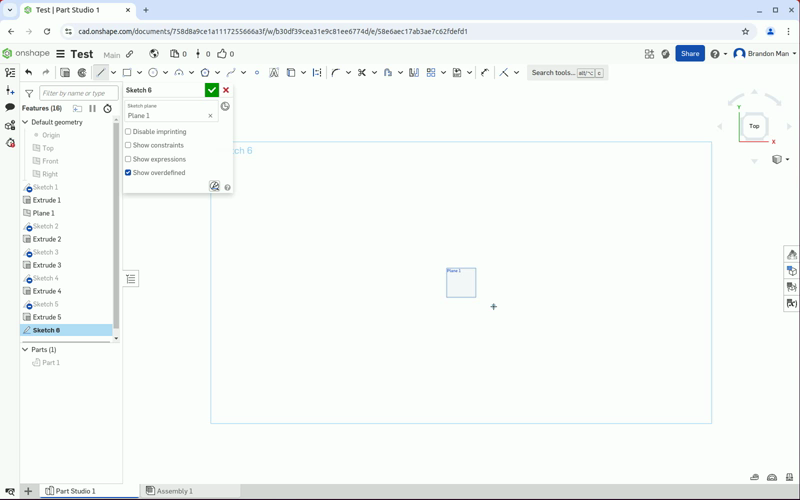
key_down(shift)
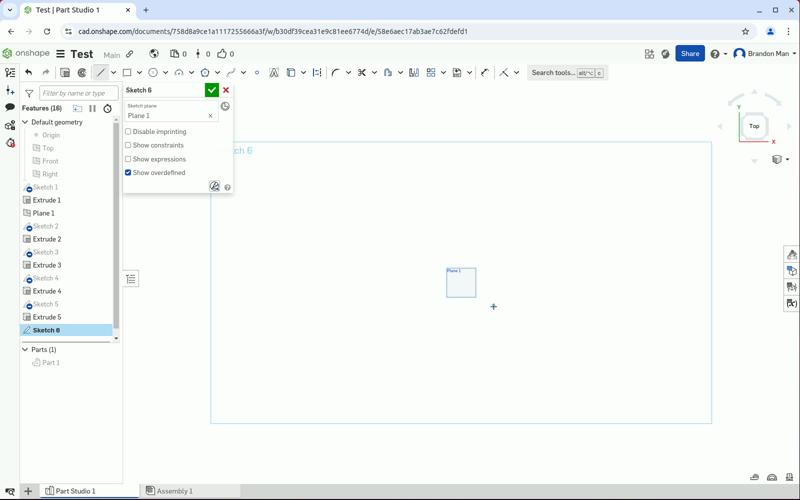
mouse_move(523, 306)
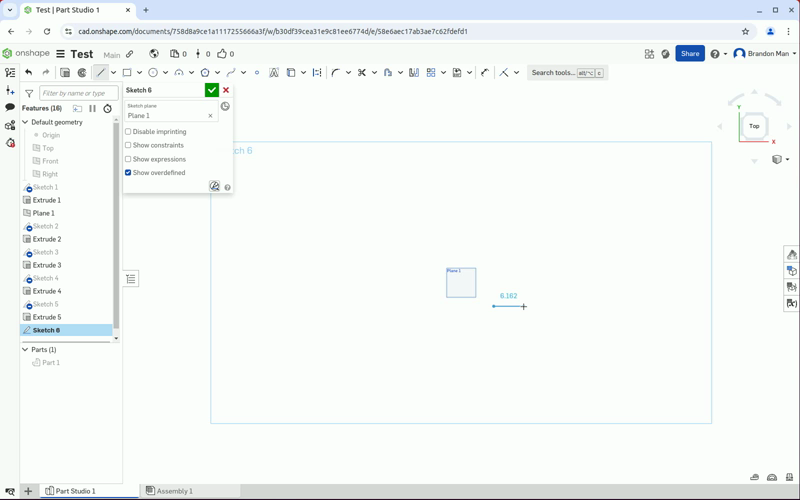
mouse_move(495, 306)
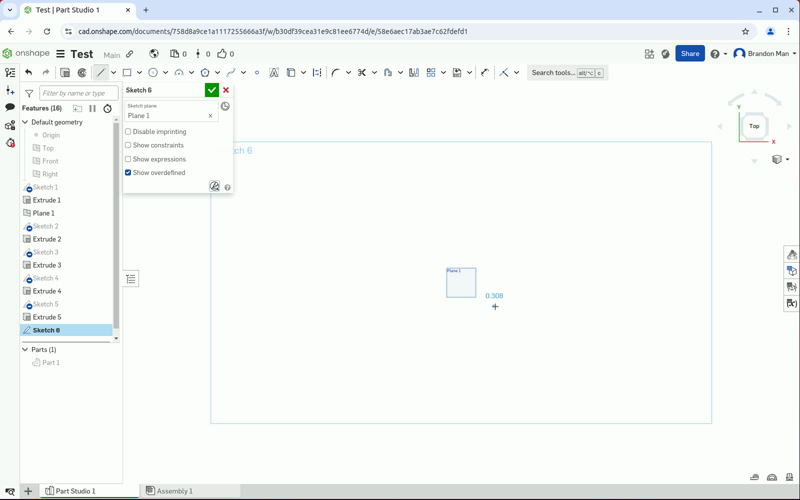
scroll(6)
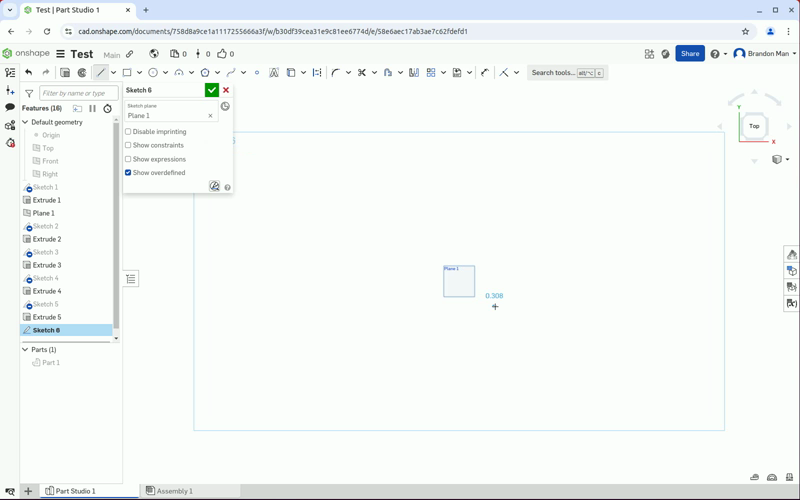
scroll(6)
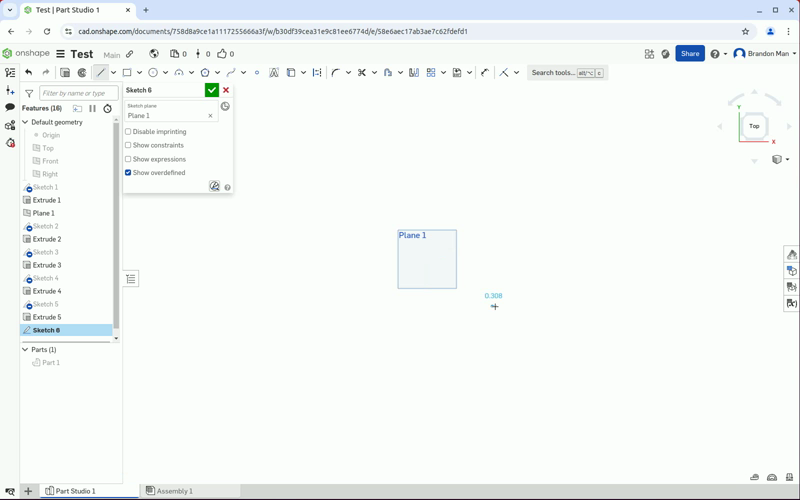
scroll(6)
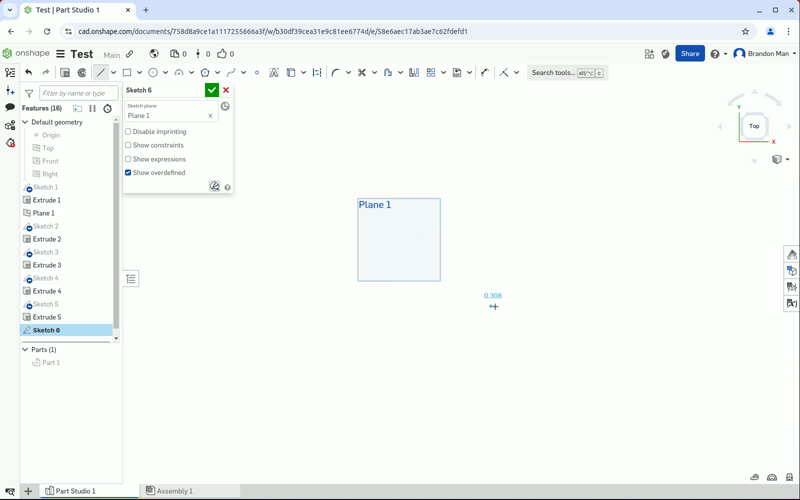
scroll(6)
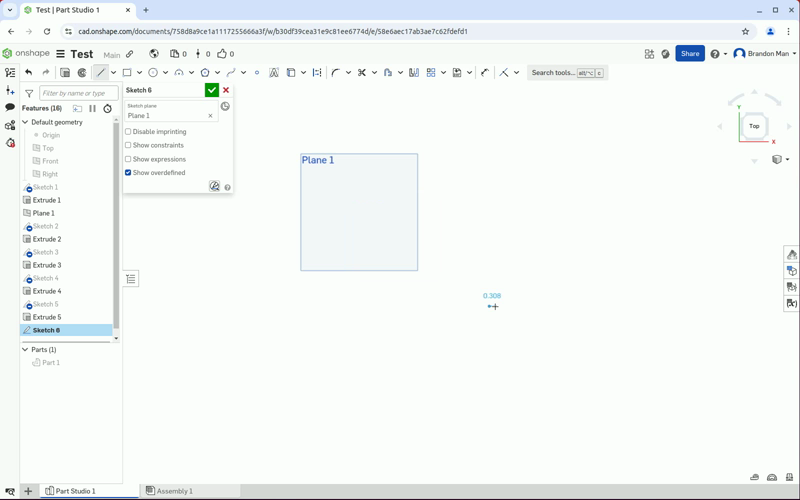
scroll(6)
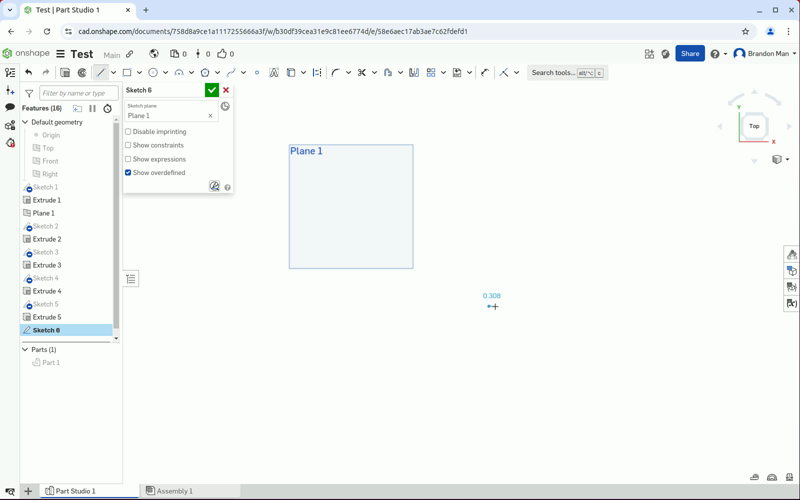
scroll(6)
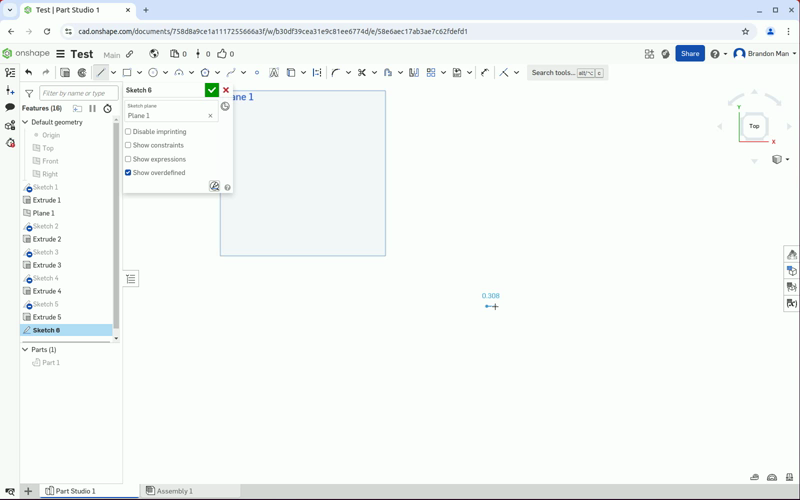
scroll(6)
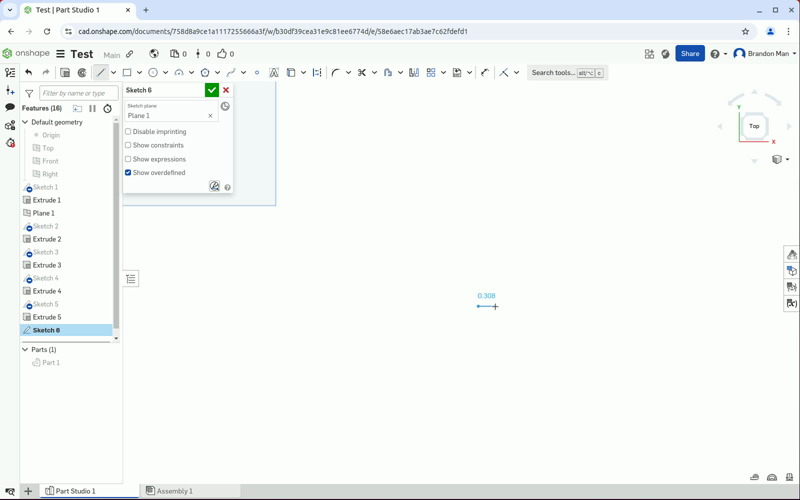
click(495, 306)
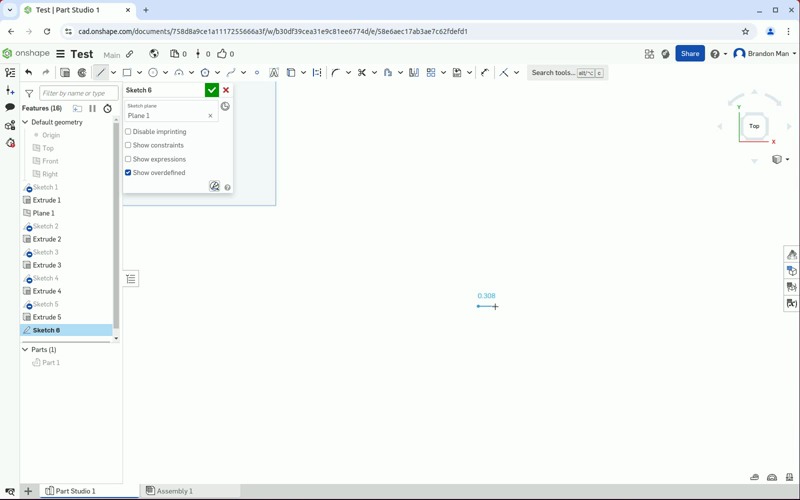
scroll(-6)
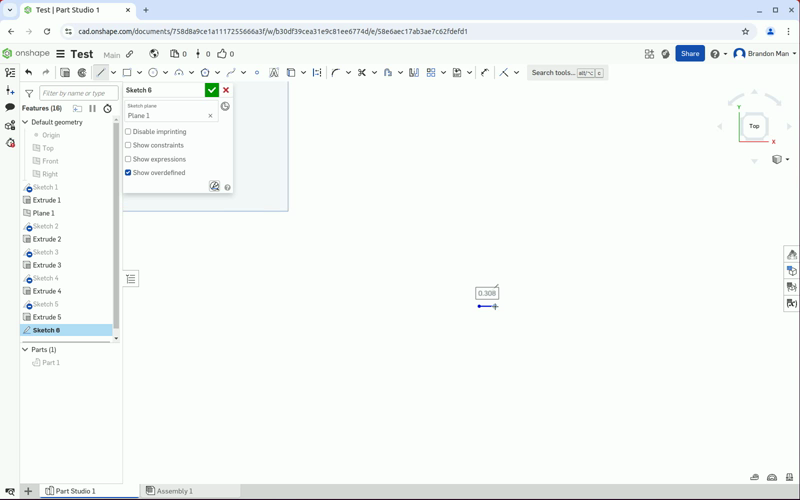
scroll(-6)
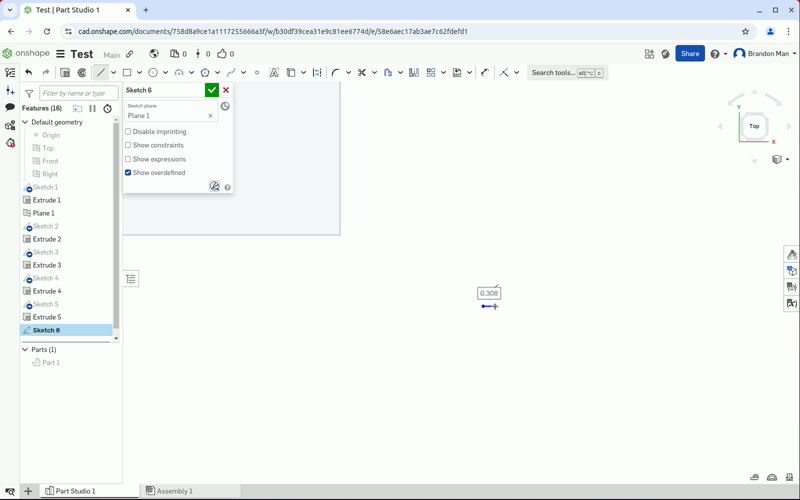
scroll(-6)
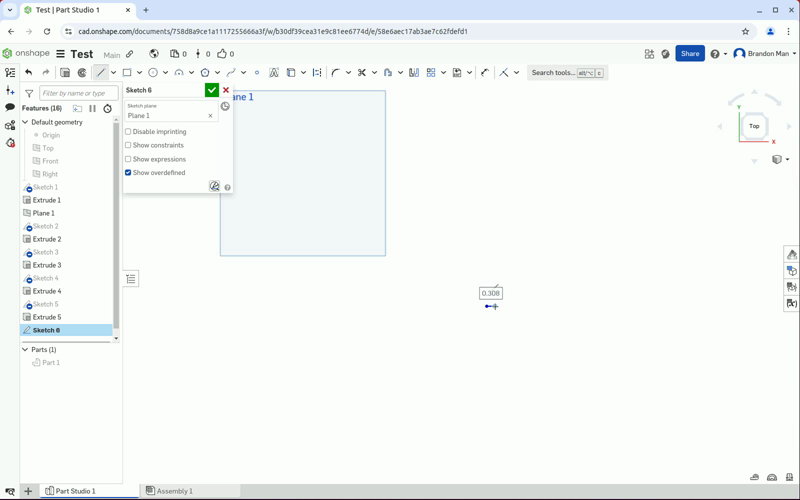
scroll(-6)
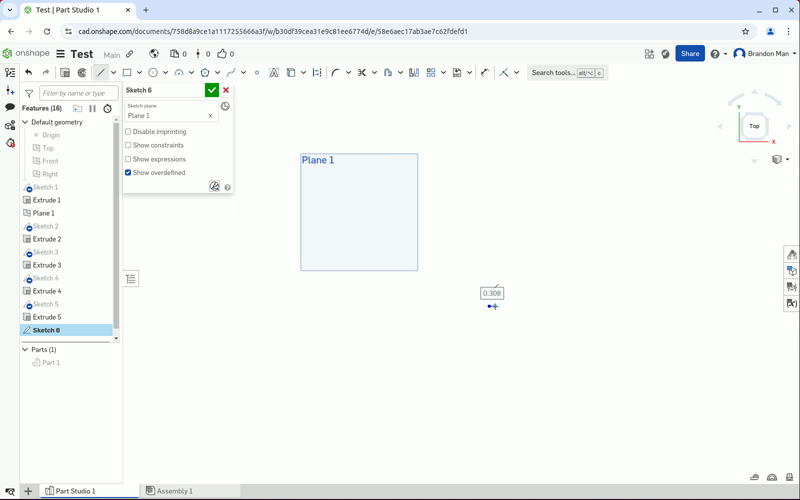
scroll(-6)
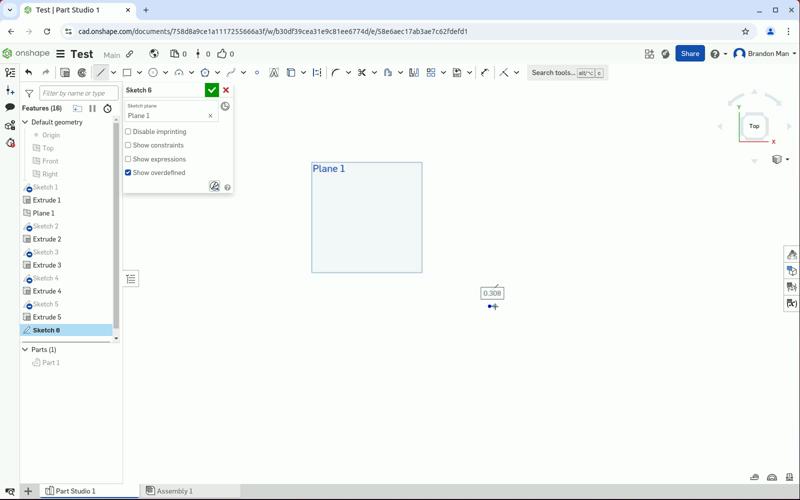
scroll(-6)
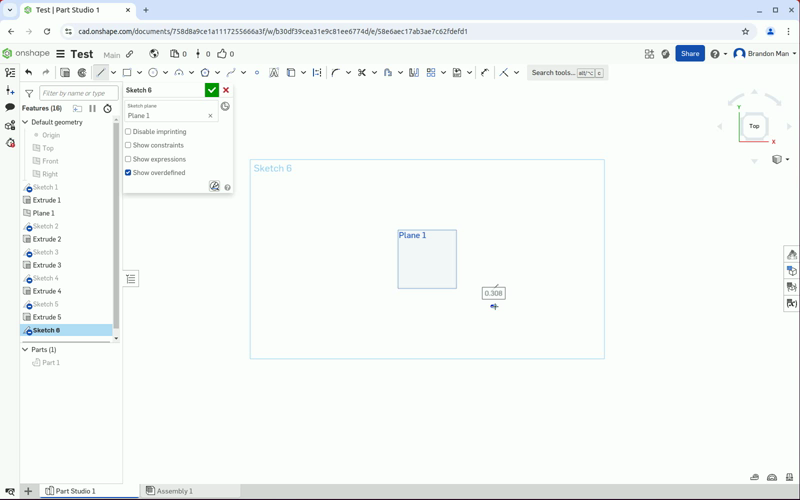
scroll(-6)
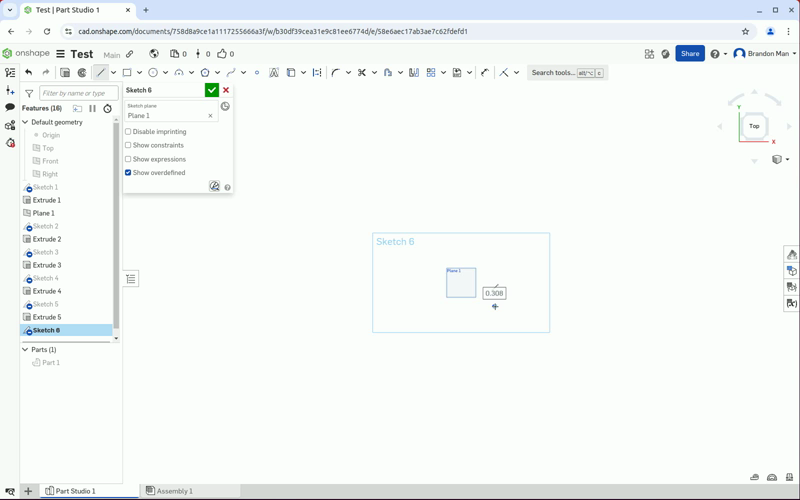
key_up(shift)
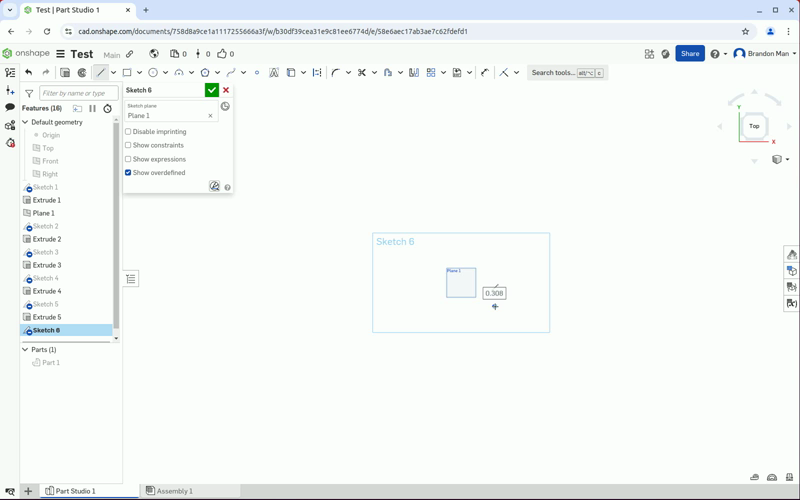
key_down(shift)
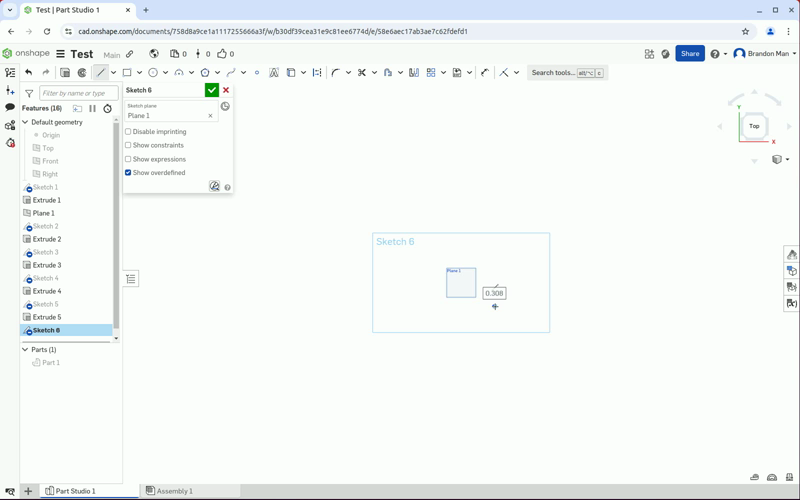
mouse_move(525, 306)
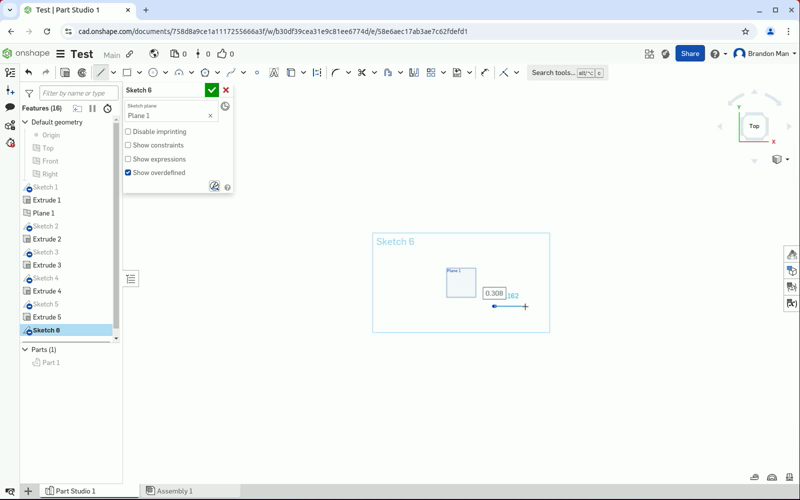
mouse_move(495, 279)
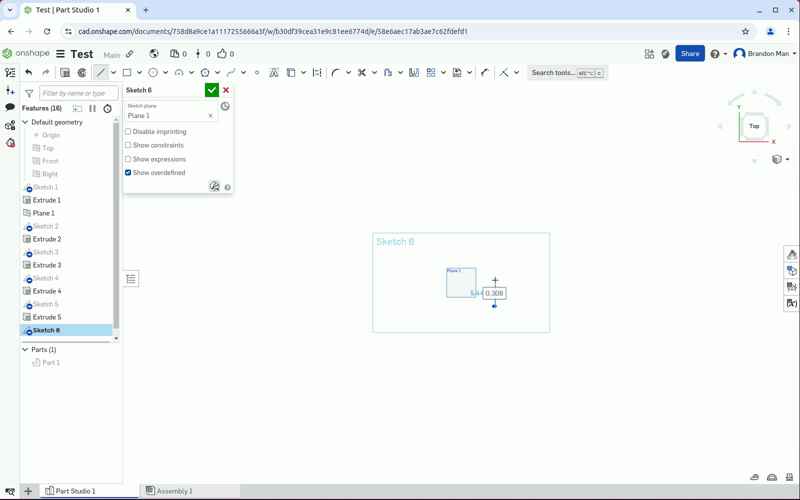
click(495, 279)
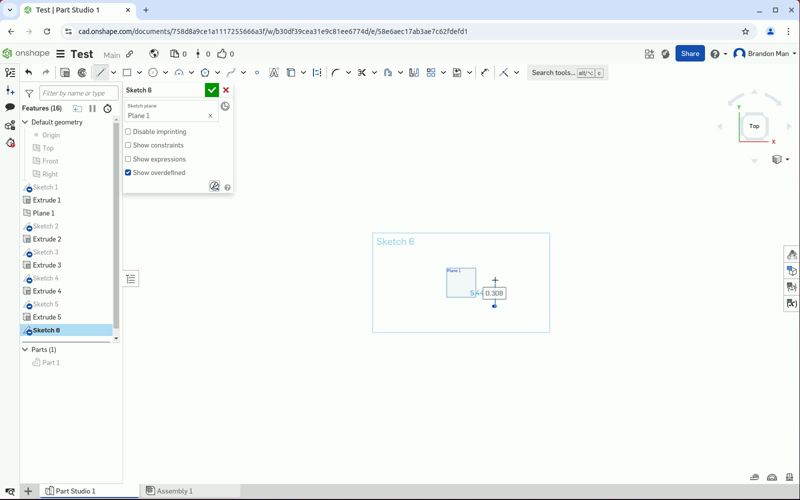
key_up(shift)
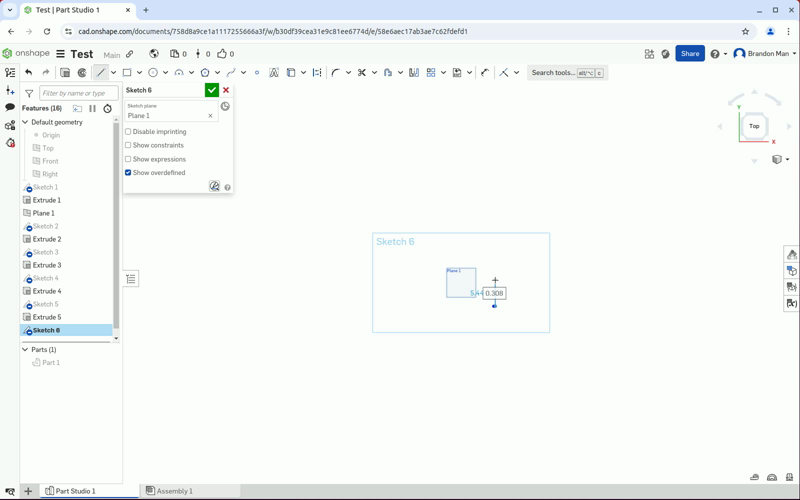
key_down(shift)
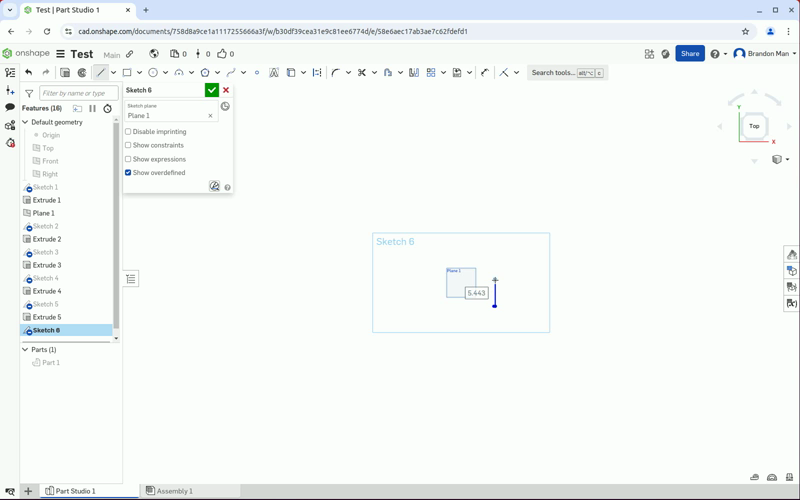
mouse_move(525, 279)
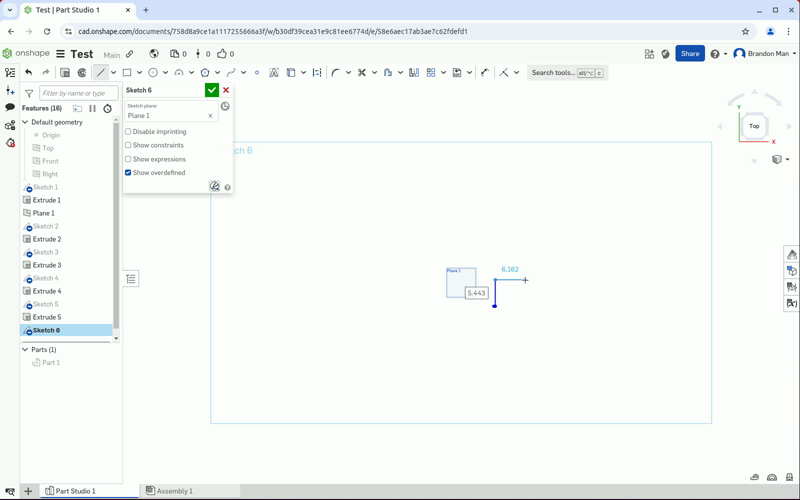
mouse_move(493, 279)
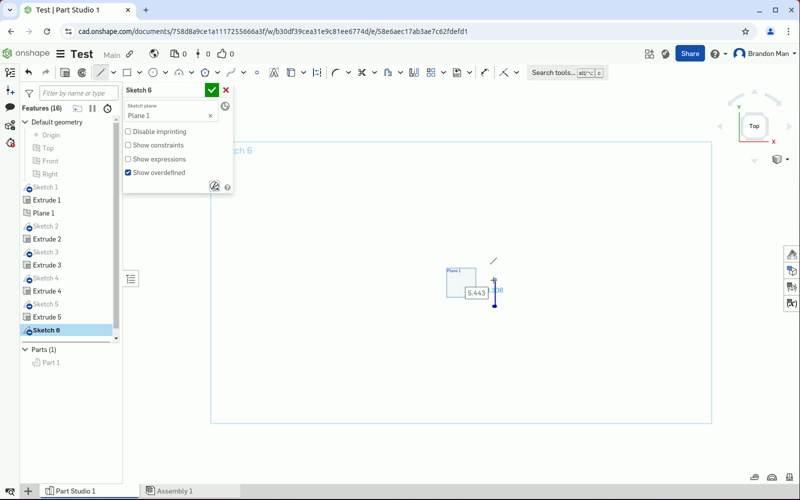
scroll(6)
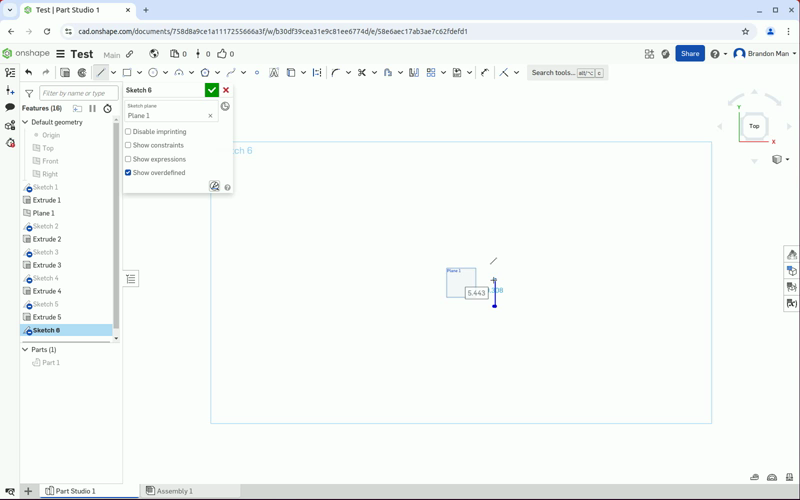
scroll(6)
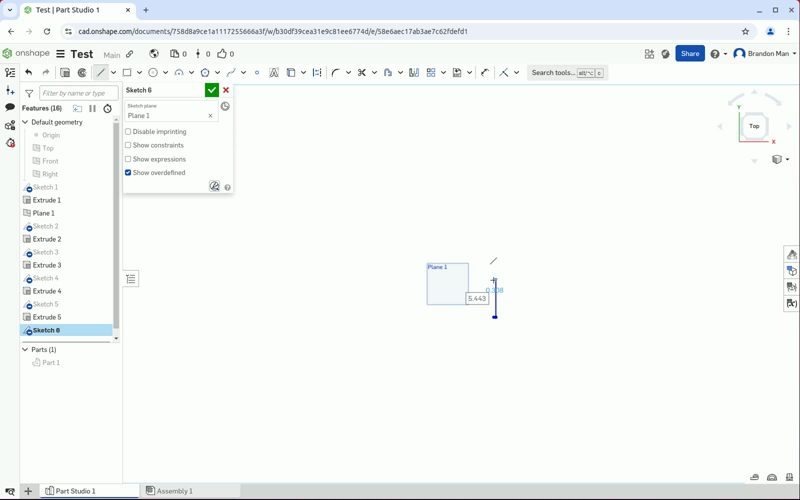
scroll(6)
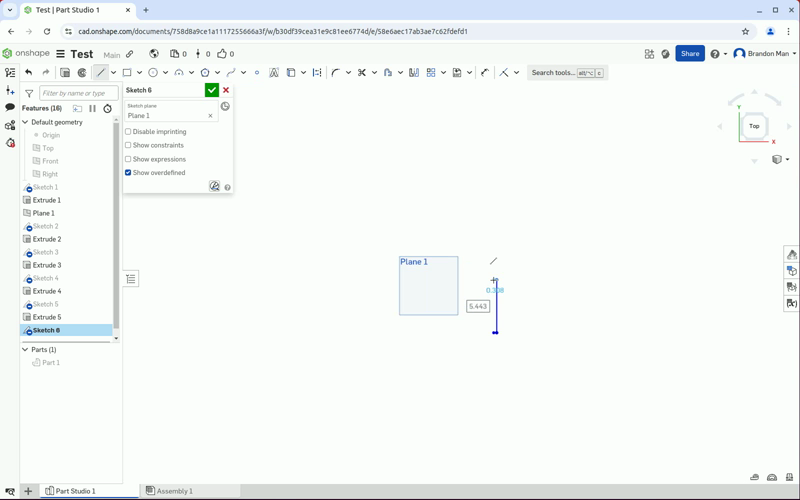
scroll(6)
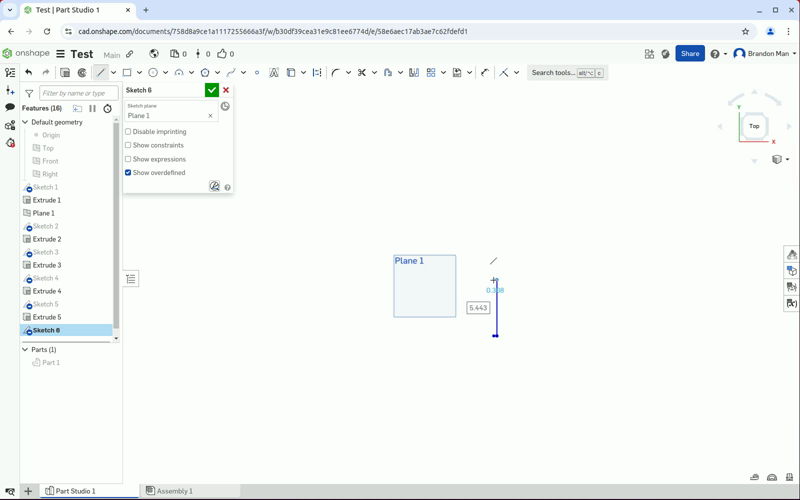
scroll(6)
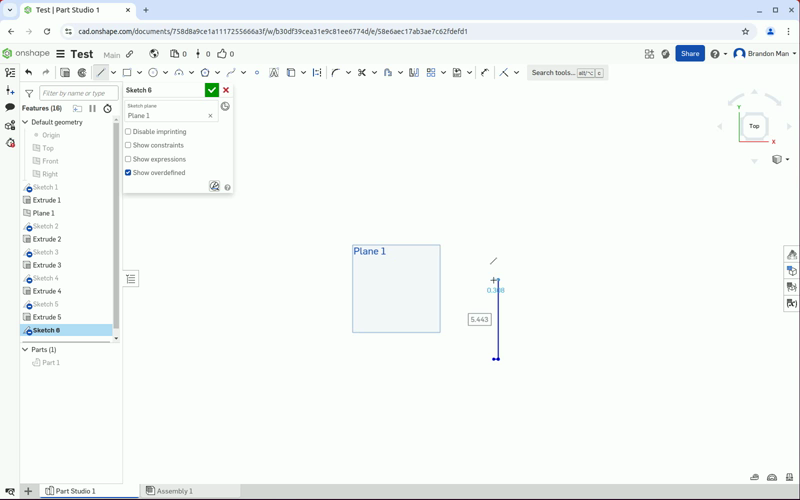
scroll(6)
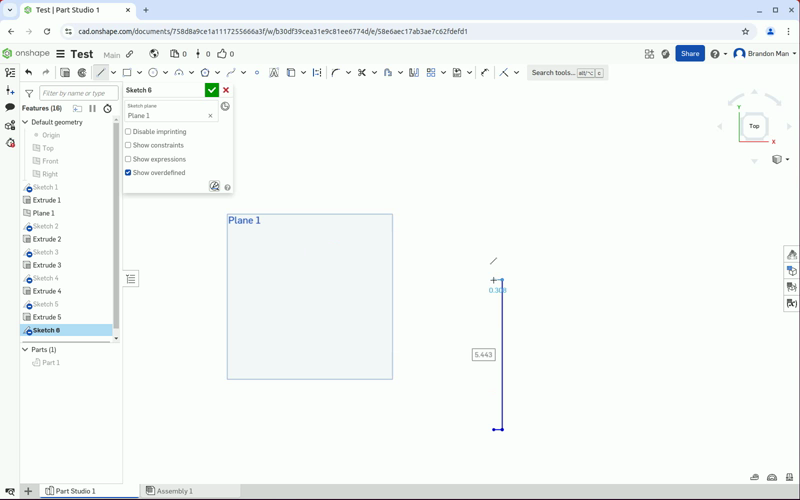
scroll(6)
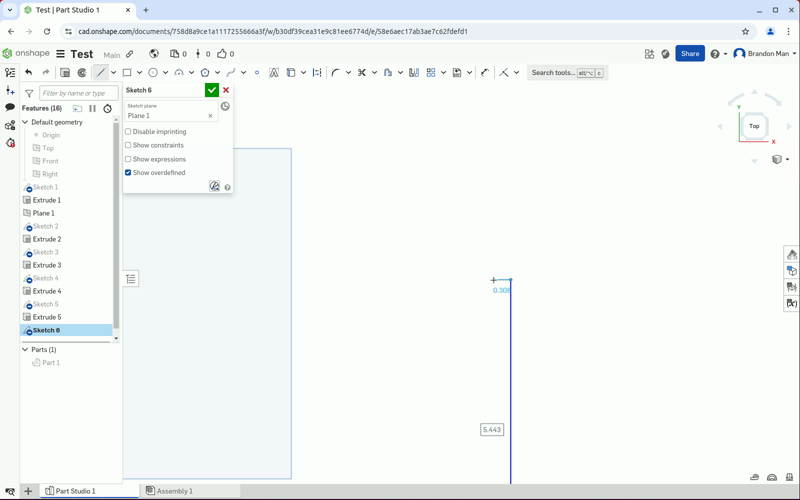
click(493, 279)
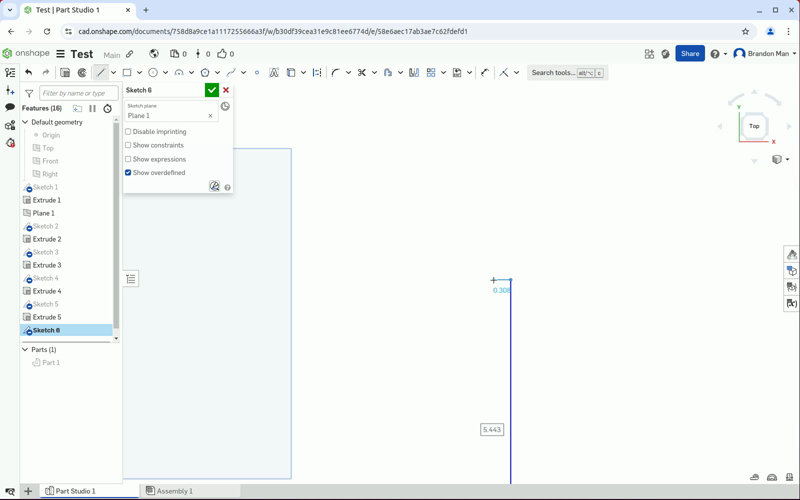
scroll(-6)
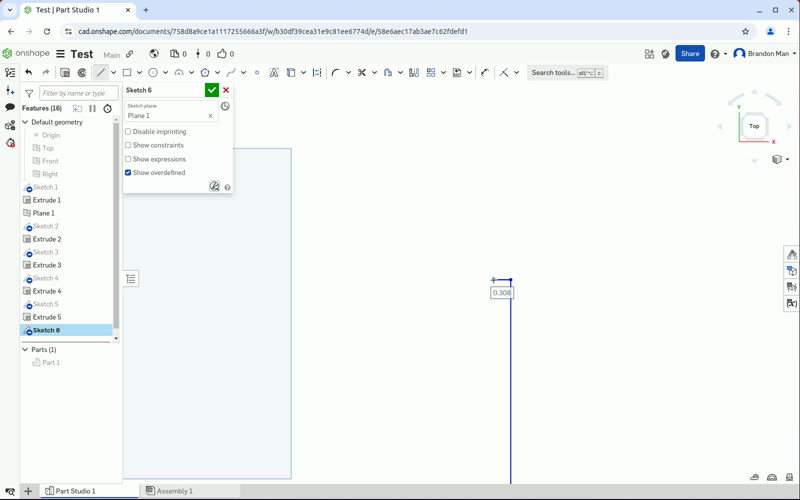
scroll(-6)
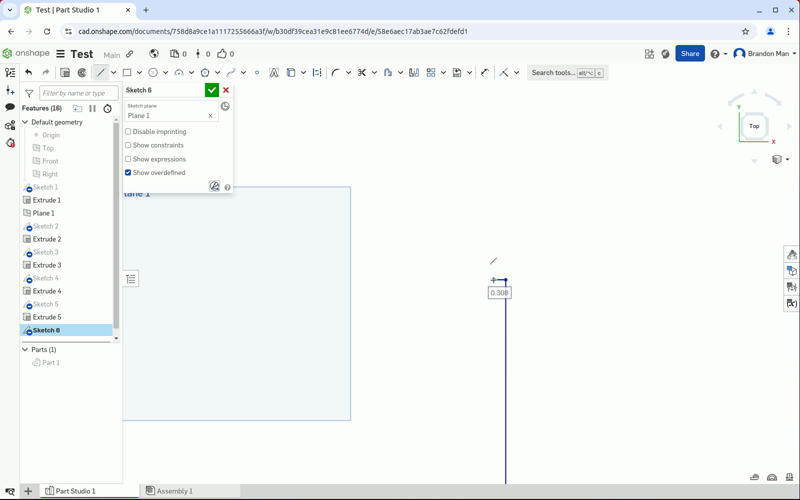
scroll(-6)
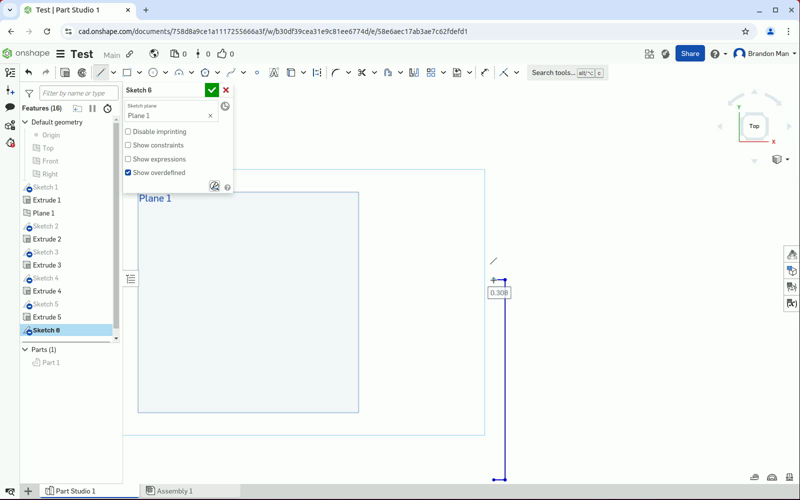
scroll(-6)
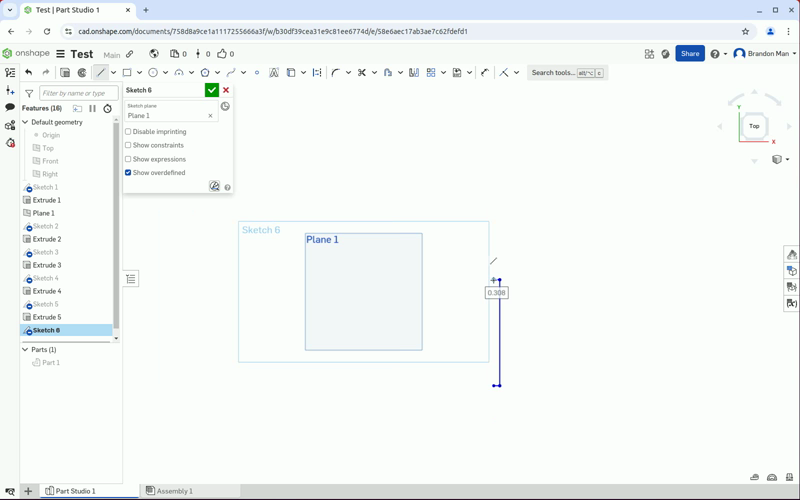
scroll(-6)
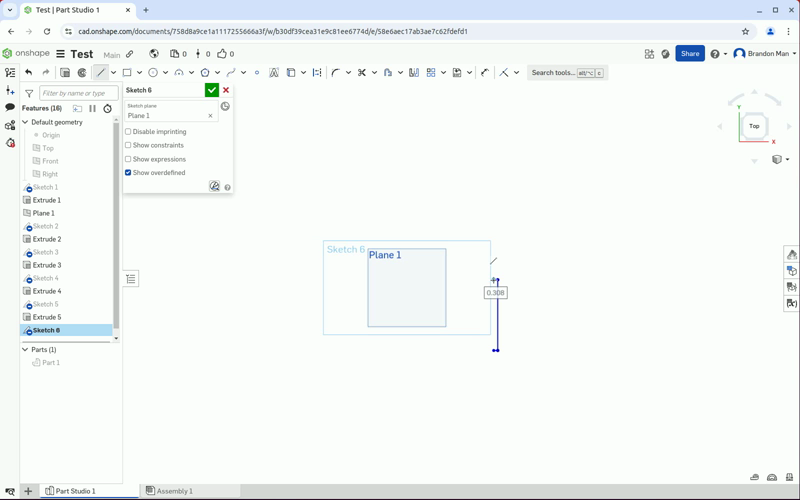
scroll(-6)
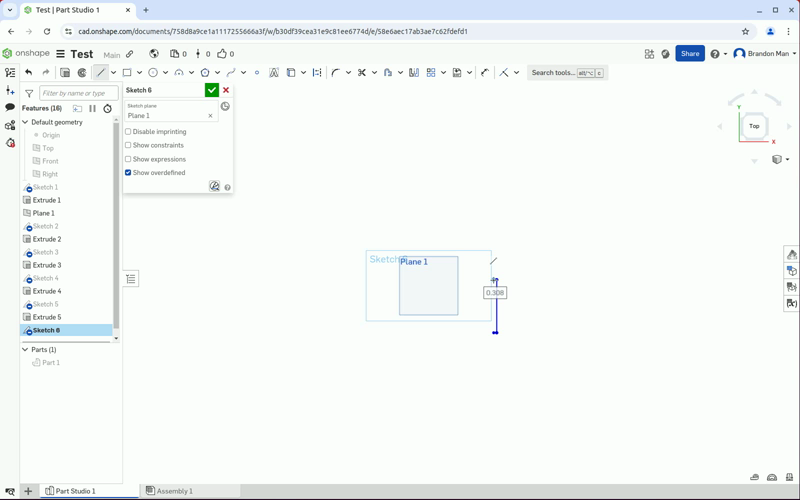
scroll(-6)
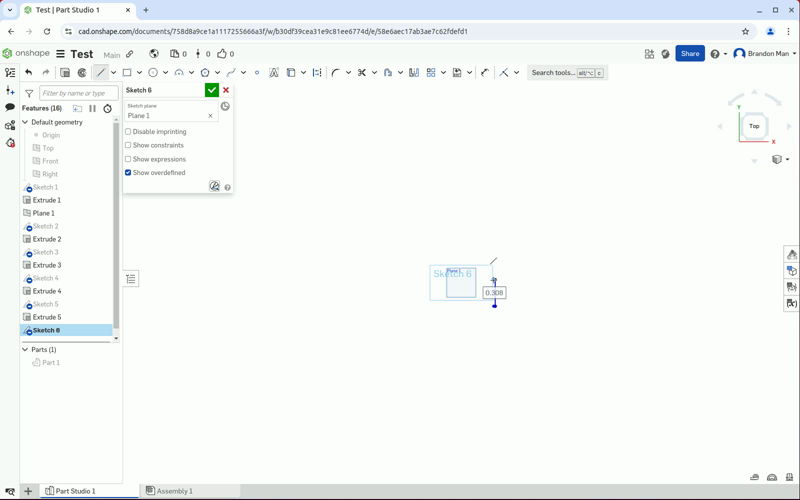
key_up(shift)
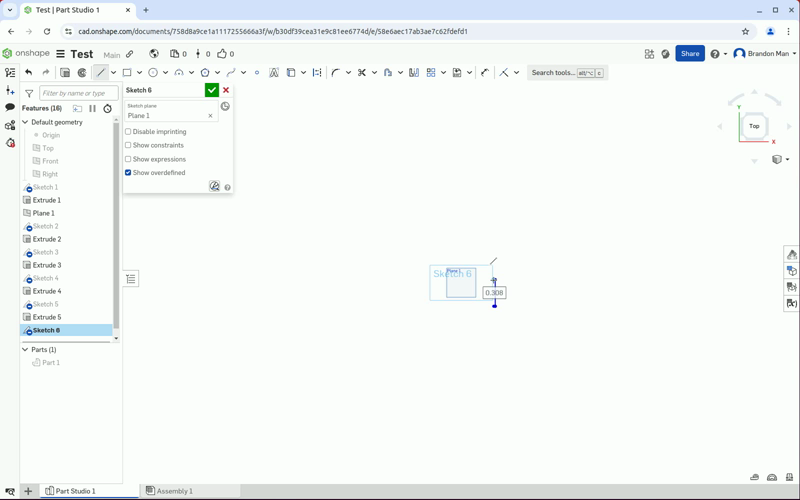
mouse_move(523, 279)
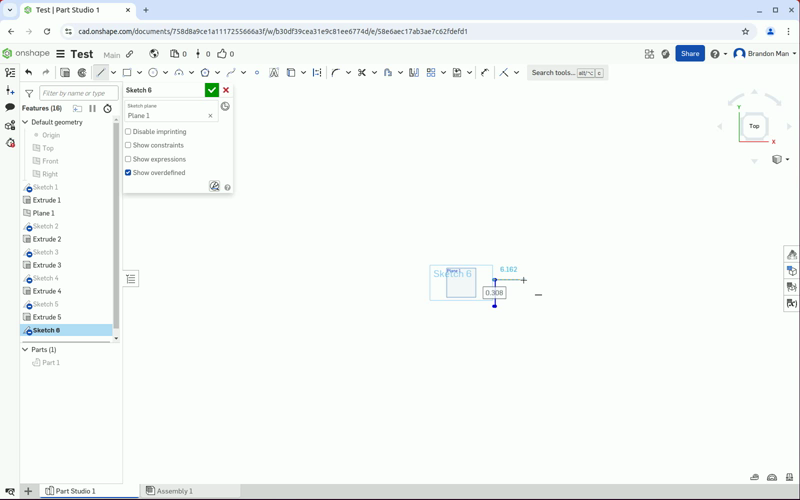
key_down(shift)
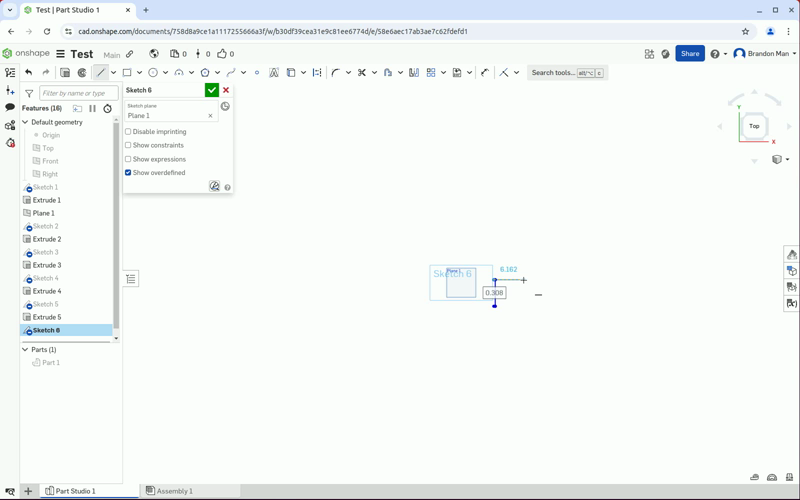
mouse_move(493, 306)
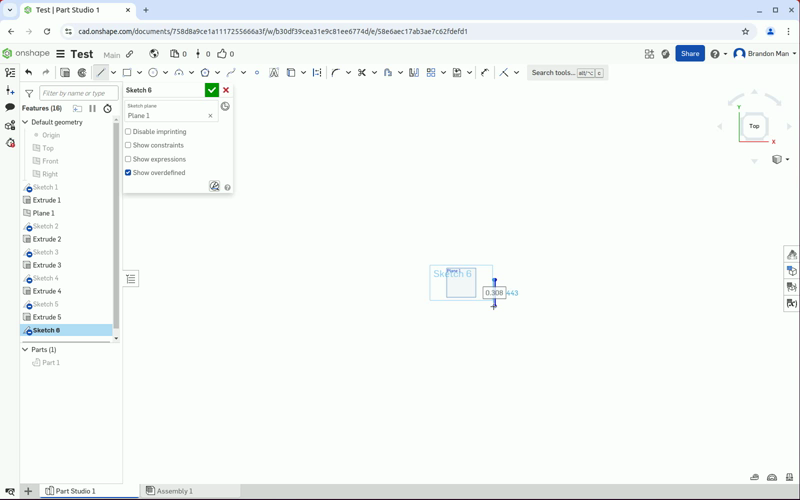
scroll(6)
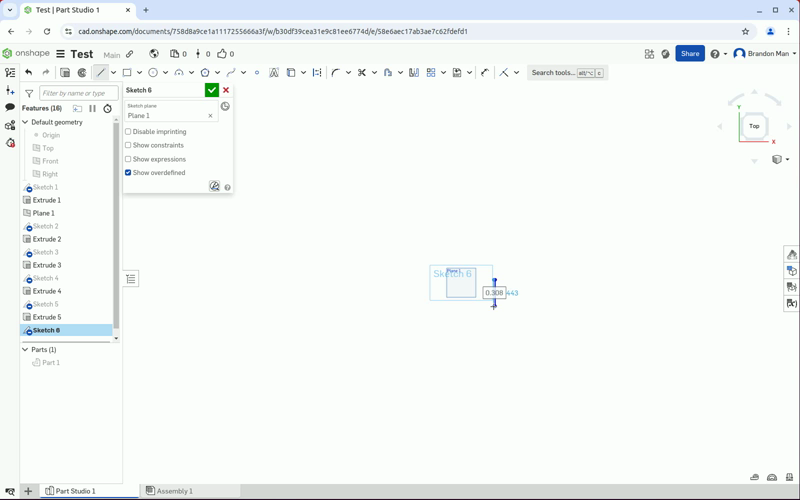
scroll(6)
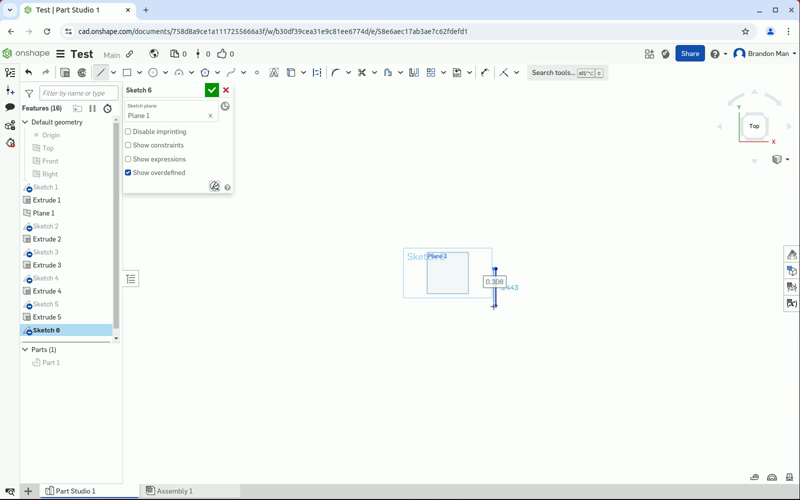
scroll(6)
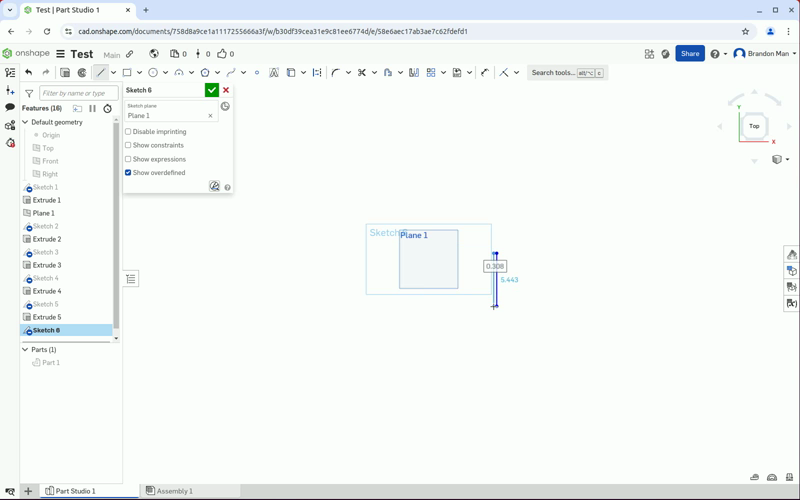
scroll(6)
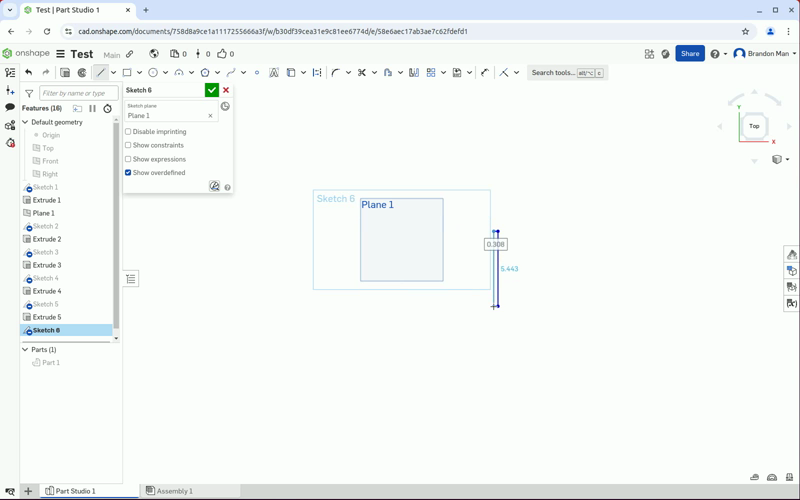
scroll(6)
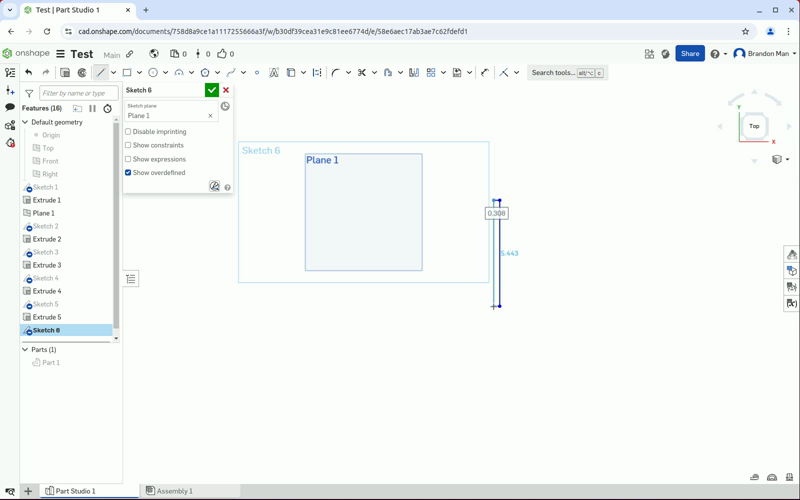
scroll(6)
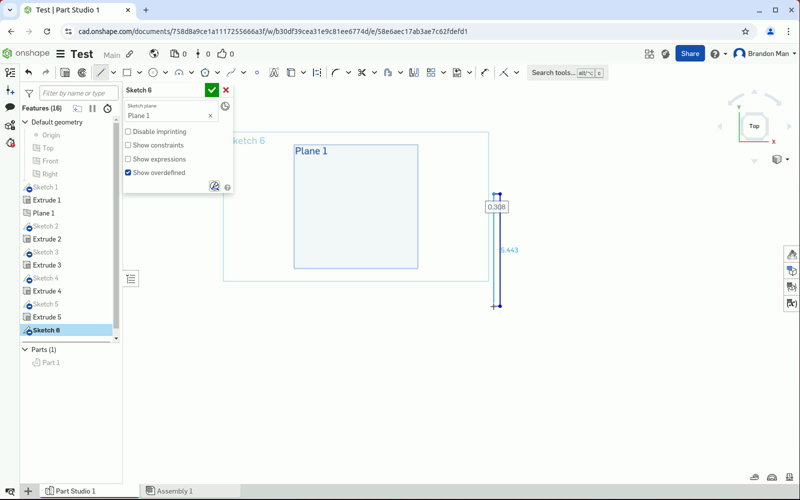
scroll(6)
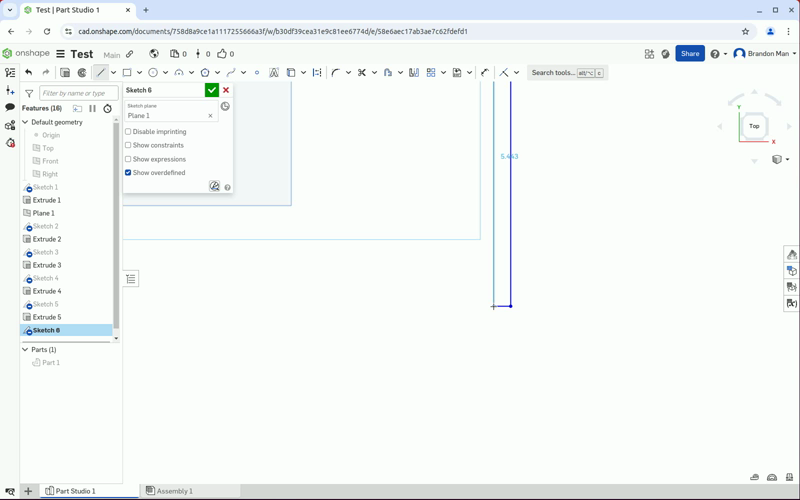
key_up(shift)
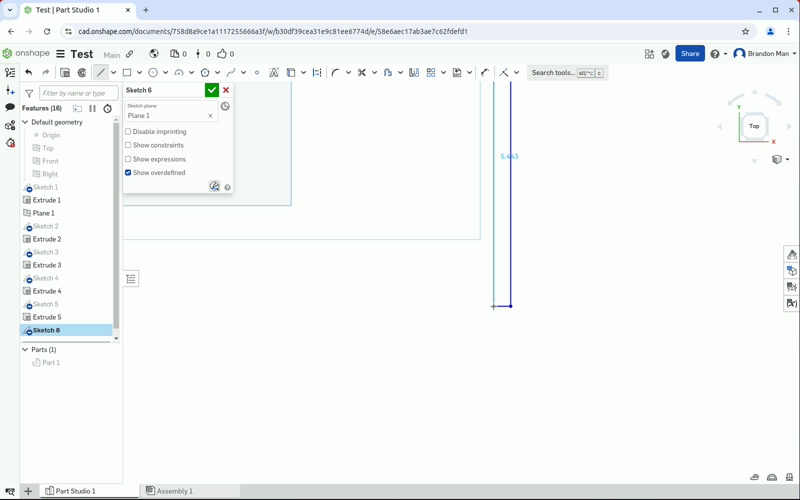
click(493, 306)
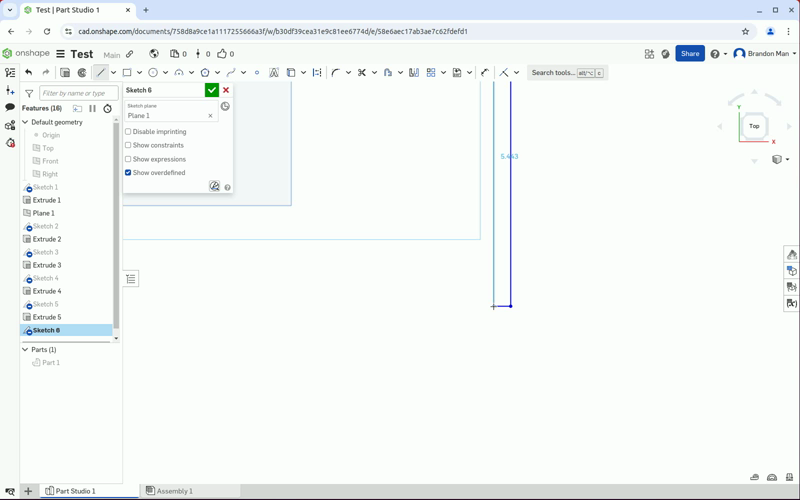
scroll(-6)
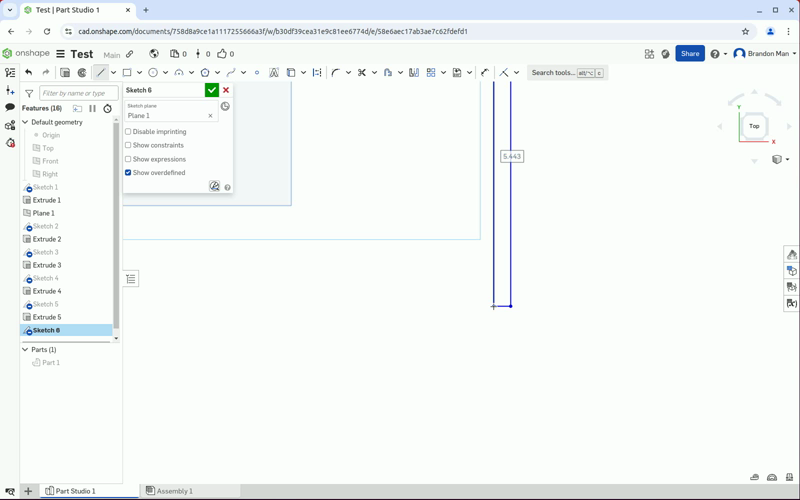
scroll(-6)
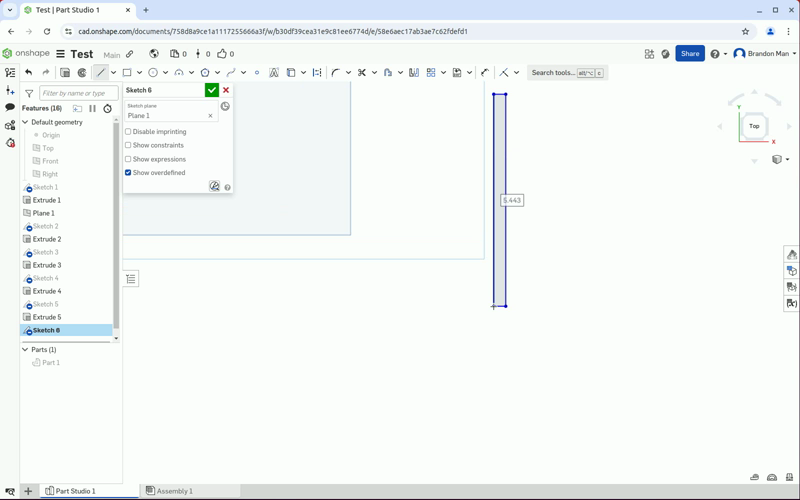
scroll(-6)
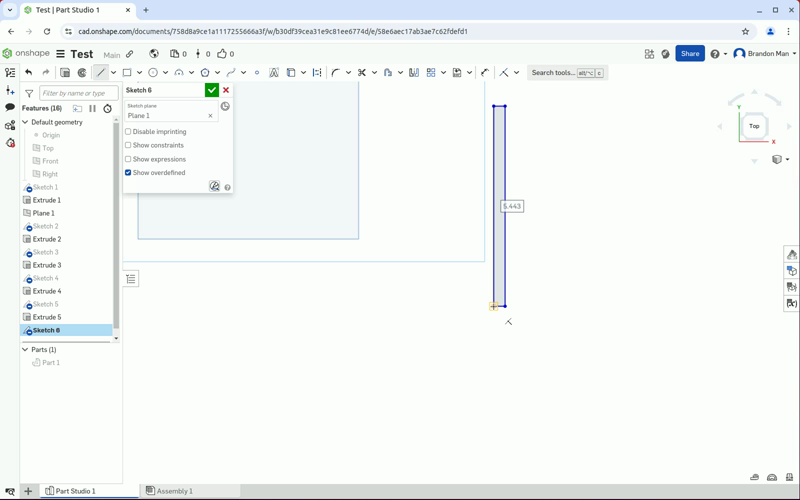
scroll(-6)
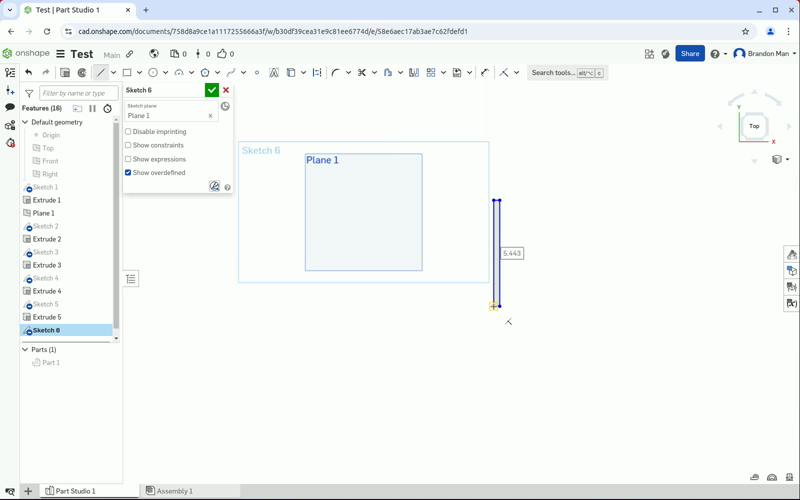
scroll(-6)
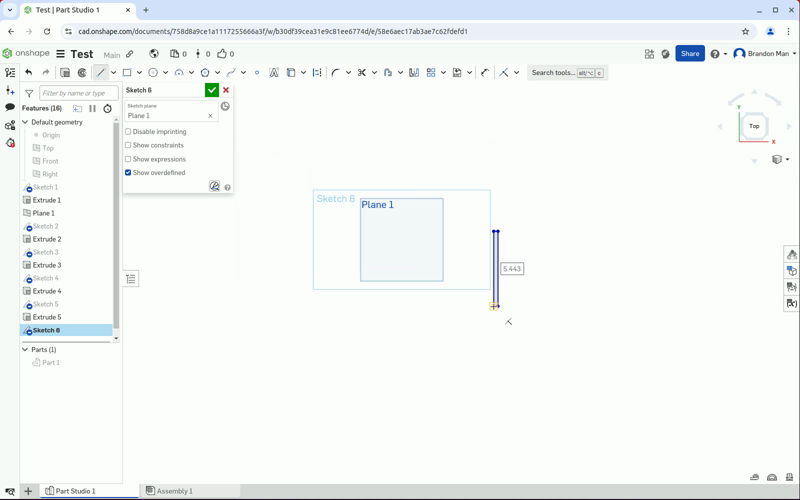
scroll(-6)
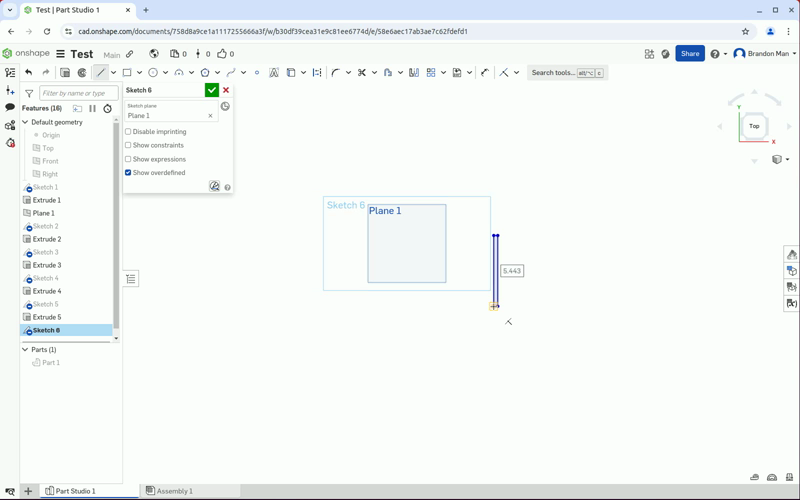
scroll(-6)
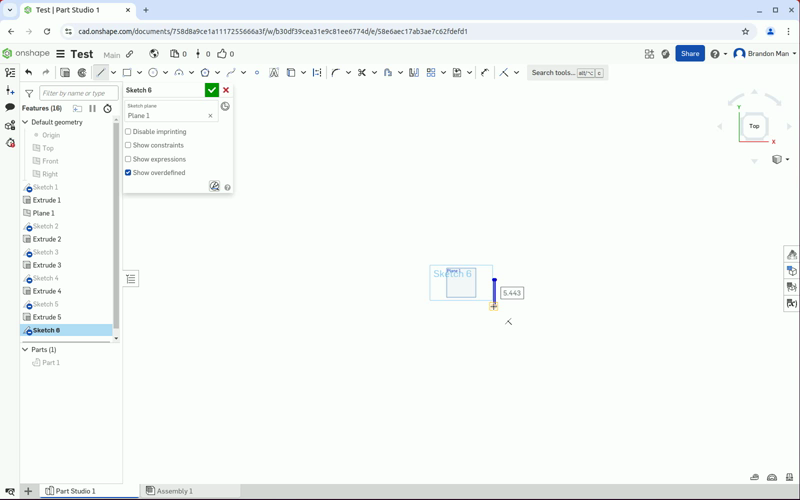
key(esc)
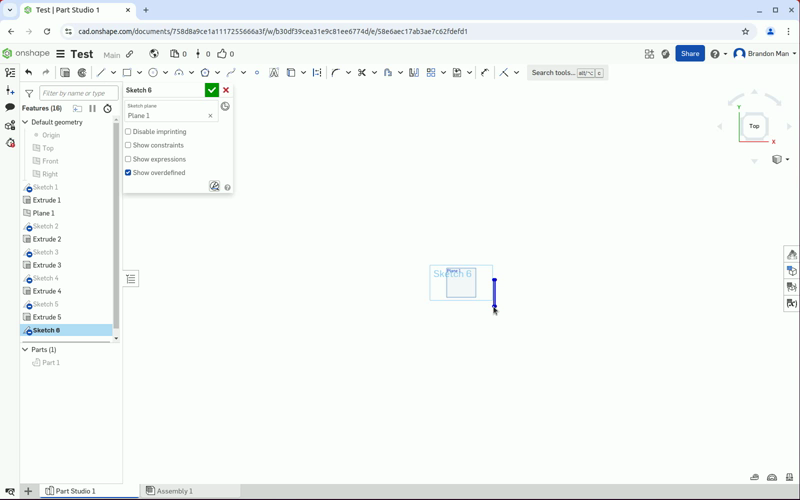
mouse_move(494, 300)
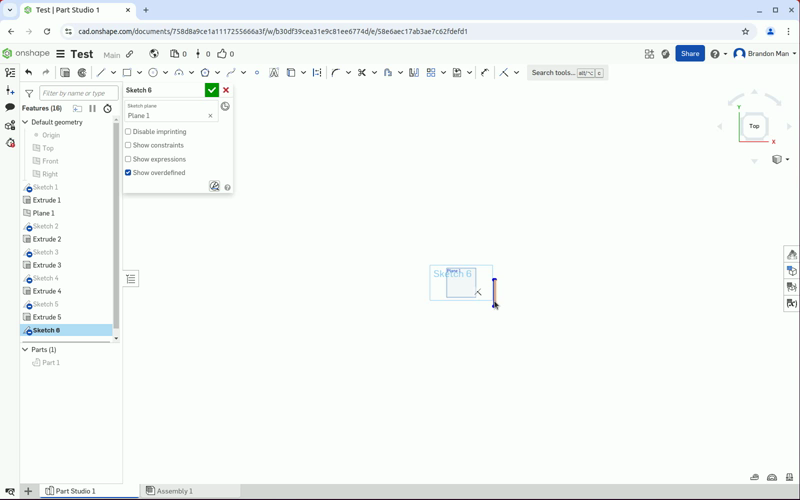
scroll(6)
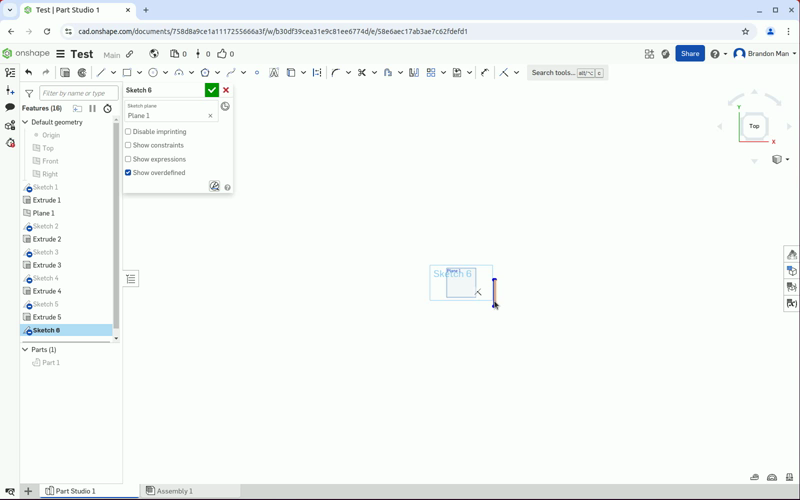
scroll(6)
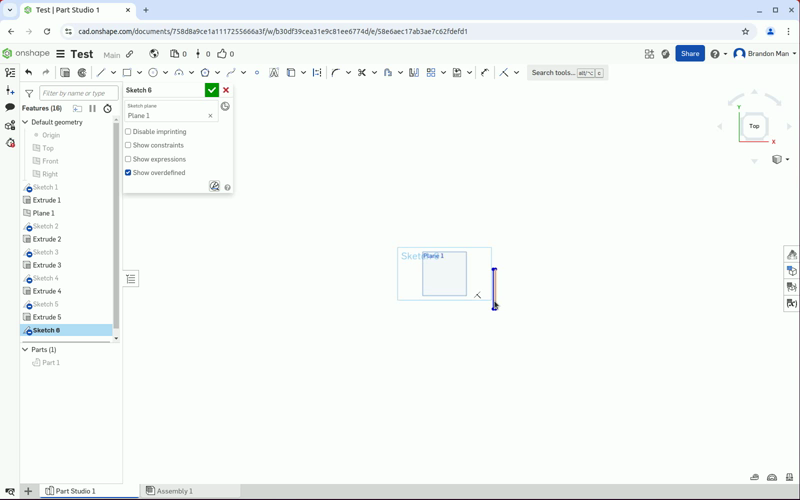
scroll(6)
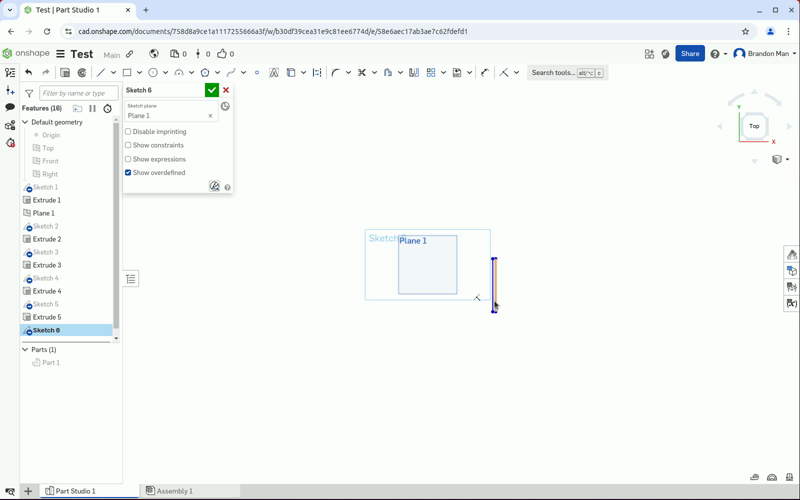
scroll(6)
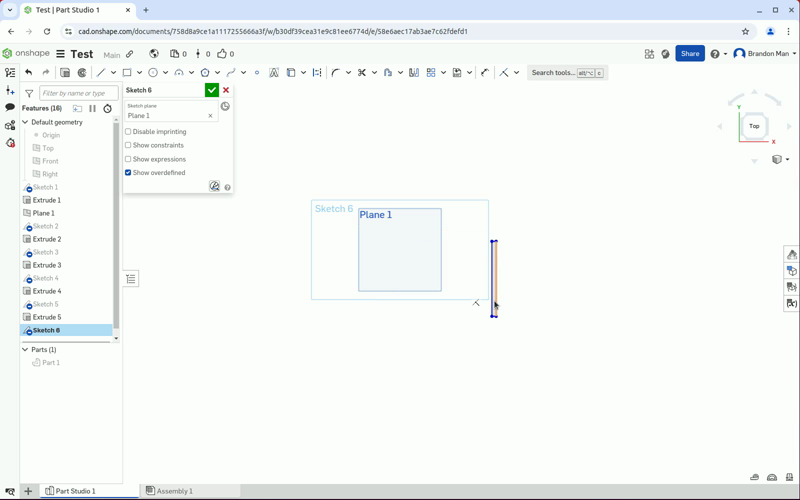
scroll(6)
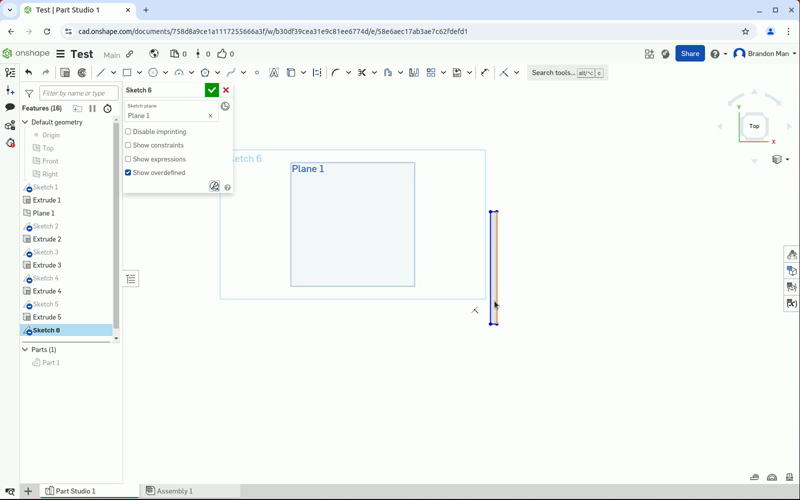
scroll(6)
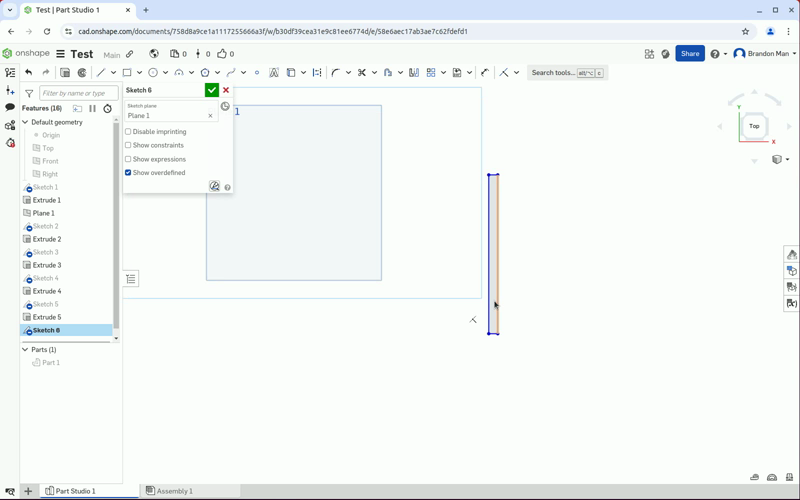
scroll(6)
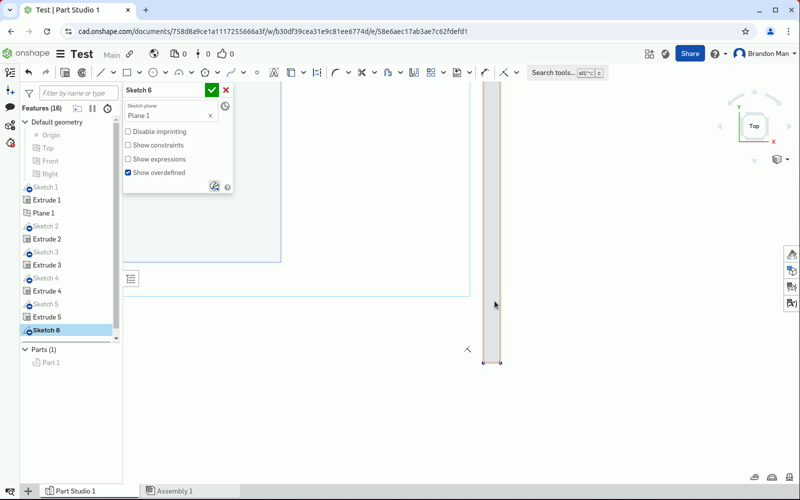
click(494, 300)
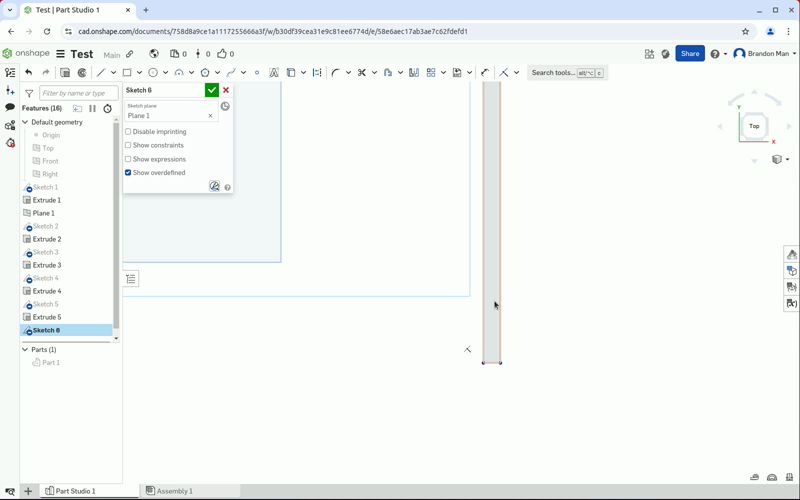
scroll(-6)
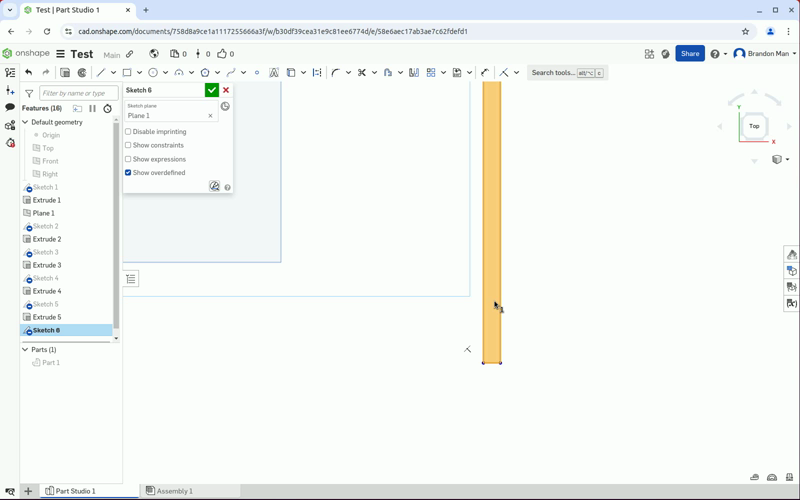
scroll(-6)
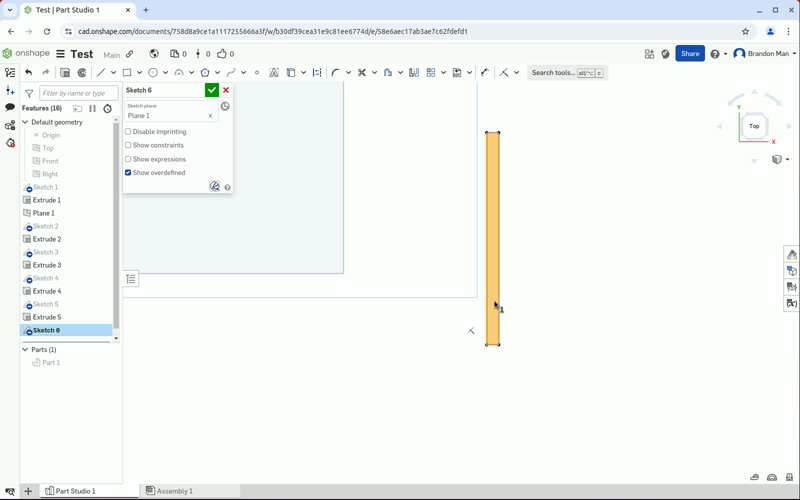
scroll(-6)
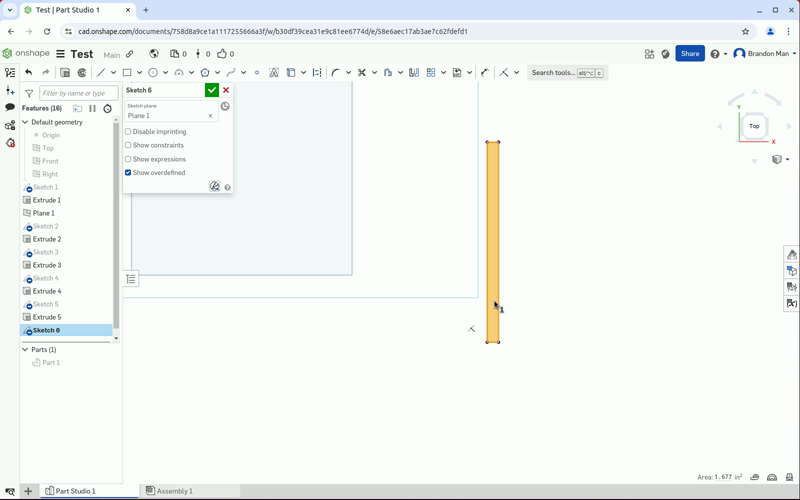
scroll(-6)
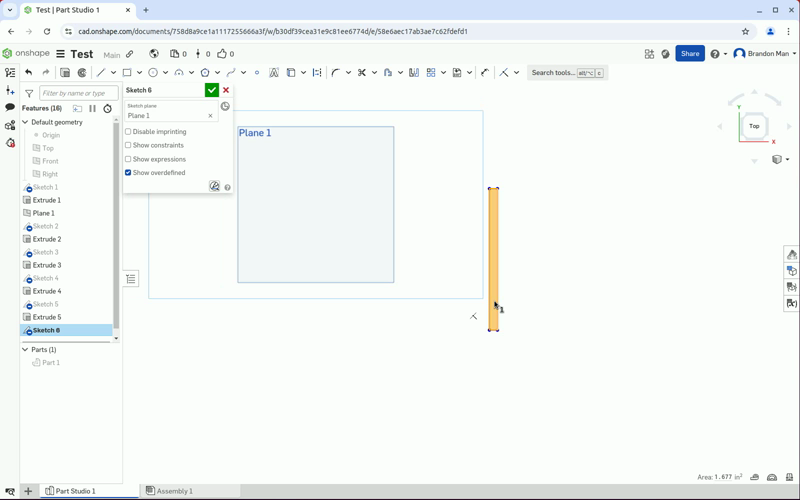
scroll(-6)
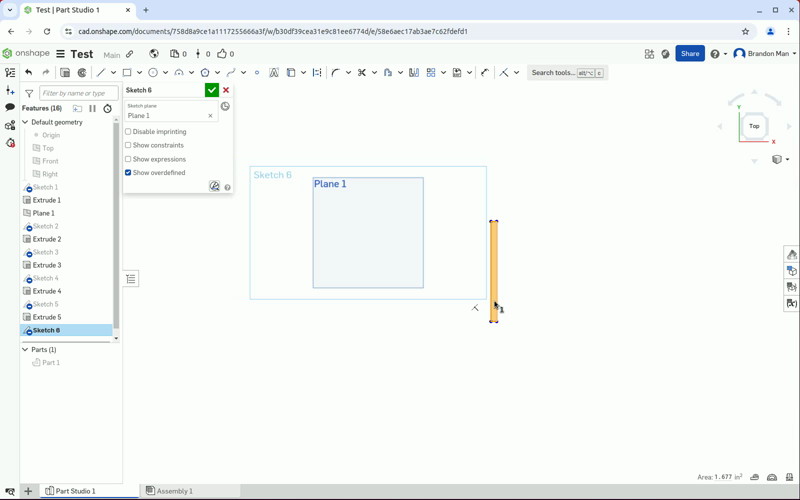
scroll(-6)
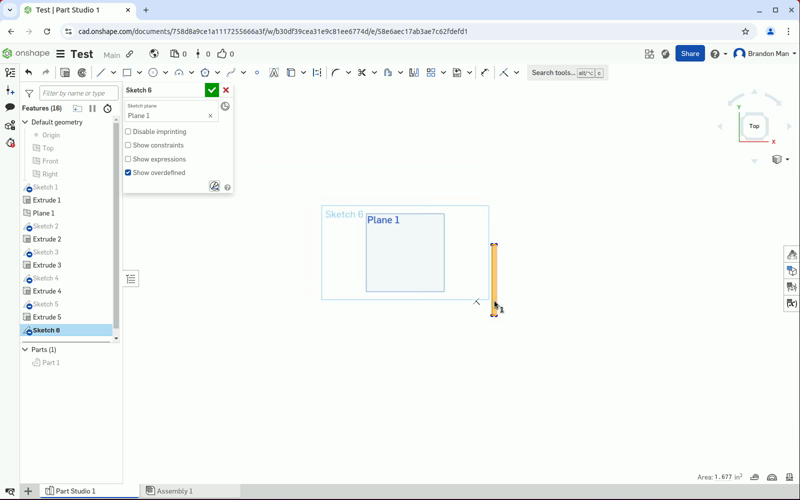
scroll(-6)
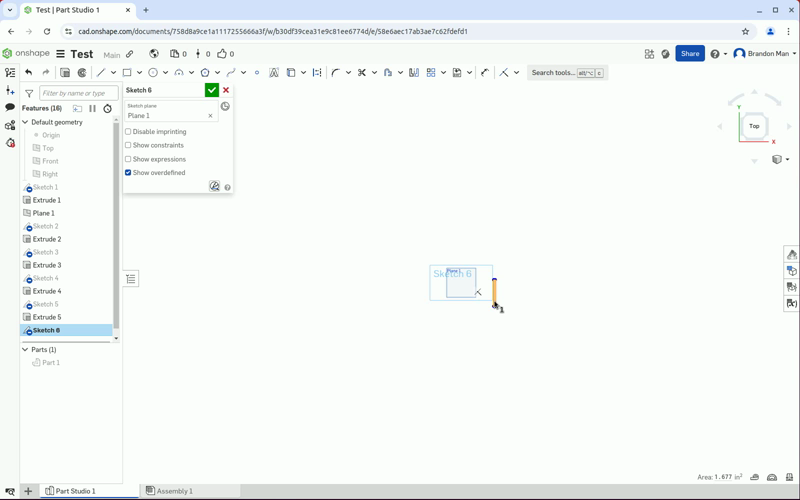
mouse_move(73, 352)
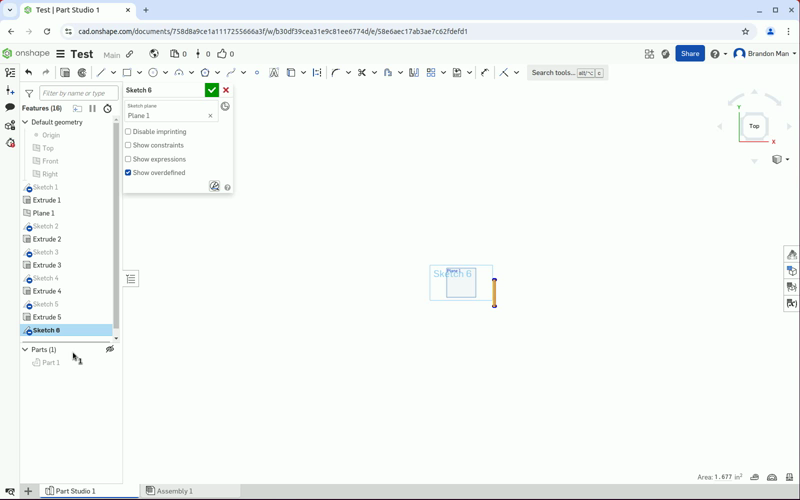
key(shift+y)
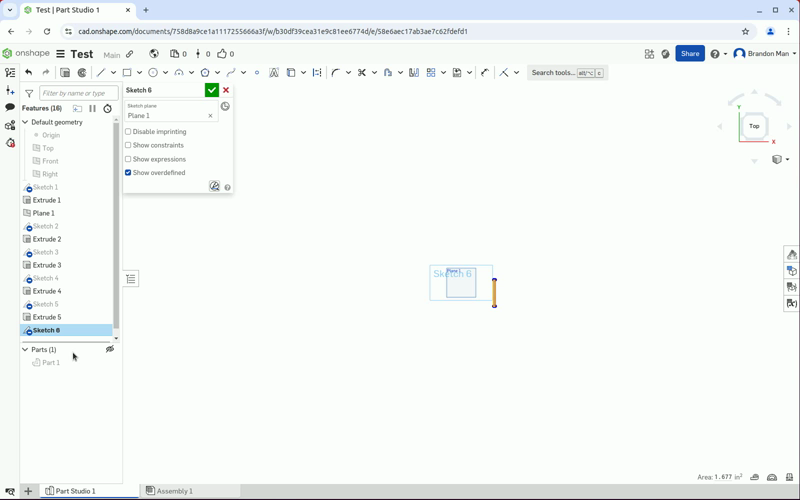
key(shift+e)
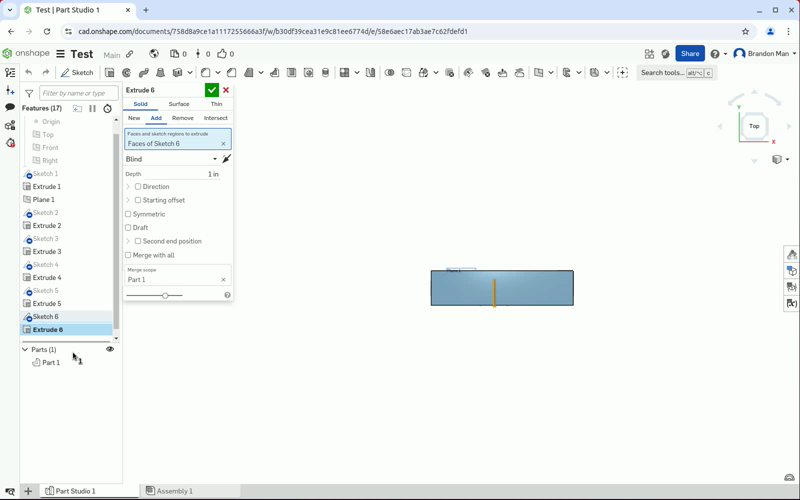
mouse_move(143, 106)
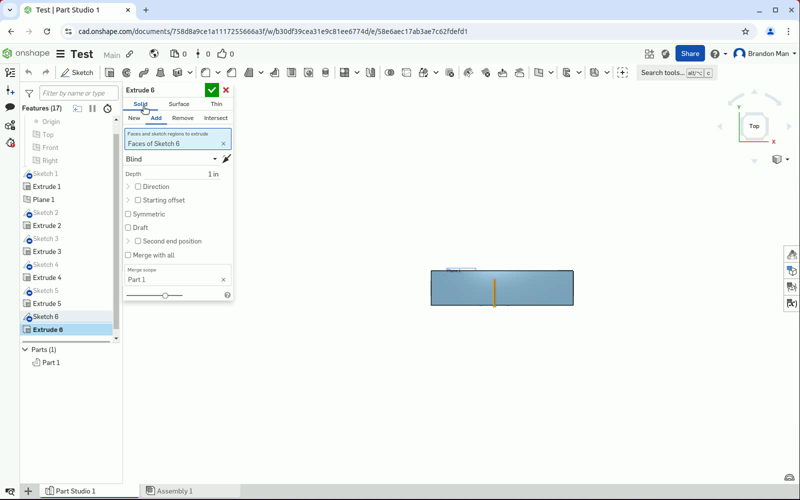
click(143, 106)
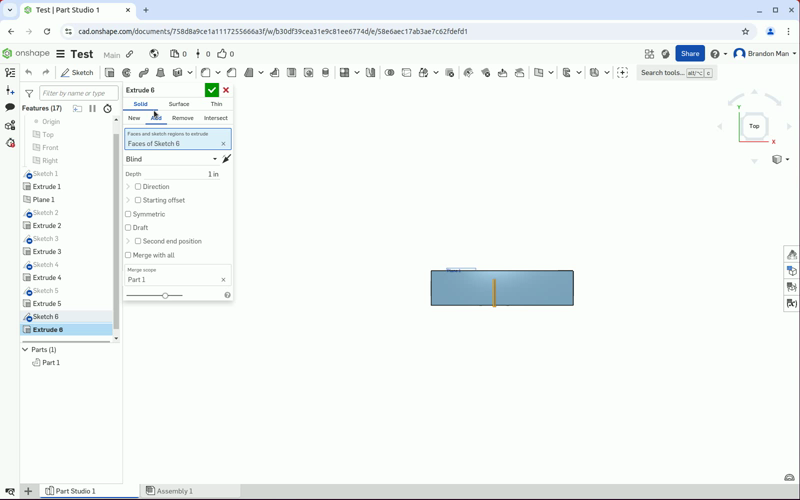
mouse_move(186, 120)
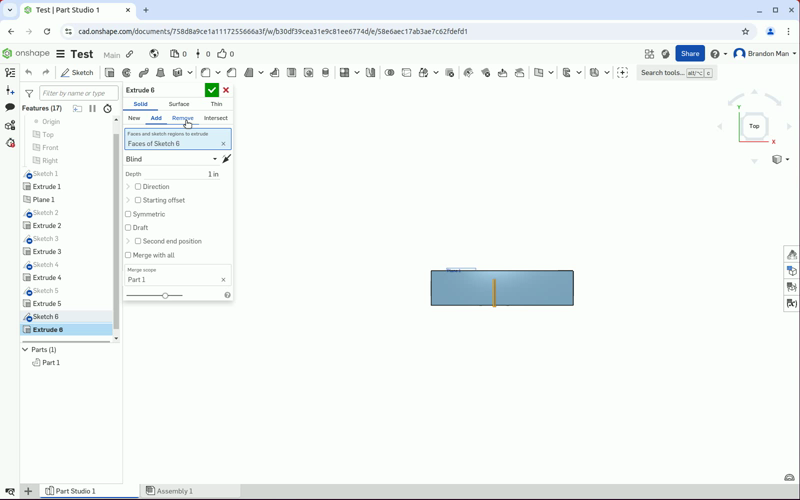
click(186, 120)
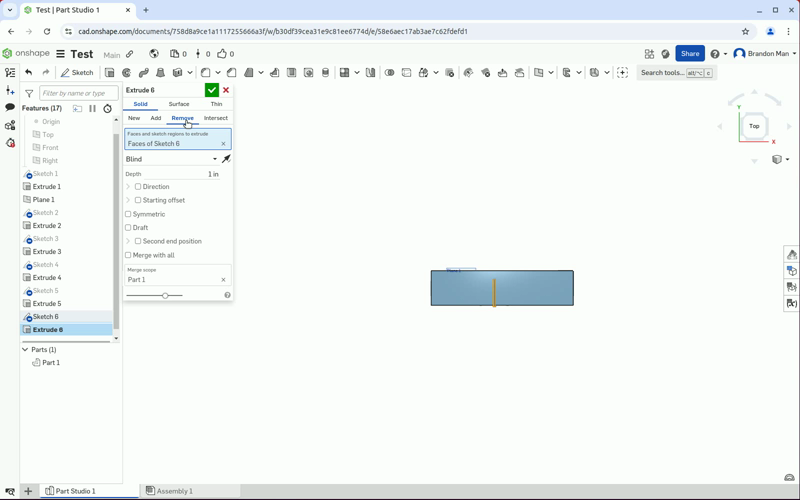
key(tab, 4)
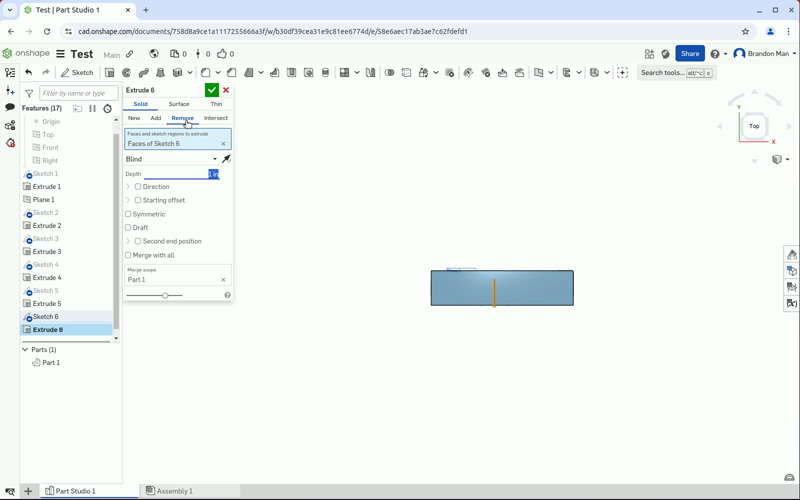
text(18.294)
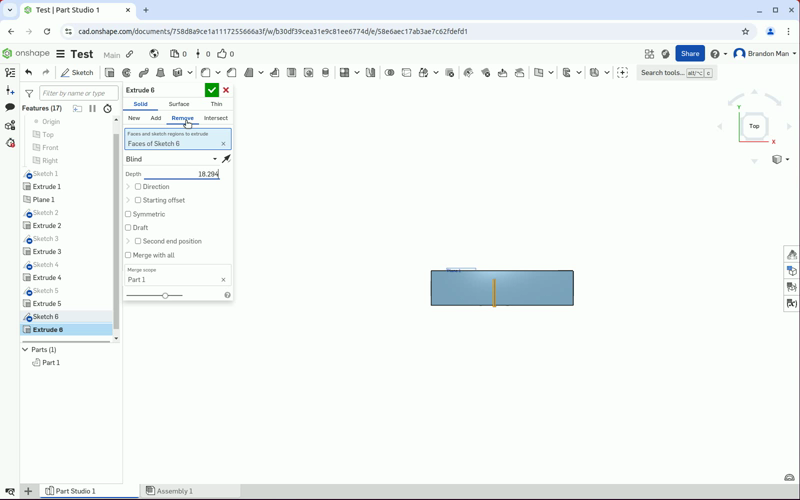
key(tab, 6)
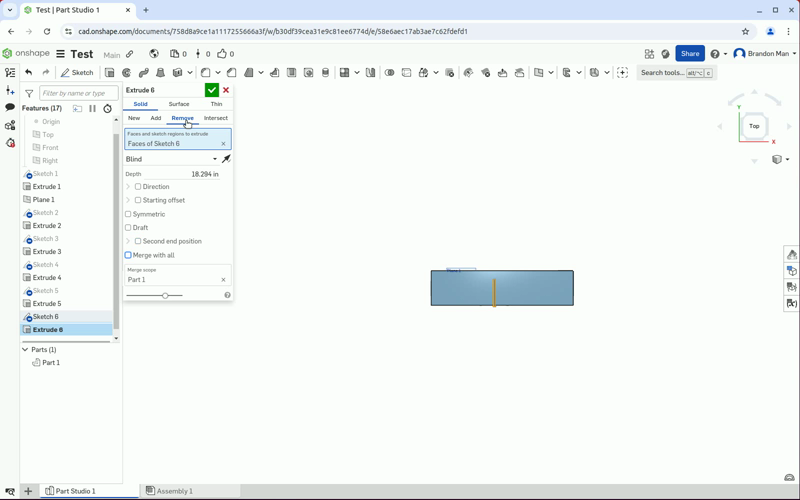
key(space)
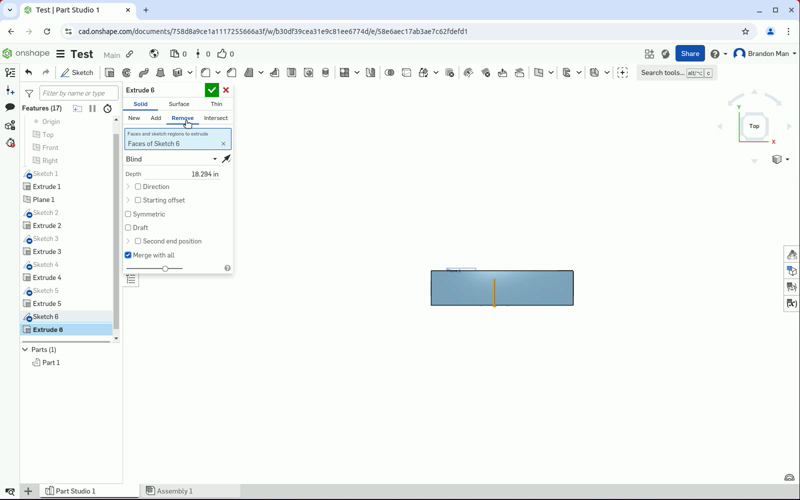
key(enter)
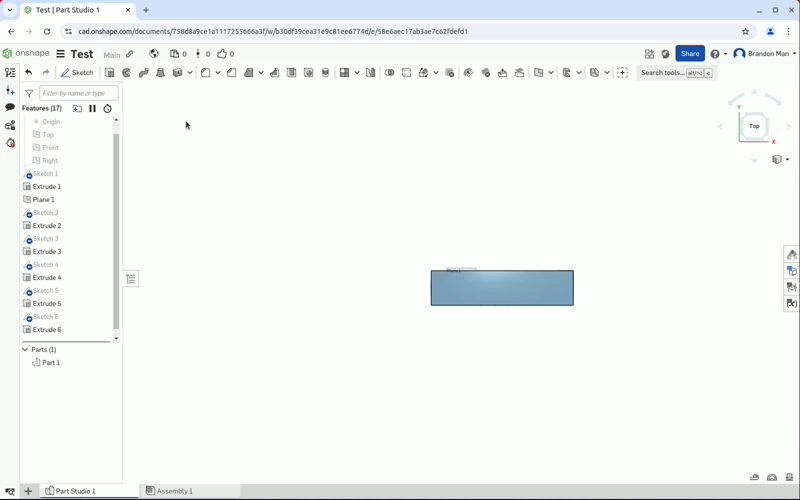
key(shift+h)
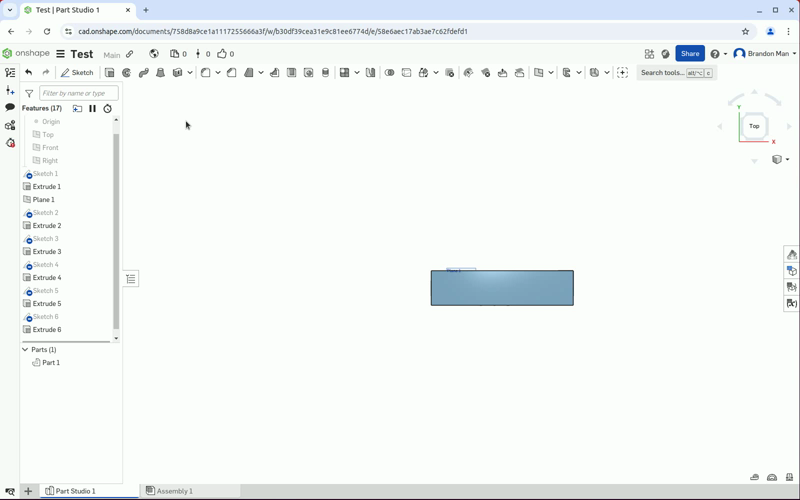
key(shift+h)
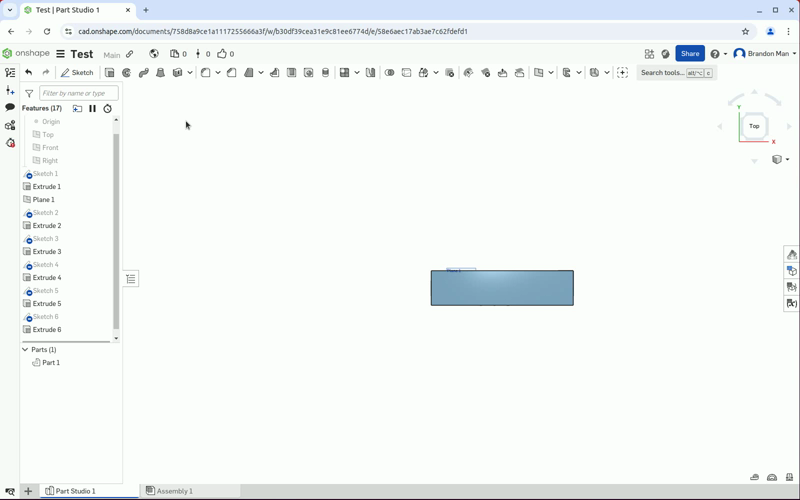
mouse_move(69, 176)
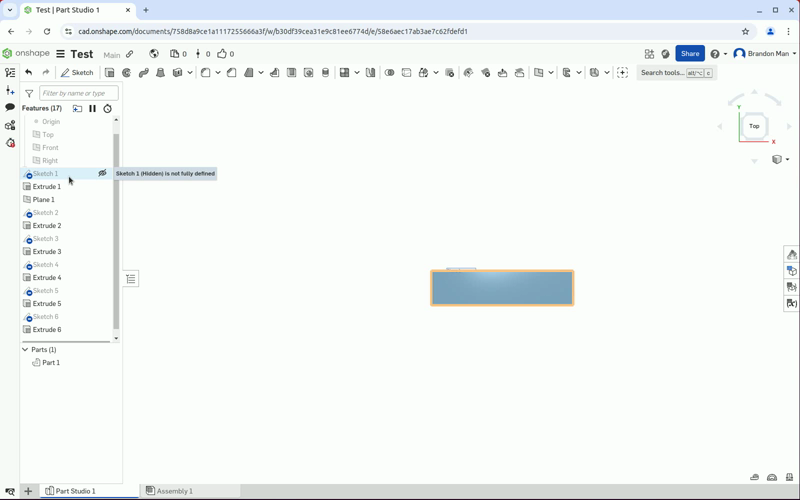
click(69, 176)
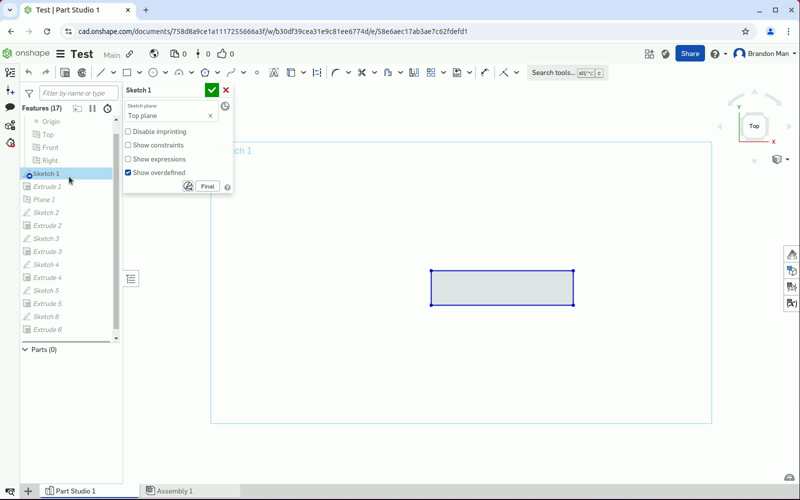
mouse_move(229, 92)
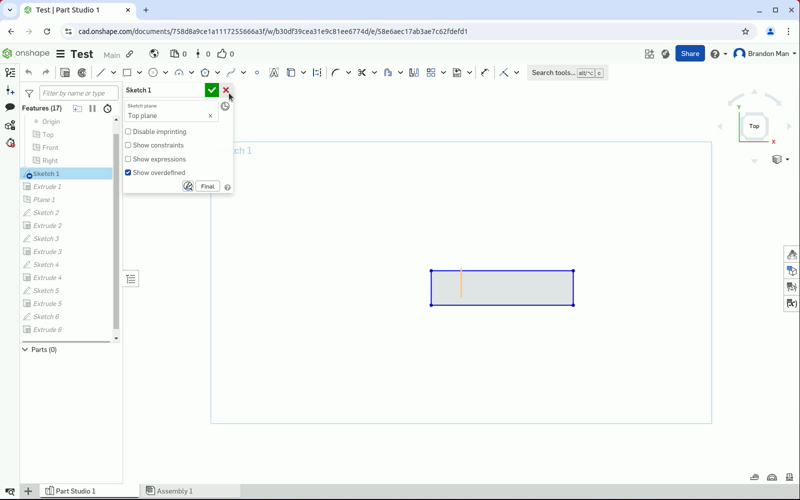
click(229, 92)
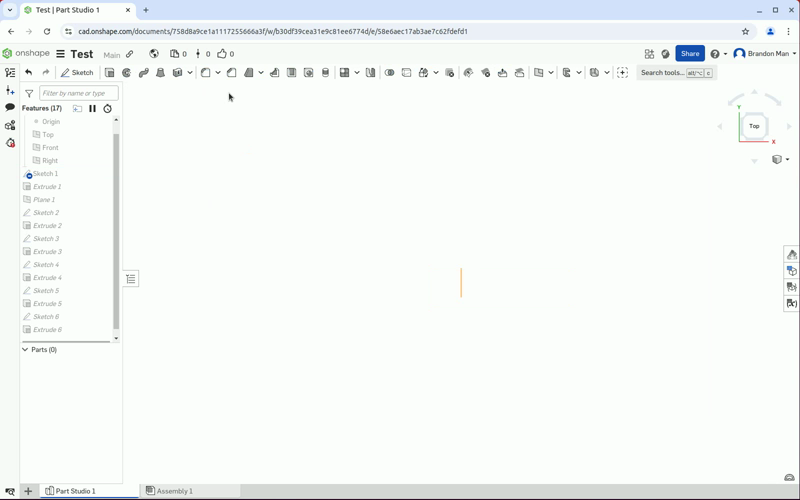
key(shift+s)
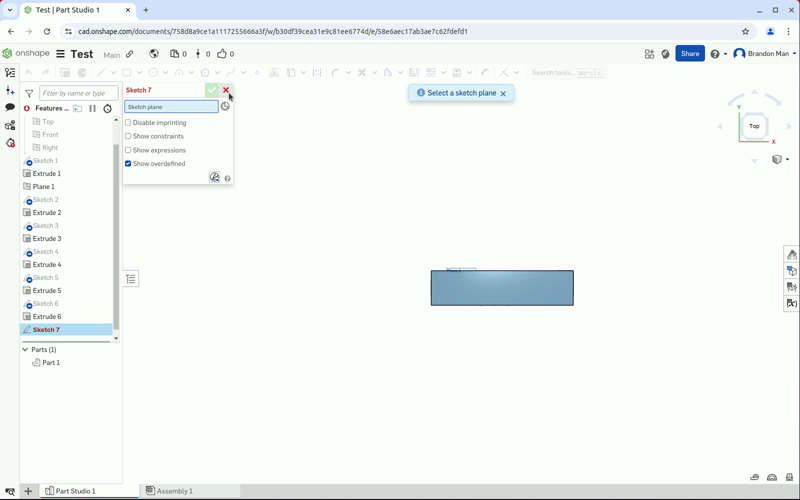
mouse_move(69, 189)
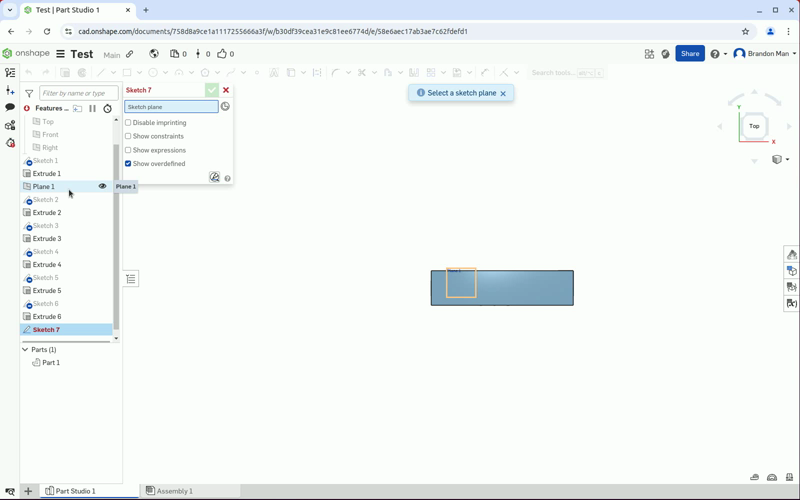
click(69, 189)
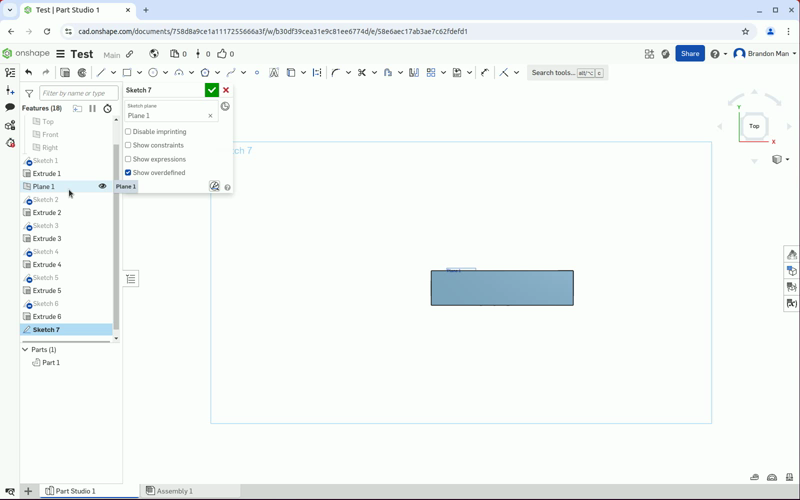
mouse_move(73, 352)
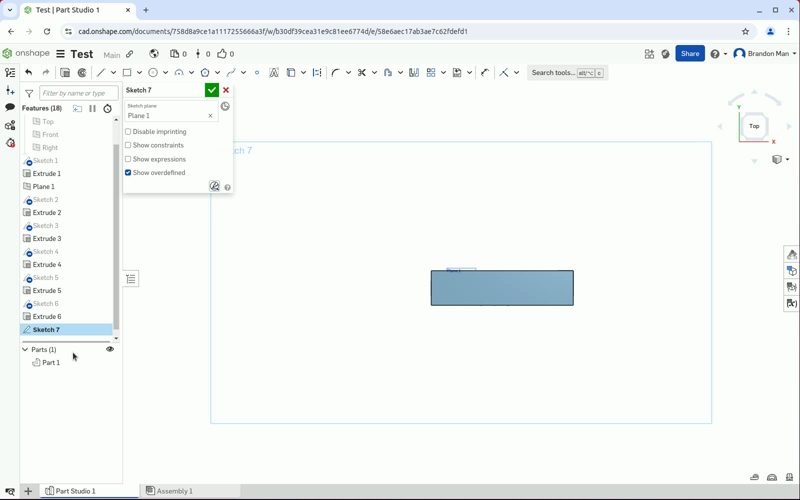
key(y)
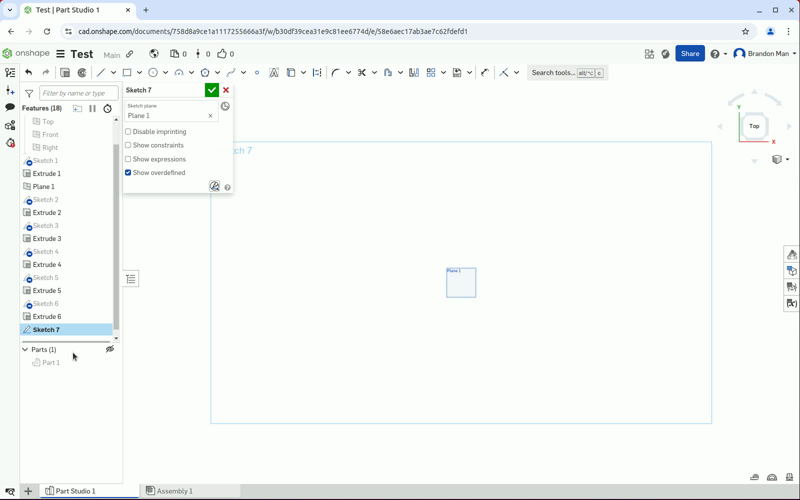
key(l)
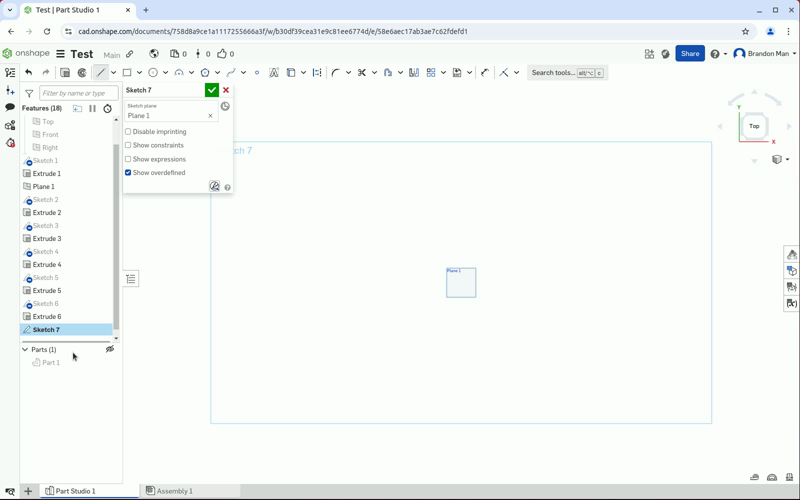
key_down(shift)
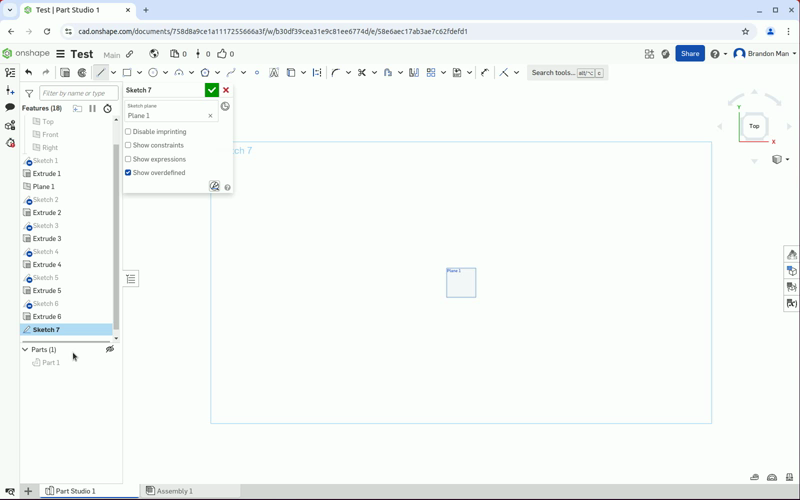
mouse_move(445, 271)
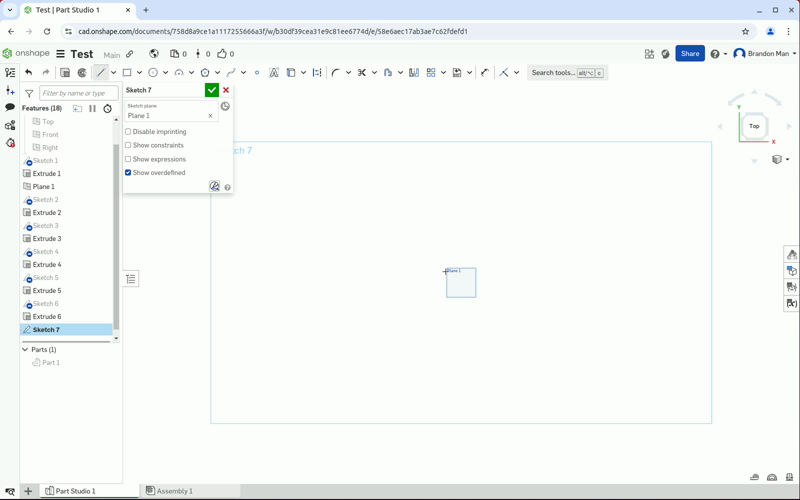
click(445, 271)
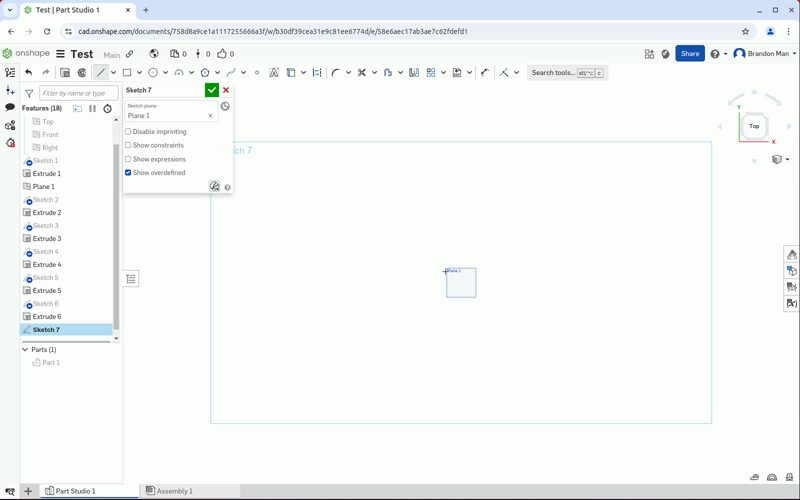
key_up(shift)
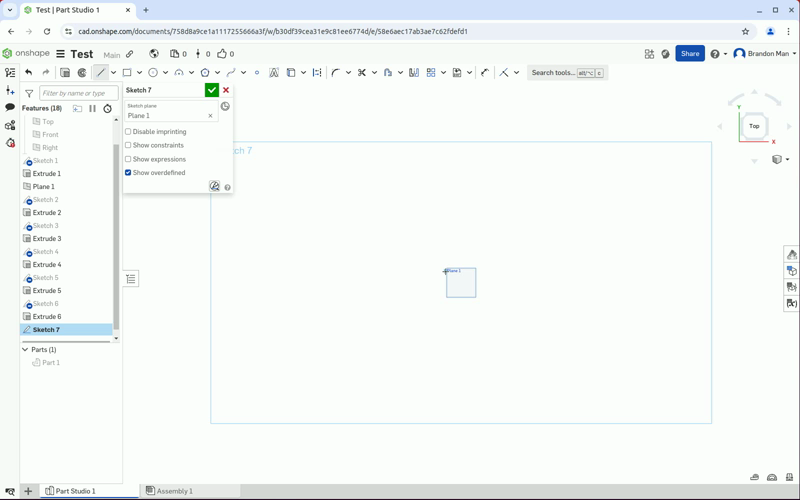
key_down(shift)
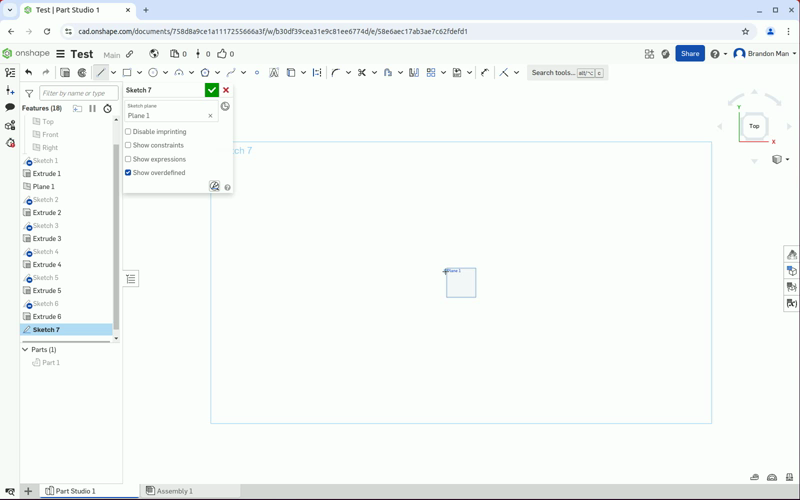
mouse_move(475, 271)
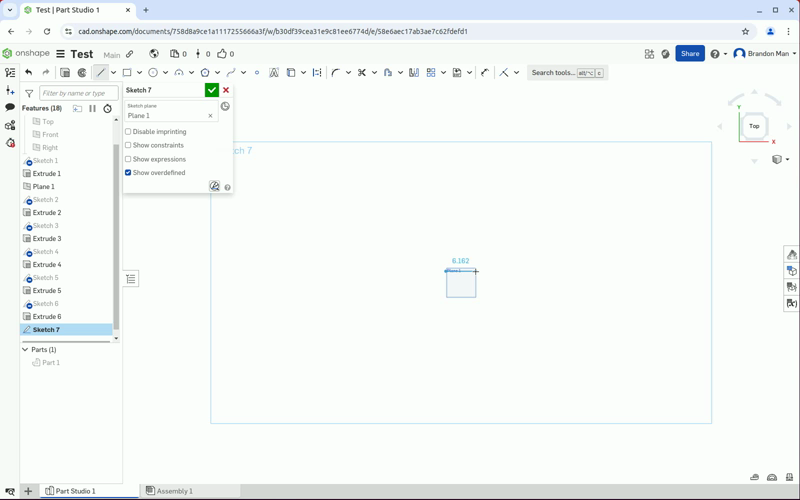
mouse_move(456, 282)
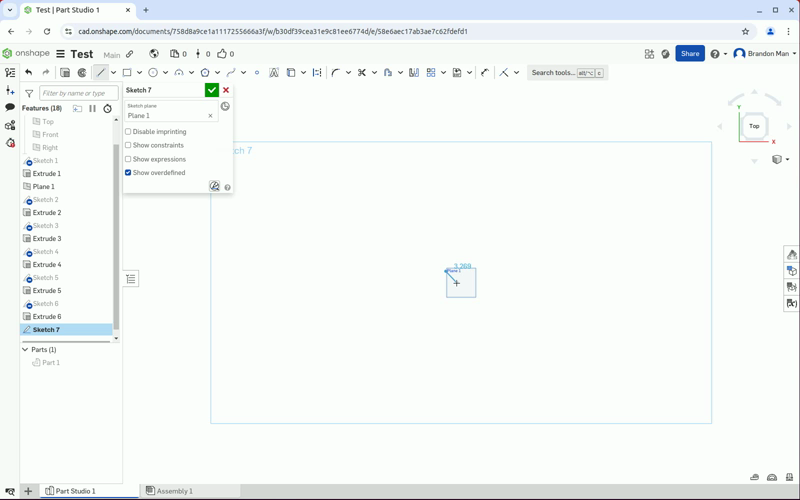
click(456, 282)
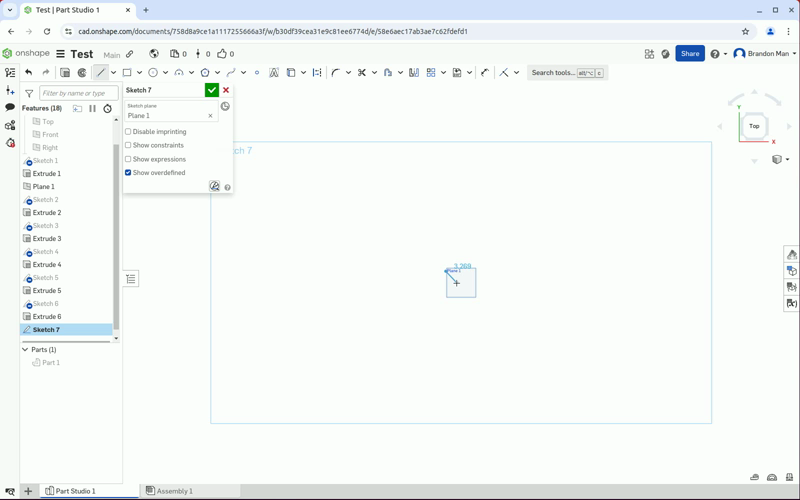
key_up(shift)
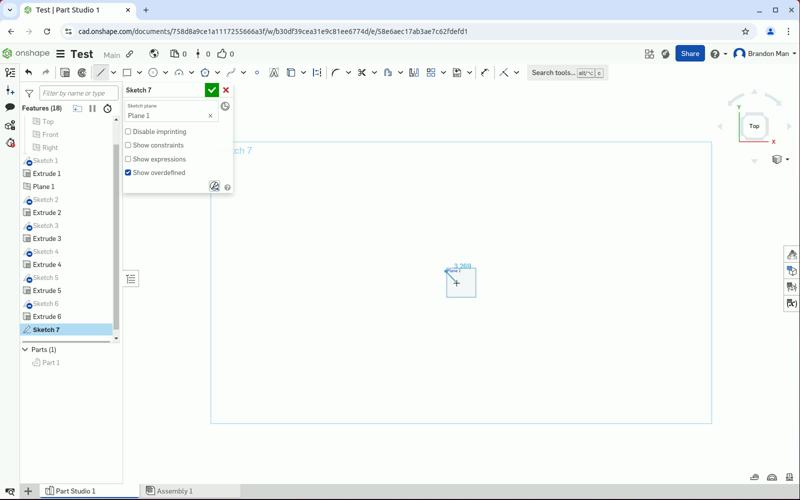
key_down(shift)
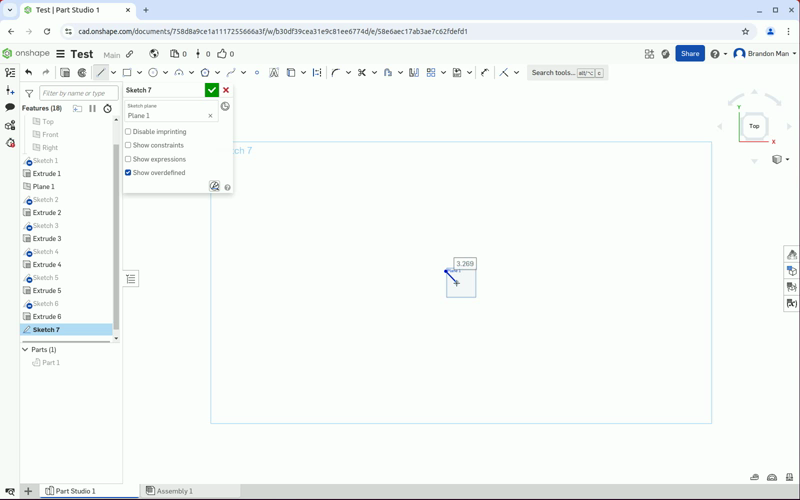
mouse_move(486, 282)
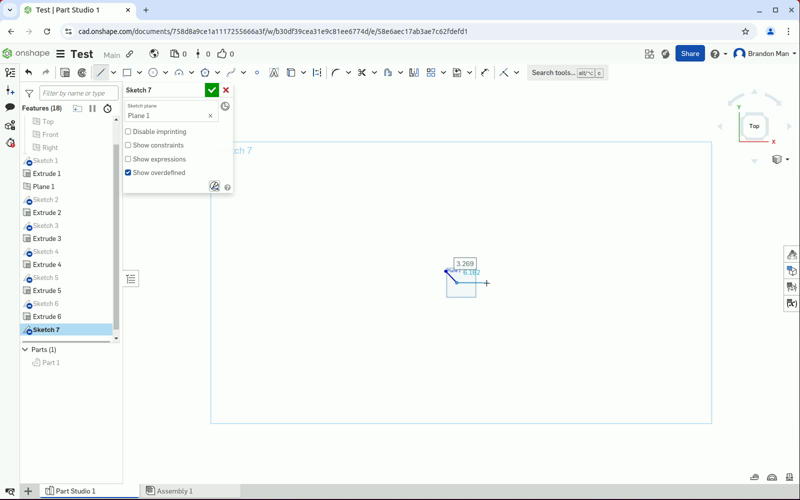
mouse_move(459, 282)
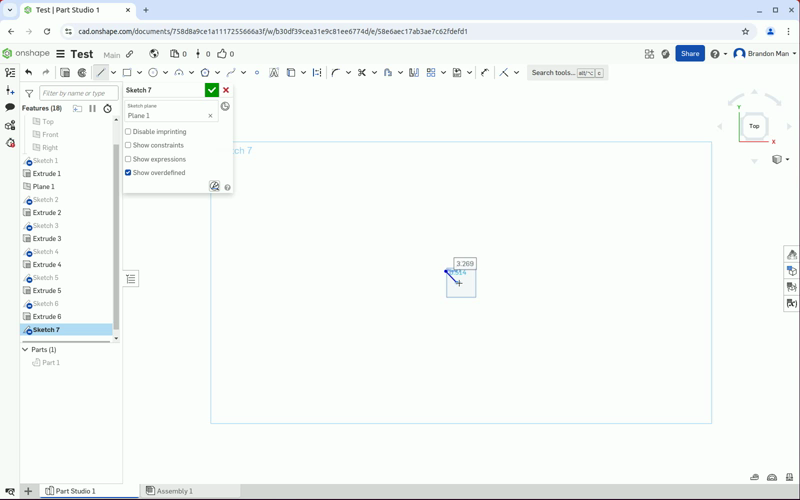
scroll(6)
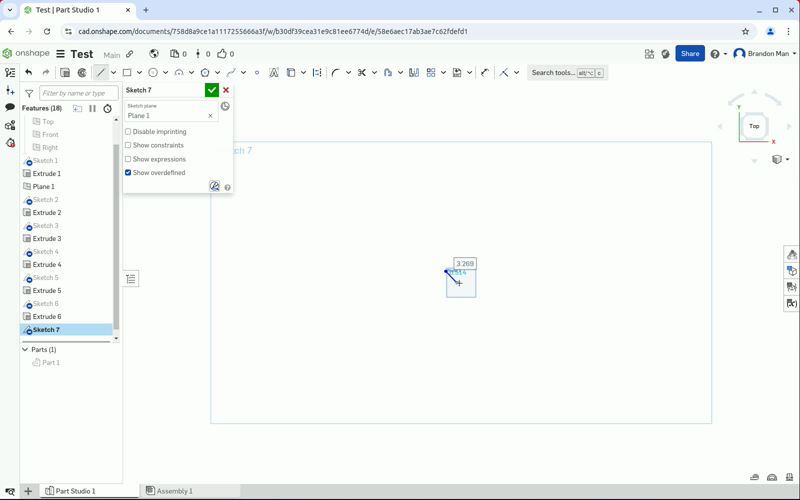
scroll(6)
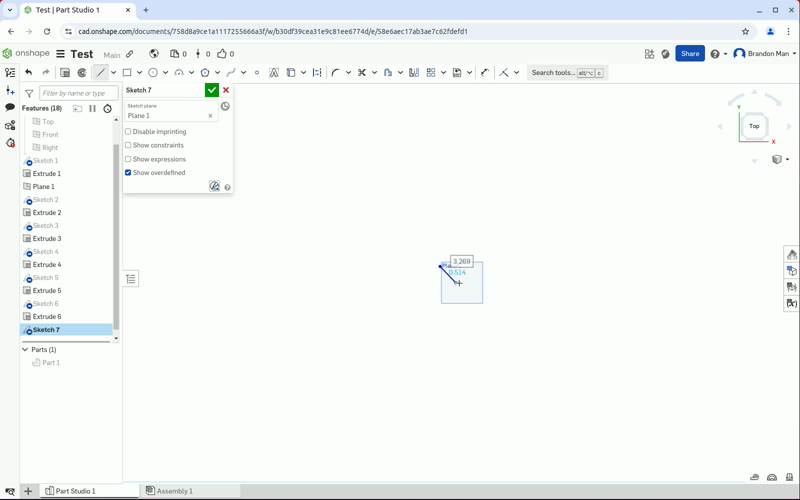
scroll(6)
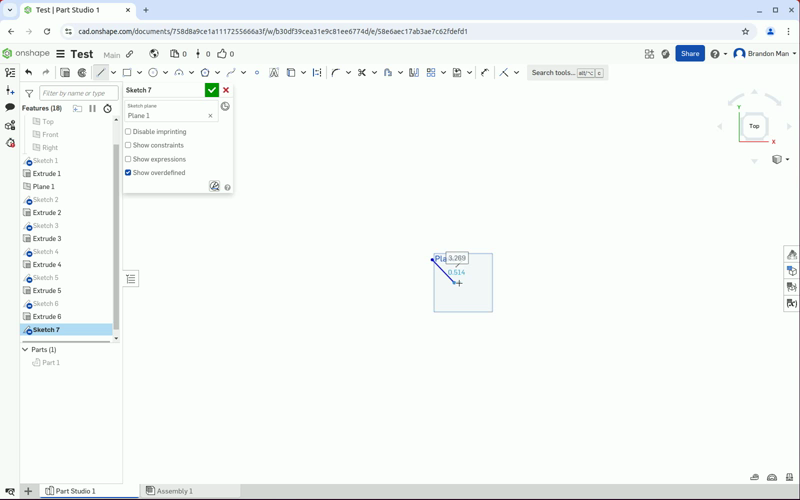
scroll(6)
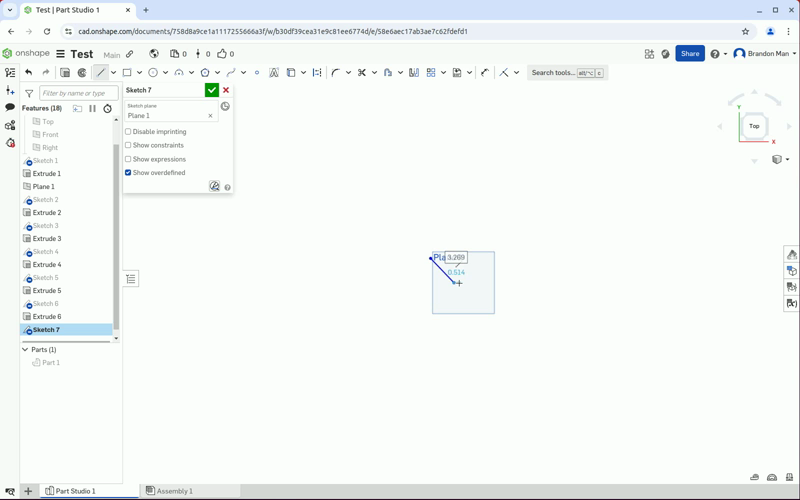
scroll(6)
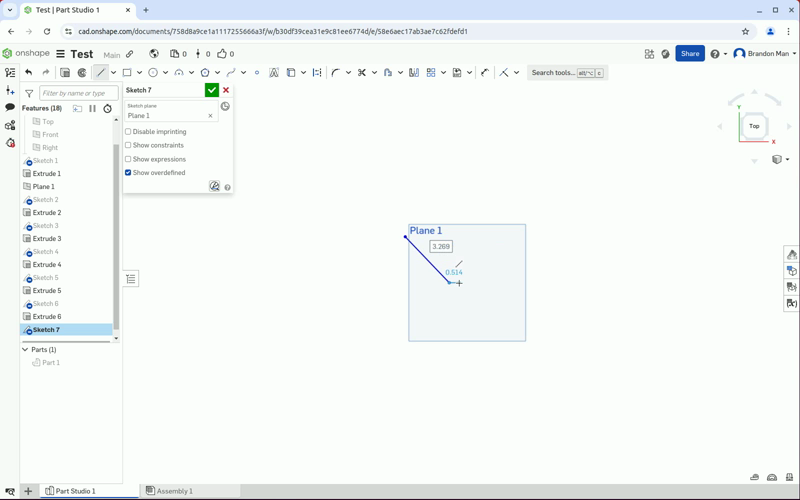
scroll(6)
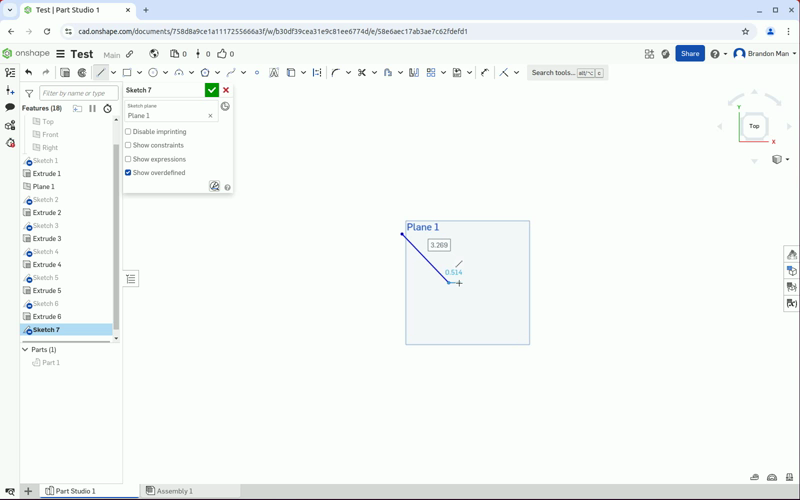
scroll(6)
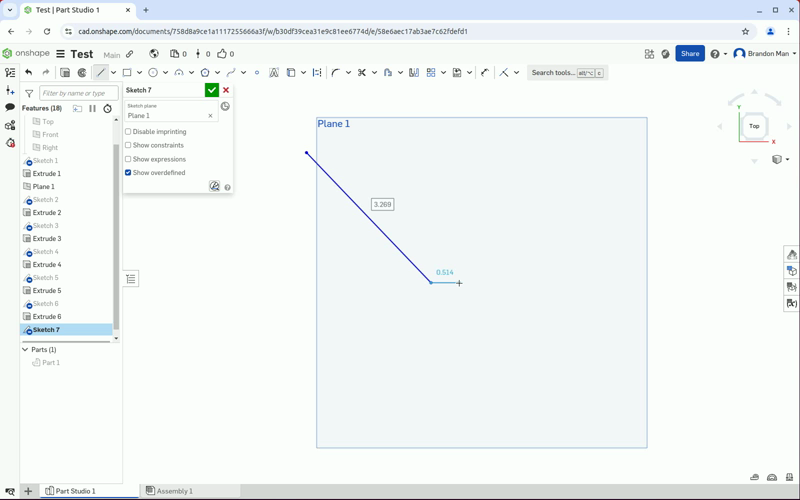
click(459, 282)
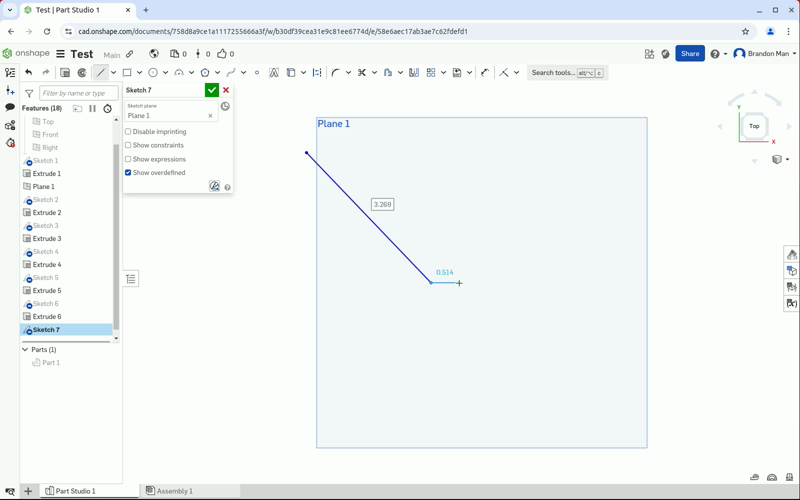
scroll(-6)
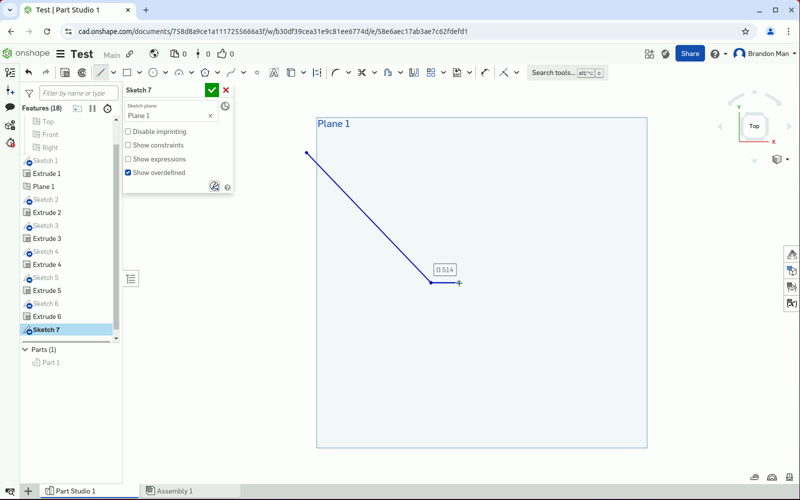
scroll(-6)
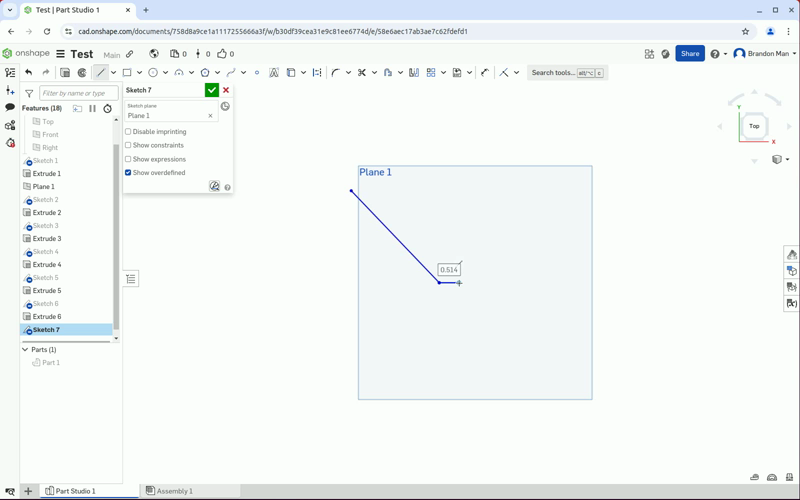
scroll(-6)
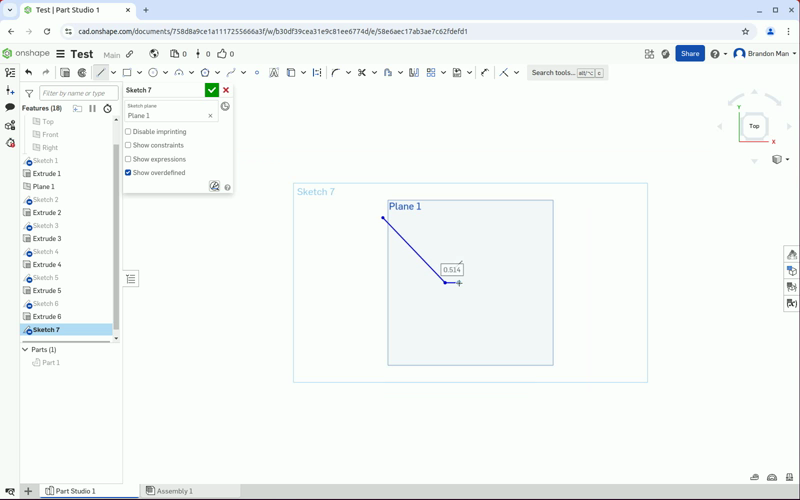
scroll(-6)
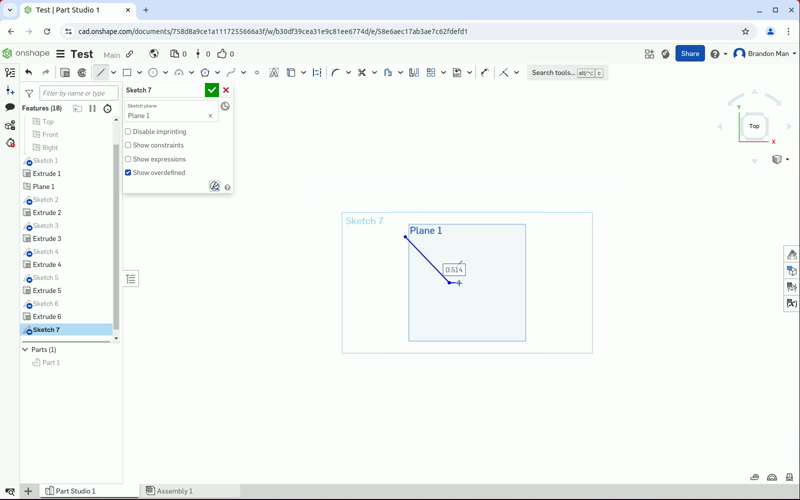
scroll(-6)
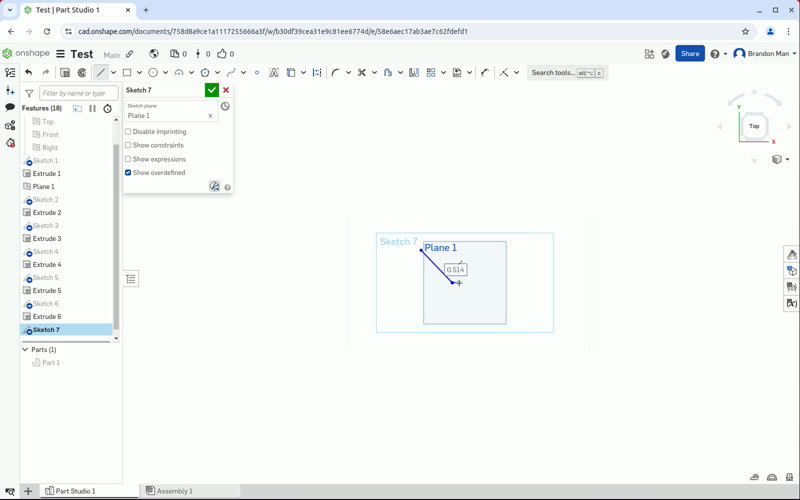
scroll(-6)
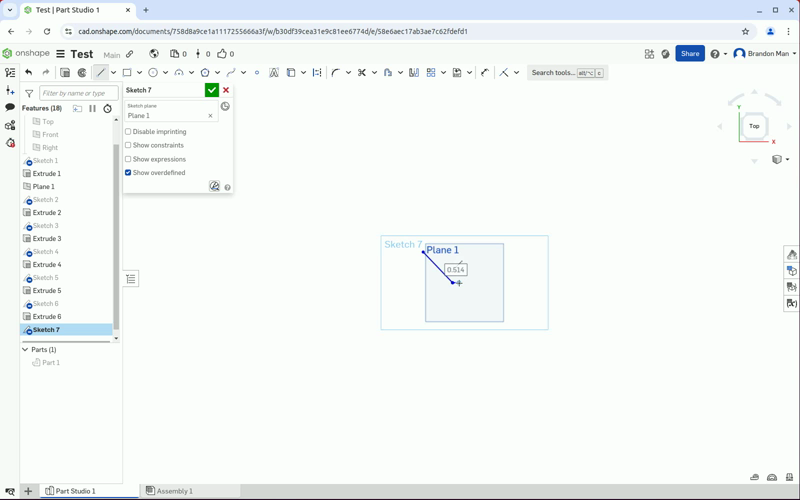
scroll(-6)
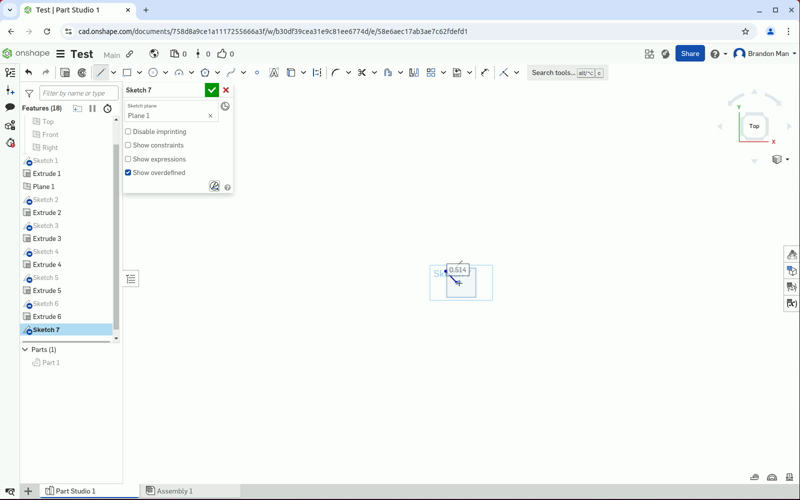
key_up(shift)
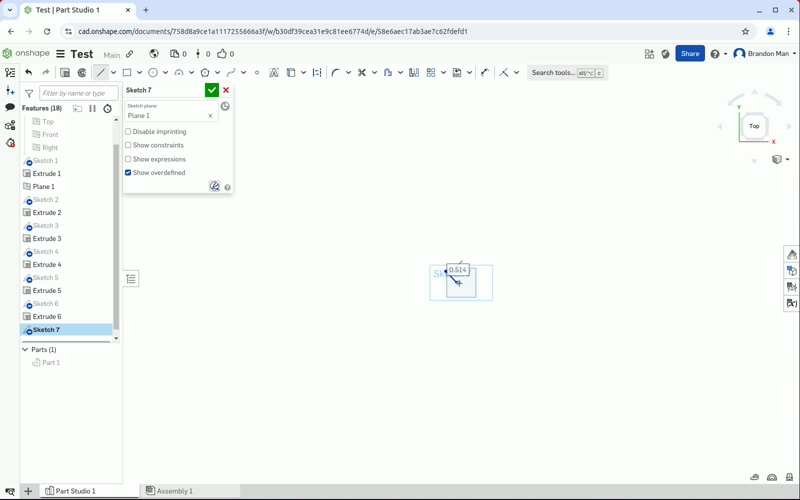
key_down(shift)
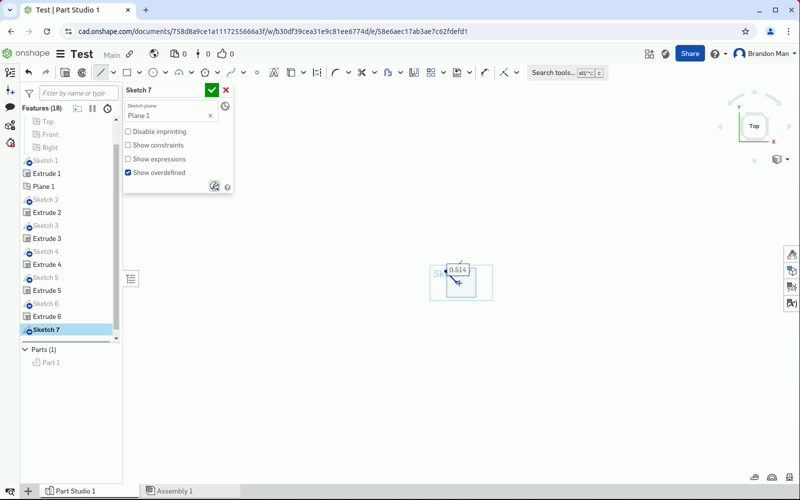
mouse_move(489, 282)
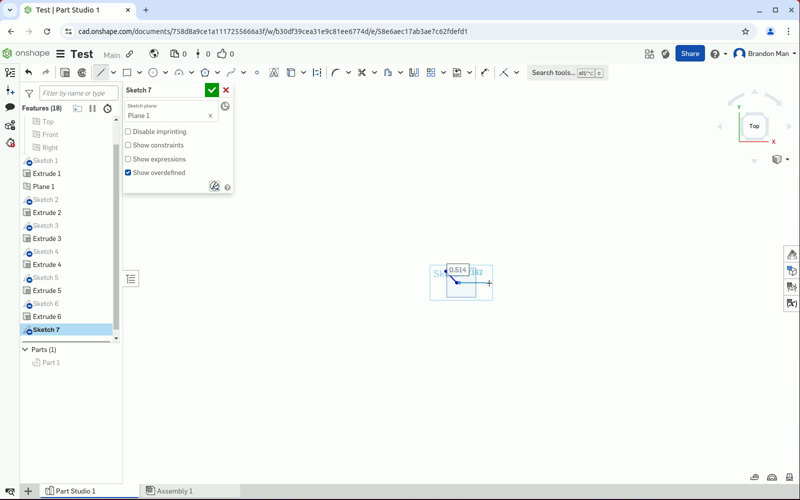
mouse_move(448, 271)
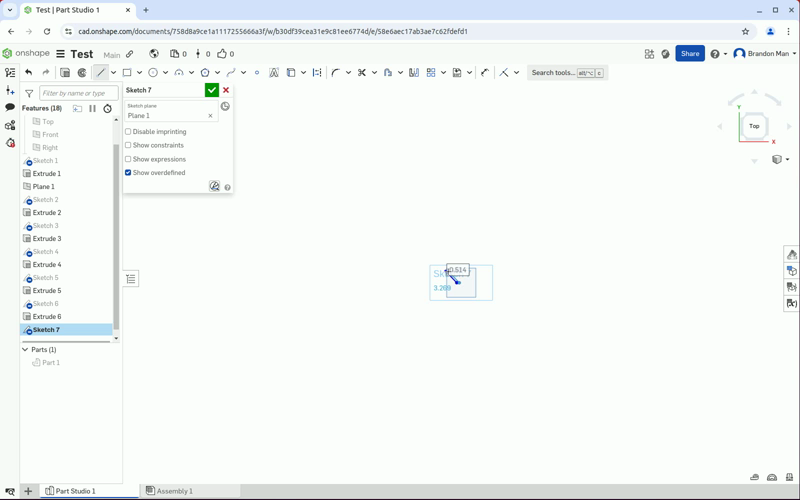
scroll(6)
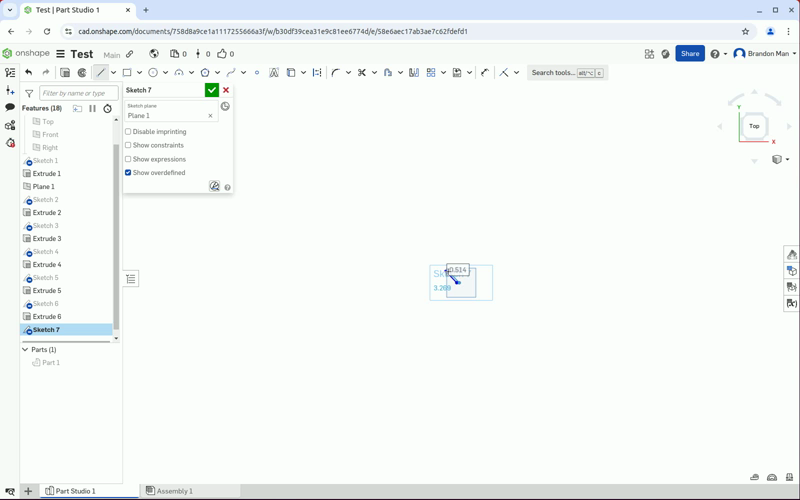
scroll(6)
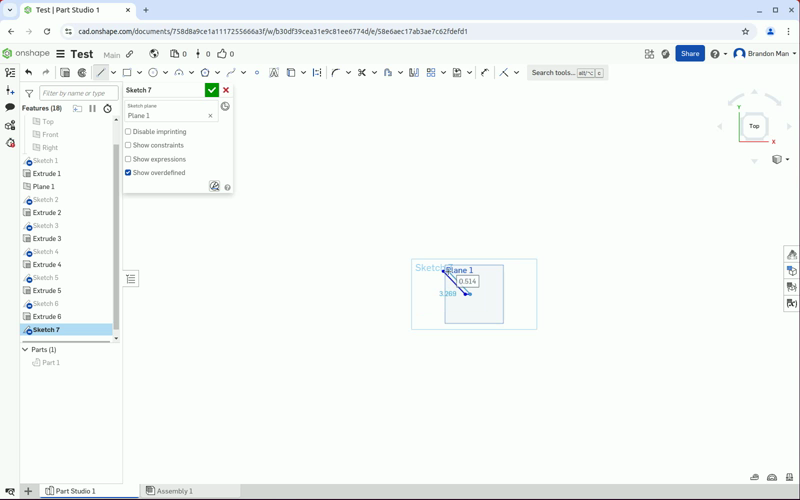
scroll(6)
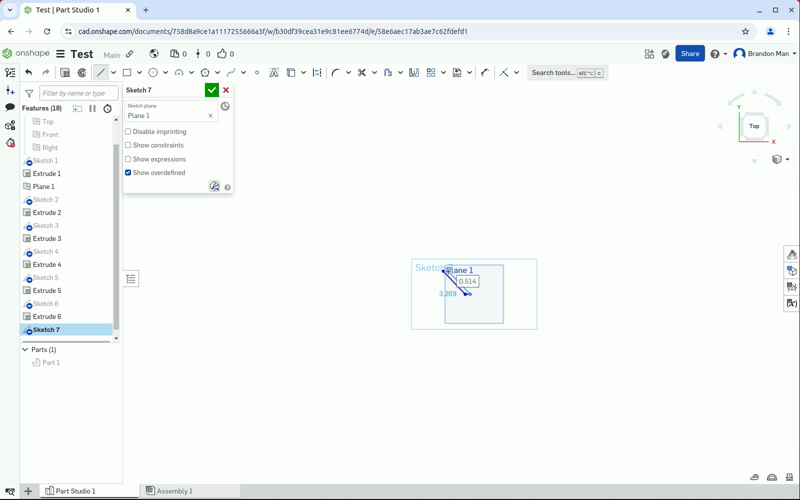
scroll(6)
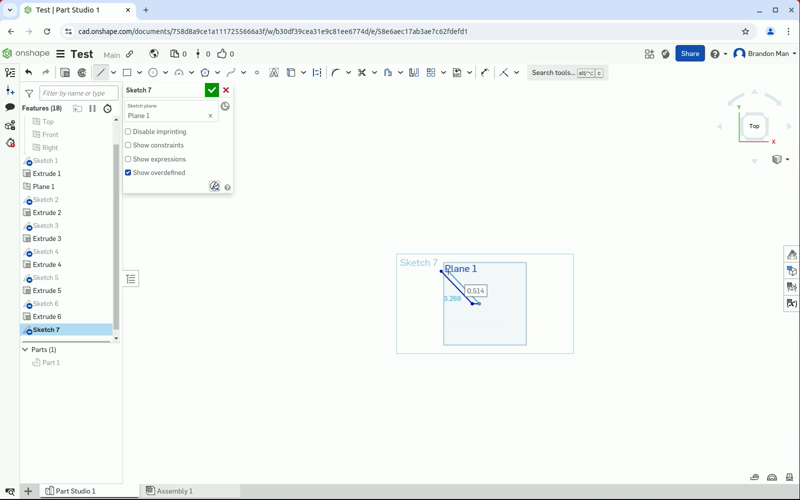
scroll(6)
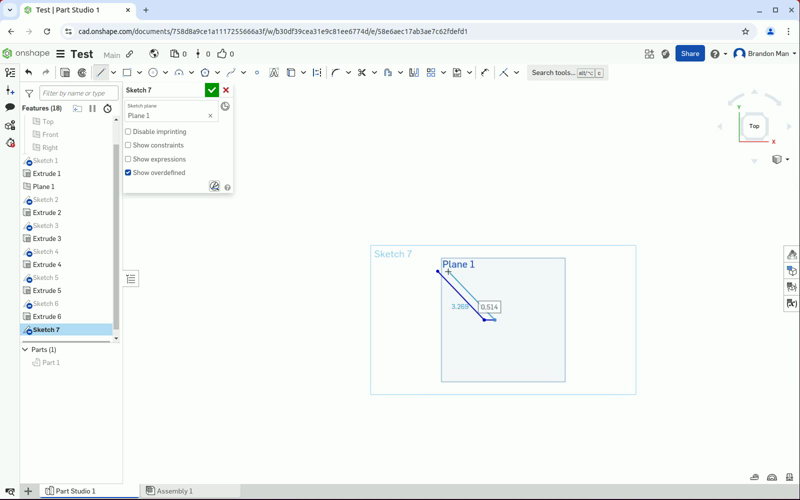
scroll(6)
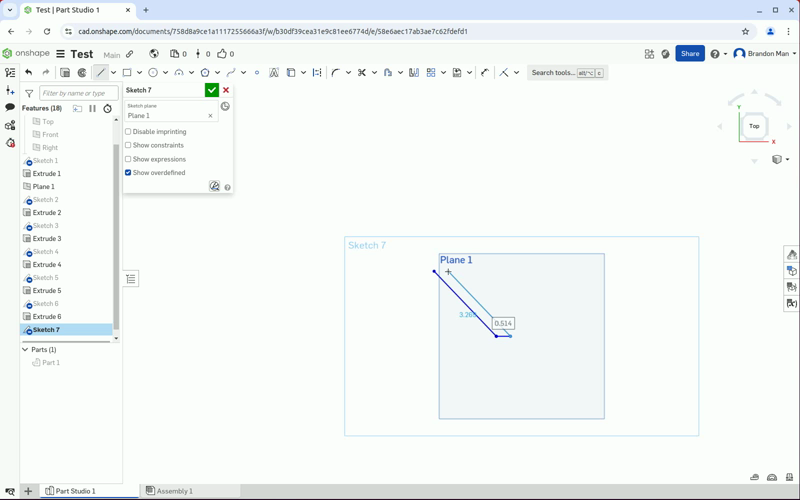
scroll(6)
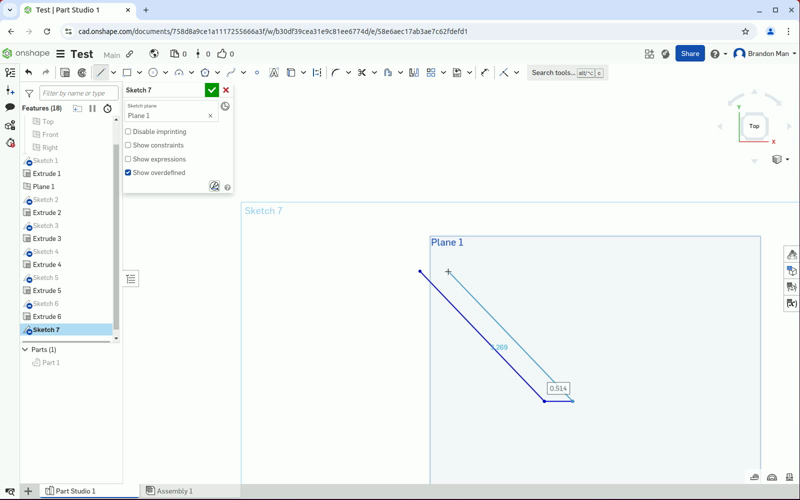
click(448, 271)
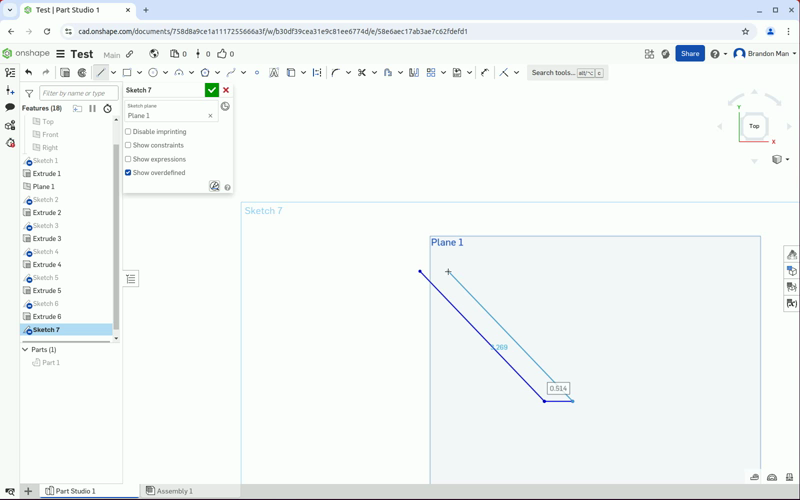
scroll(-6)
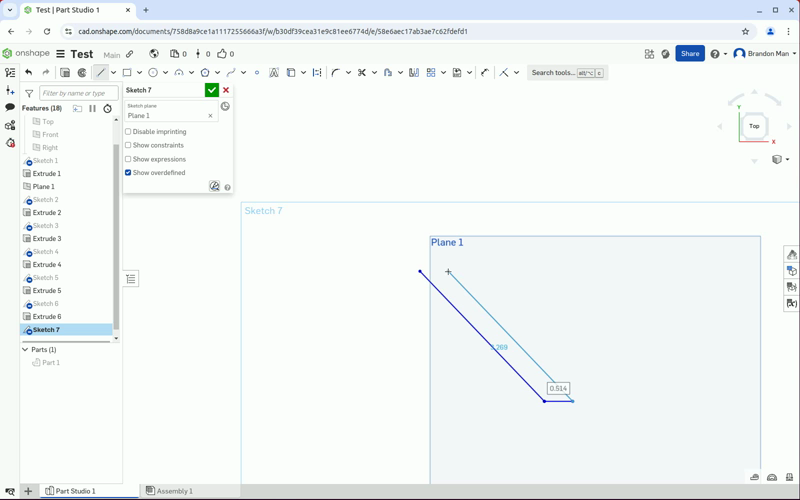
scroll(-6)
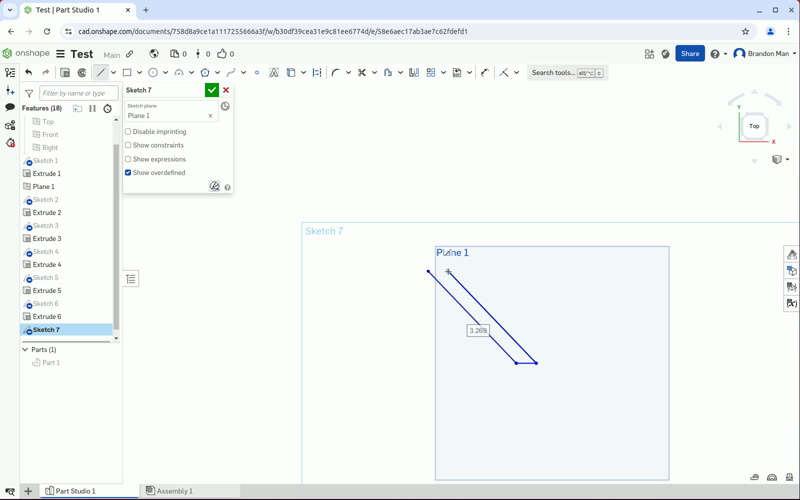
scroll(-6)
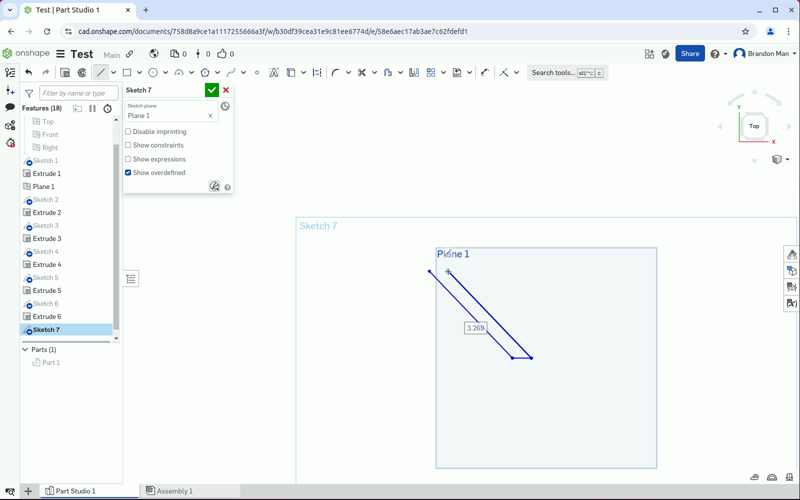
scroll(-6)
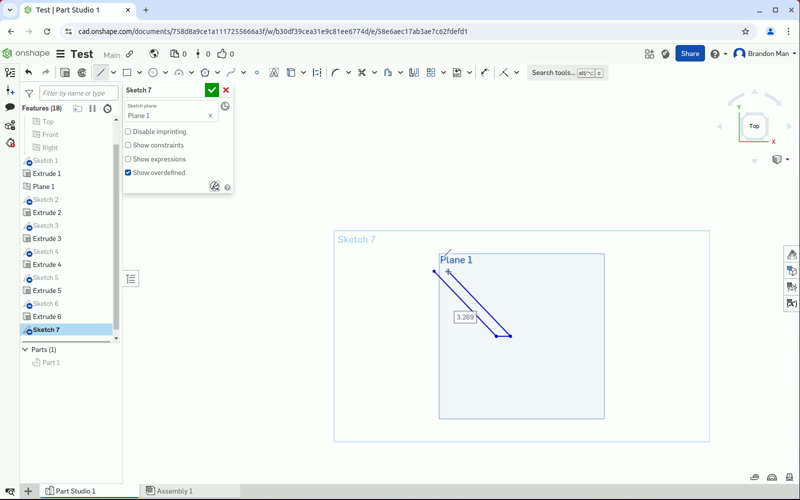
scroll(-6)
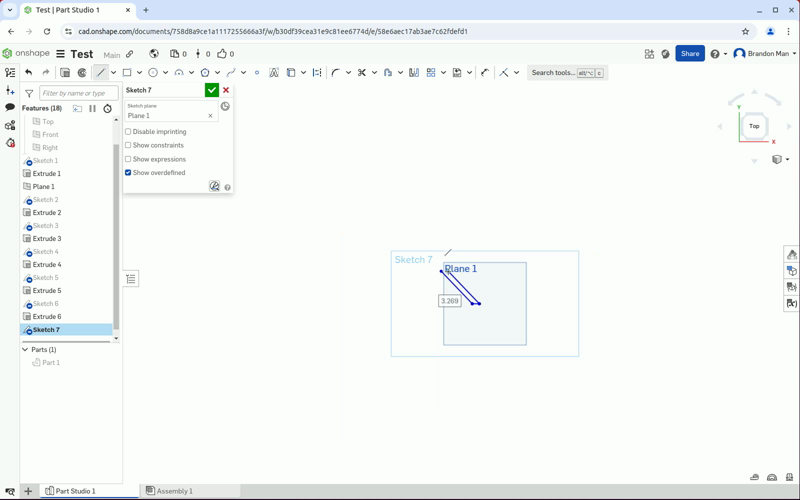
scroll(-6)
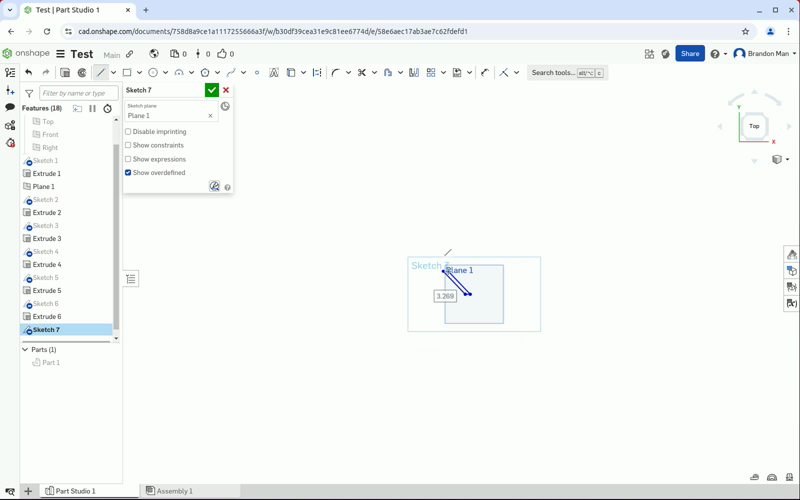
scroll(-6)
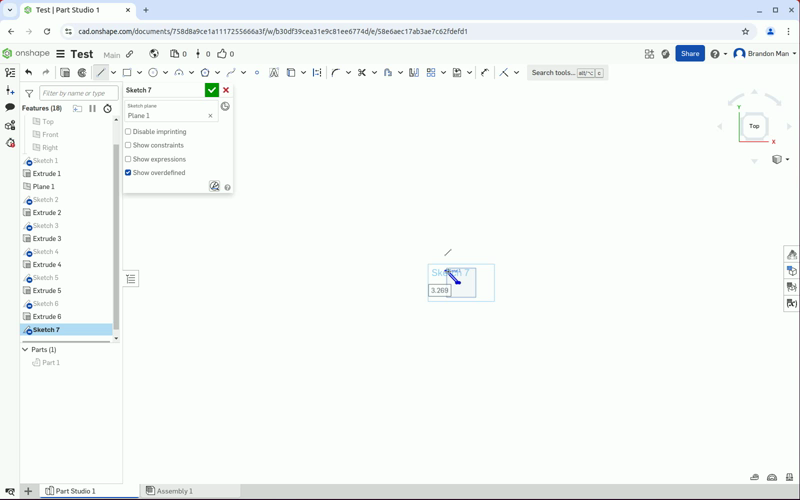
key_up(shift)
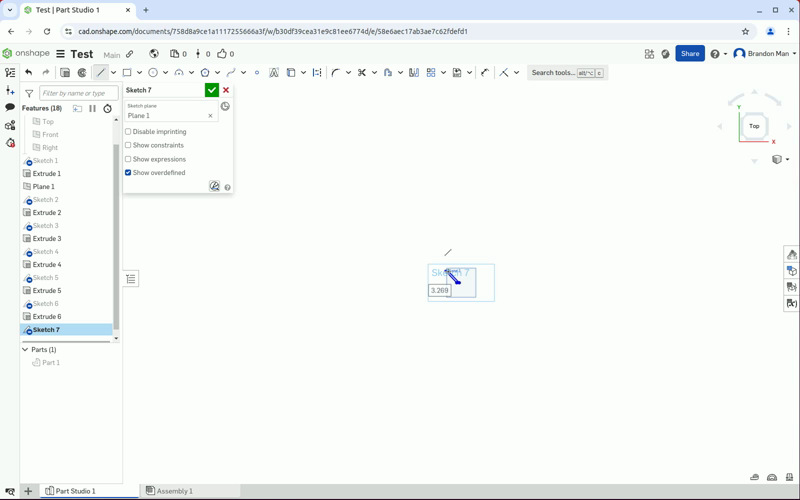
mouse_move(478, 271)
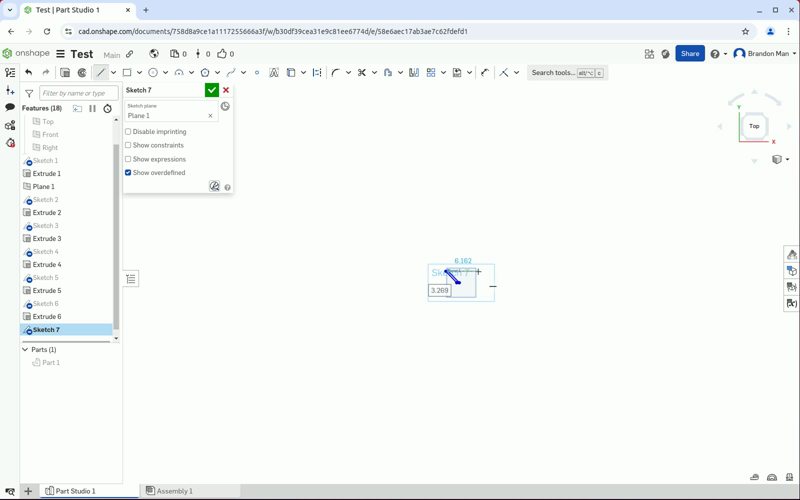
key_down(shift)
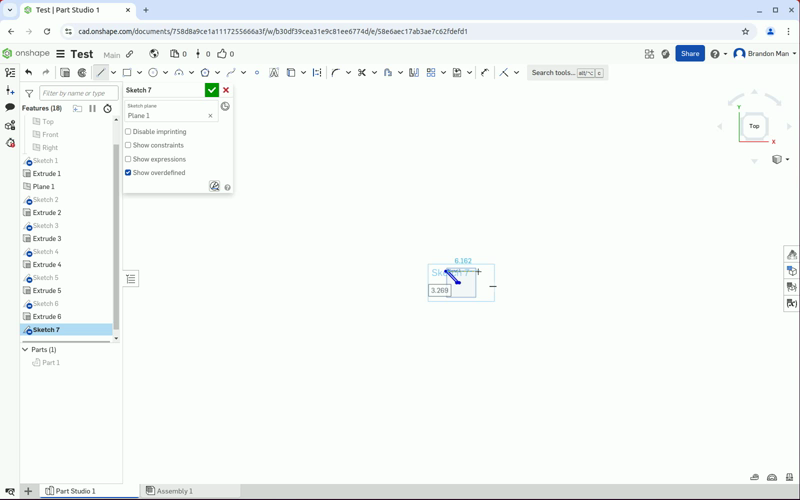
mouse_move(445, 271)
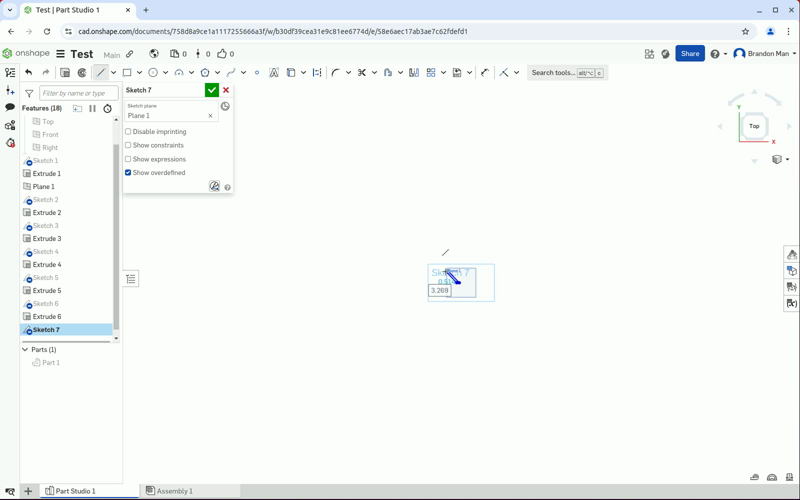
scroll(6)
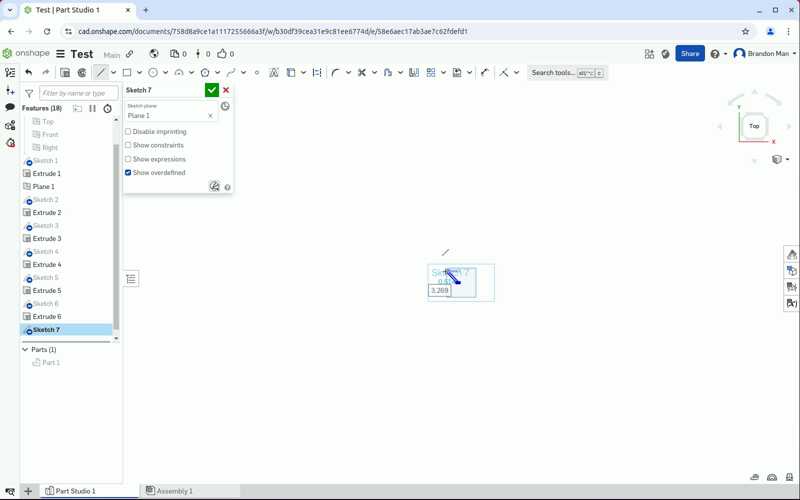
scroll(6)
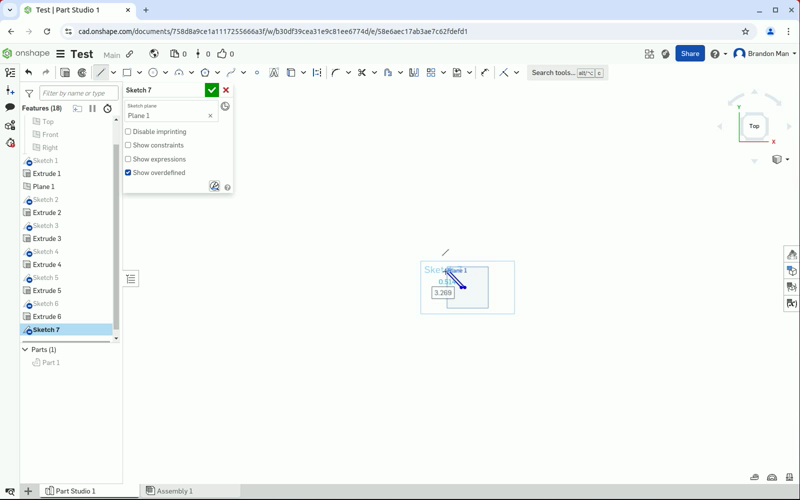
scroll(6)
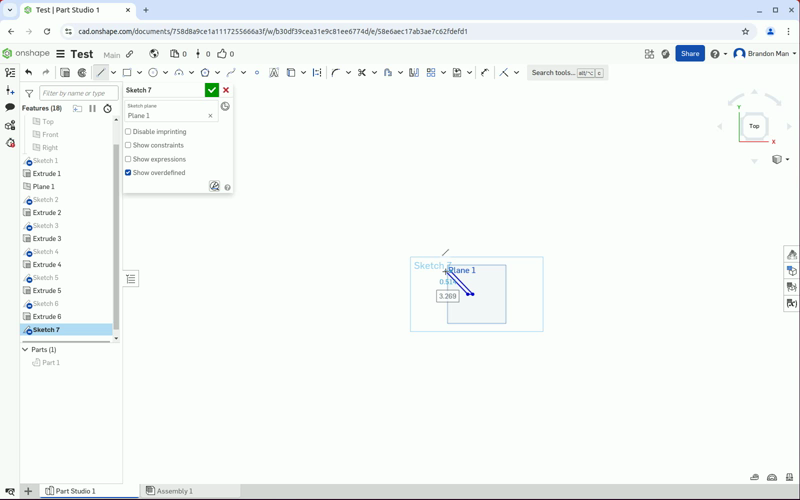
scroll(6)
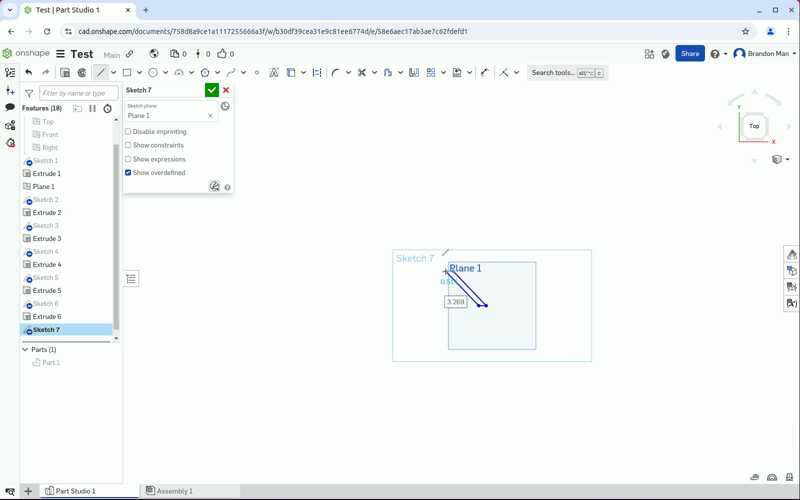
scroll(6)
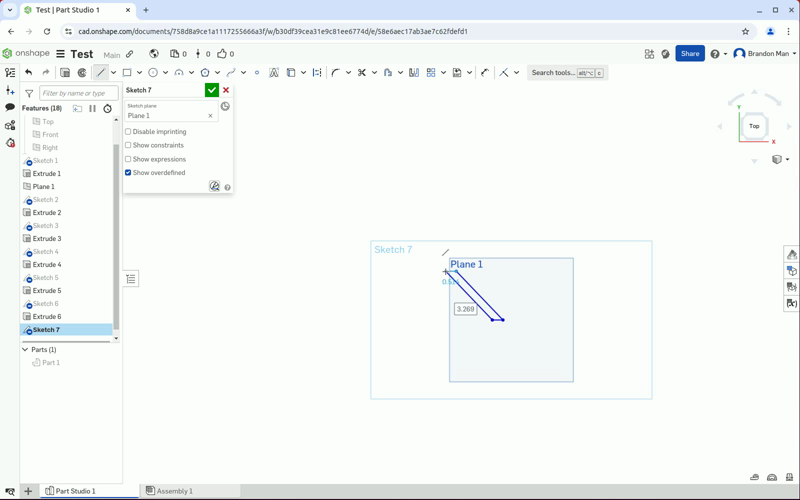
scroll(6)
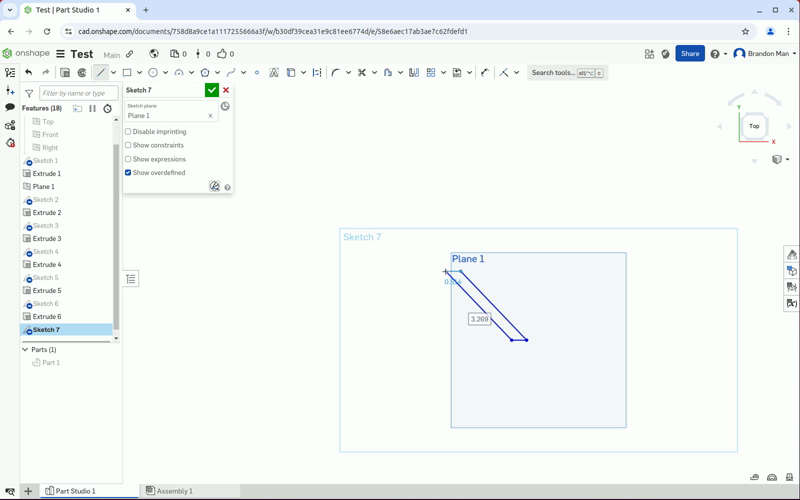
scroll(6)
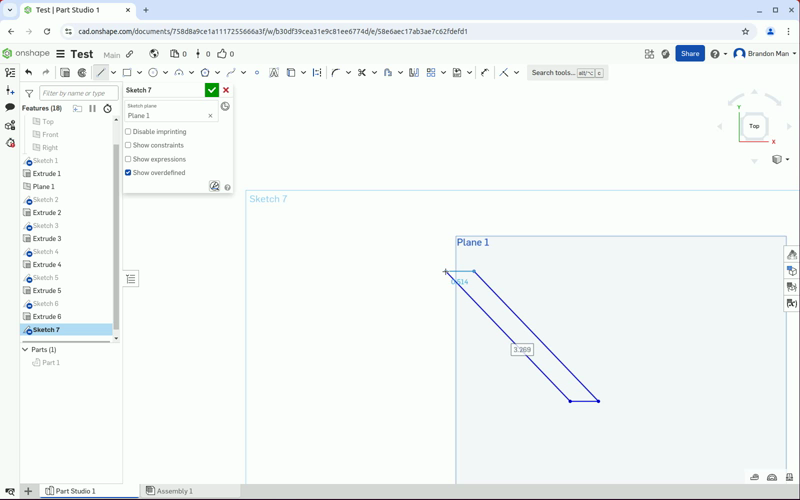
key_up(shift)
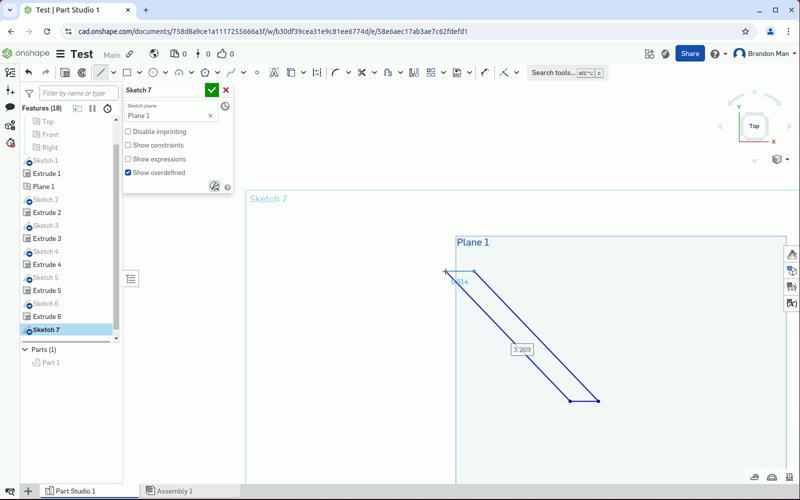
click(445, 271)
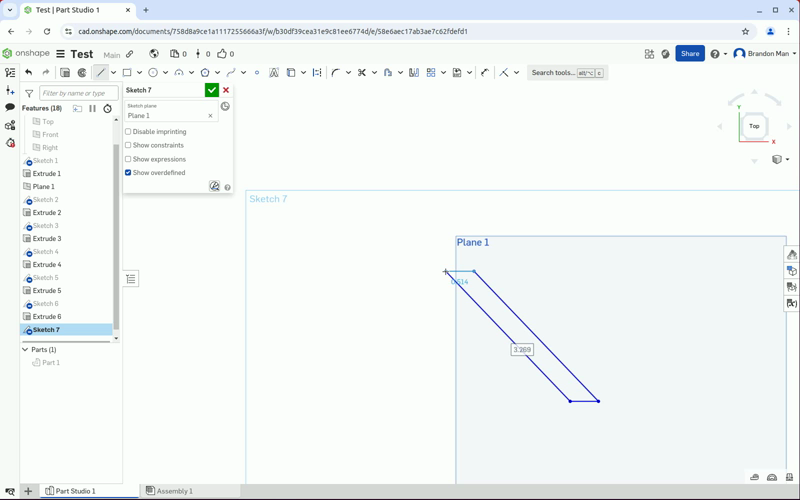
scroll(-6)
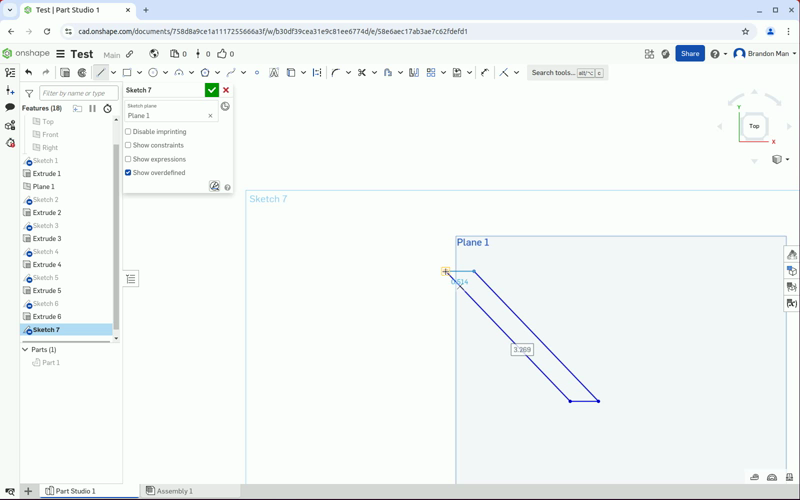
scroll(-6)
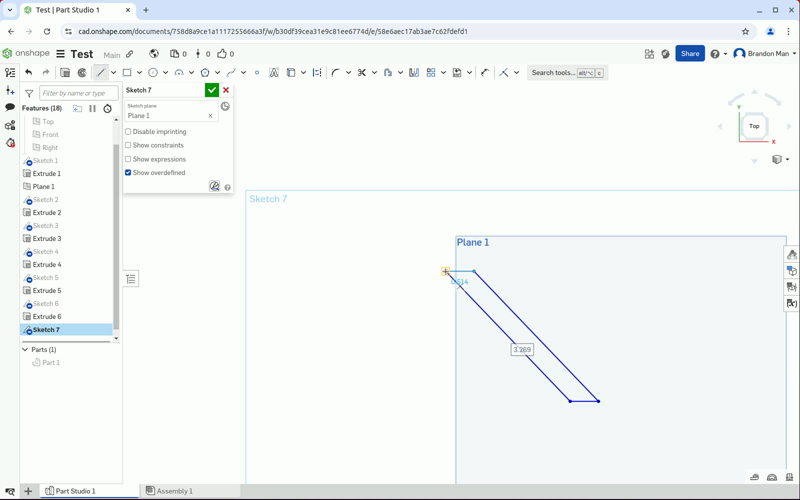
scroll(-6)
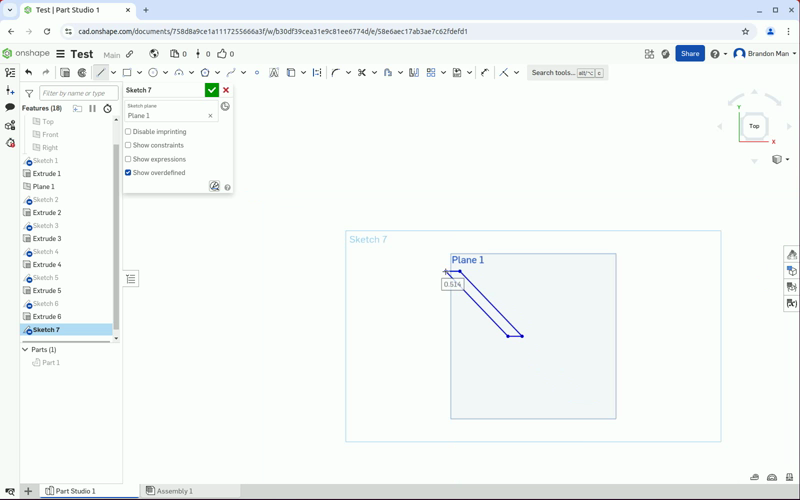
scroll(-6)
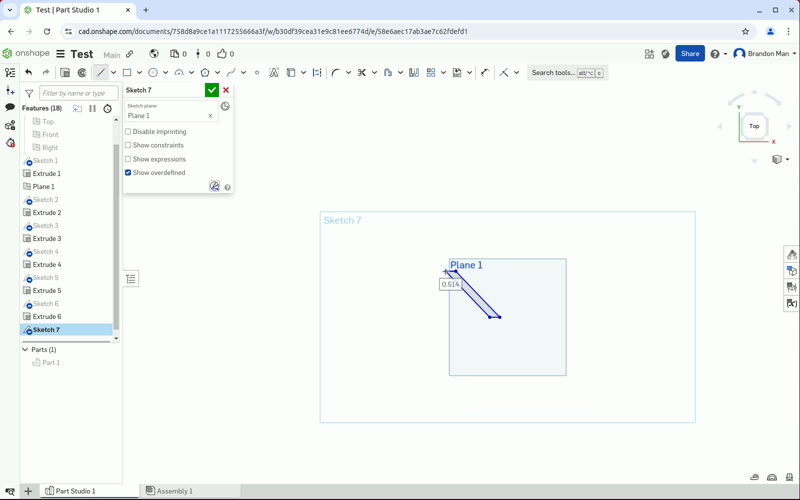
scroll(-6)
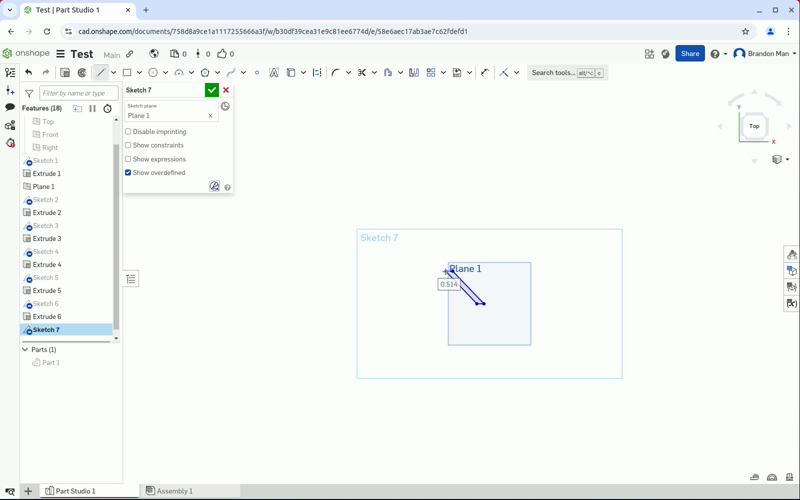
scroll(-6)
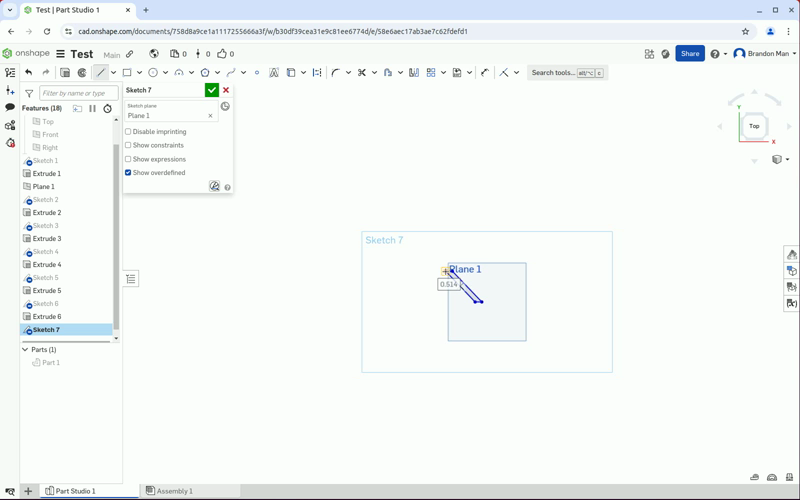
scroll(-6)
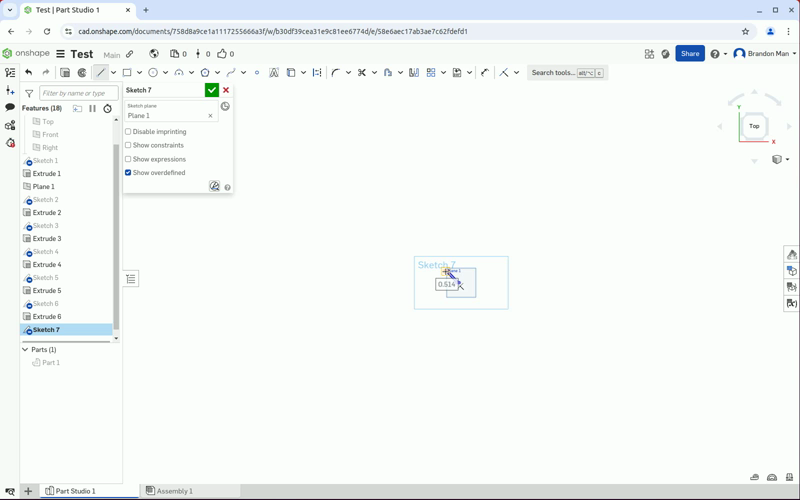
key(esc)
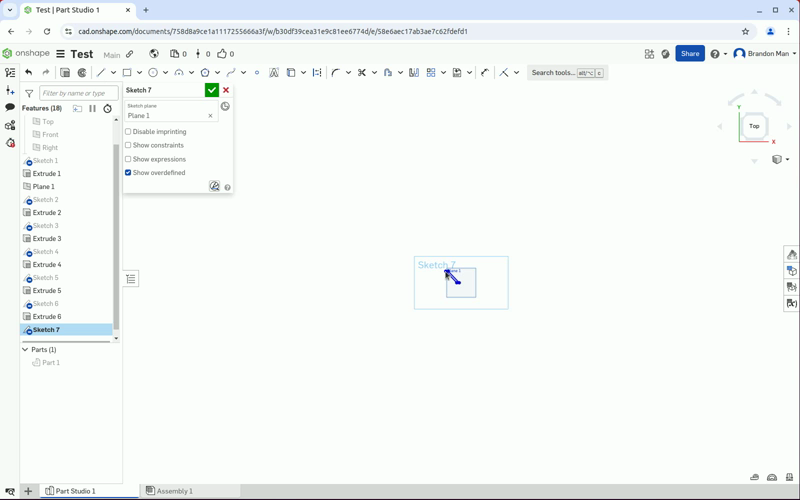
mouse_move(450, 274)
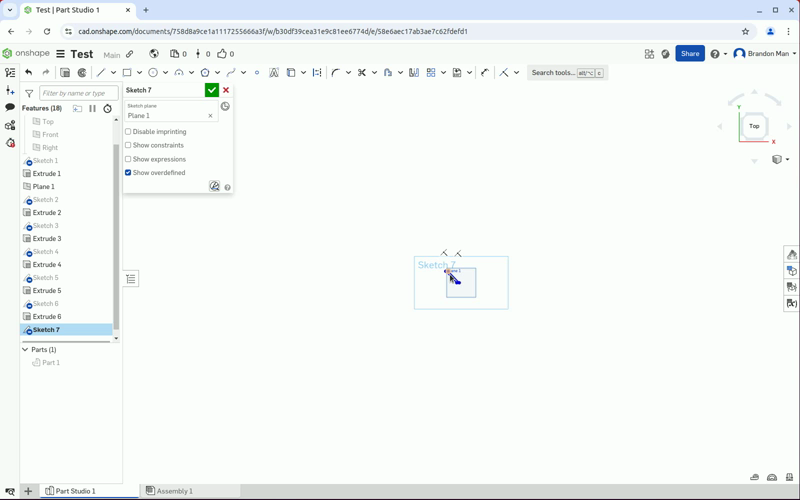
scroll(6)
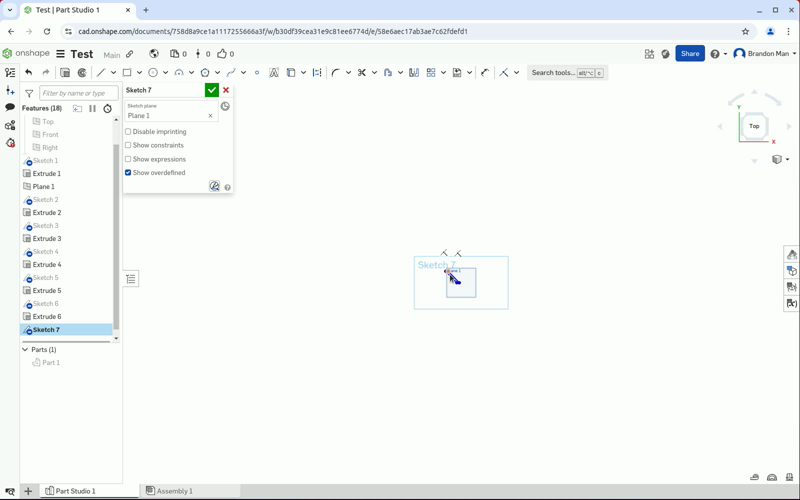
scroll(6)
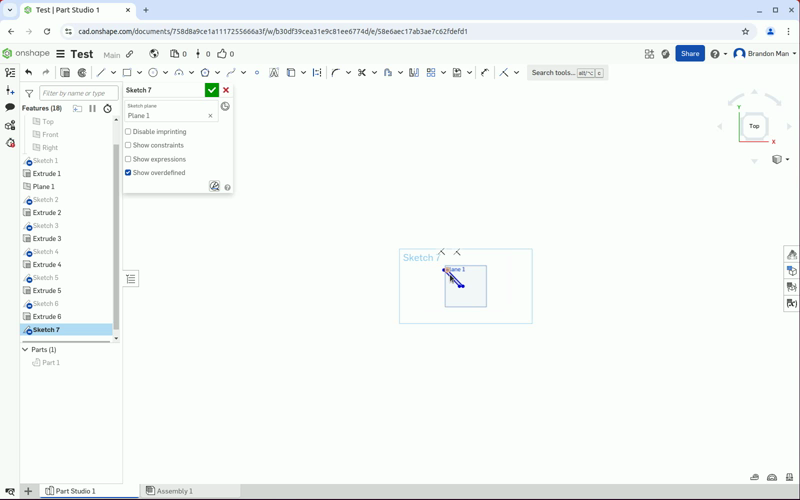
scroll(6)
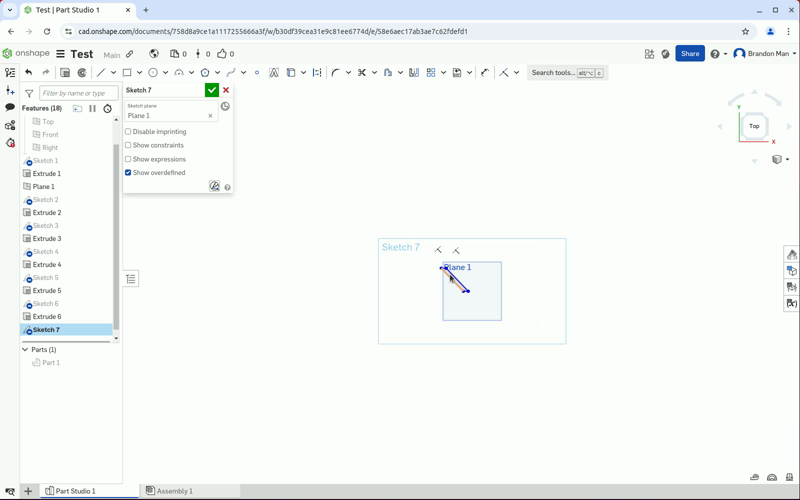
scroll(6)
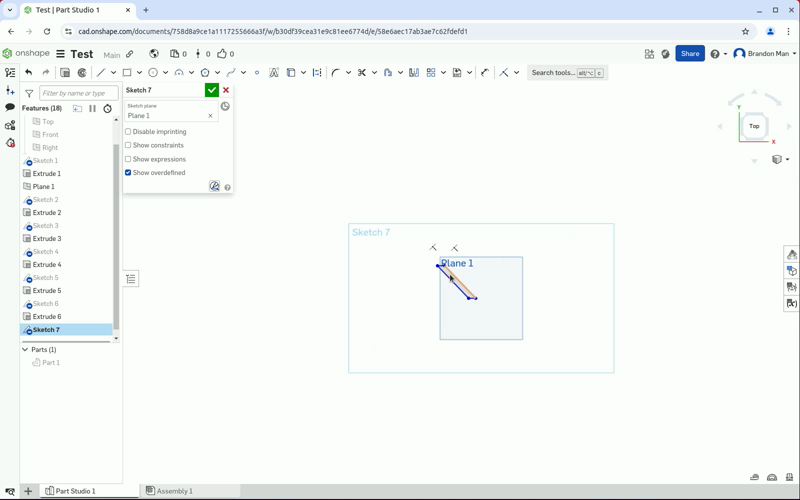
scroll(6)
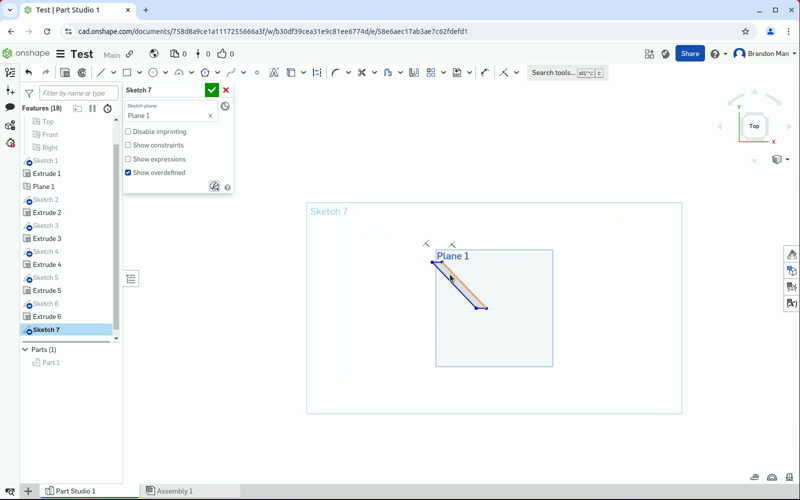
scroll(6)
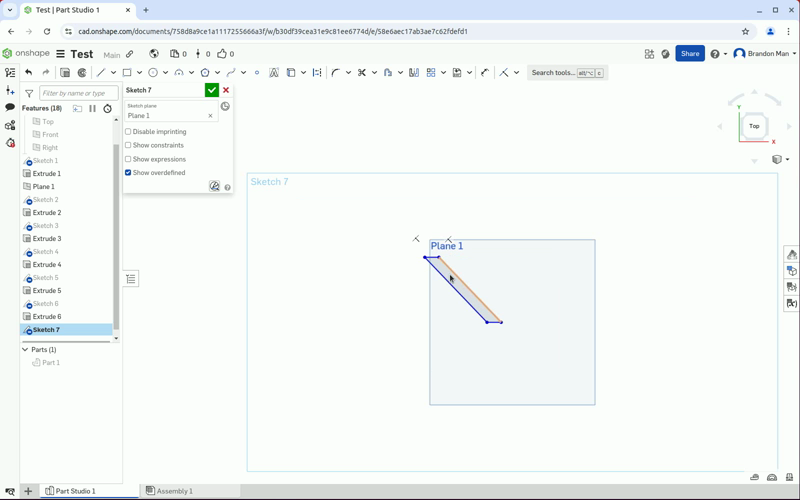
scroll(6)
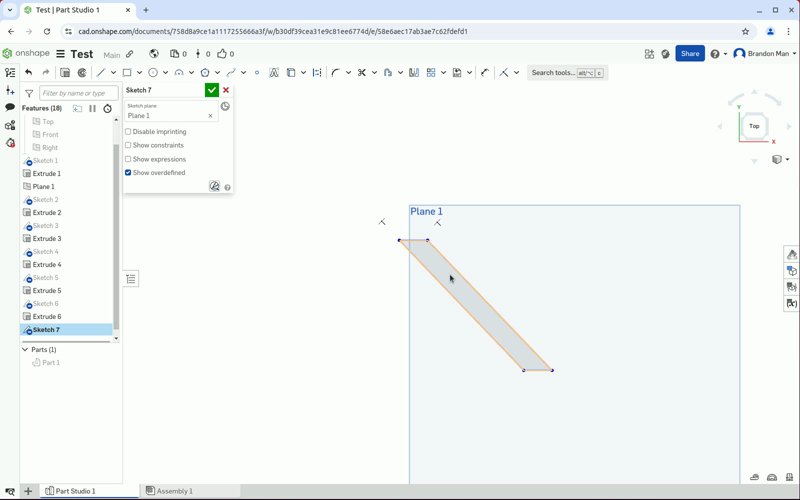
click(450, 274)
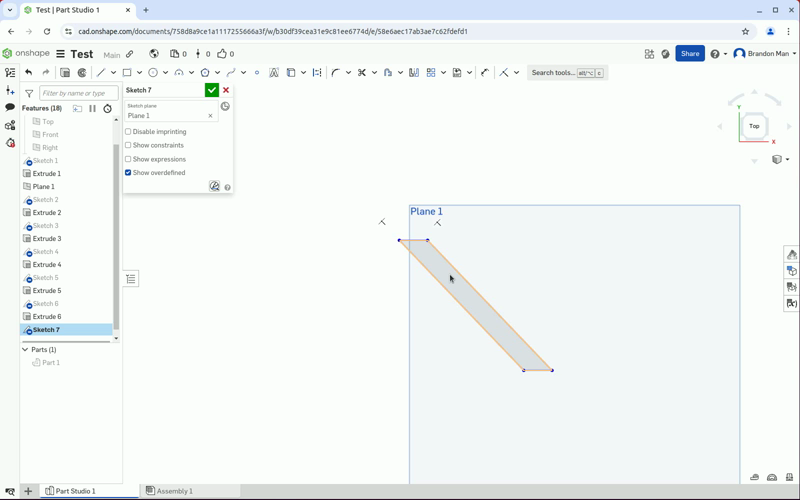
scroll(-6)
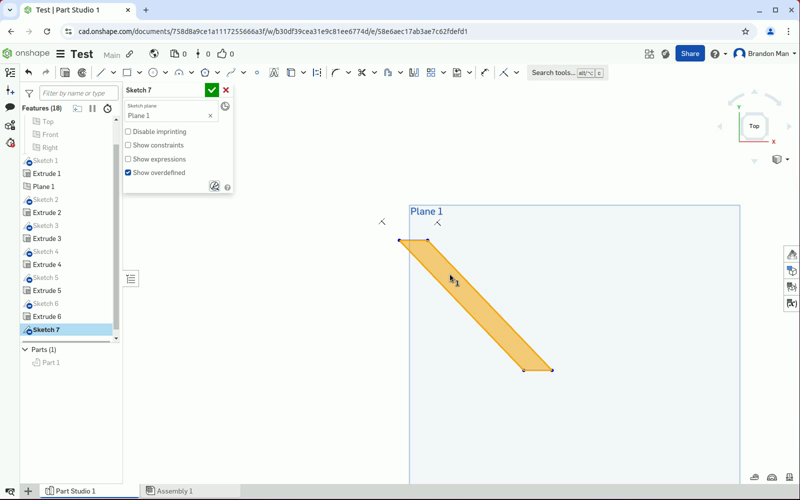
scroll(-6)
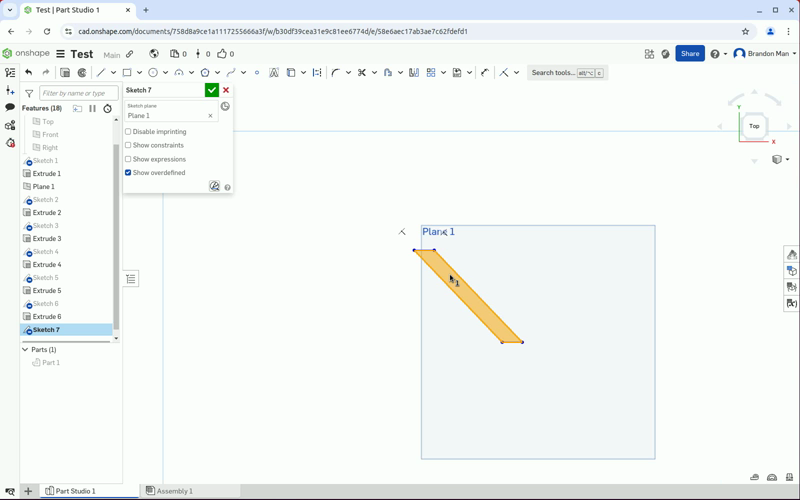
scroll(-6)
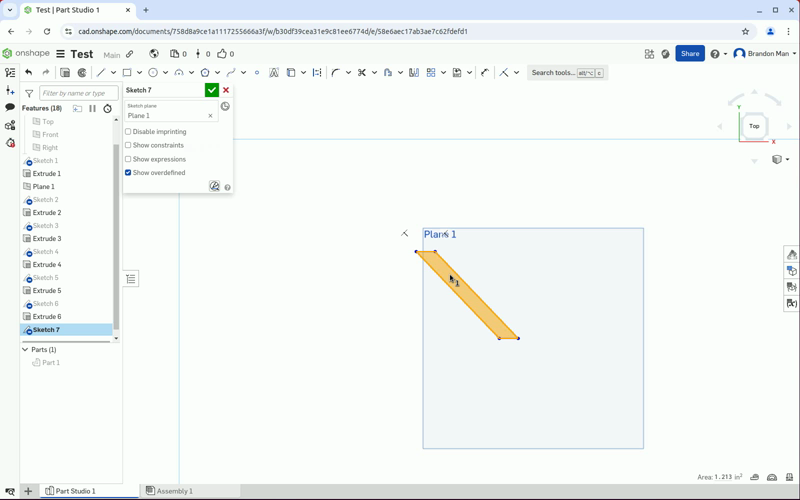
scroll(-6)
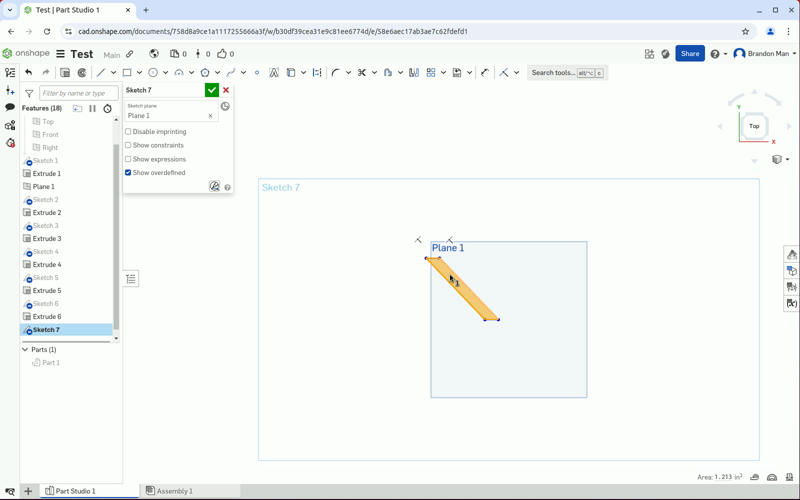
scroll(-6)
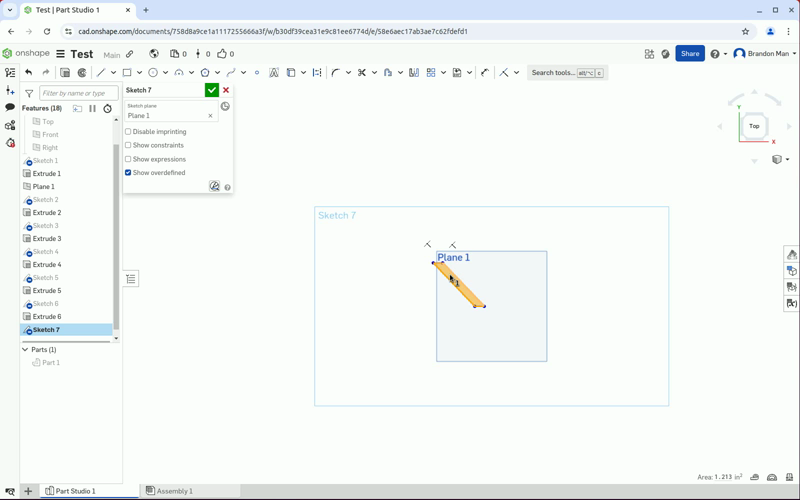
scroll(-6)
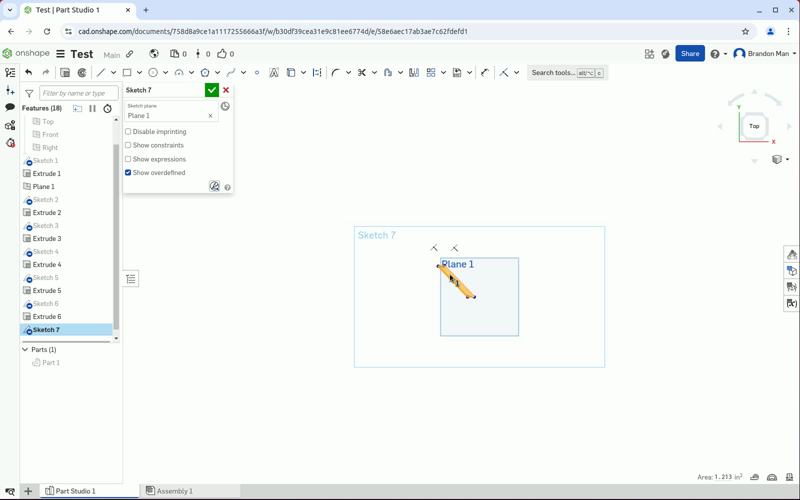
scroll(-6)
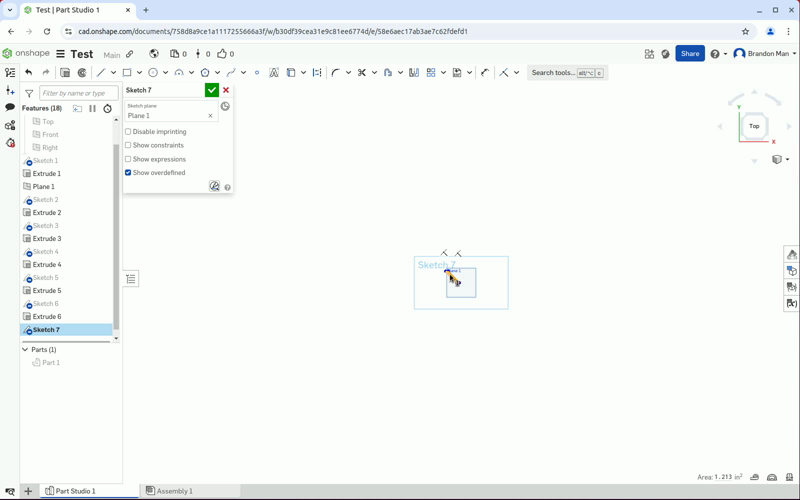
mouse_move(73, 352)
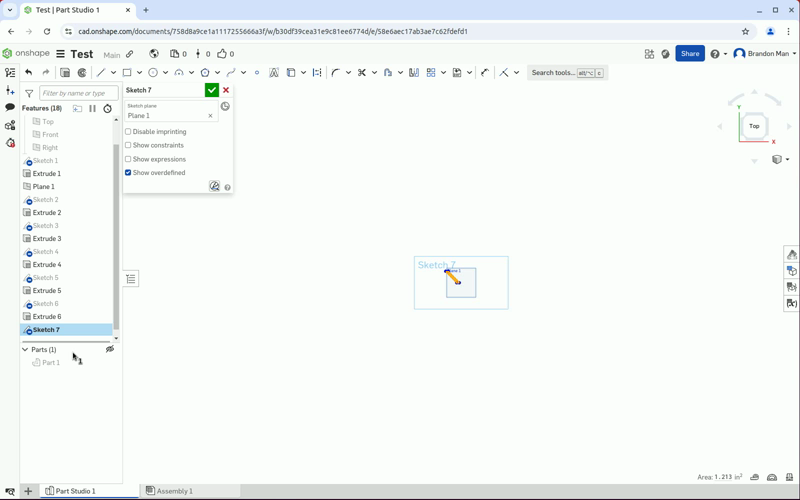
key(shift+y)
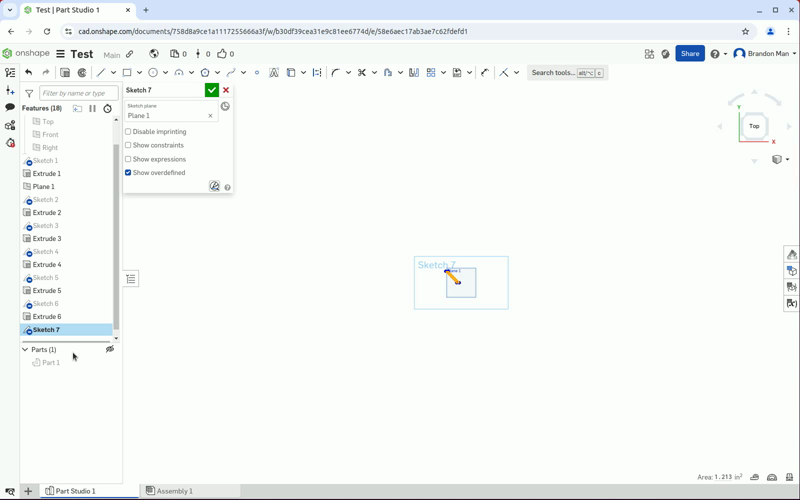
key(shift+e)
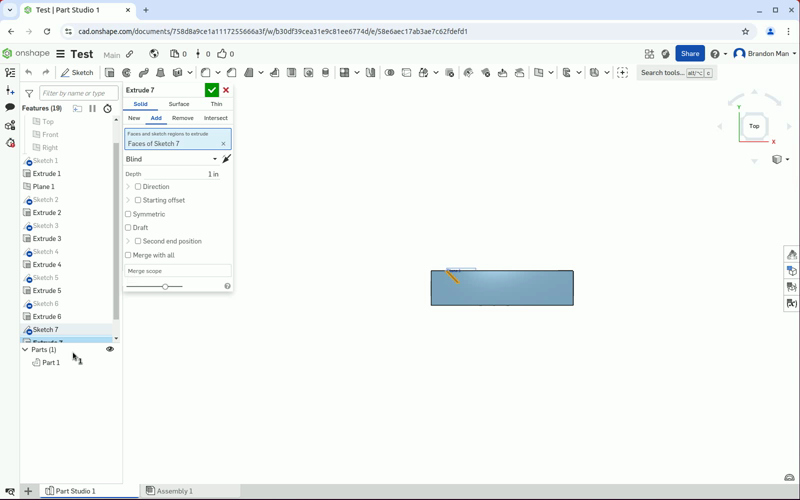
mouse_move(143, 106)
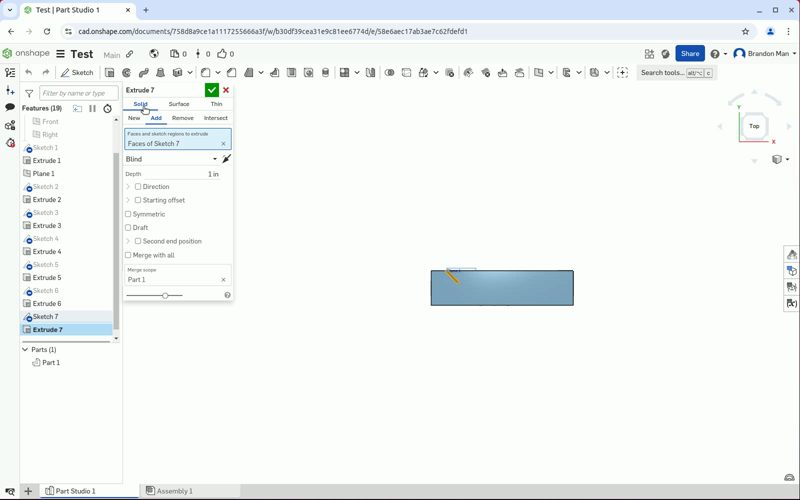
click(143, 106)
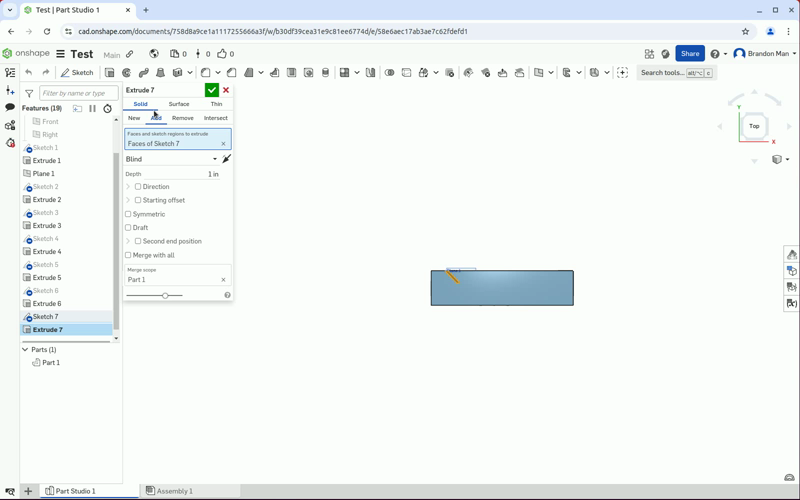
mouse_move(186, 120)
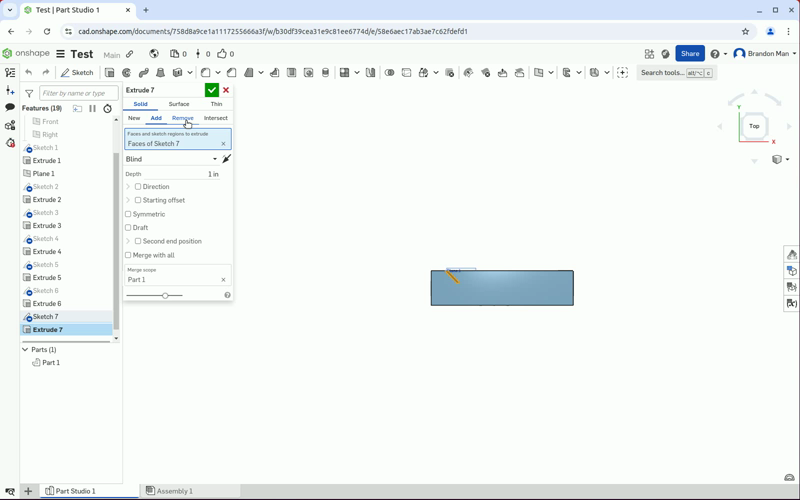
click(186, 120)
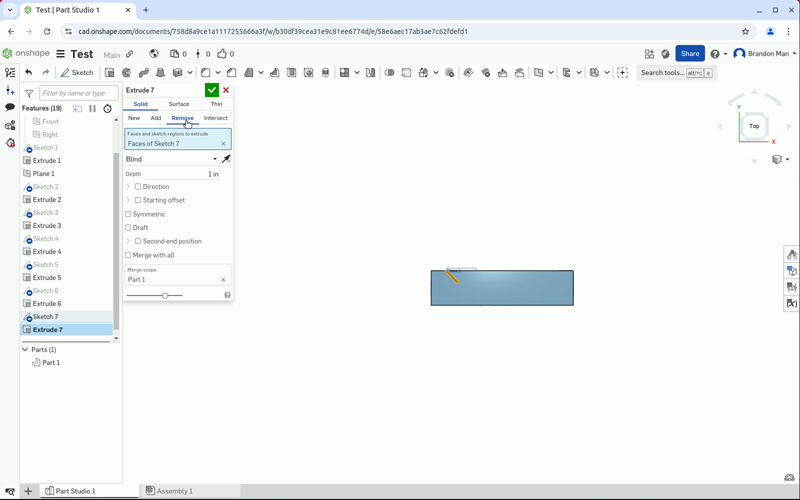
key(tab, 4)
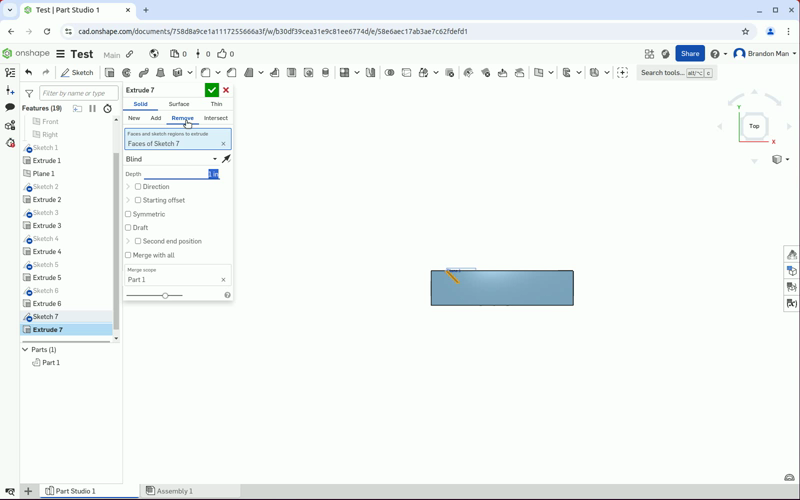
text(18.294)
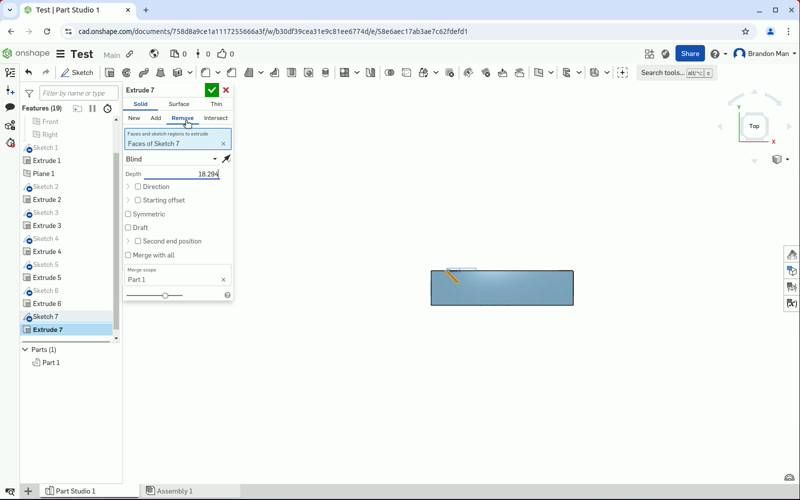
key(tab, 6)
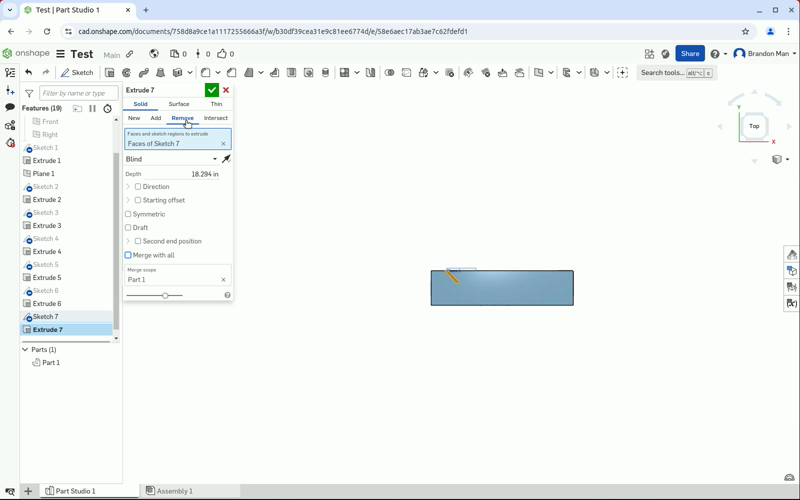
key(space)
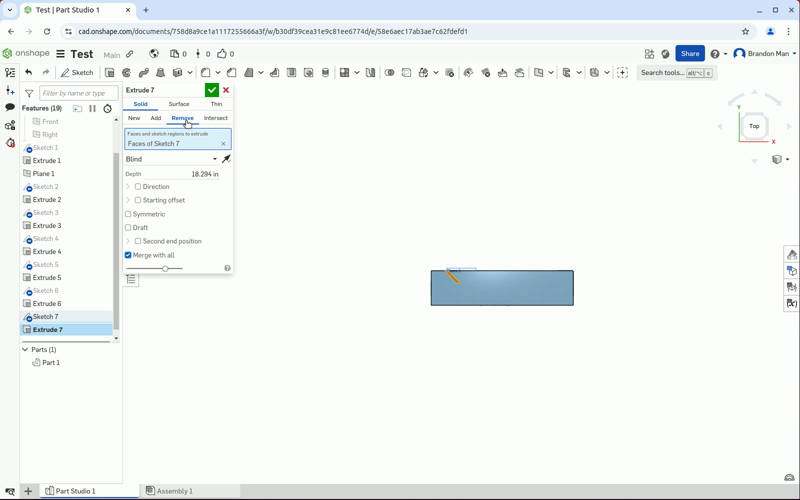
key(enter)
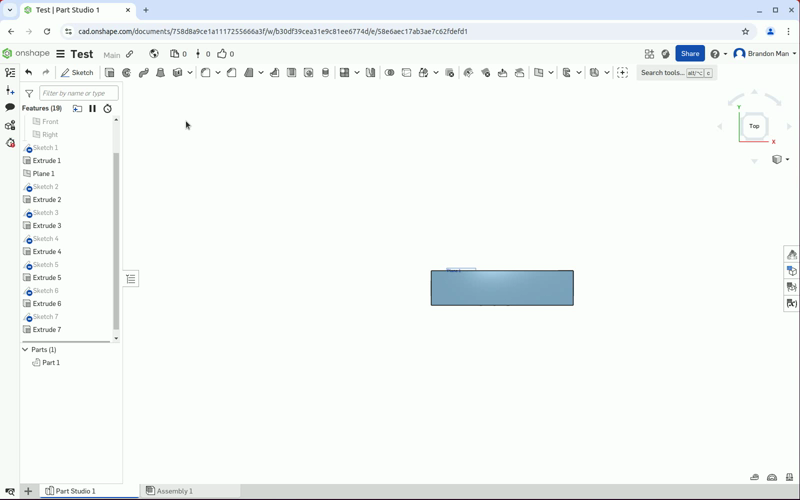
key(shift+h)
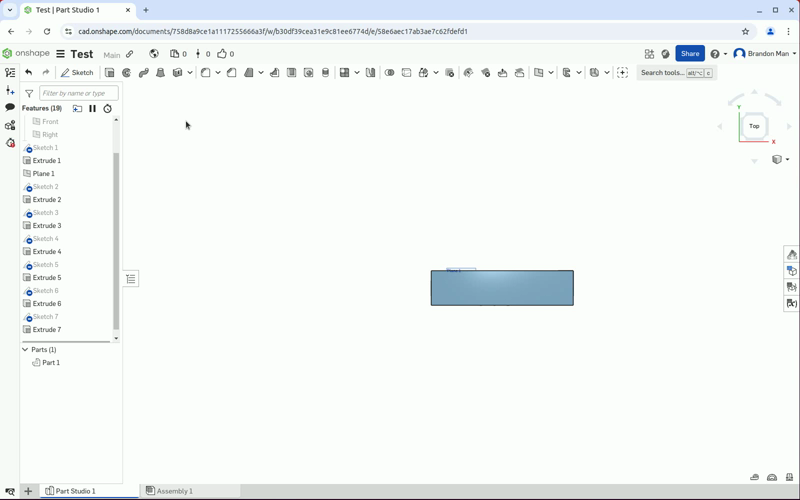
key(shift+h)
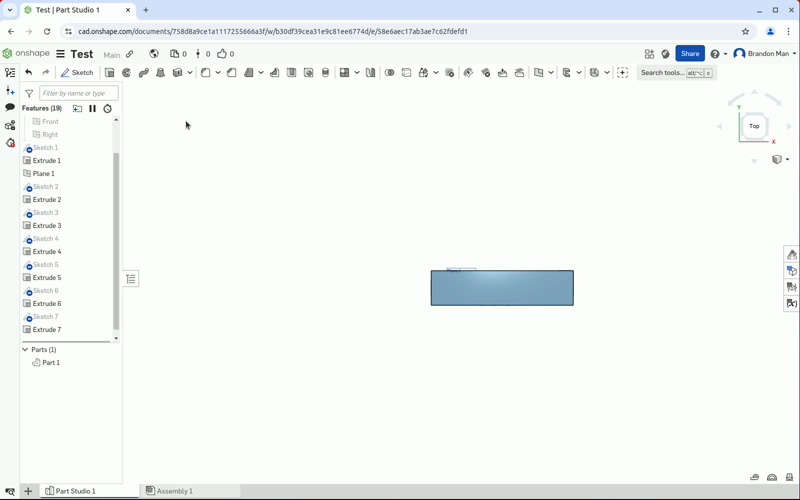
mouse_move(69, 150)
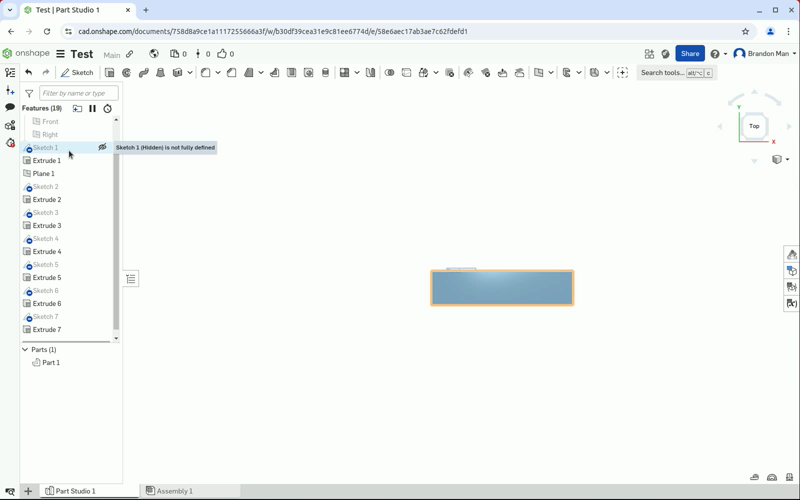
click(69, 150)
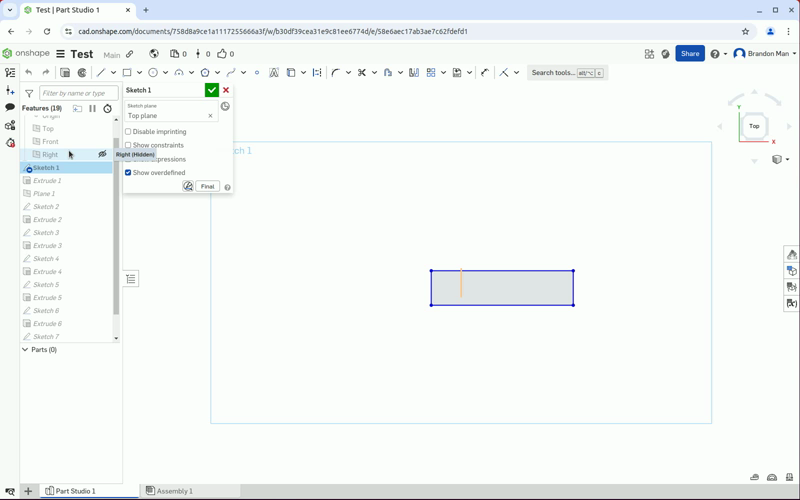
mouse_move(229, 92)
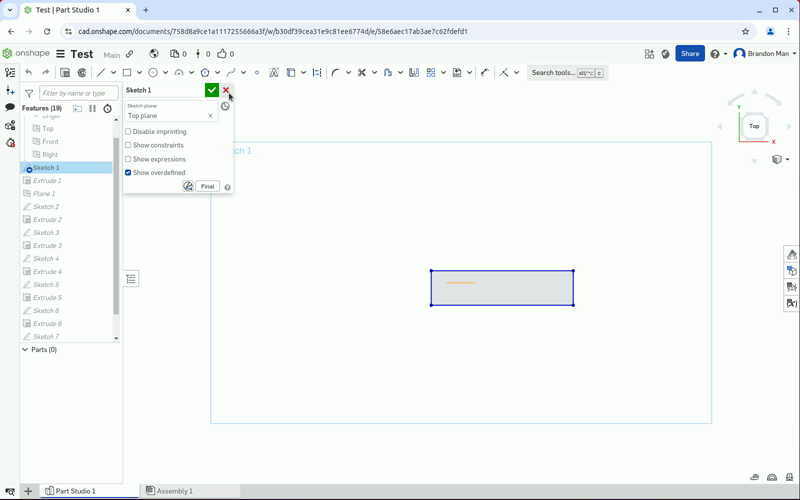
click(229, 92)
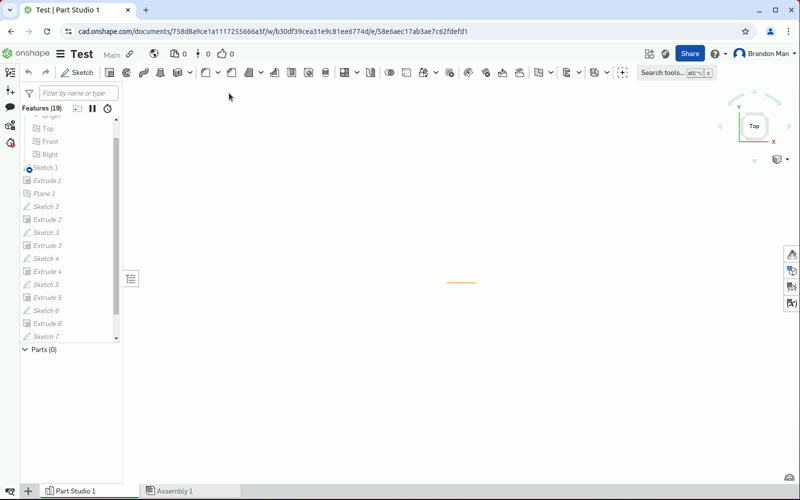
key(shift+s)
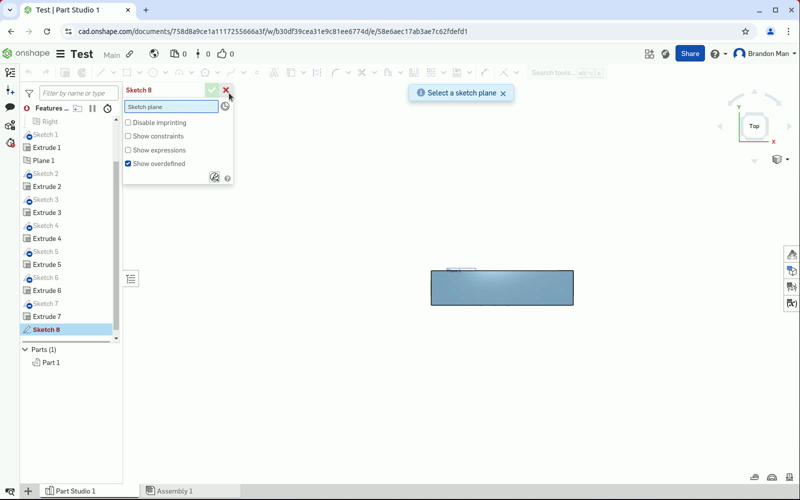
mouse_move(69, 163)
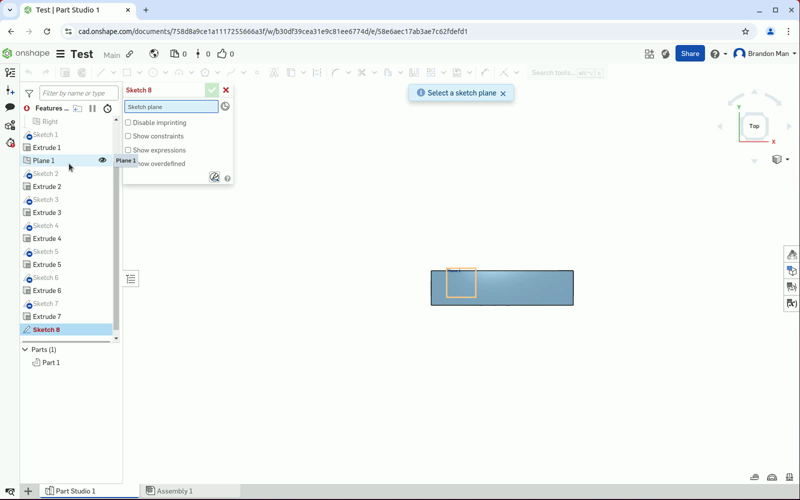
click(69, 163)
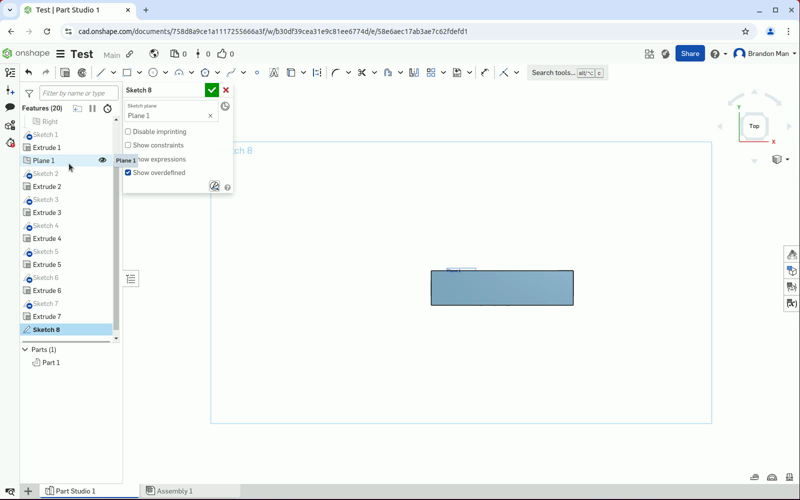
mouse_move(73, 352)
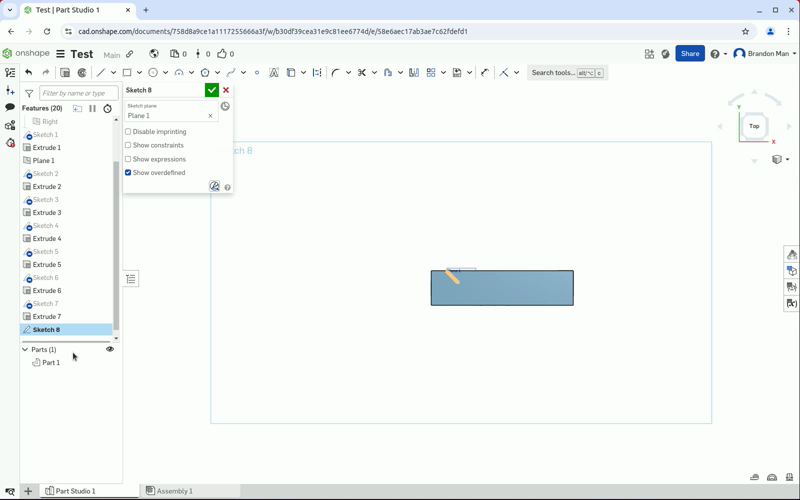
key(y)
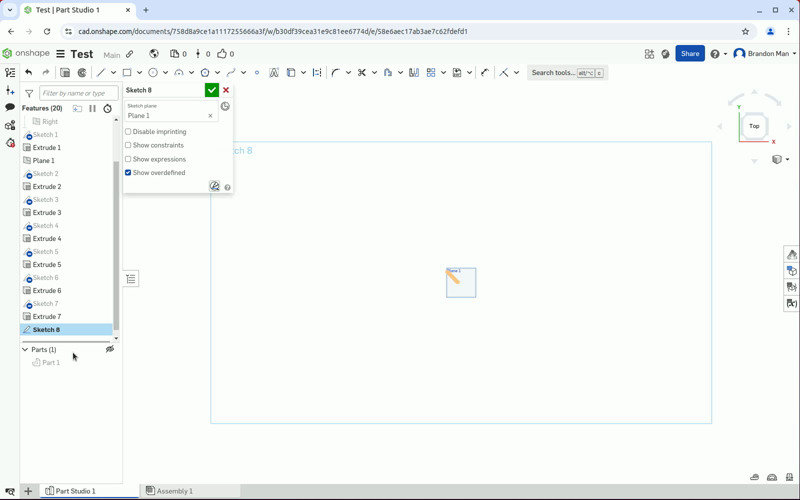
key(l)
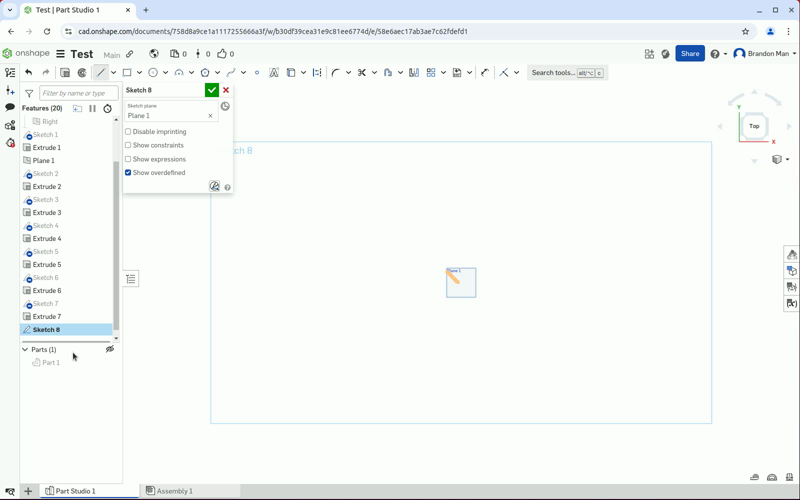
key_down(shift)
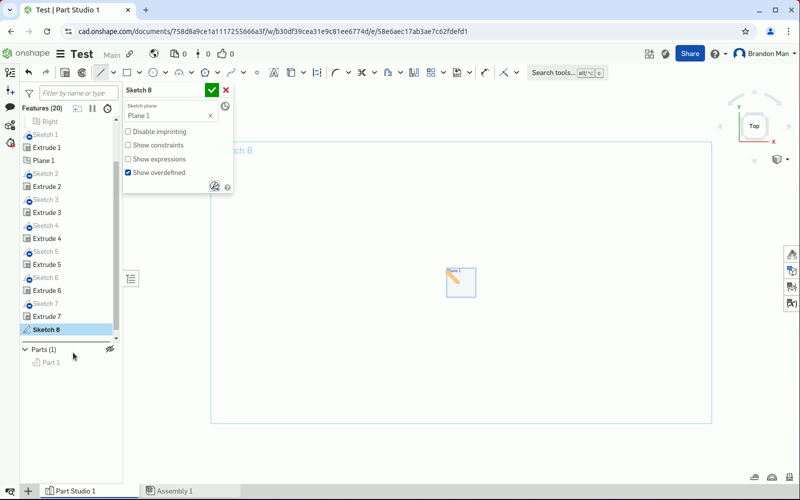
mouse_move(529, 280)
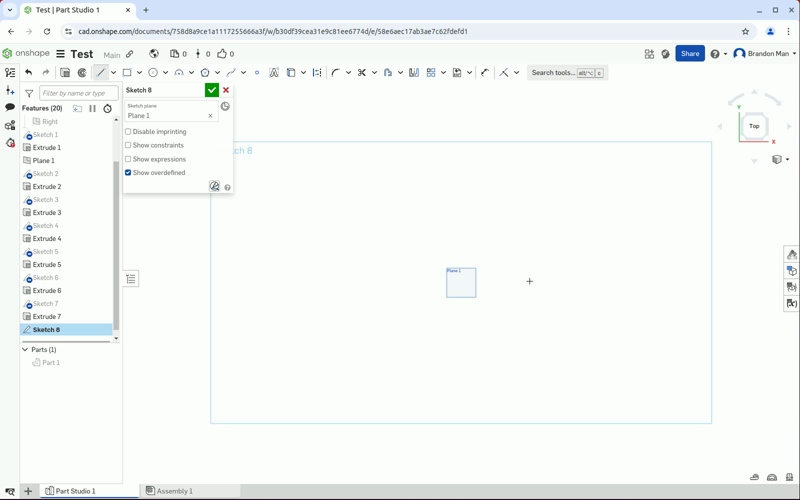
click(529, 280)
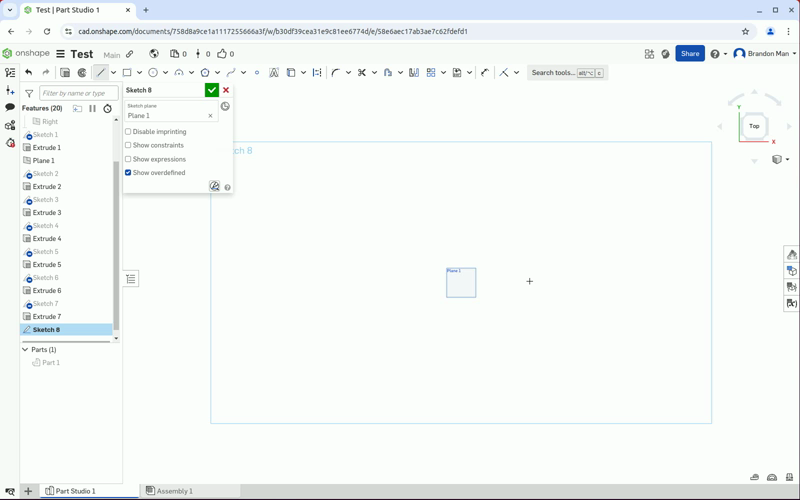
key_up(shift)
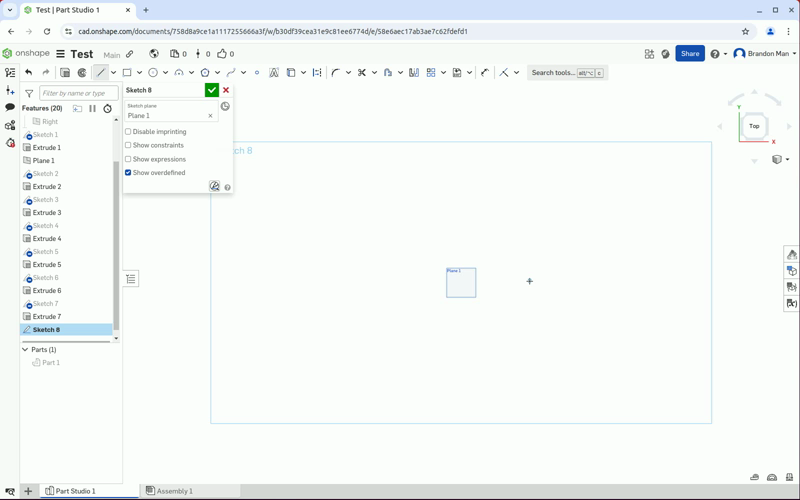
key_down(shift)
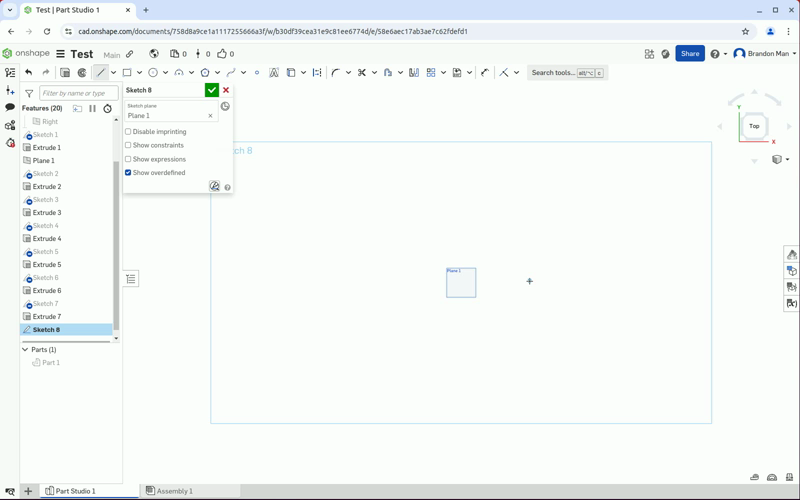
mouse_move(559, 280)
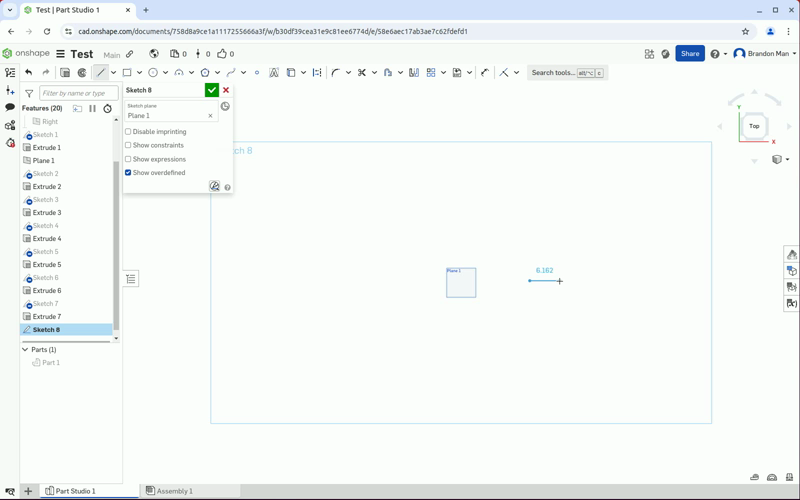
mouse_move(532, 280)
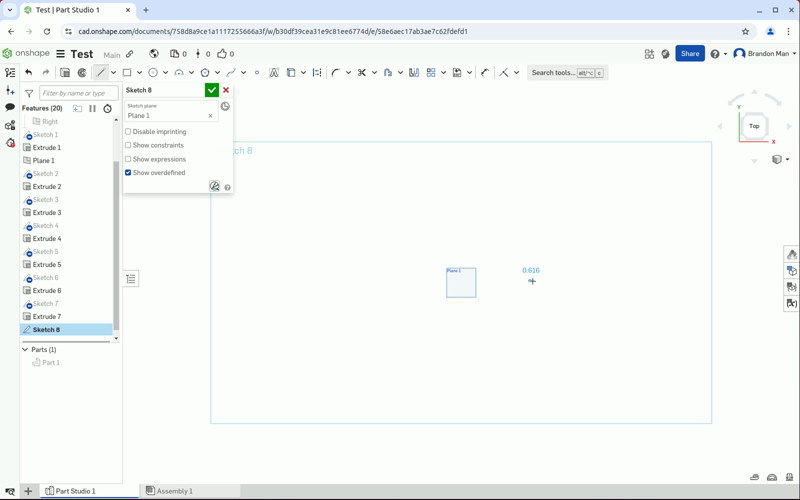
scroll(6)
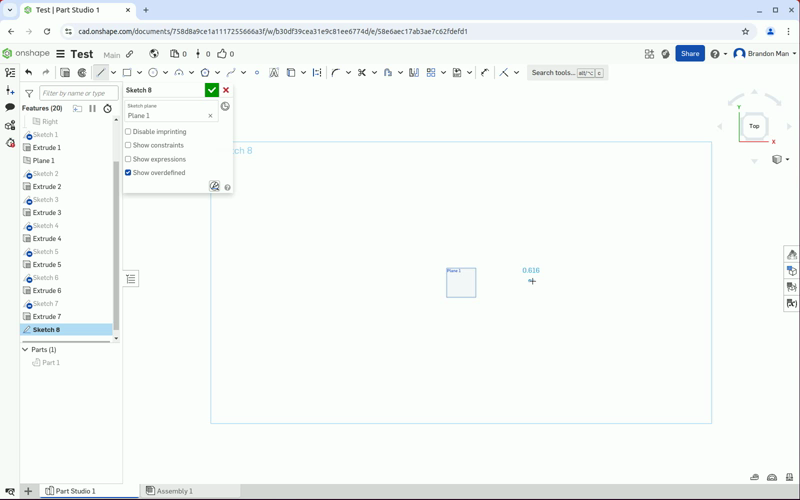
scroll(6)
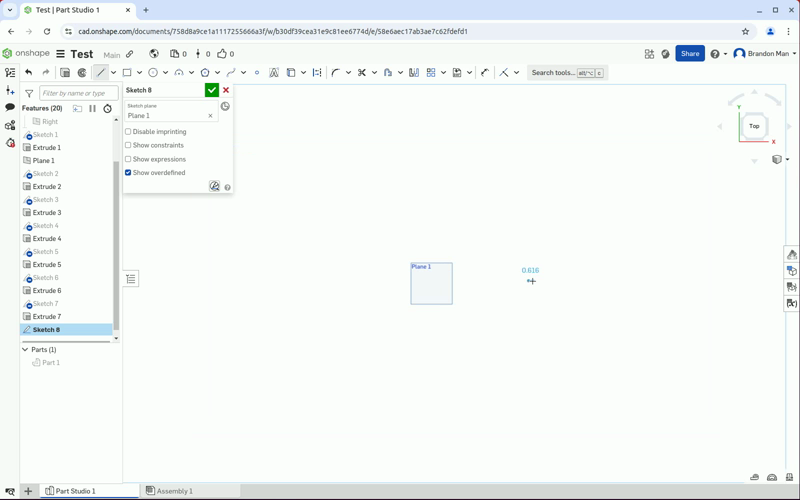
scroll(6)
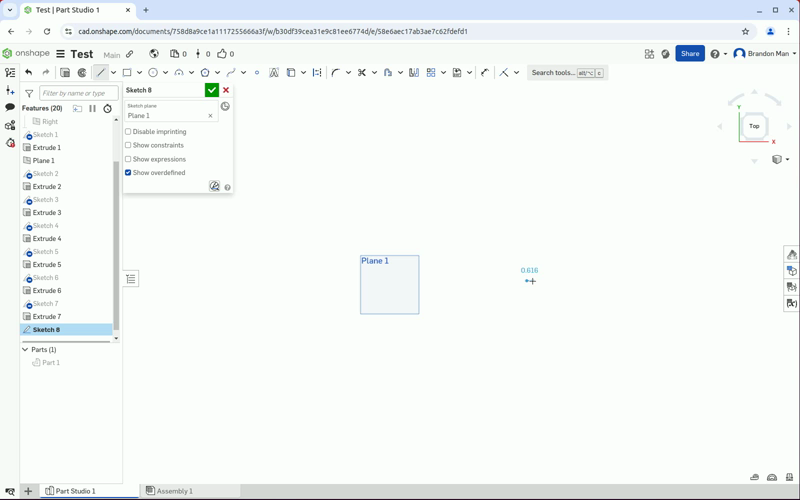
scroll(6)
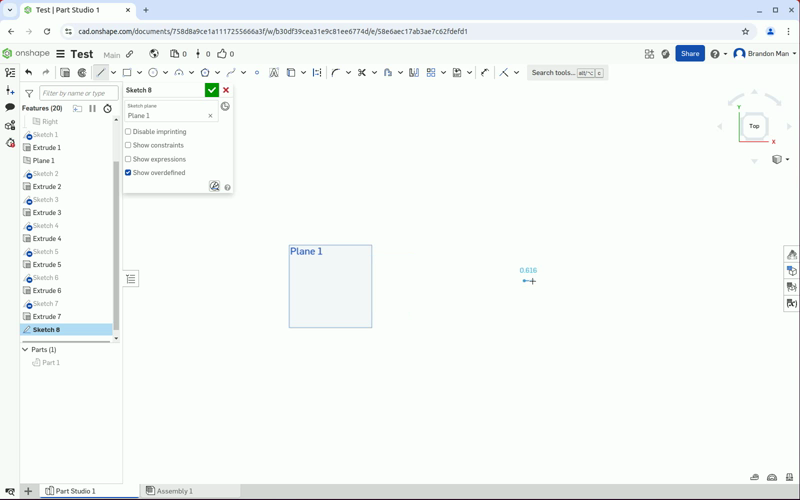
scroll(6)
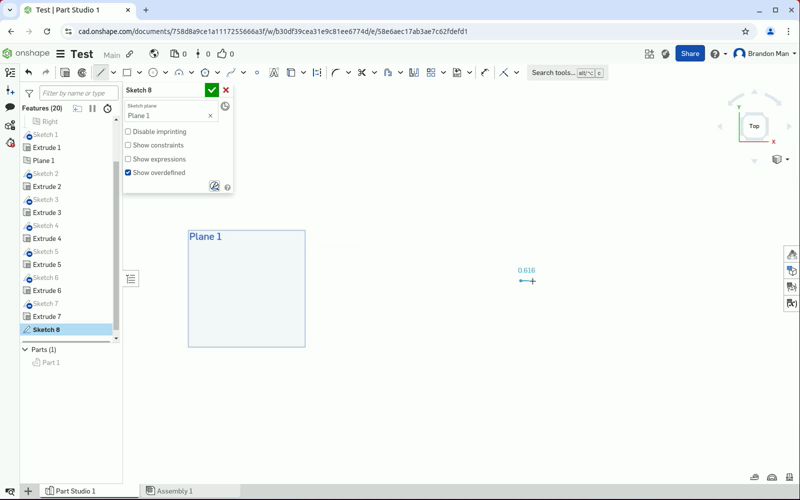
scroll(6)
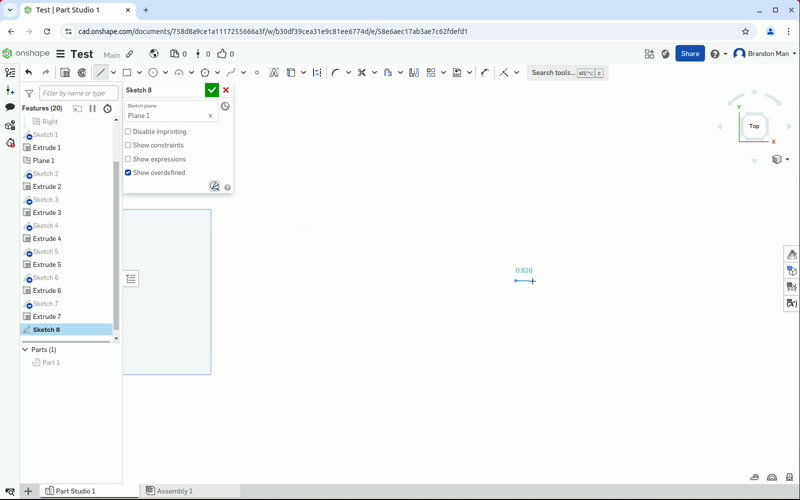
scroll(6)
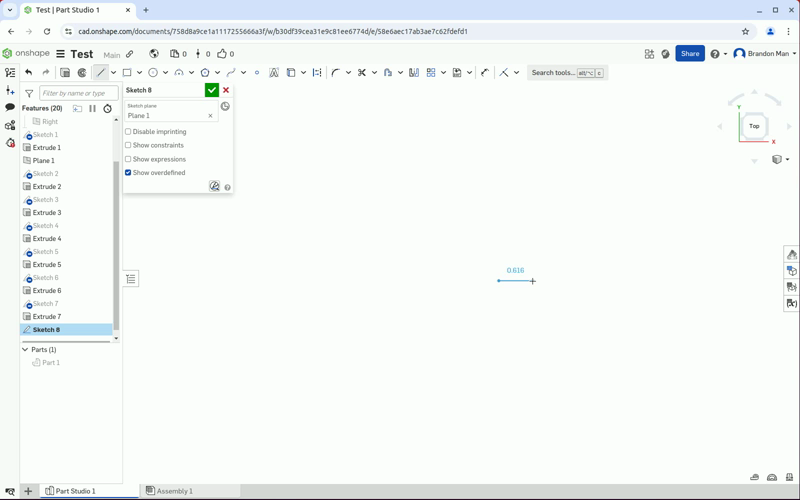
click(532, 280)
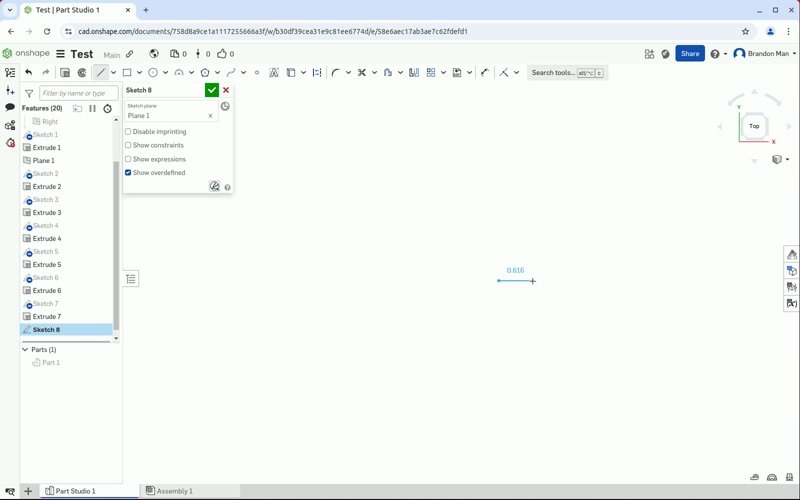
scroll(-6)
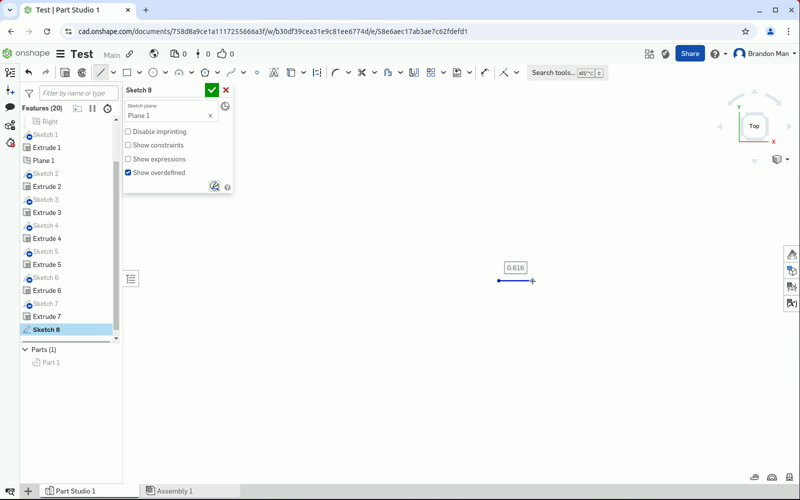
scroll(-6)
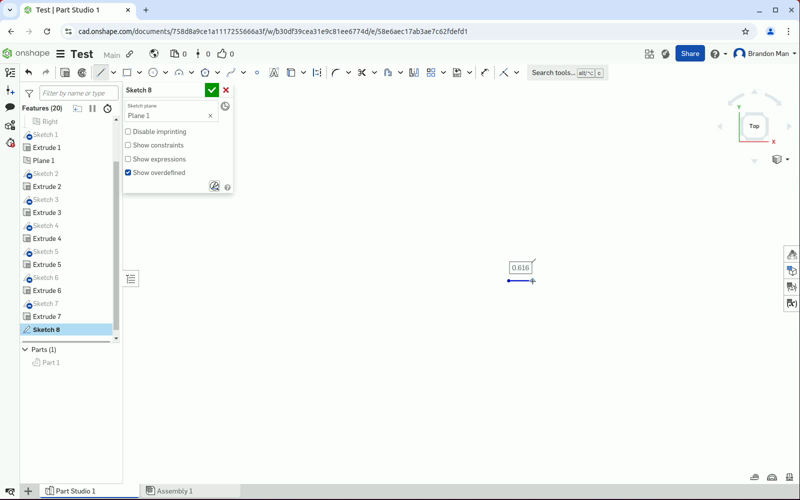
scroll(-6)
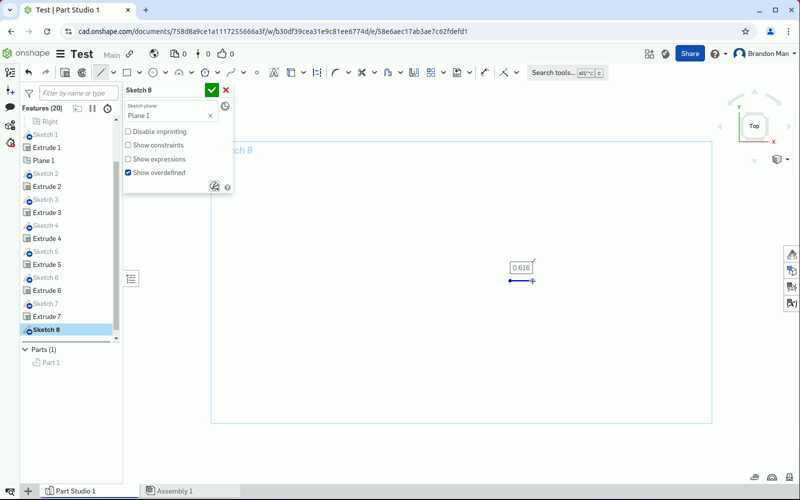
scroll(-6)
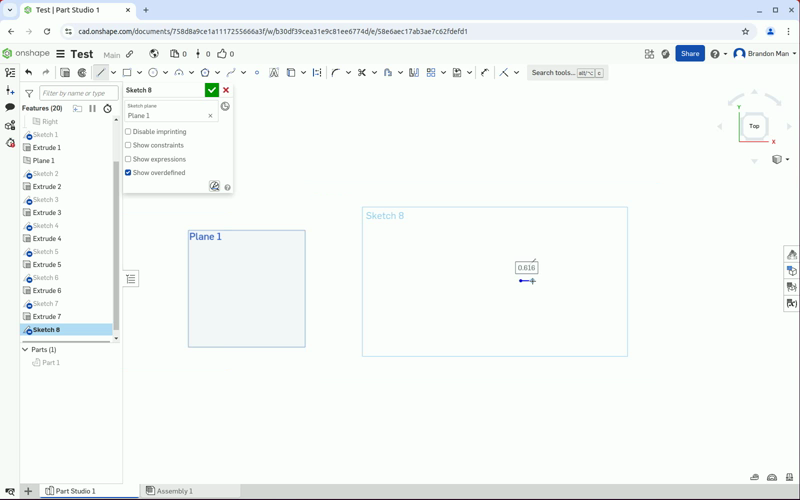
scroll(-6)
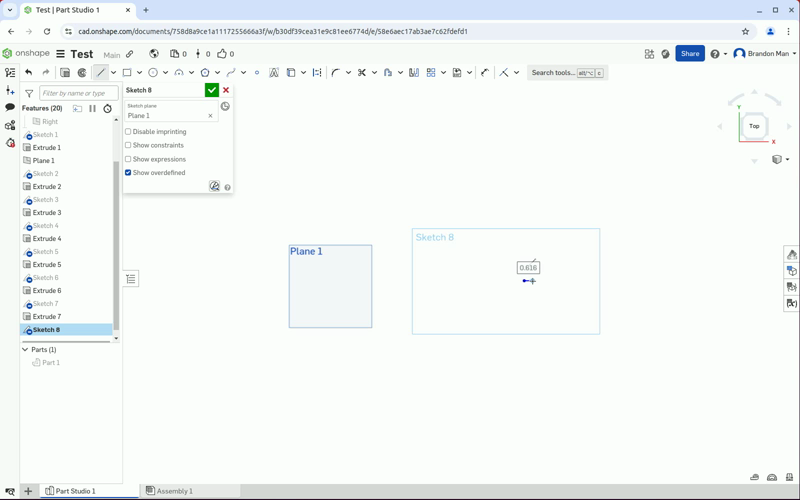
scroll(-6)
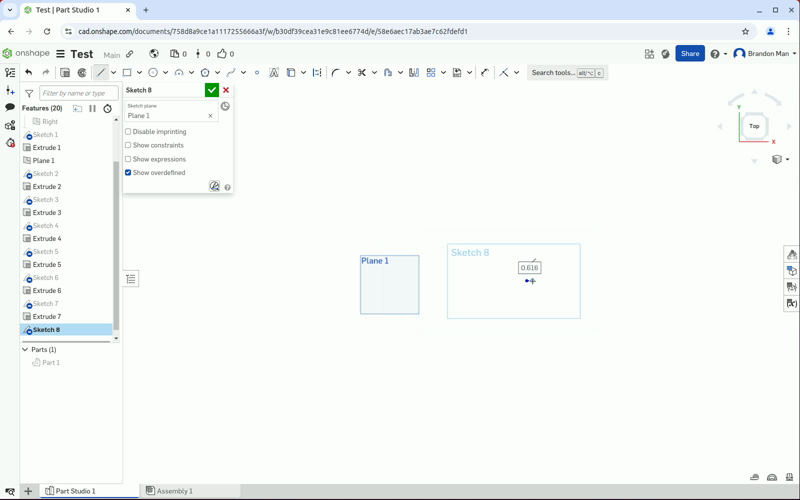
scroll(-6)
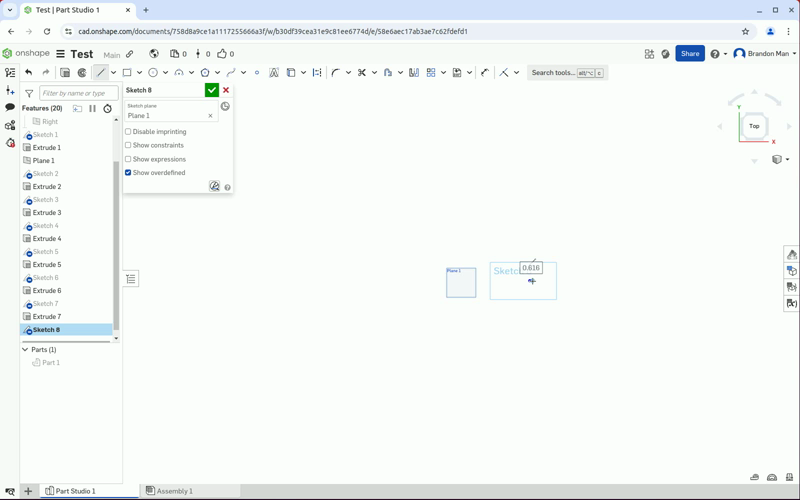
key_up(shift)
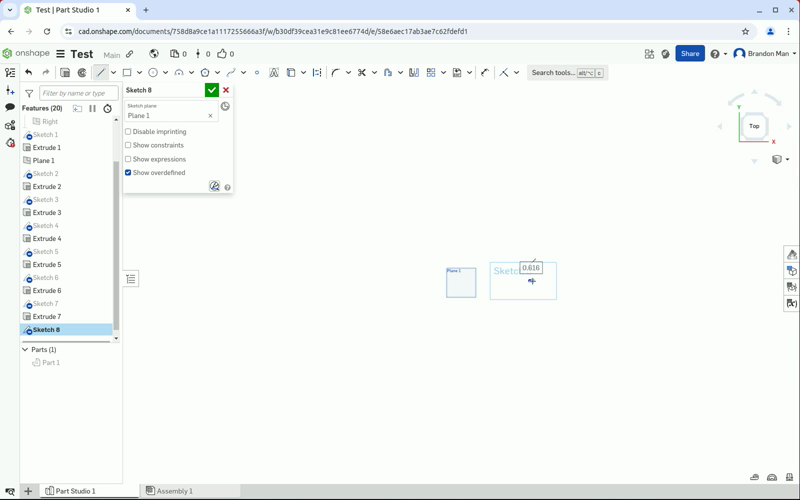
key_down(shift)
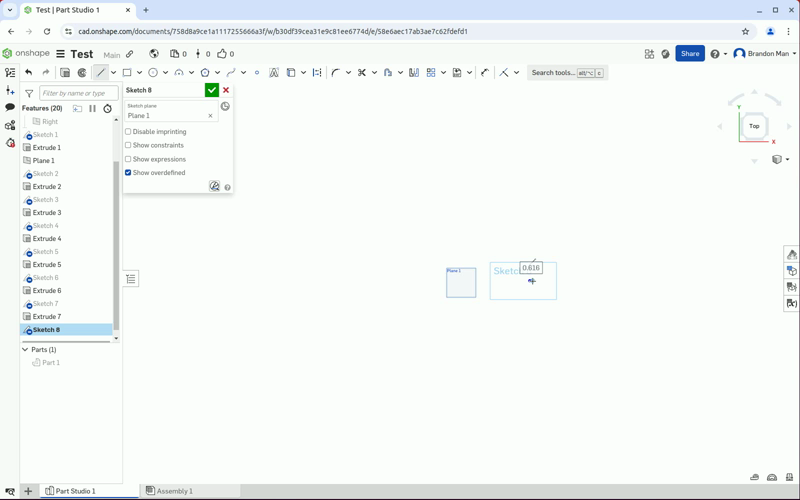
mouse_move(562, 280)
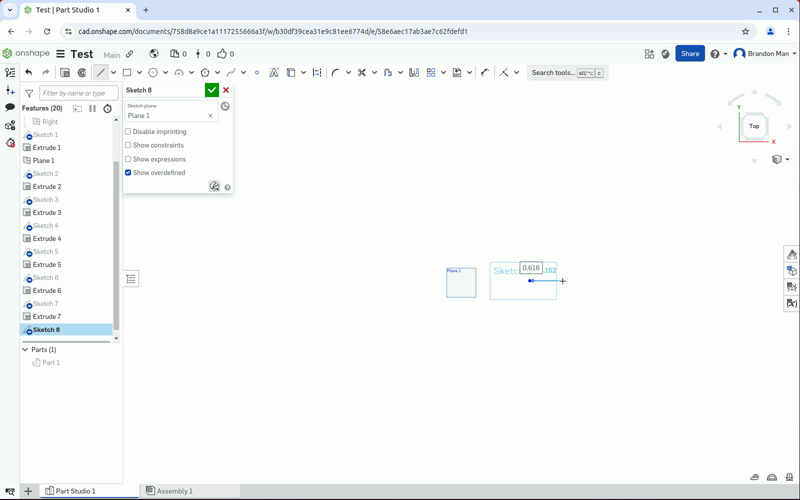
mouse_move(543, 269)
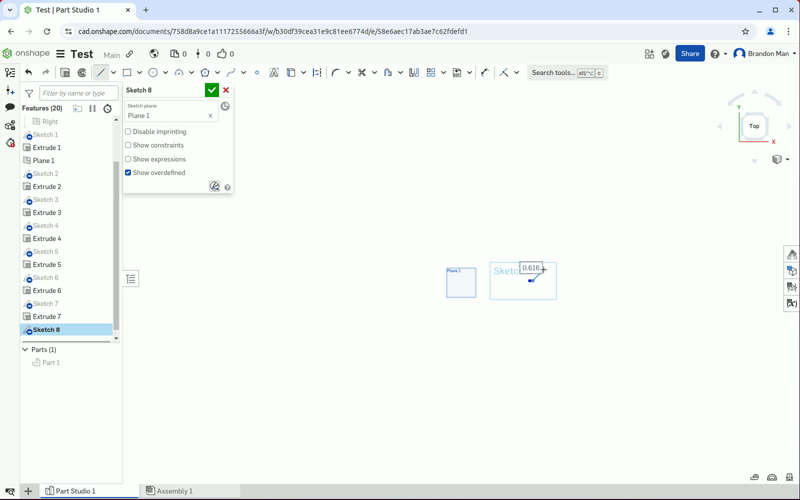
click(543, 269)
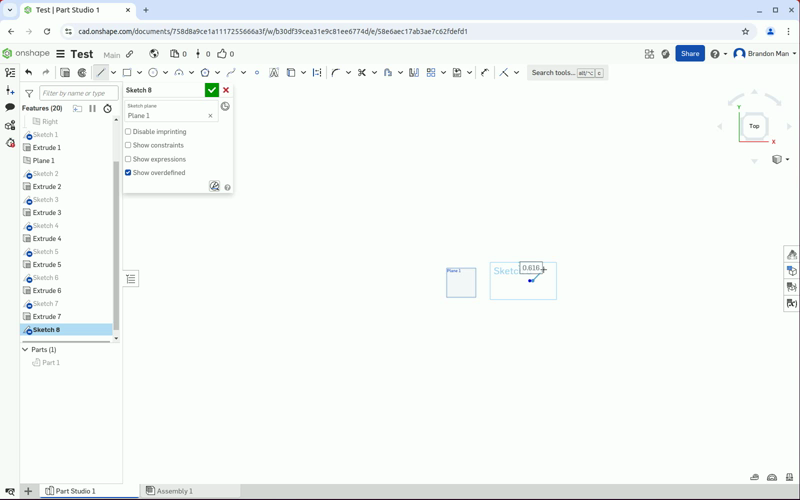
key_up(shift)
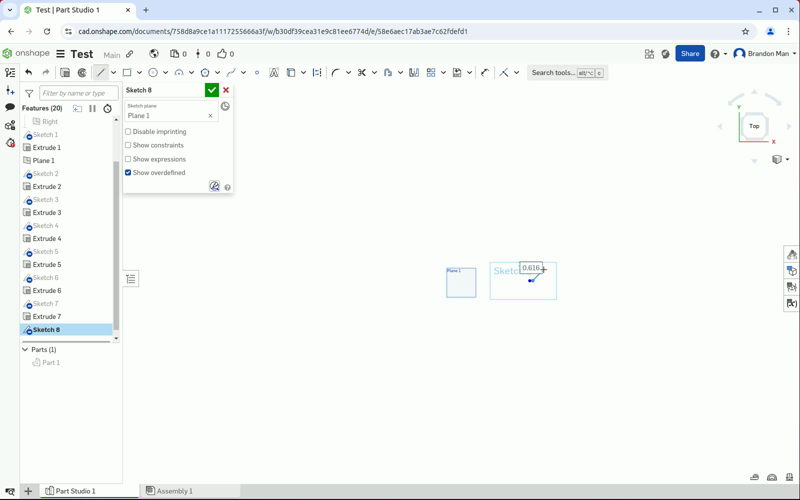
key_down(shift)
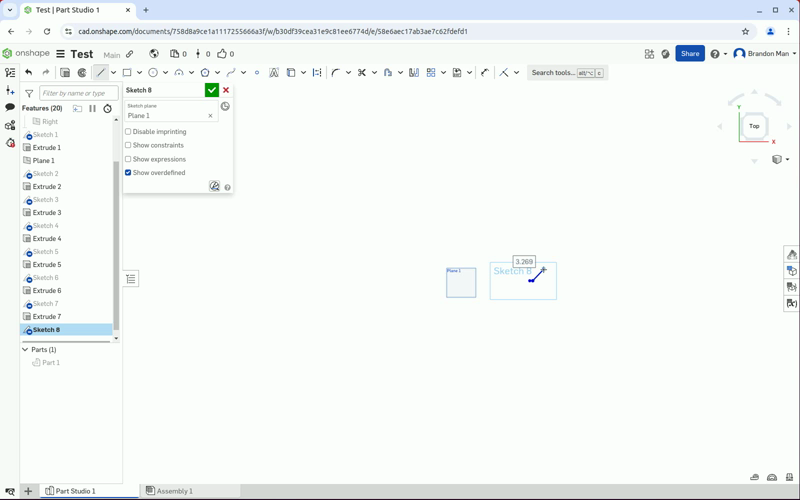
mouse_move(573, 269)
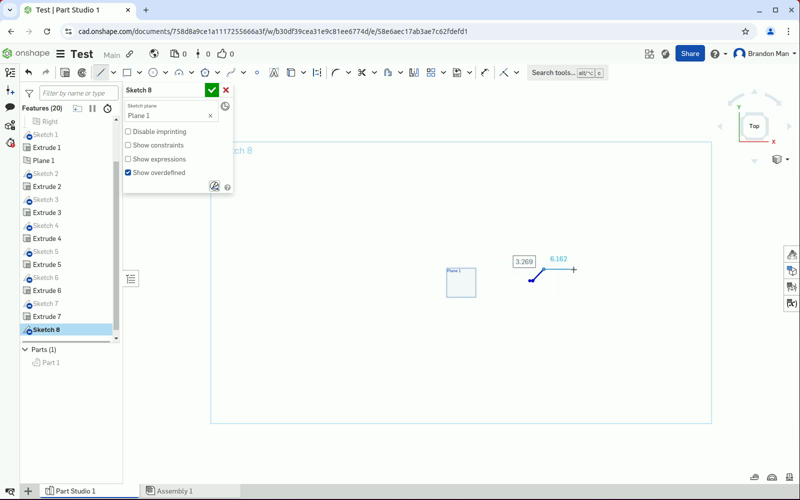
mouse_move(541, 269)
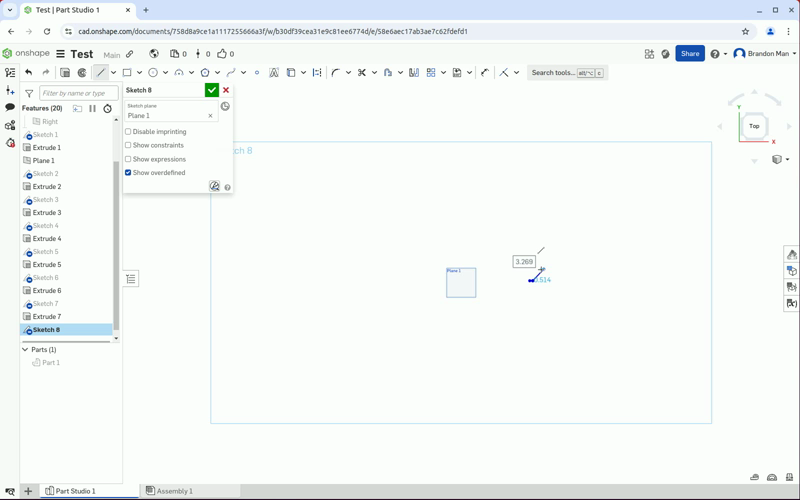
scroll(6)
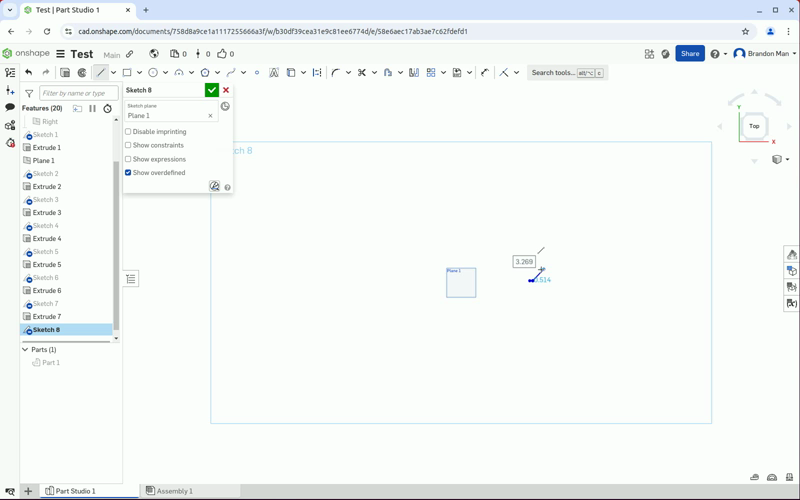
scroll(6)
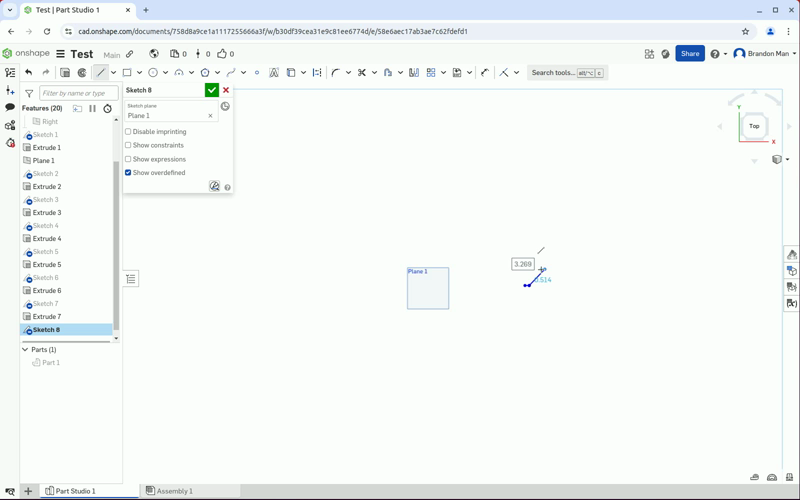
scroll(6)
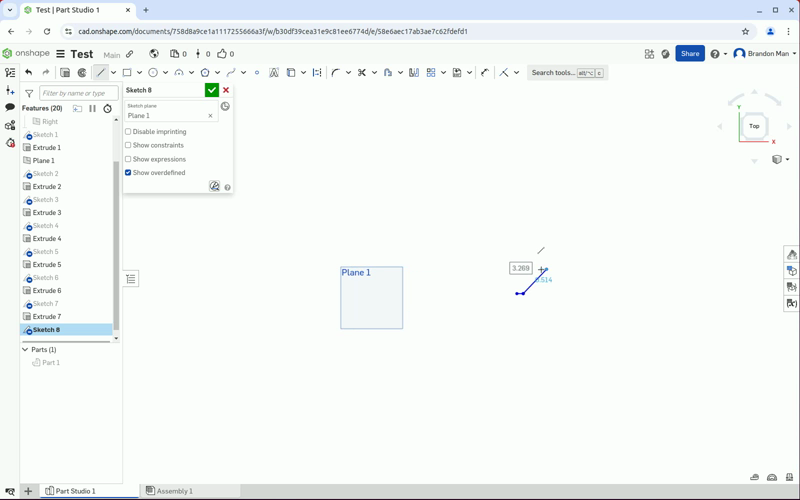
scroll(6)
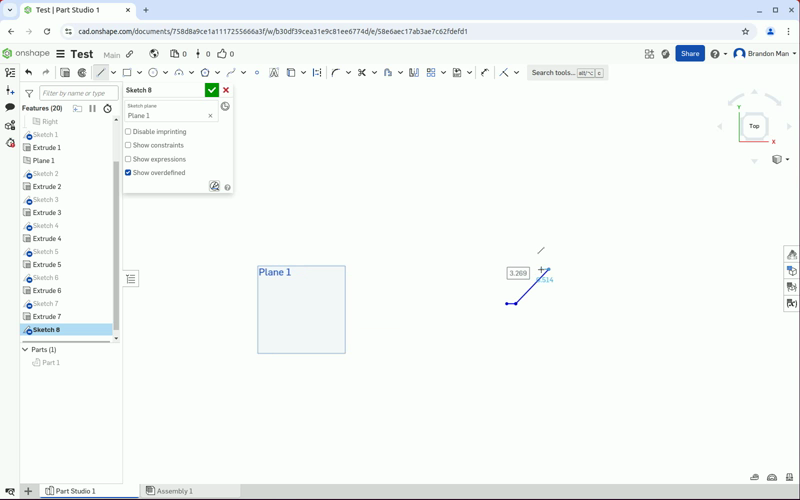
scroll(6)
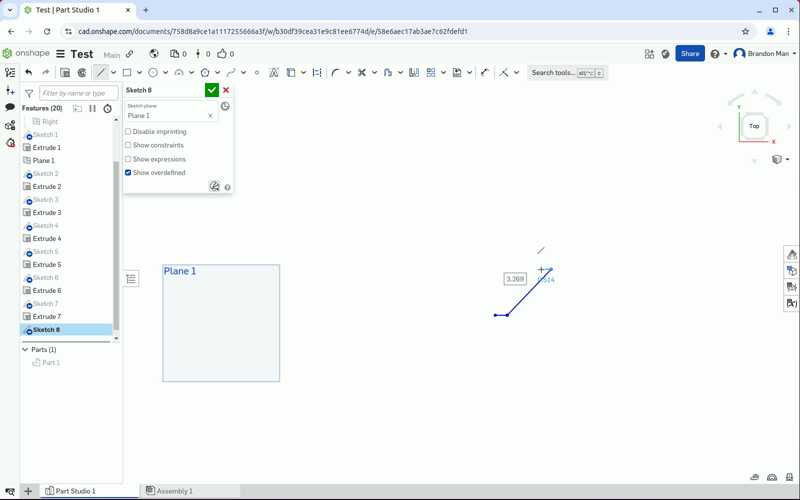
scroll(6)
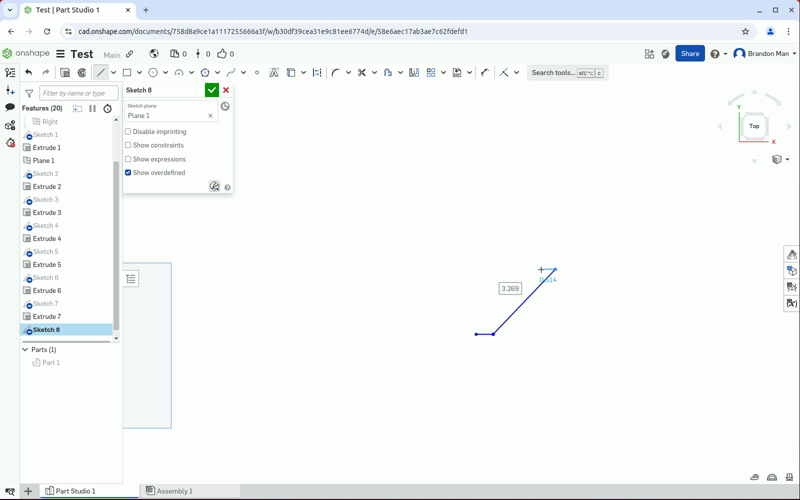
scroll(6)
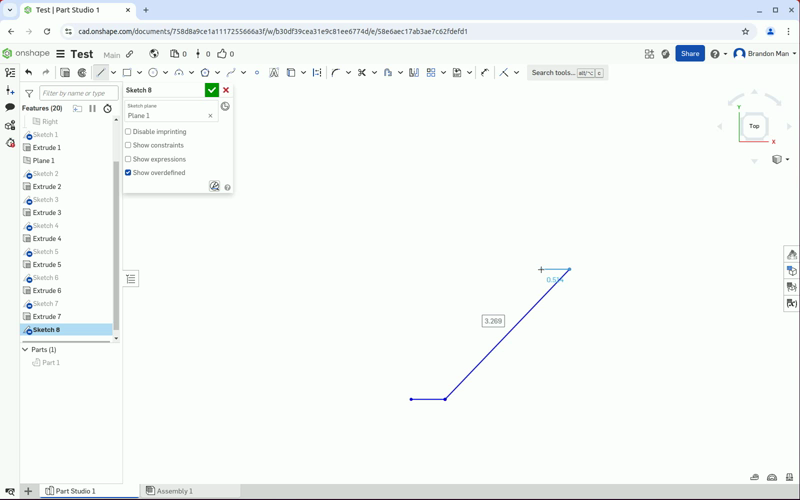
click(541, 269)
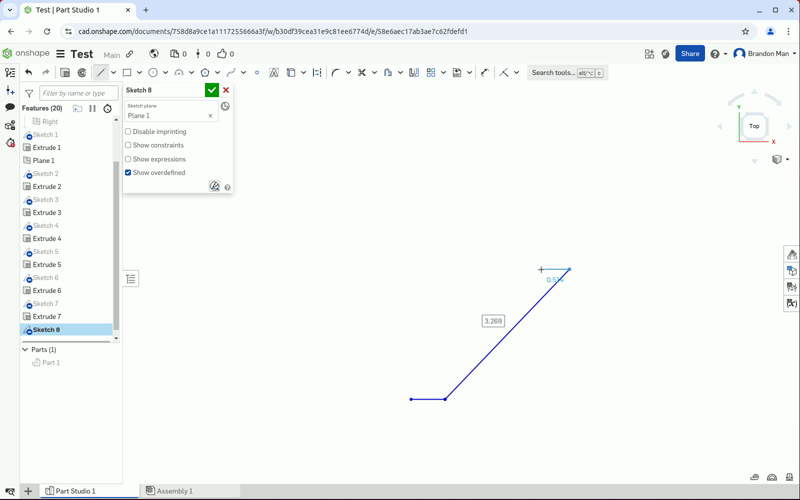
scroll(-6)
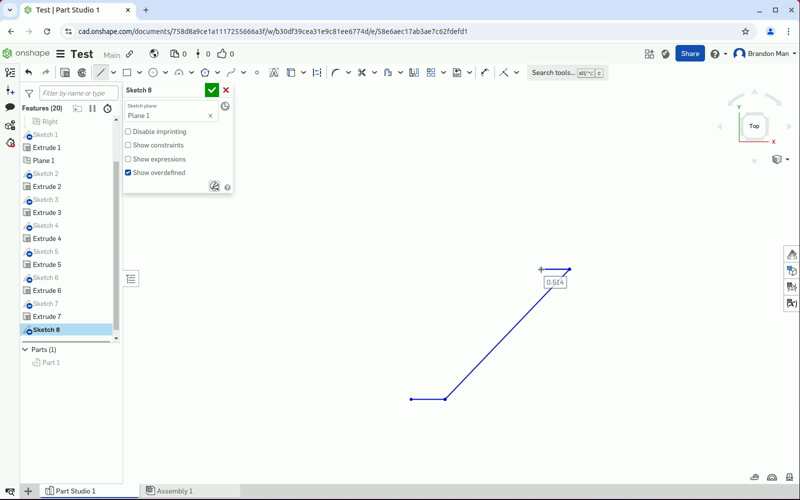
scroll(-6)
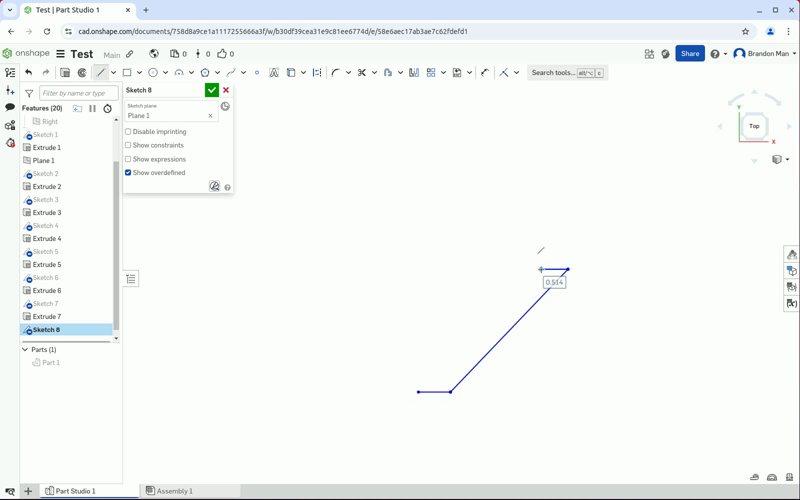
scroll(-6)
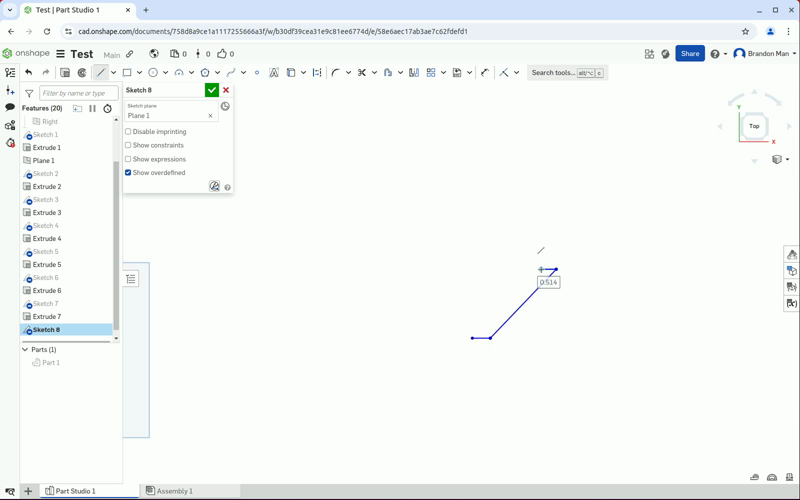
scroll(-6)
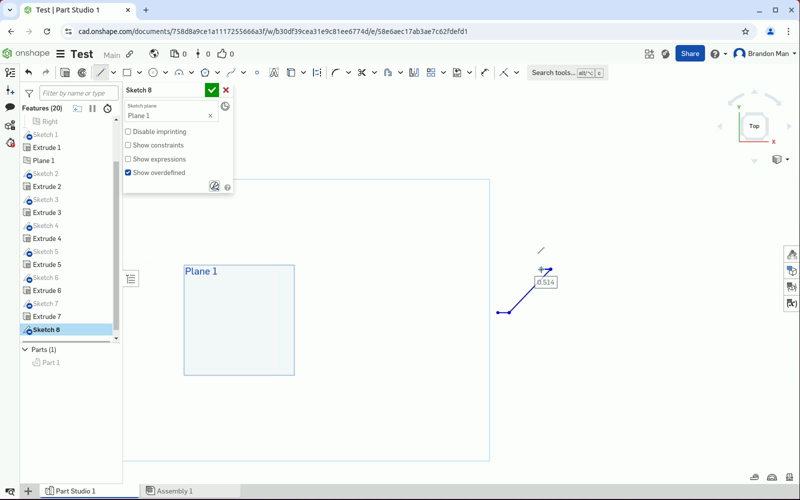
scroll(-6)
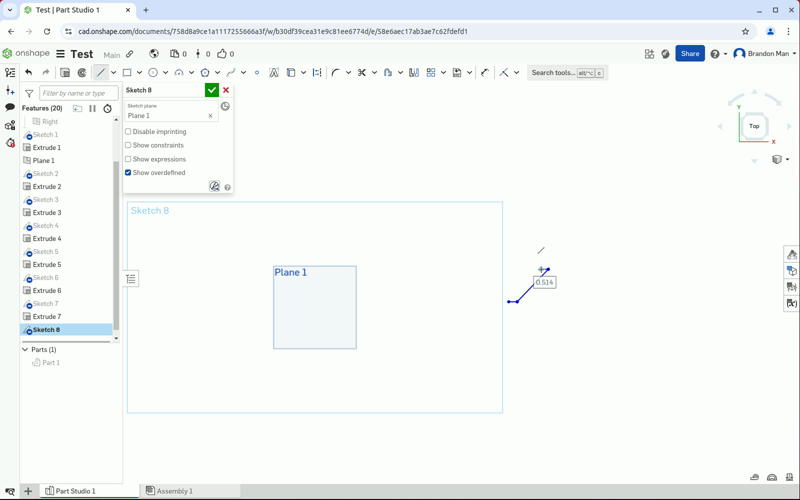
scroll(-6)
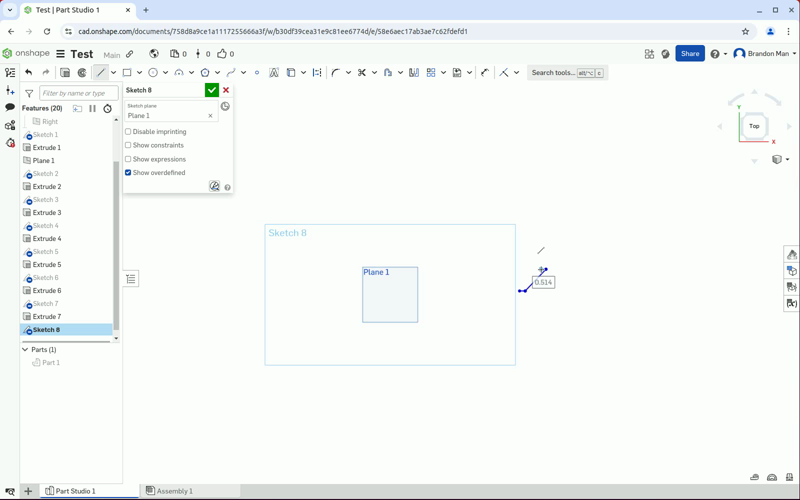
scroll(-6)
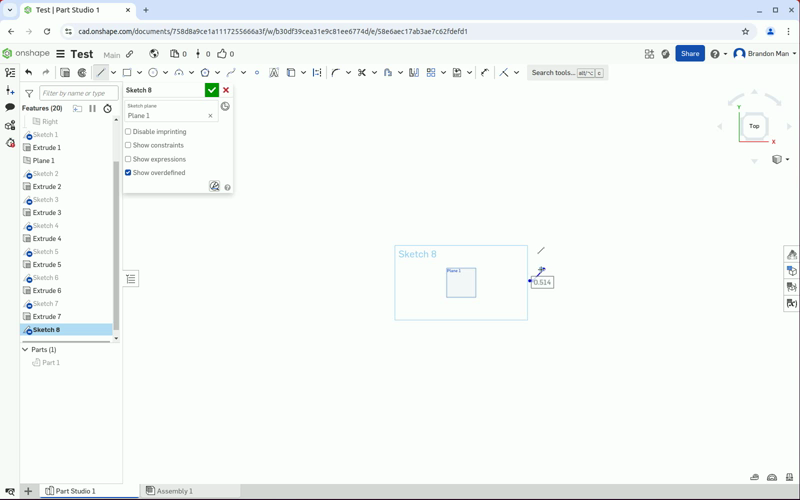
key_up(shift)
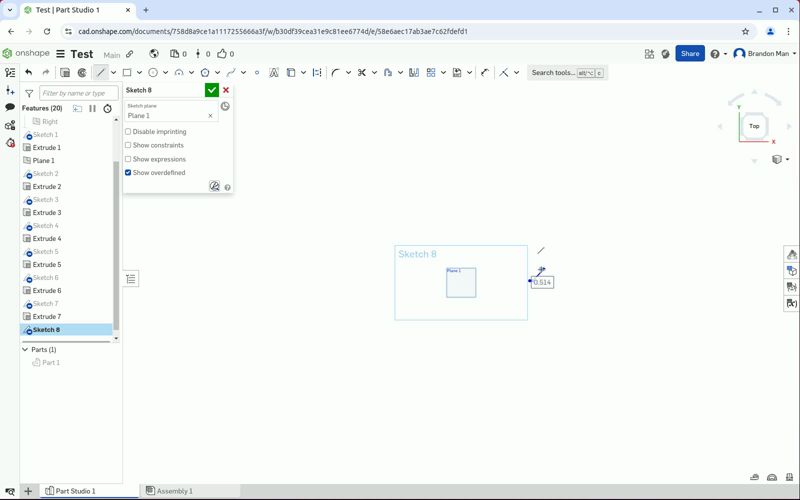
mouse_move(571, 269)
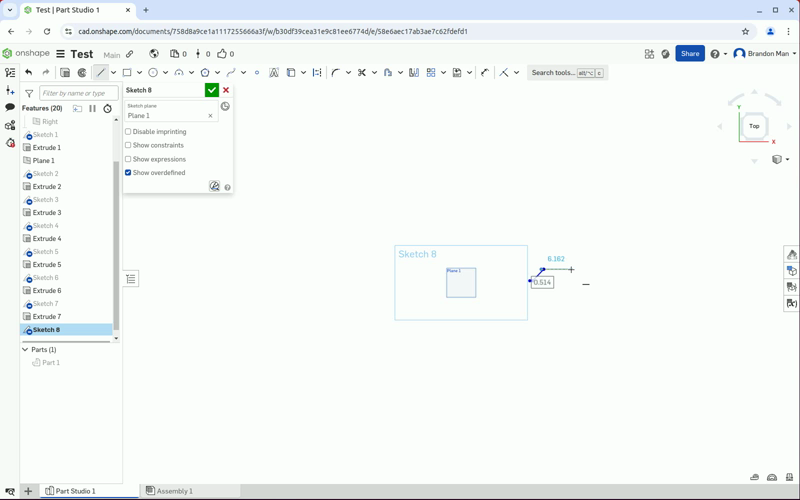
key_down(shift)
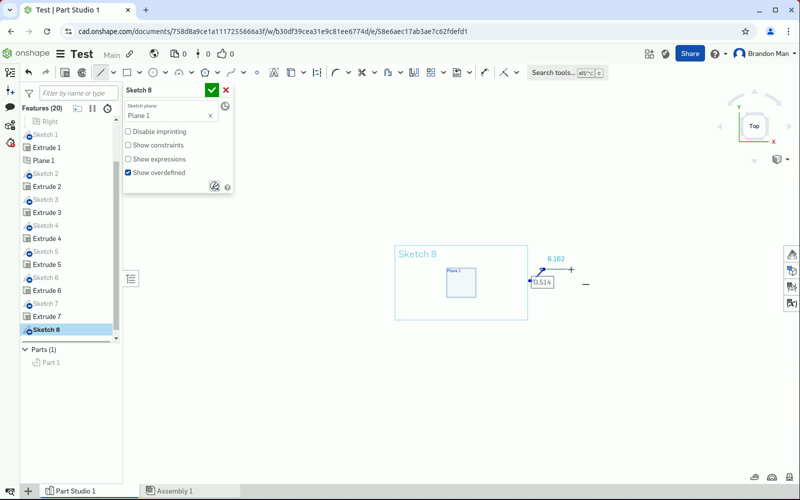
mouse_move(529, 280)
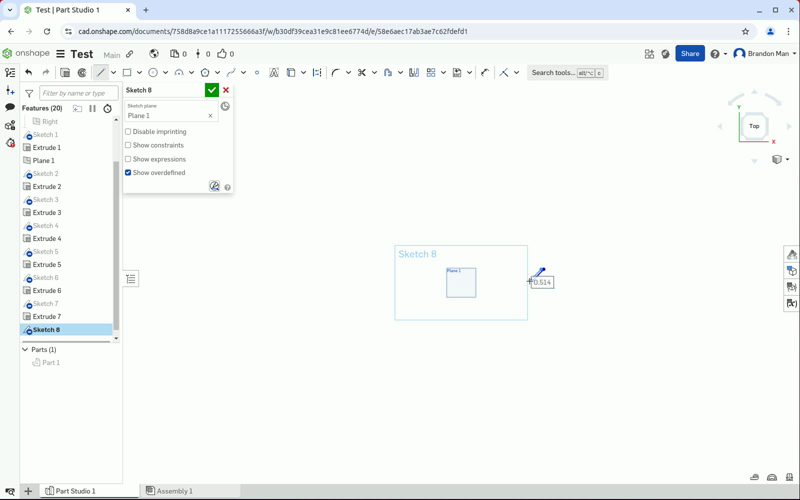
scroll(6)
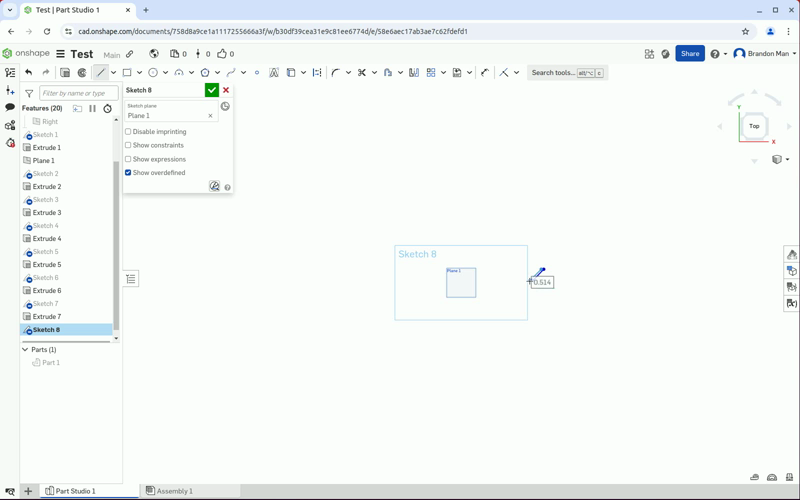
scroll(6)
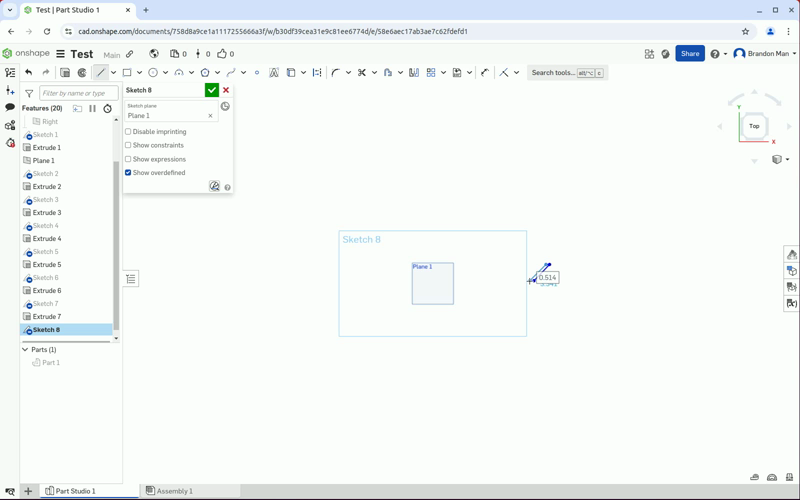
scroll(6)
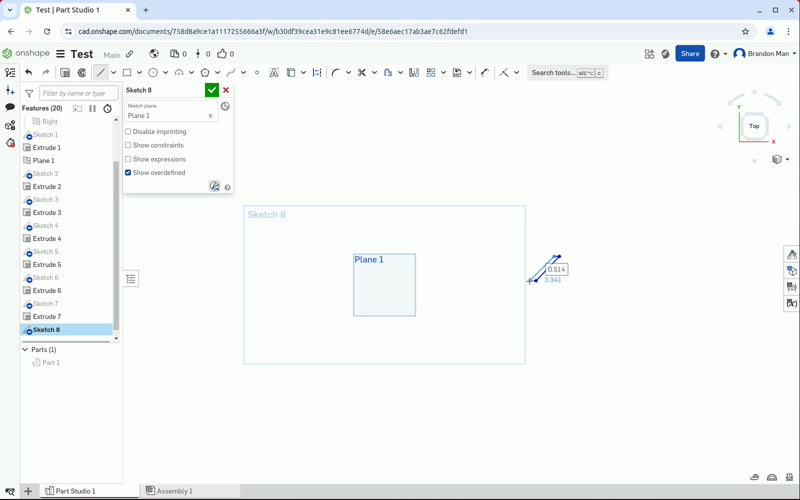
scroll(6)
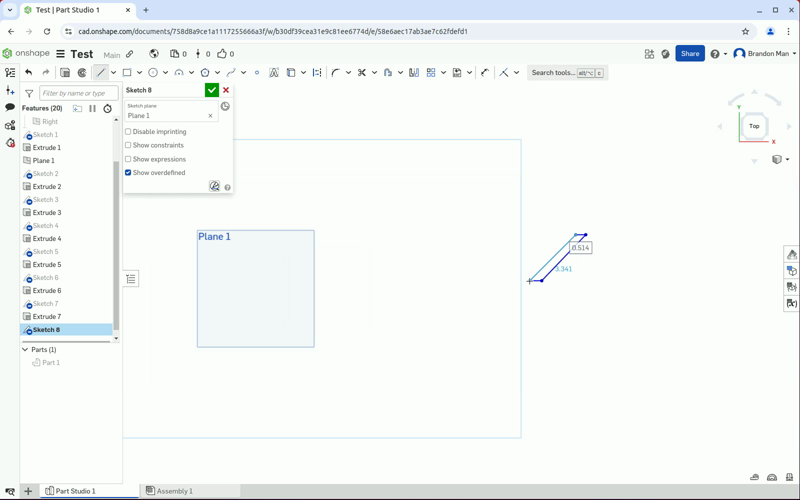
scroll(6)
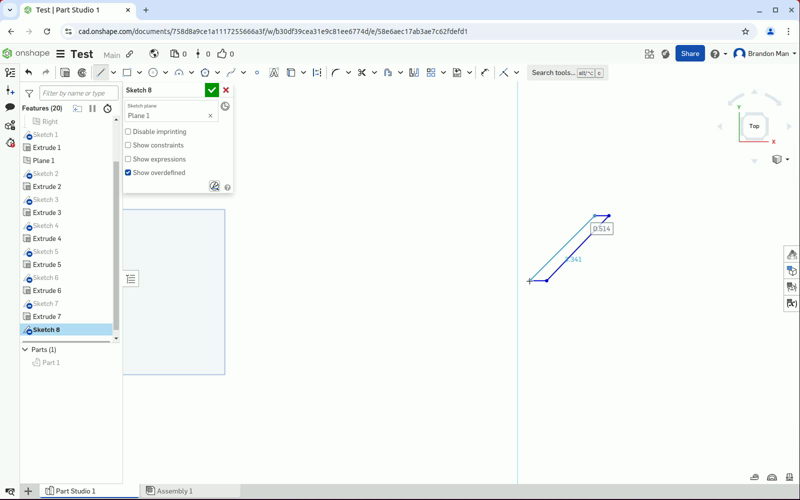
scroll(6)
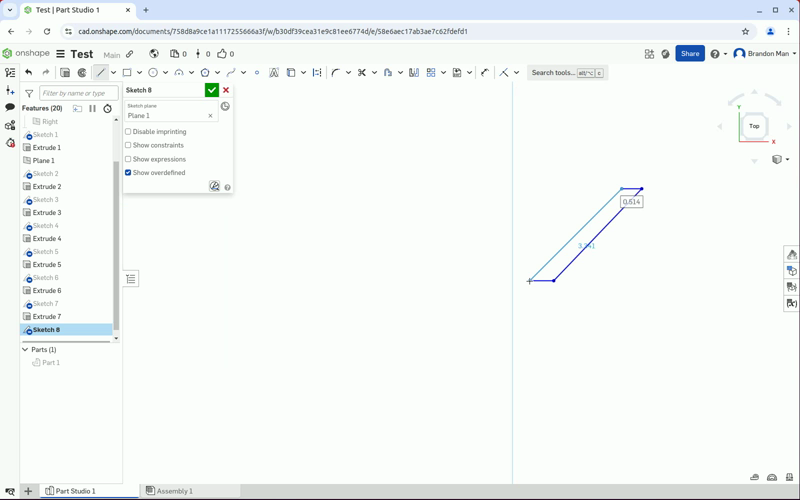
scroll(6)
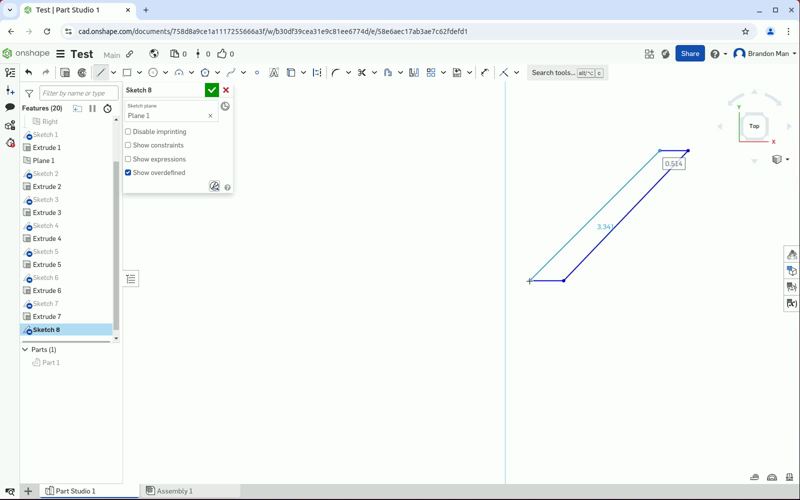
key_up(shift)
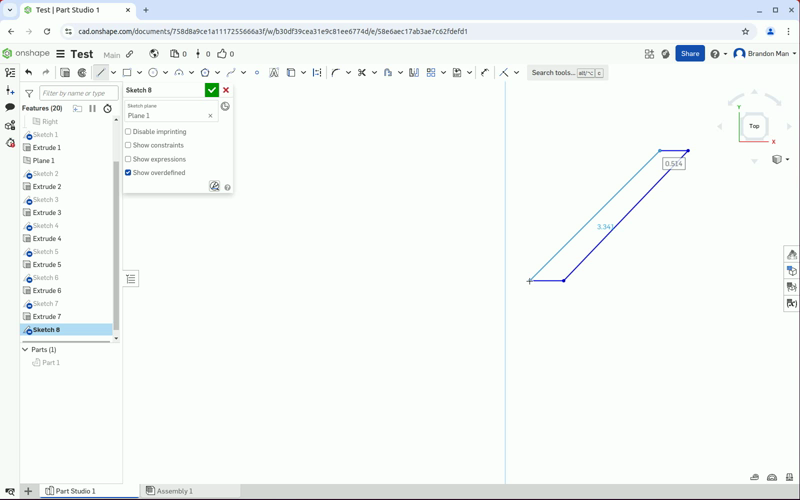
click(529, 280)
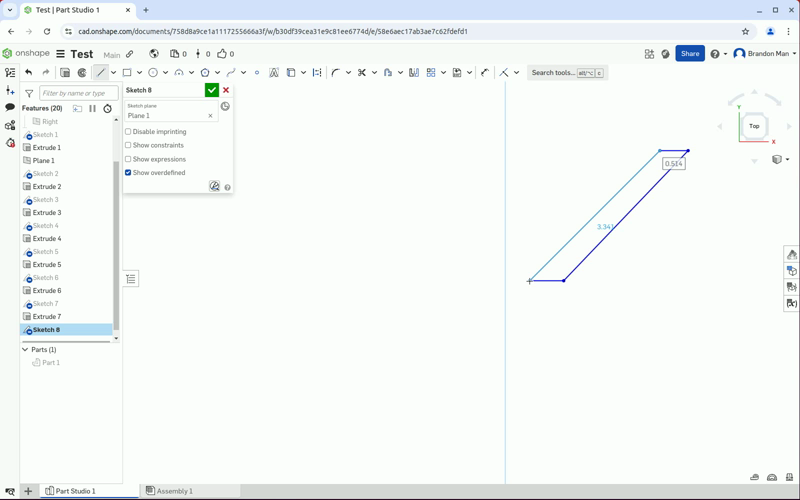
scroll(-6)
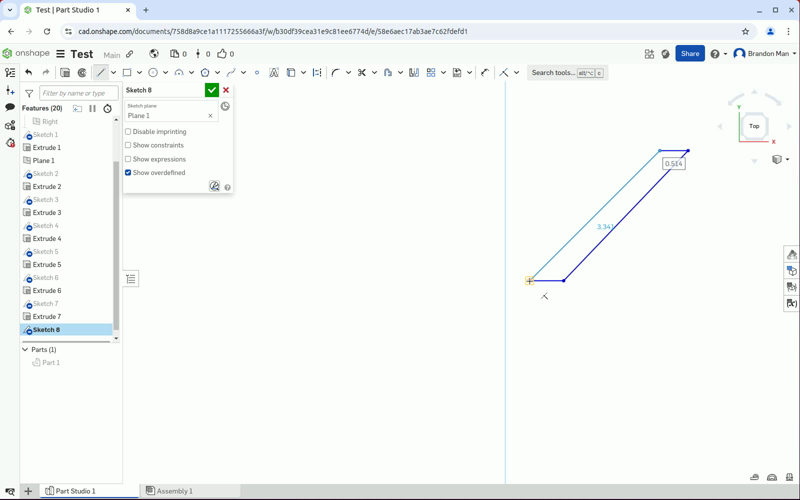
scroll(-6)
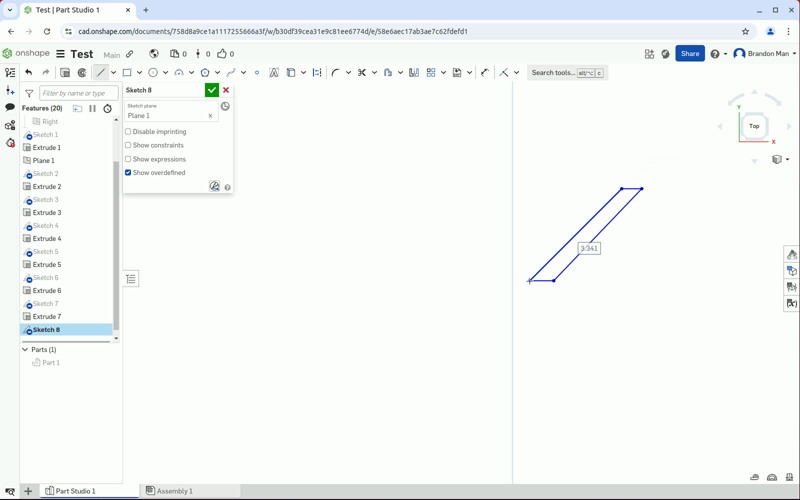
scroll(-6)
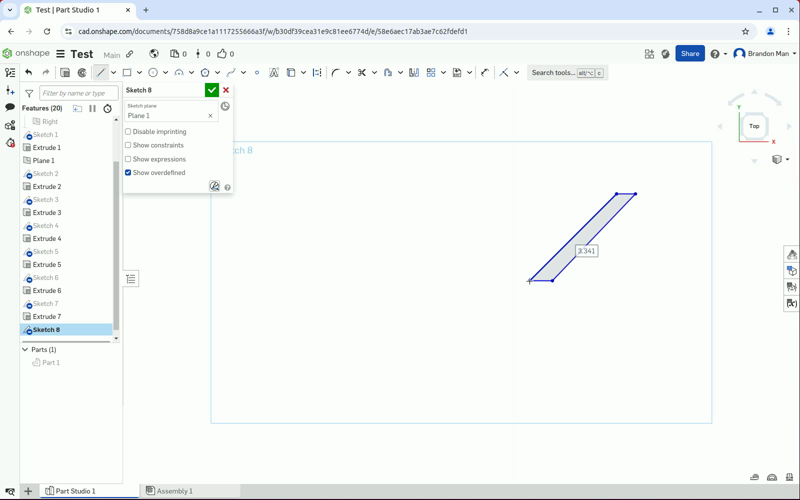
scroll(-6)
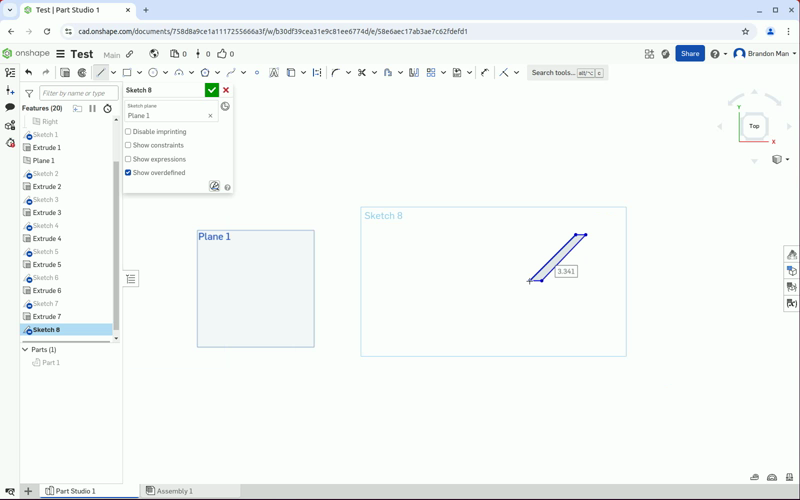
scroll(-6)
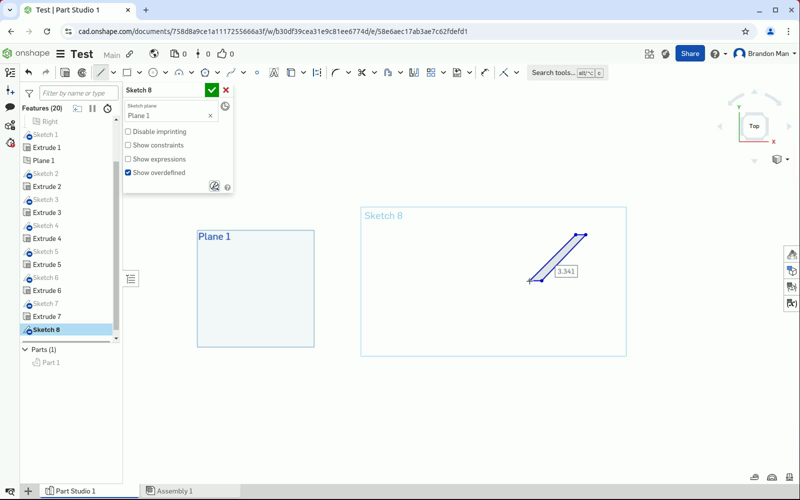
scroll(-6)
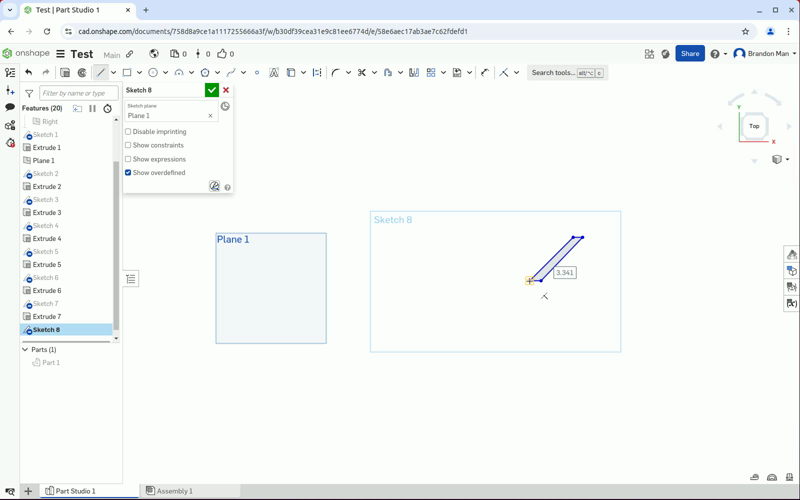
scroll(-6)
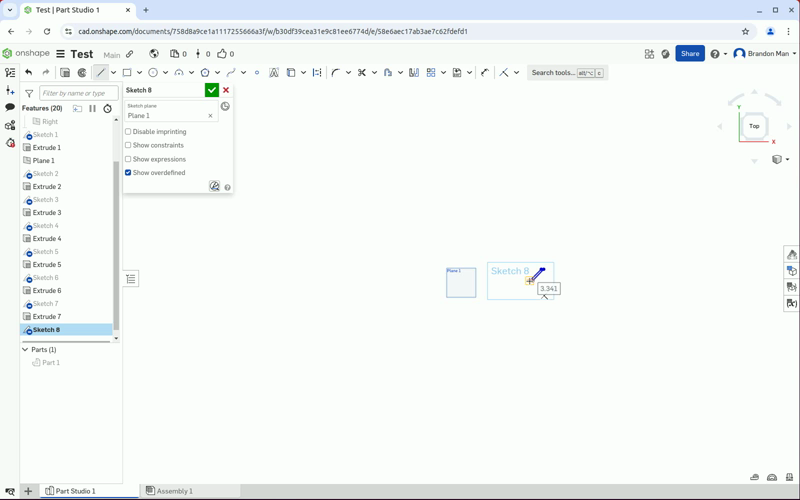
key(esc)
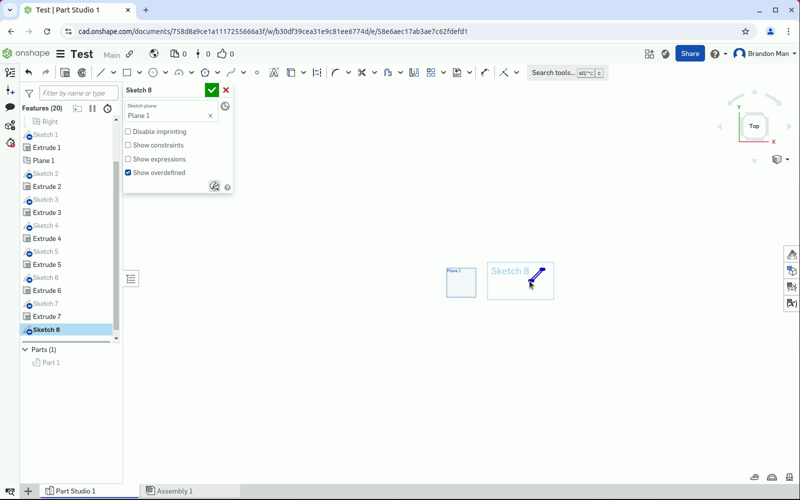
mouse_move(540, 271)
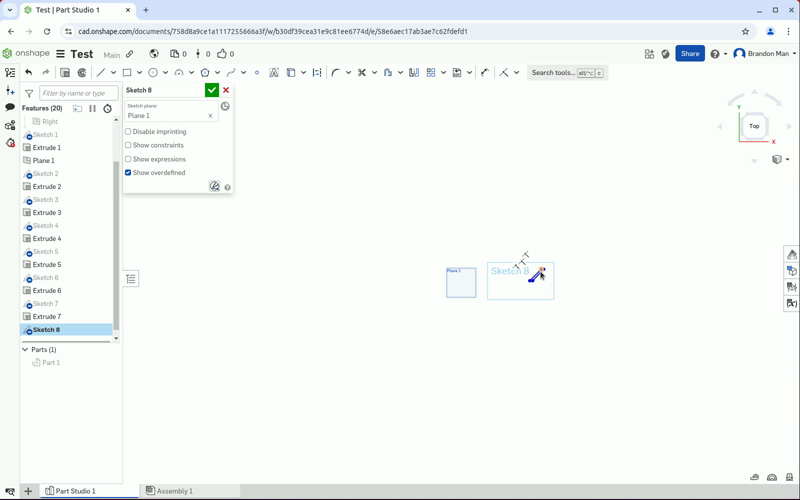
scroll(6)
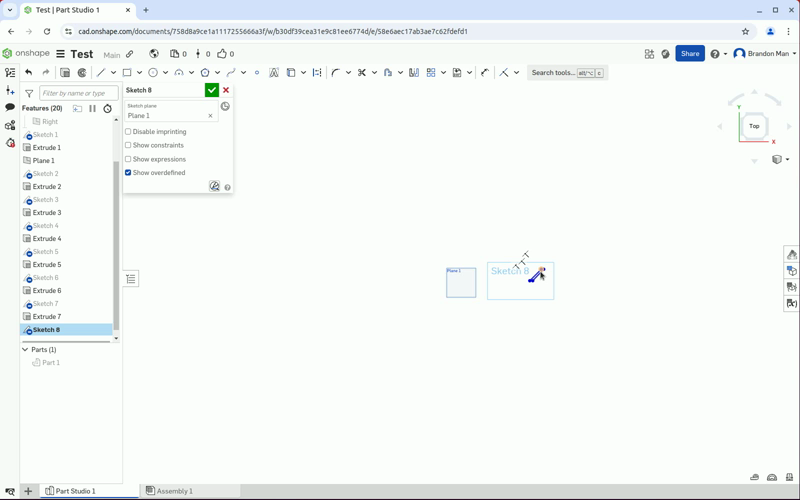
scroll(6)
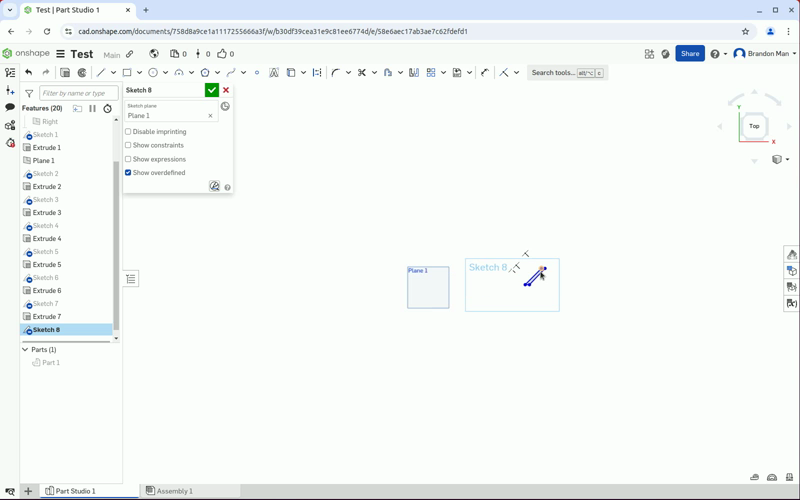
scroll(6)
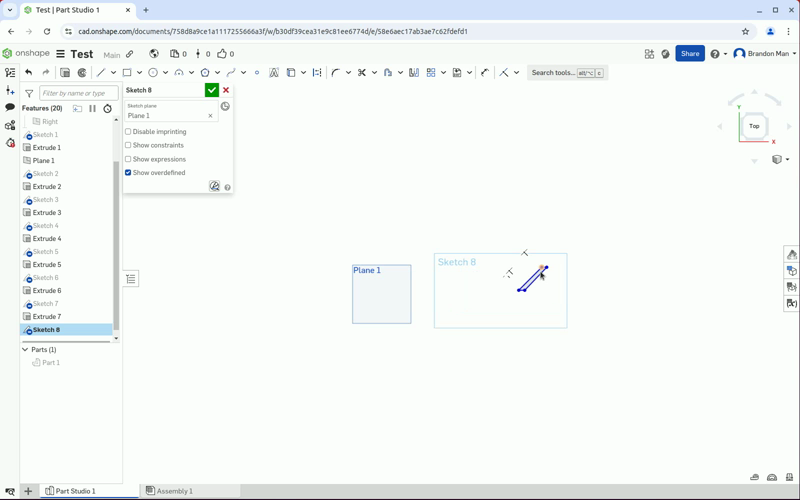
scroll(6)
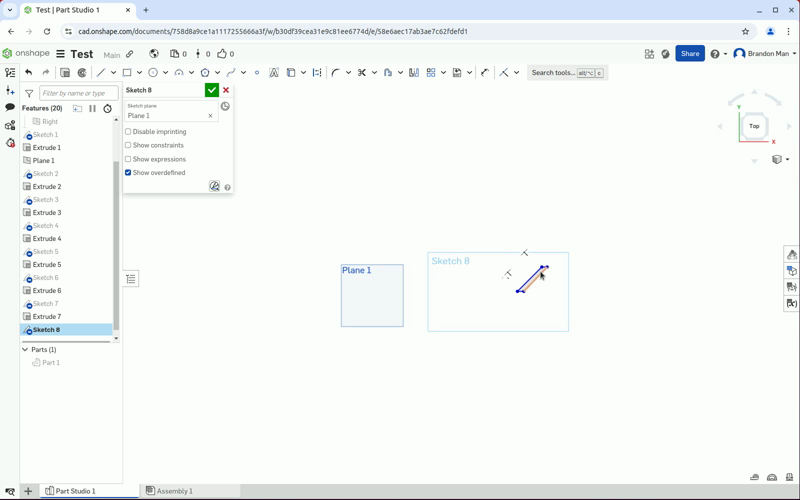
scroll(6)
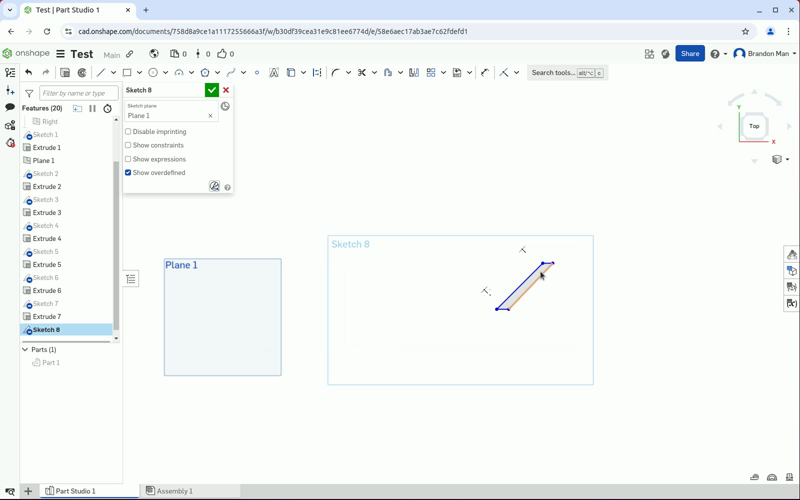
scroll(6)
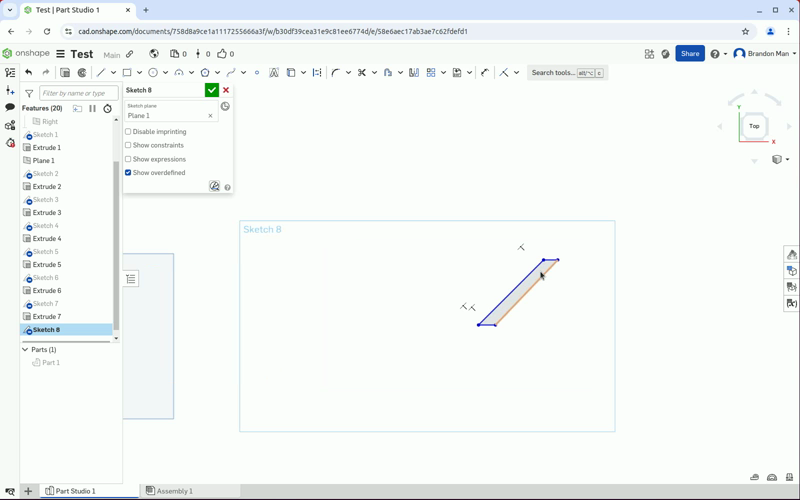
scroll(6)
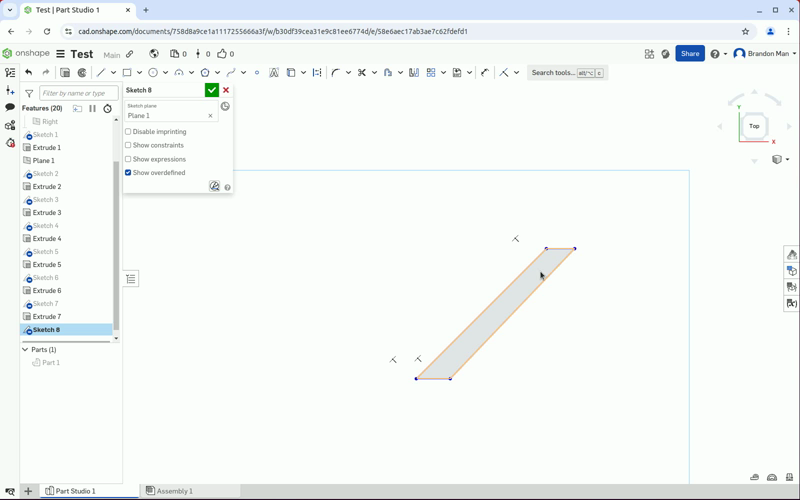
click(540, 271)
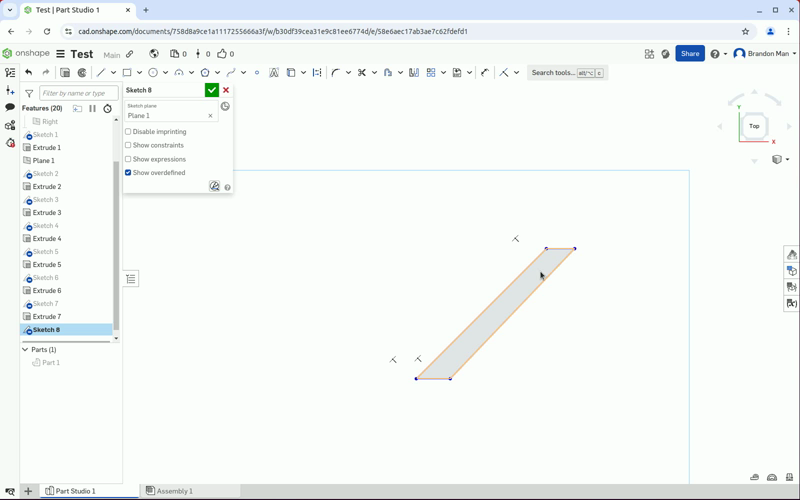
scroll(-6)
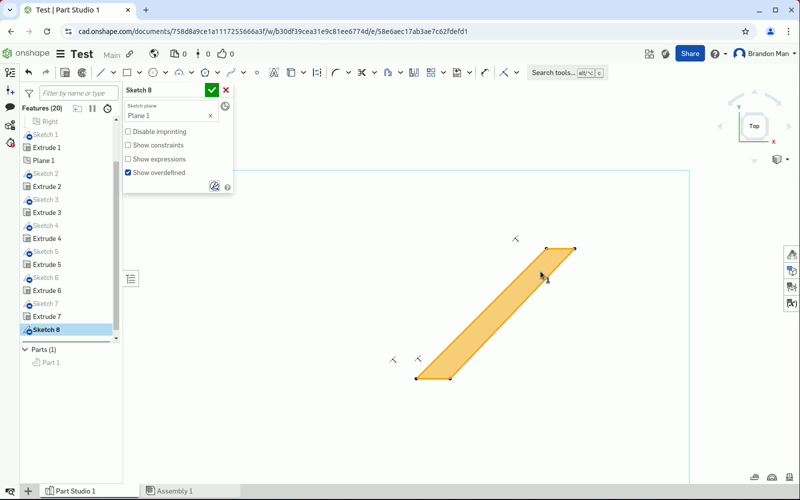
scroll(-6)
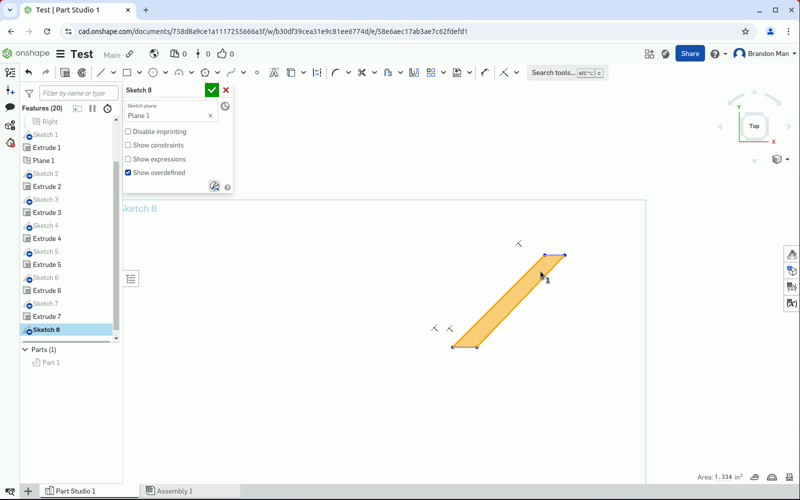
scroll(-6)
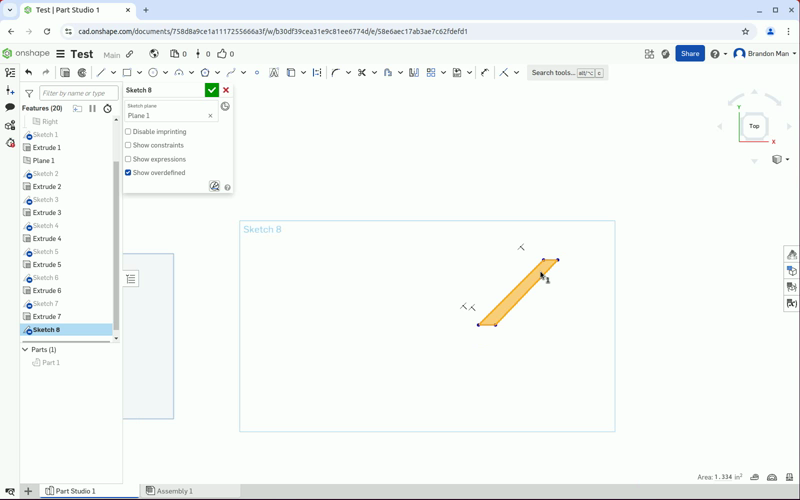
scroll(-6)
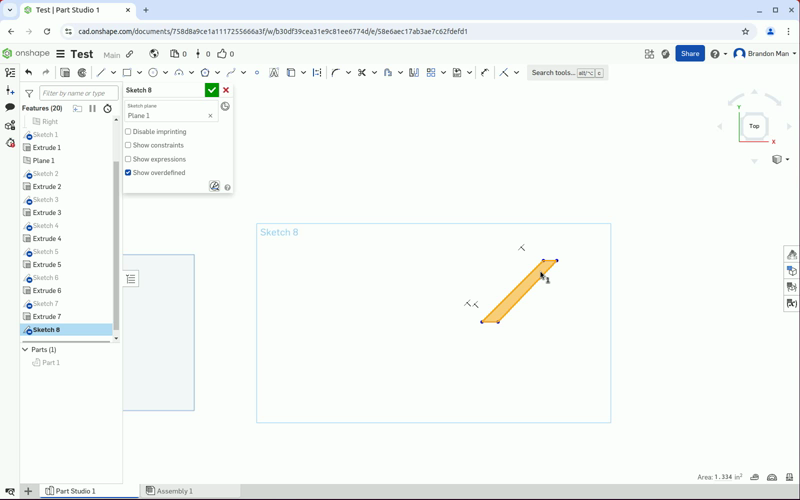
scroll(-6)
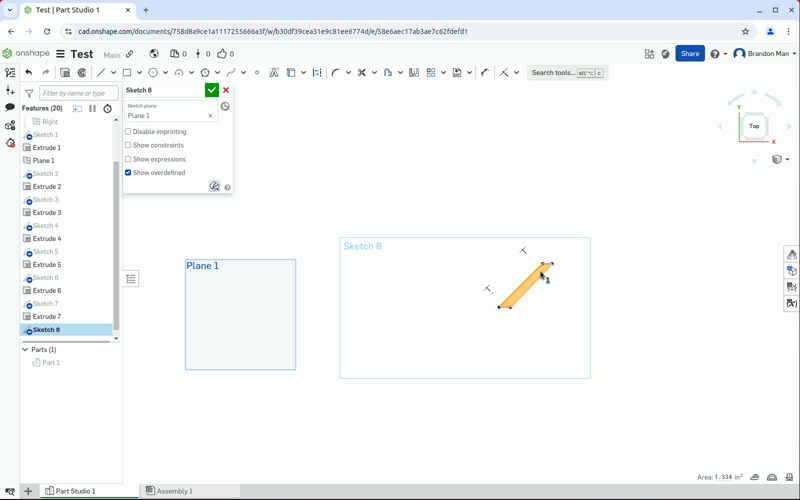
scroll(-6)
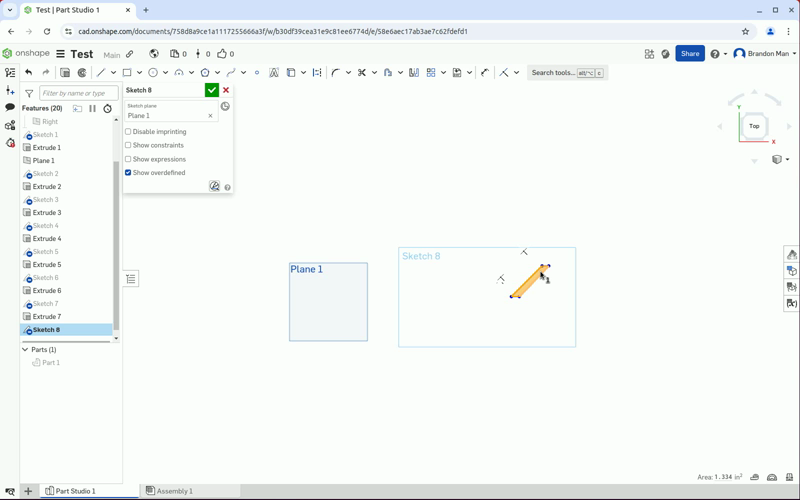
scroll(-6)
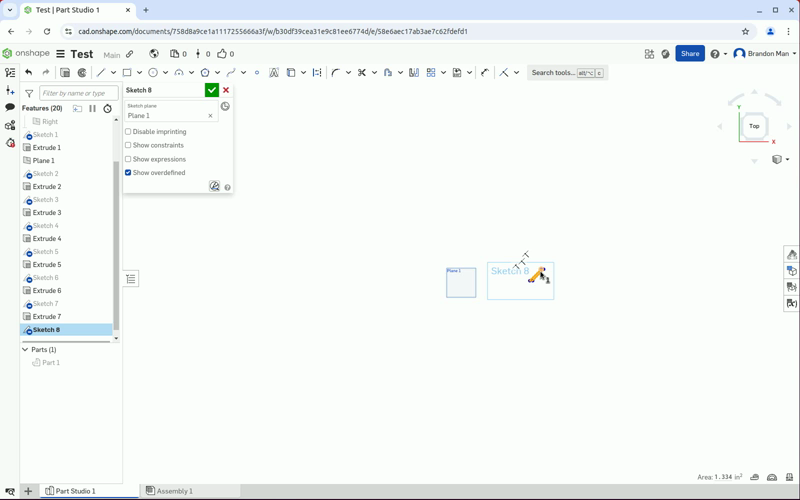
mouse_move(73, 352)
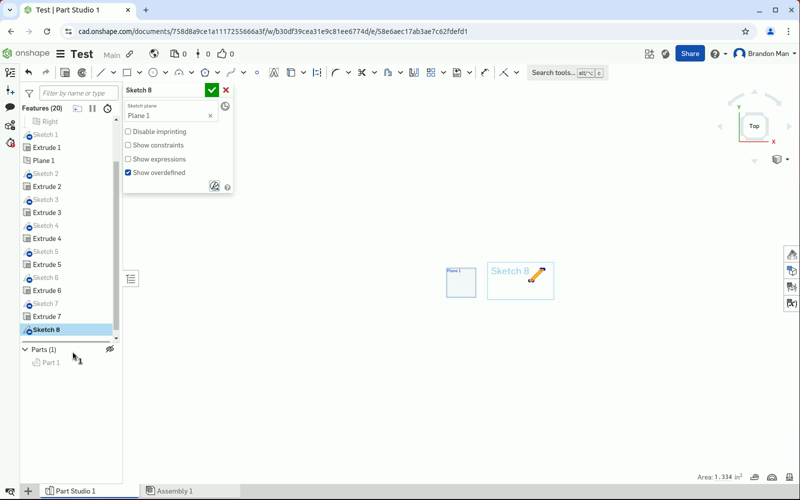
key(shift+y)
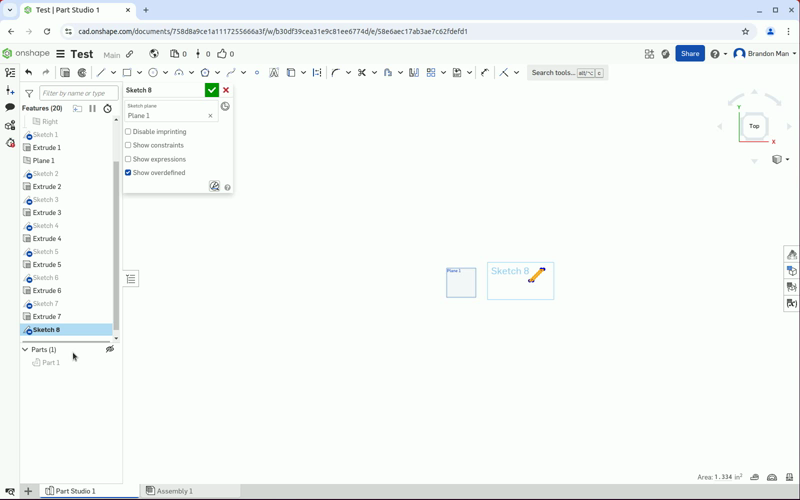
key(shift+e)
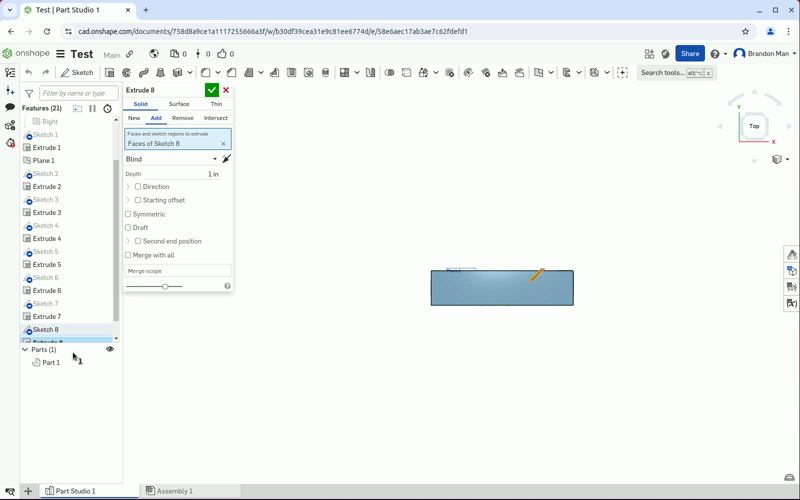
mouse_move(143, 106)
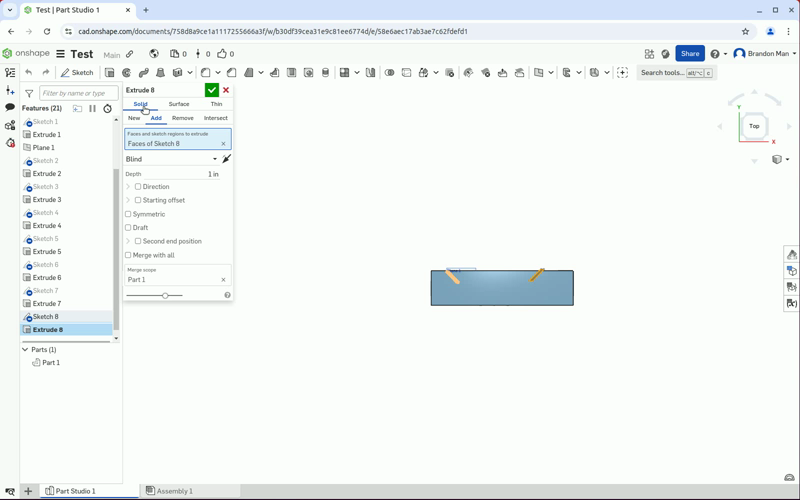
click(143, 106)
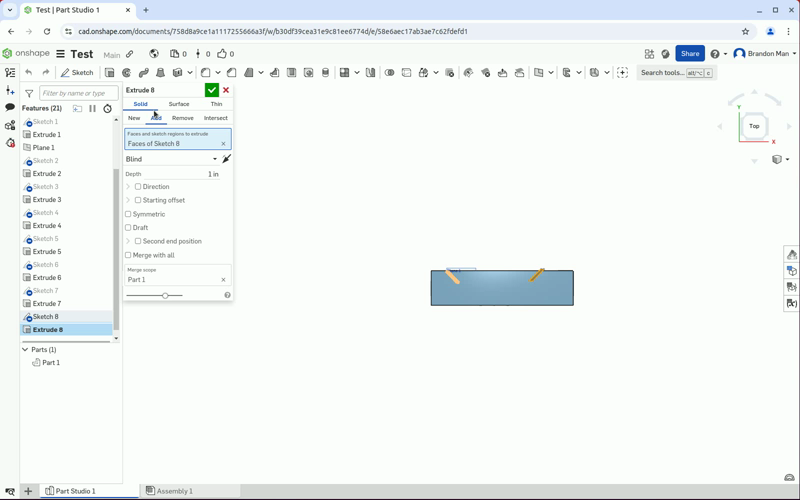
mouse_move(186, 120)
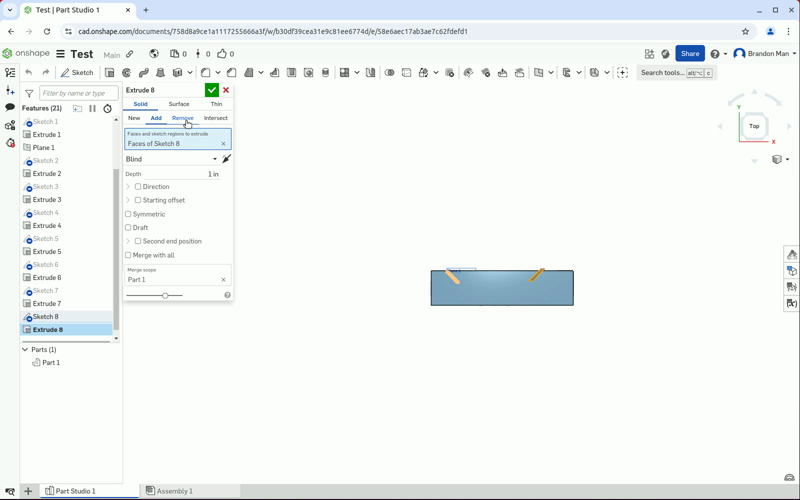
click(186, 120)
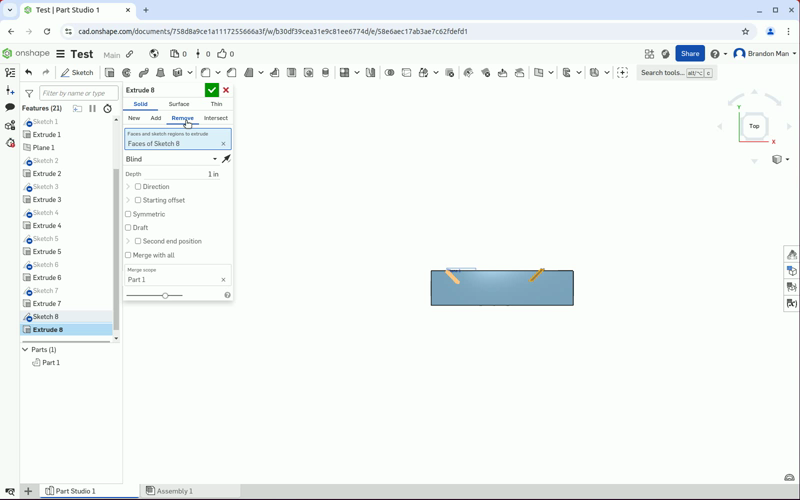
key(tab, 4)
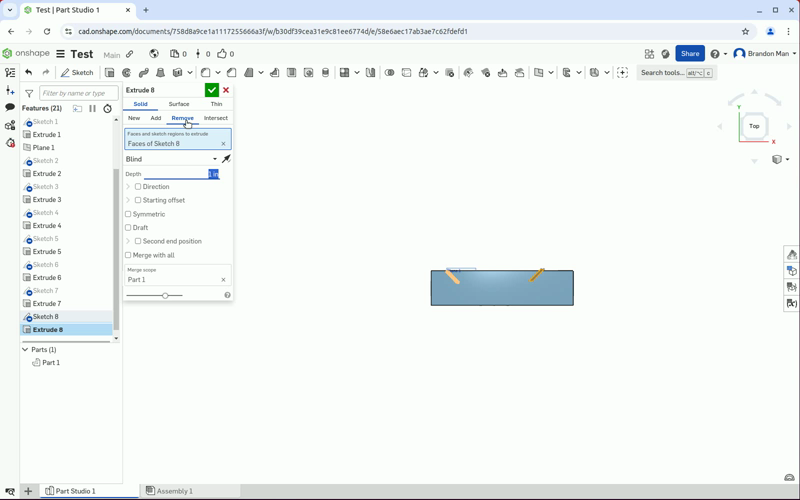
text(18.294)
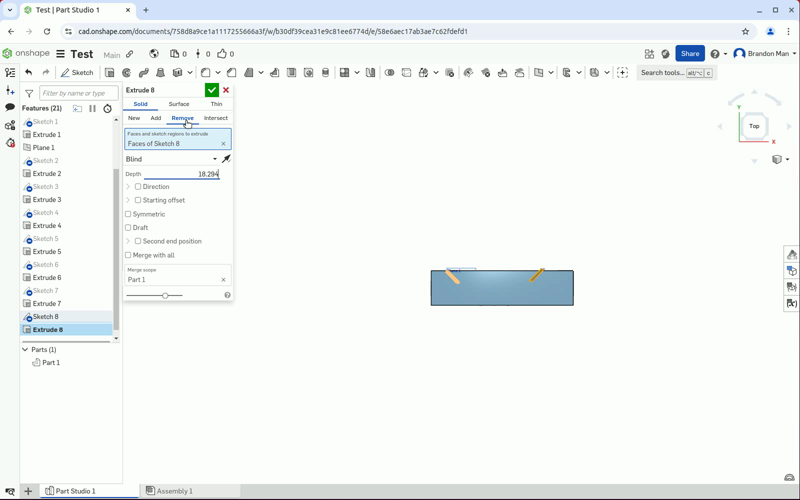
key(tab, 6)
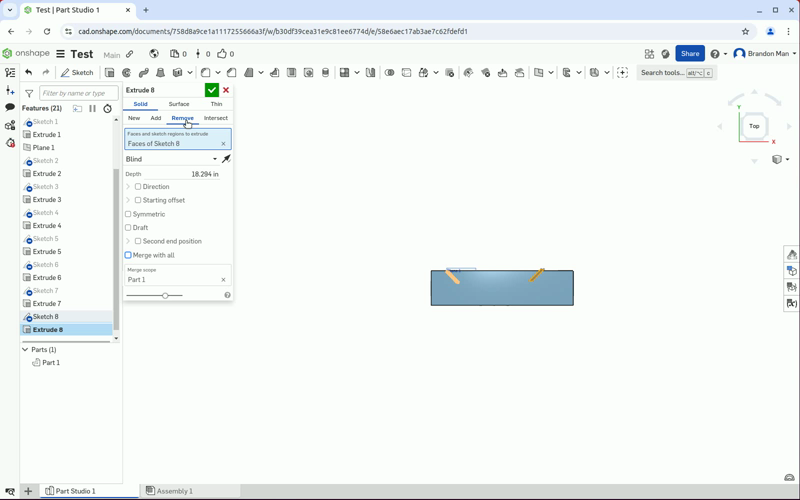
key(space)
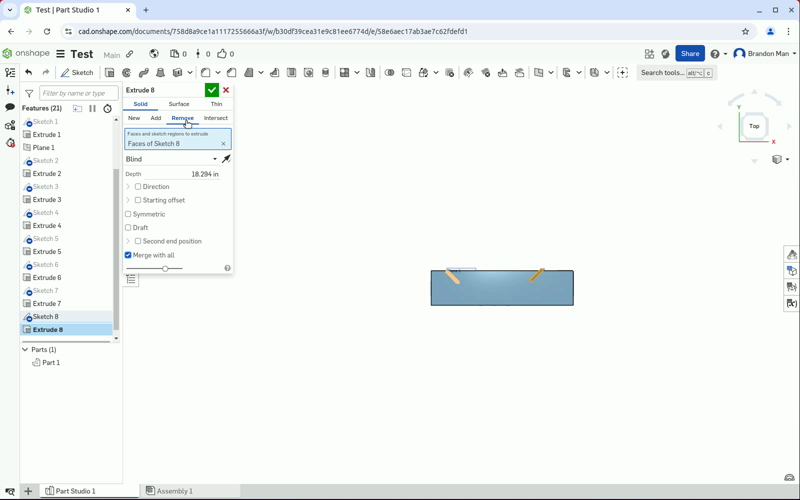
key(enter)
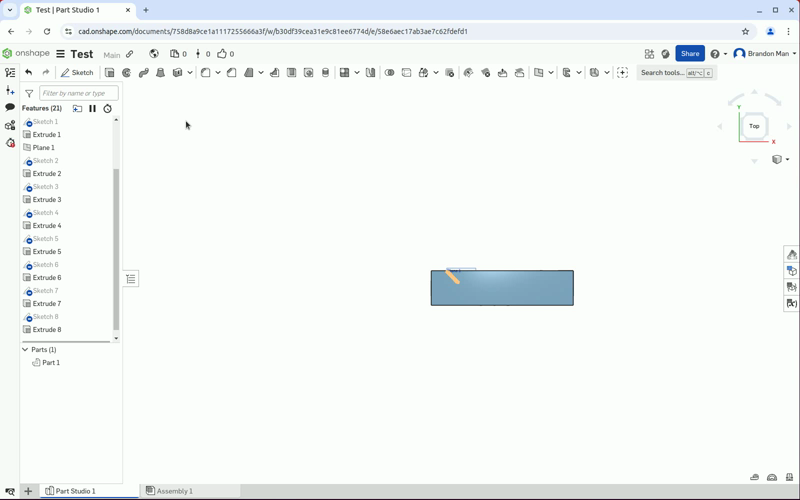
key(shift+h)
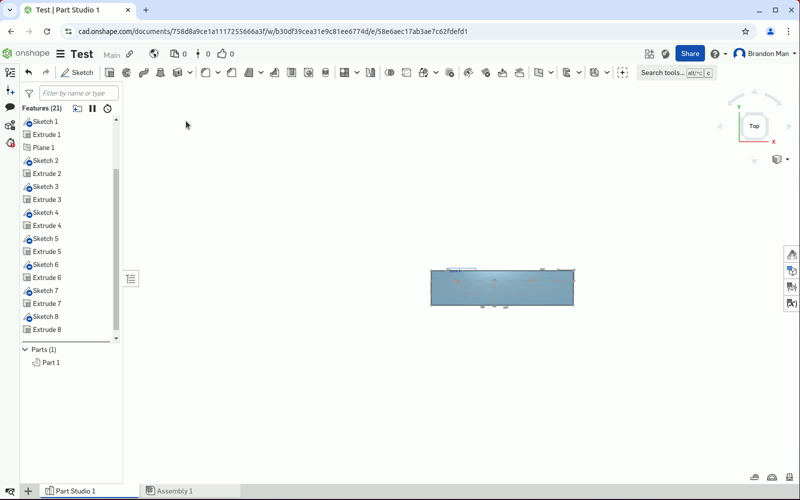
key(shift+h)
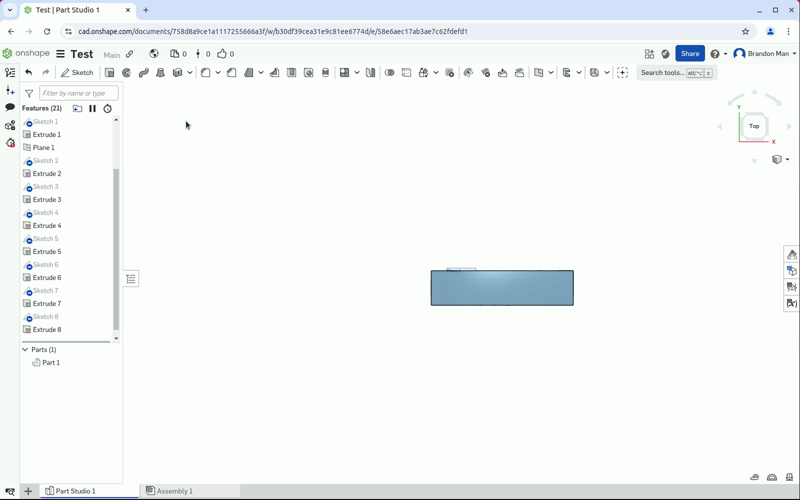
mouse_move(69, 124)
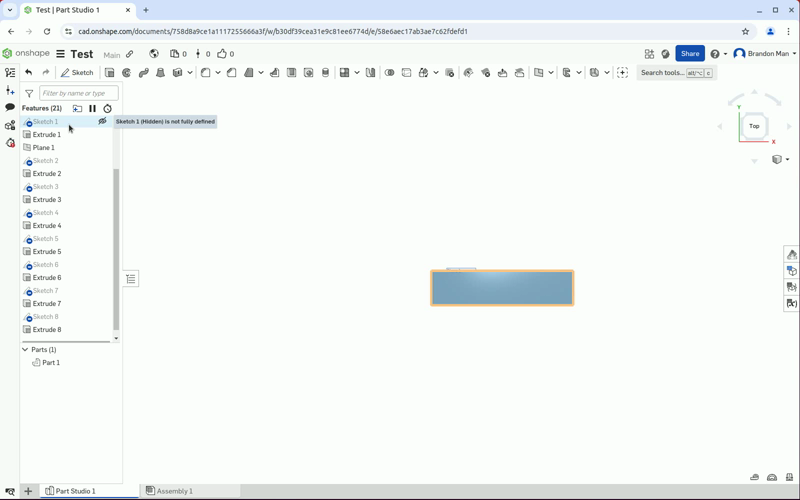
click(69, 124)
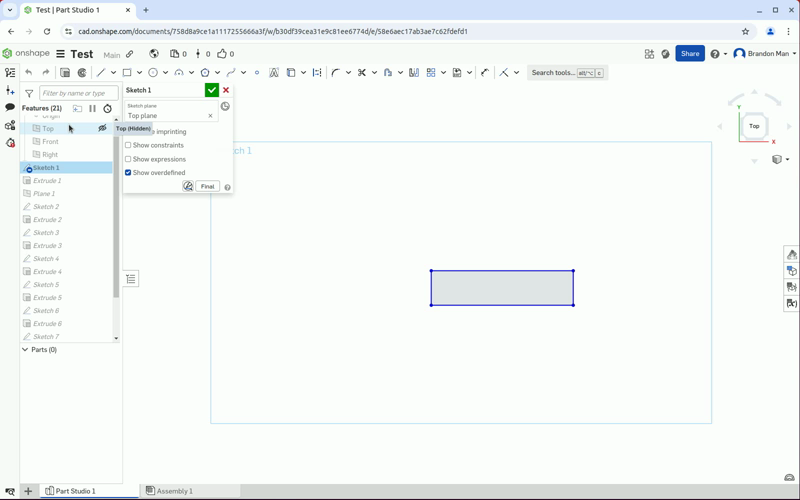
mouse_move(229, 92)
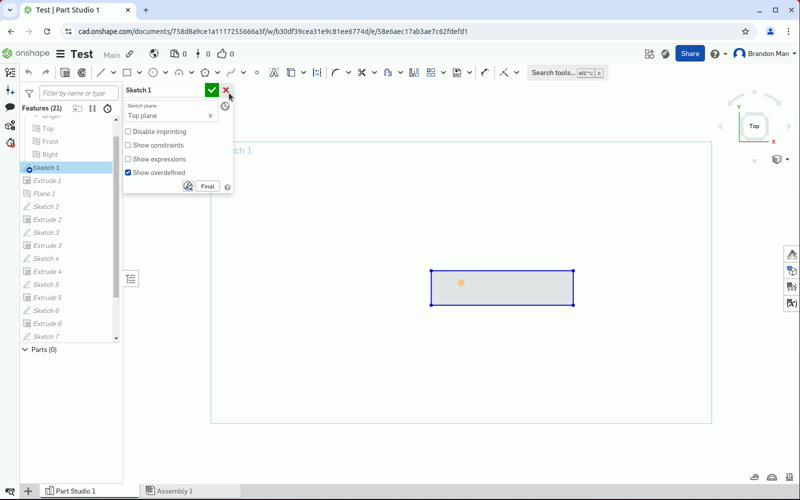
click(229, 92)
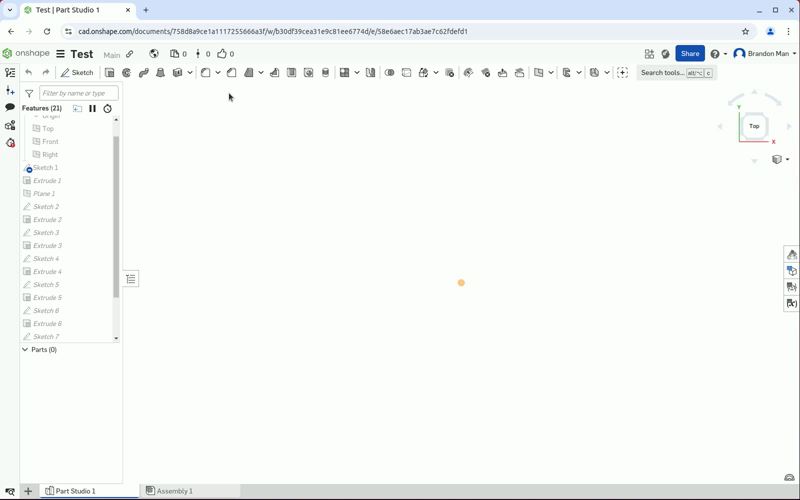
key(shift+s)
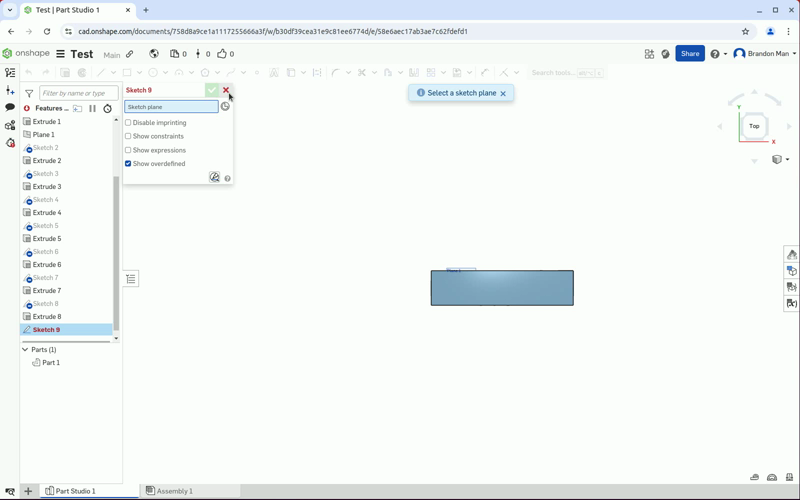
mouse_move(69, 137)
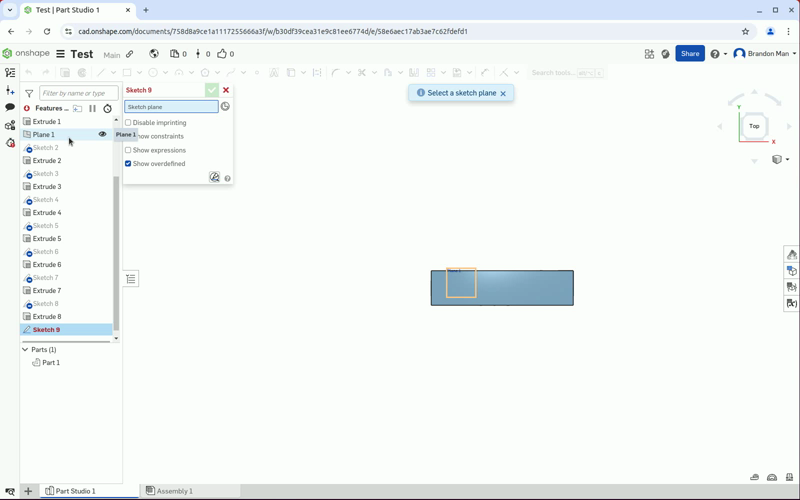
click(69, 137)
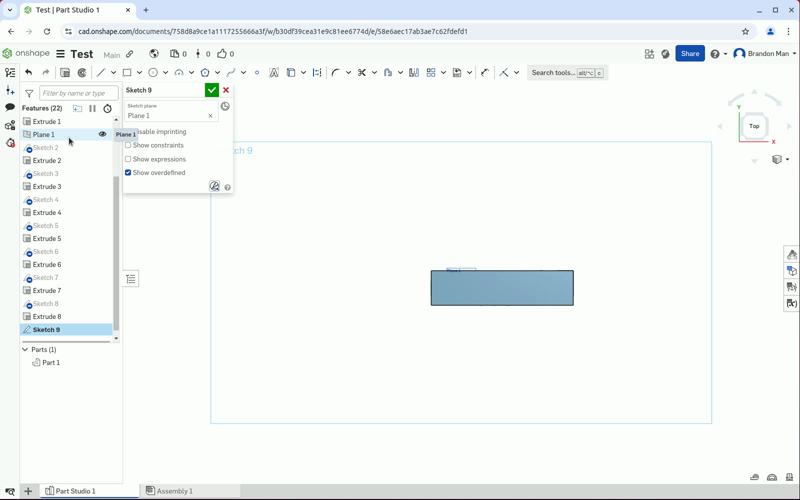
mouse_move(73, 352)
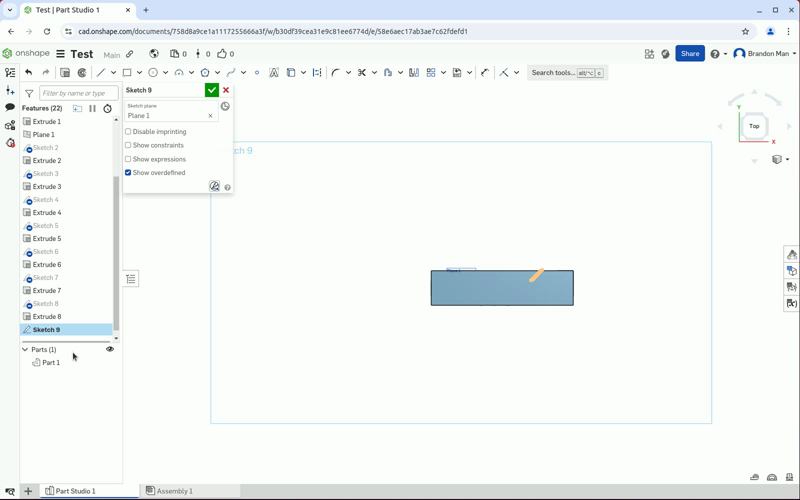
key(y)
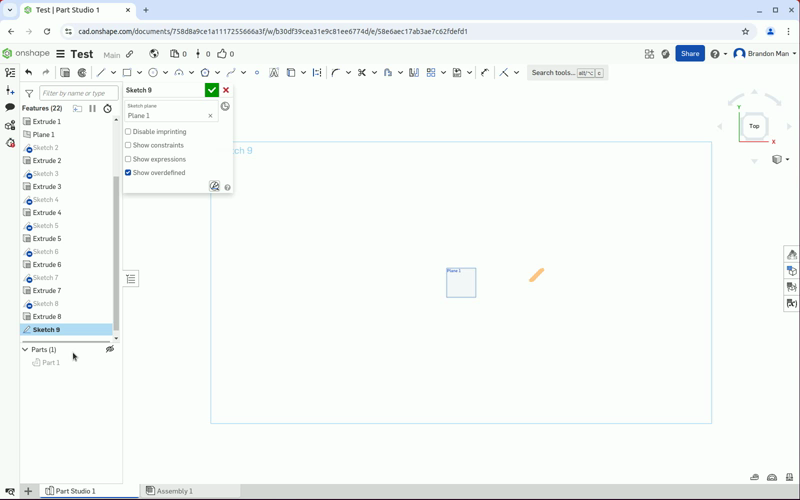
key(l)
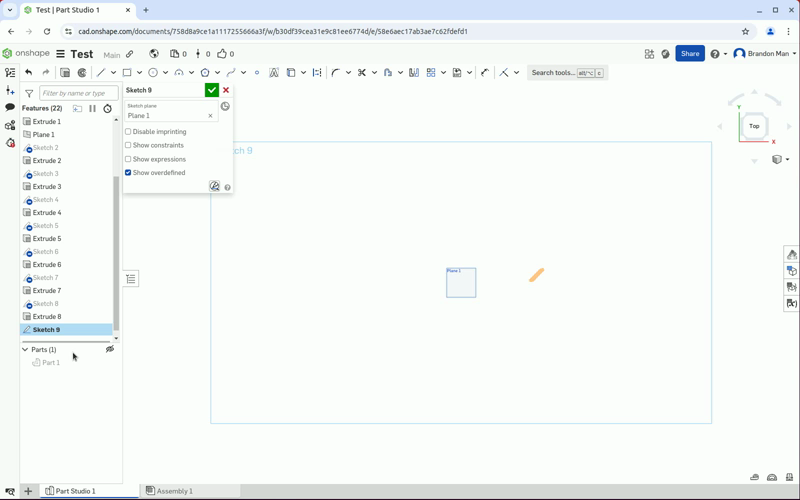
key_down(shift)
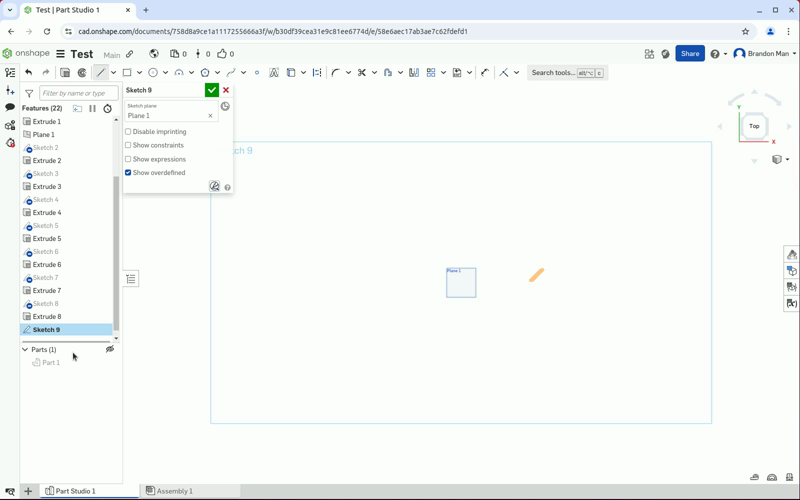
mouse_move(493, 280)
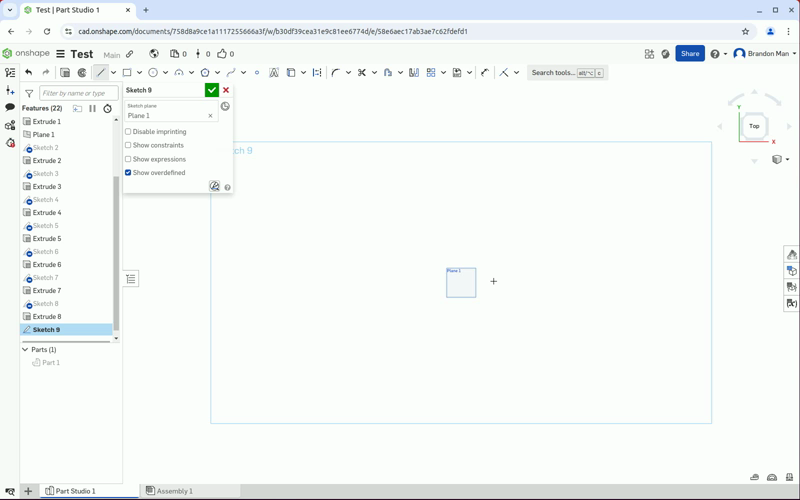
click(493, 280)
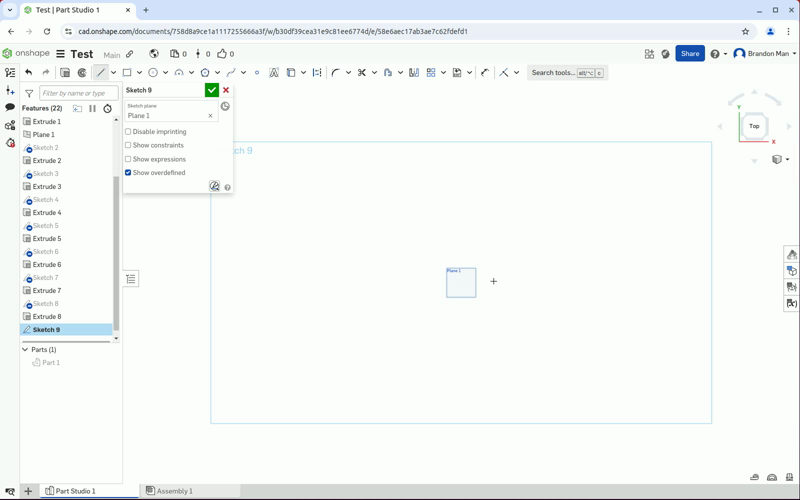
key_up(shift)
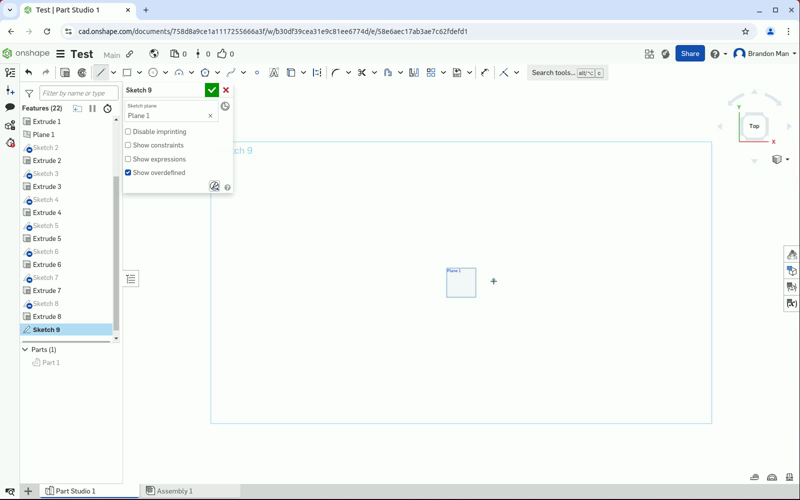
key_down(shift)
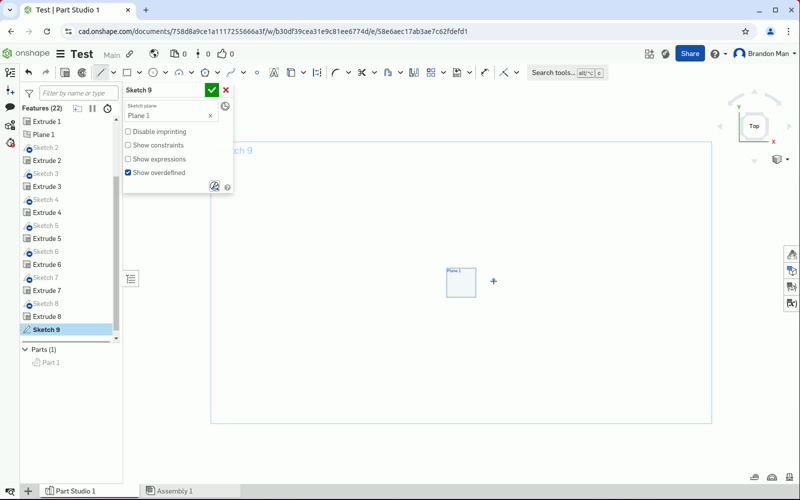
mouse_move(523, 280)
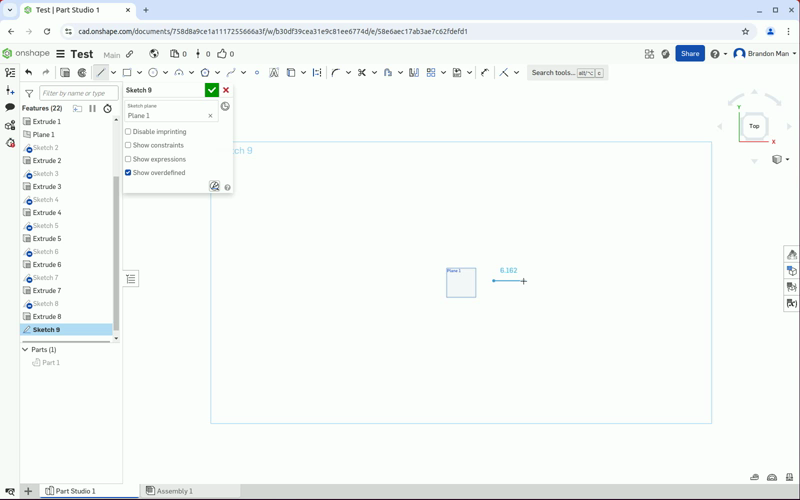
mouse_move(495, 280)
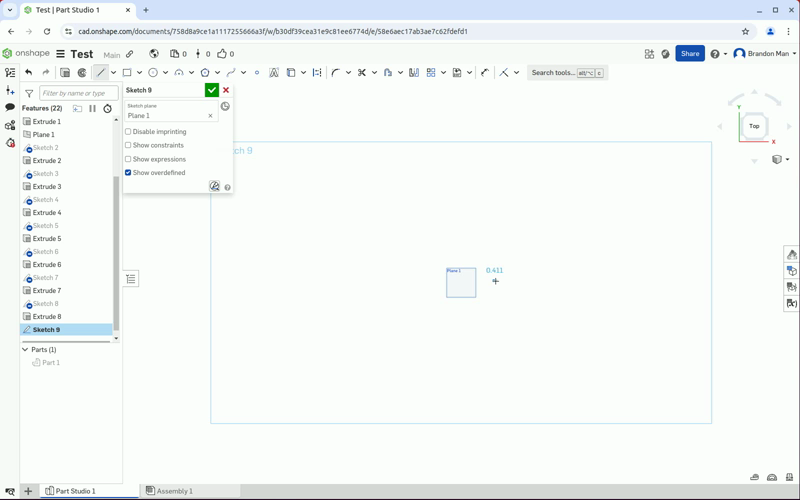
scroll(6)
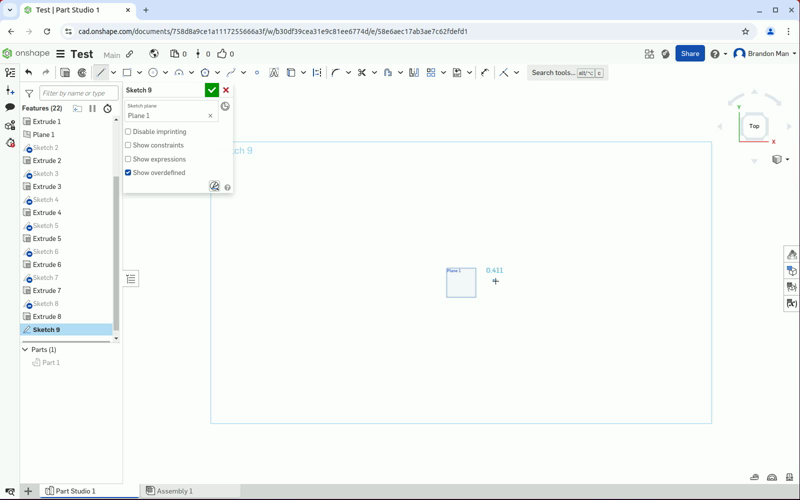
scroll(6)
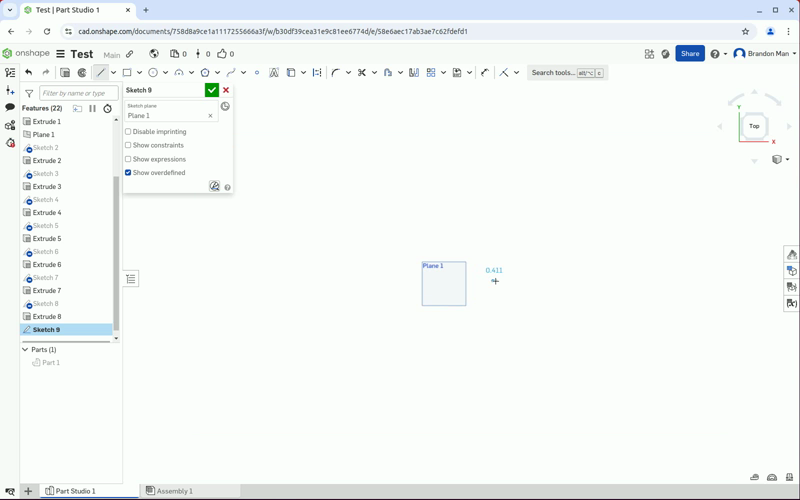
scroll(6)
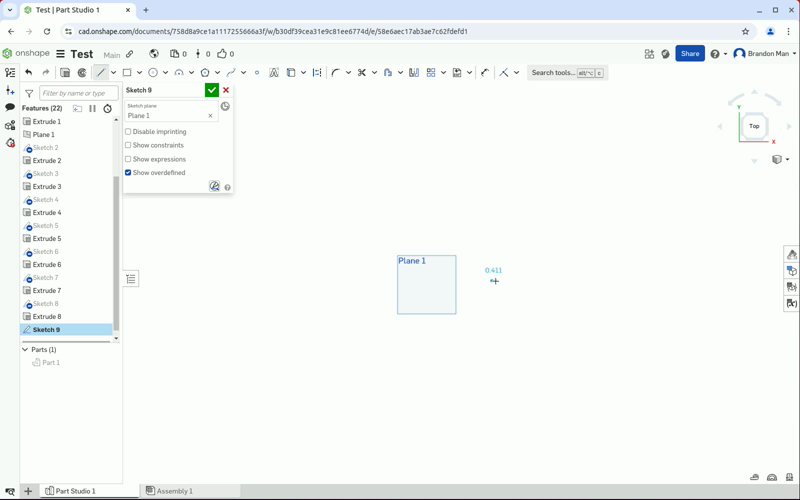
scroll(6)
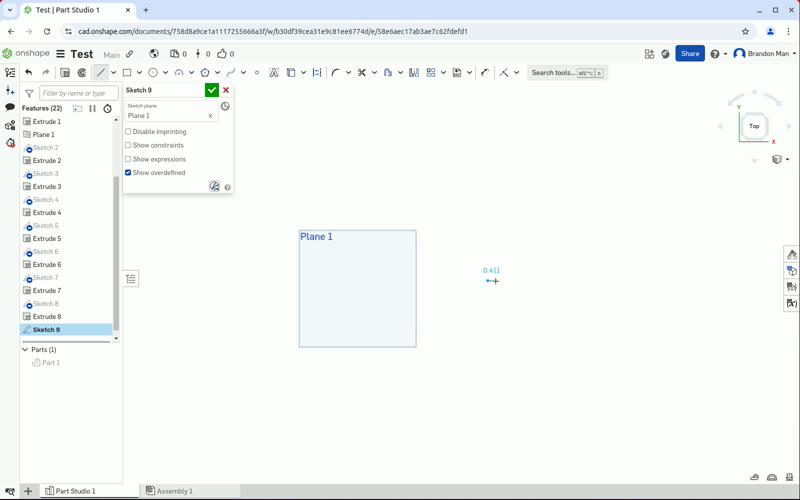
scroll(6)
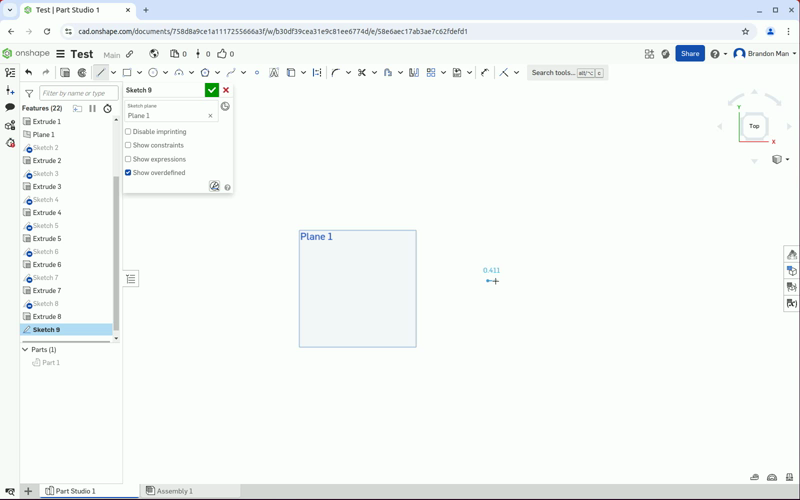
scroll(6)
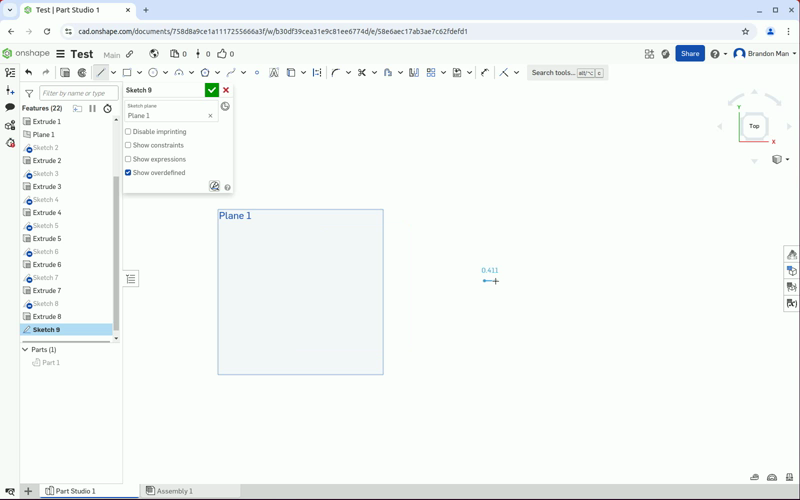
scroll(6)
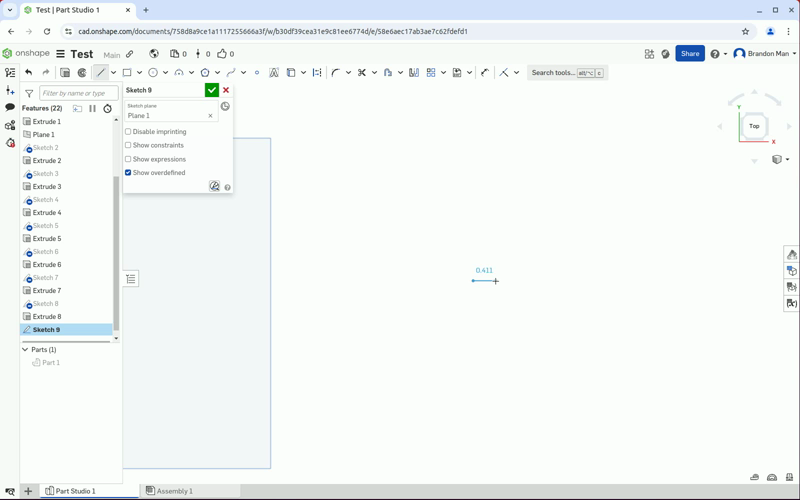
click(495, 280)
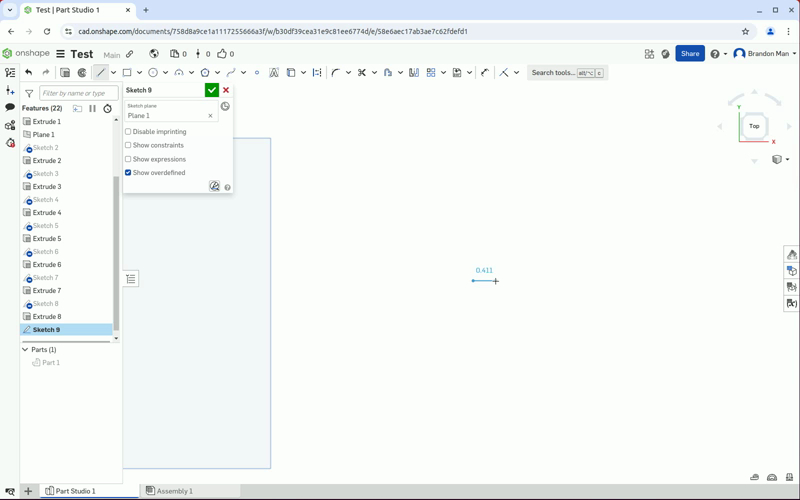
scroll(-6)
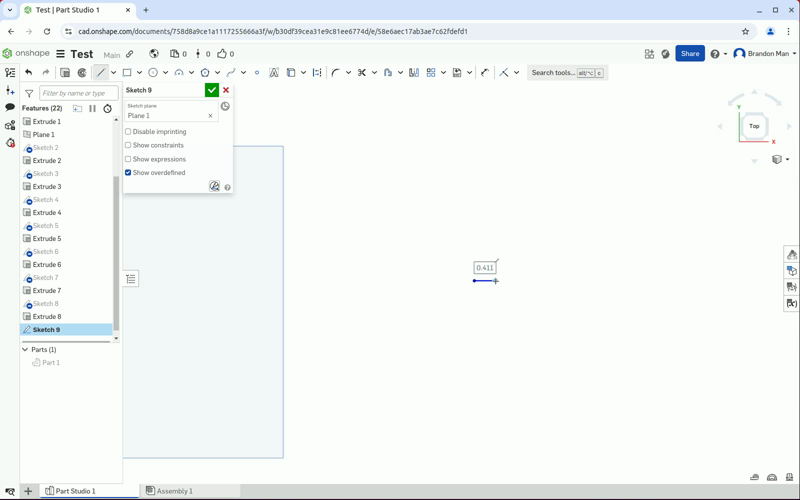
scroll(-6)
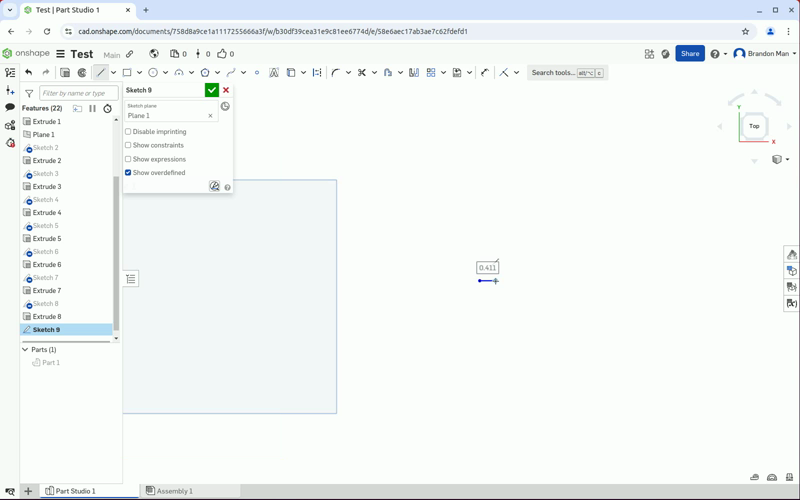
scroll(-6)
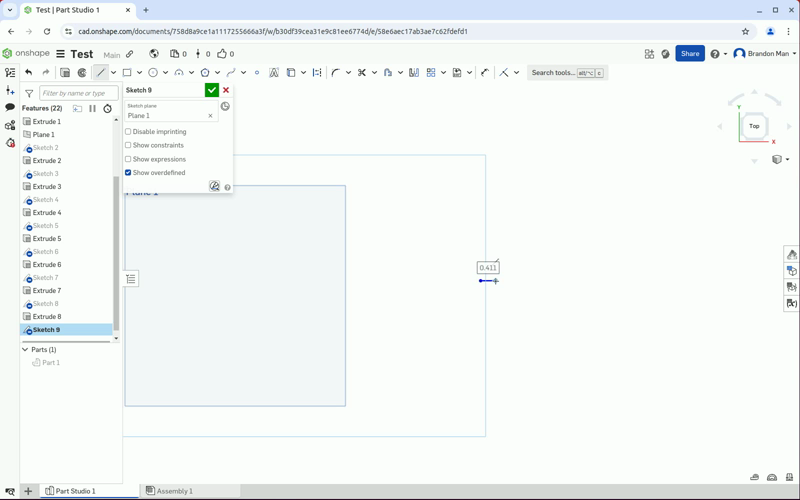
scroll(-6)
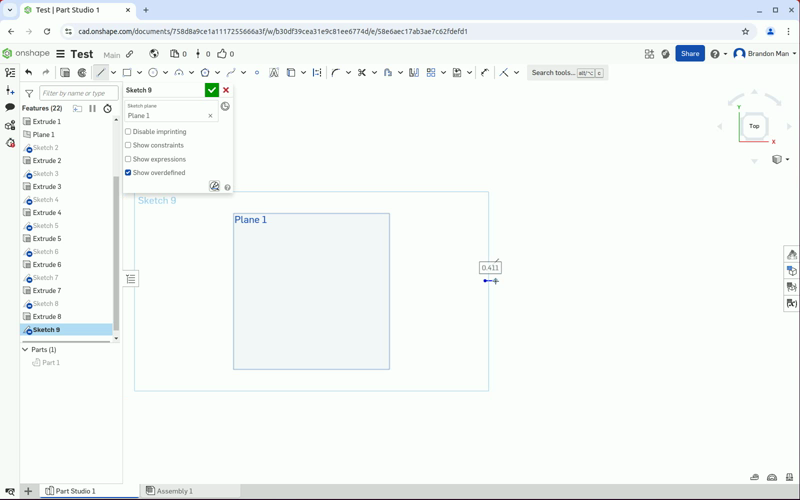
scroll(-6)
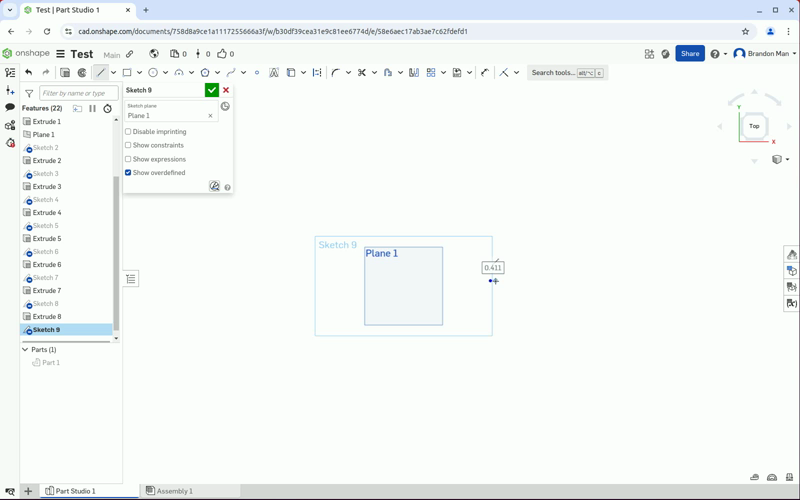
scroll(-6)
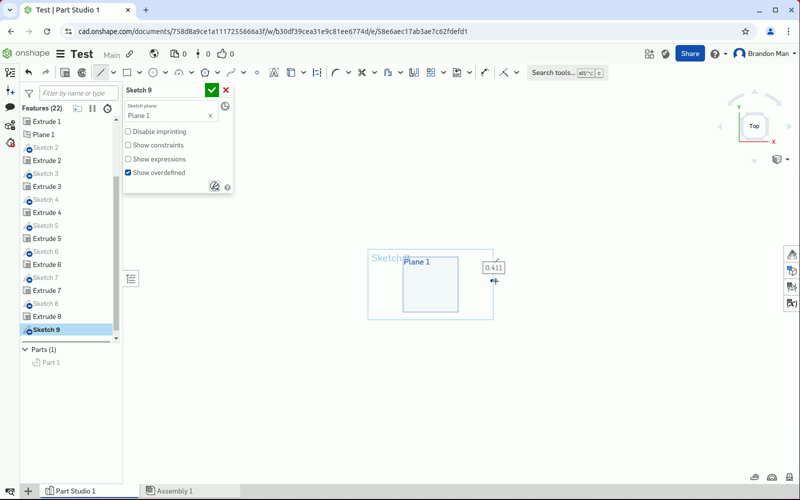
scroll(-6)
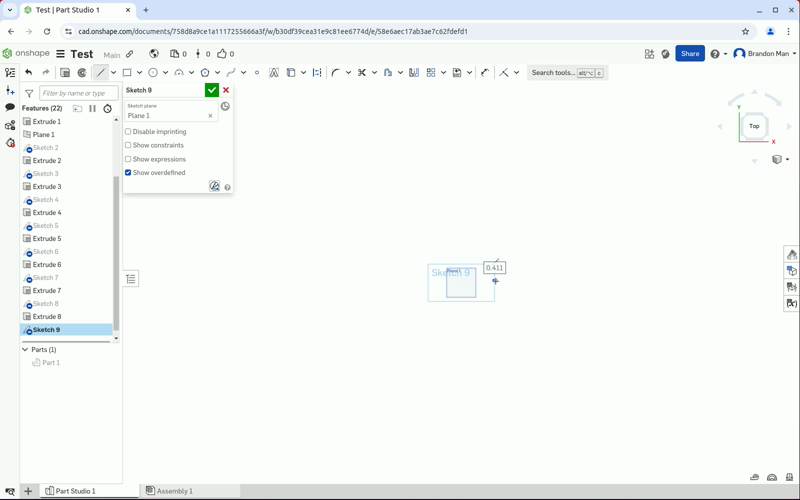
key_up(shift)
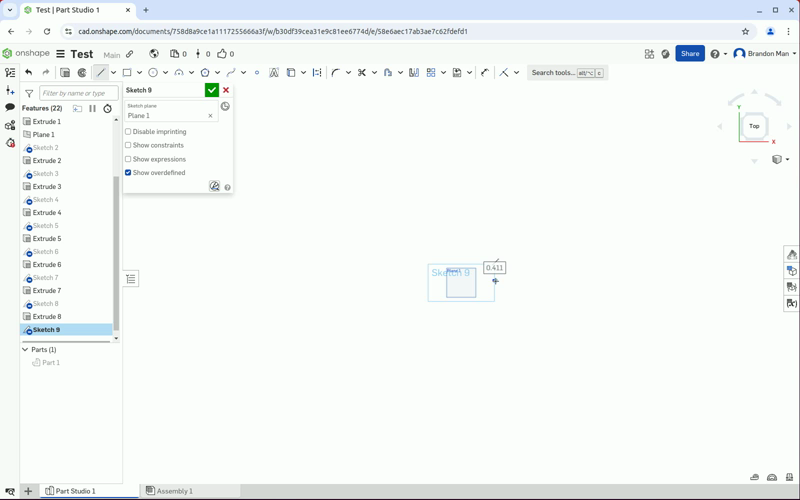
key_down(shift)
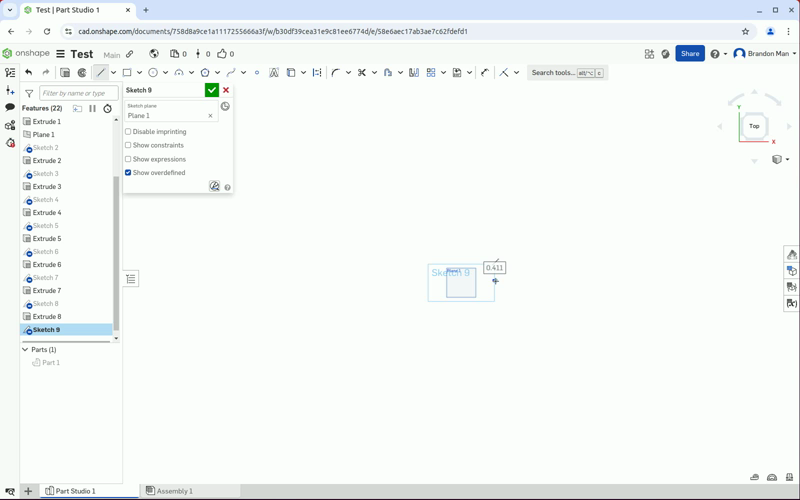
mouse_move(525, 280)
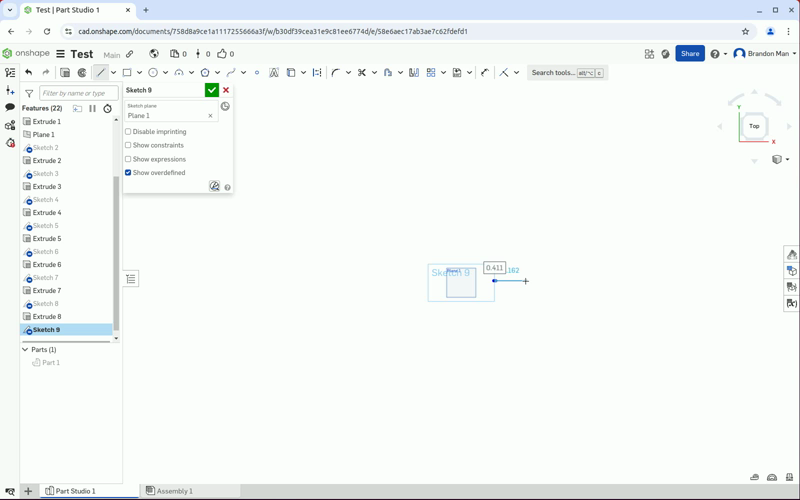
mouse_move(495, 268)
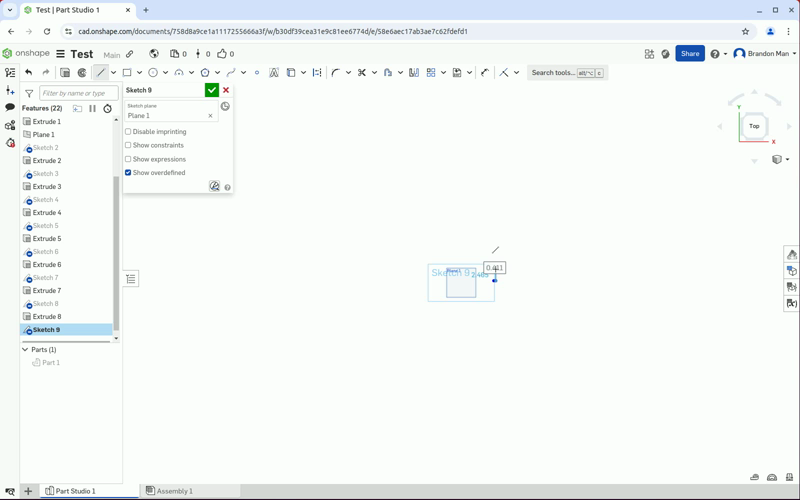
click(495, 268)
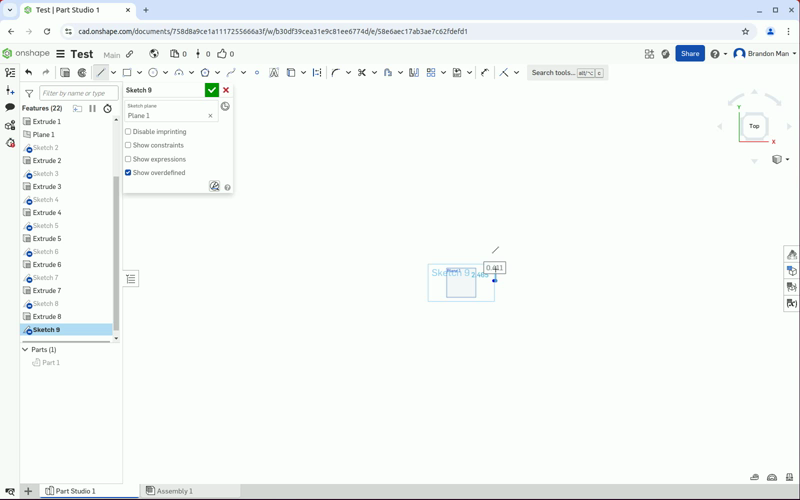
key_up(shift)
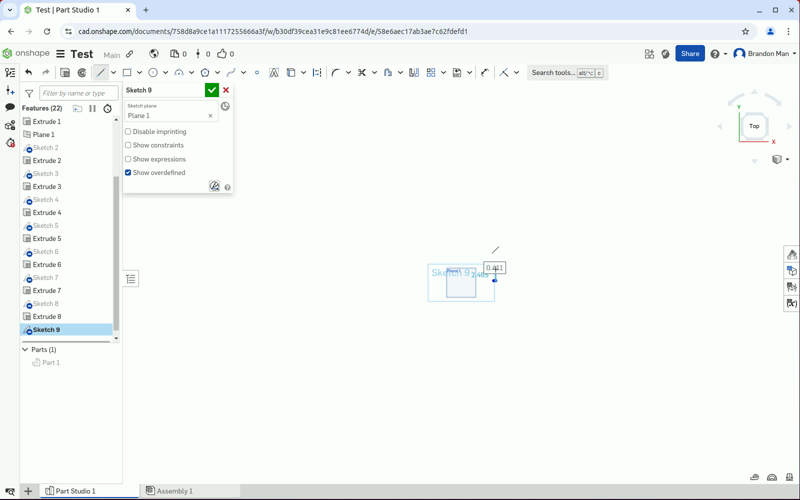
key_down(shift)
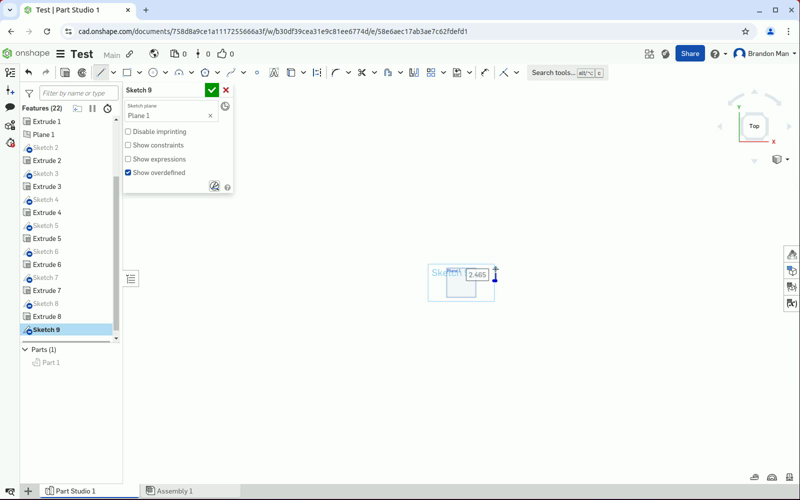
mouse_move(525, 268)
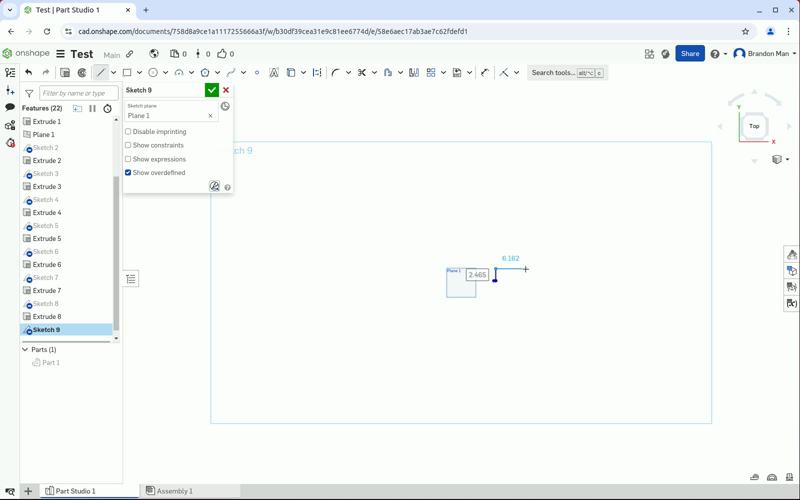
mouse_move(493, 268)
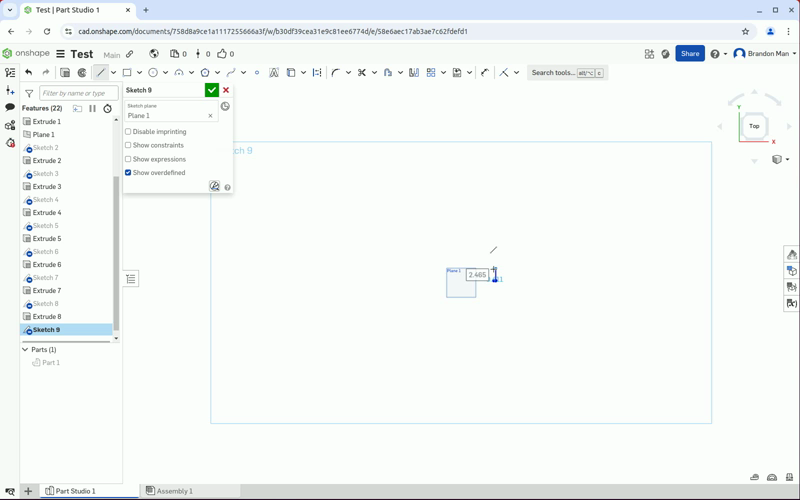
scroll(6)
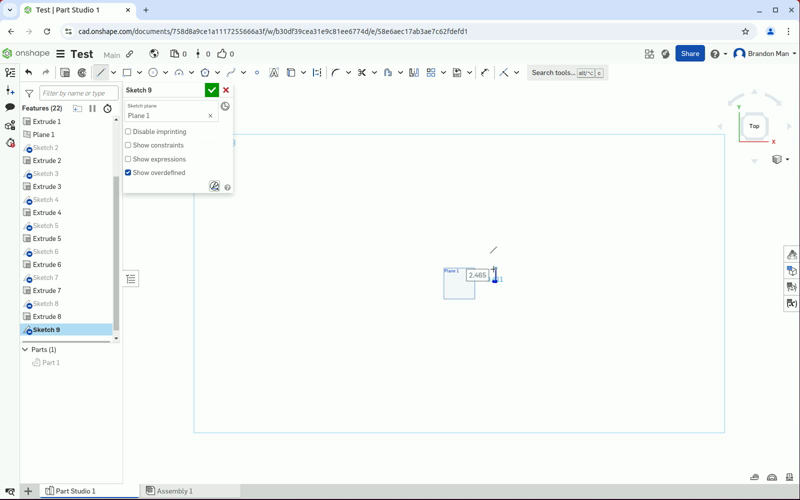
scroll(6)
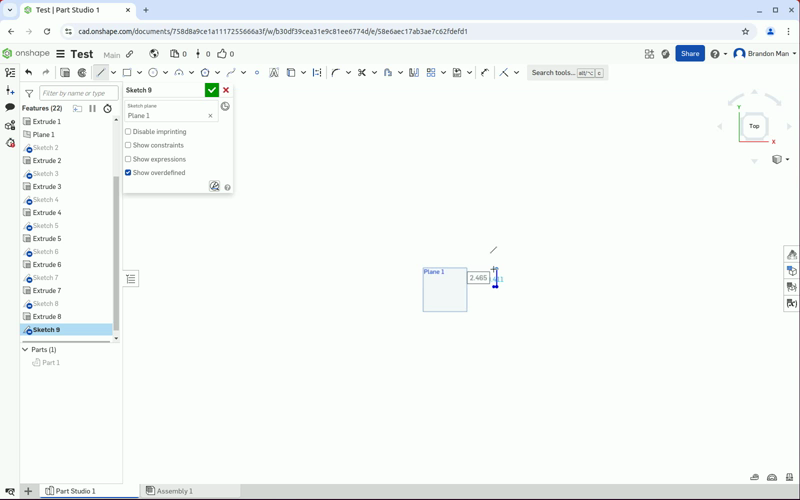
scroll(6)
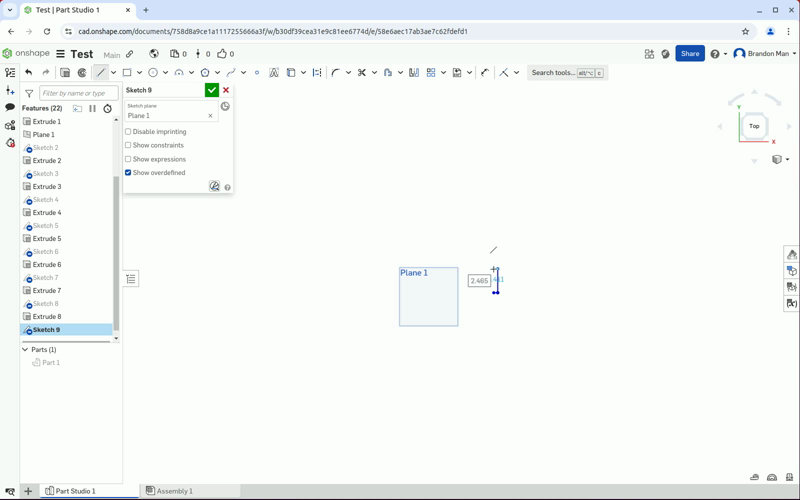
scroll(6)
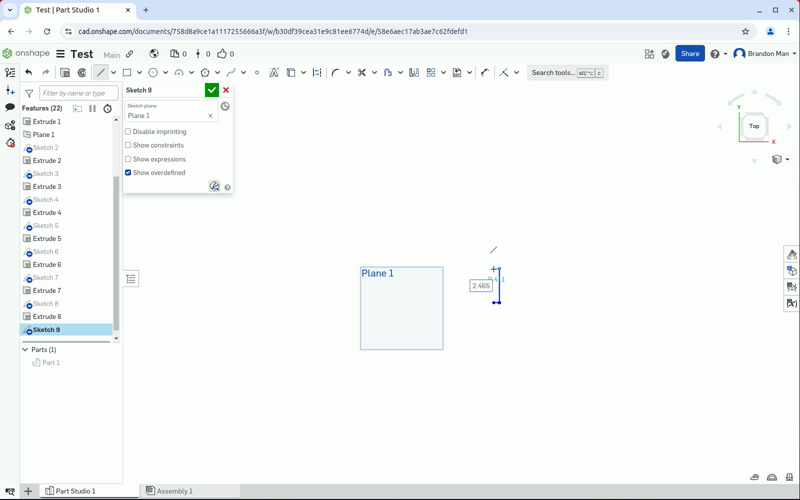
scroll(6)
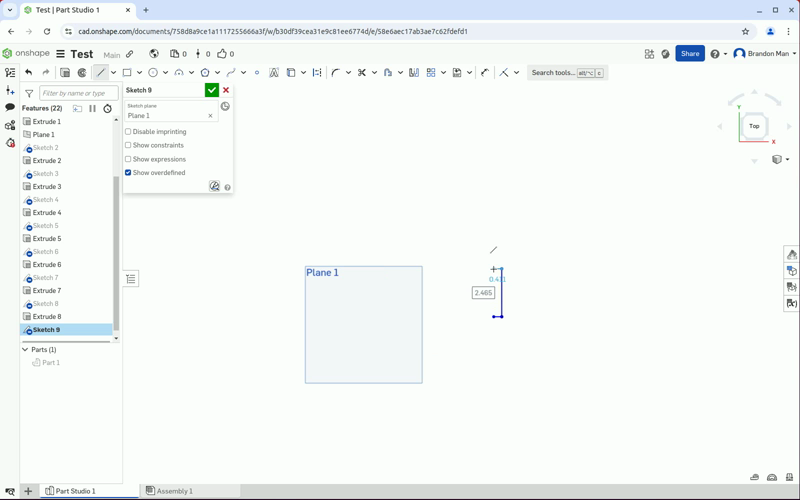
scroll(6)
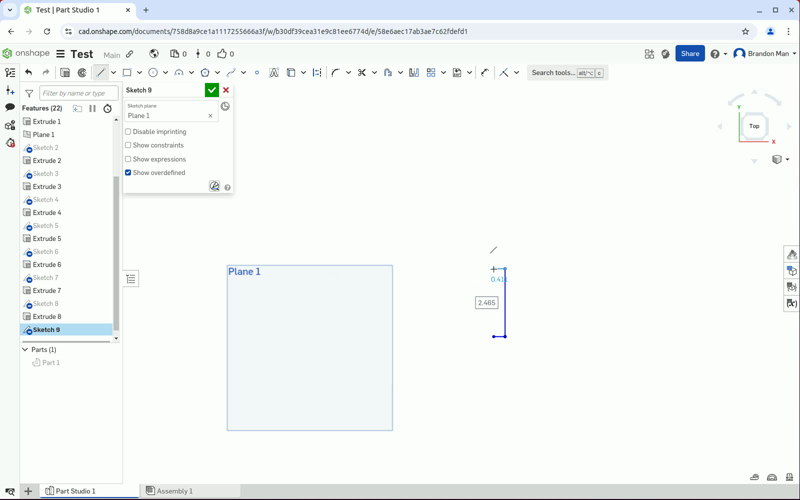
scroll(6)
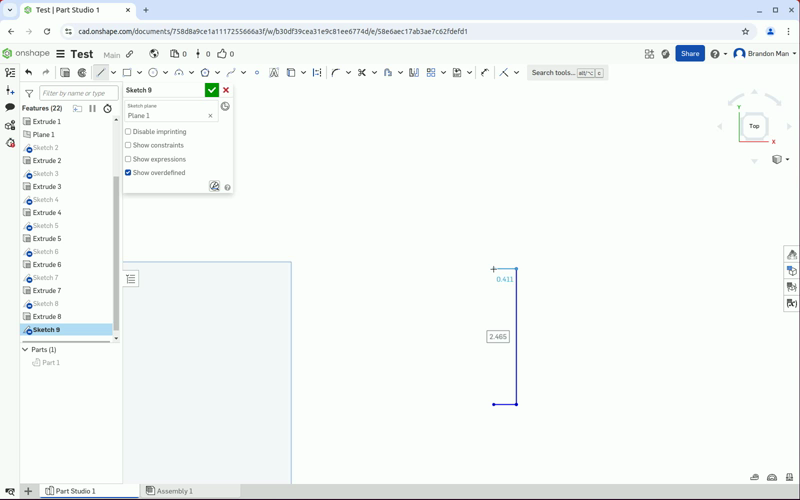
click(493, 268)
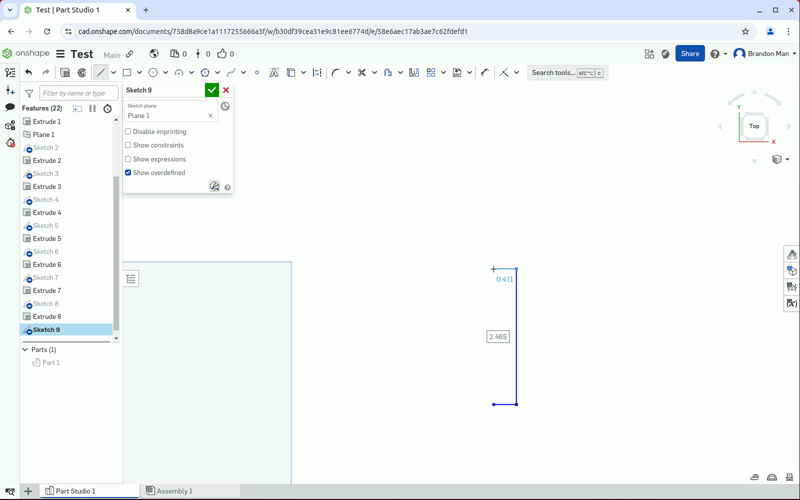
scroll(-6)
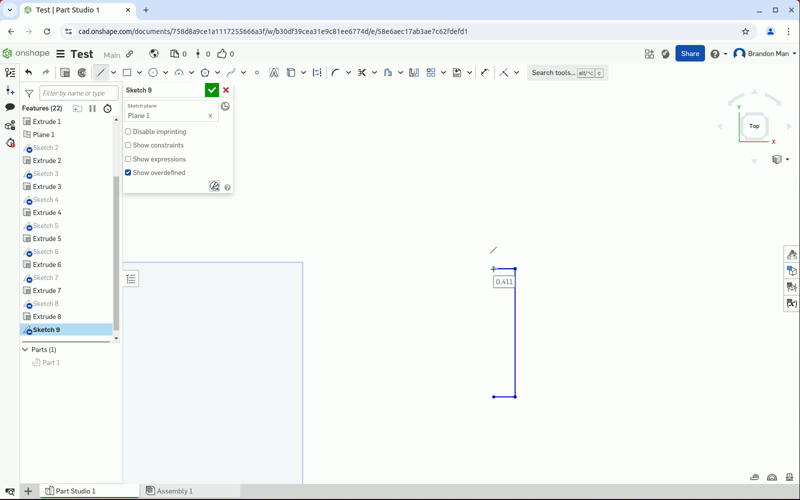
scroll(-6)
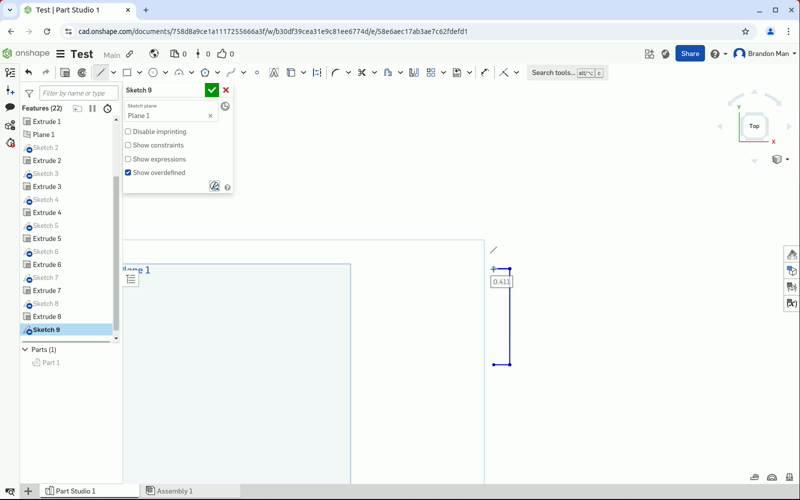
scroll(-6)
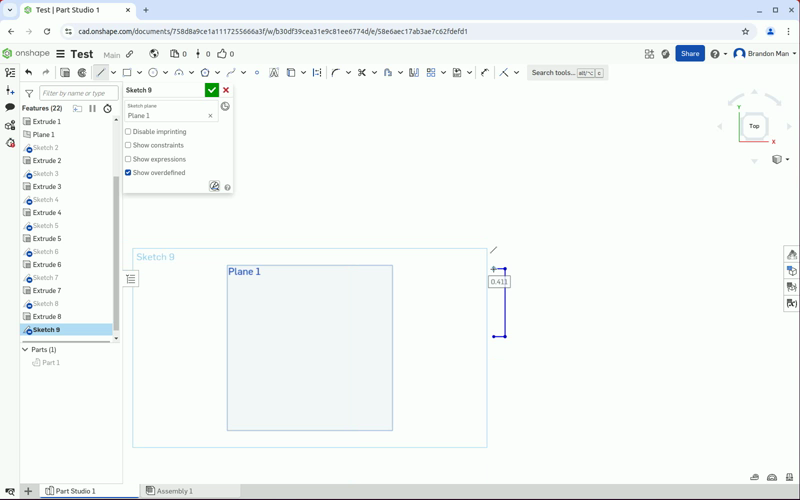
scroll(-6)
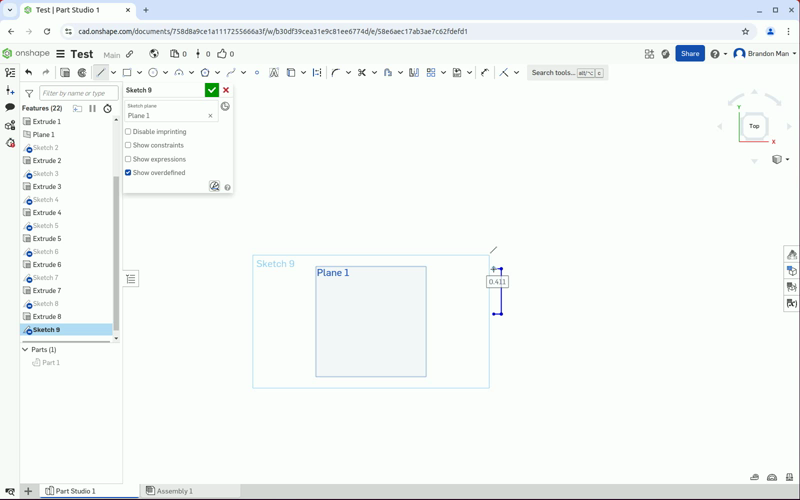
scroll(-6)
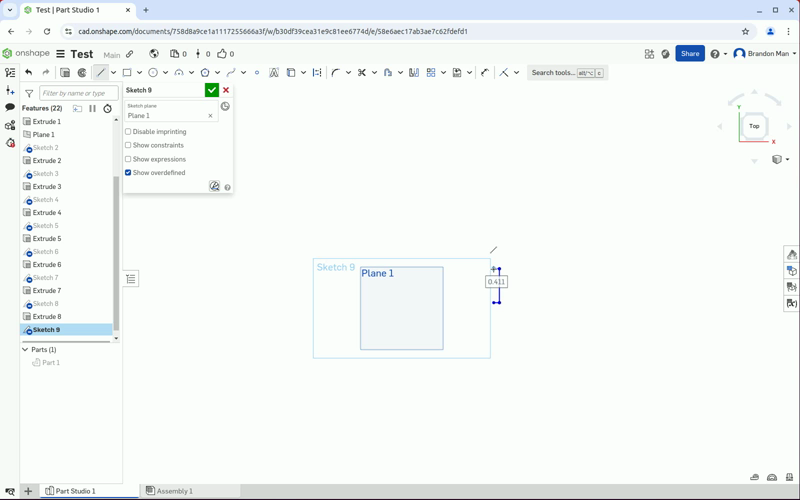
scroll(-6)
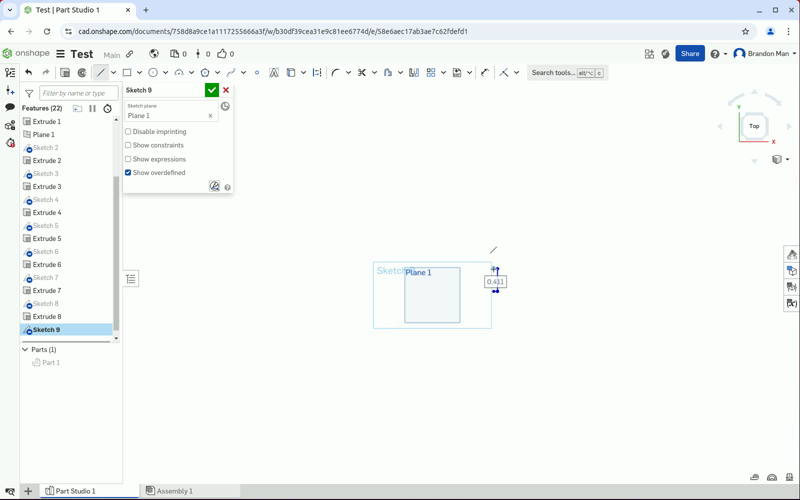
scroll(-6)
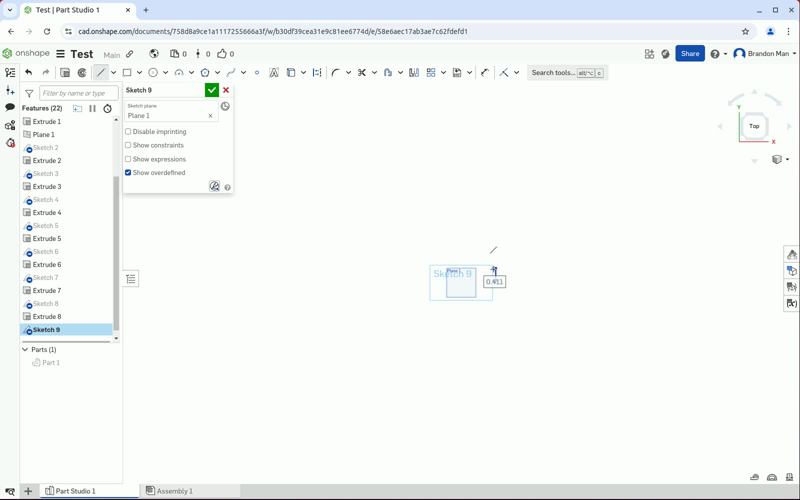
key_up(shift)
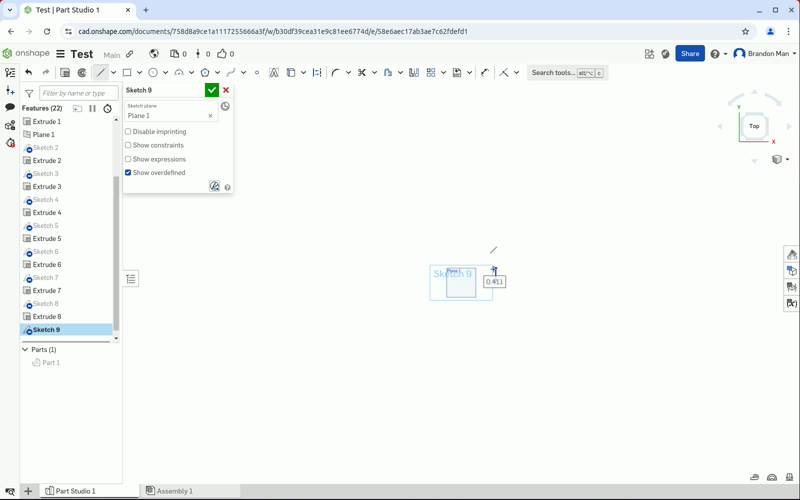
mouse_move(523, 268)
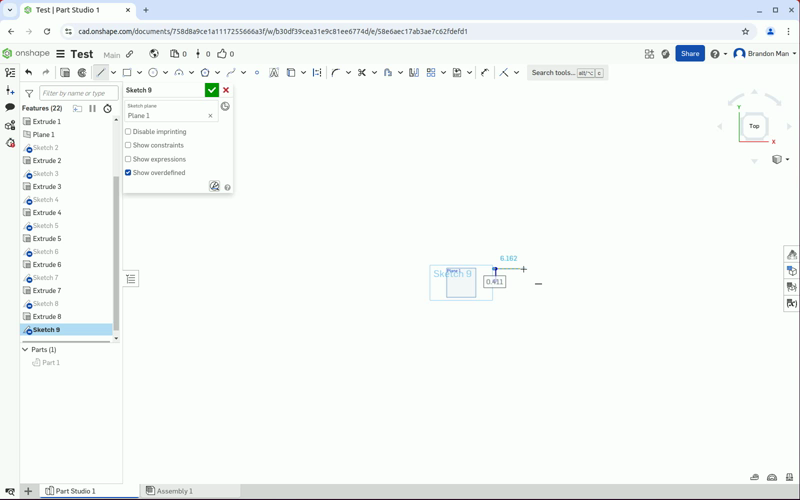
key_down(shift)
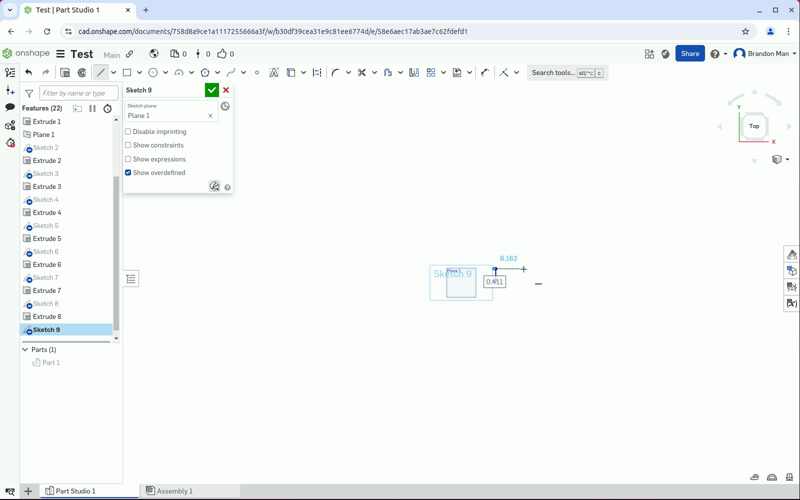
mouse_move(493, 280)
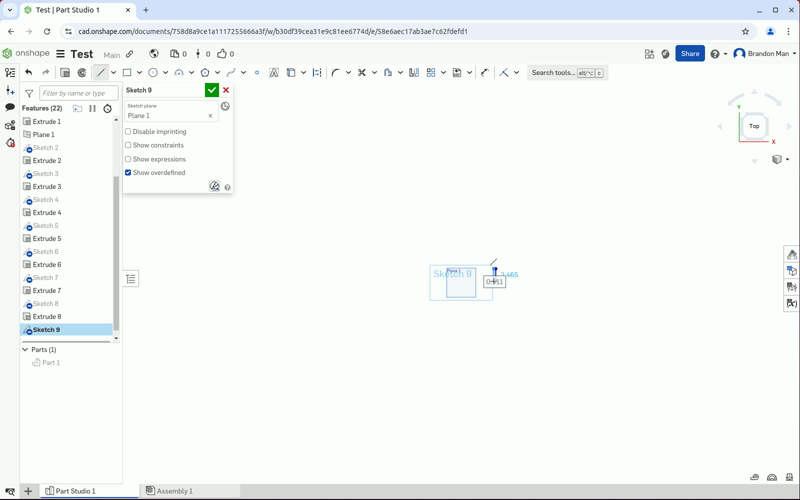
scroll(6)
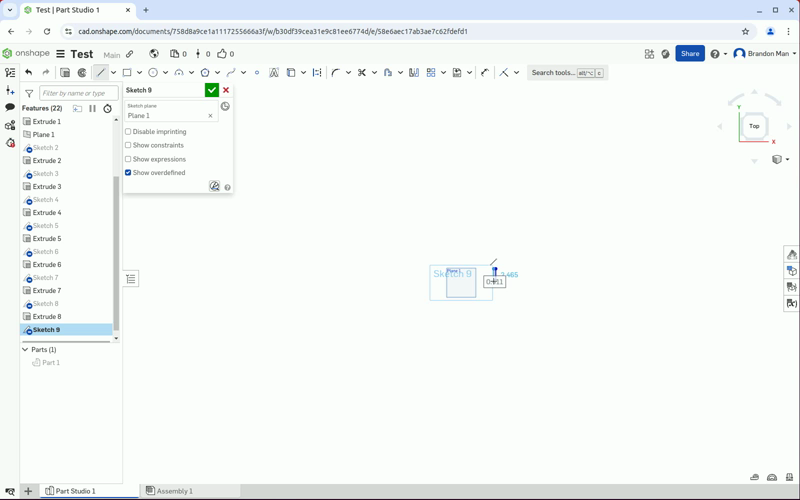
scroll(6)
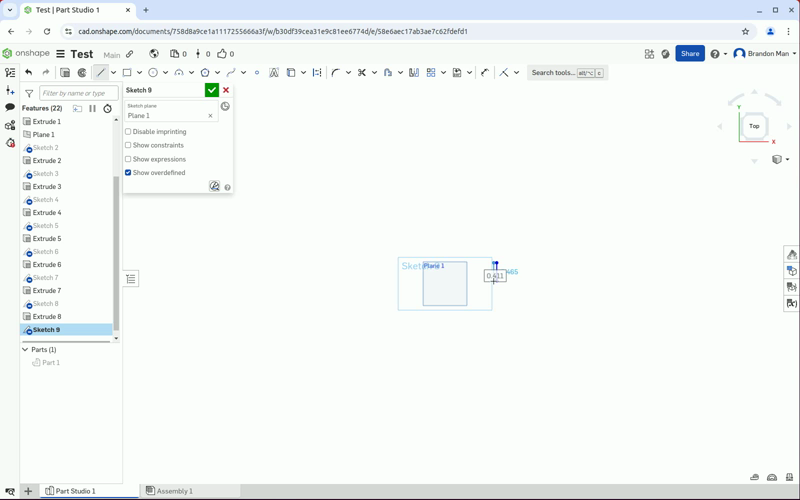
scroll(6)
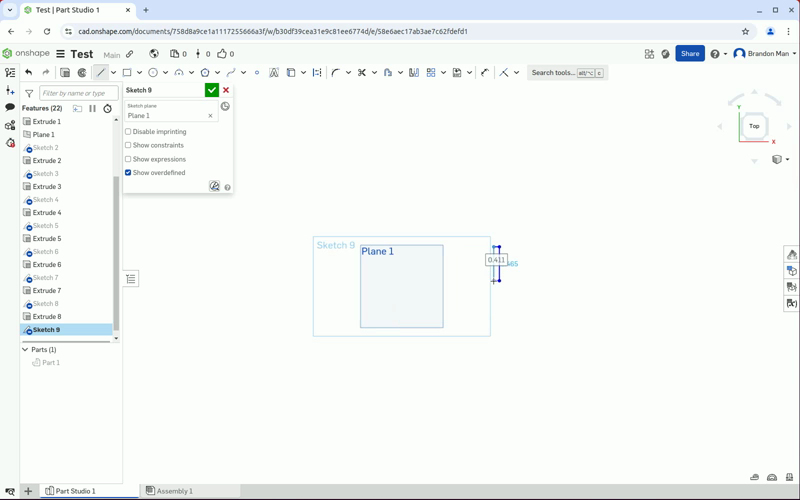
scroll(6)
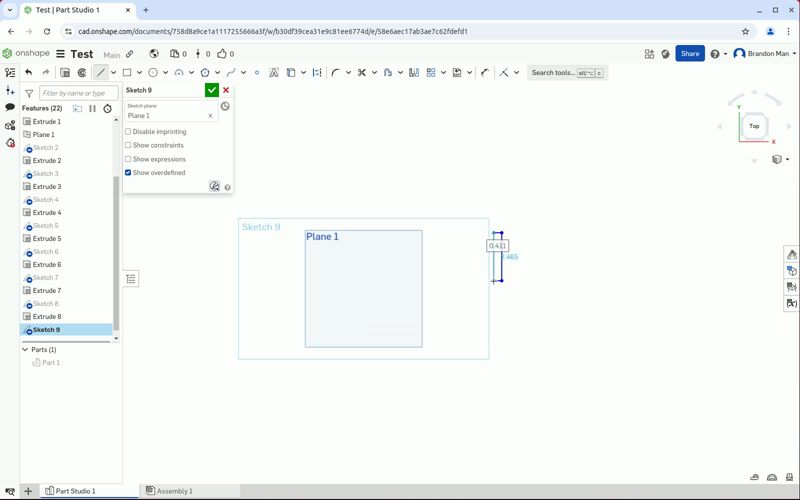
scroll(6)
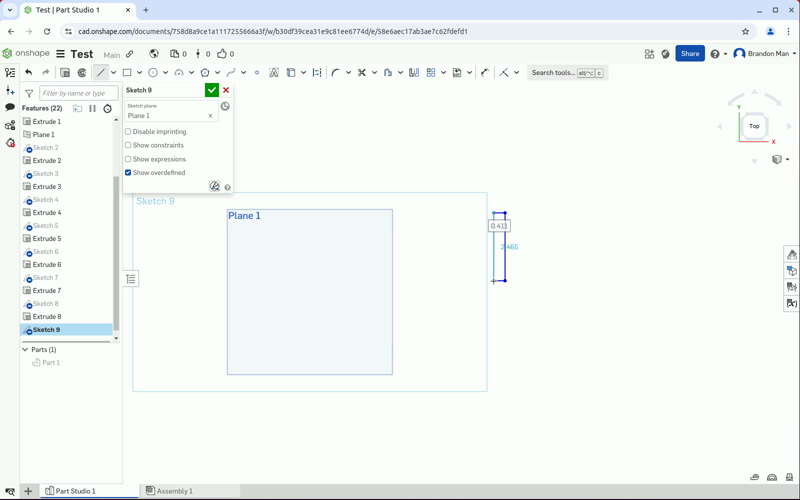
scroll(6)
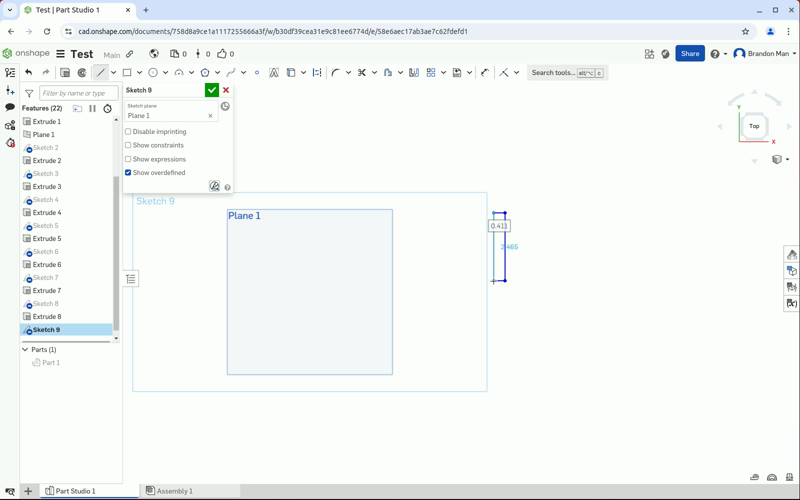
scroll(6)
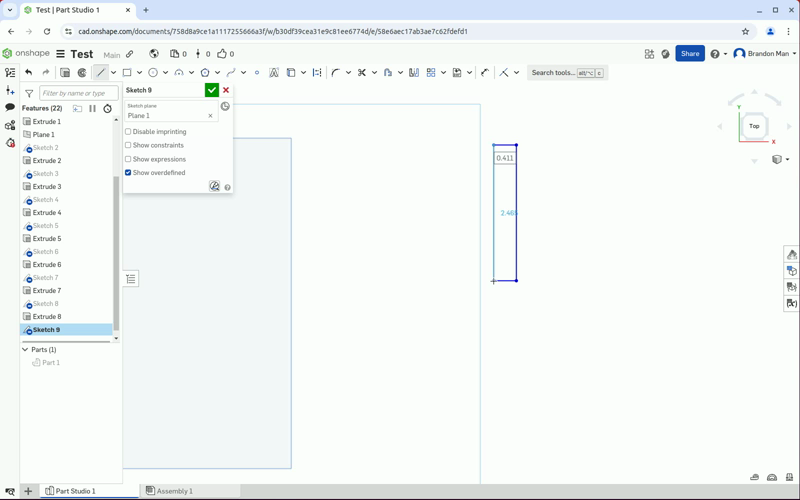
key_up(shift)
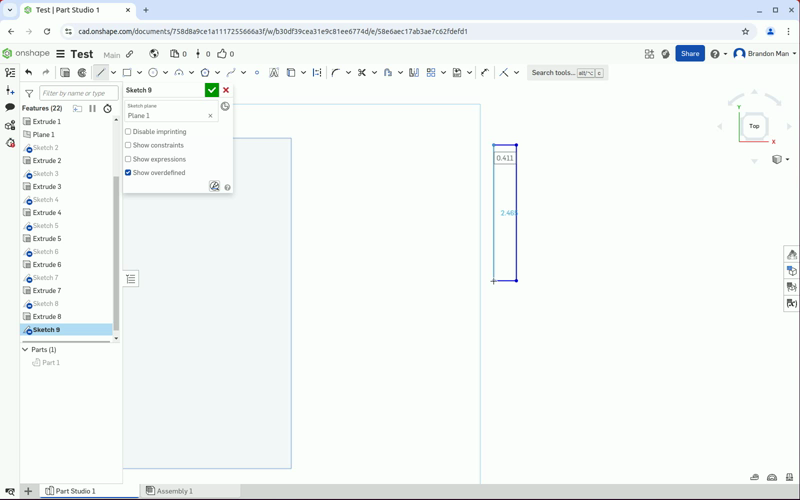
click(493, 280)
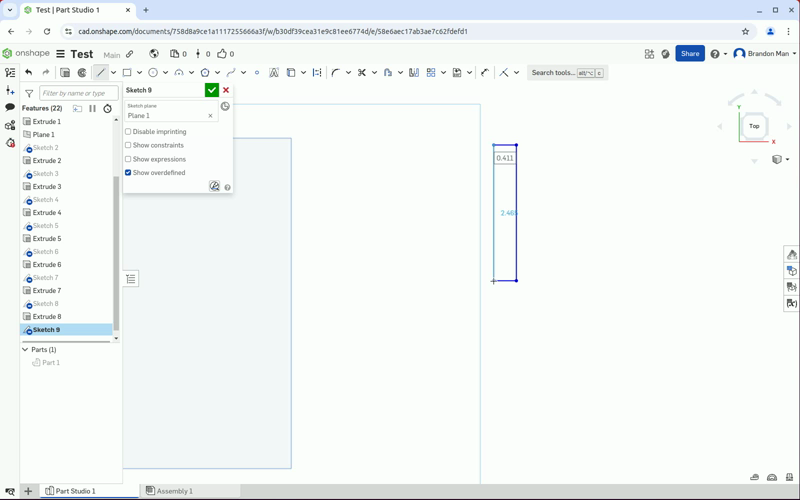
scroll(-6)
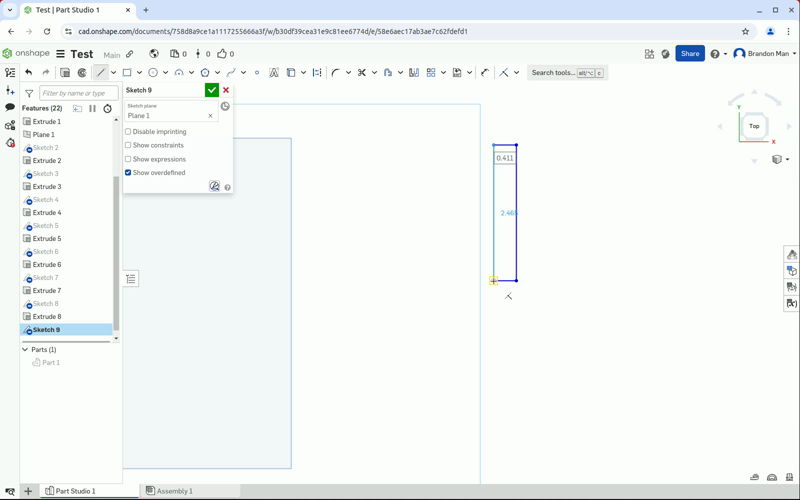
scroll(-6)
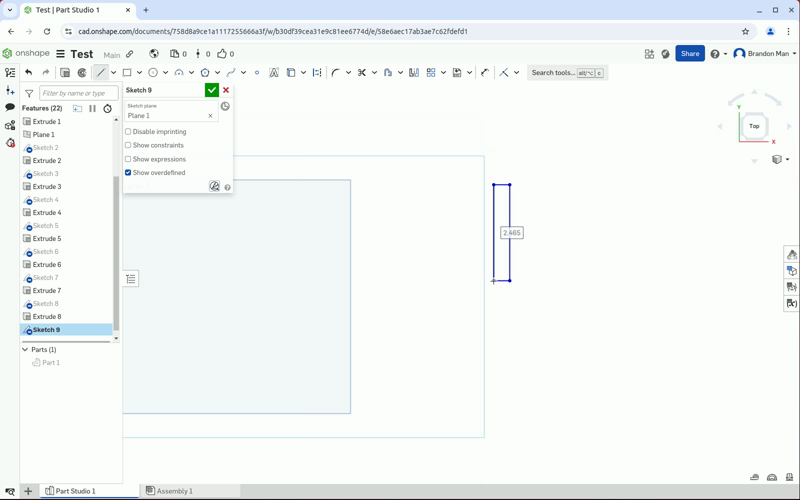
scroll(-6)
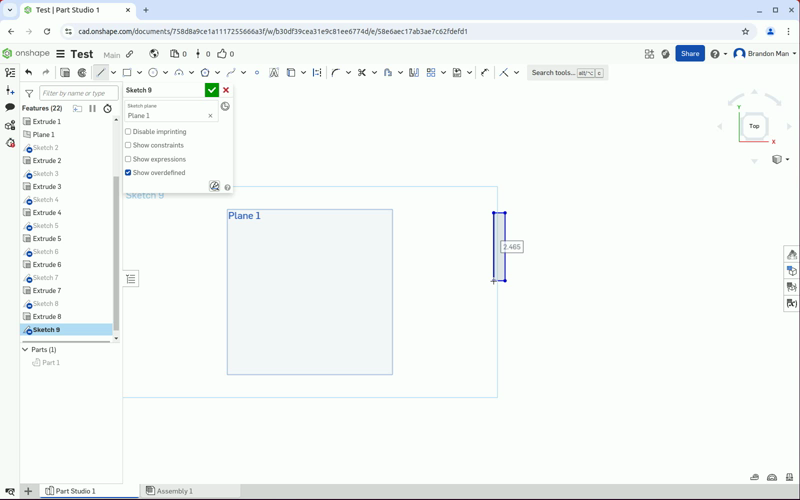
scroll(-6)
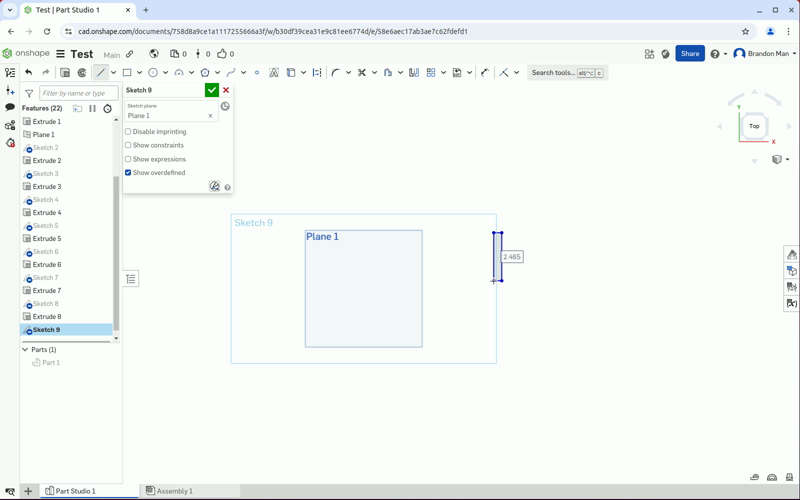
scroll(-6)
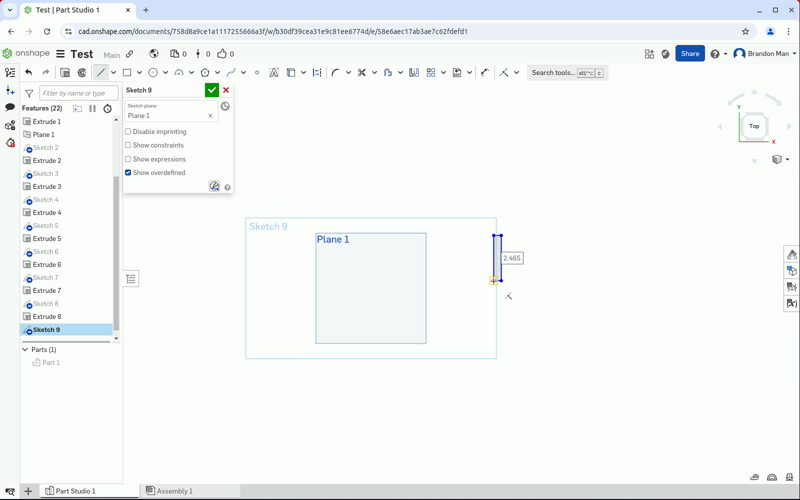
scroll(-6)
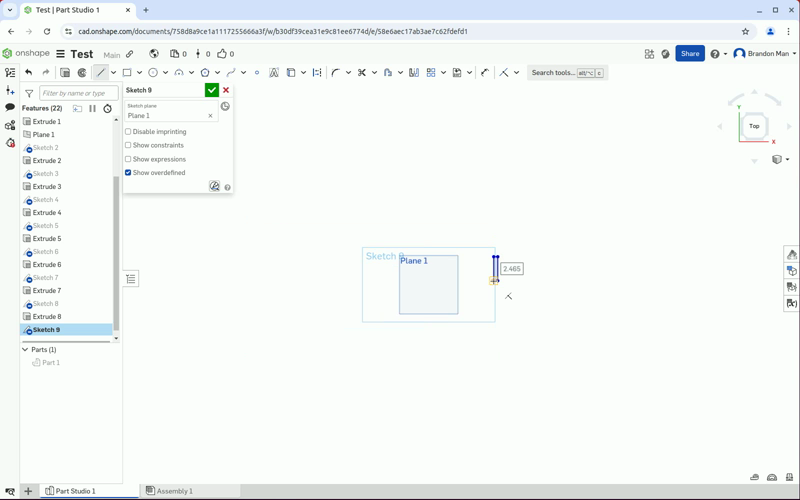
scroll(-6)
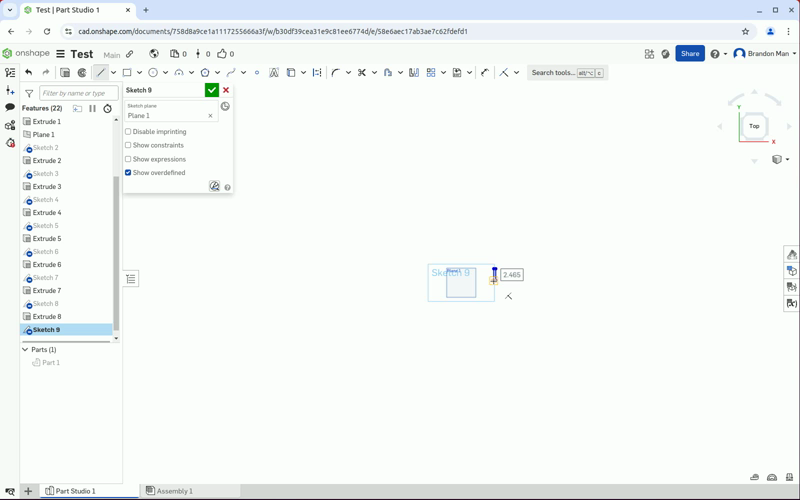
key(esc)
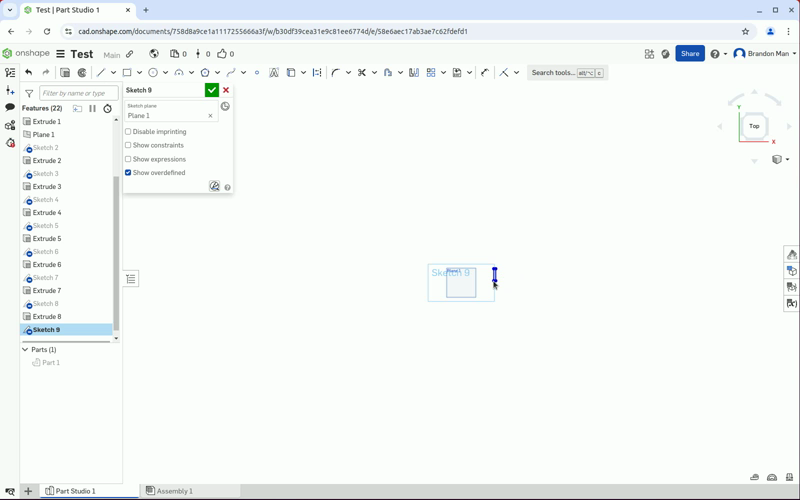
mouse_move(495, 272)
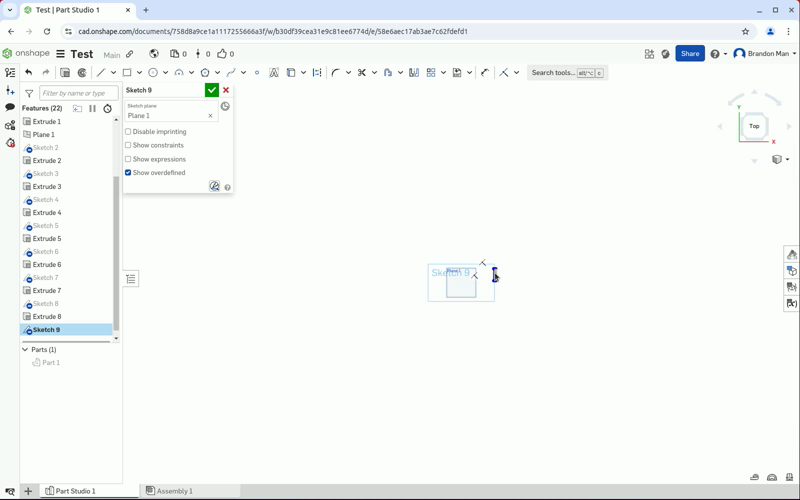
scroll(6)
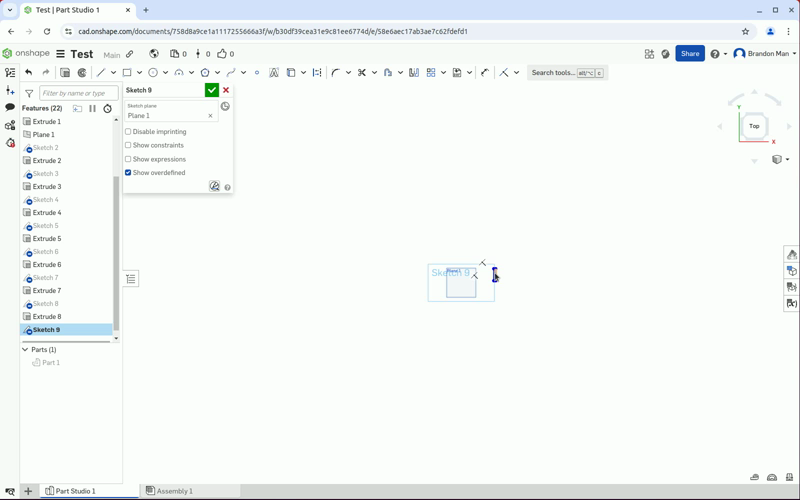
scroll(6)
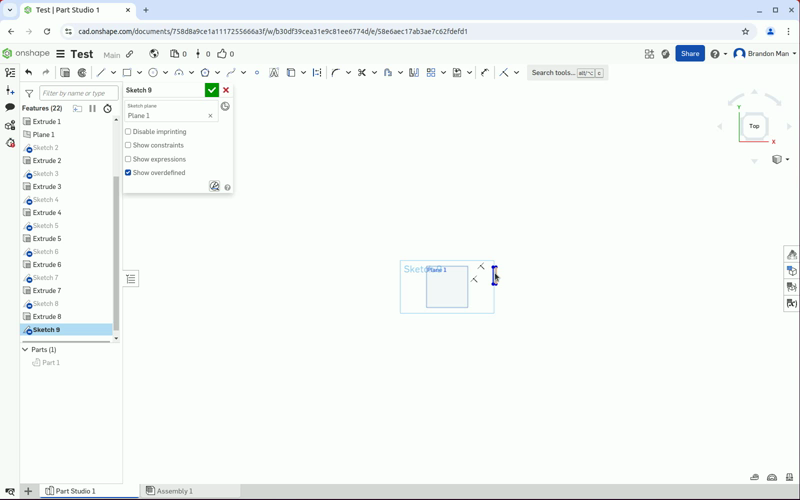
scroll(6)
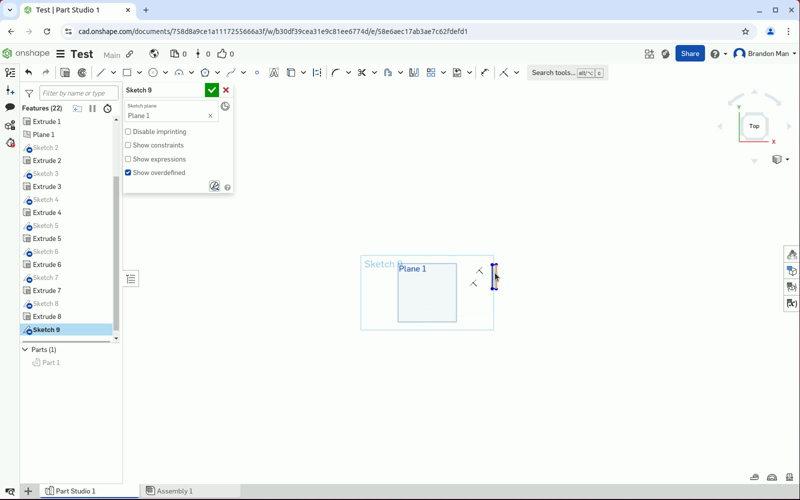
scroll(6)
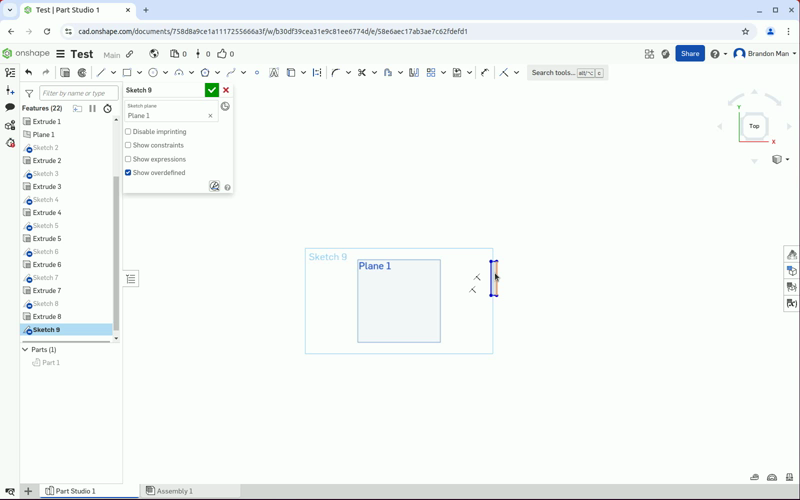
scroll(6)
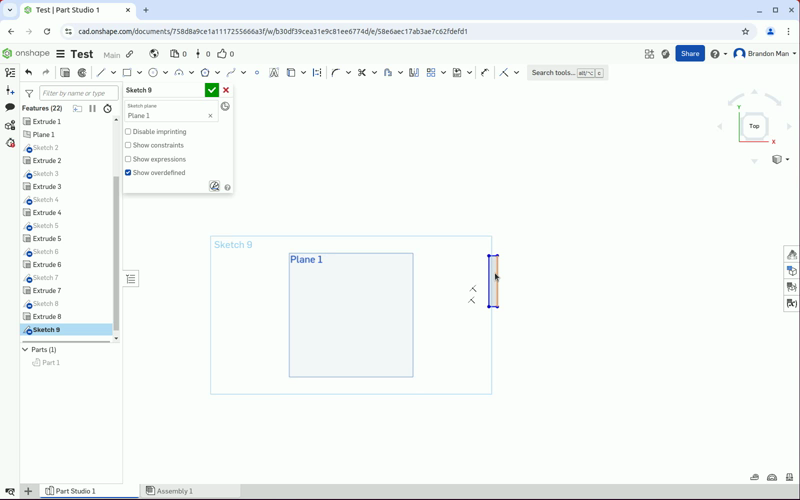
scroll(6)
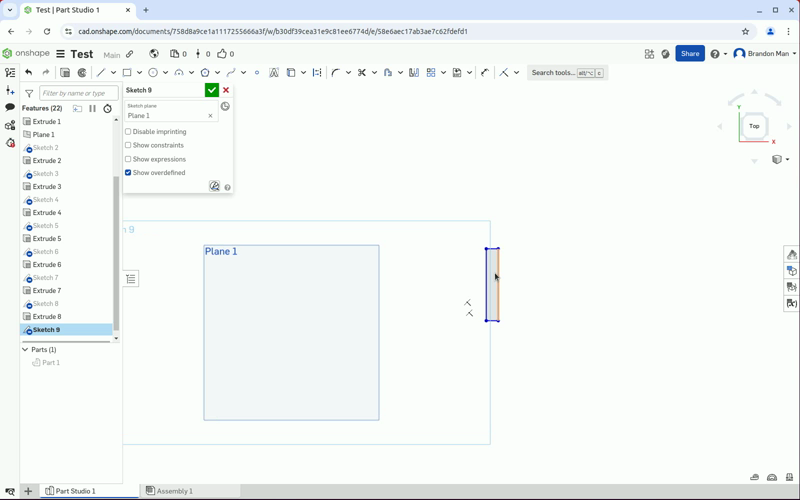
scroll(6)
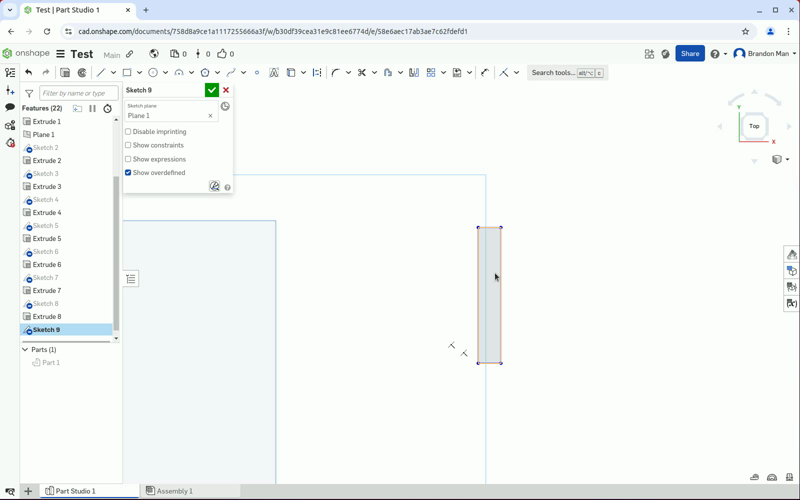
click(495, 272)
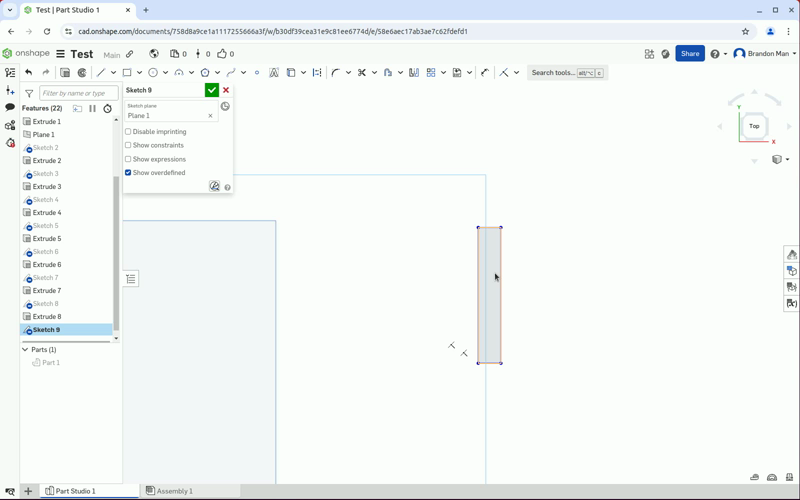
scroll(-6)
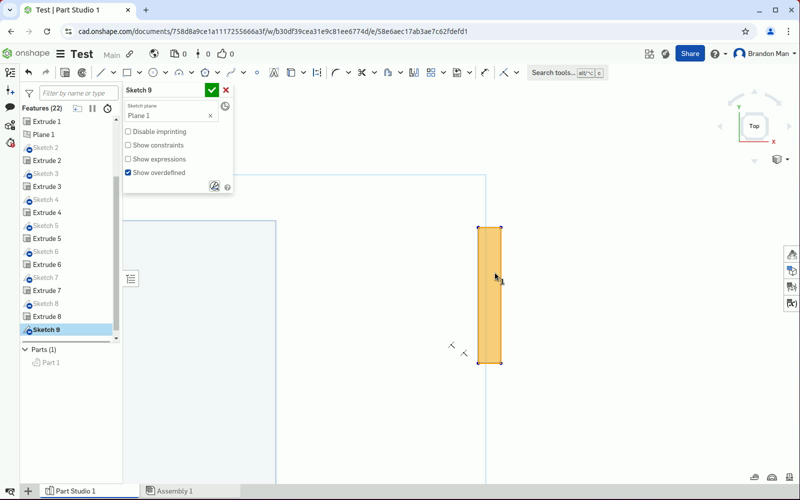
scroll(-6)
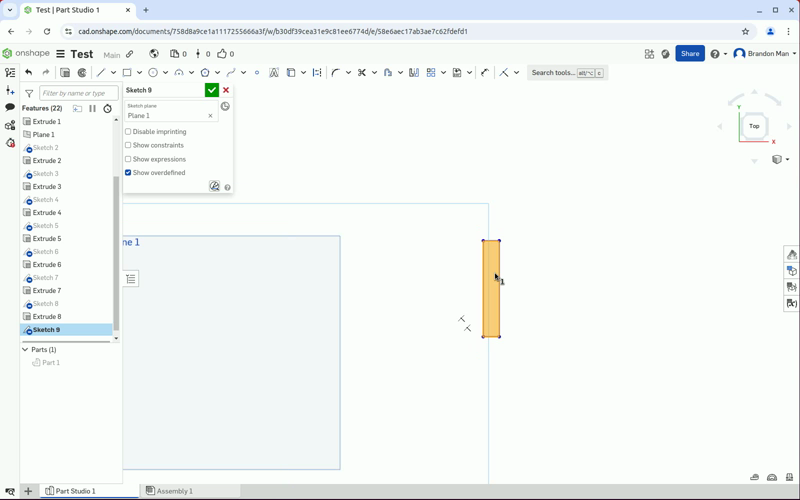
scroll(-6)
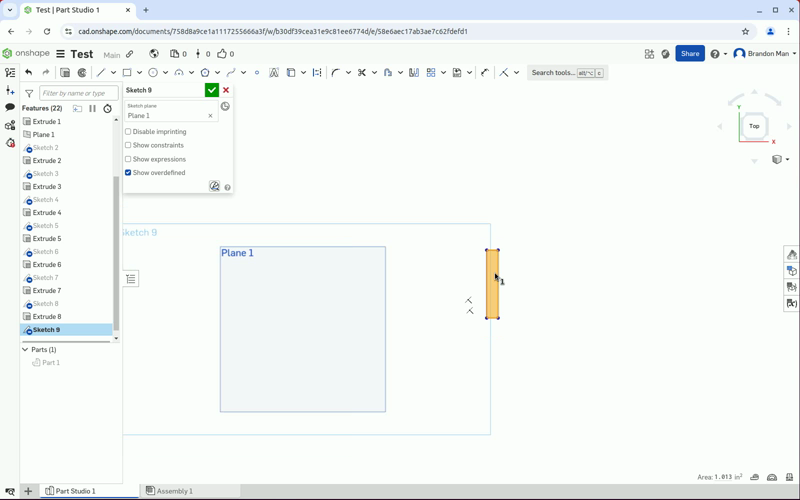
scroll(-6)
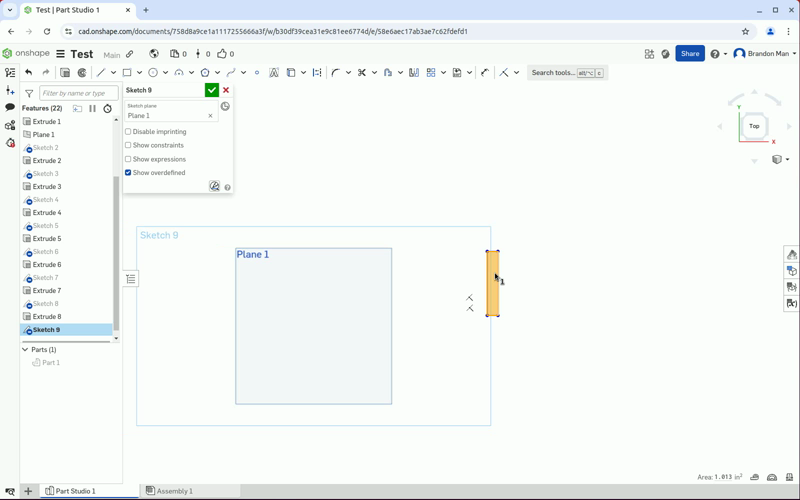
scroll(-6)
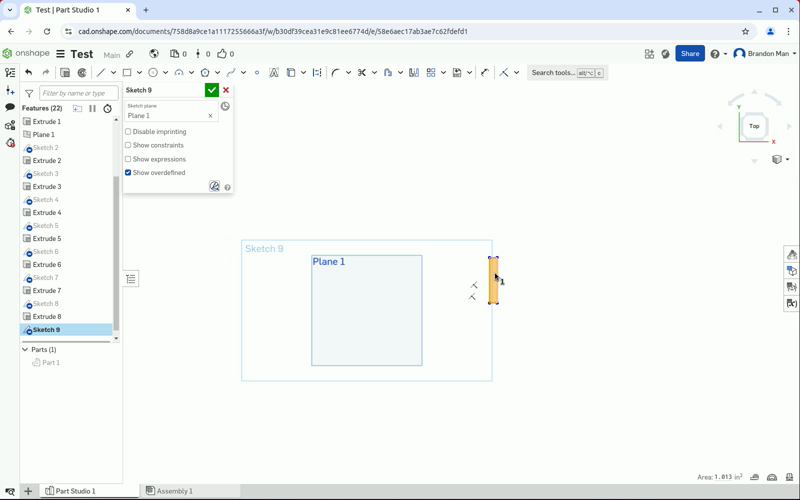
scroll(-6)
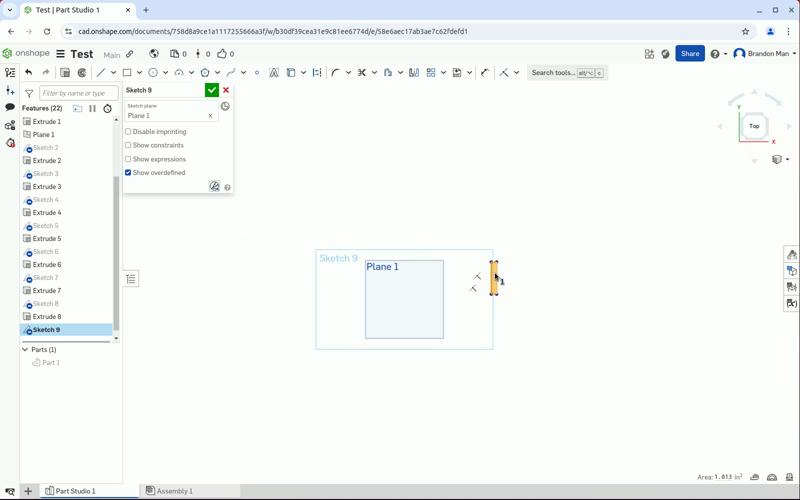
scroll(-6)
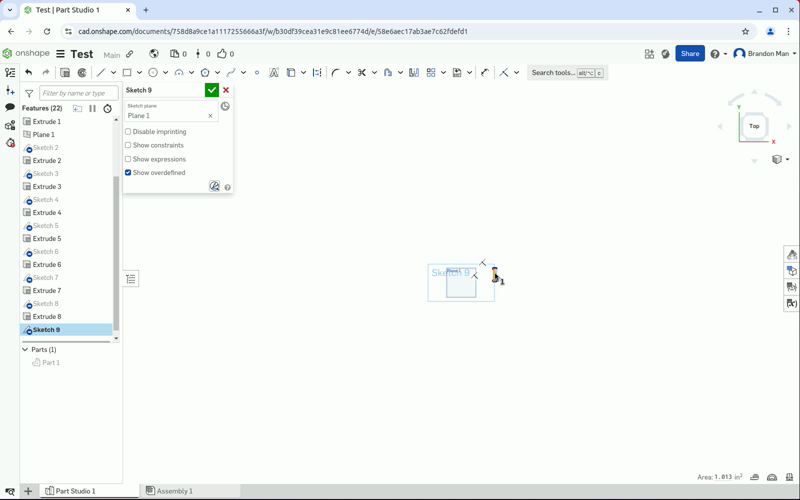
mouse_move(73, 352)
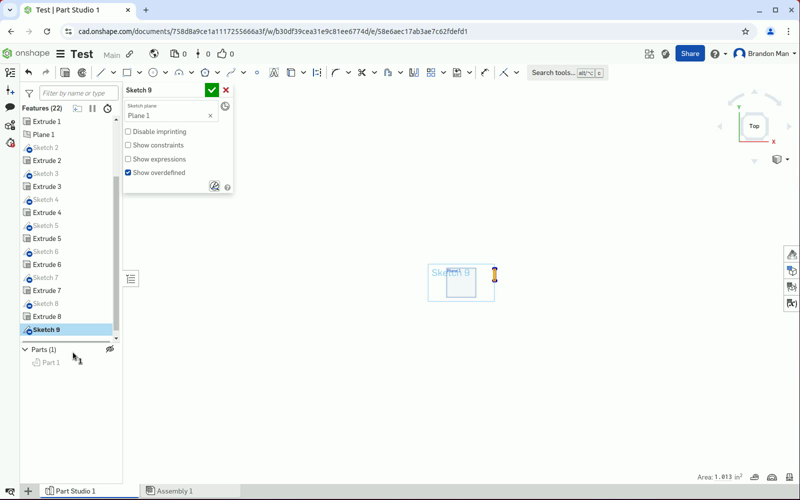
key(shift+y)
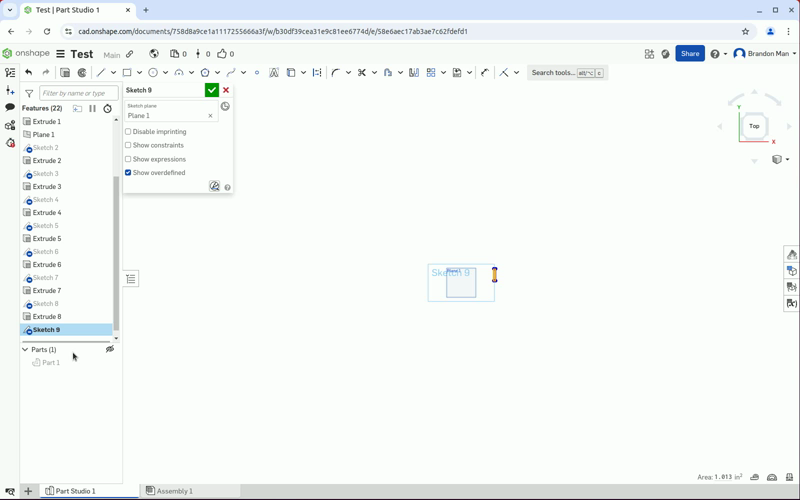
key(shift+e)
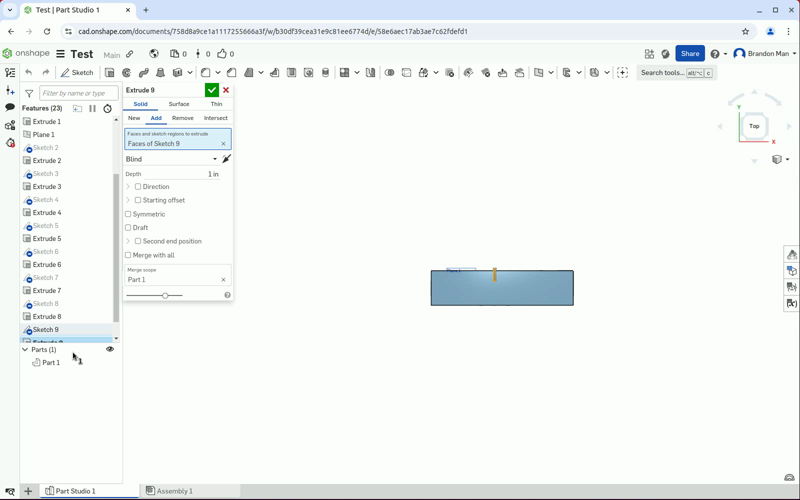
mouse_move(143, 106)
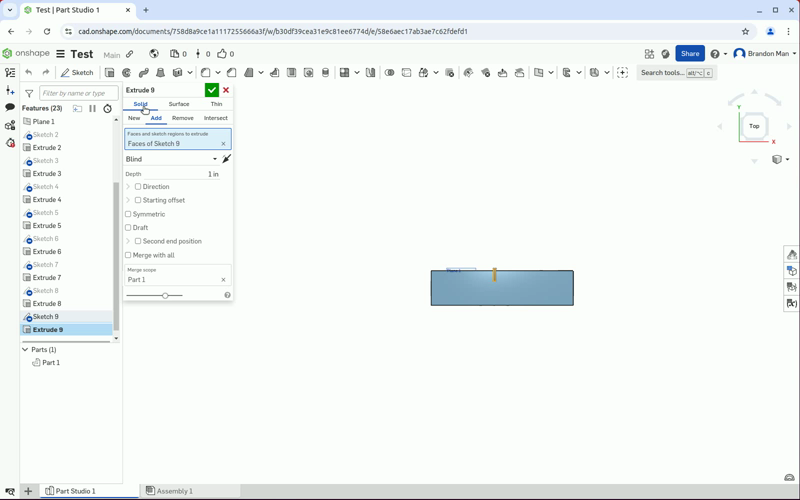
click(143, 106)
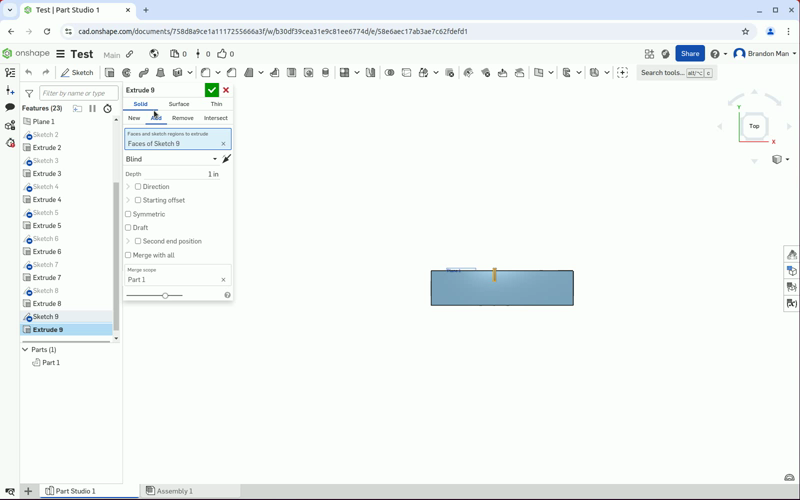
mouse_move(186, 120)
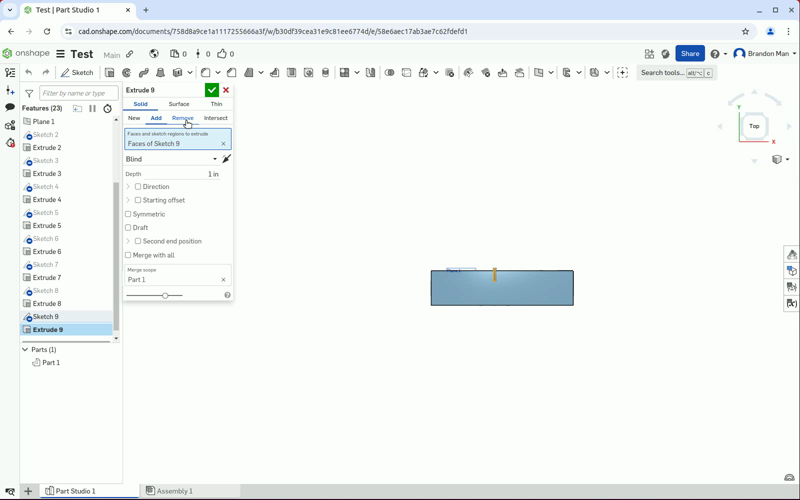
click(186, 120)
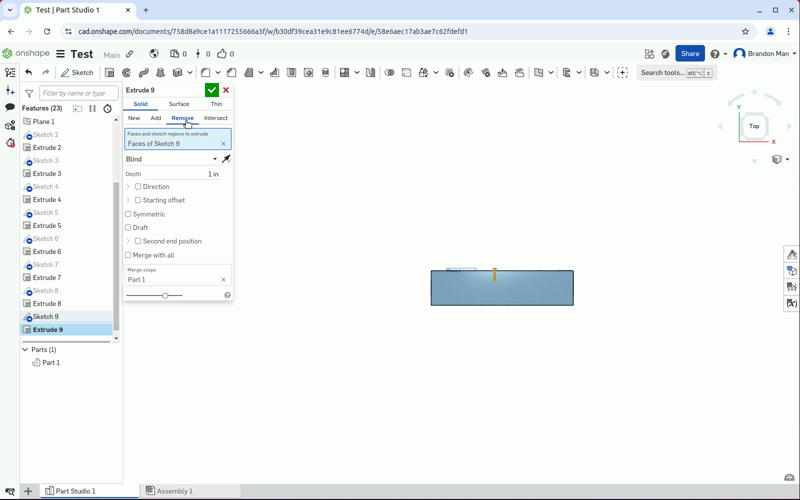
key(tab, 4)
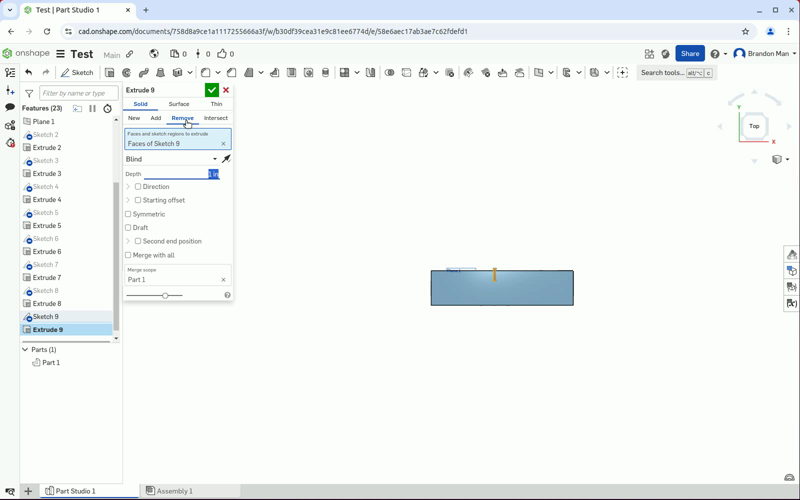
text(18.294)
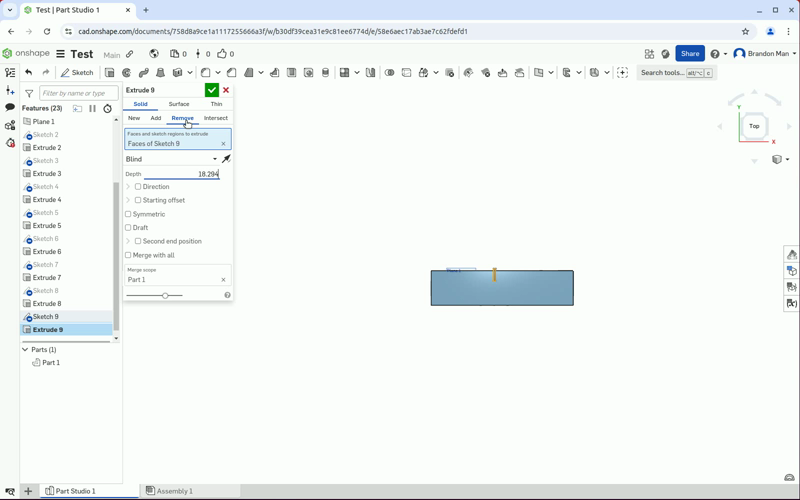
key(tab, 6)
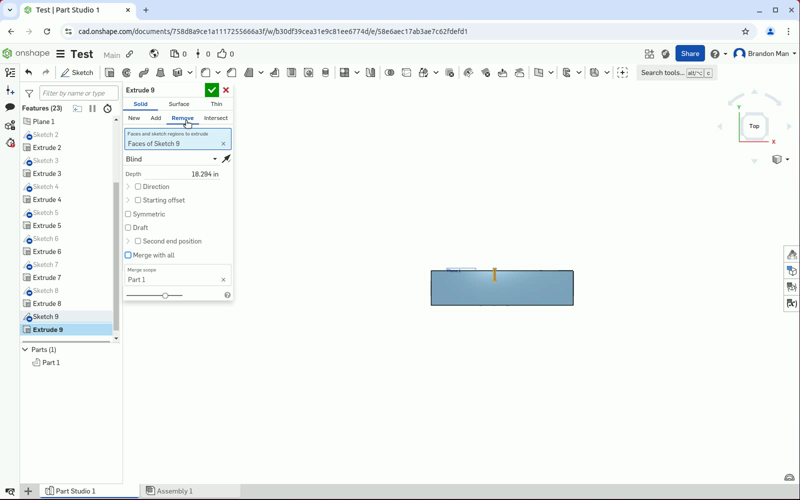
key(space)
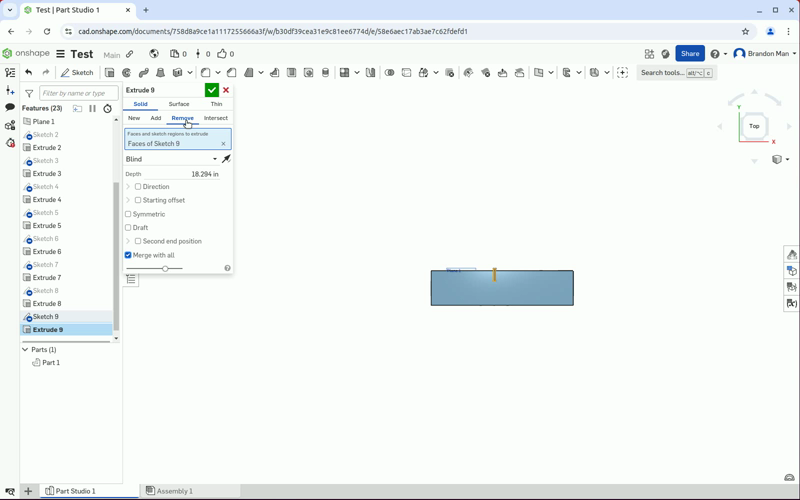
key(enter)
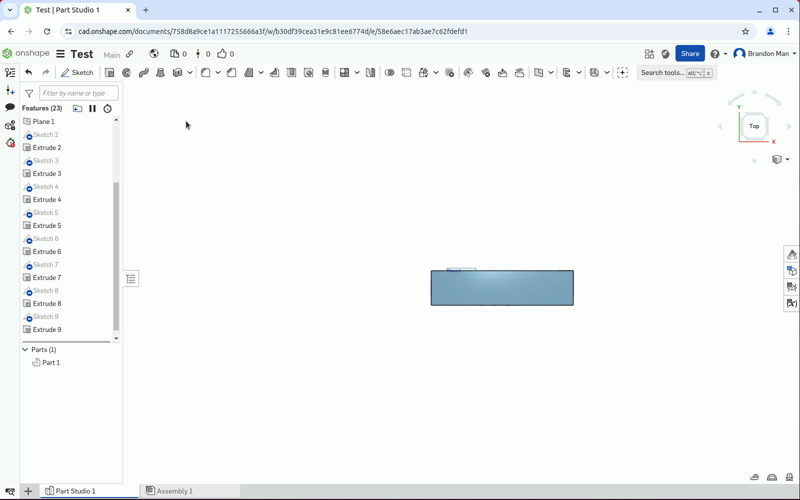
key(shift+h)
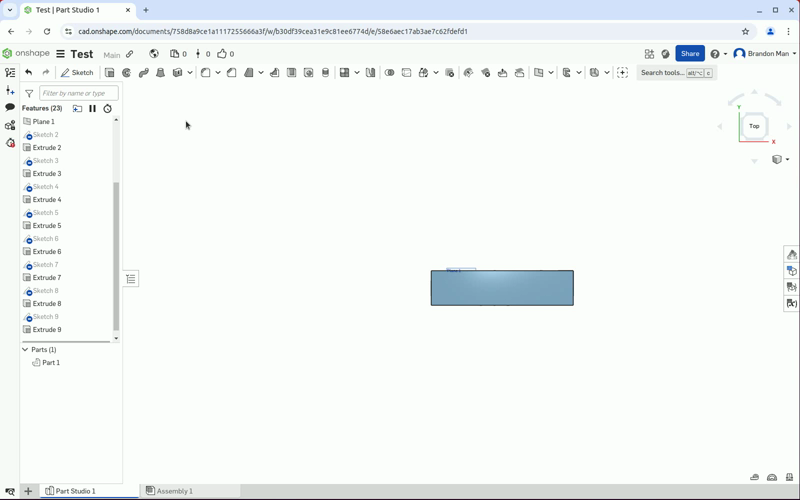
key(shift+h)
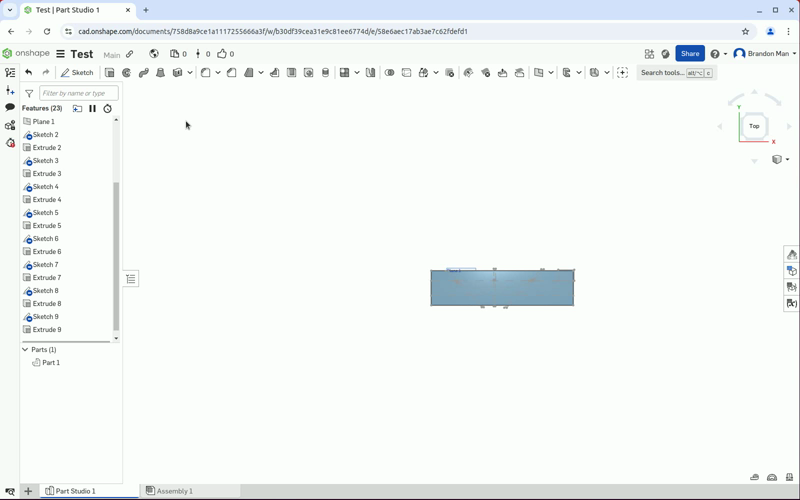
key(shift+7)
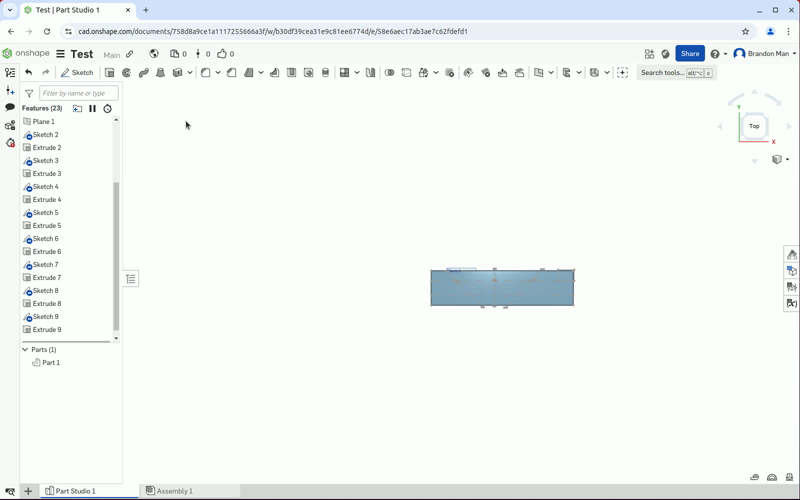
key(up, 3)
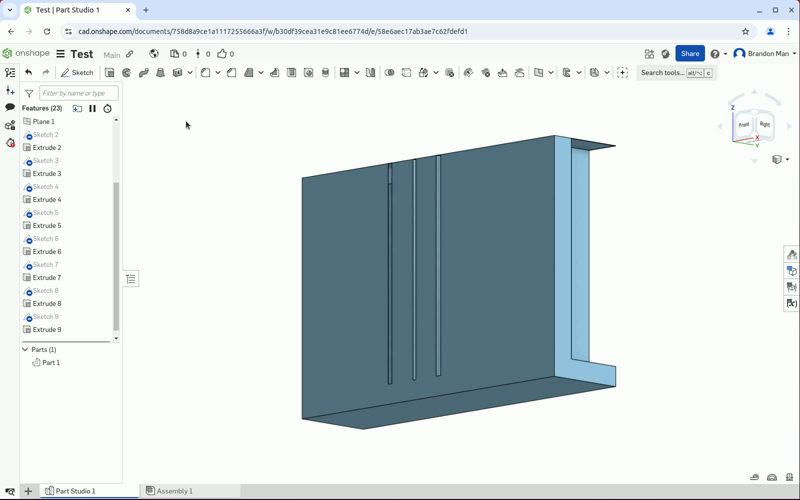
key(left, 3)
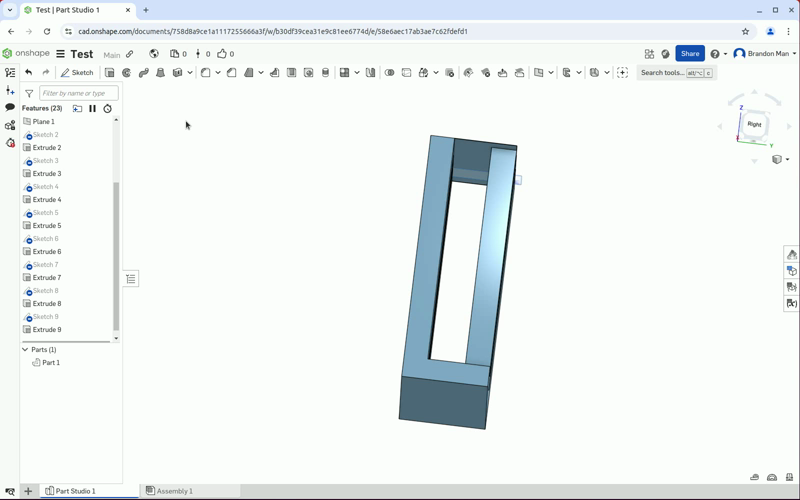
key(right, 3)
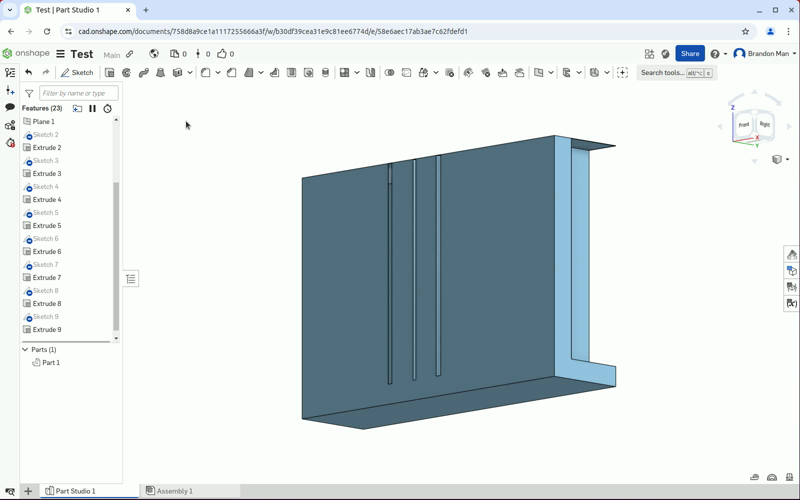
key(down, 3)
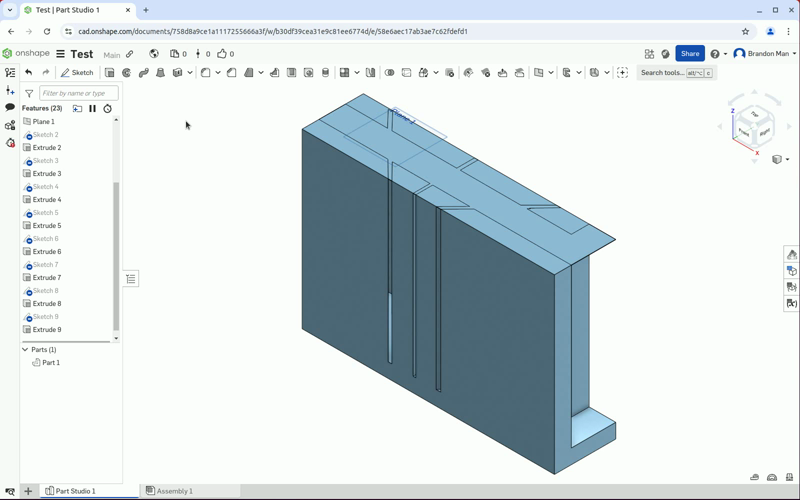
mouse_move(69, 98)
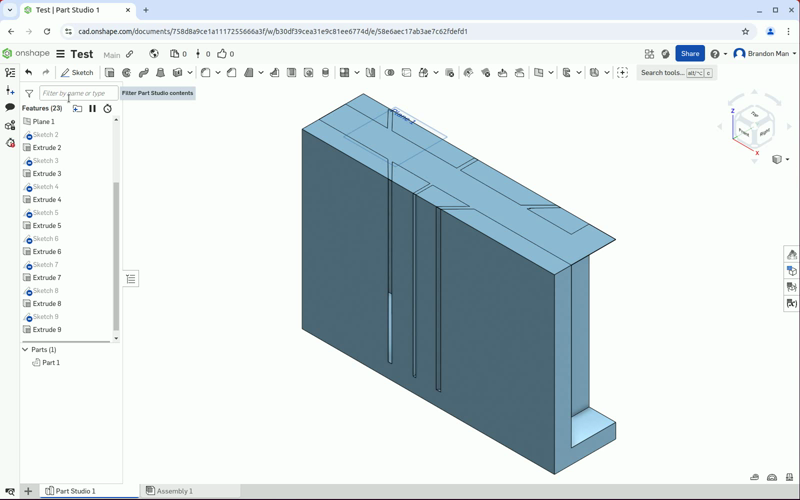
click(69, 98)